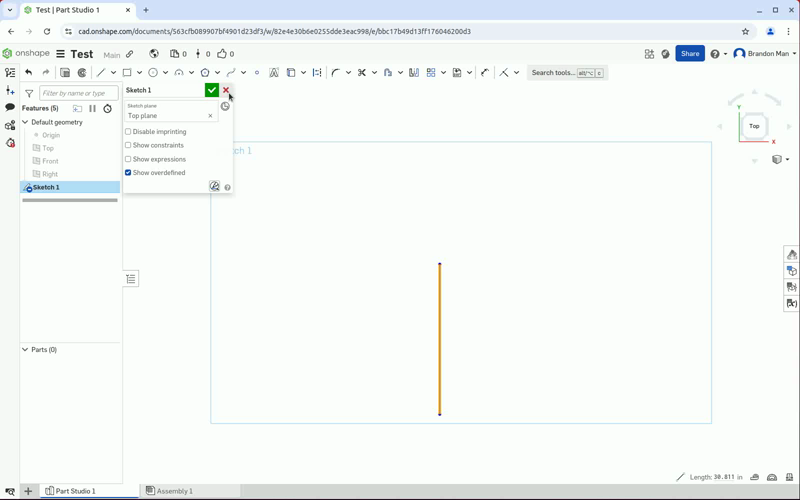
key(shift+h)
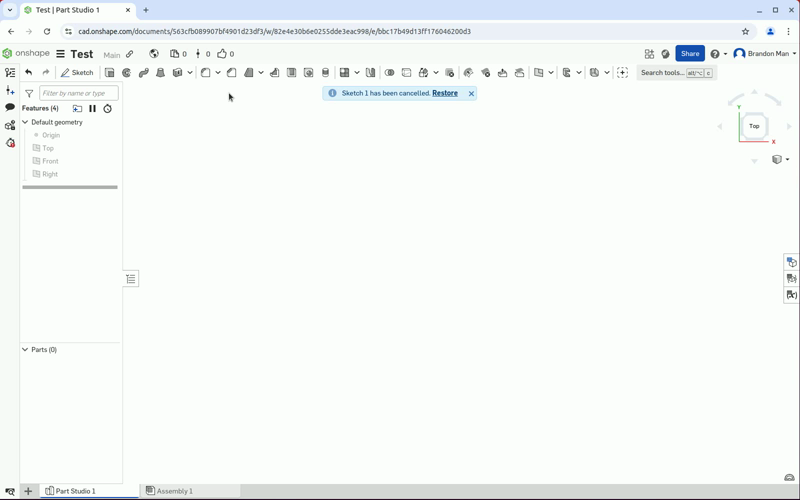
mouse_move(73, 352)
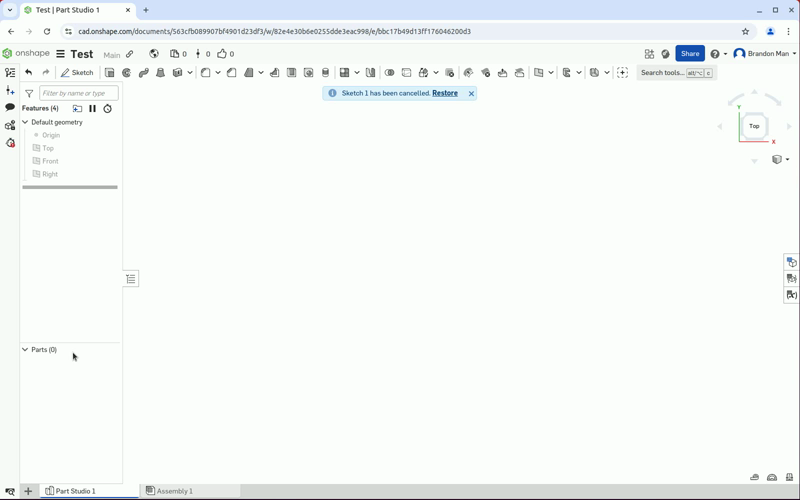
key(y)
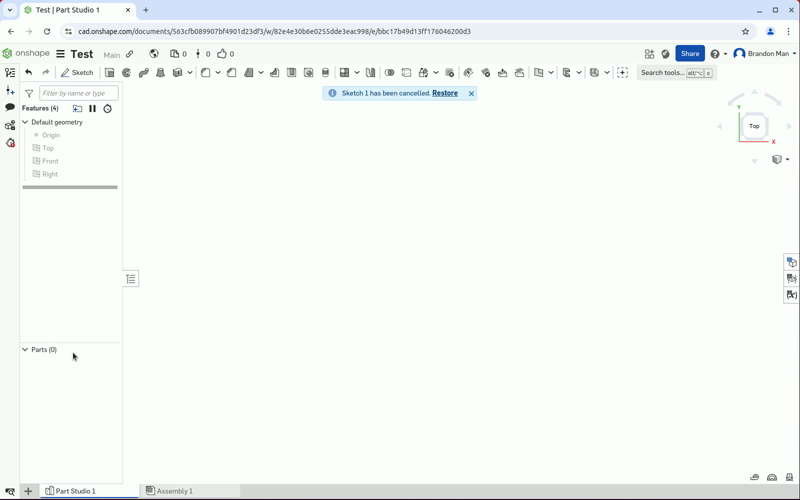
key(shift+p)
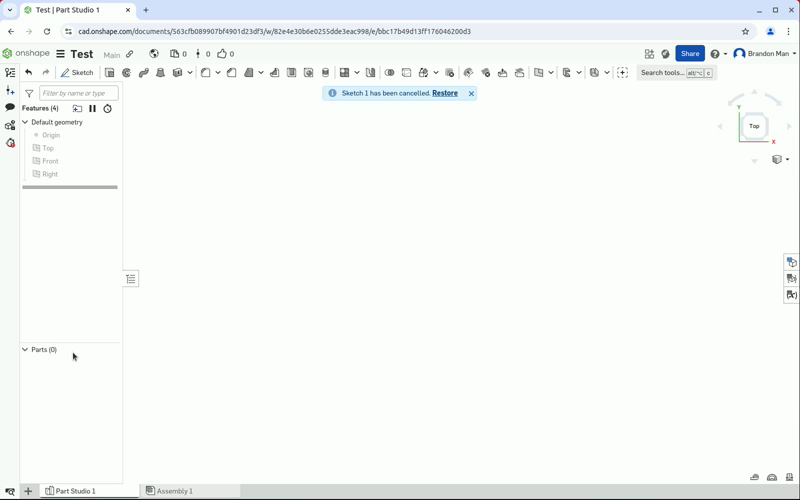
key(space)
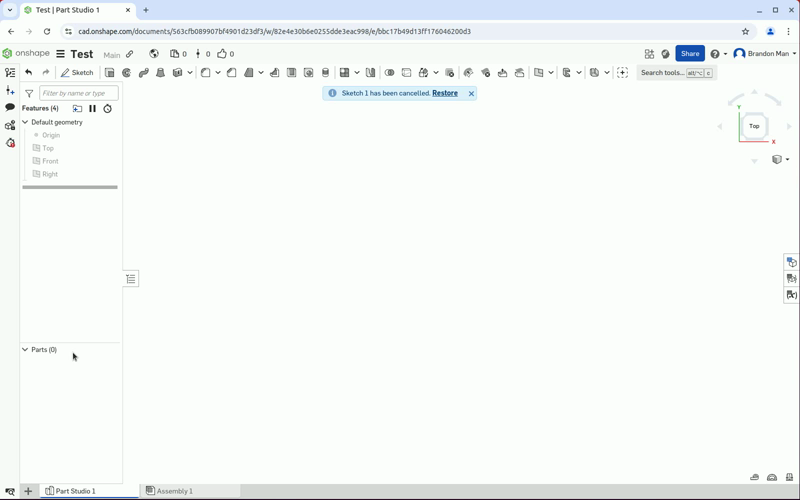
key_down(shift)
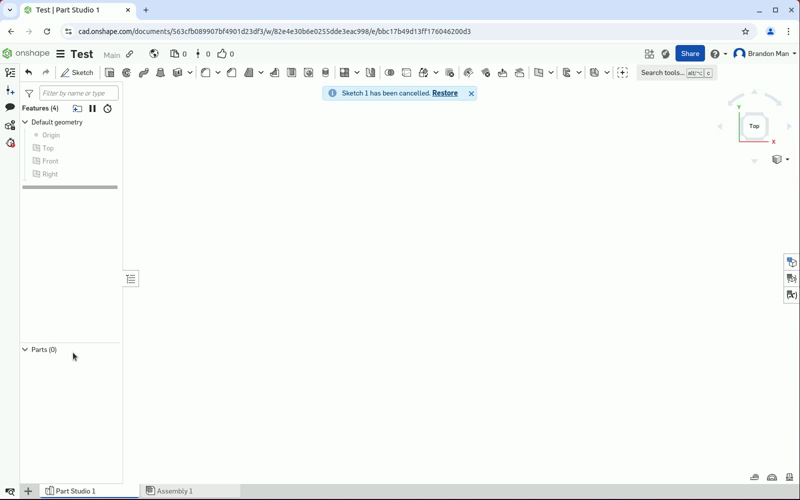
key(up)
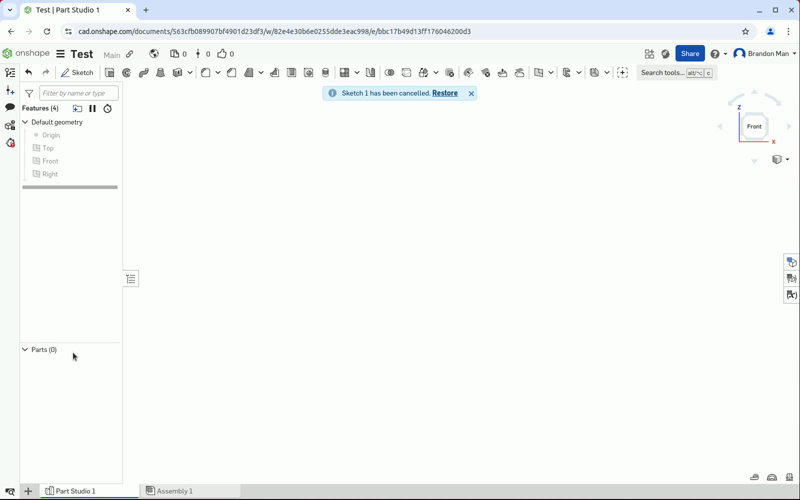
key_up(shift)
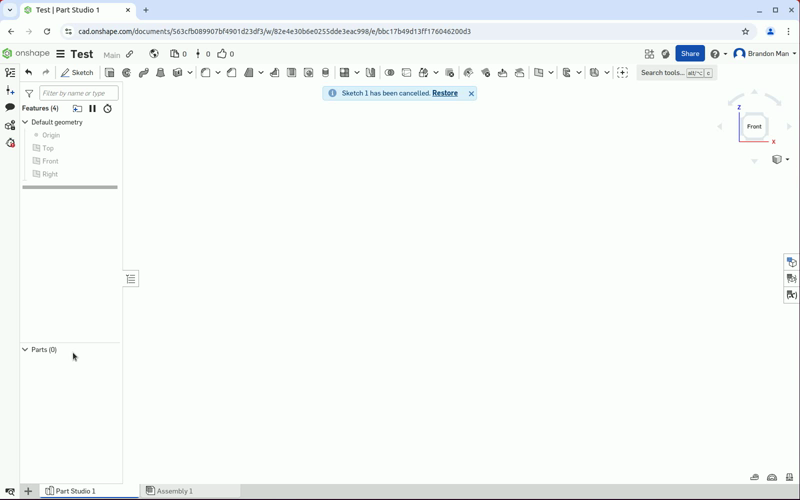
key(space)
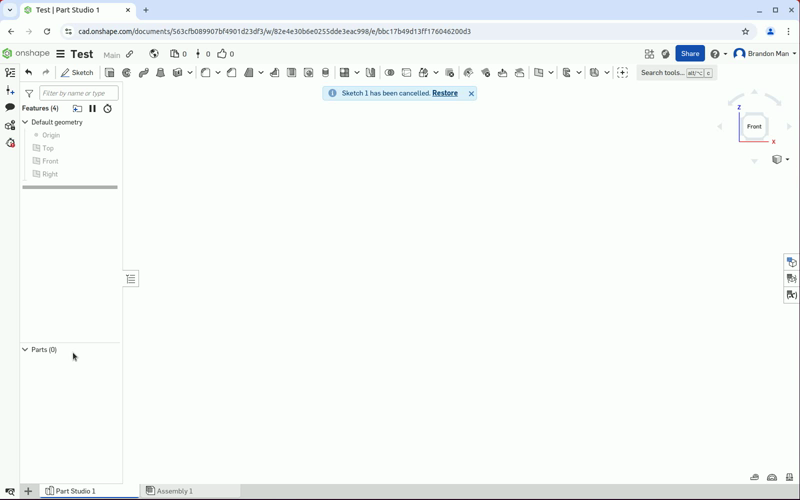
key_down(shift)
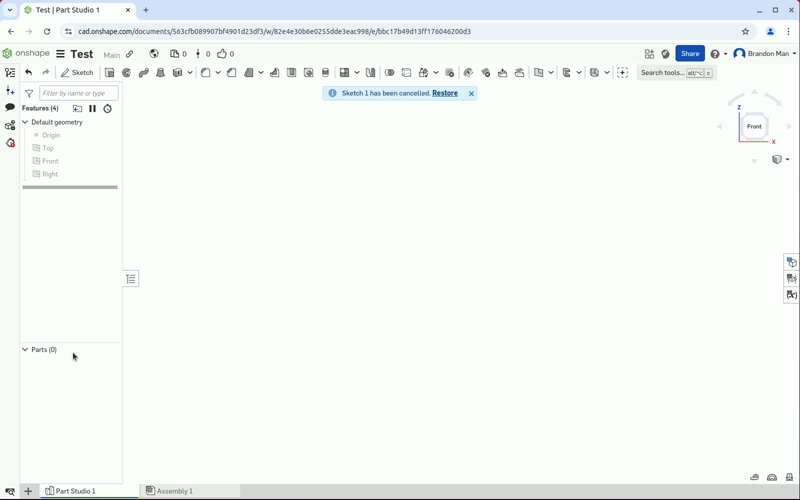
key(left)
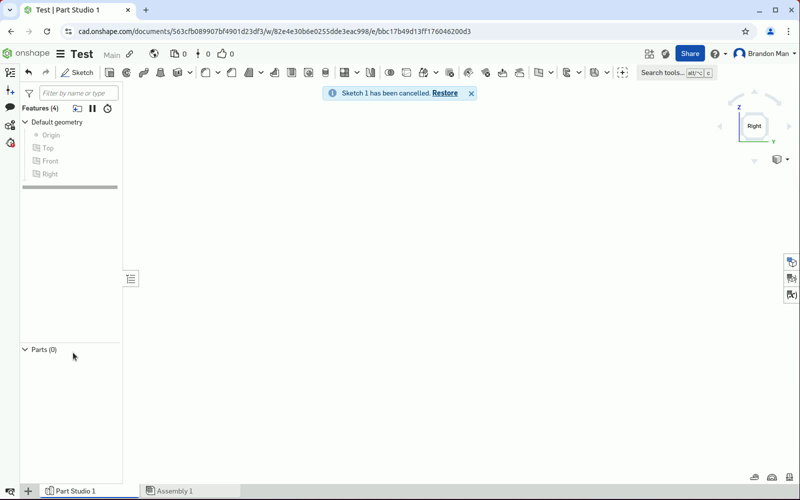
key_up(shift)
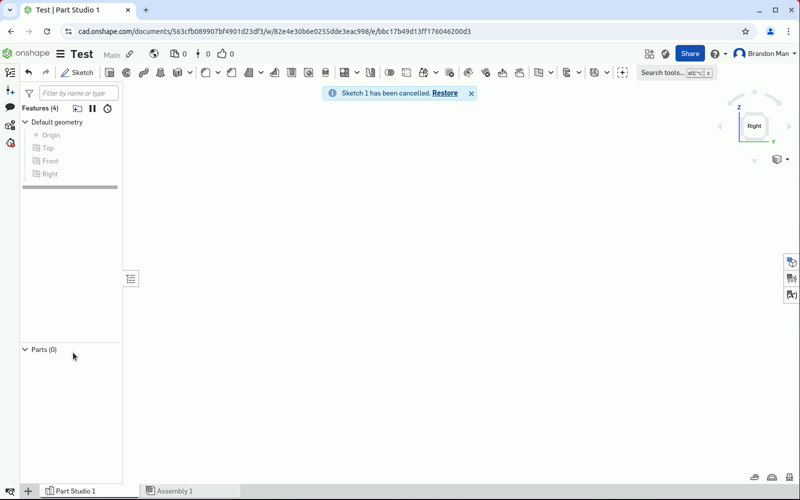
mouse_move(73, 352)
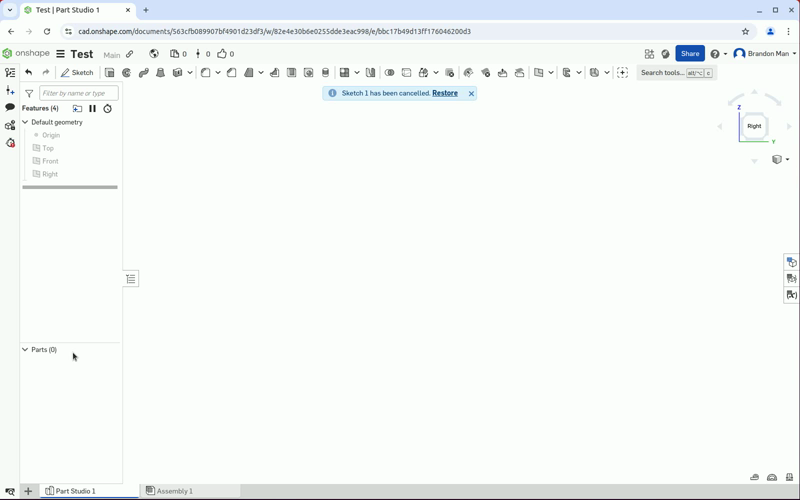
key(shift+y)
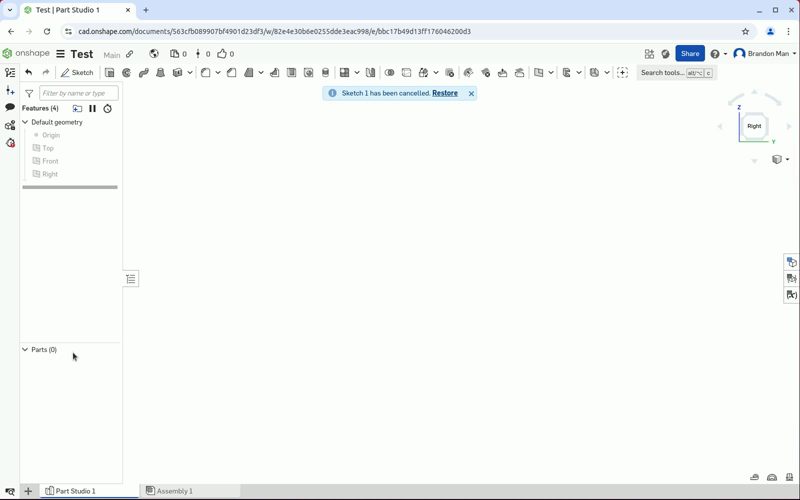
key(shift+s)
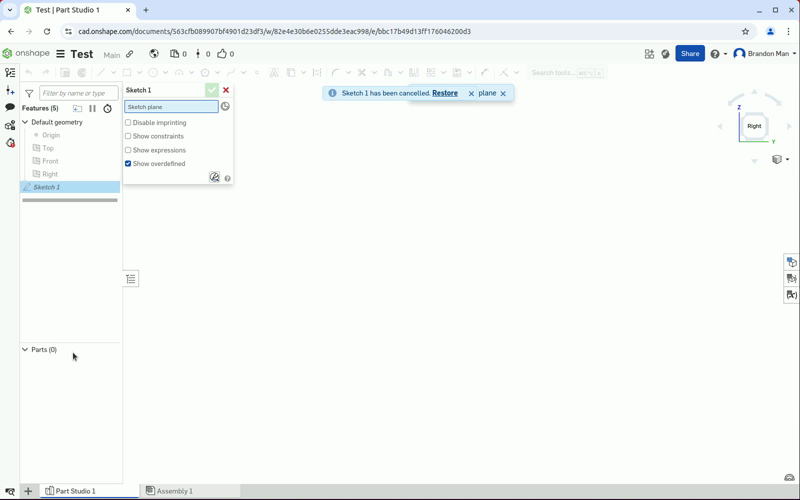
mouse_move(73, 176)
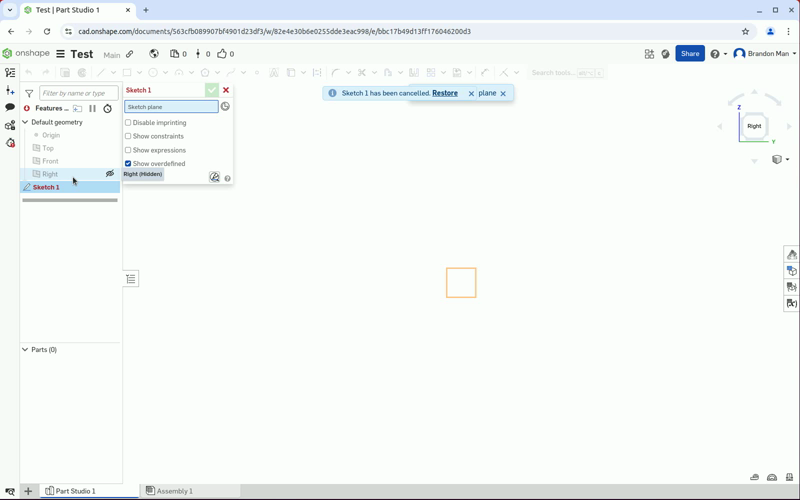
click(73, 176)
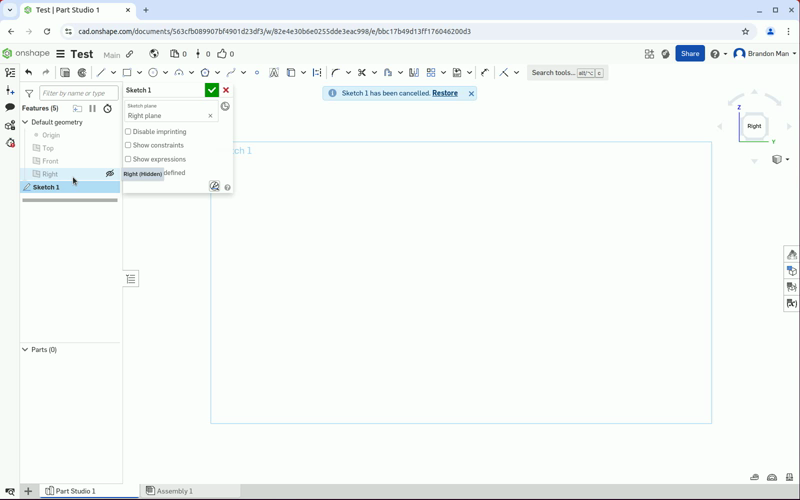
mouse_move(73, 352)
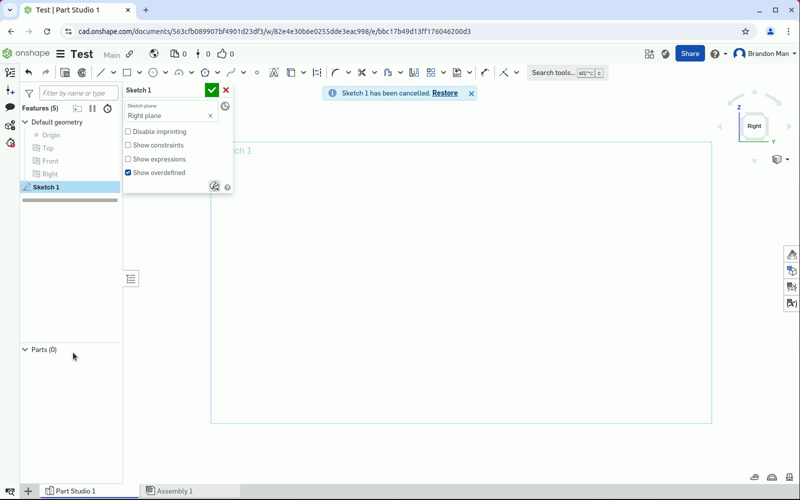
key(y)
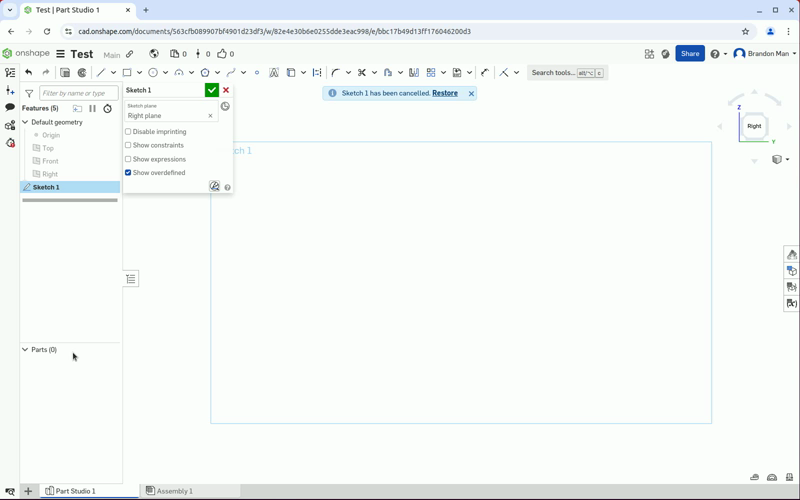
key(l)
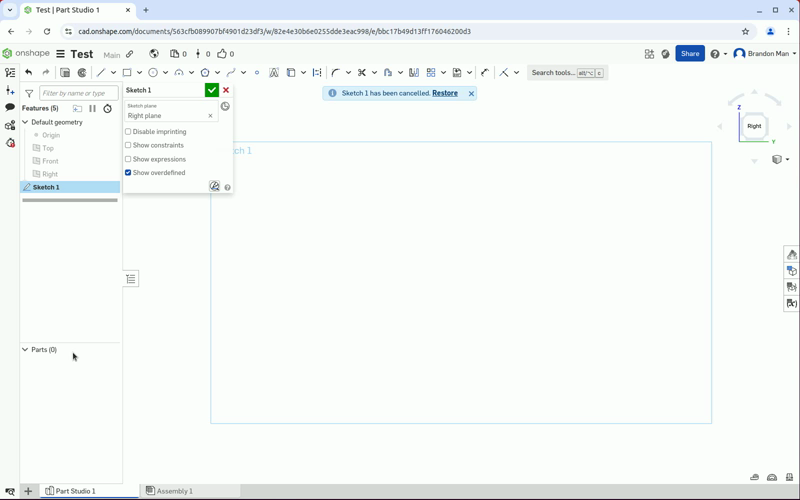
key_down(shift)
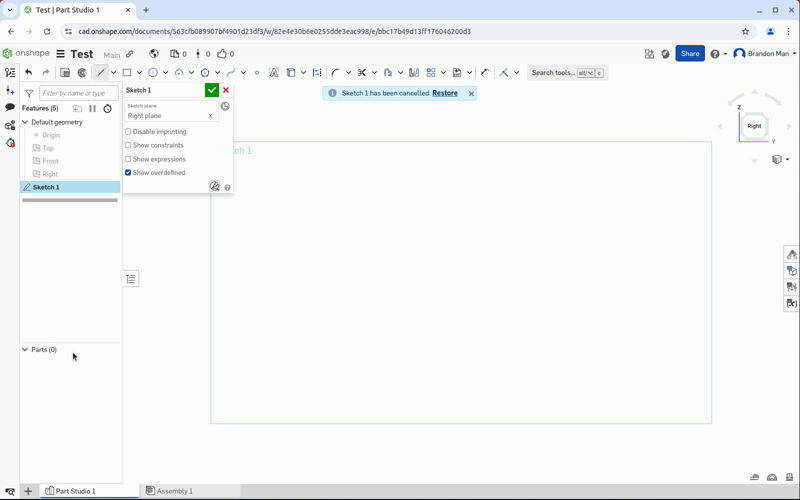
mouse_move(464, 282)
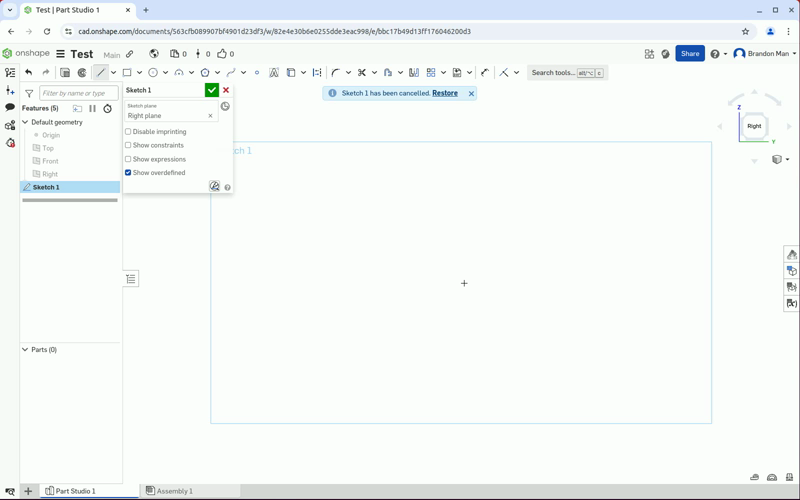
click(464, 282)
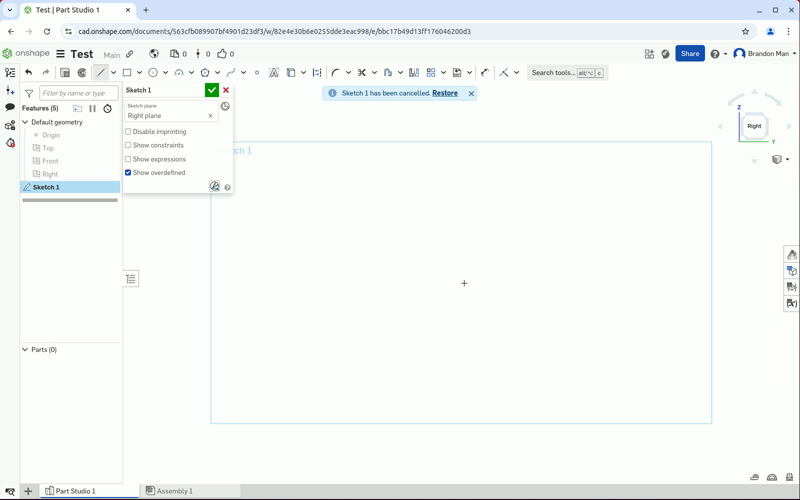
key_up(shift)
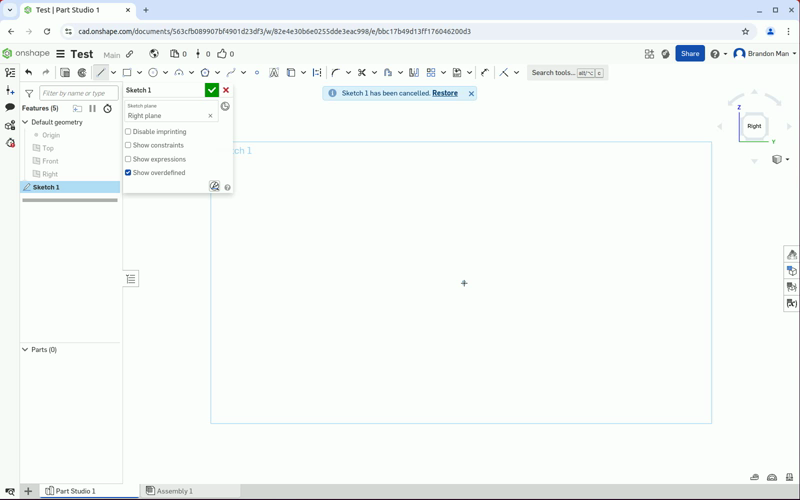
key_down(shift)
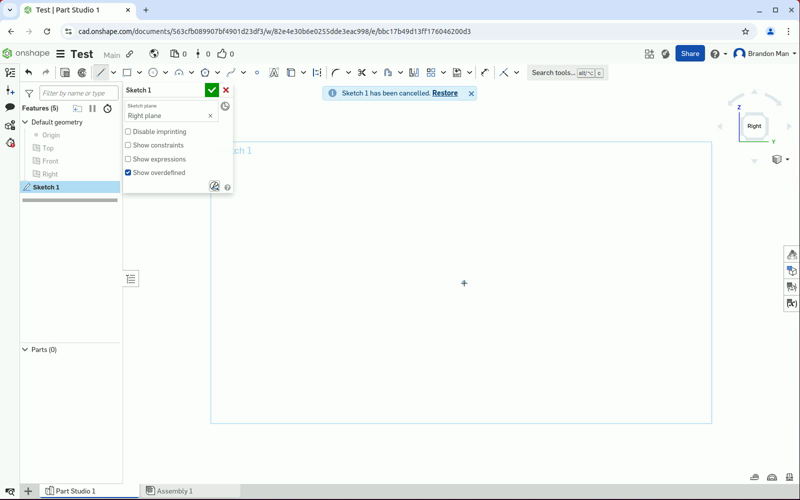
mouse_move(569, 282)
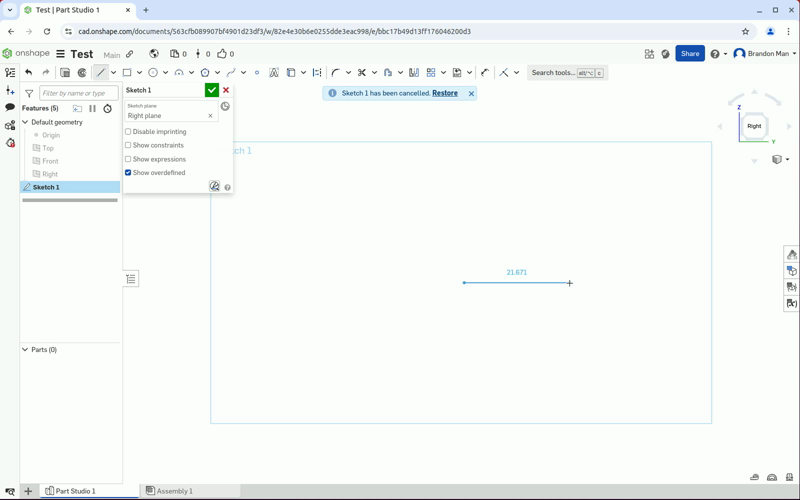
click(569, 282)
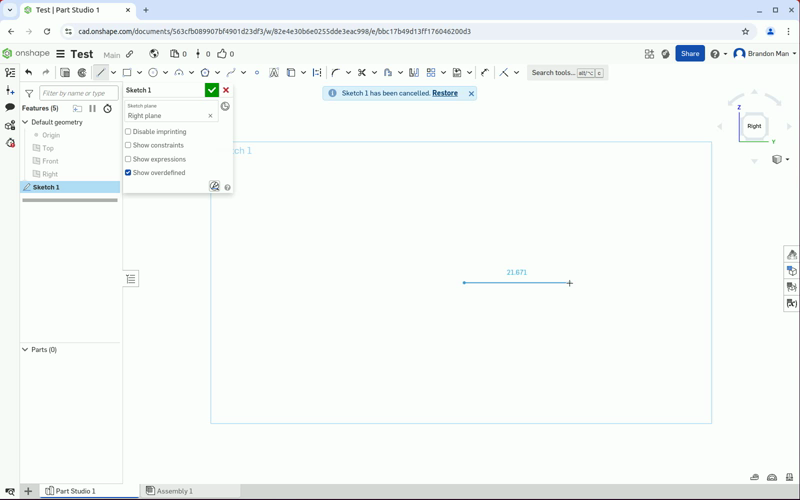
key_up(shift)
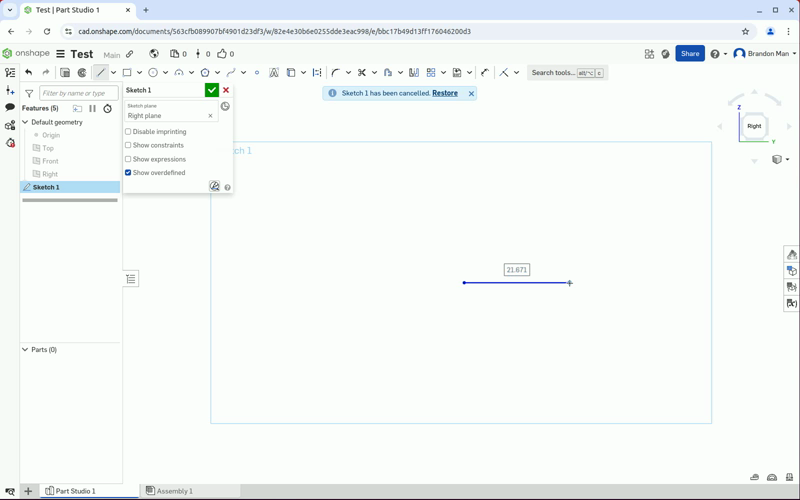
key_down(shift)
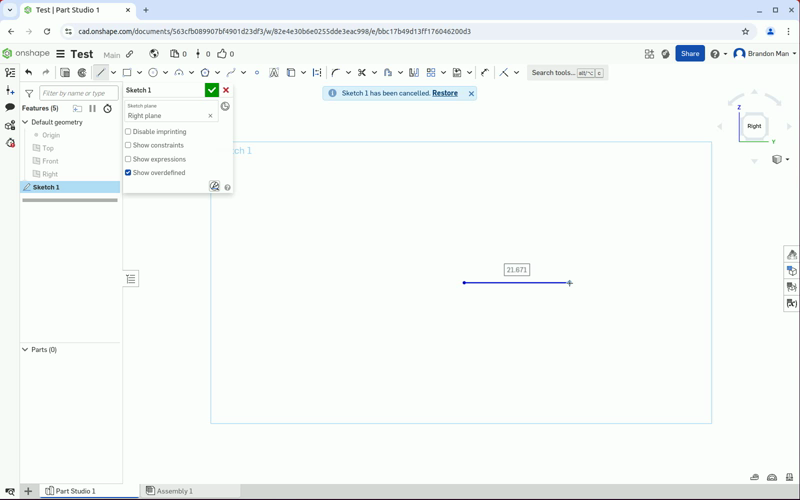
mouse_move(589, 282)
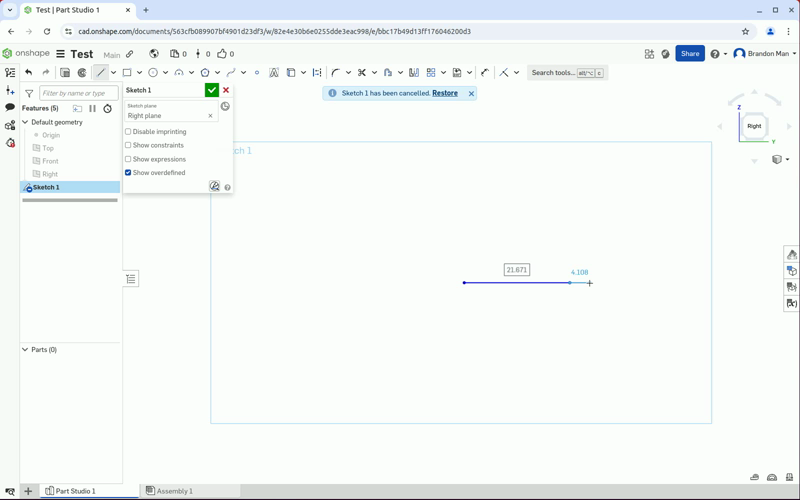
mouse_move(569, 276)
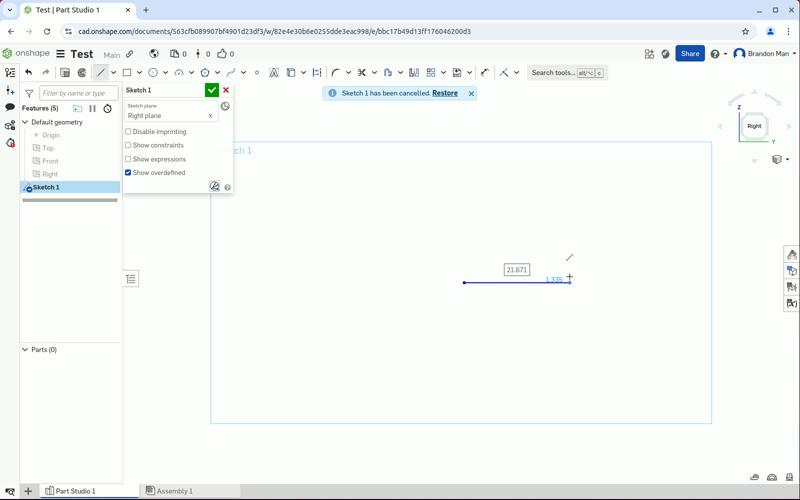
scroll(6)
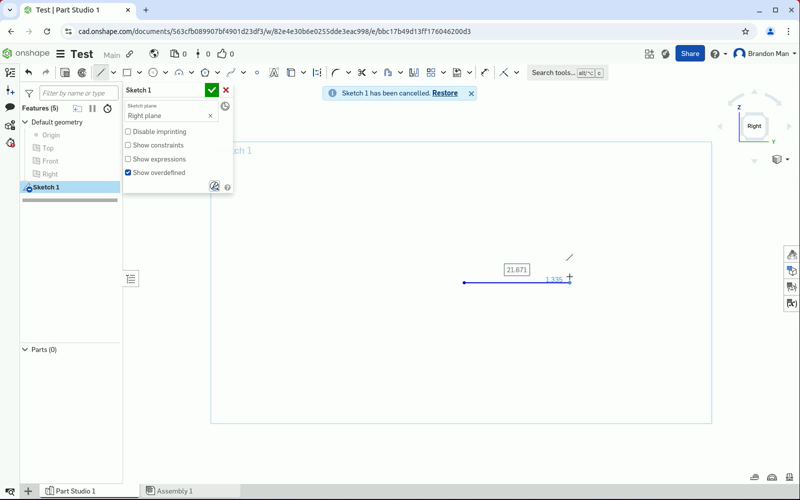
scroll(6)
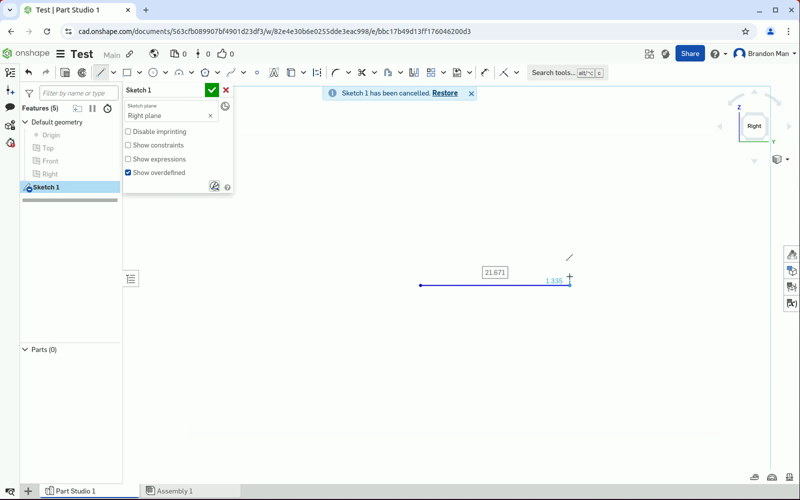
scroll(6)
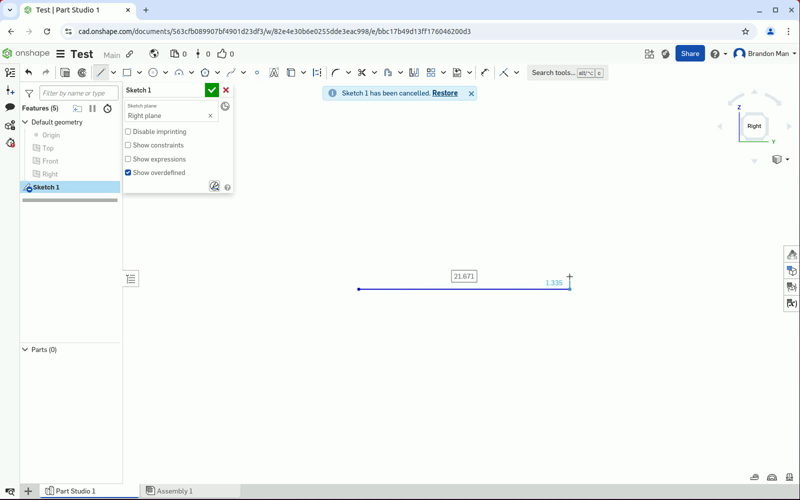
scroll(6)
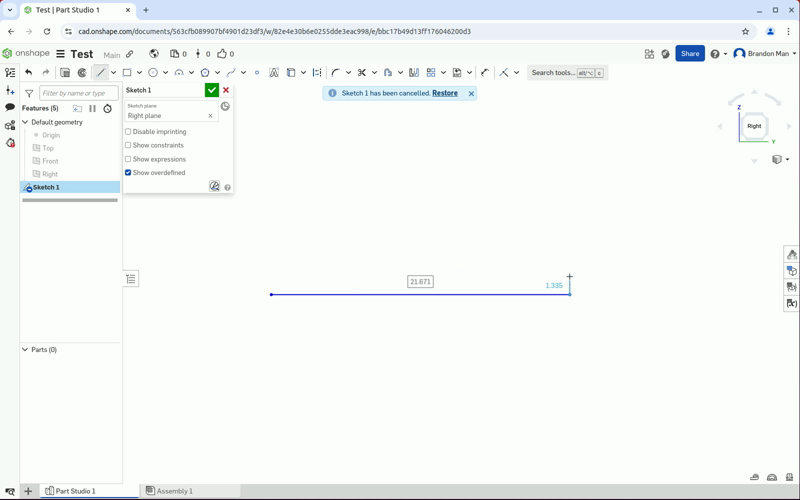
scroll(6)
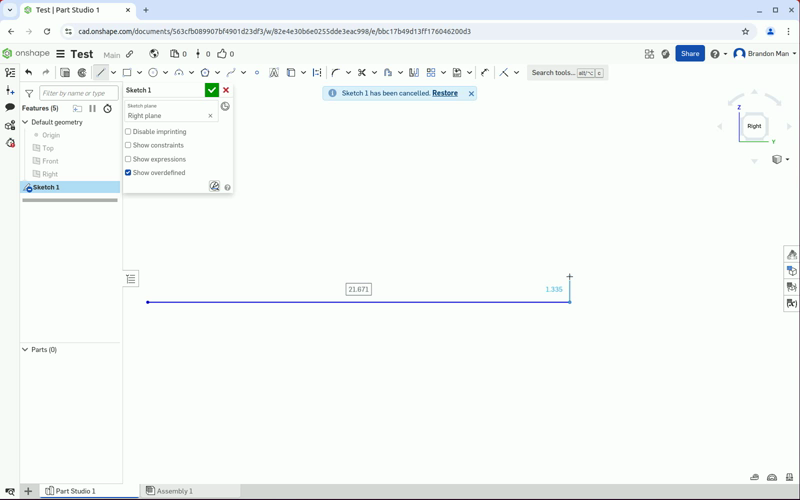
scroll(6)
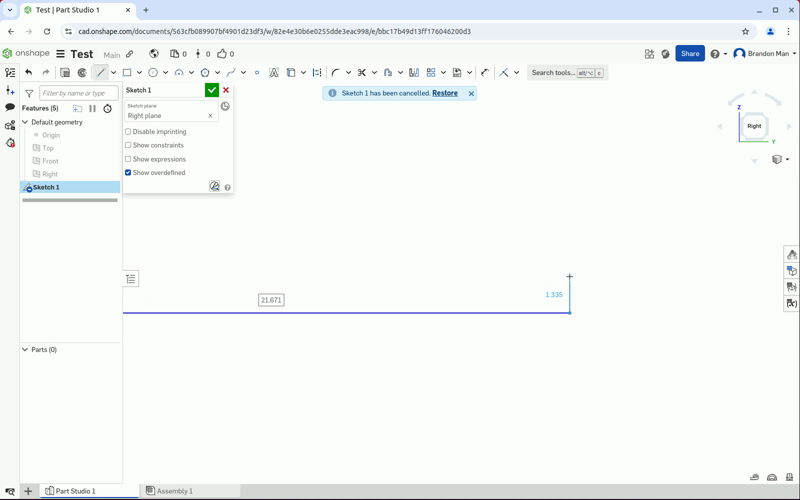
scroll(6)
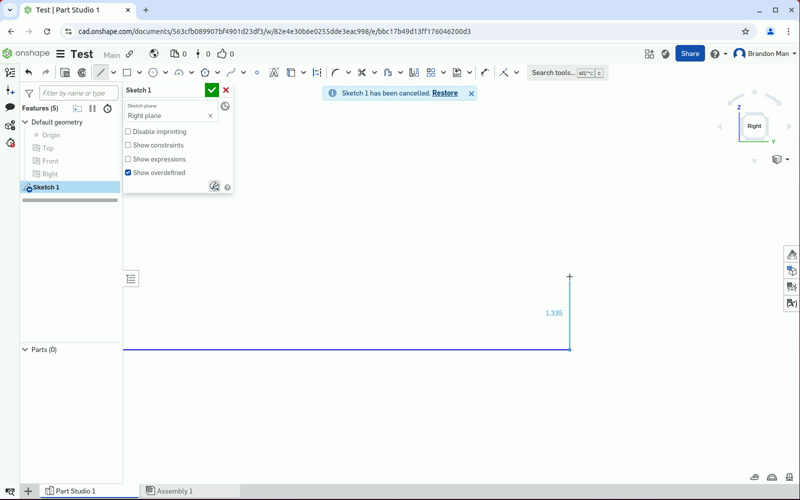
click(569, 276)
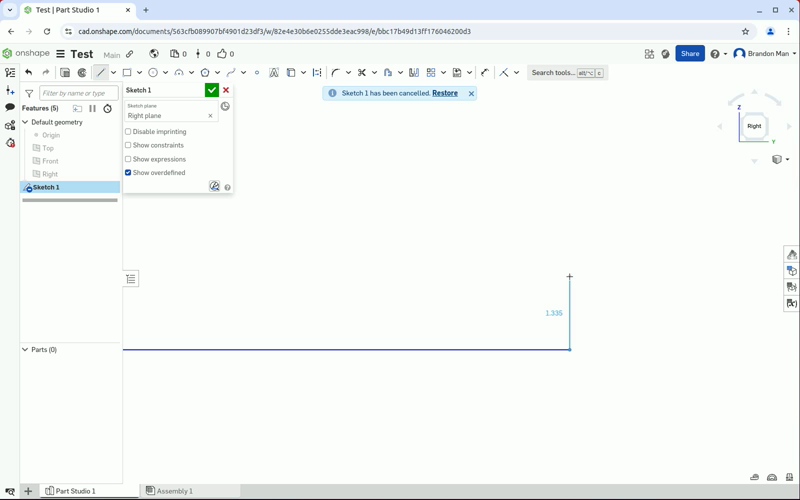
scroll(-6)
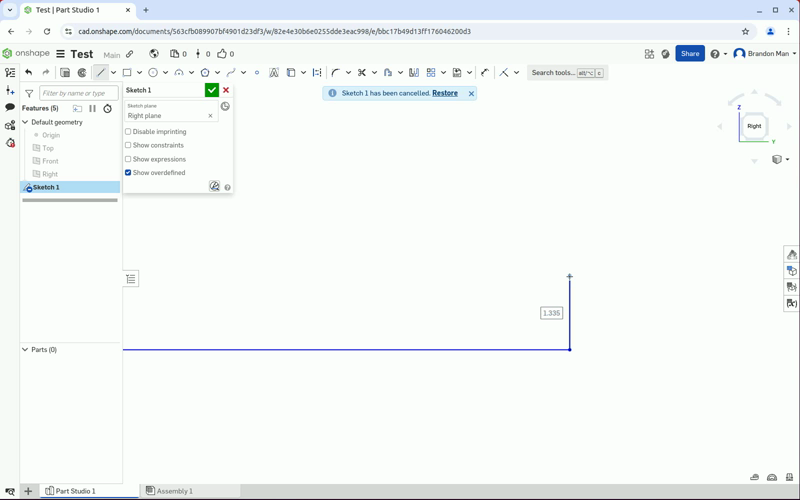
scroll(-6)
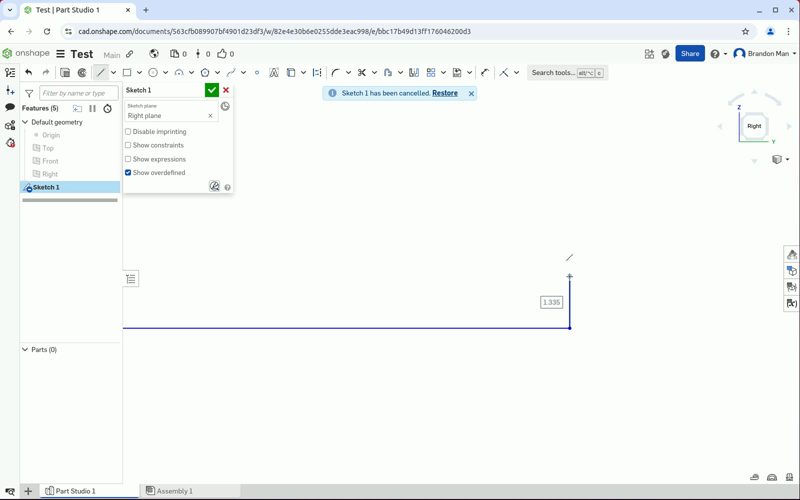
scroll(-6)
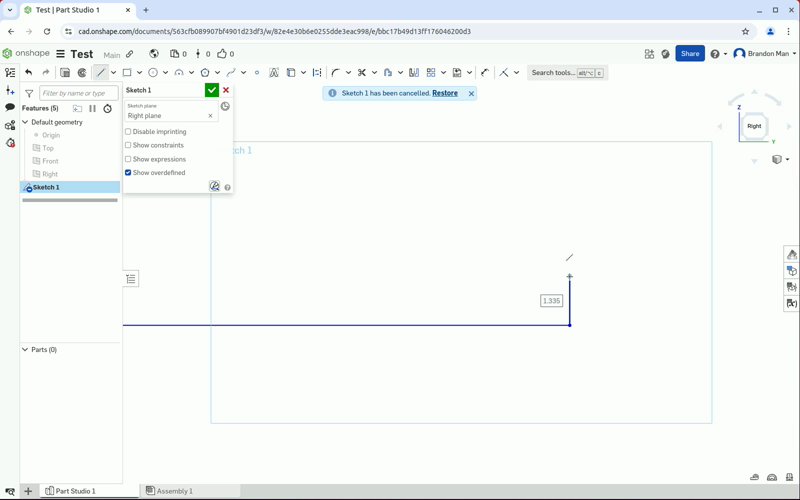
scroll(-6)
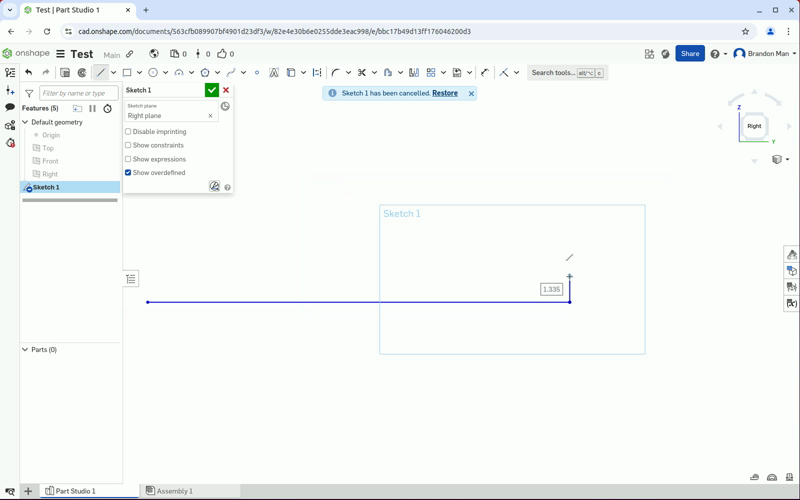
scroll(-6)
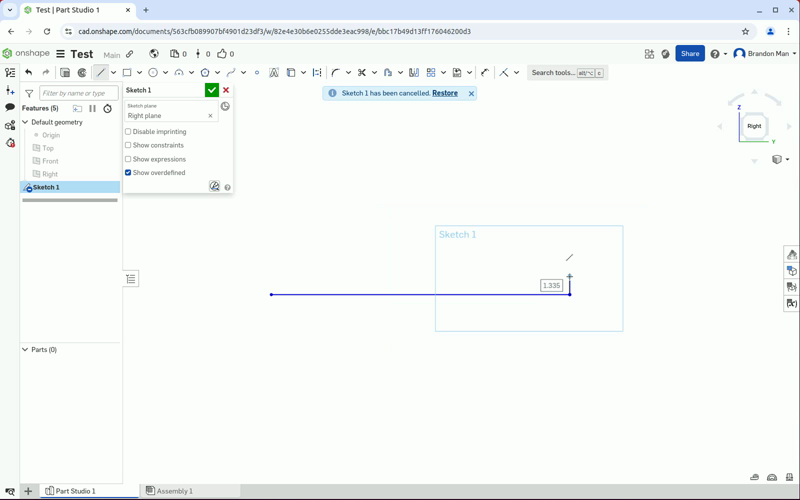
scroll(-6)
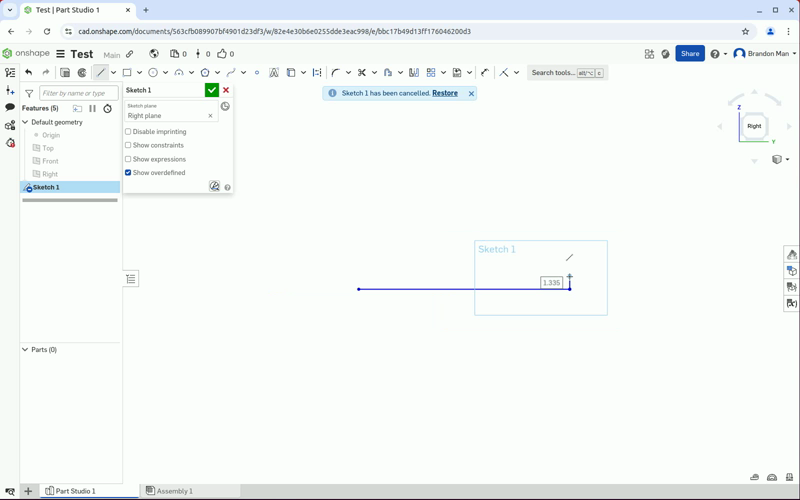
scroll(-6)
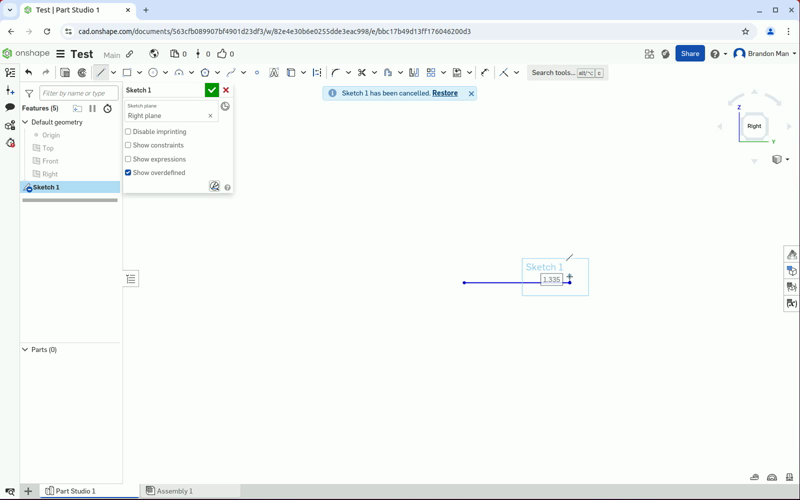
key_up(shift)
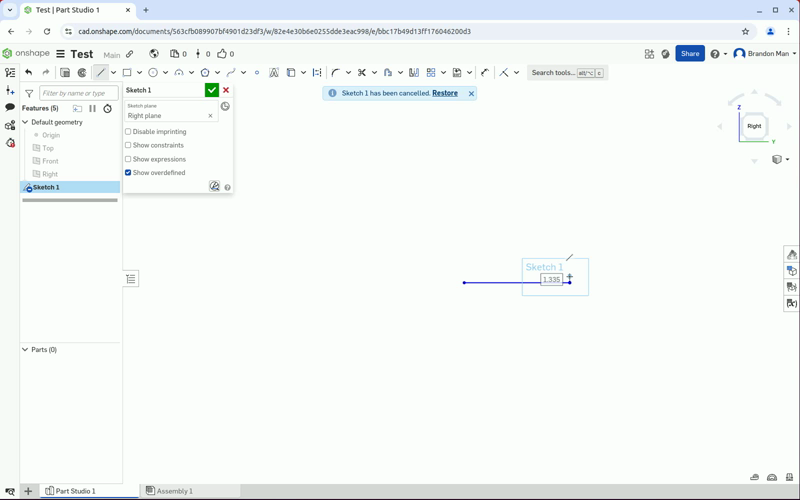
key_down(shift)
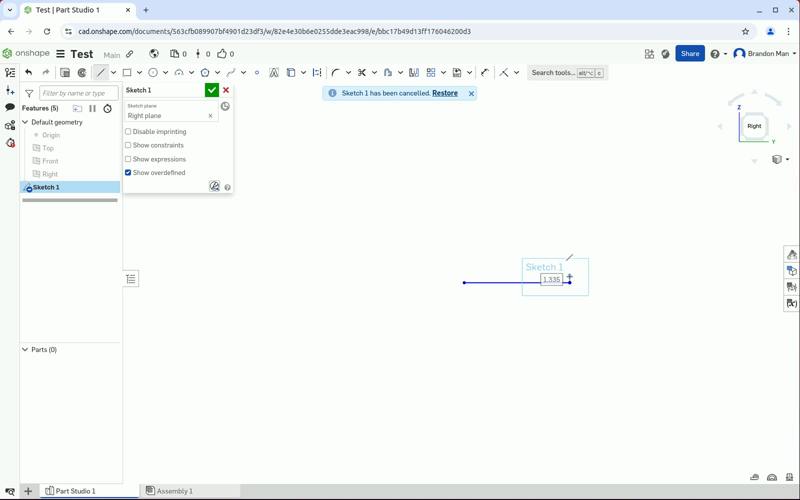
mouse_move(589, 276)
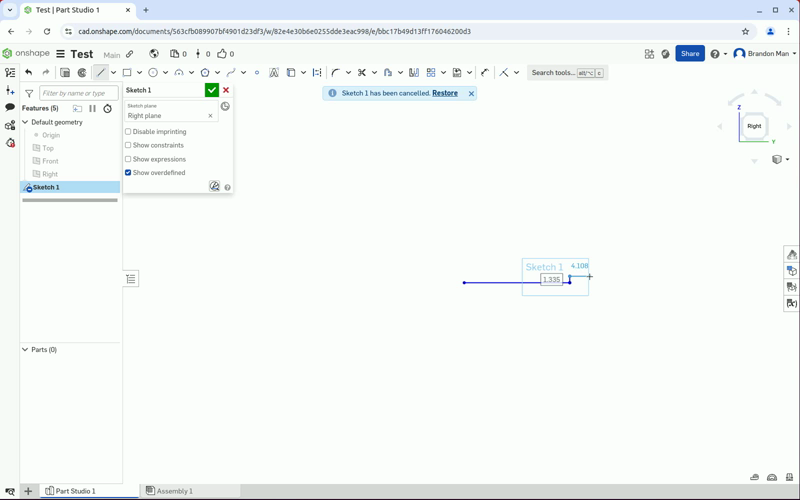
mouse_move(527, 276)
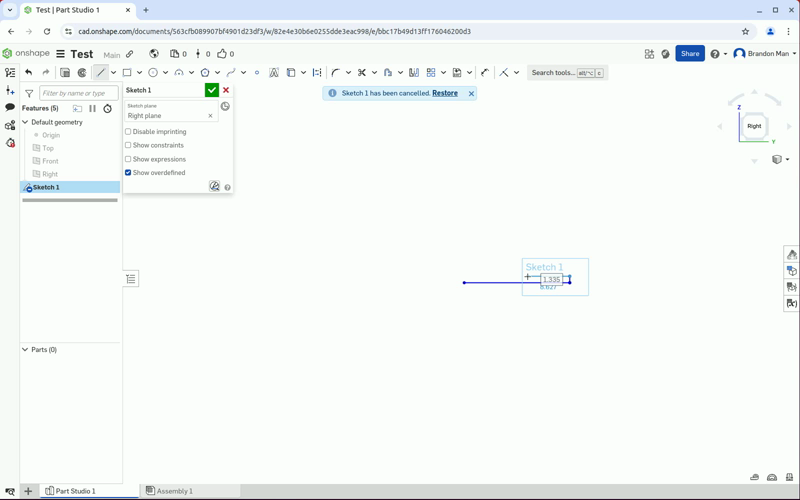
click(527, 276)
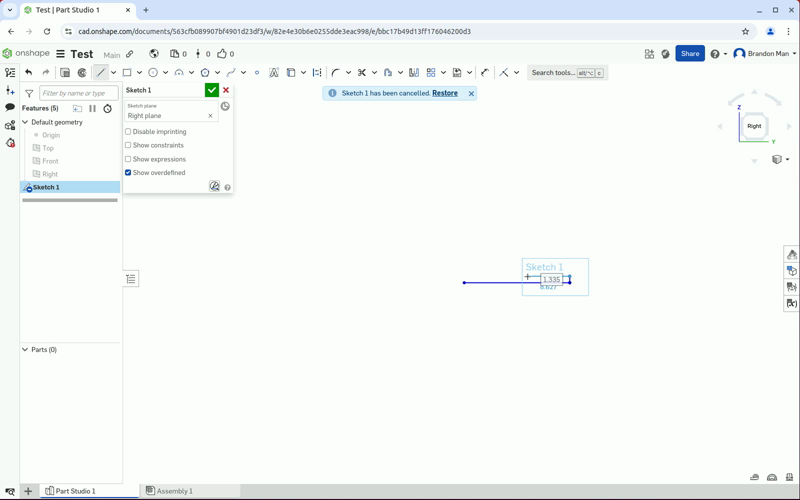
key_up(shift)
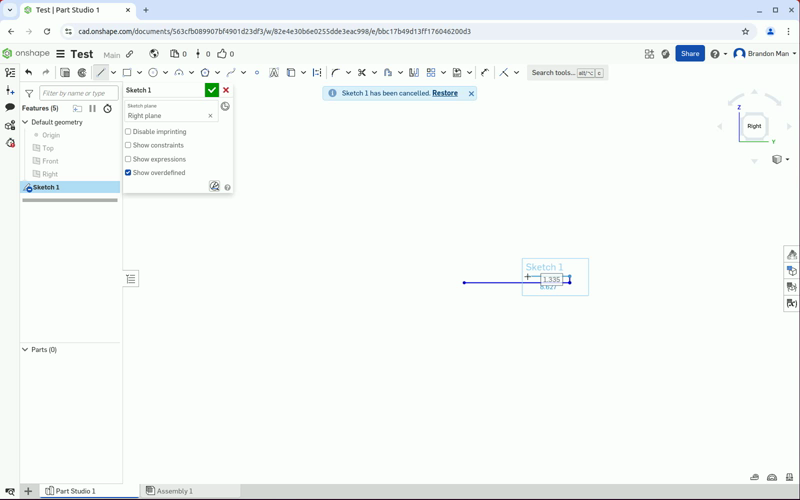
key_down(shift)
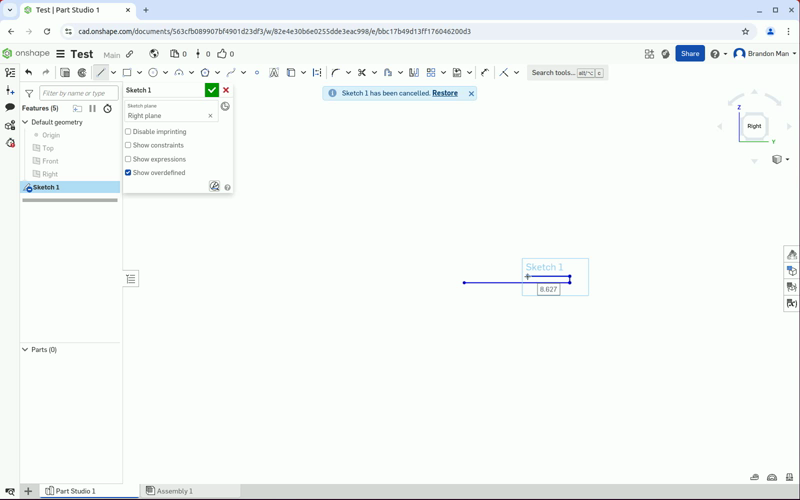
mouse_move(557, 276)
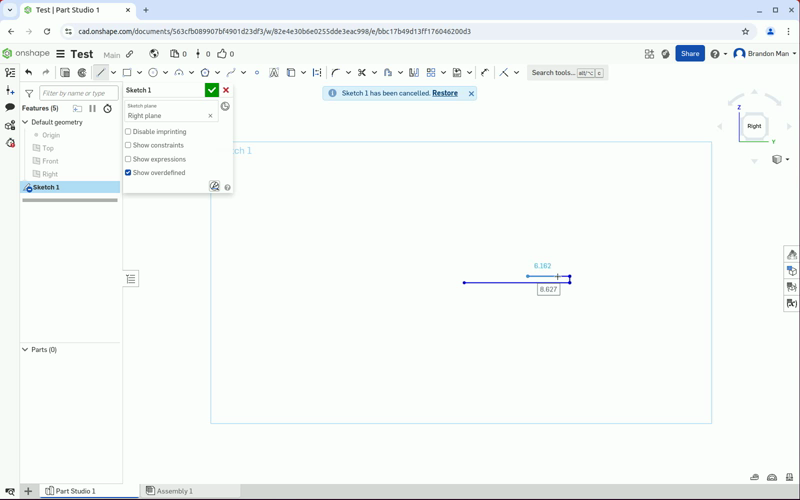
mouse_move(517, 276)
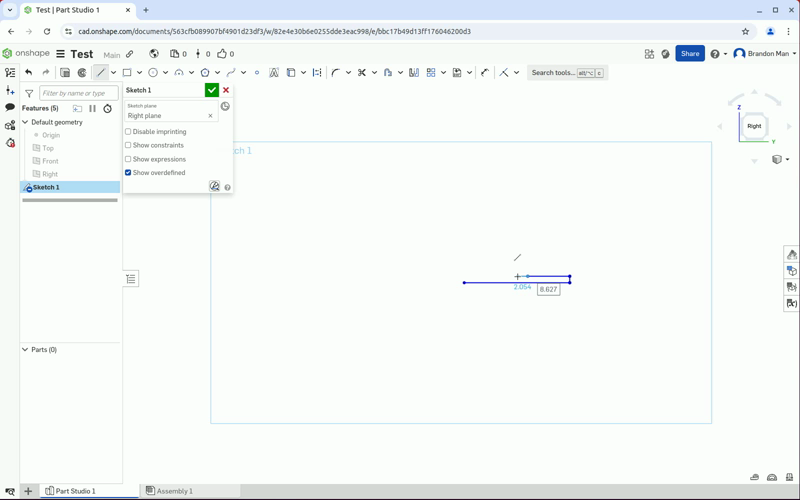
click(517, 276)
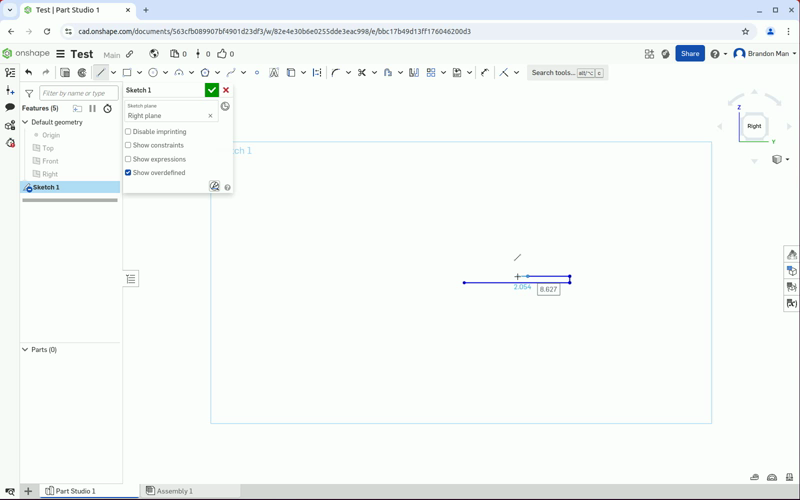
key_up(shift)
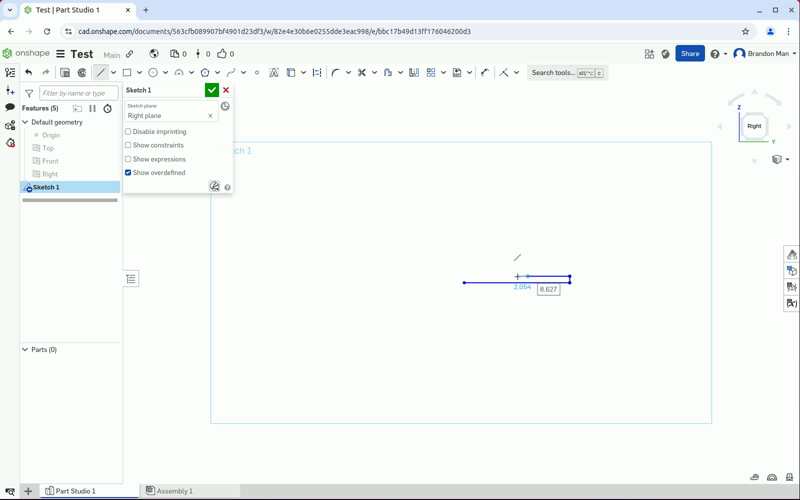
key_down(shift)
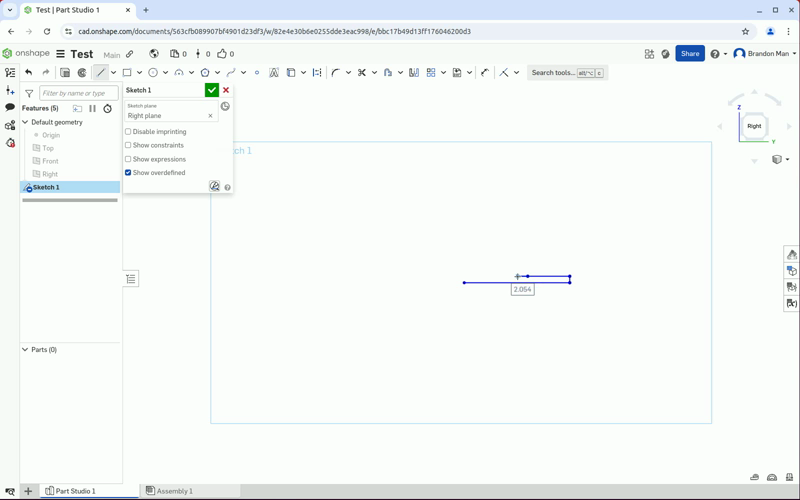
mouse_move(547, 276)
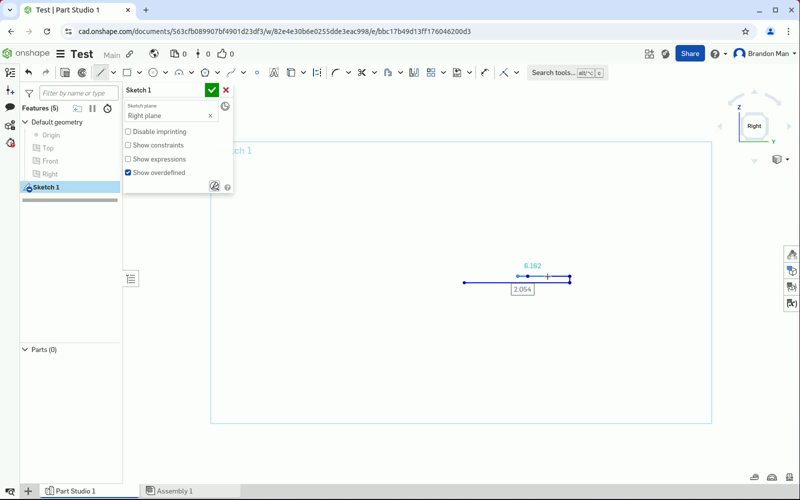
mouse_move(506, 276)
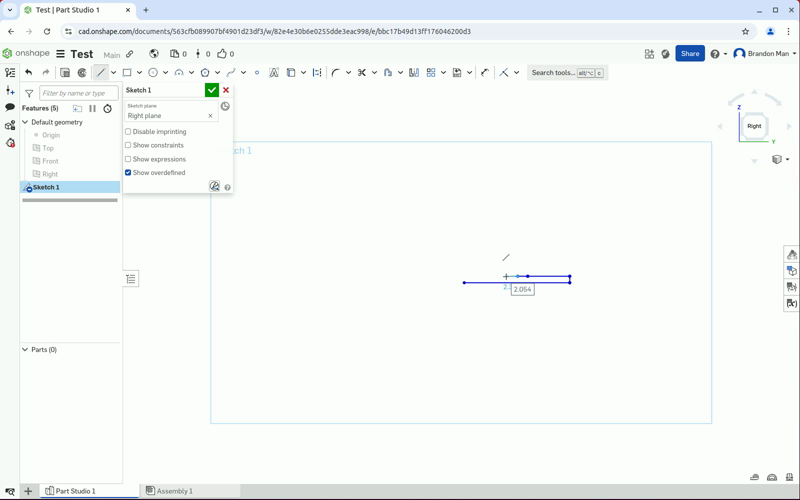
click(506, 276)
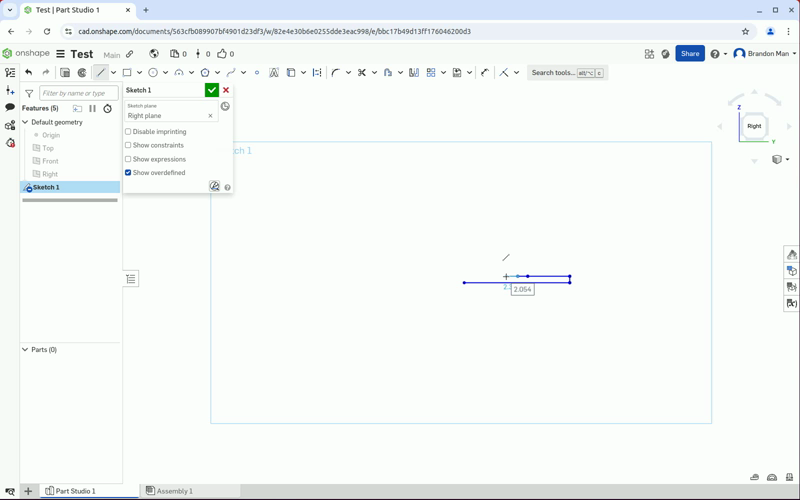
key_up(shift)
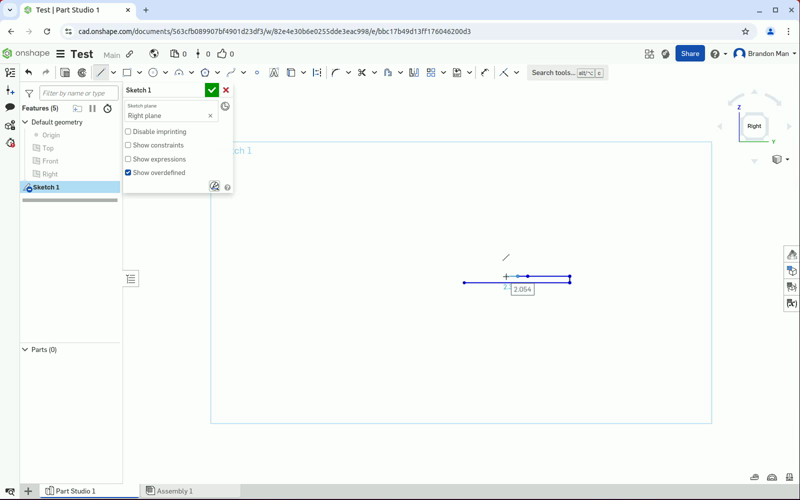
key_down(shift)
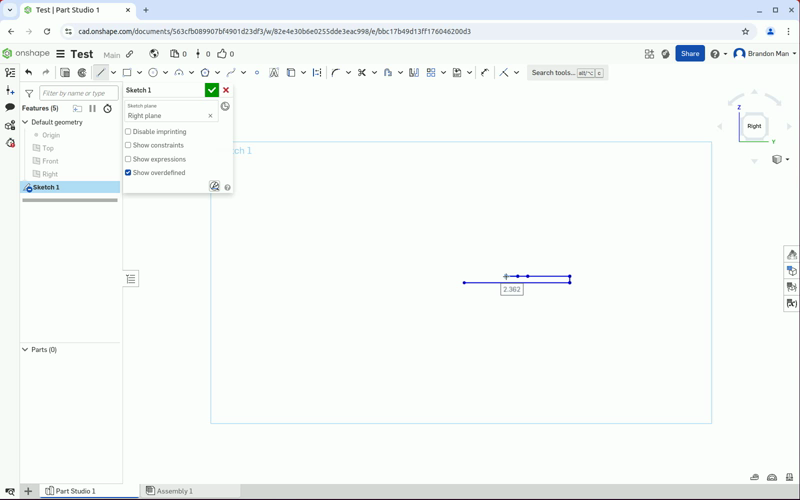
mouse_move(536, 276)
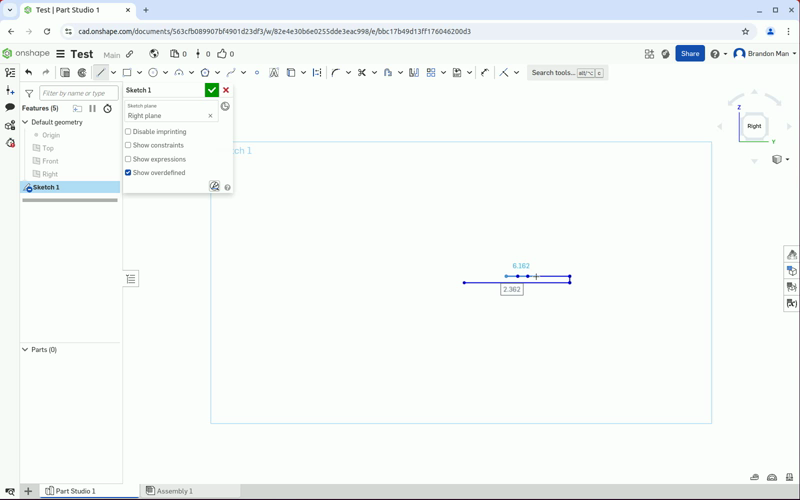
mouse_move(464, 276)
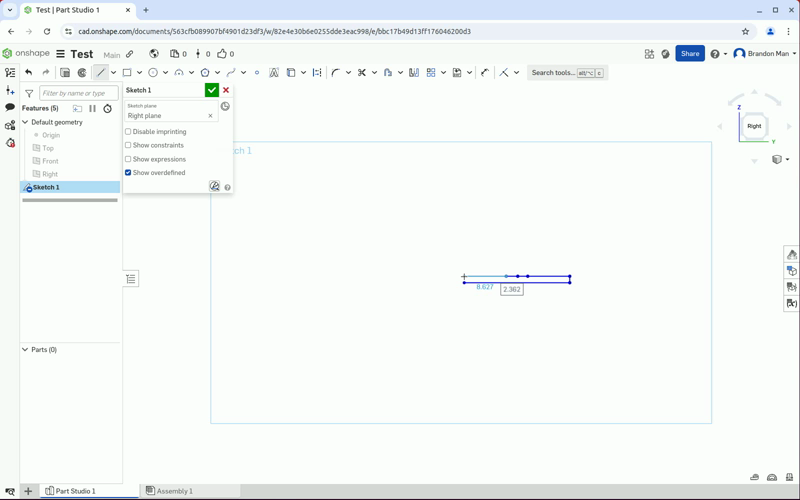
click(464, 276)
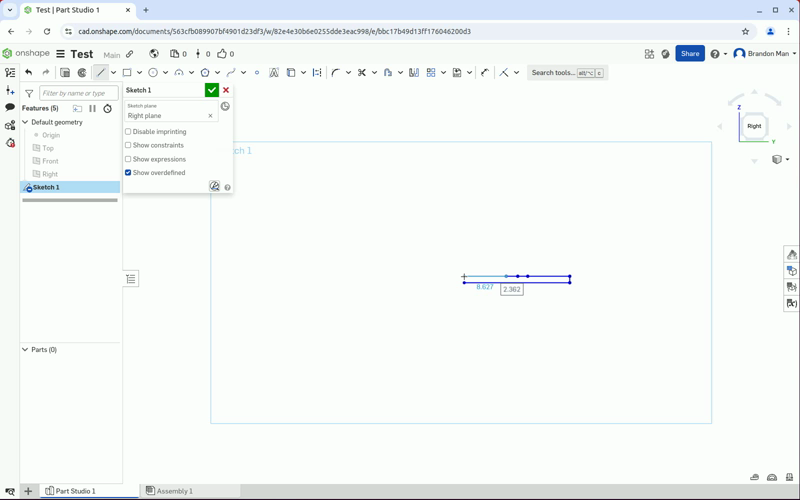
key_up(shift)
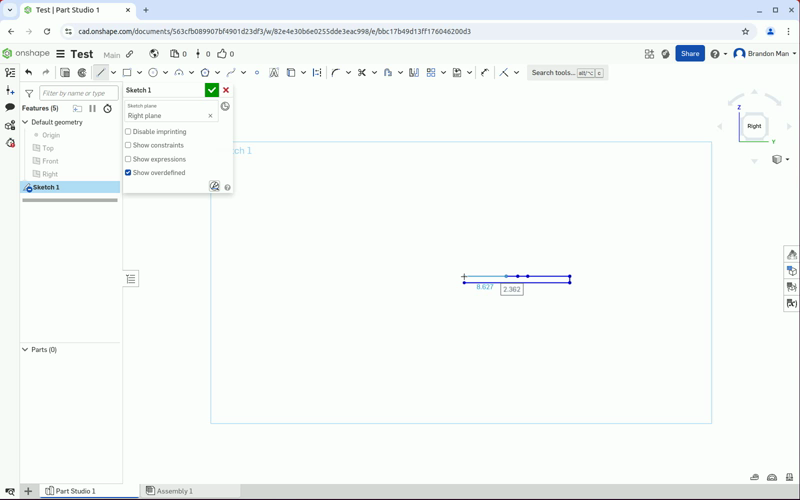
mouse_move(494, 276)
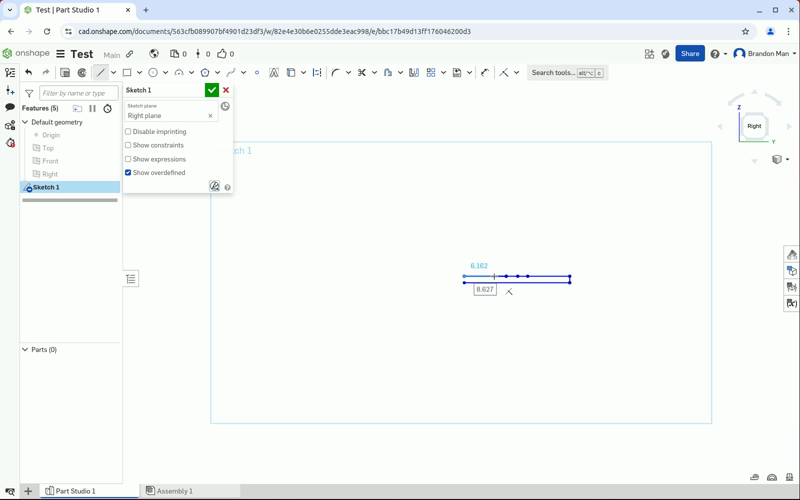
key_down(shift)
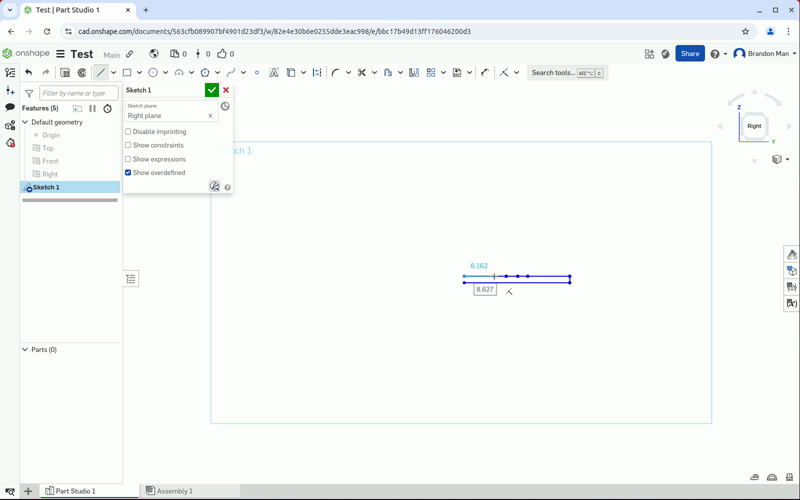
mouse_move(464, 282)
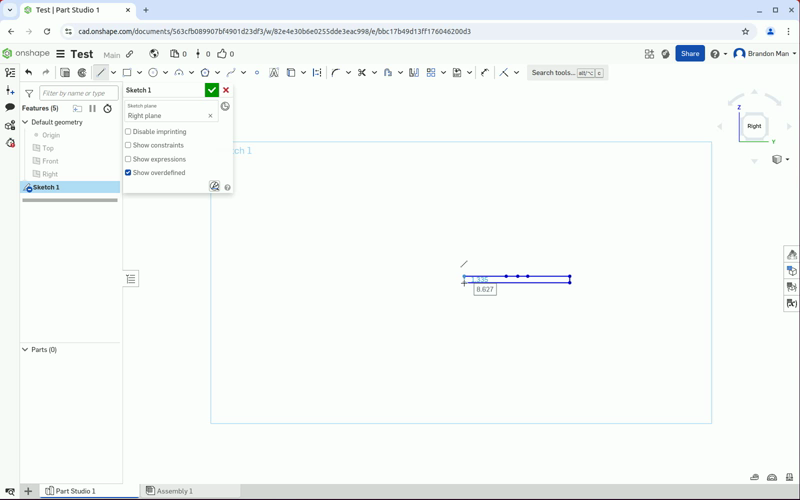
scroll(6)
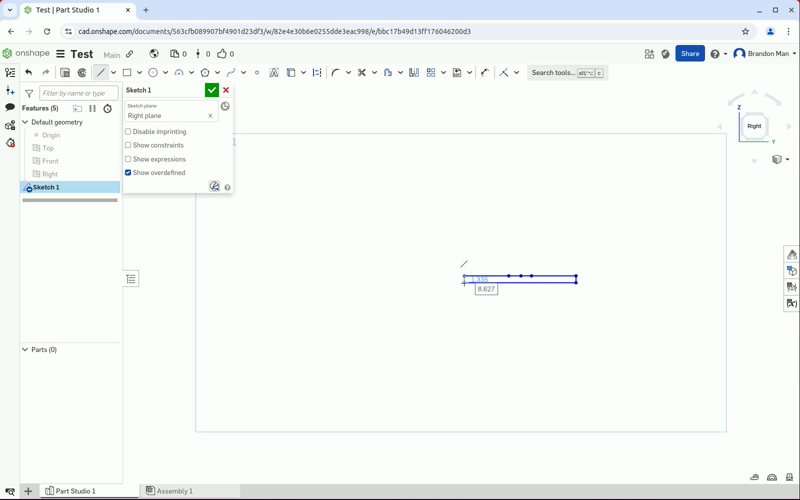
scroll(6)
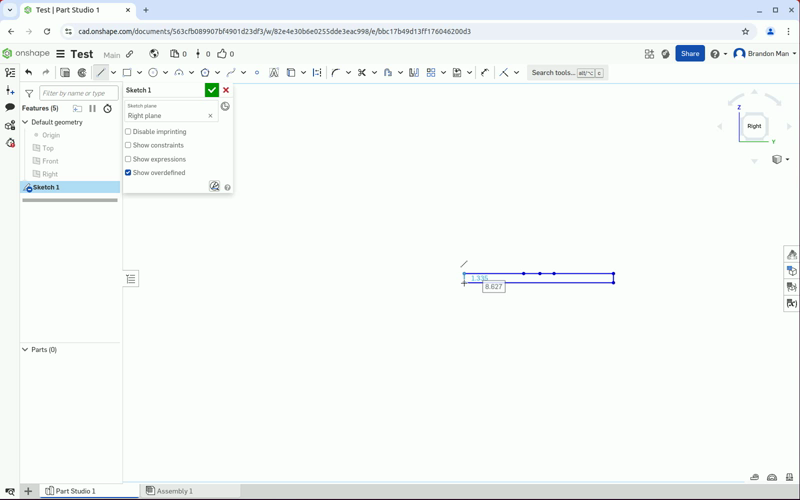
scroll(6)
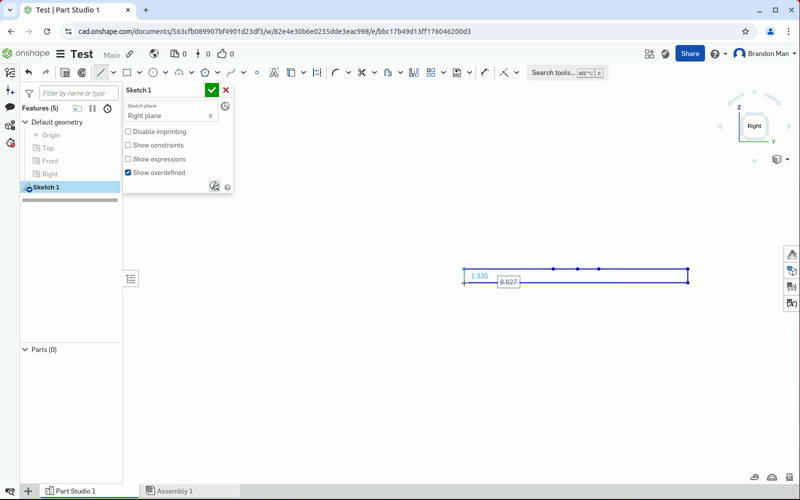
scroll(6)
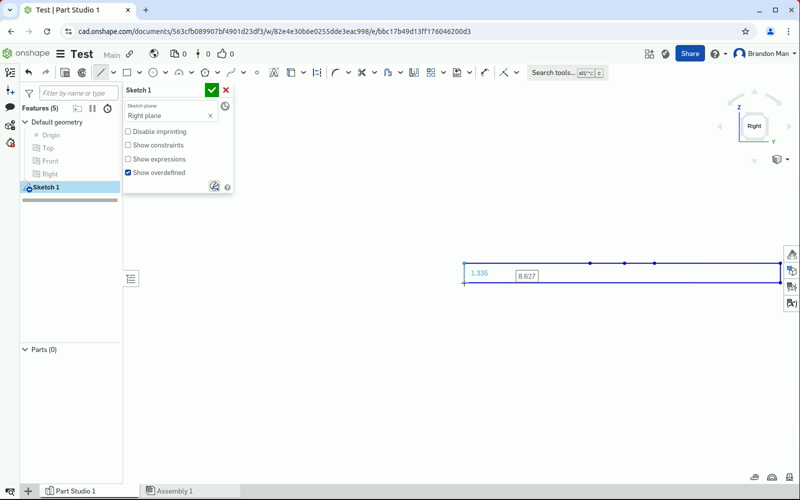
scroll(6)
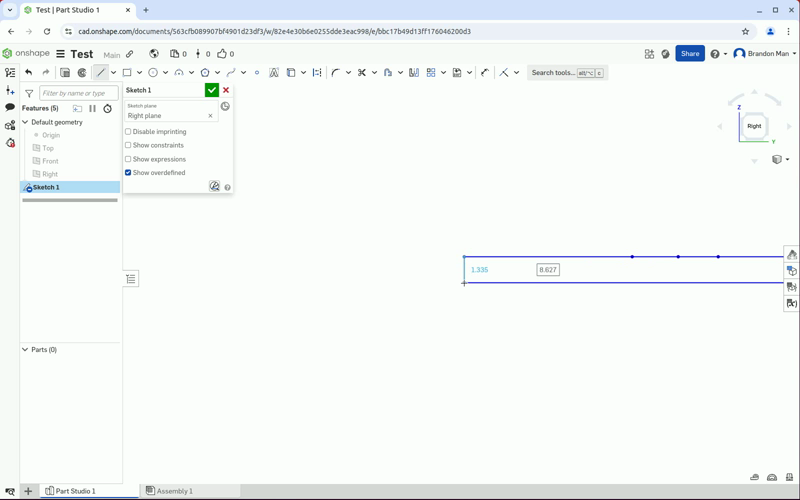
scroll(6)
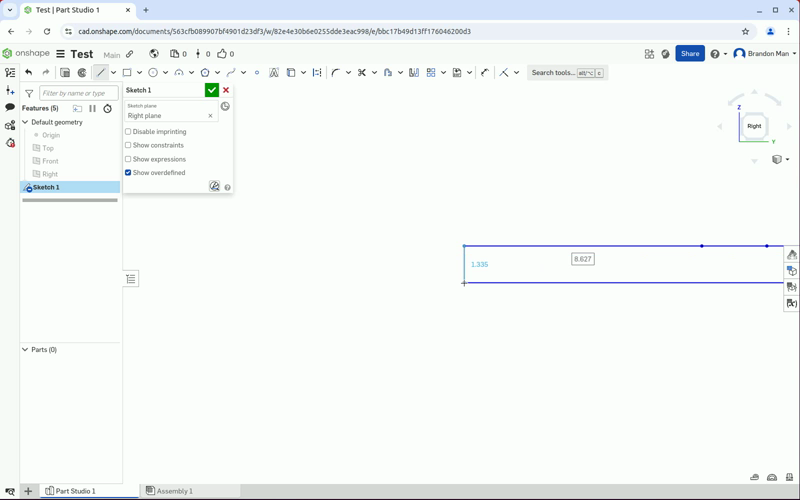
scroll(6)
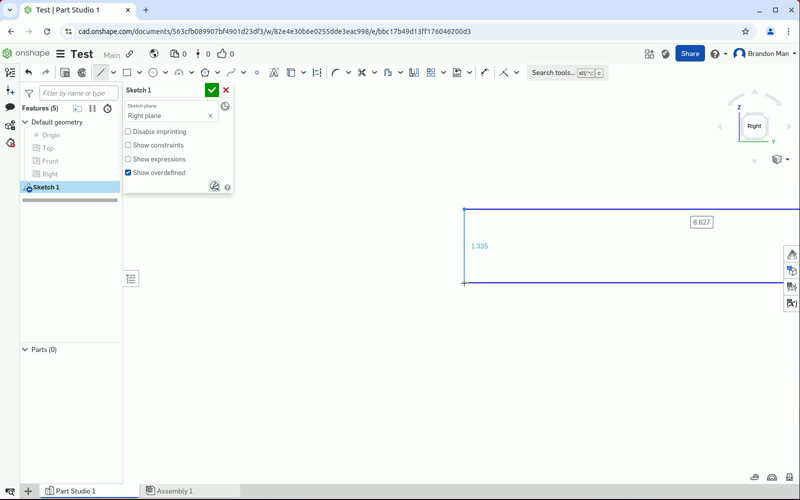
key_up(shift)
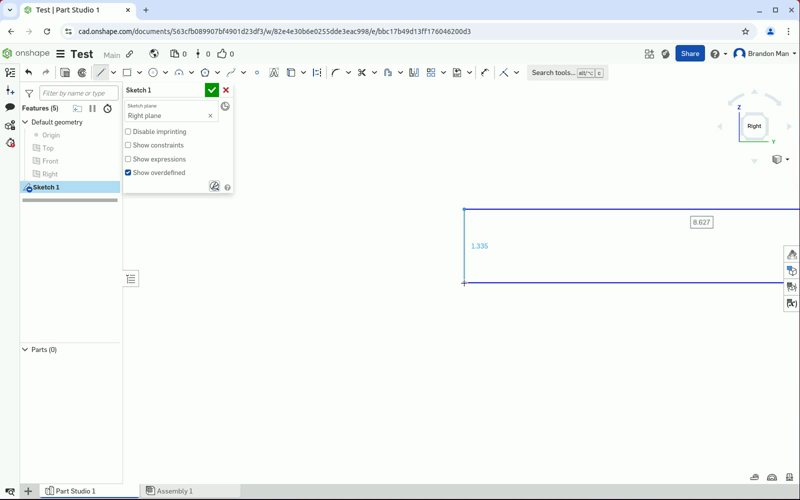
click(464, 282)
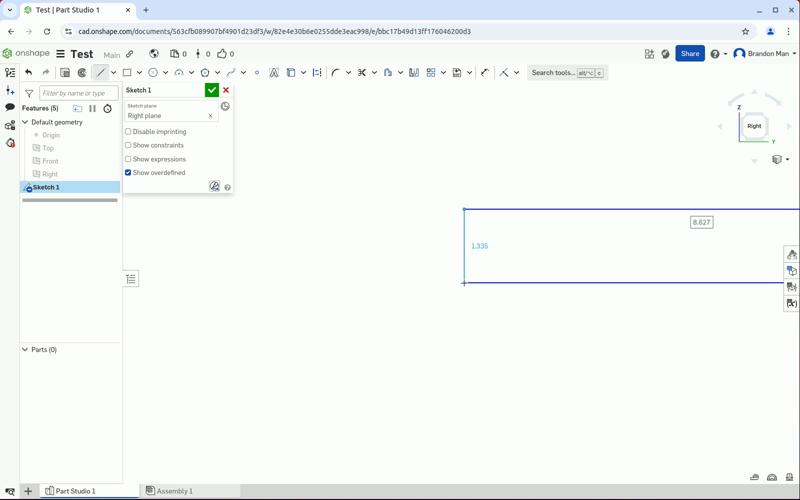
scroll(-6)
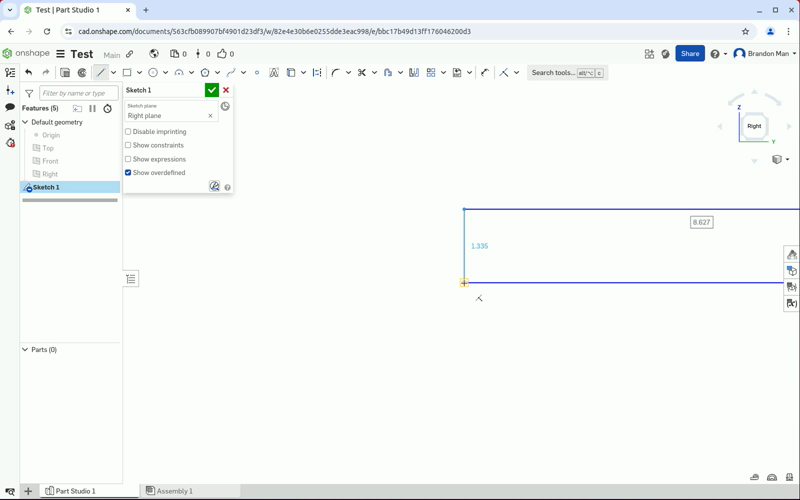
scroll(-6)
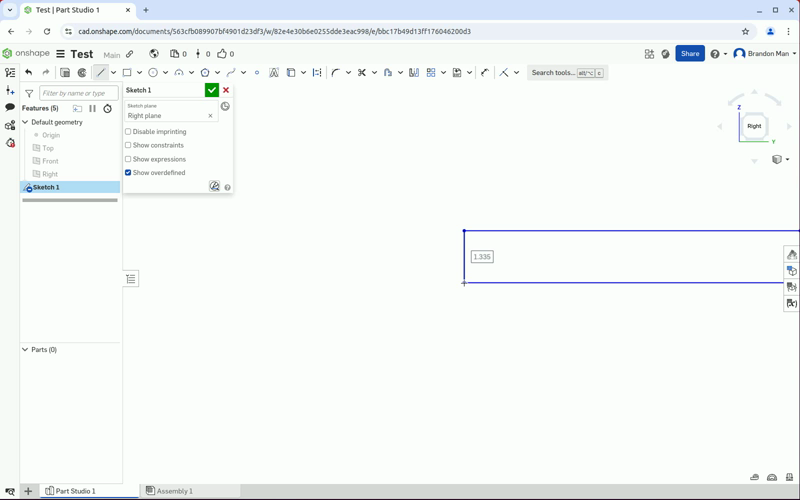
scroll(-6)
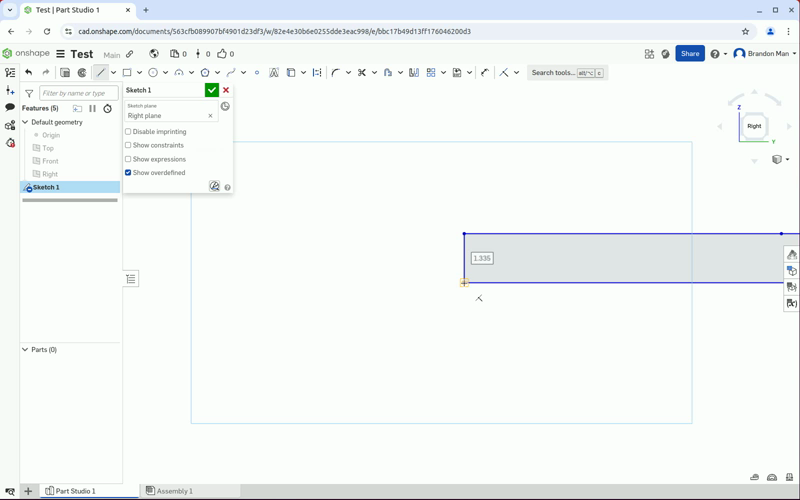
scroll(-6)
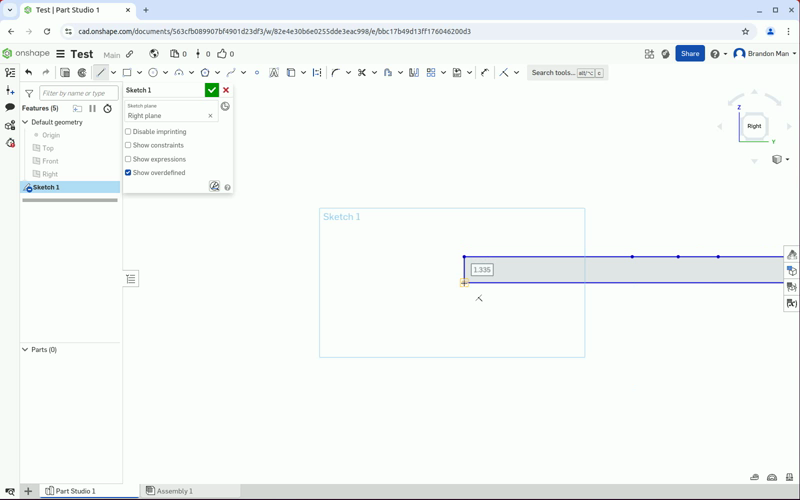
scroll(-6)
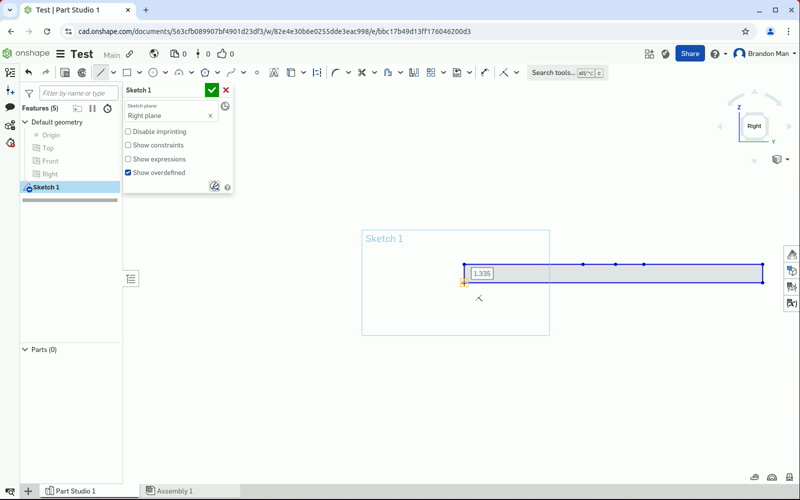
scroll(-6)
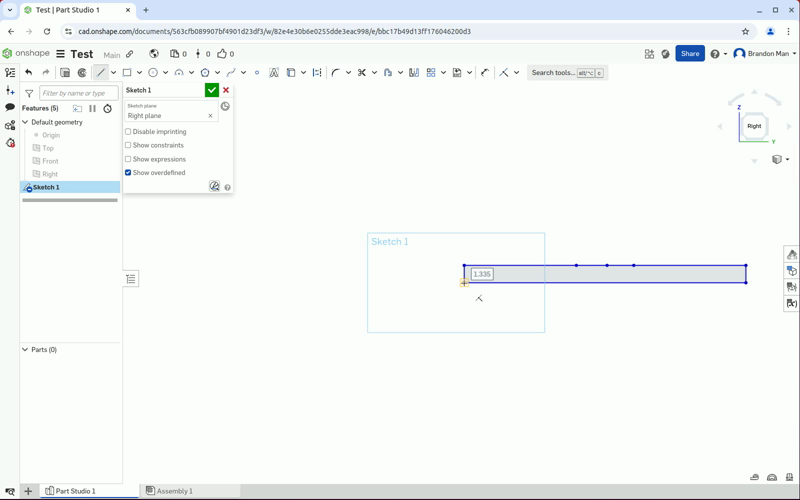
scroll(-6)
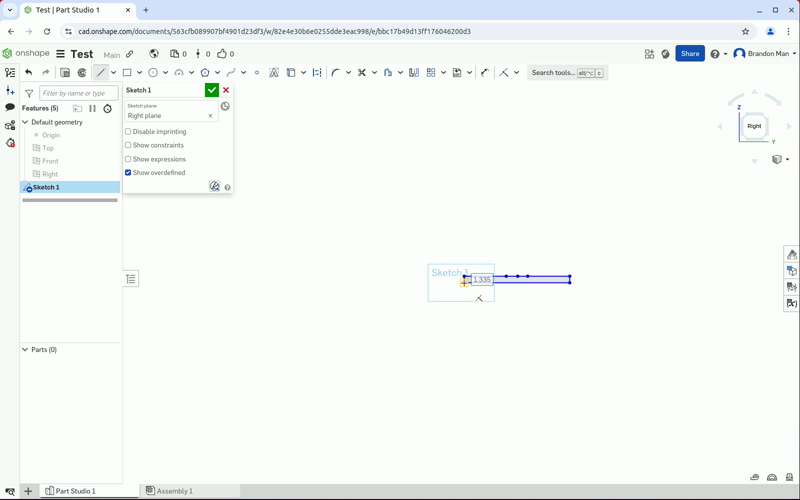
key(esc)
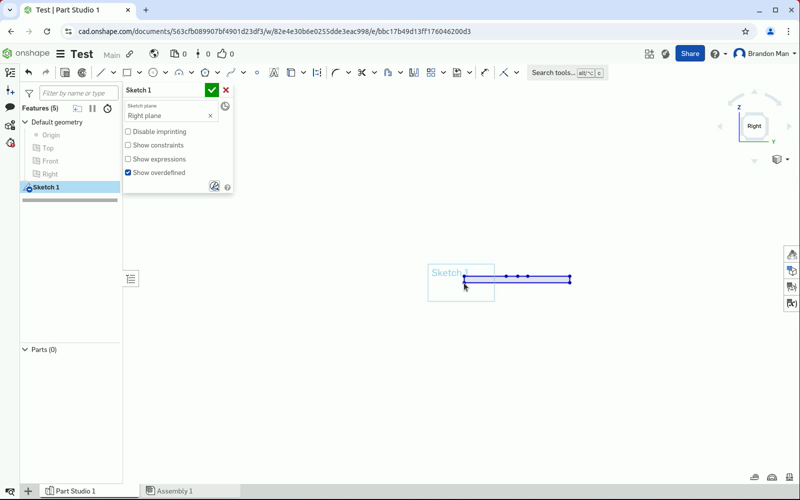
mouse_move(566, 277)
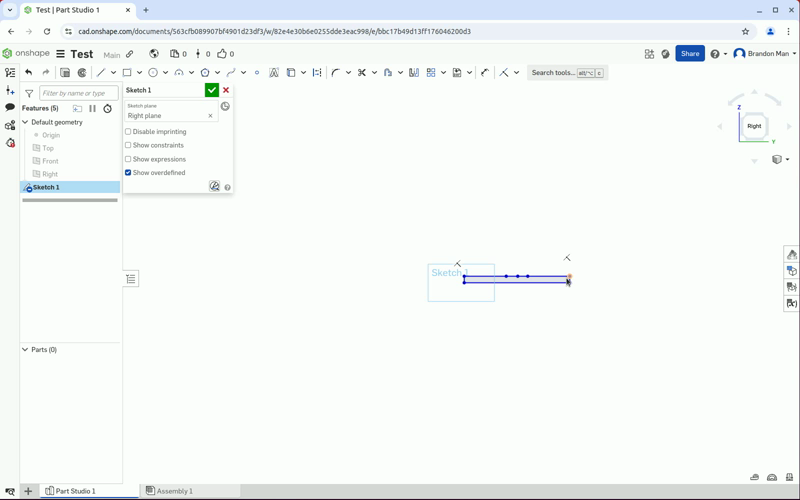
scroll(6)
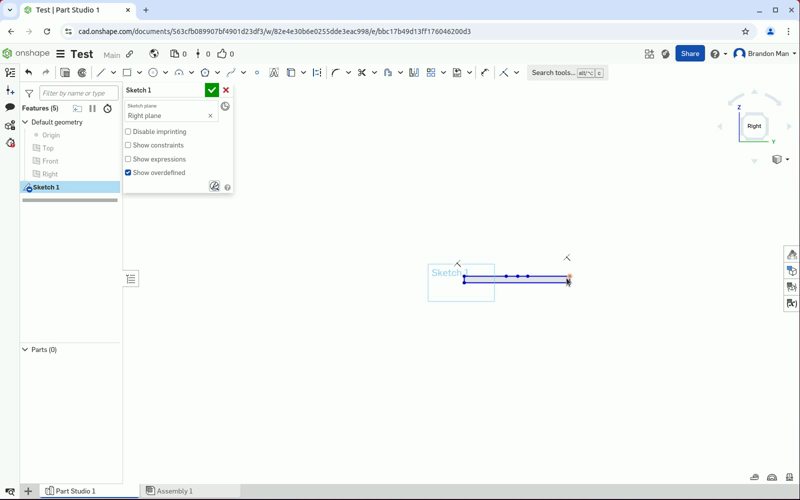
scroll(6)
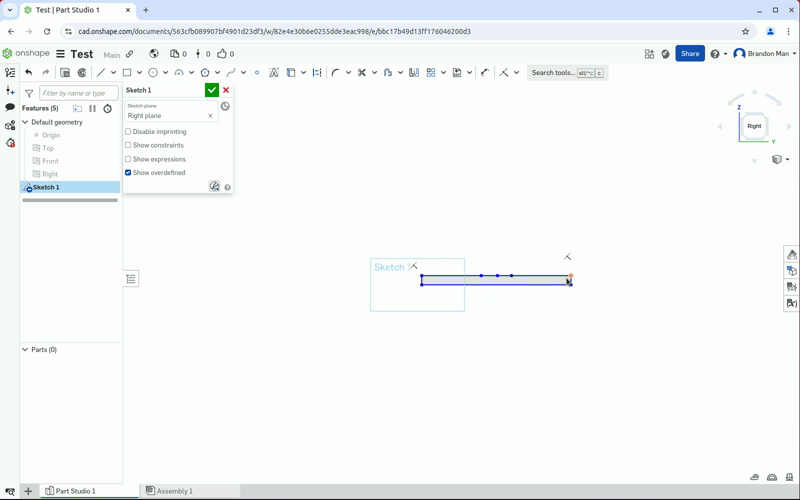
scroll(6)
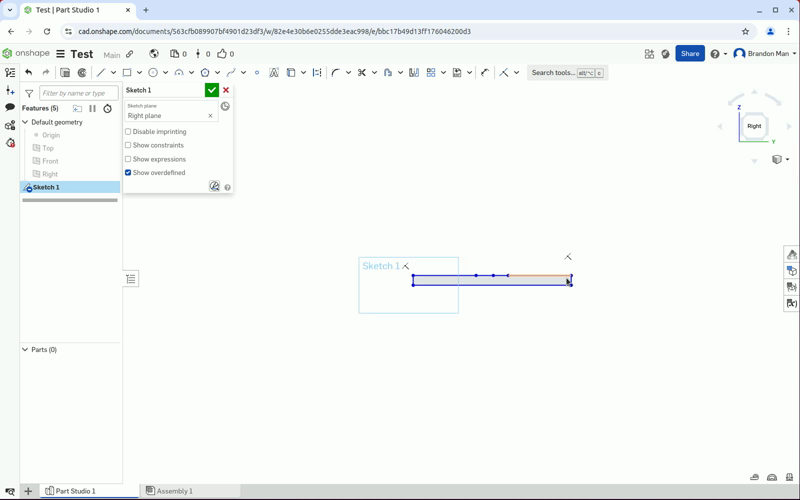
scroll(6)
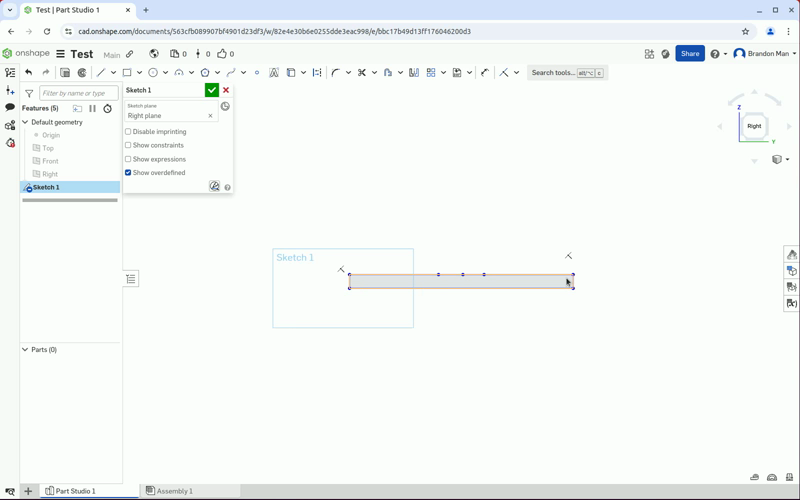
scroll(6)
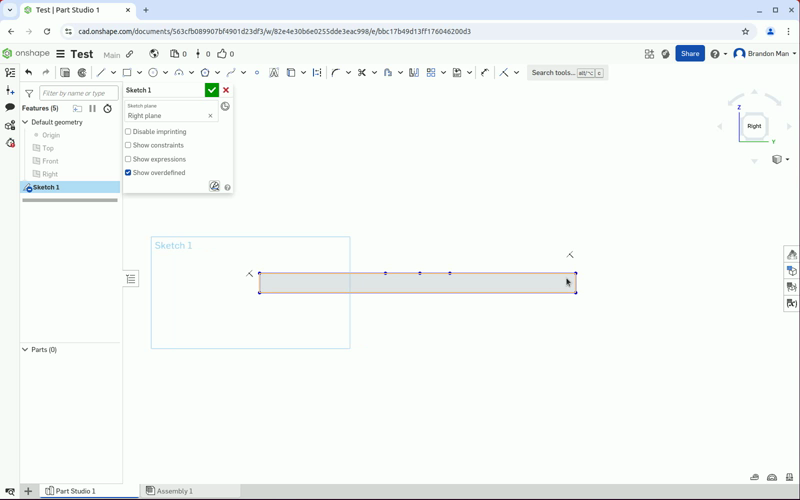
scroll(6)
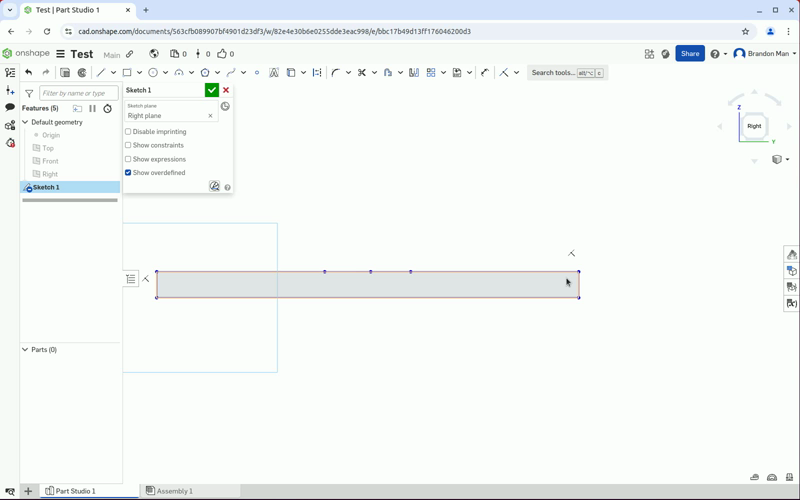
scroll(6)
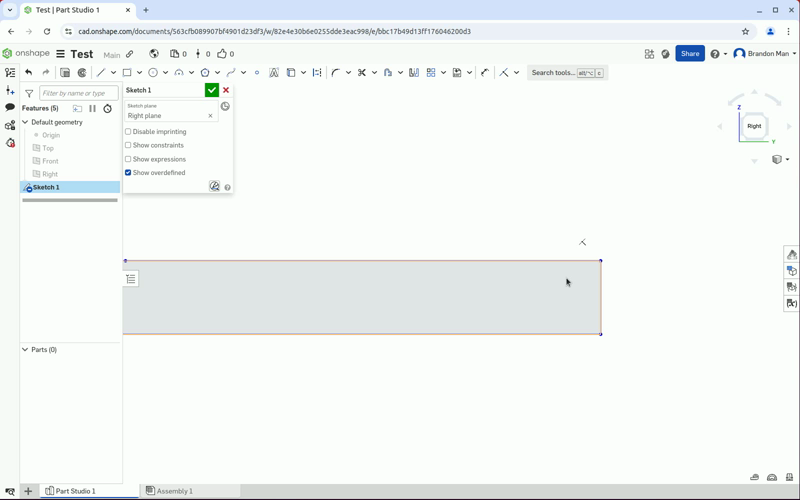
click(566, 277)
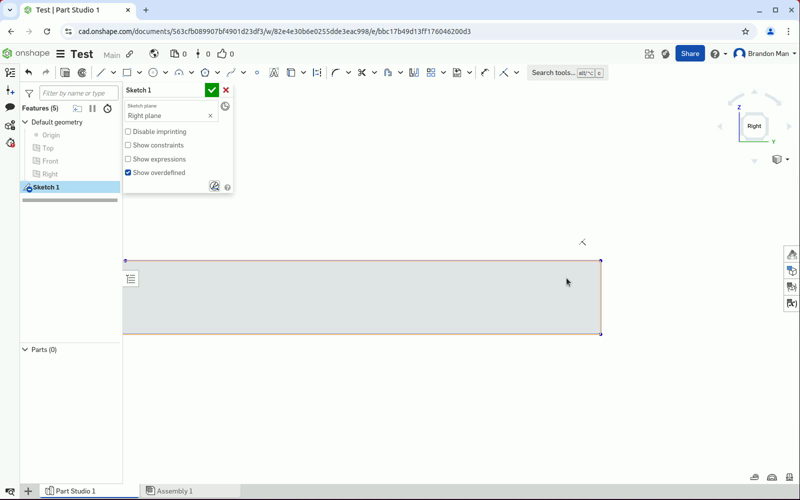
scroll(-6)
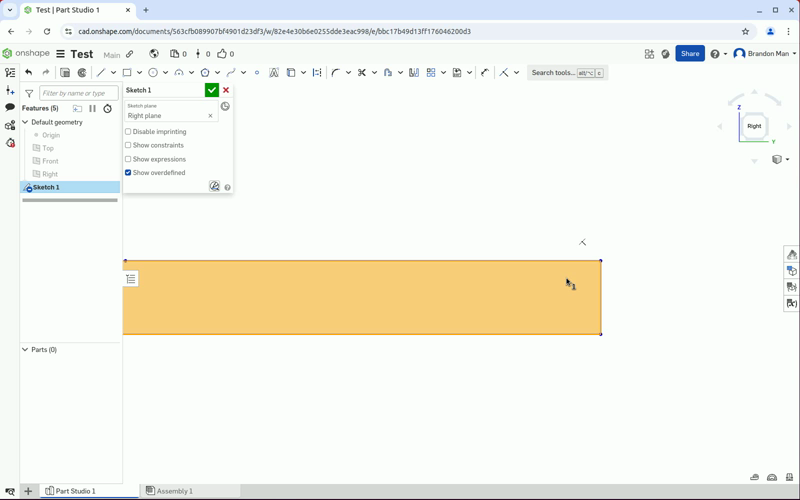
scroll(-6)
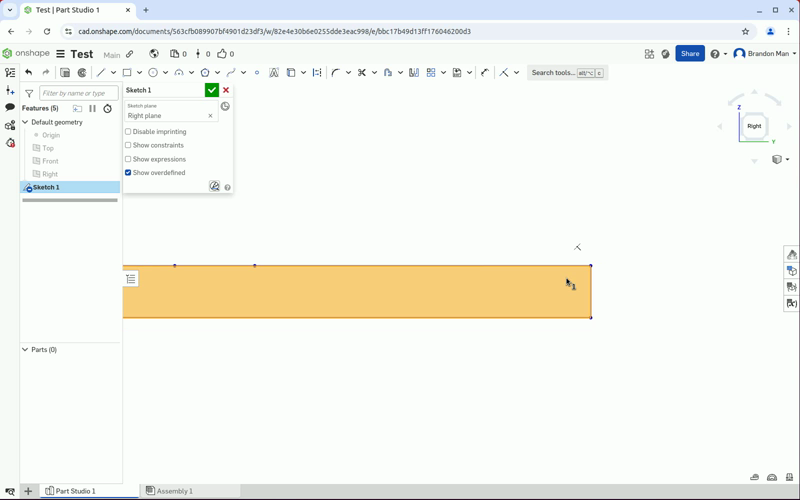
scroll(-6)
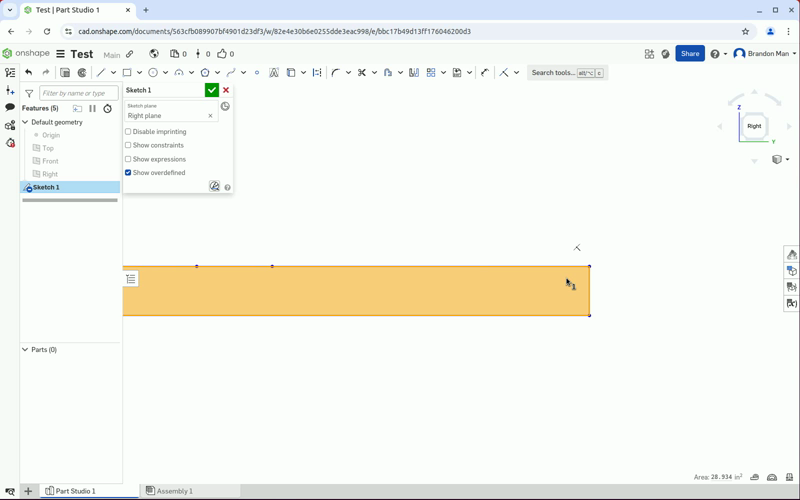
scroll(-6)
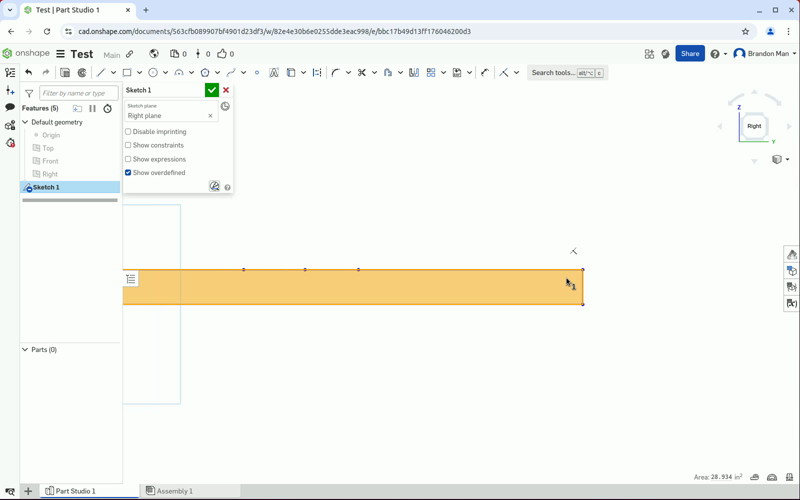
scroll(-6)
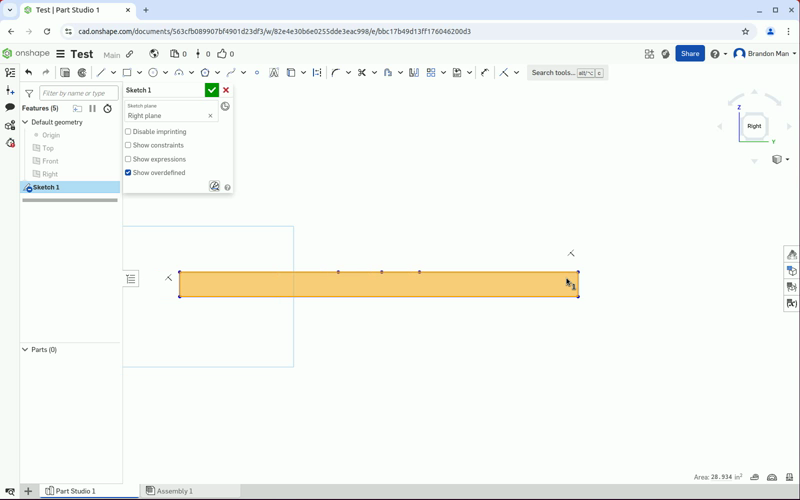
scroll(-6)
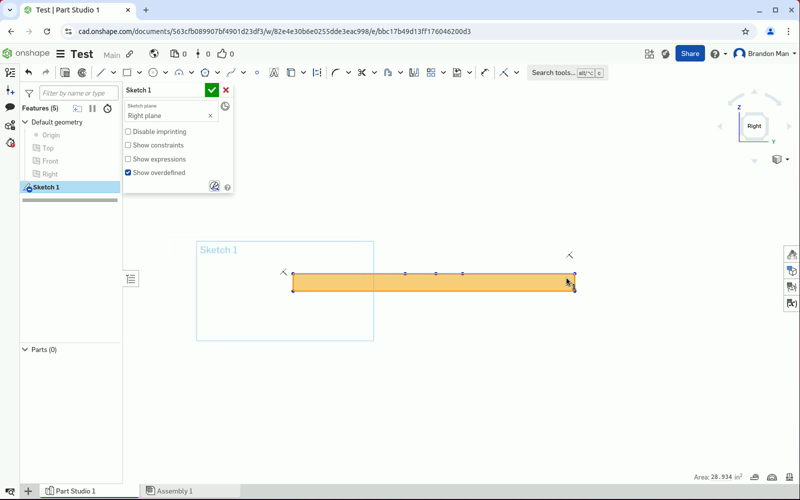
scroll(-6)
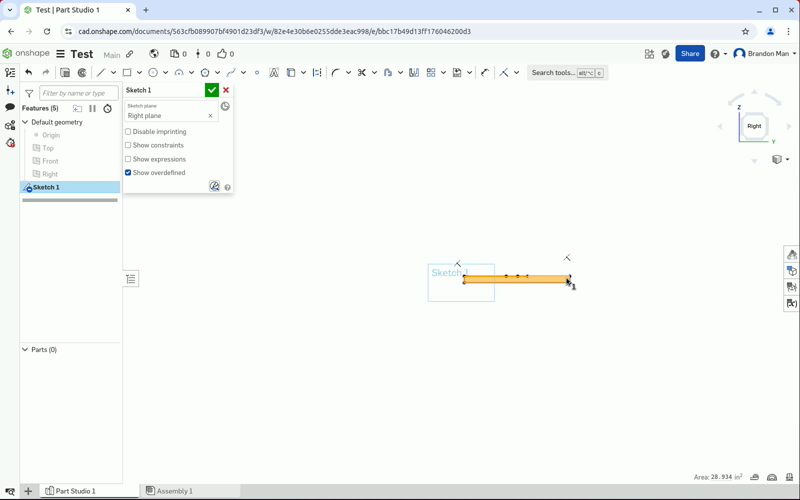
mouse_move(73, 352)
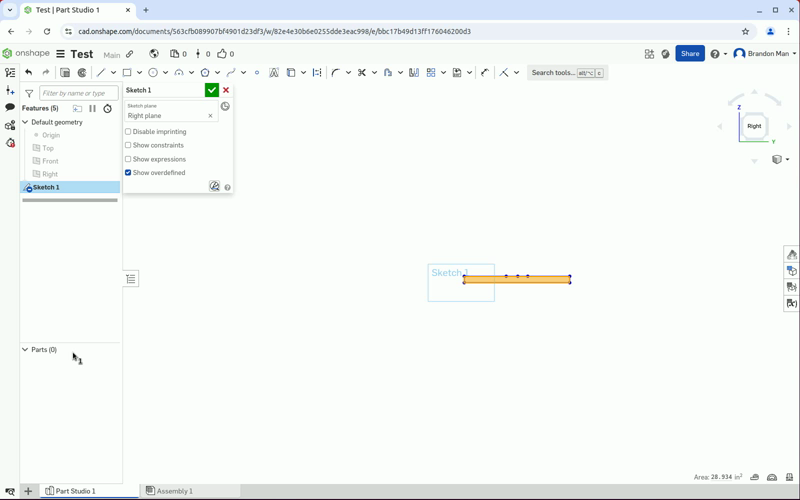
key(shift+y)
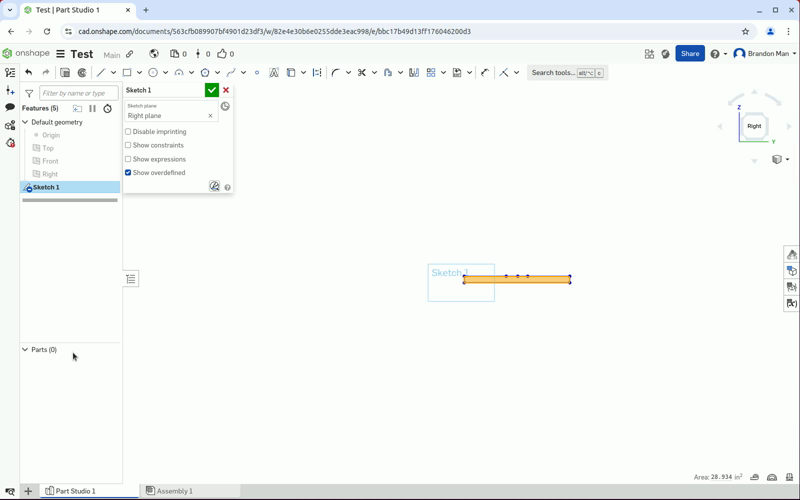
key(shift+e)
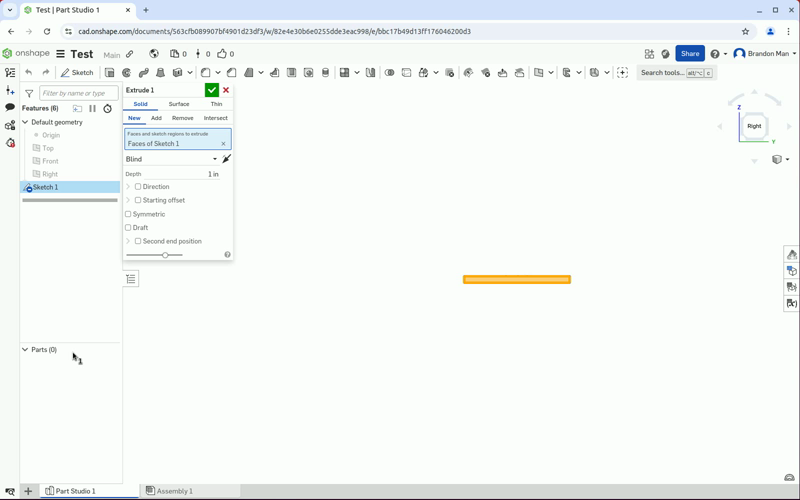
mouse_move(143, 106)
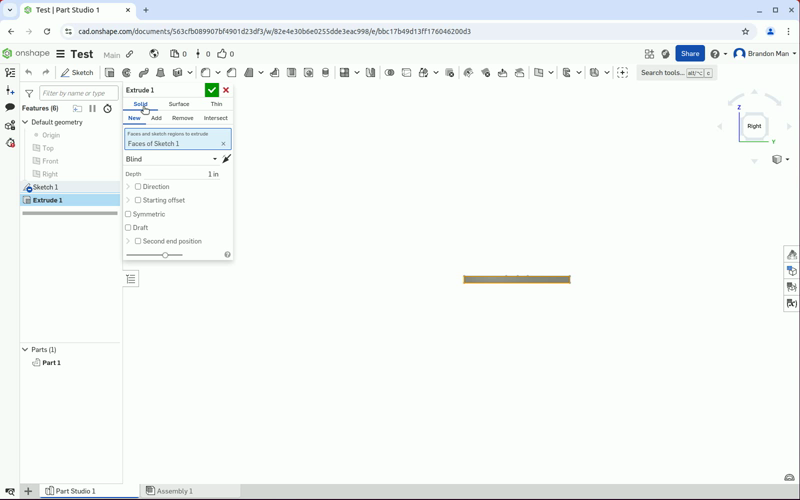
click(143, 106)
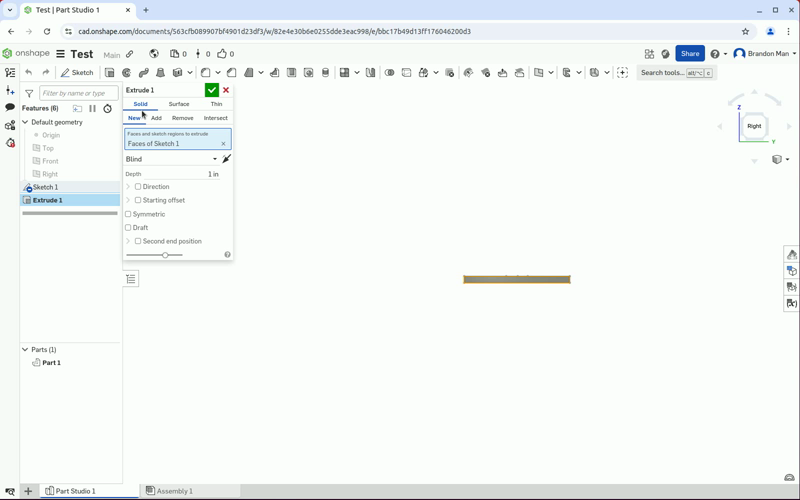
mouse_move(137, 120)
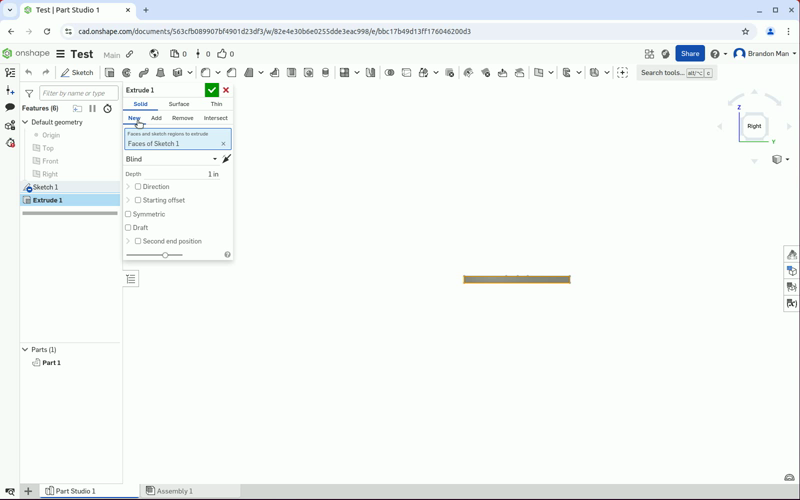
click(137, 120)
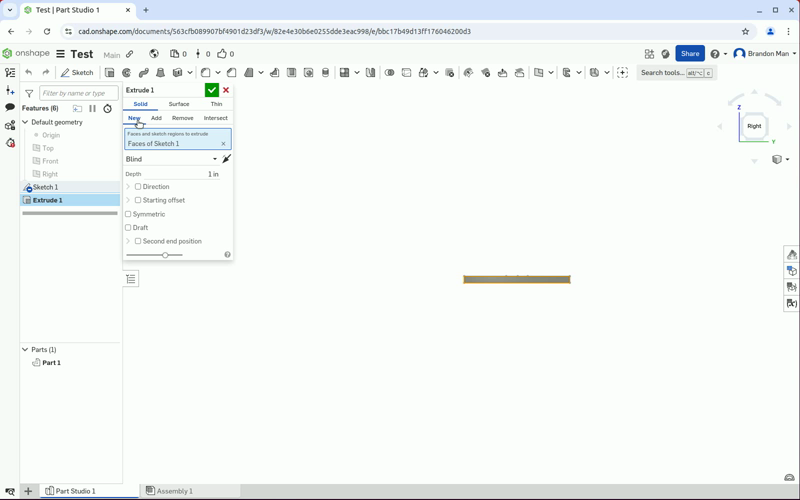
key(tab, 4)
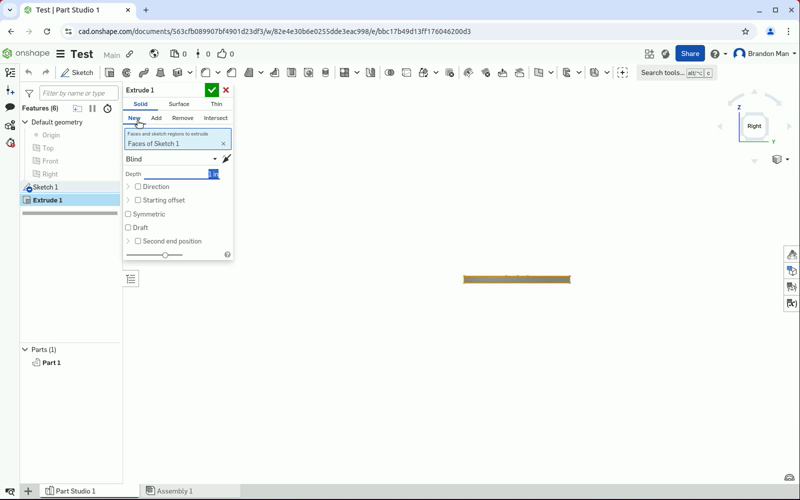
text(0.722)
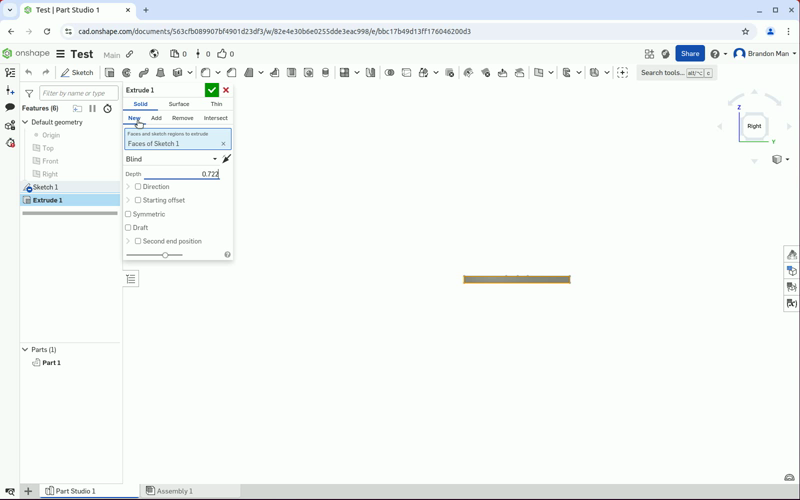
key(enter)
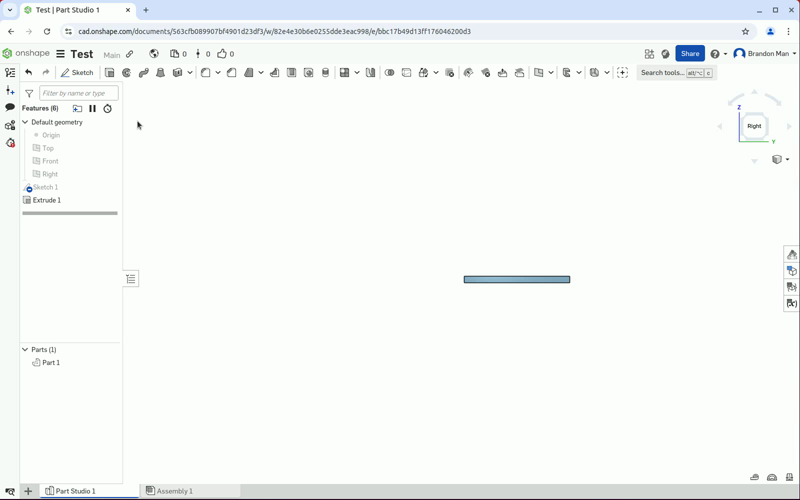
key(shift+h)
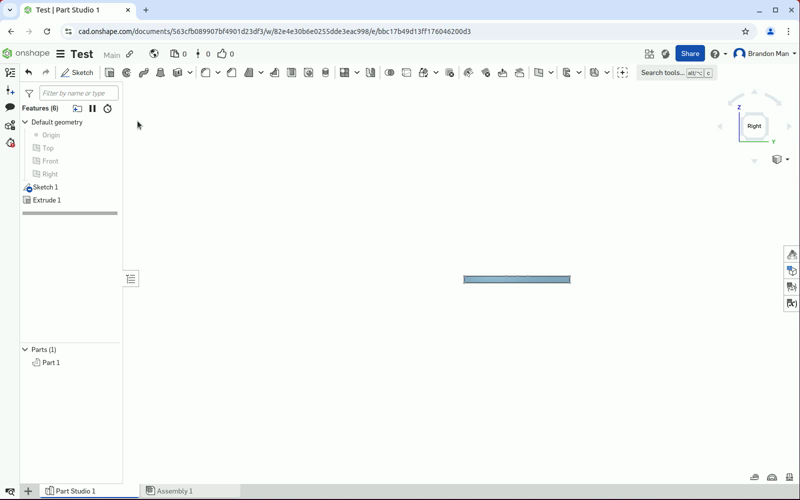
key(shift+h)
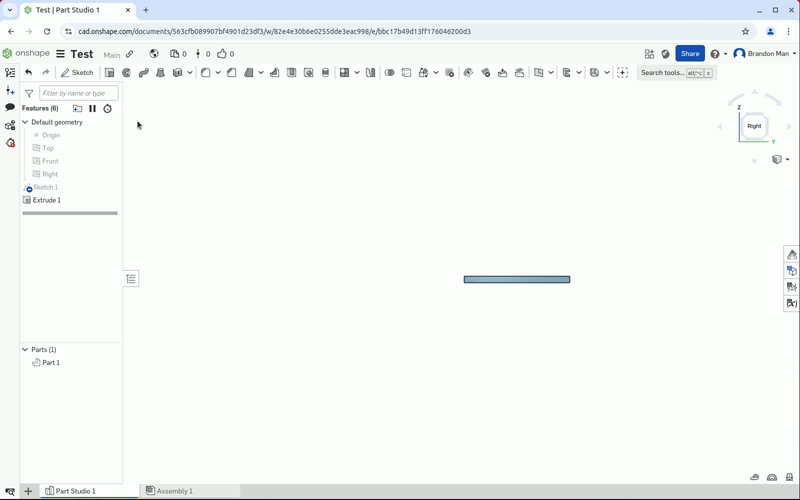
mouse_move(73, 189)
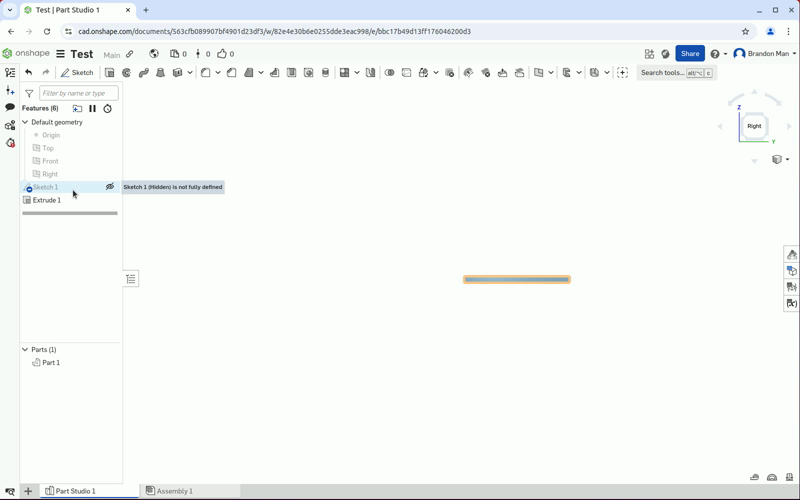
click(73, 189)
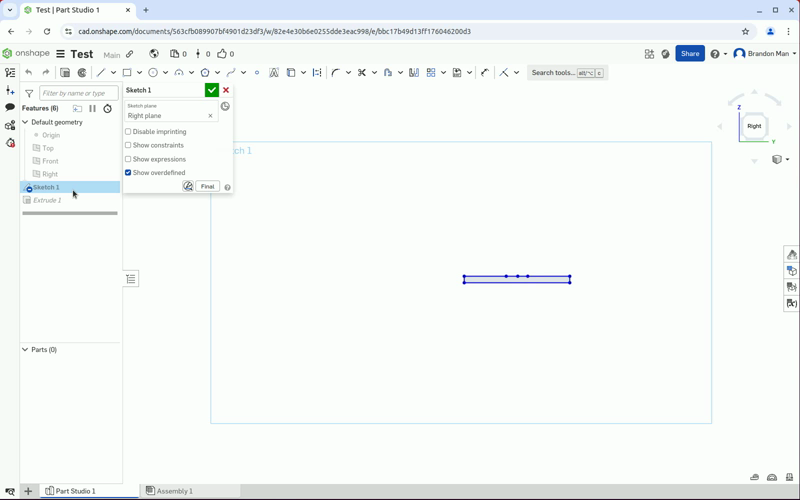
mouse_move(229, 92)
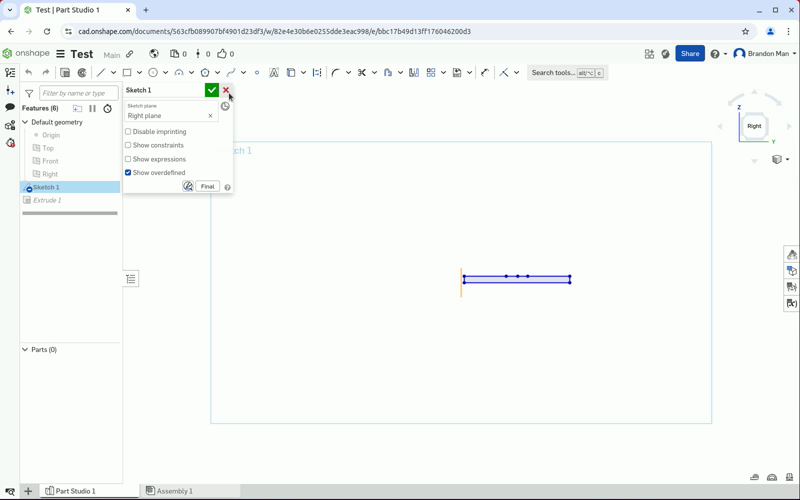
click(229, 92)
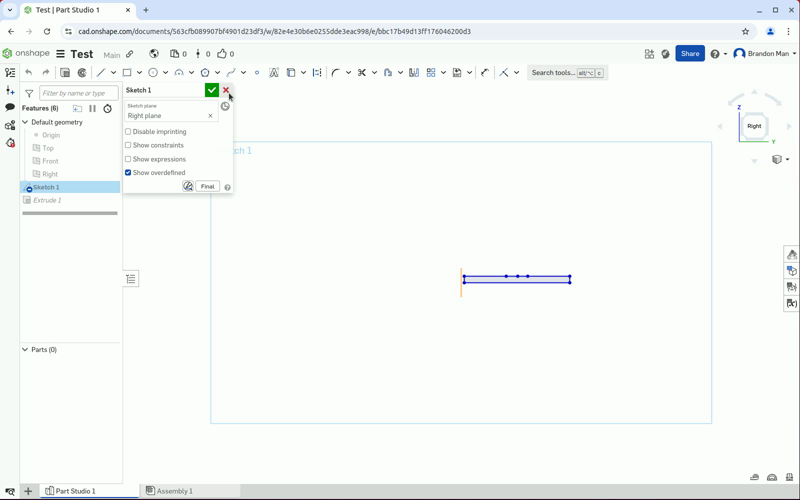
key(shift+s)
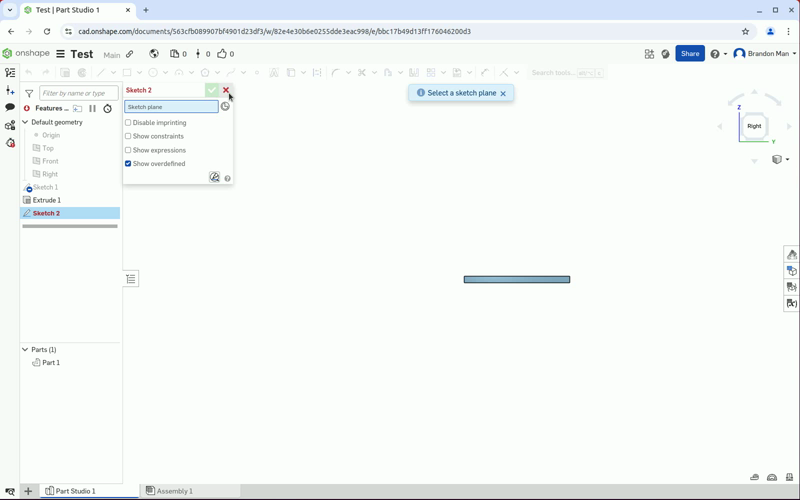
mouse_move(73, 176)
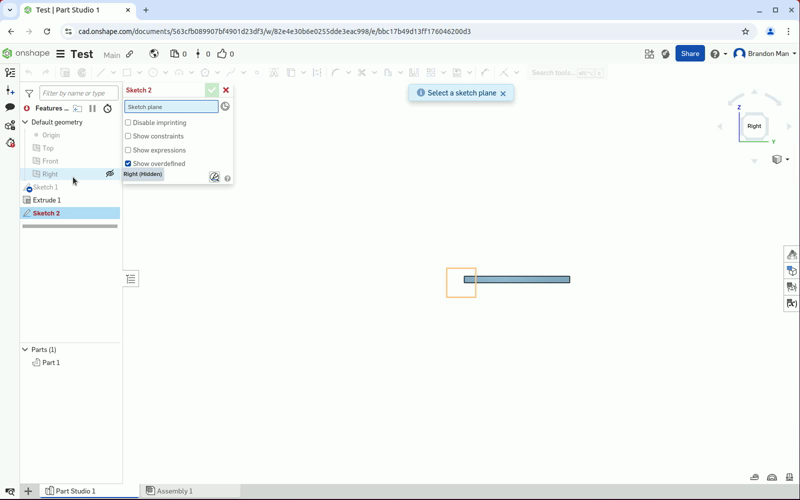
click(73, 176)
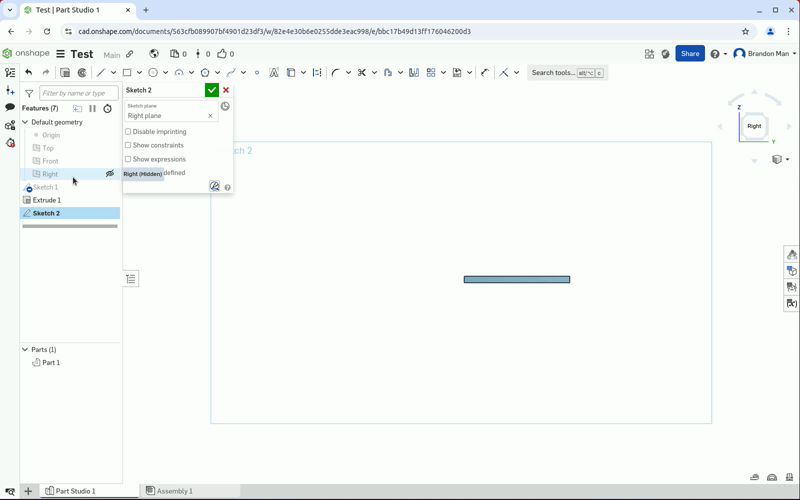
mouse_move(73, 352)
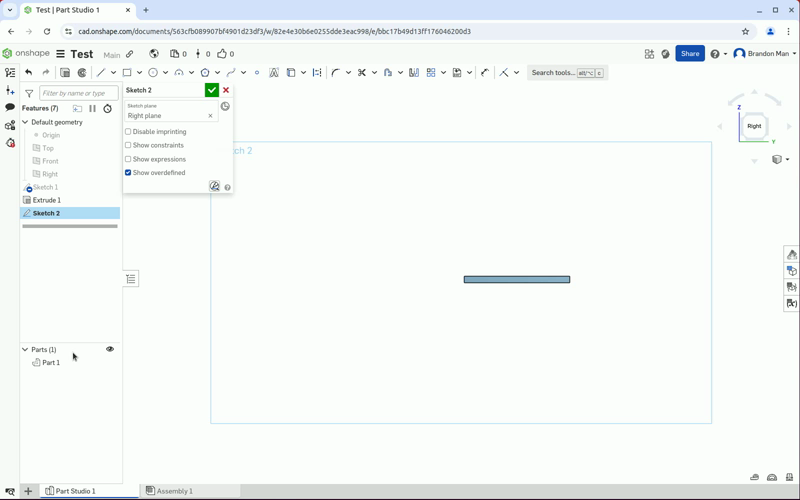
key(y)
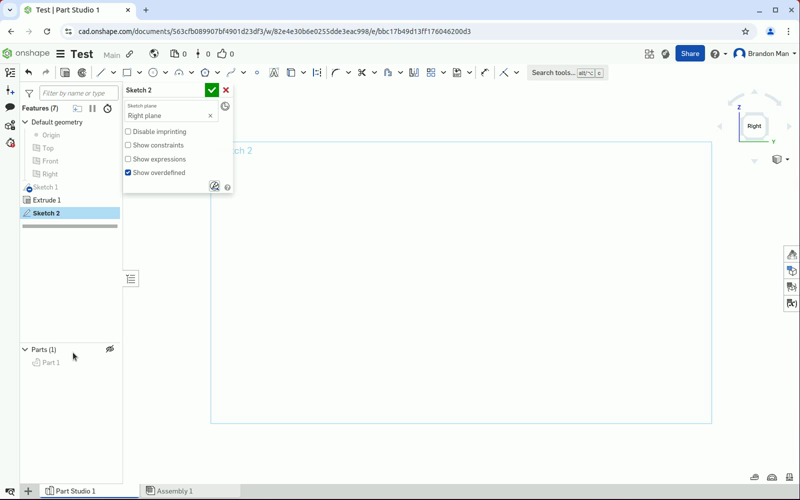
key(l)
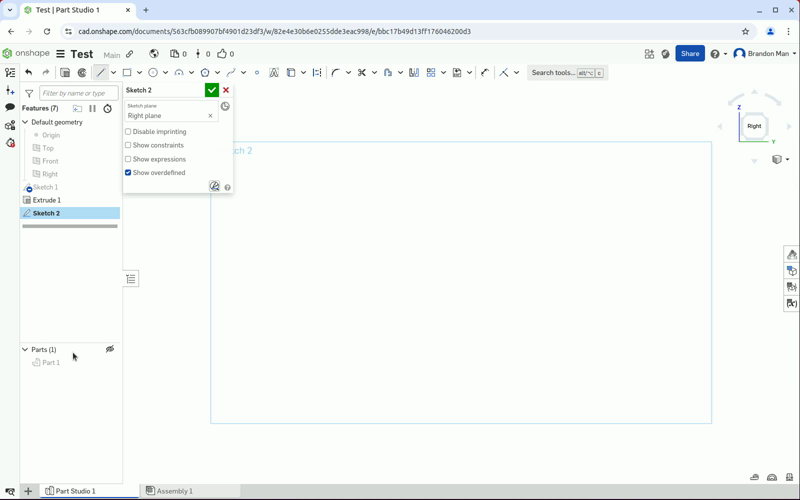
key_down(shift)
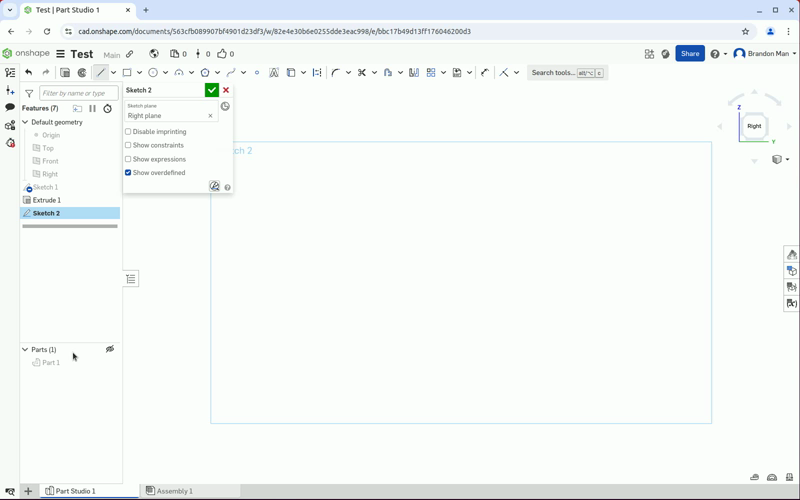
mouse_move(460, 282)
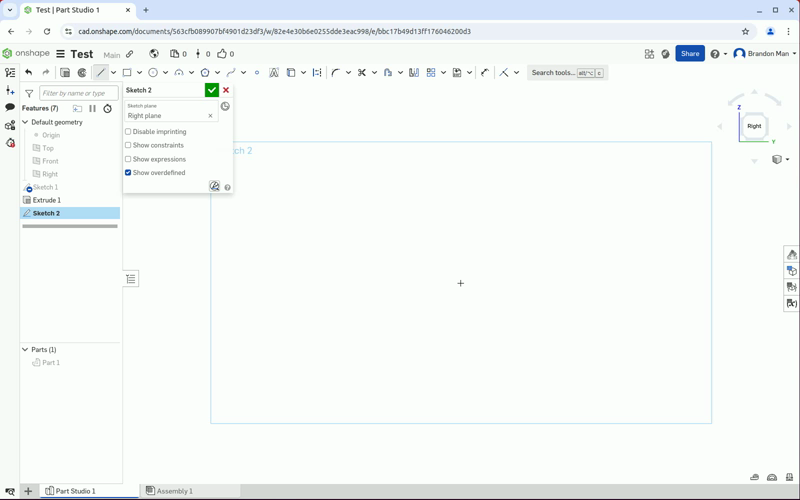
click(460, 282)
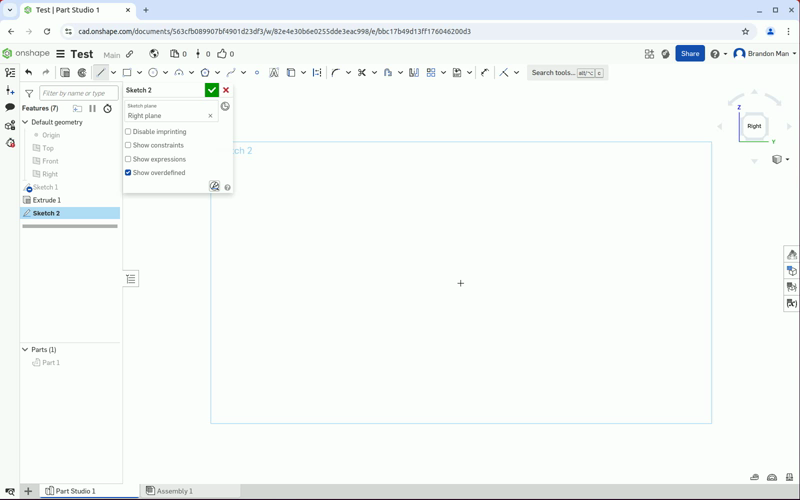
key_up(shift)
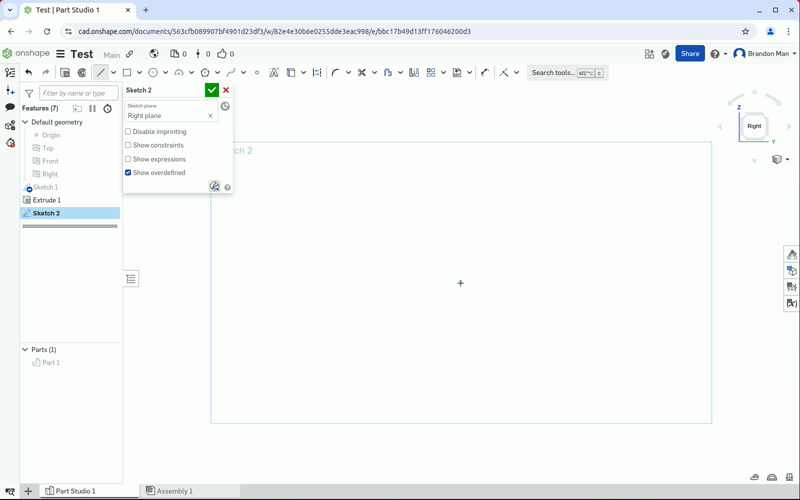
key_down(shift)
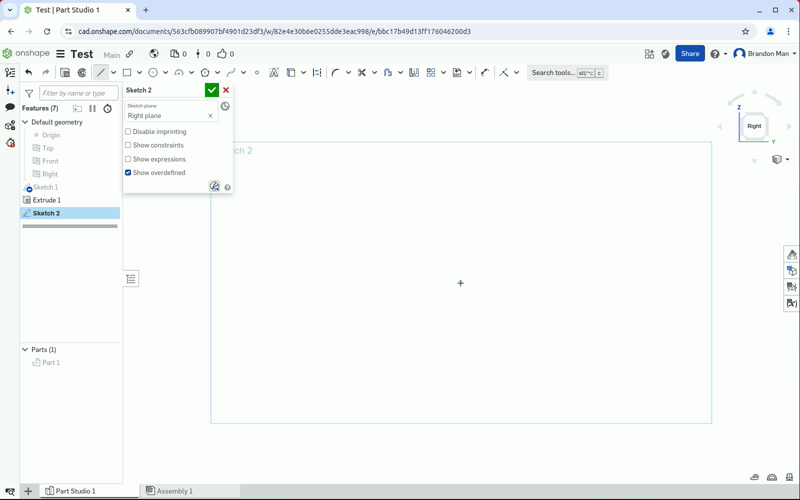
mouse_move(490, 282)
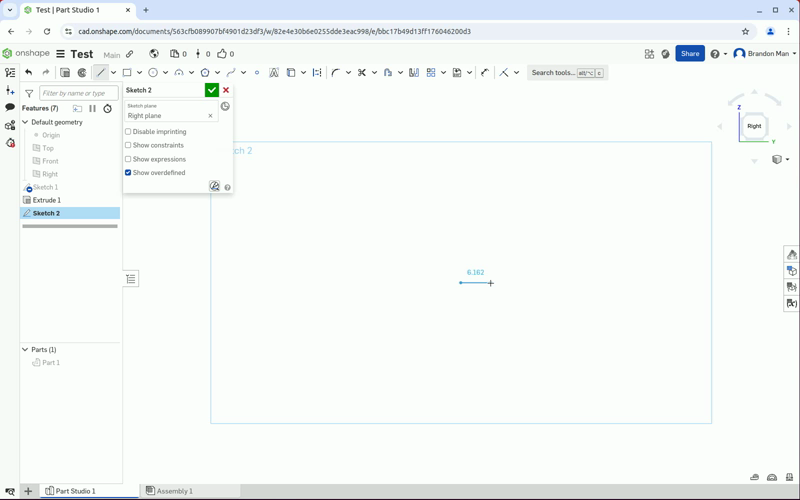
mouse_move(464, 282)
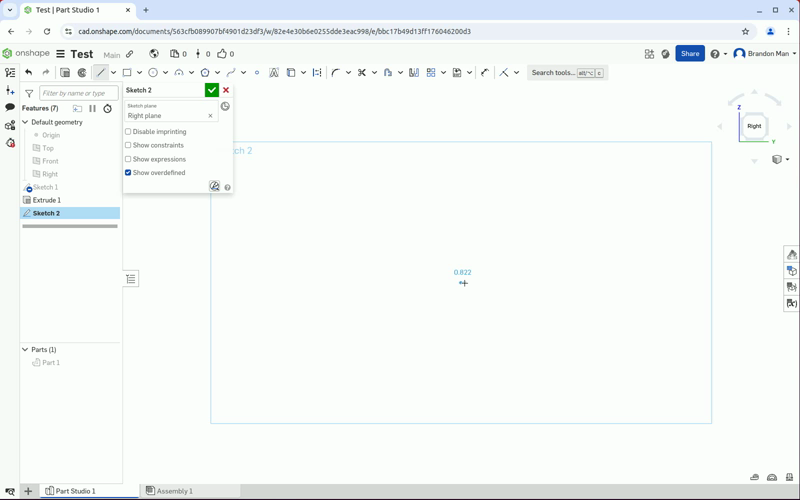
scroll(6)
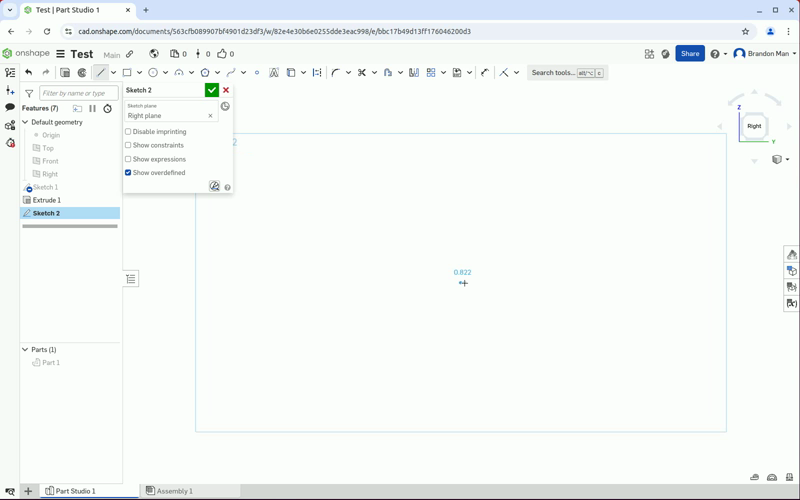
scroll(6)
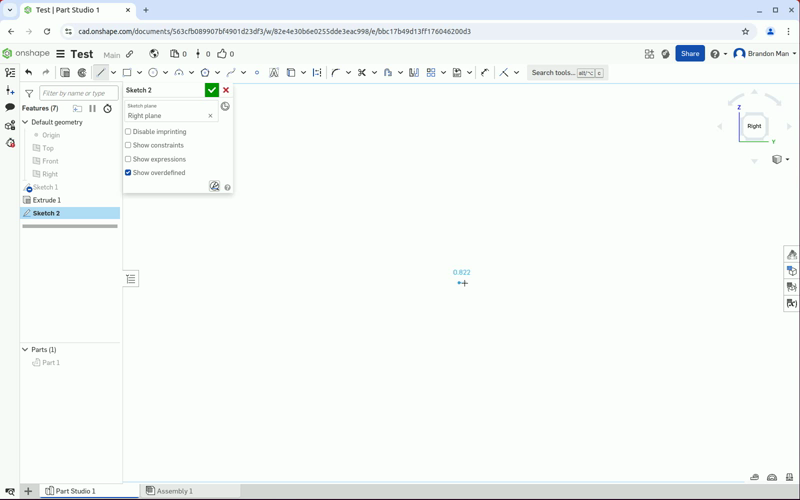
scroll(6)
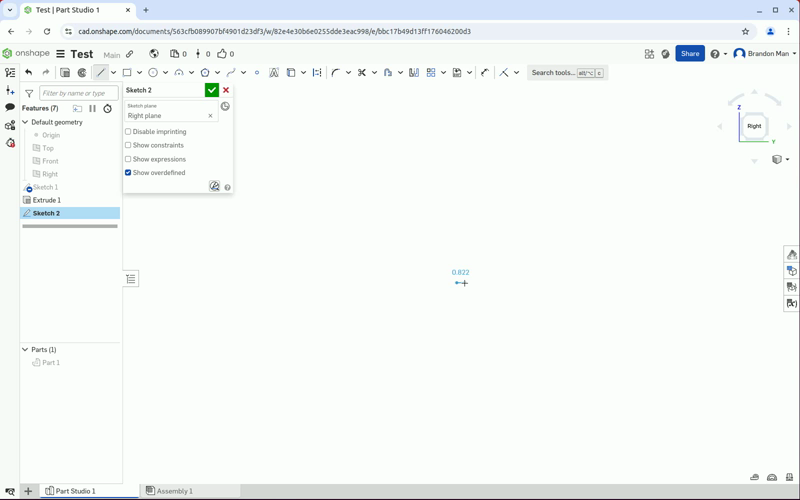
scroll(6)
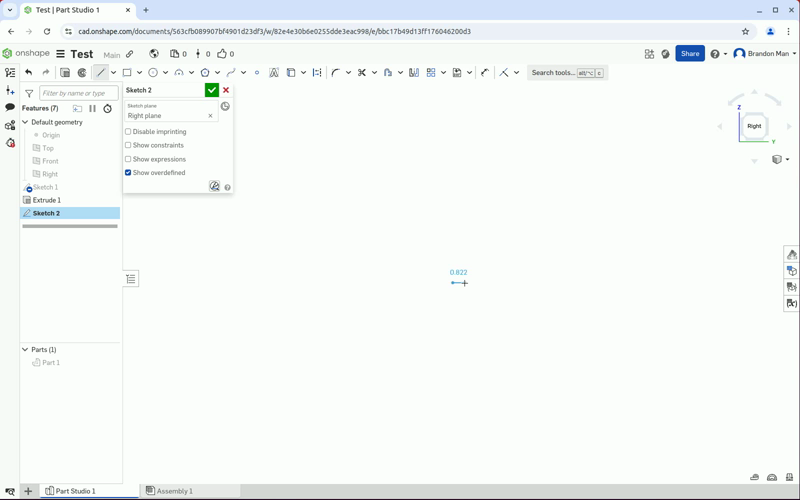
scroll(6)
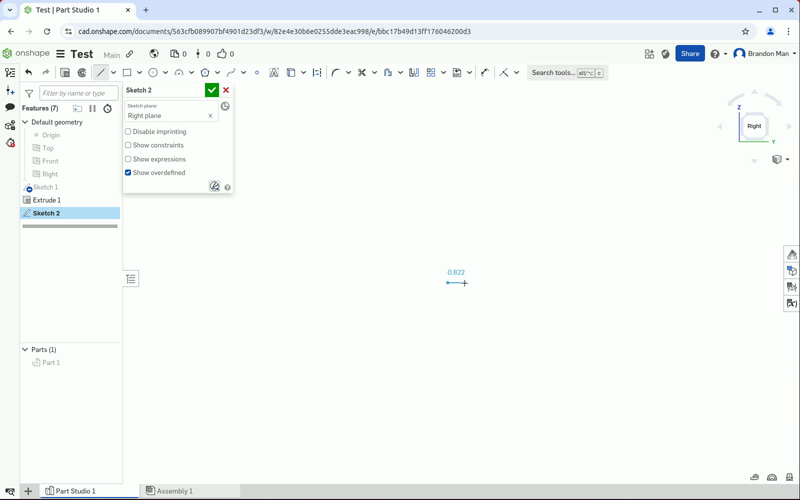
scroll(6)
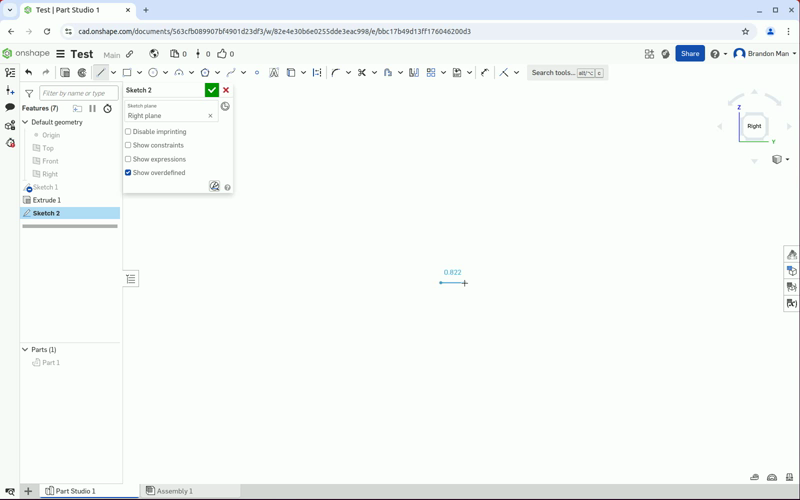
scroll(6)
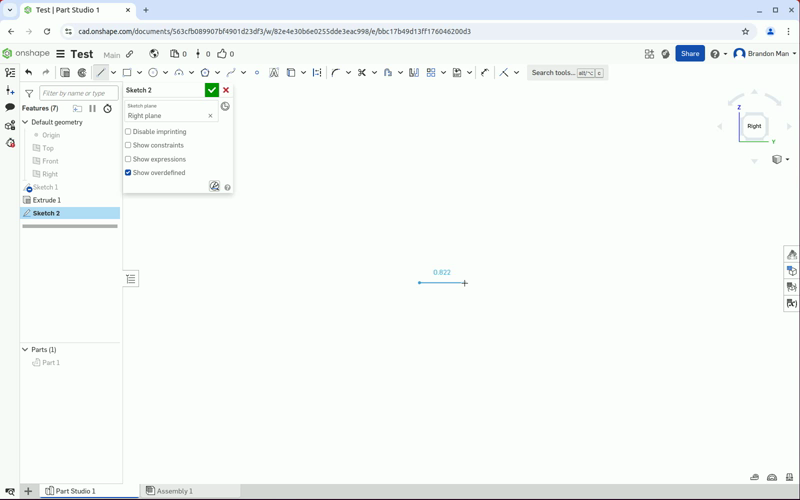
click(464, 282)
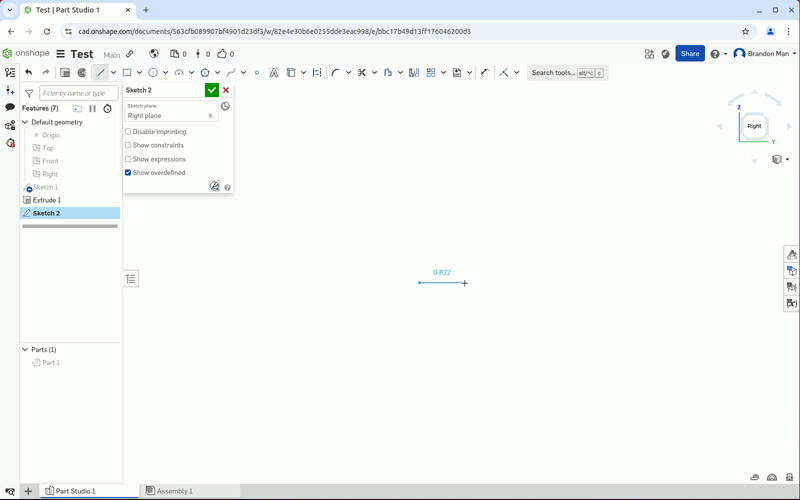
scroll(-6)
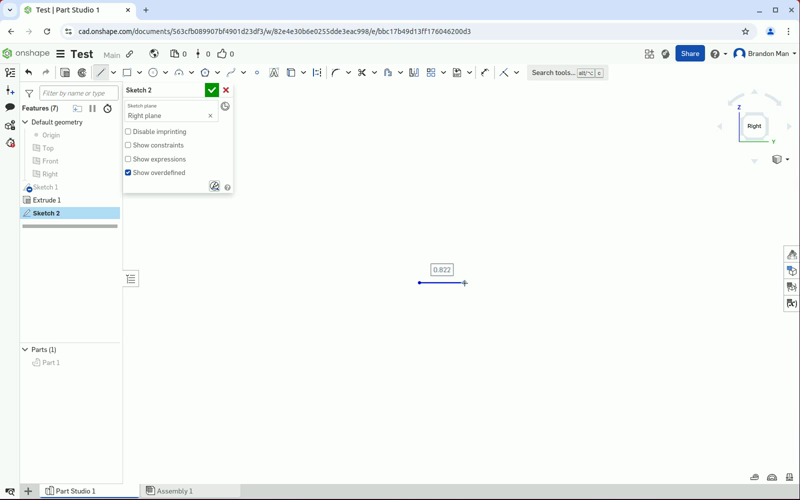
scroll(-6)
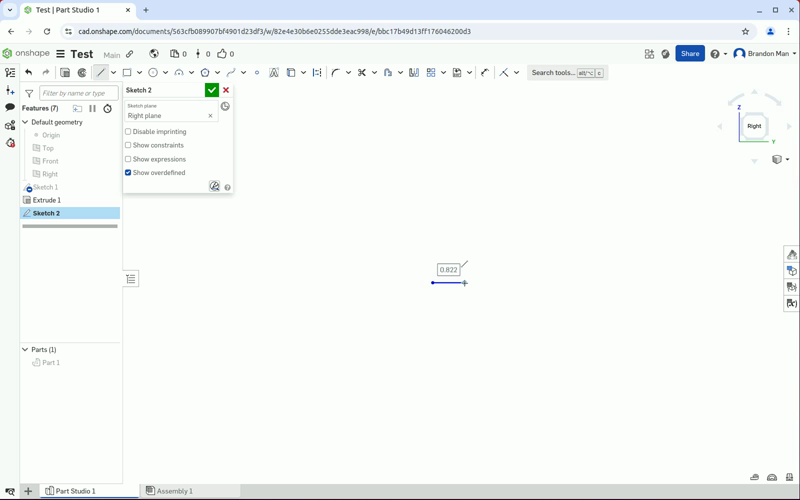
scroll(-6)
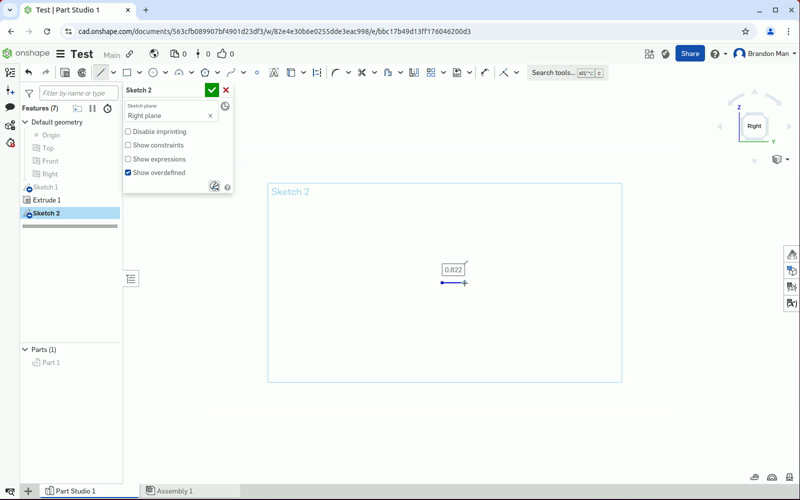
scroll(-6)
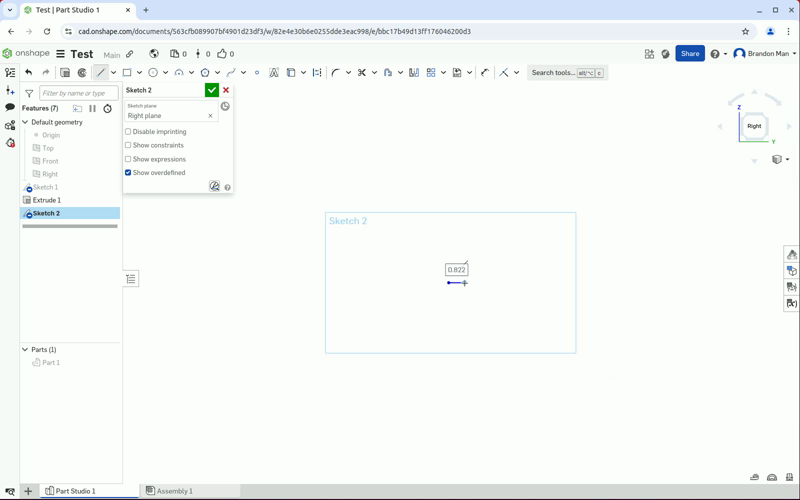
scroll(-6)
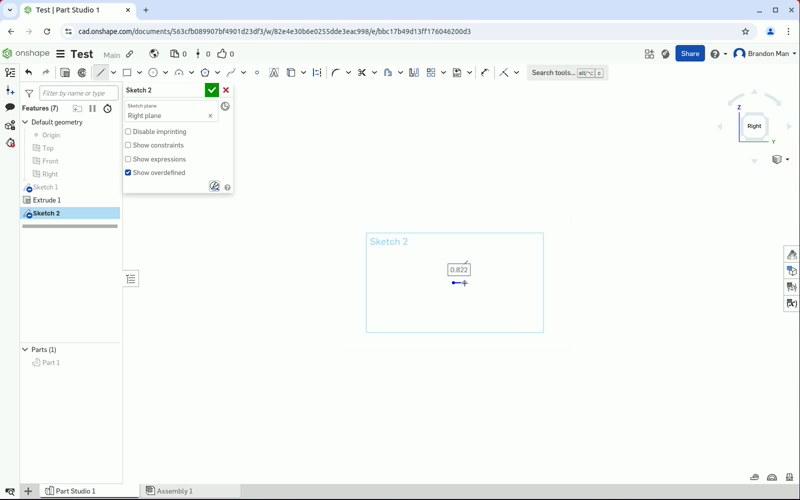
scroll(-6)
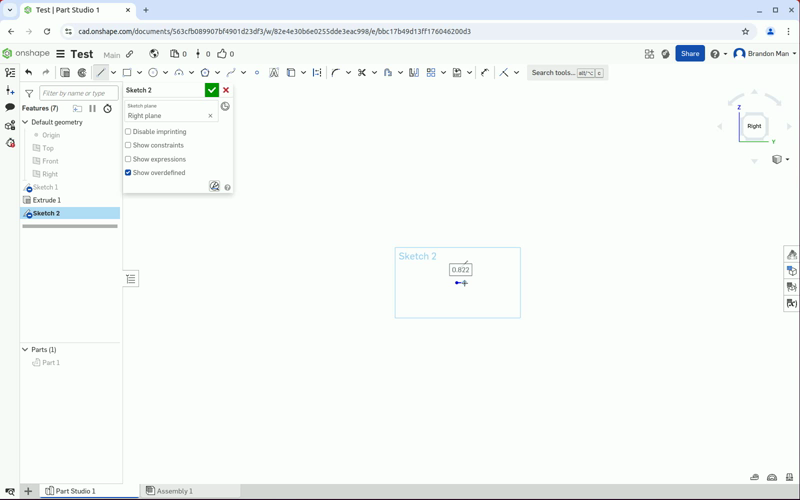
scroll(-6)
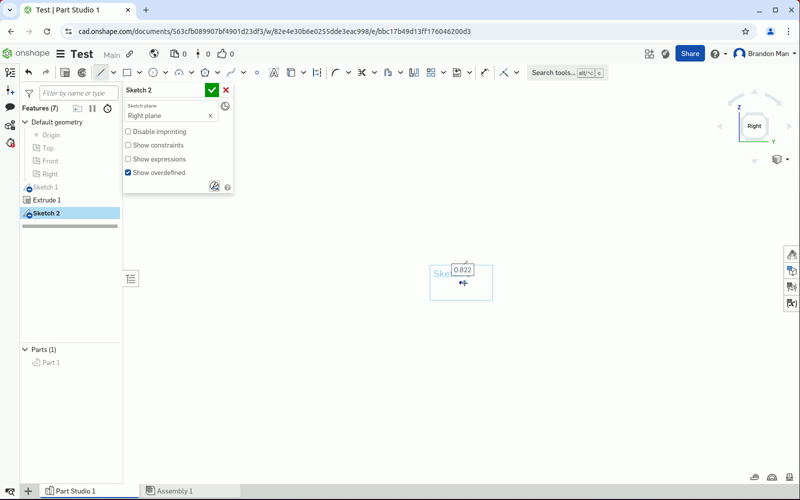
key_up(shift)
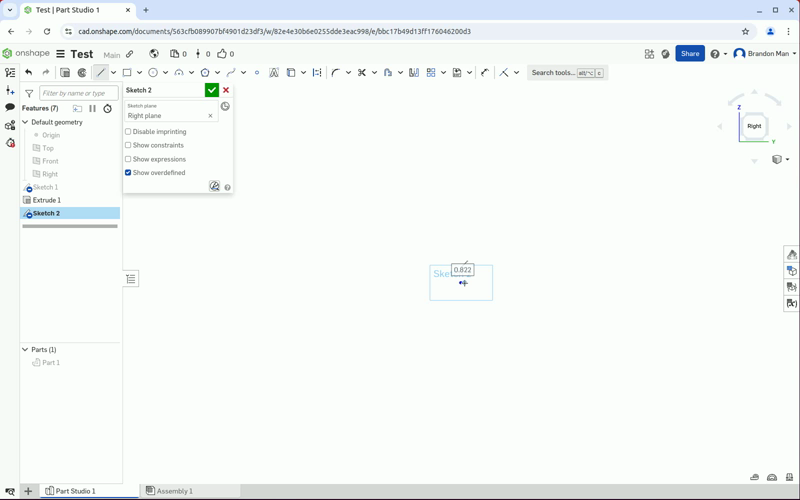
key_down(shift)
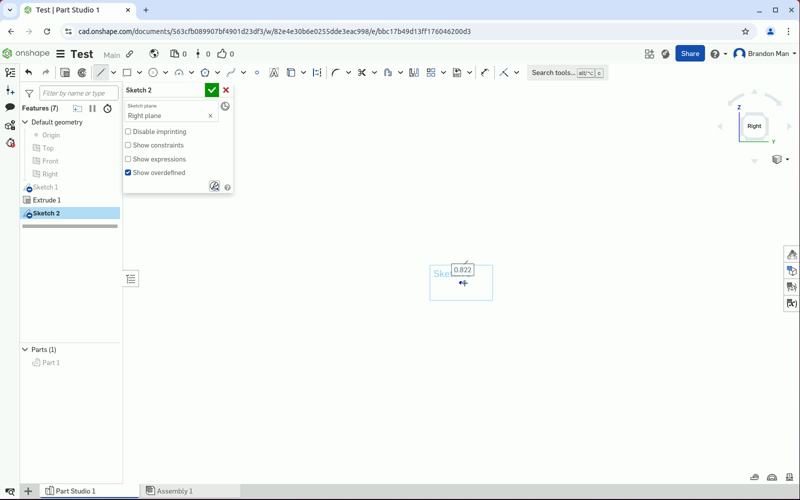
mouse_move(494, 282)
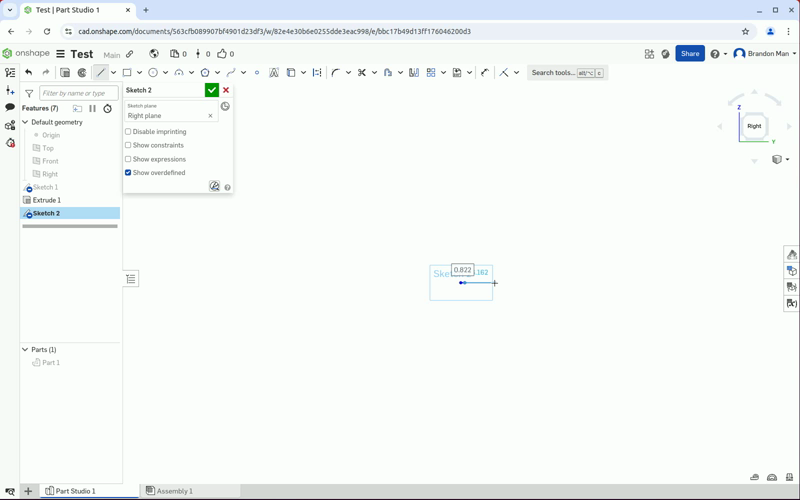
mouse_move(464, 276)
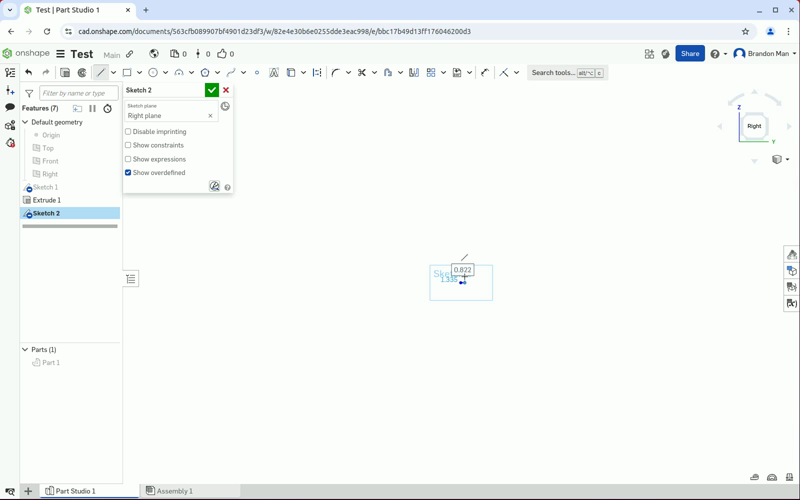
scroll(6)
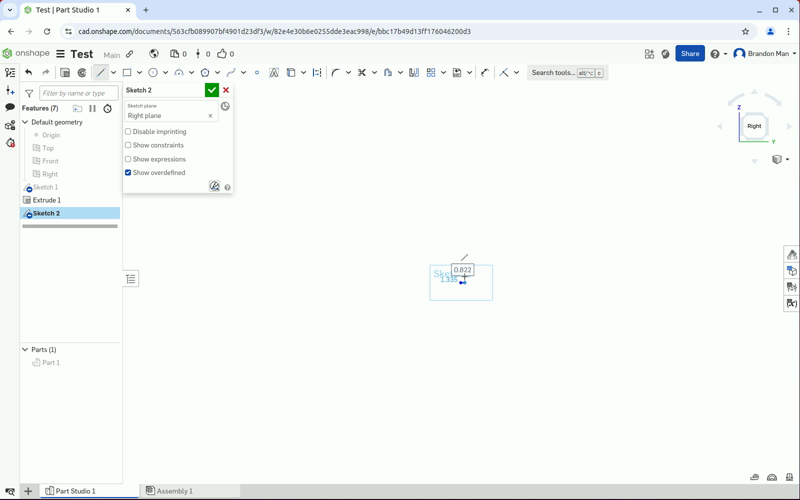
scroll(6)
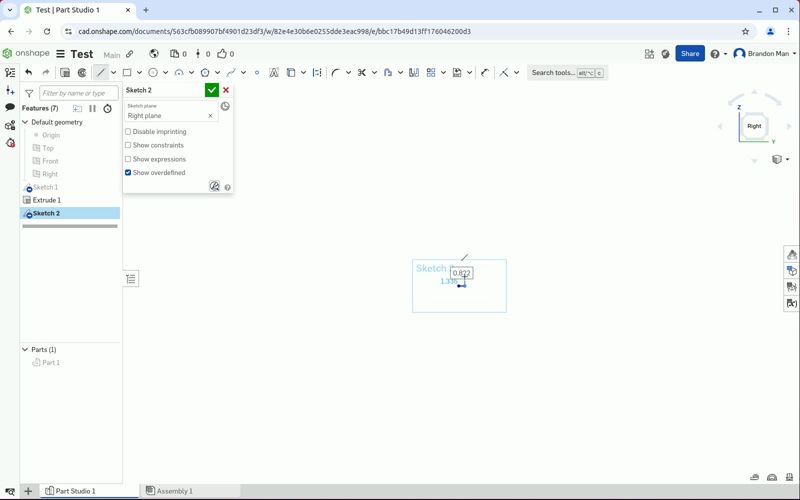
scroll(6)
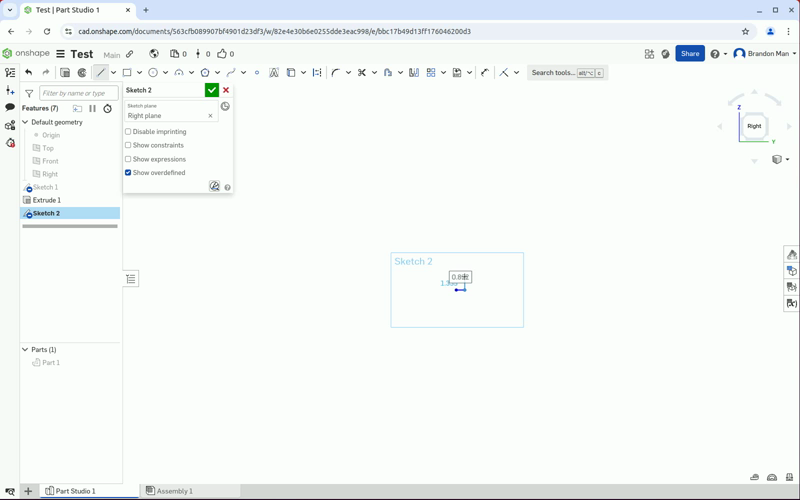
scroll(6)
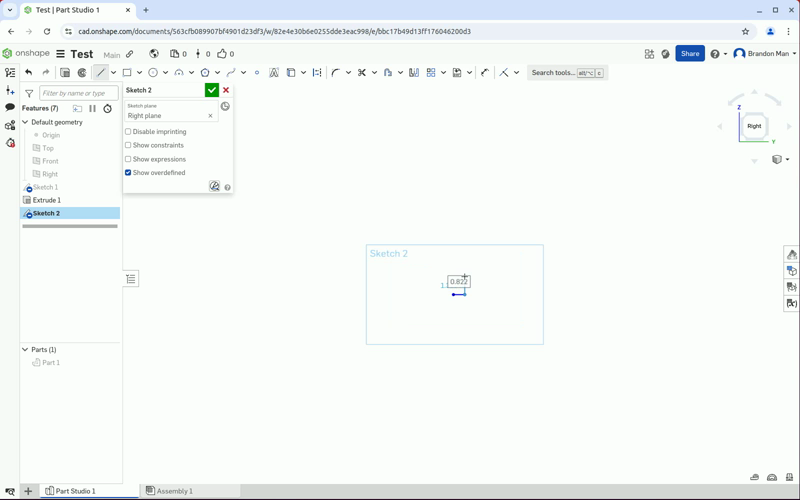
scroll(6)
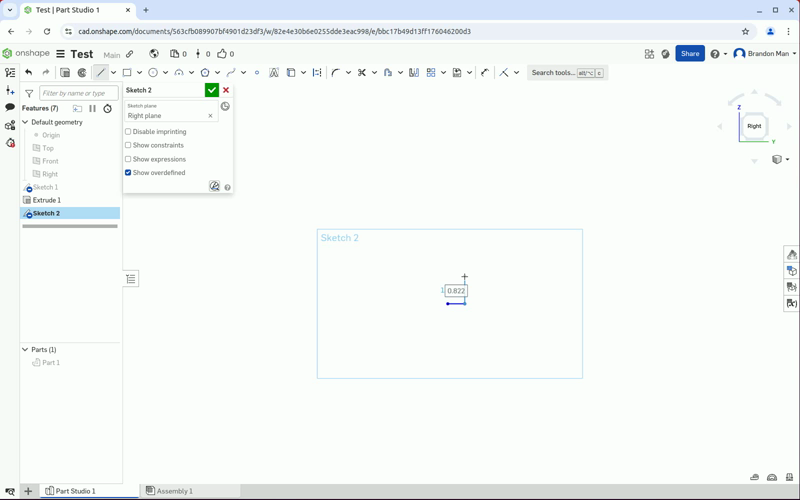
scroll(6)
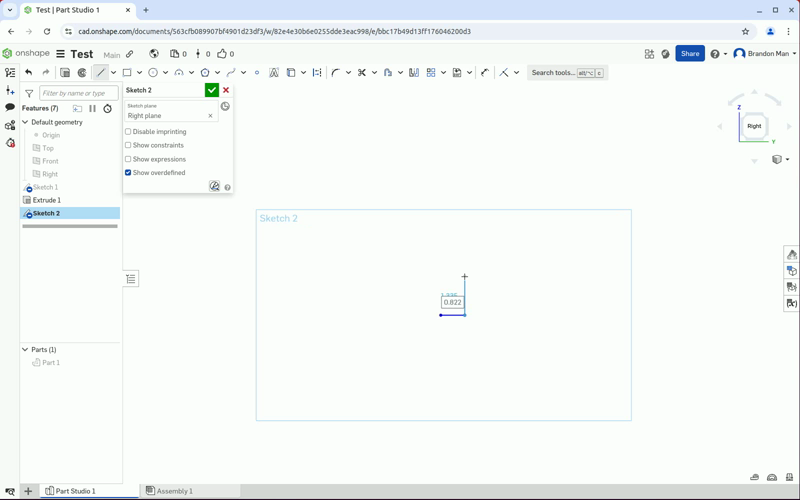
scroll(6)
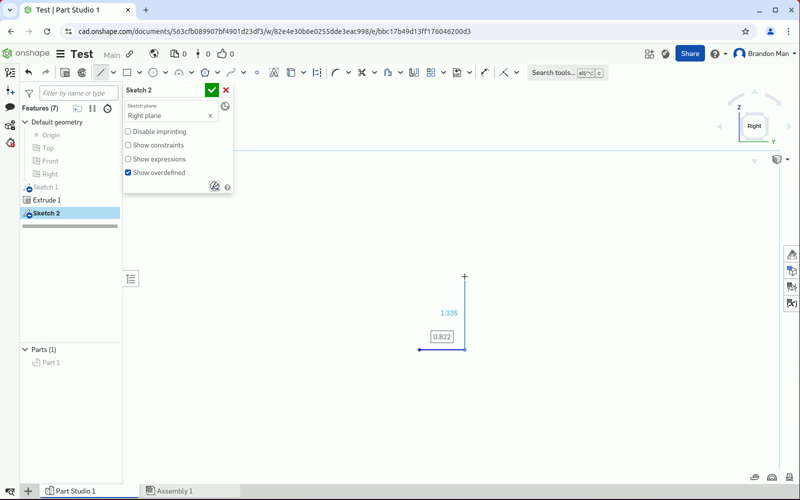
click(464, 276)
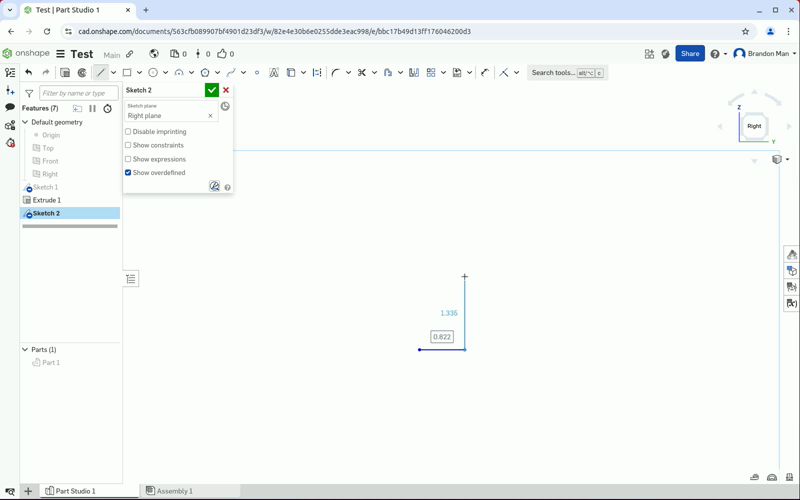
scroll(-6)
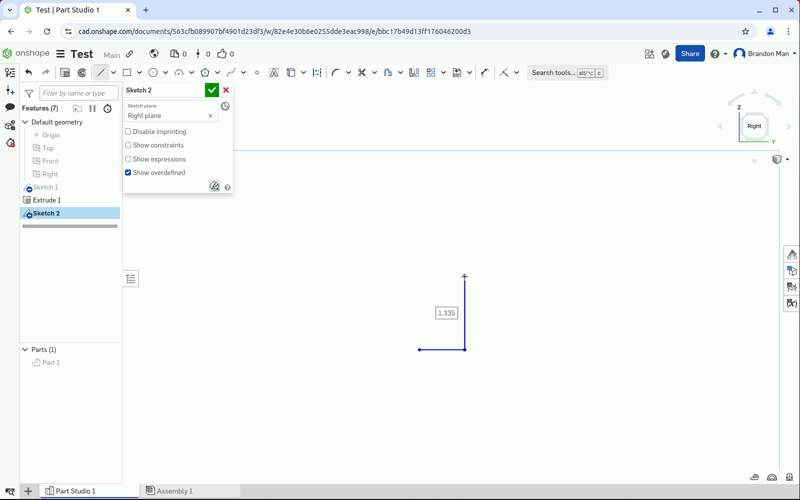
scroll(-6)
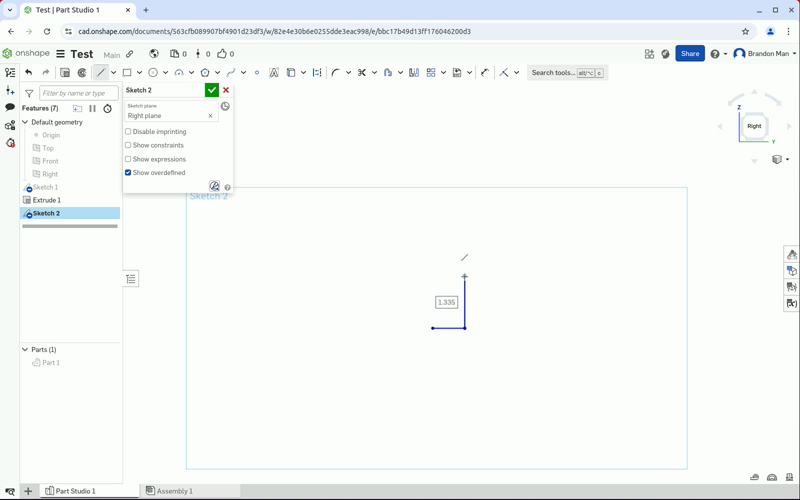
scroll(-6)
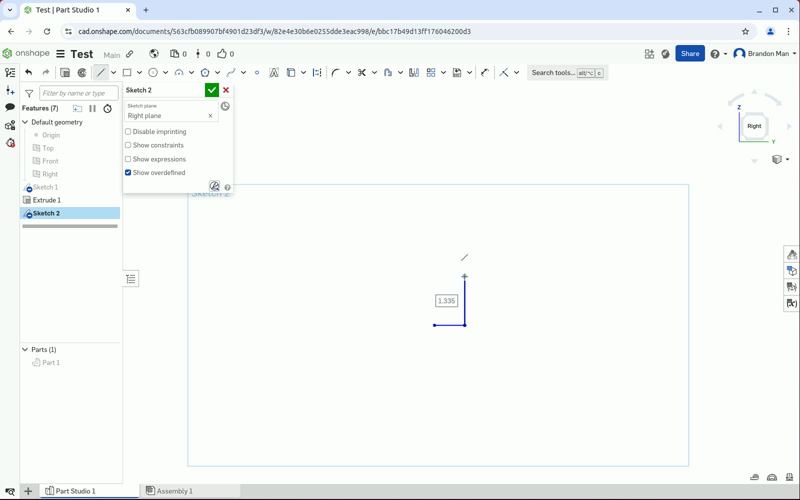
scroll(-6)
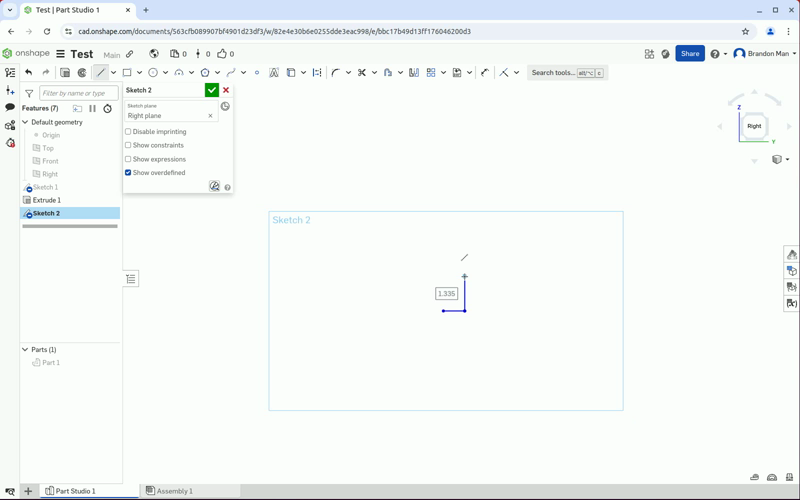
scroll(-6)
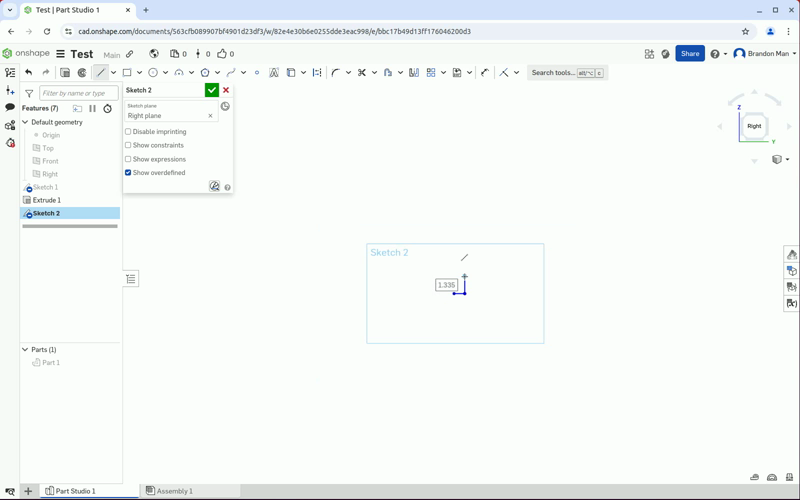
scroll(-6)
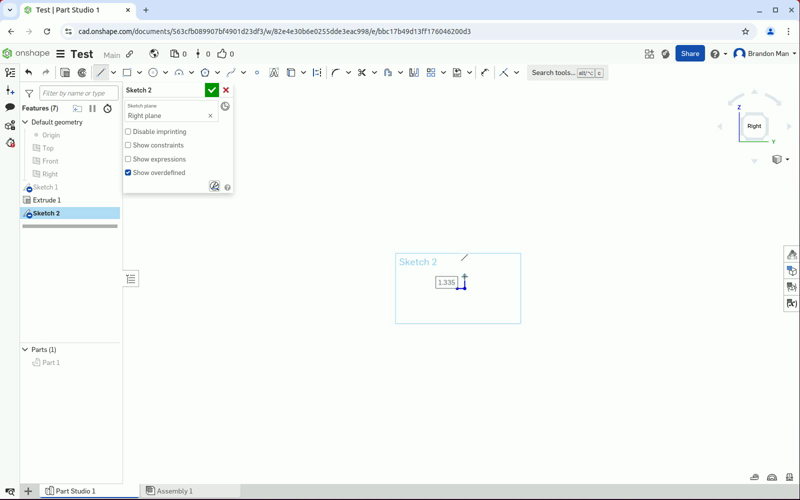
scroll(-6)
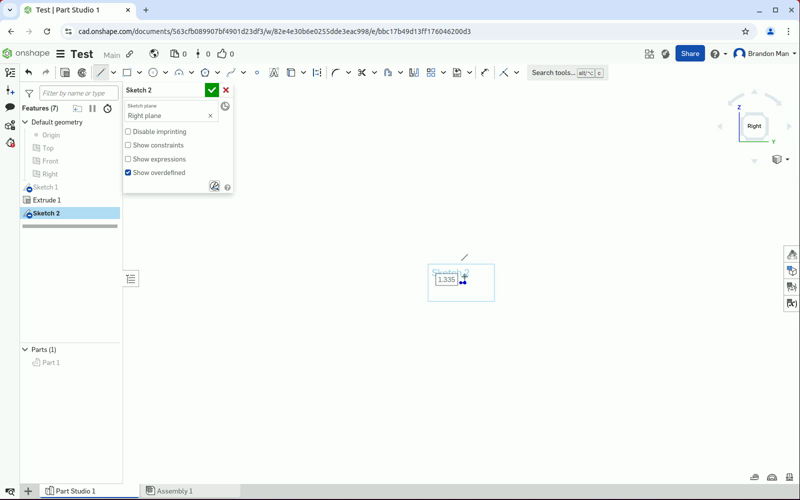
key_up(shift)
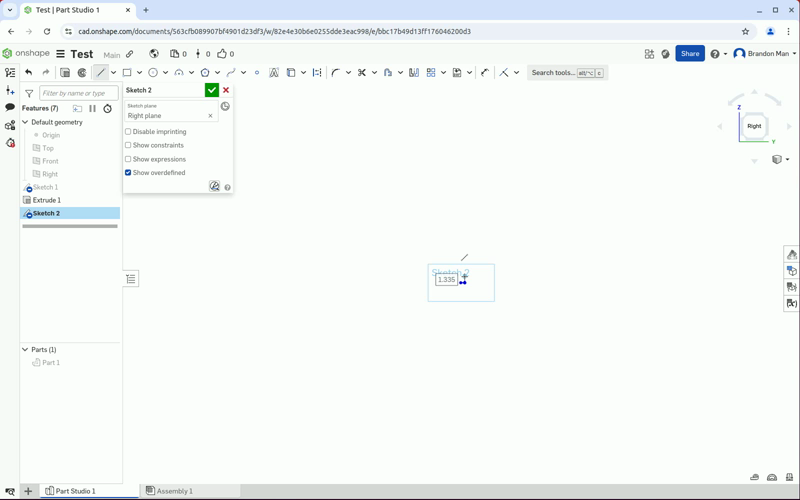
key_down(shift)
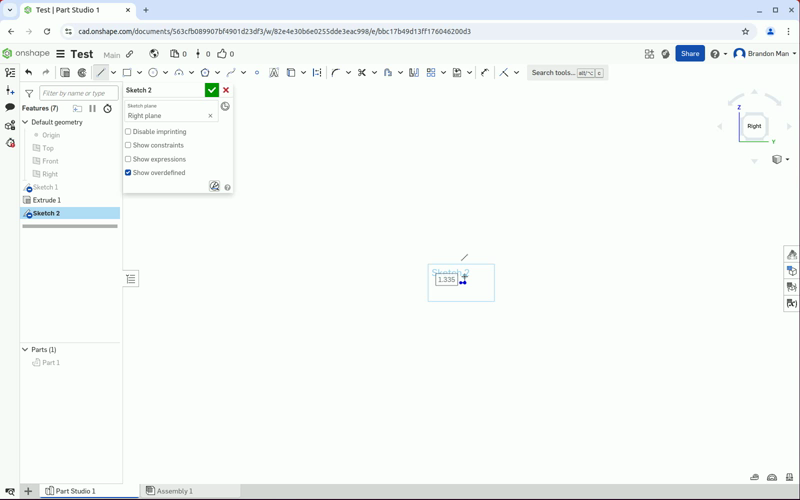
mouse_move(494, 276)
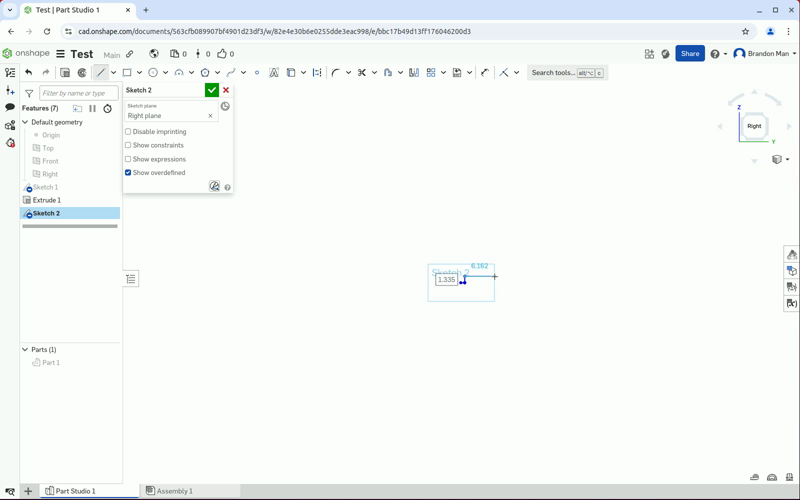
mouse_move(460, 276)
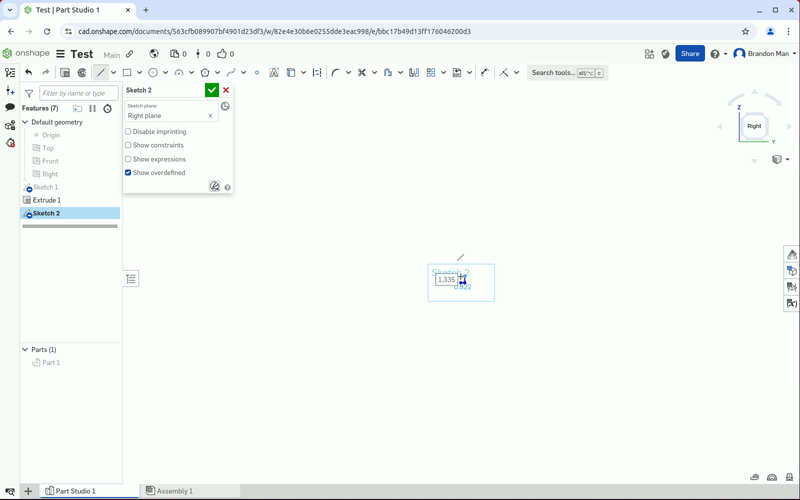
scroll(6)
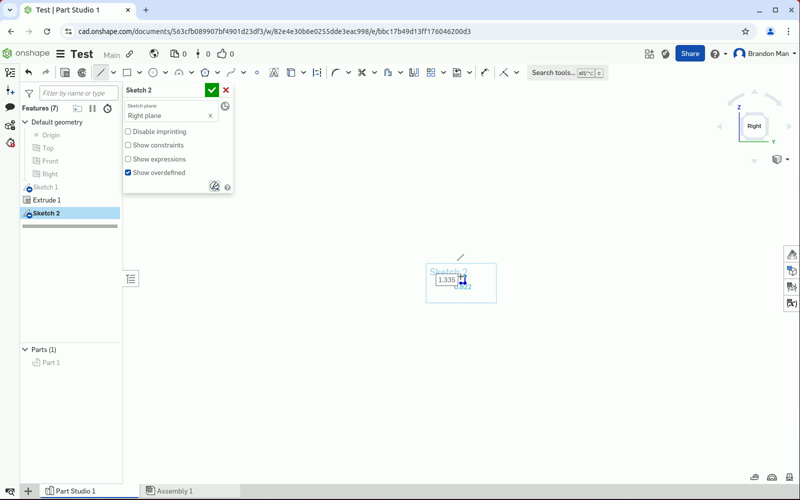
scroll(6)
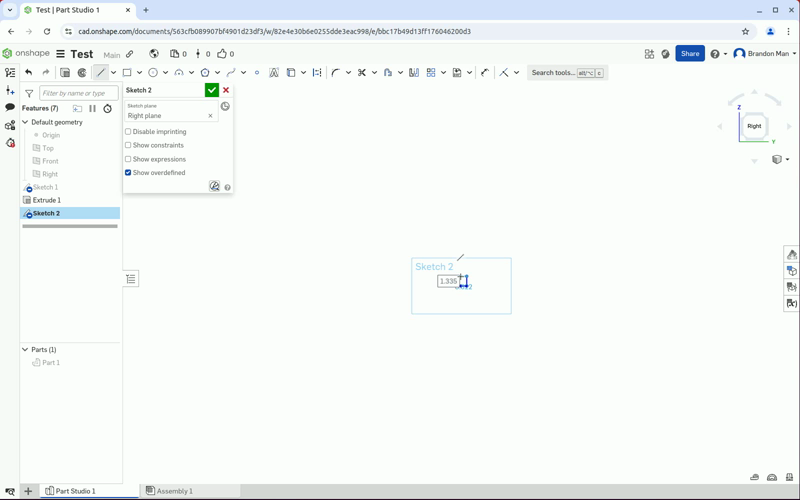
scroll(6)
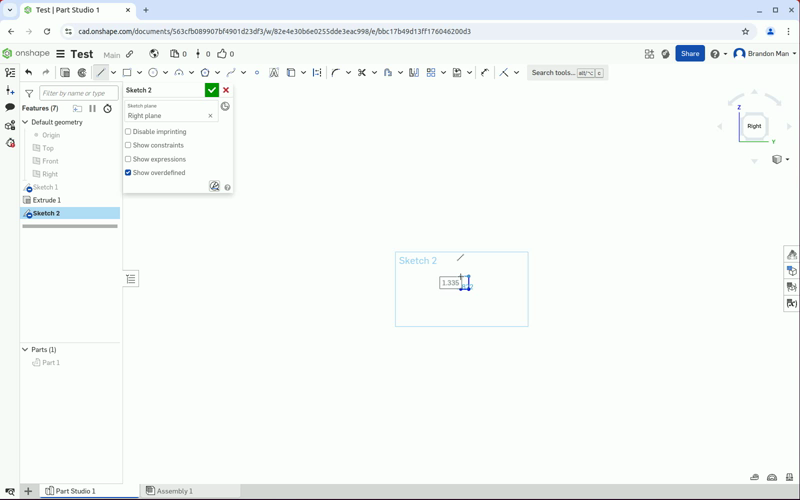
scroll(6)
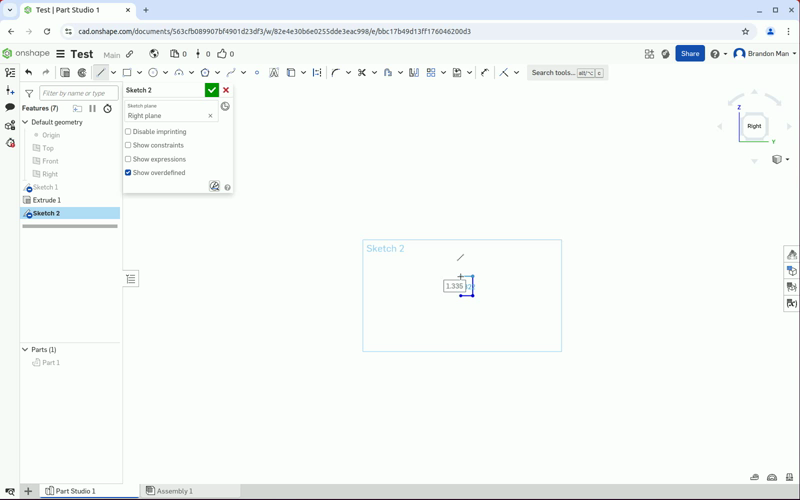
scroll(6)
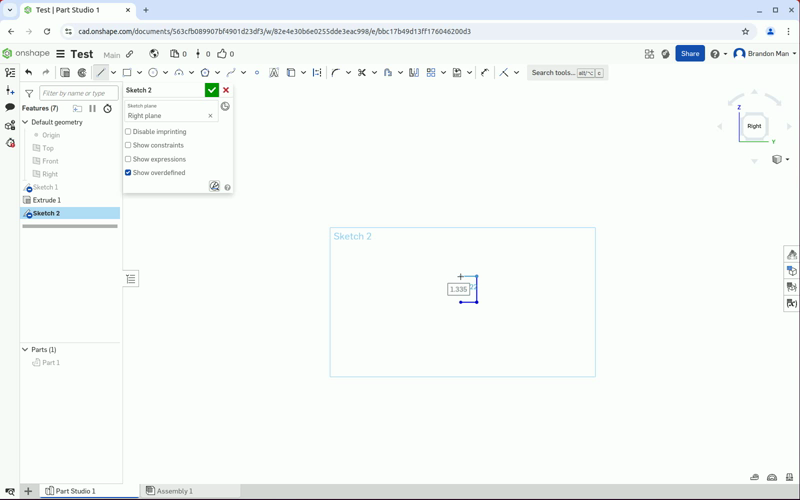
scroll(6)
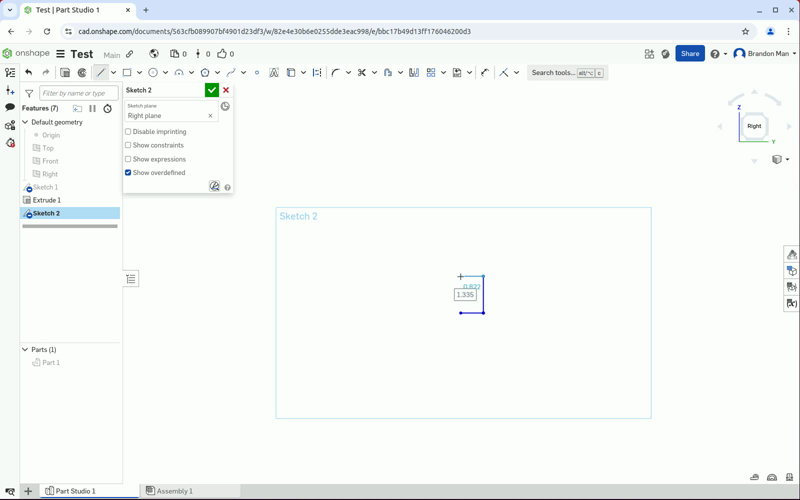
scroll(6)
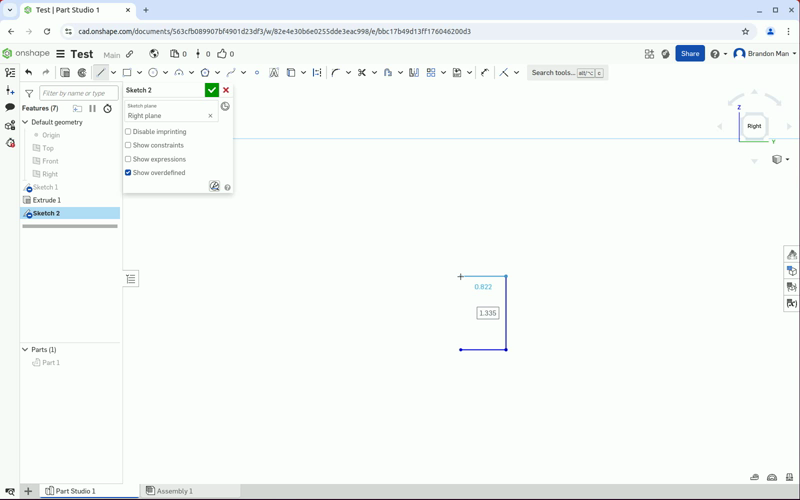
click(460, 276)
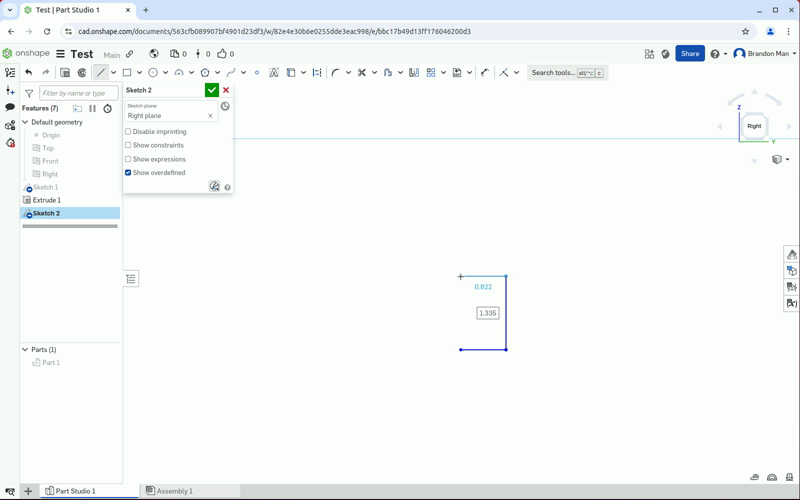
scroll(-6)
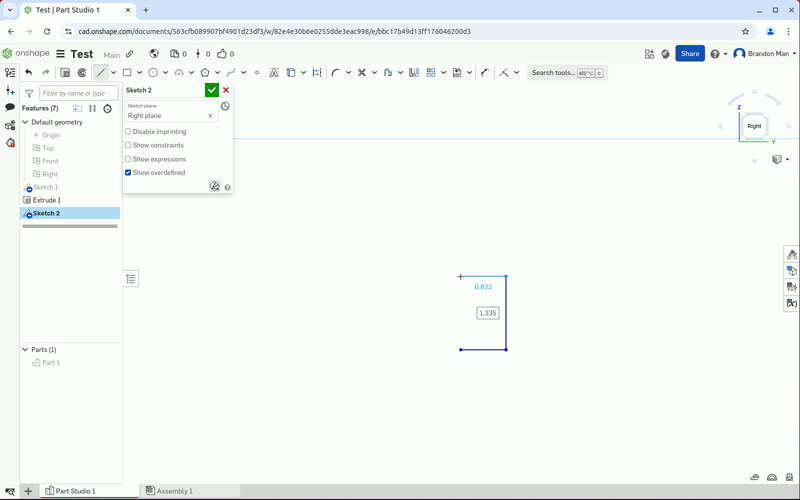
scroll(-6)
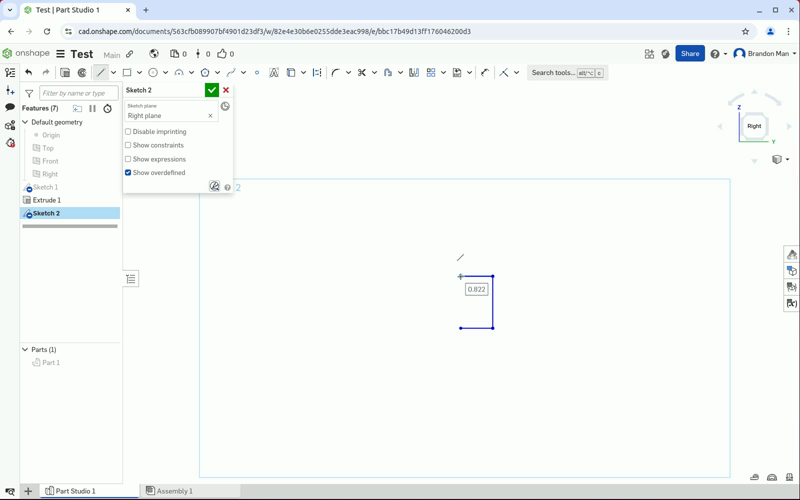
scroll(-6)
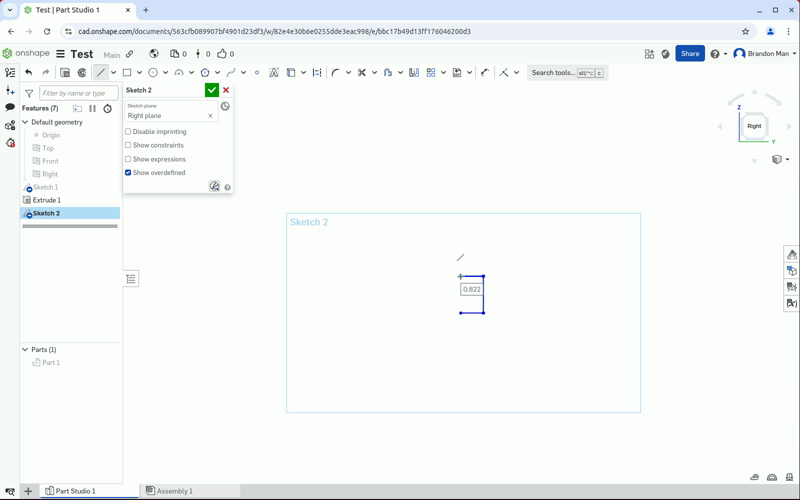
scroll(-6)
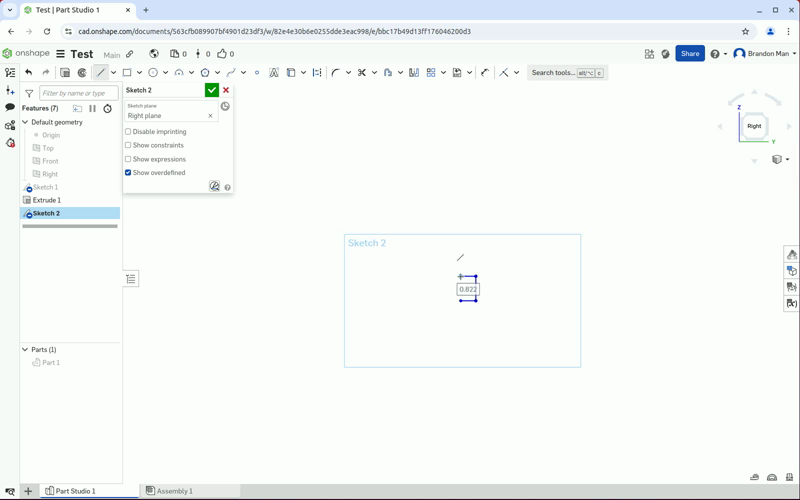
scroll(-6)
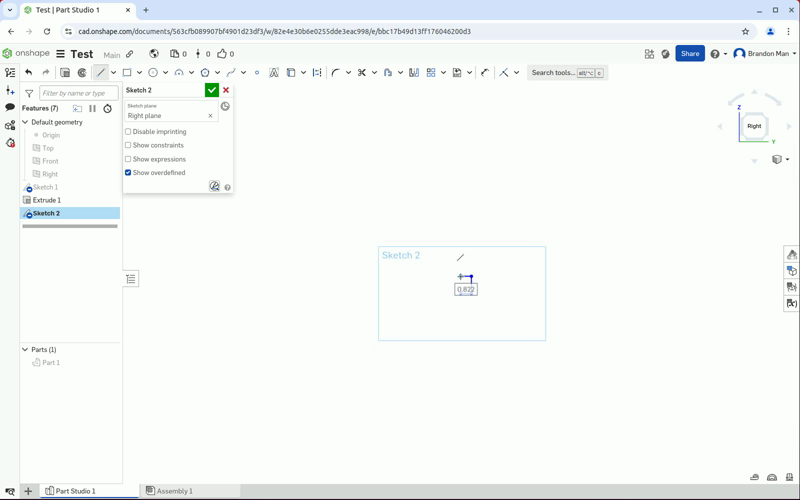
scroll(-6)
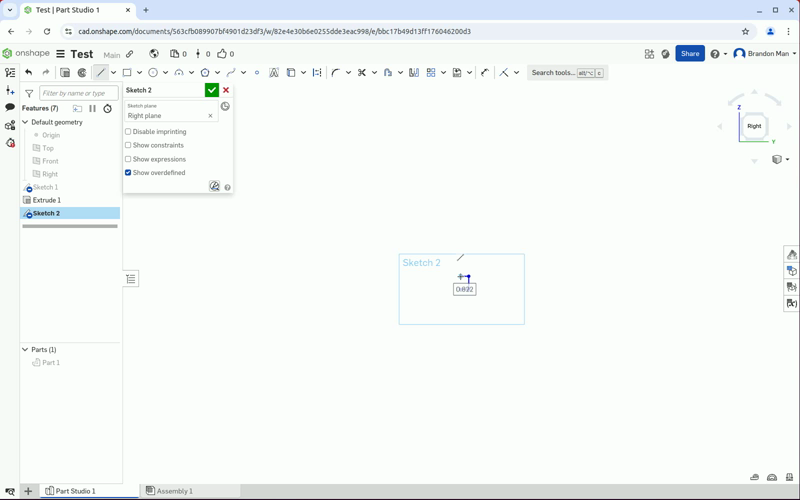
scroll(-6)
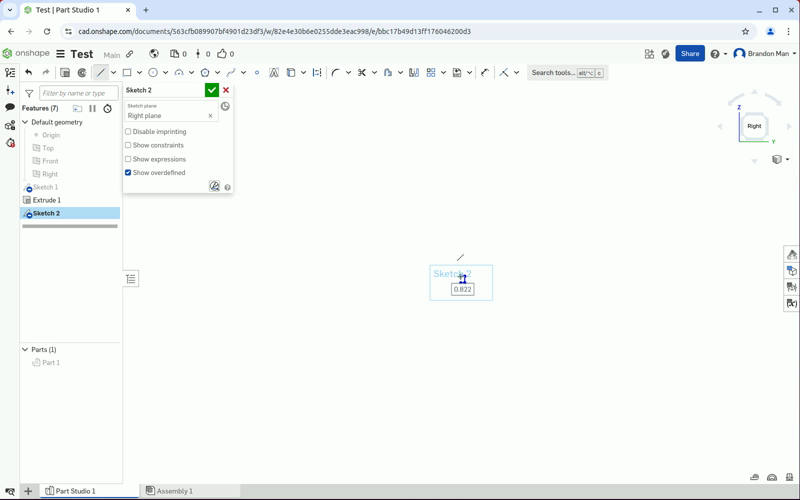
key_up(shift)
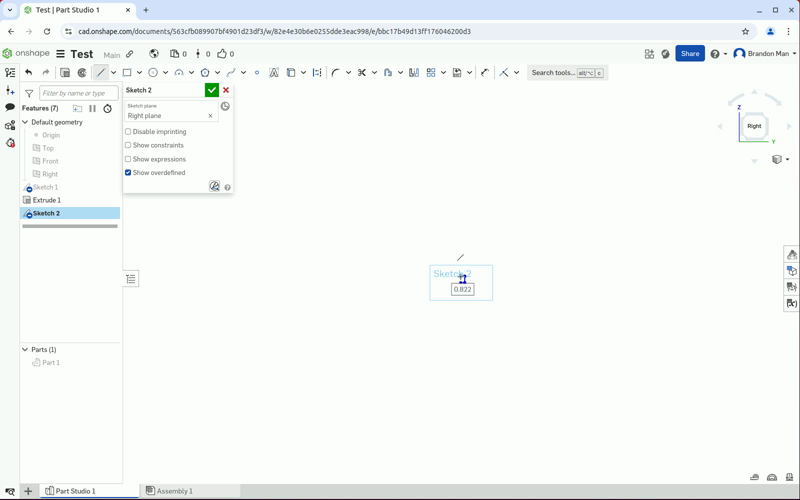
mouse_move(490, 276)
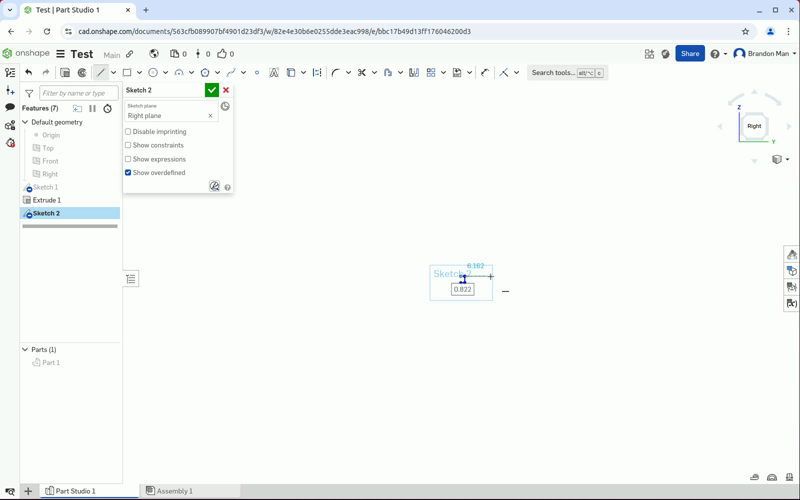
key_down(shift)
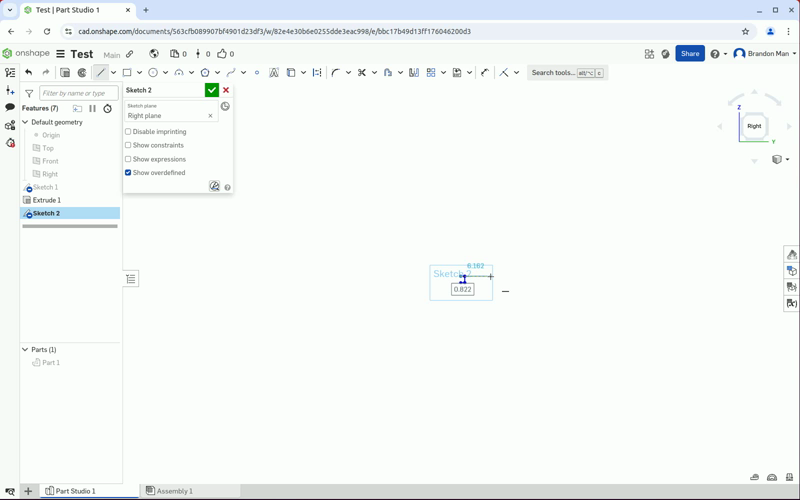
mouse_move(460, 282)
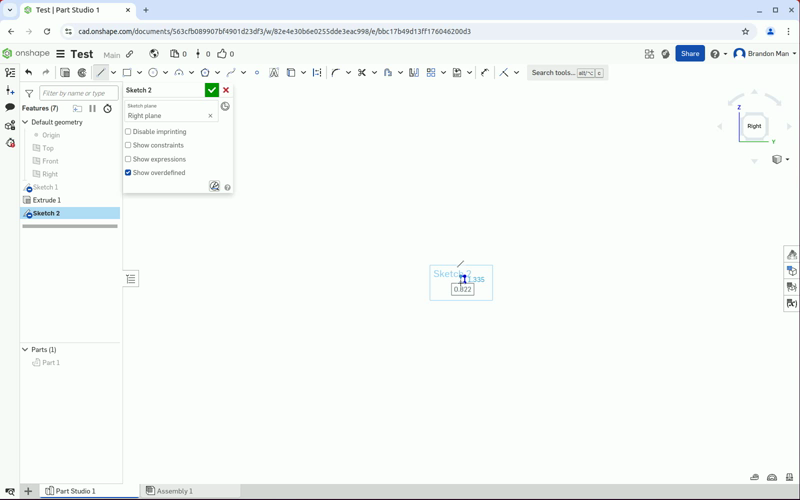
scroll(6)
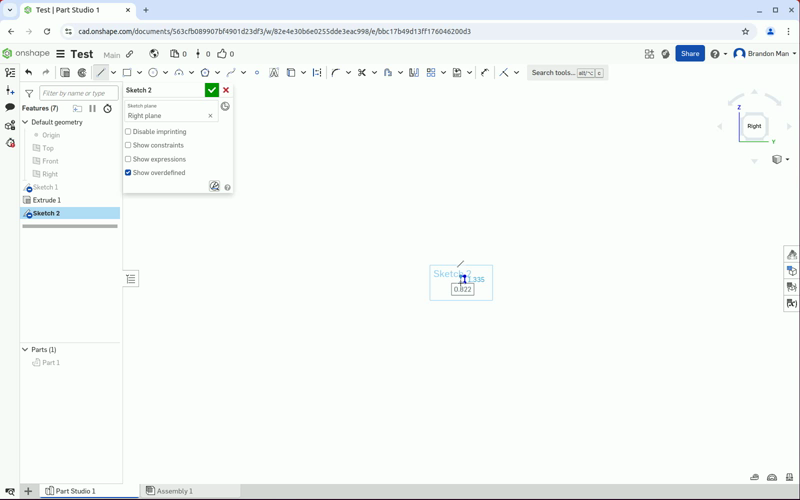
scroll(6)
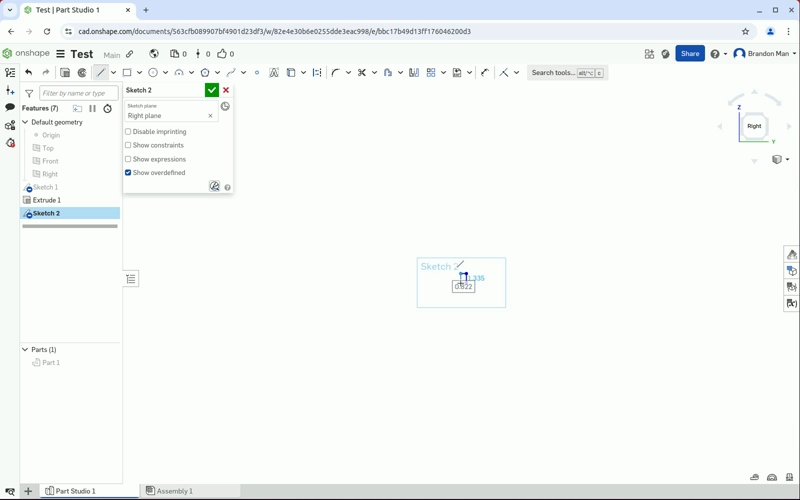
scroll(6)
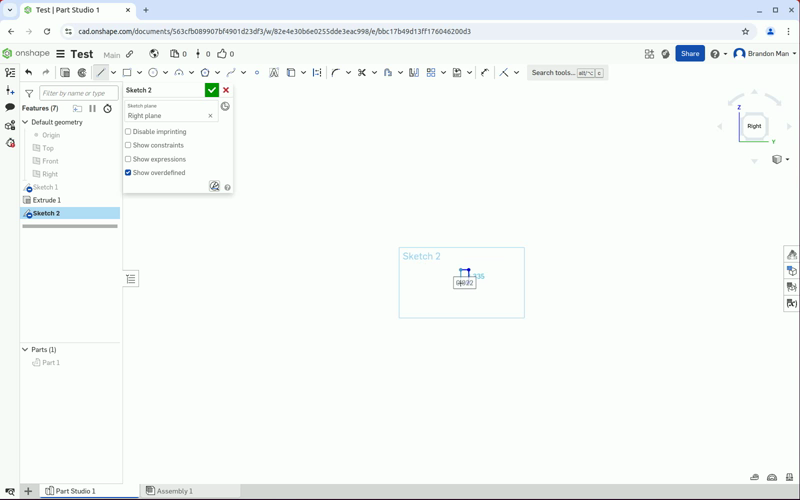
scroll(6)
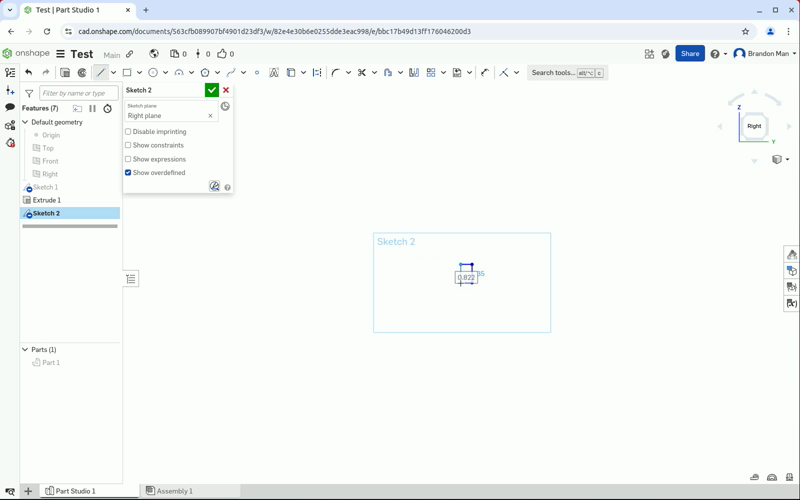
scroll(6)
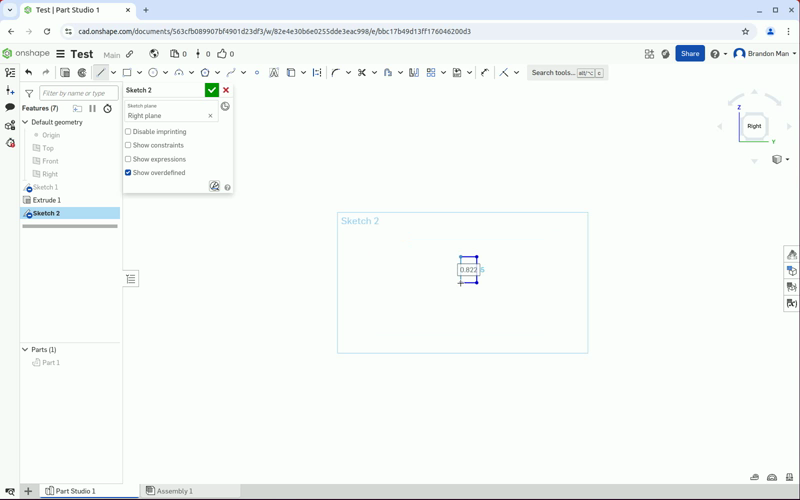
scroll(6)
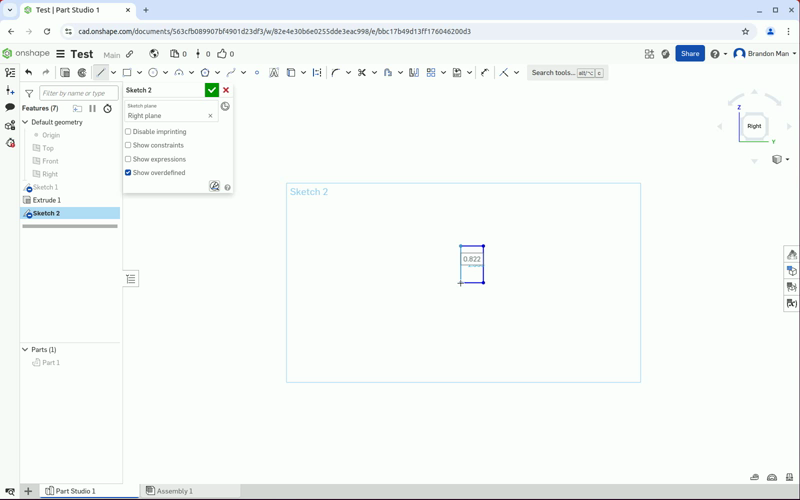
scroll(6)
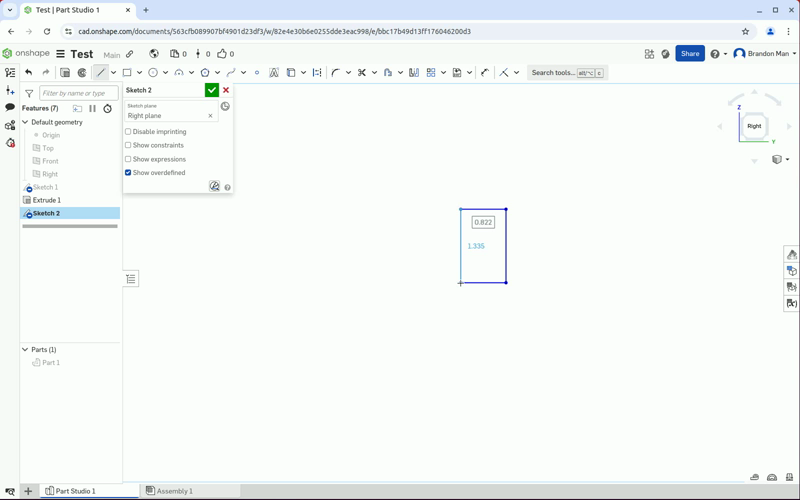
key_up(shift)
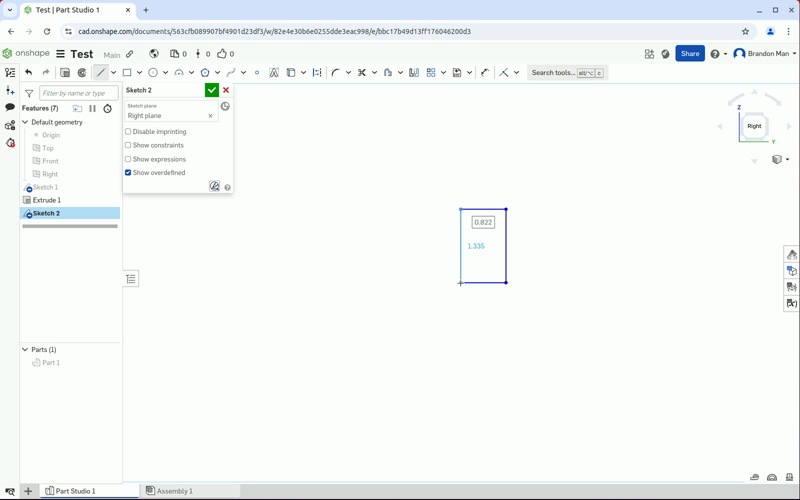
click(460, 282)
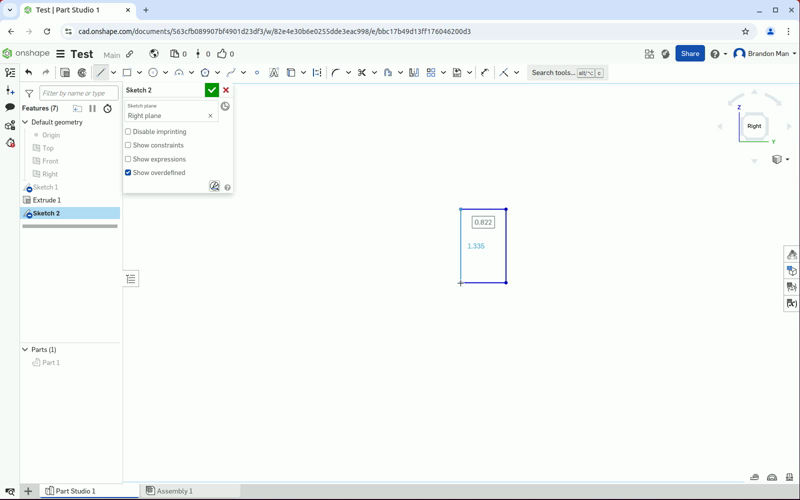
scroll(-6)
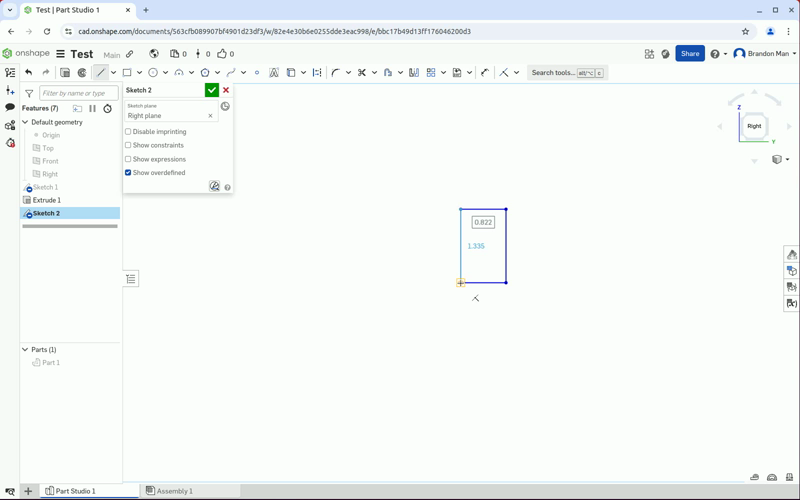
scroll(-6)
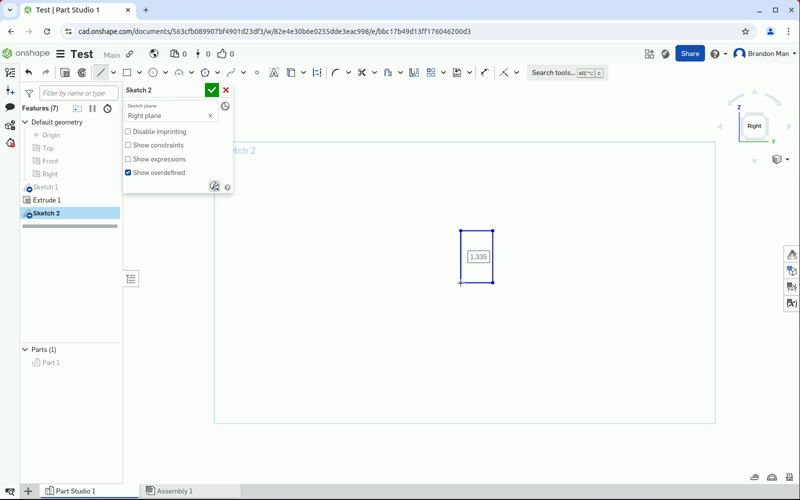
scroll(-6)
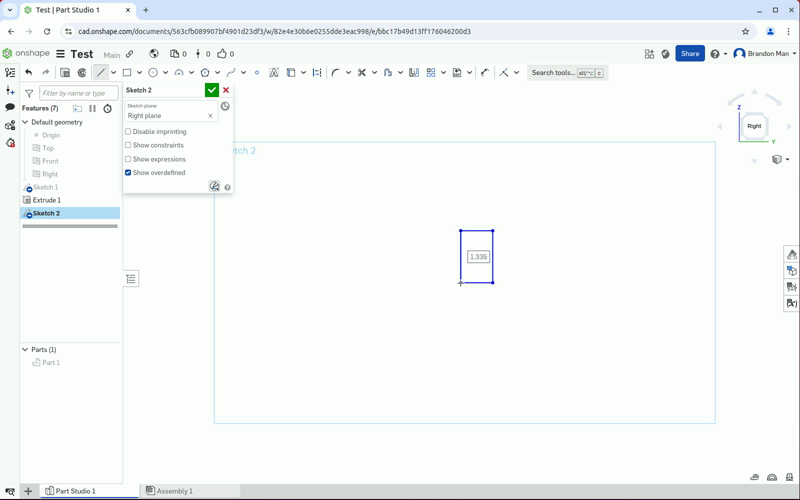
scroll(-6)
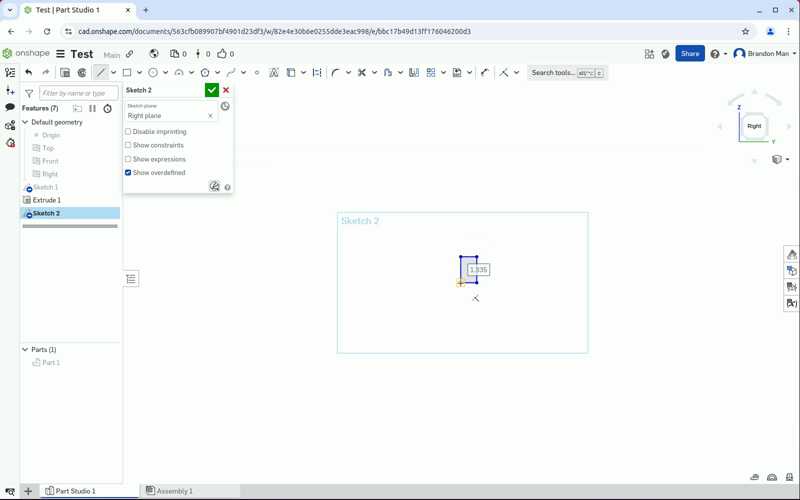
scroll(-6)
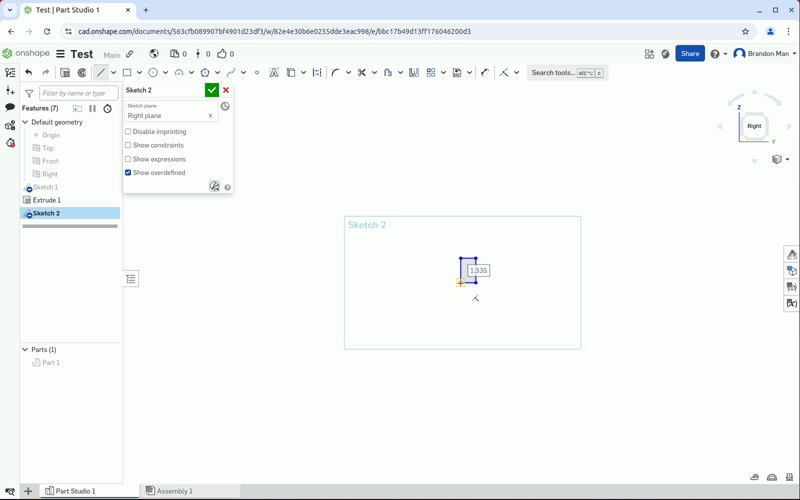
scroll(-6)
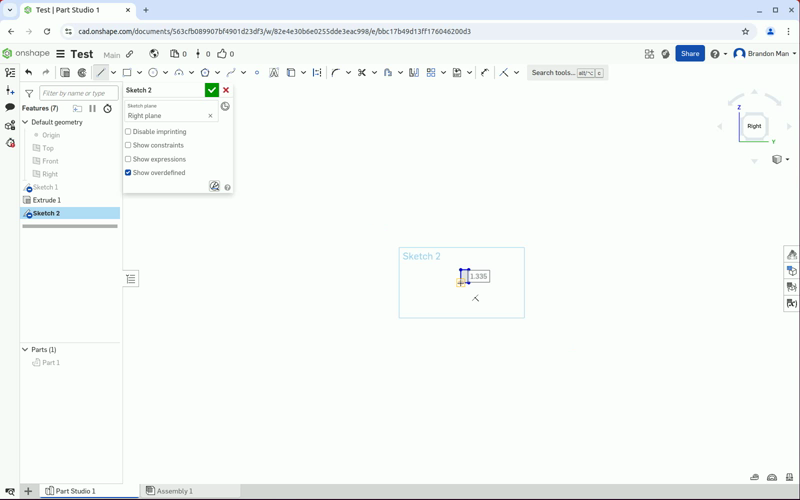
scroll(-6)
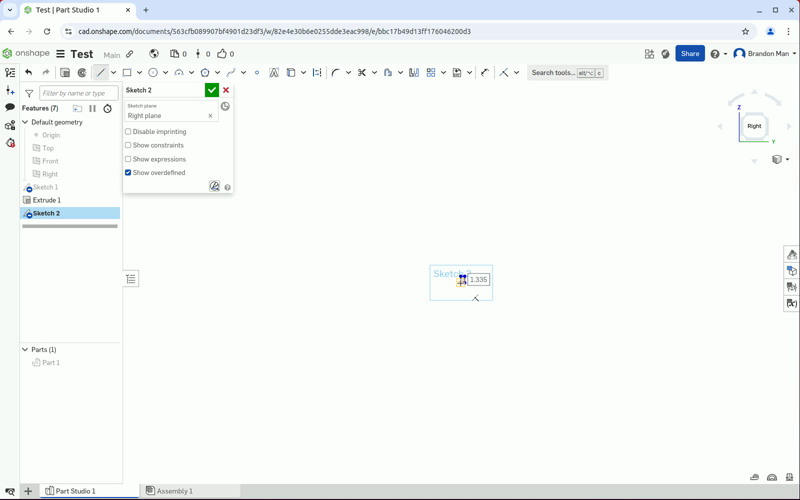
key(esc)
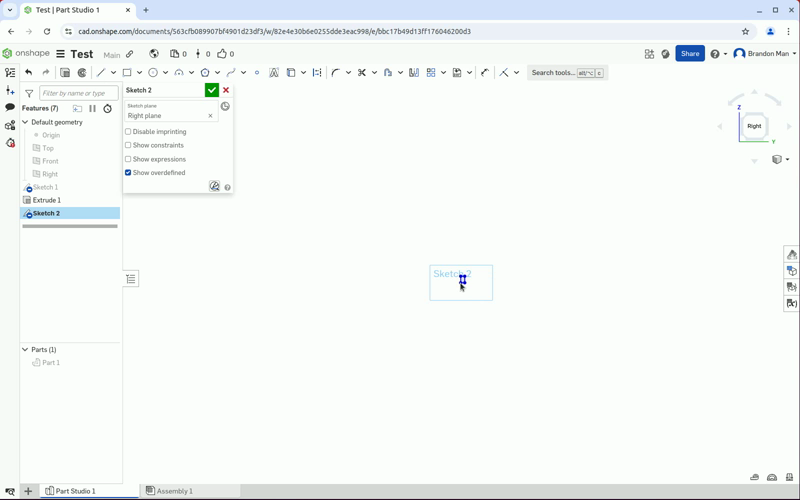
mouse_move(462, 278)
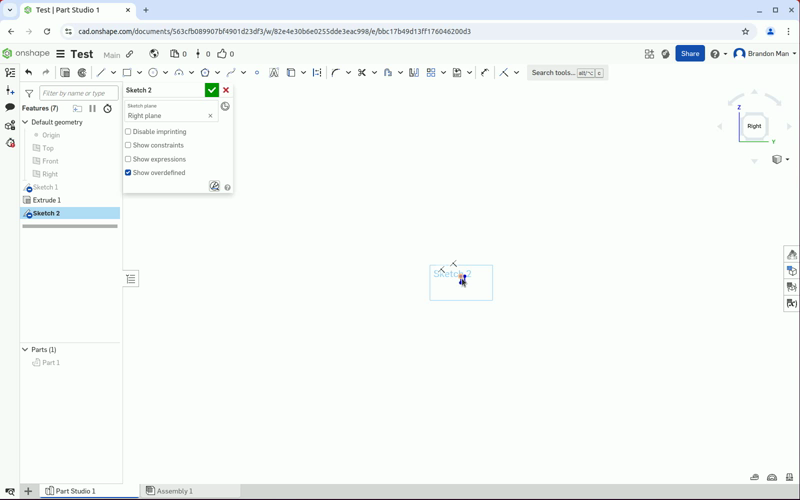
scroll(6)
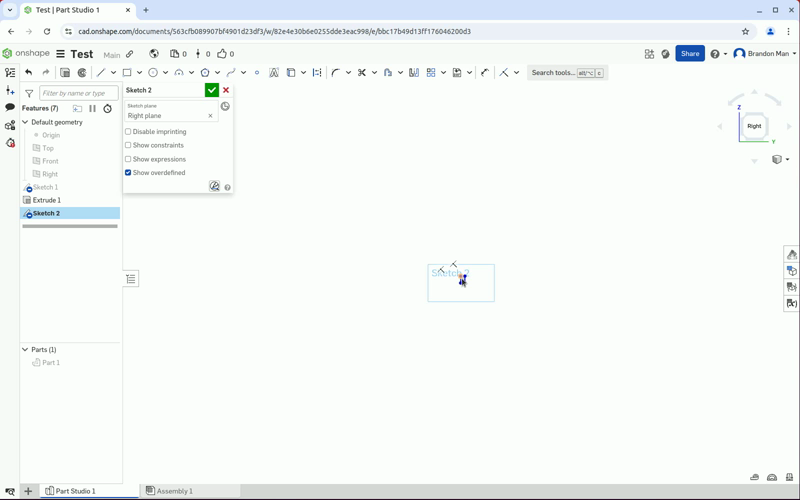
scroll(6)
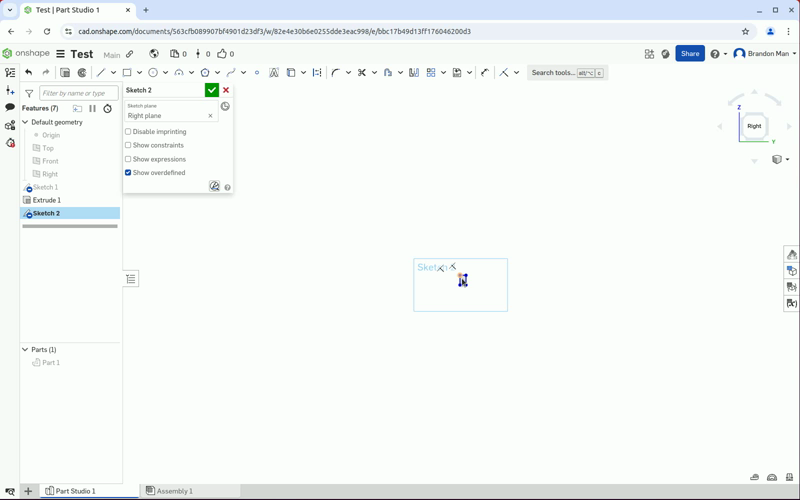
scroll(6)
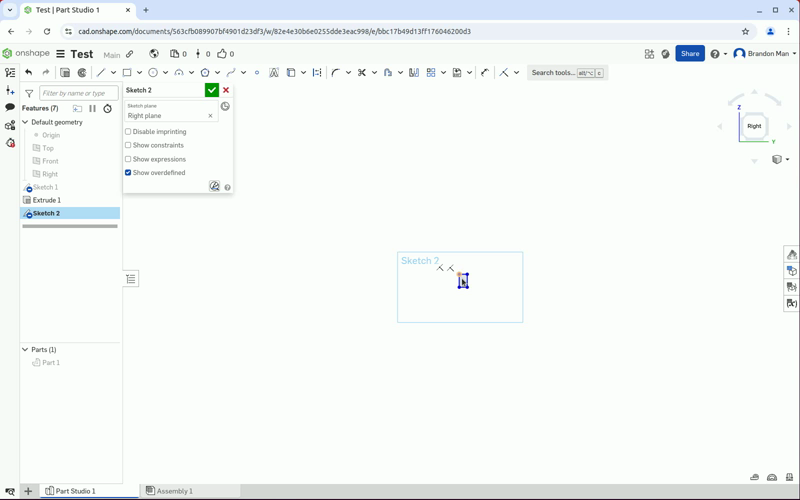
scroll(6)
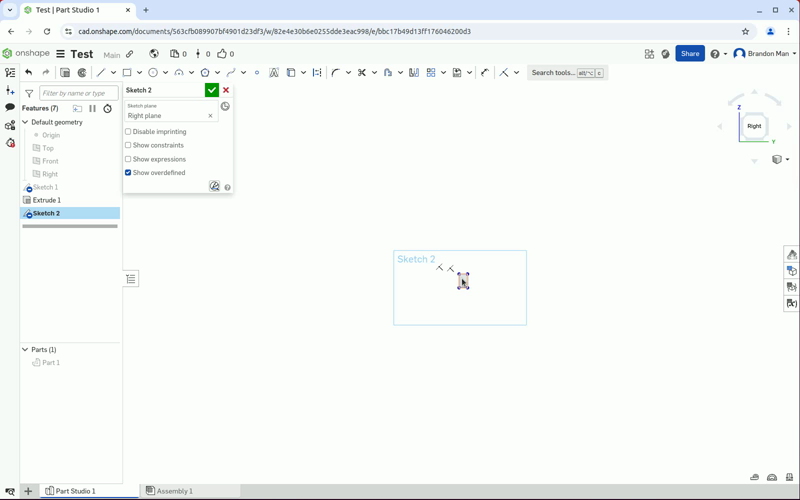
scroll(6)
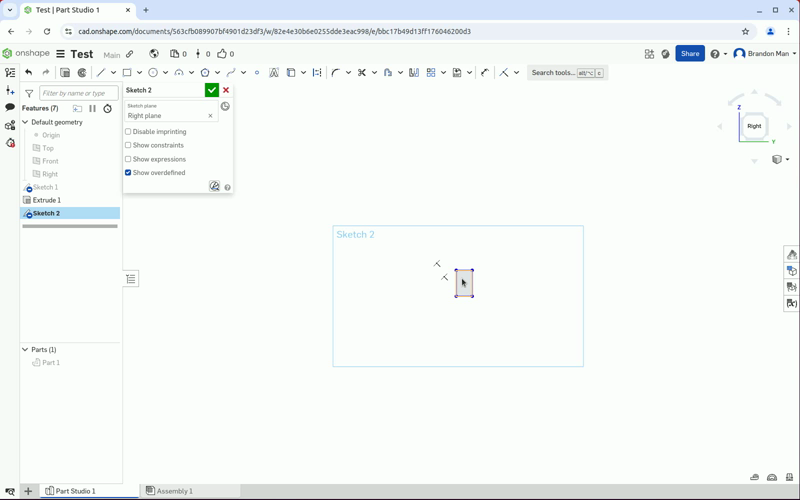
scroll(6)
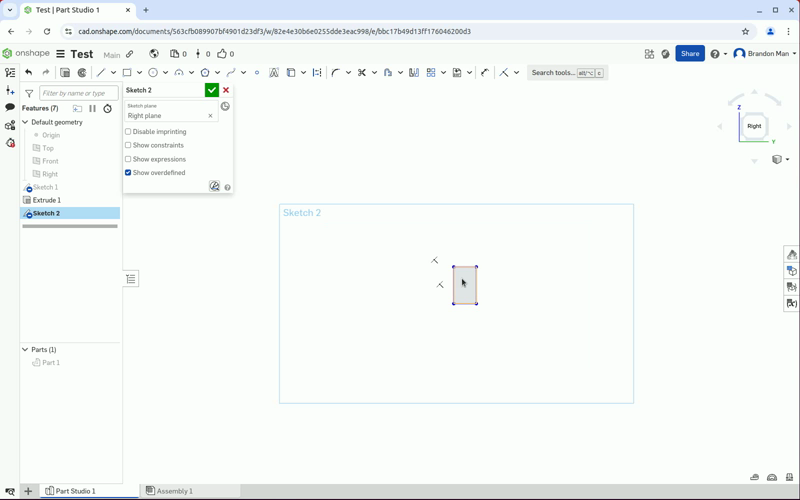
scroll(6)
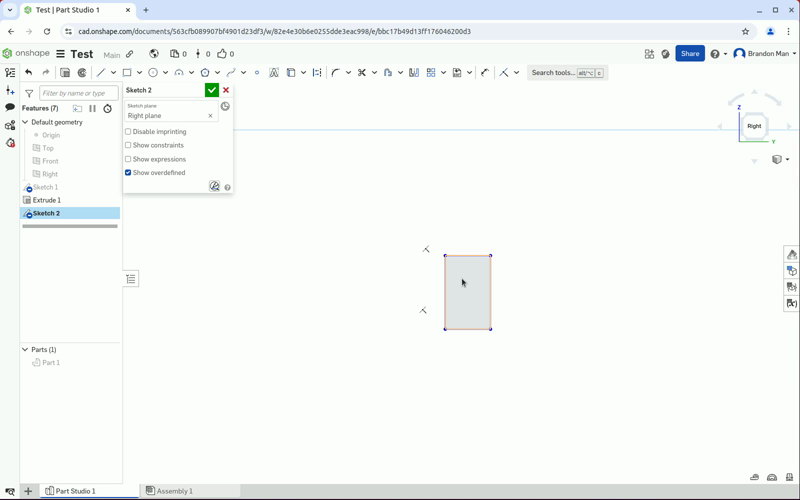
click(462, 278)
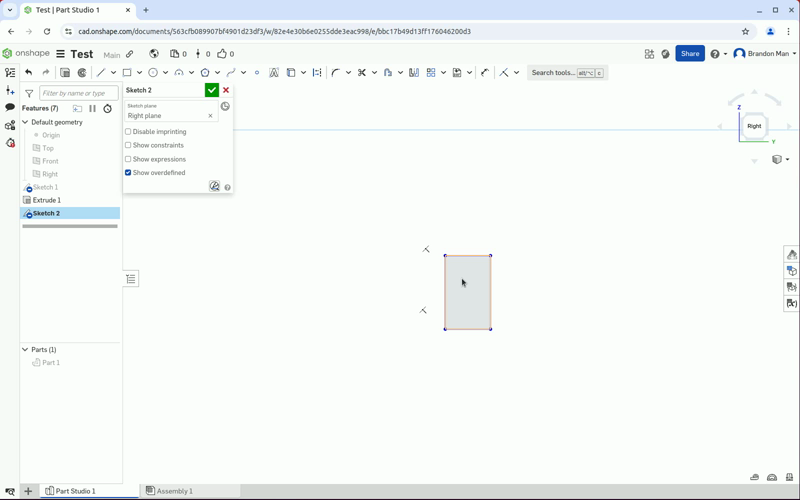
scroll(-6)
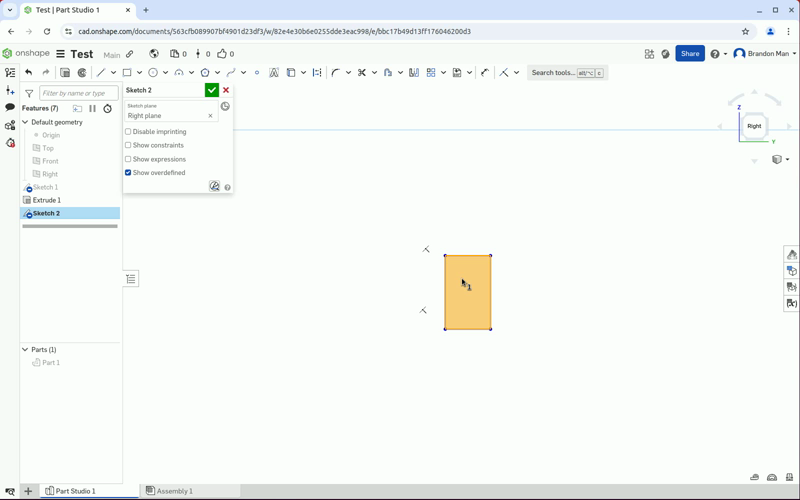
scroll(-6)
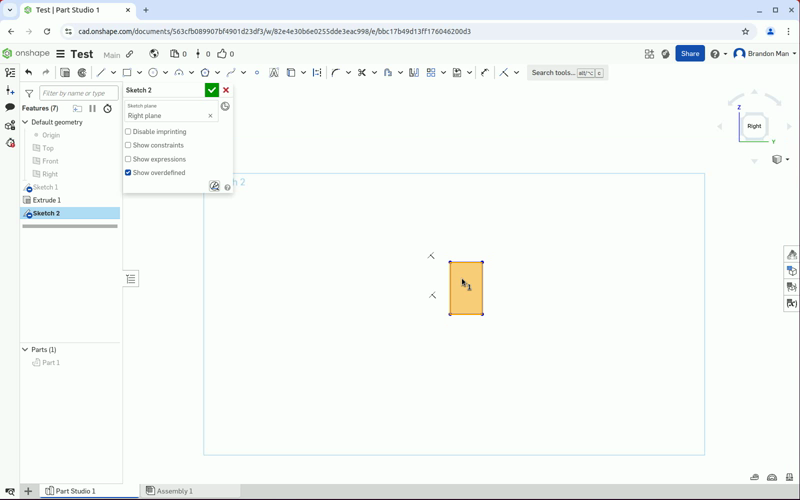
scroll(-6)
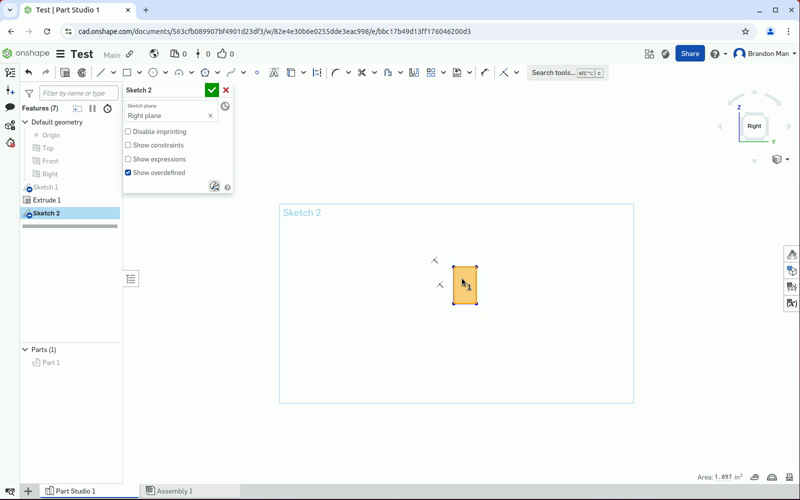
scroll(-6)
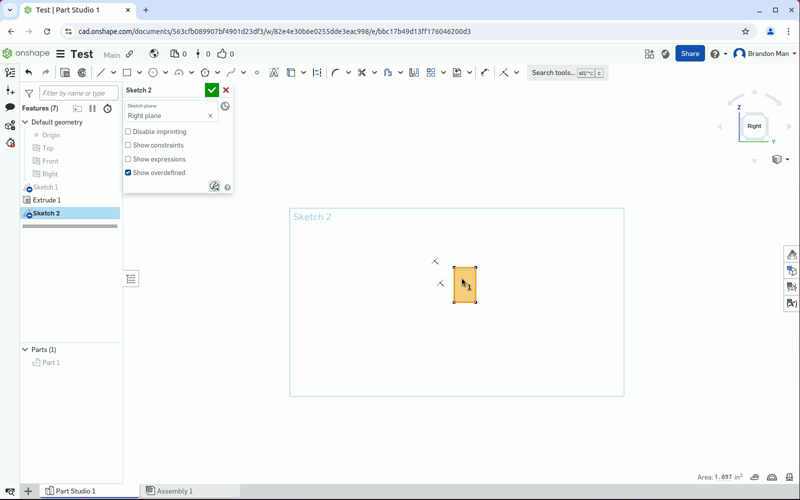
scroll(-6)
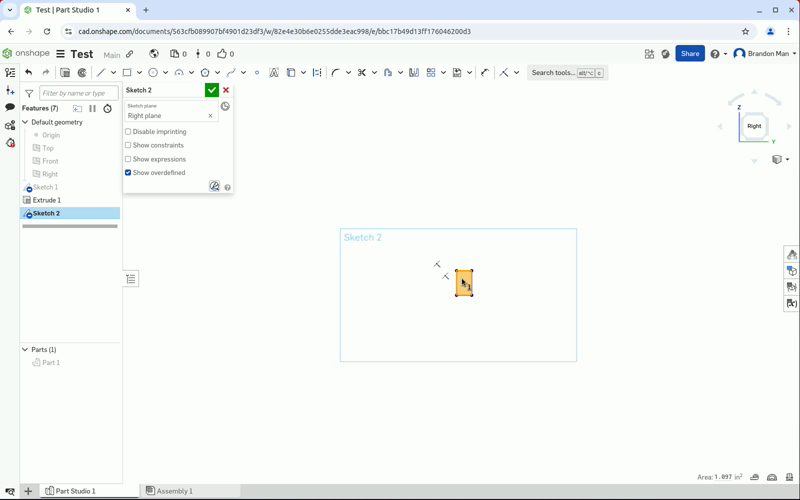
scroll(-6)
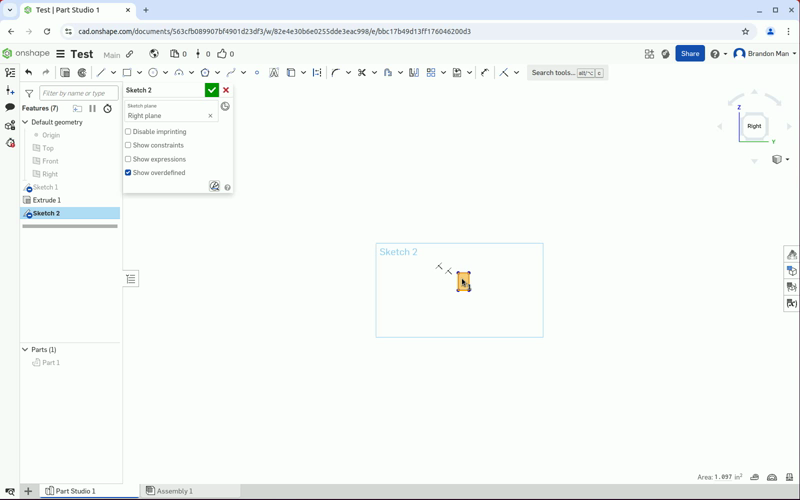
scroll(-6)
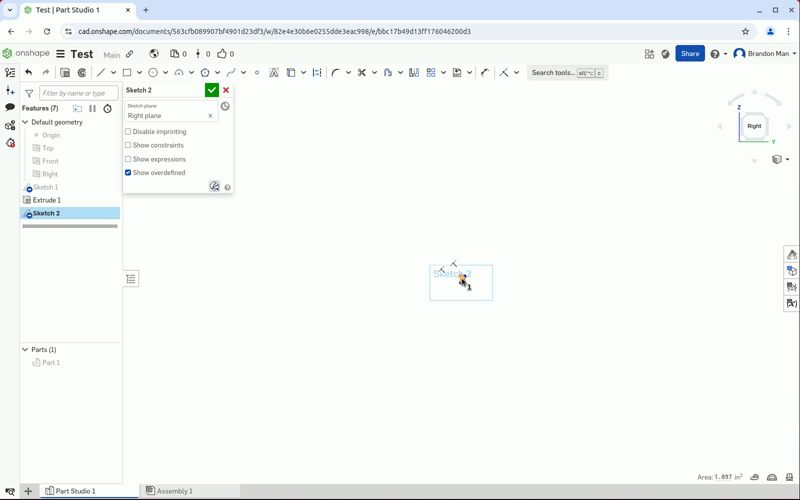
mouse_move(73, 352)
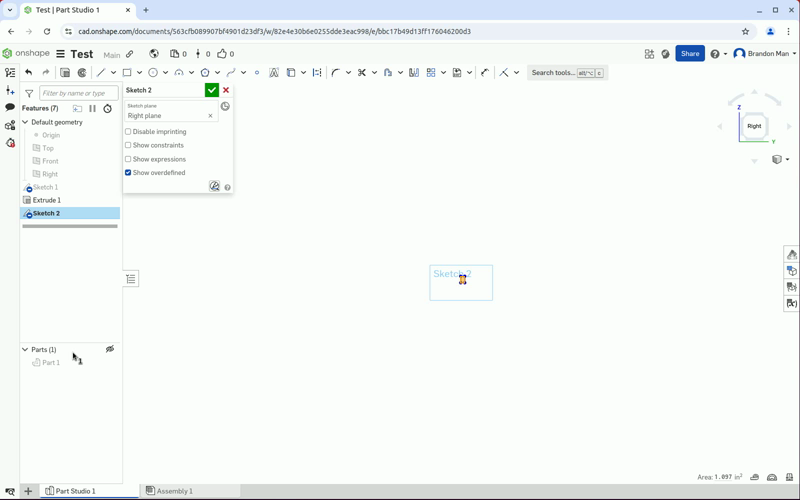
key(shift+y)
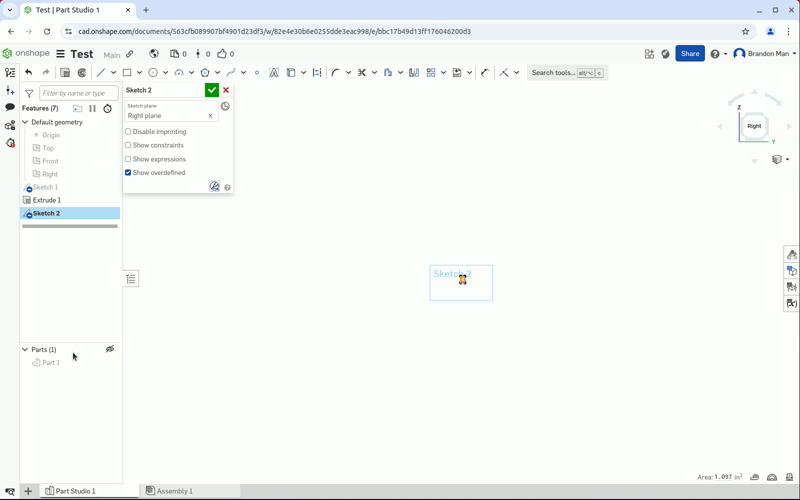
key(shift+e)
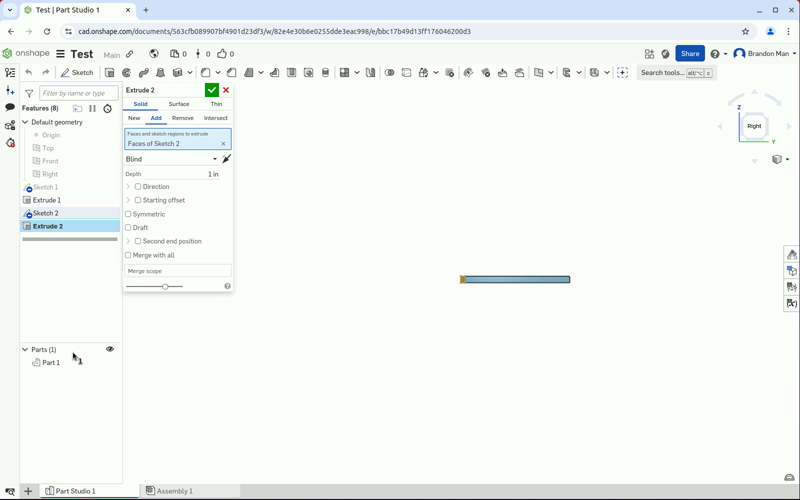
mouse_move(143, 106)
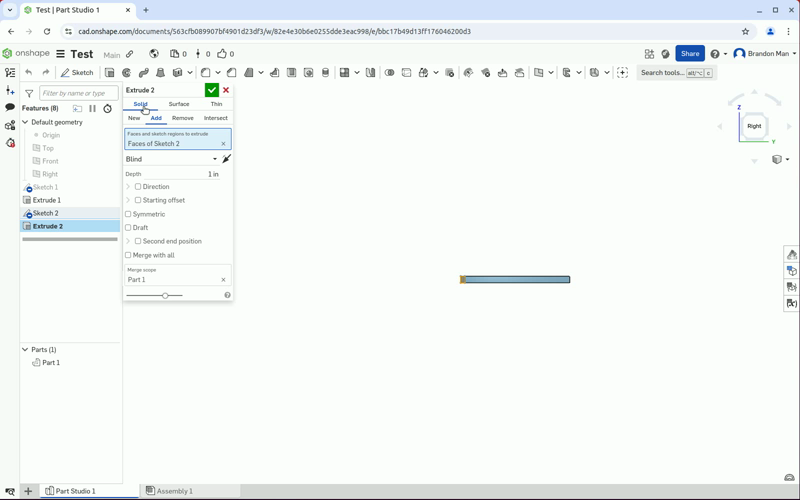
click(143, 106)
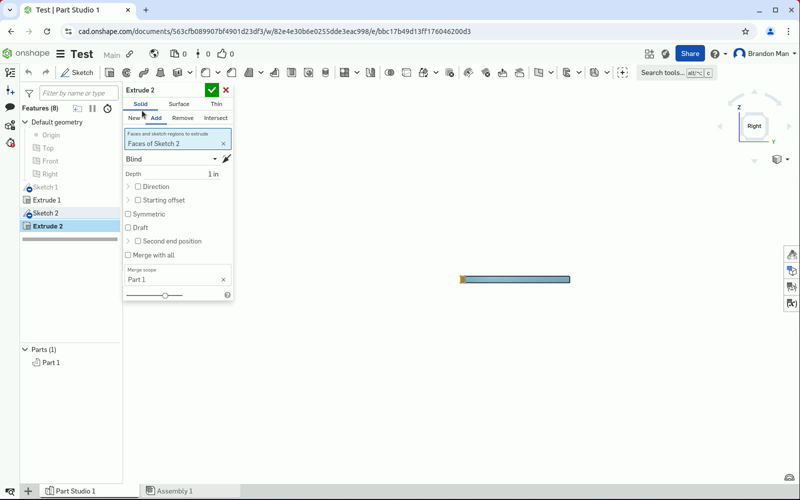
mouse_move(137, 120)
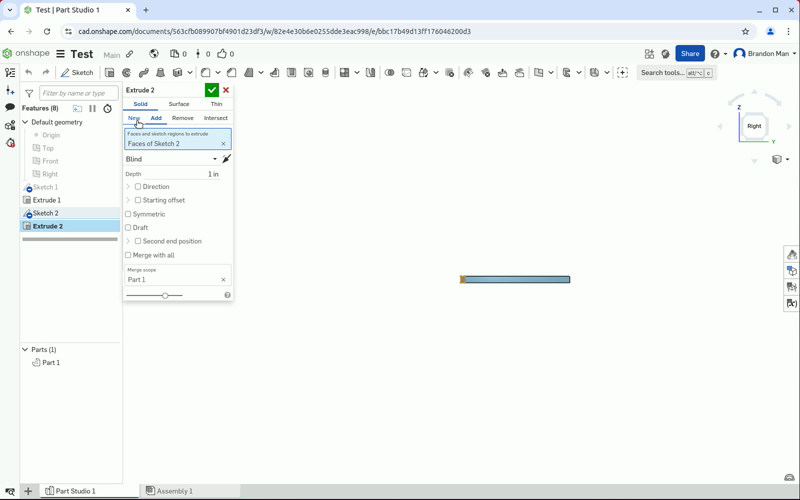
click(137, 120)
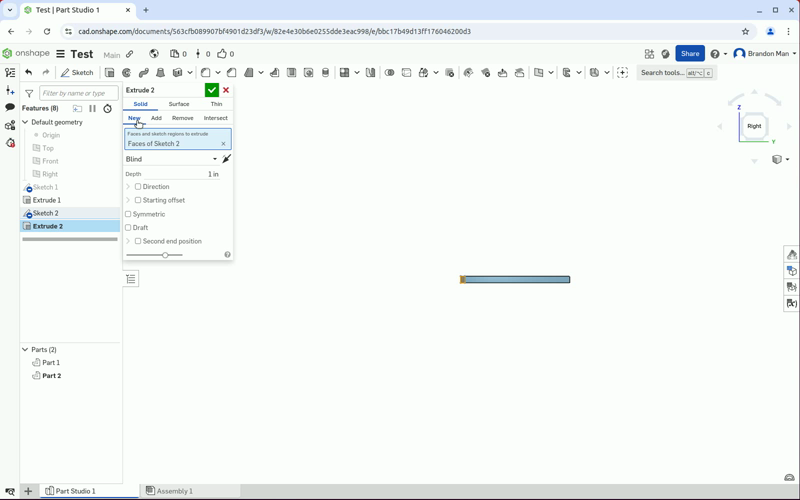
key(tab, 4)
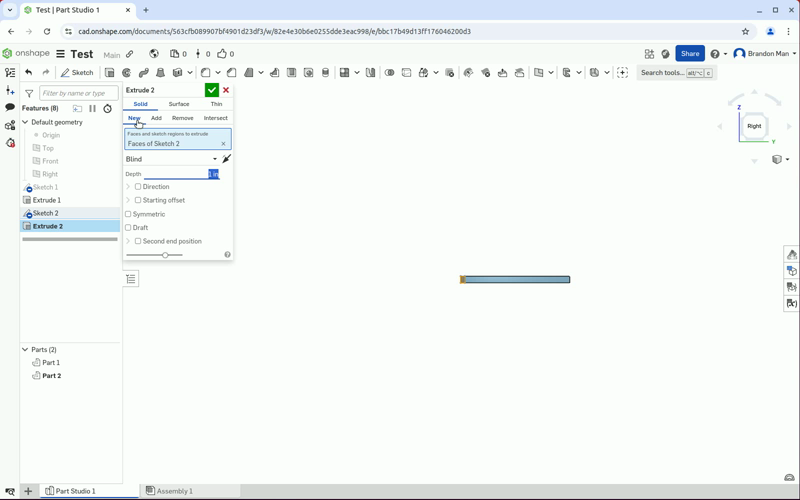
text(0.481)
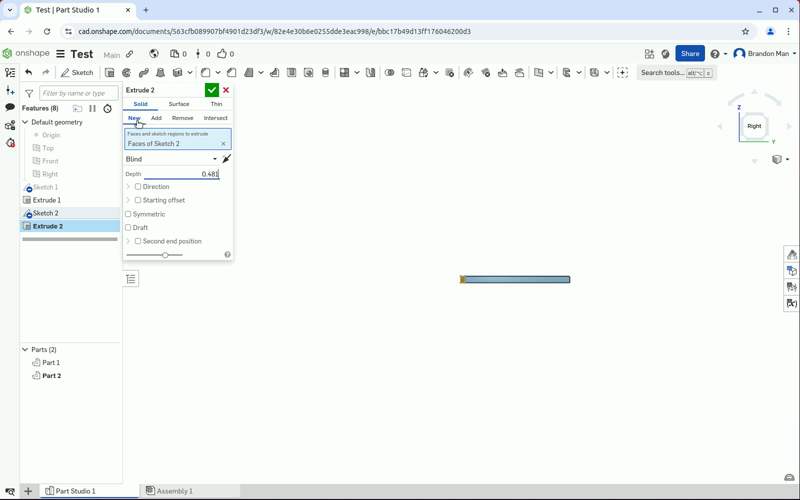
key(enter)
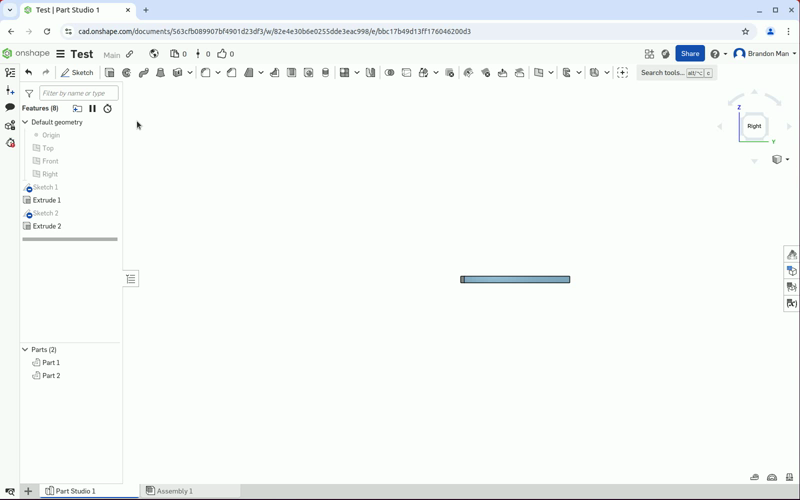
key(shift+h)
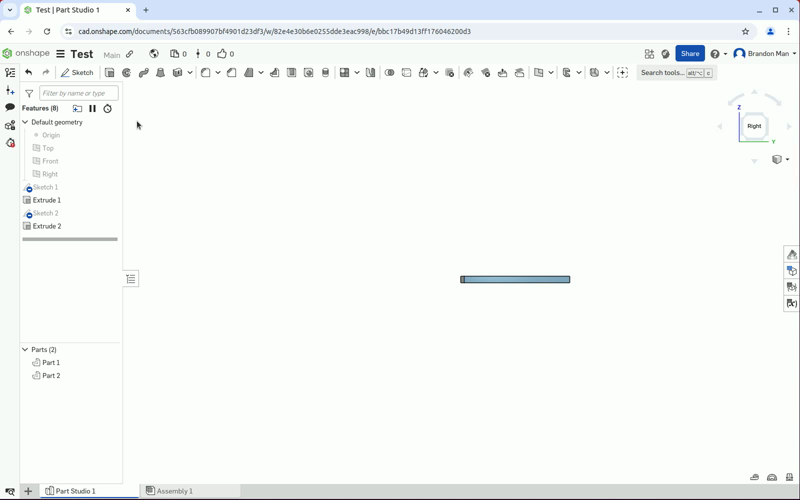
key(shift+h)
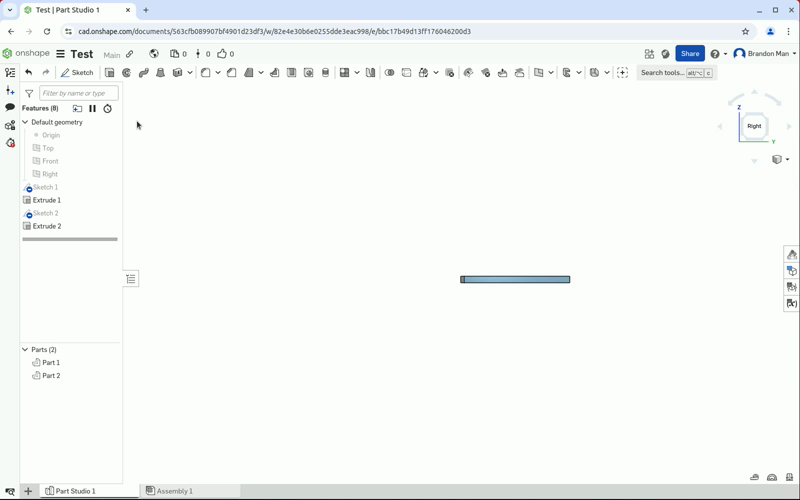
mouse_move(73, 189)
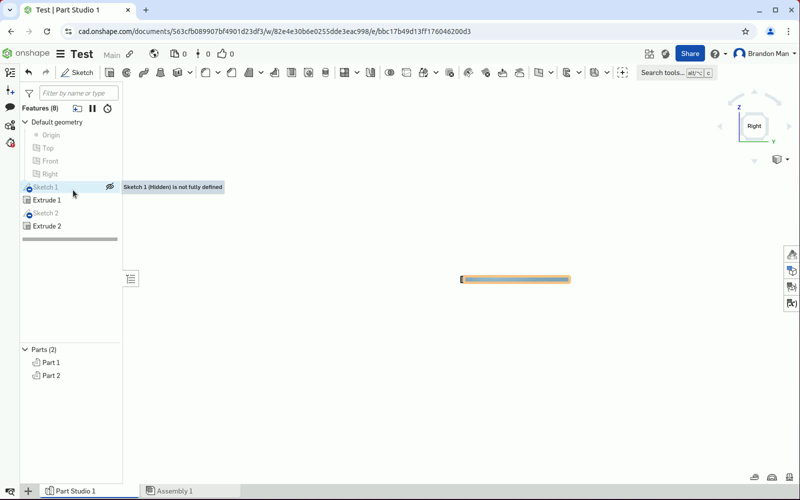
click(73, 189)
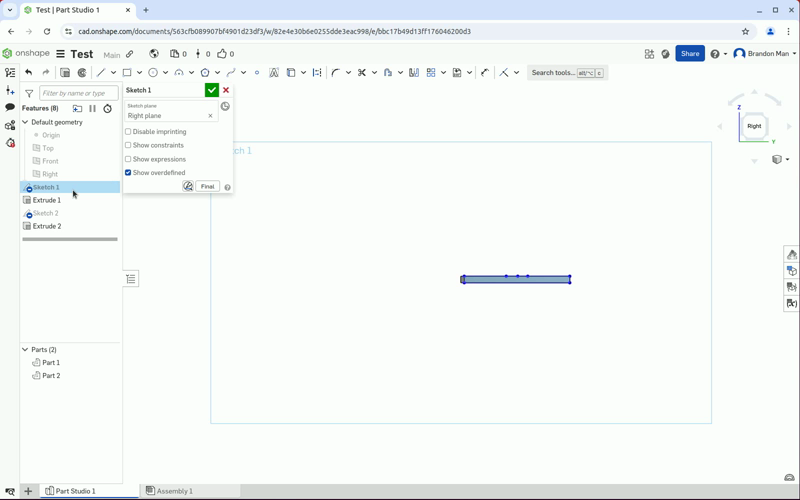
mouse_move(229, 92)
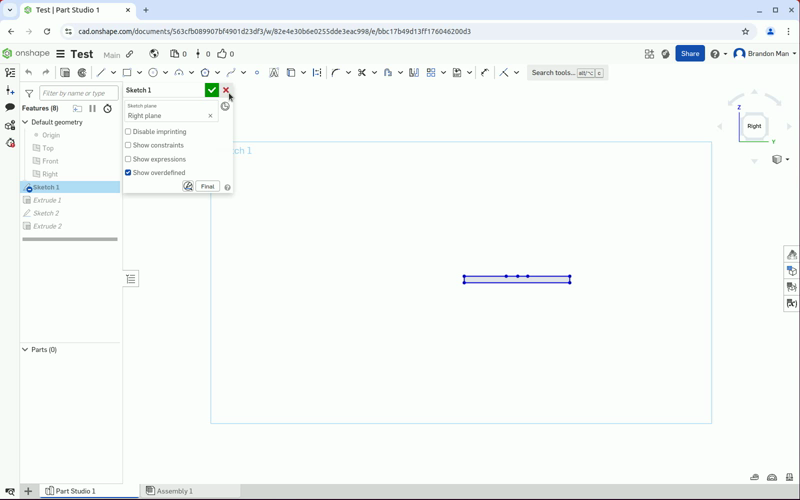
click(229, 92)
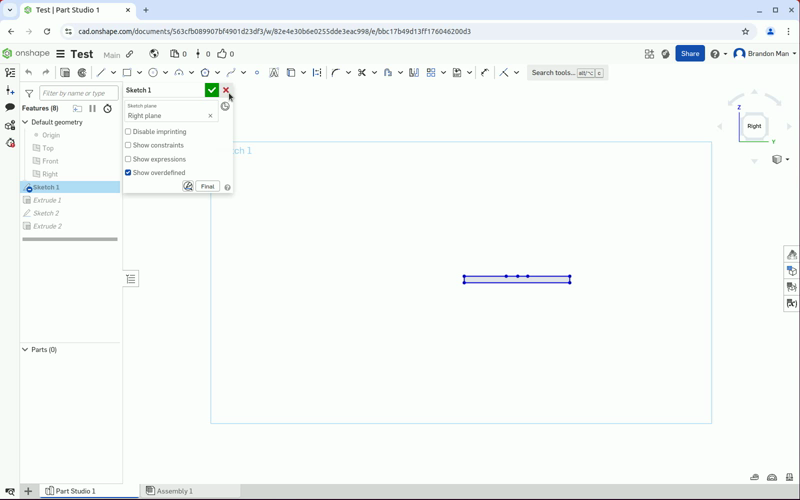
key(shift+s)
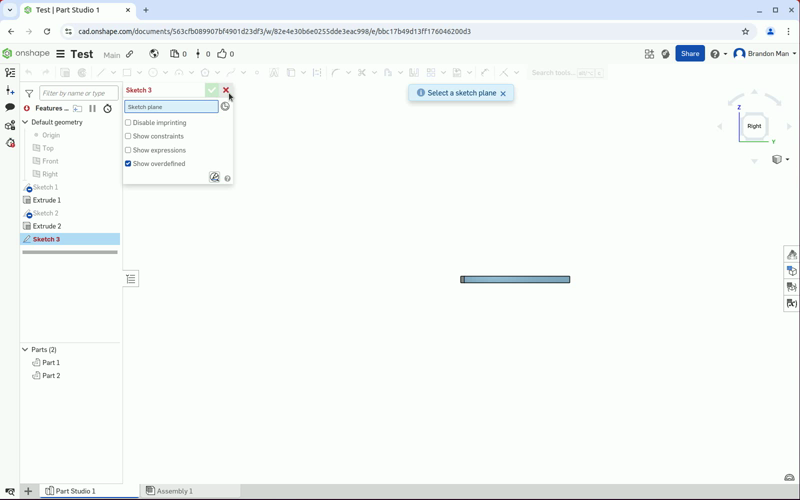
mouse_move(73, 176)
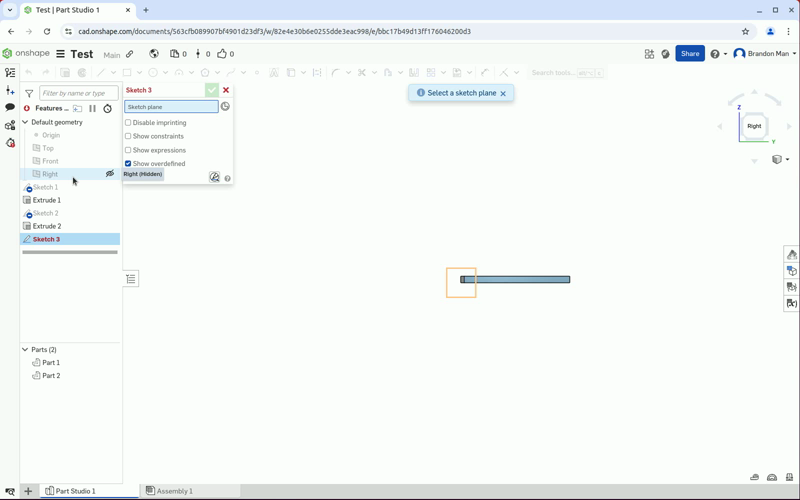
click(73, 176)
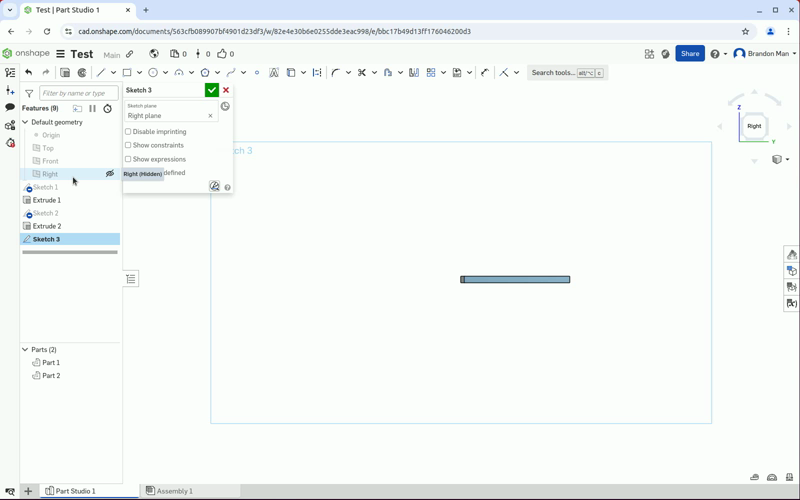
mouse_move(73, 352)
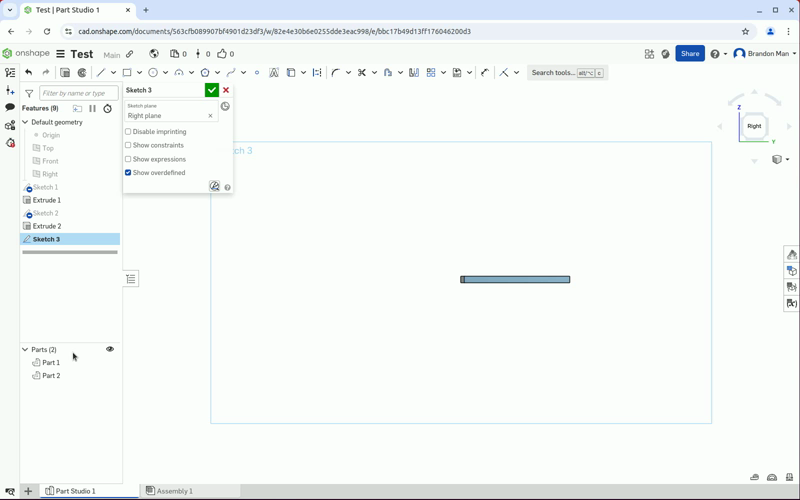
key(y)
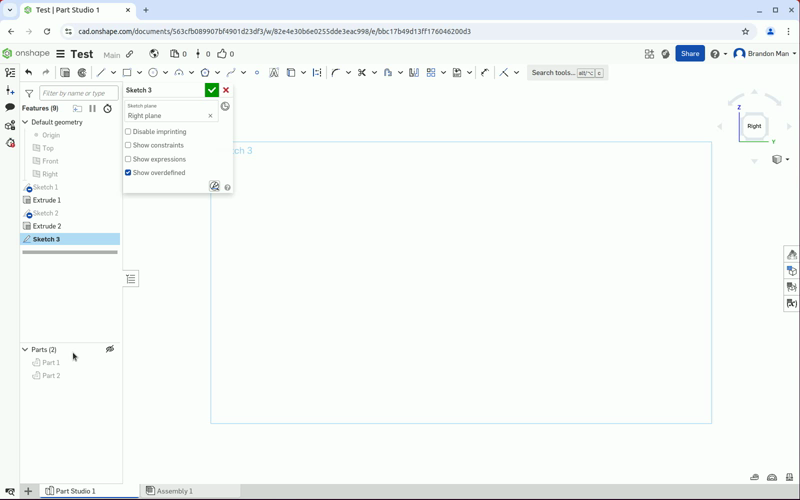
key(l)
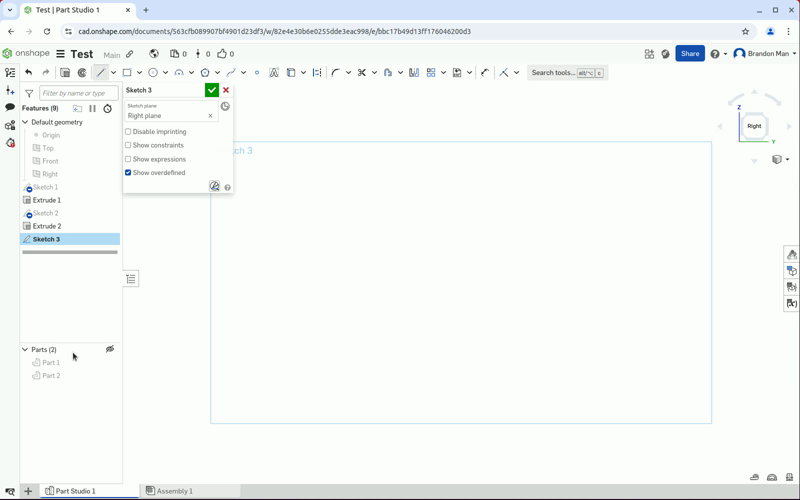
key_down(shift)
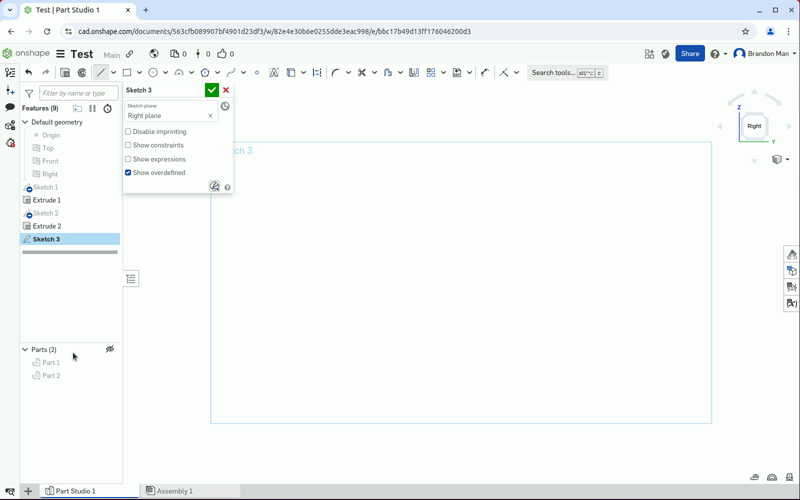
mouse_move(569, 282)
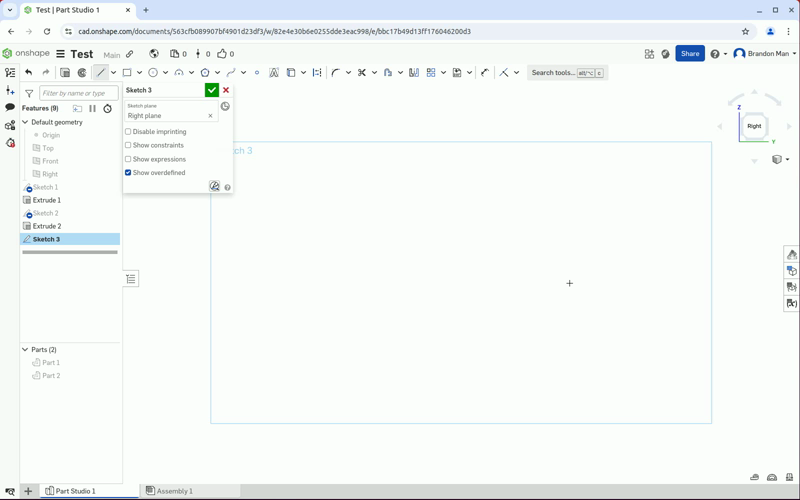
click(569, 282)
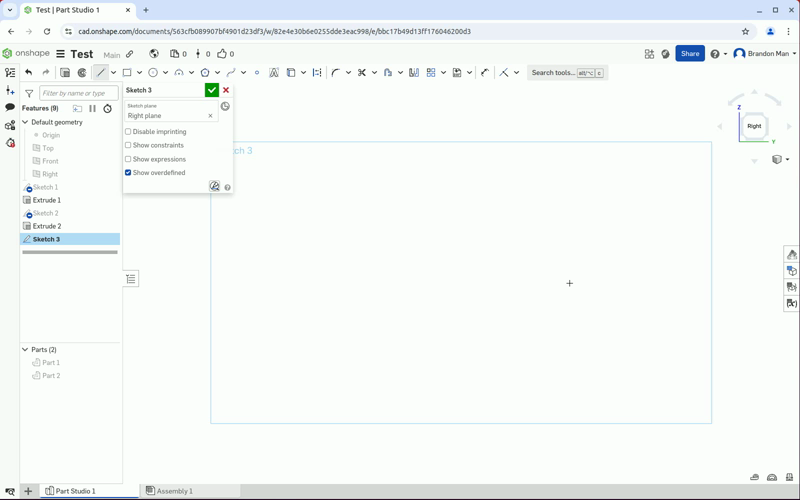
key_up(shift)
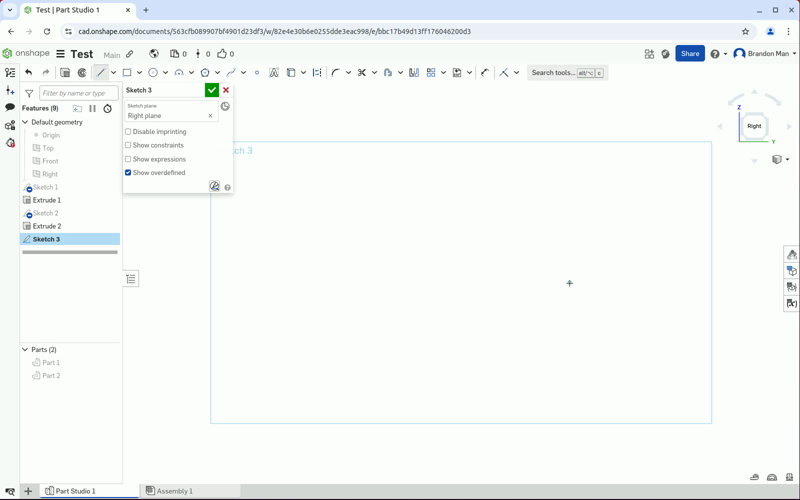
key_down(shift)
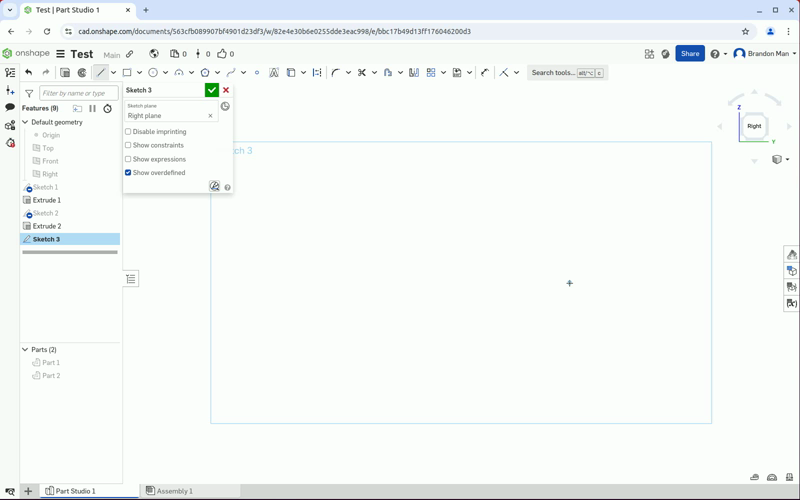
mouse_move(589, 282)
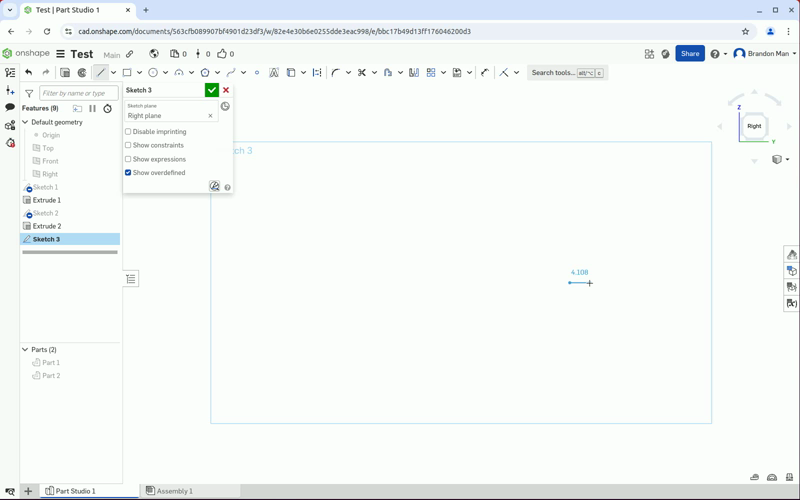
mouse_move(573, 282)
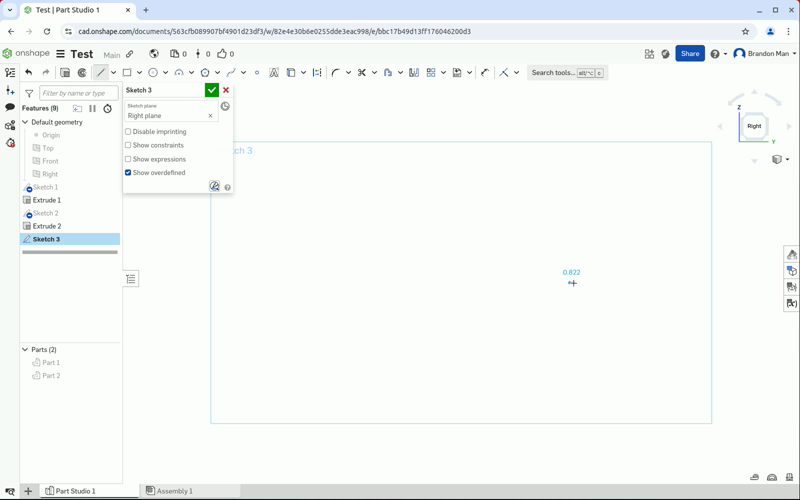
scroll(6)
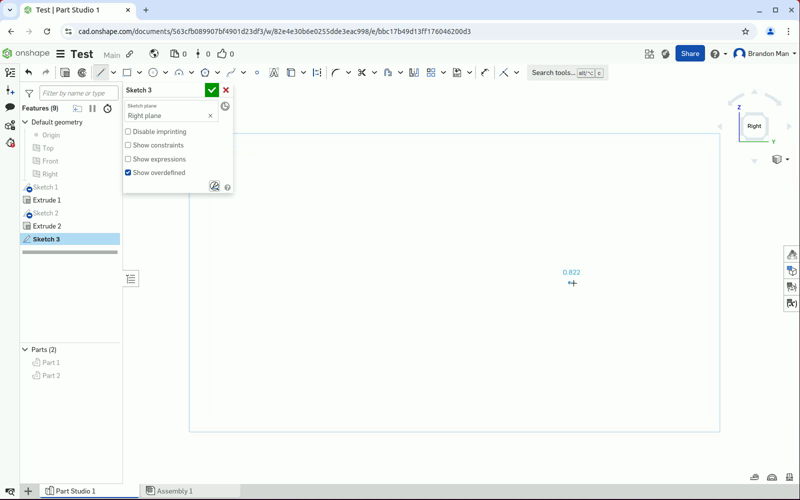
scroll(6)
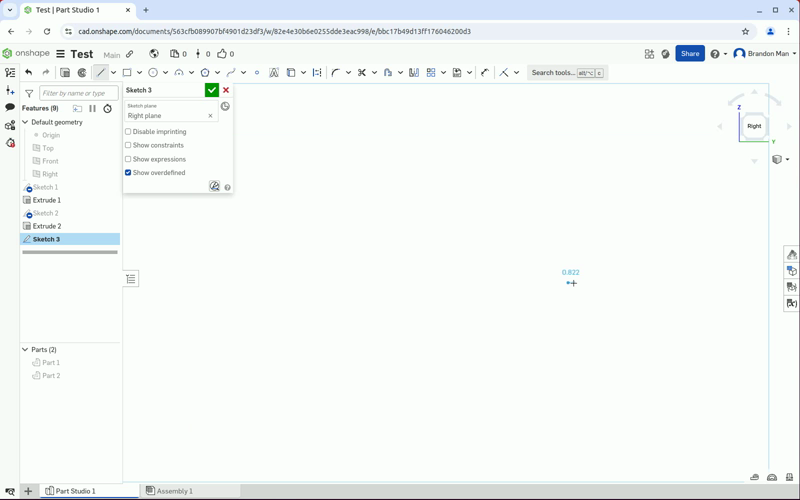
scroll(6)
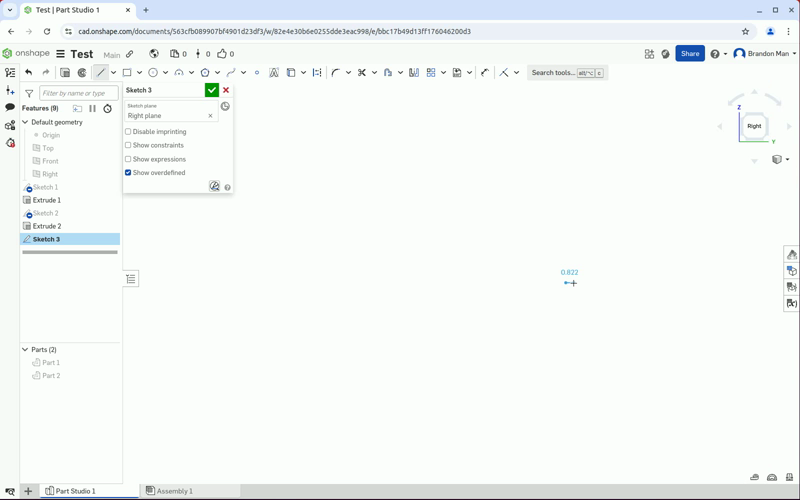
scroll(6)
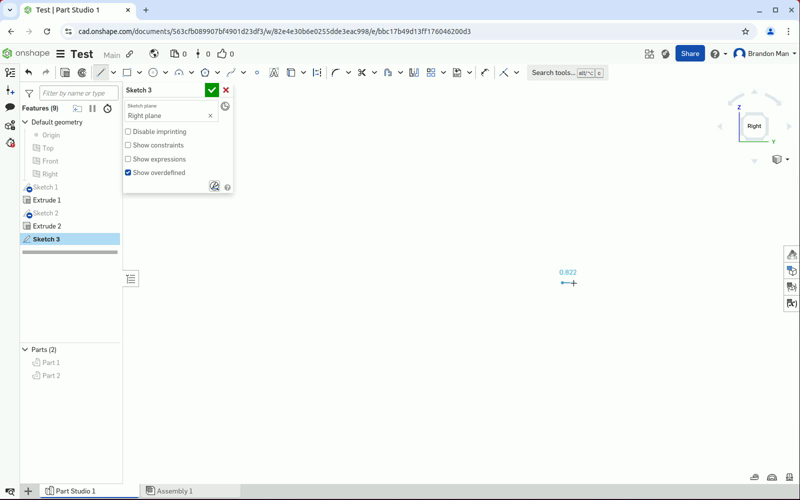
scroll(6)
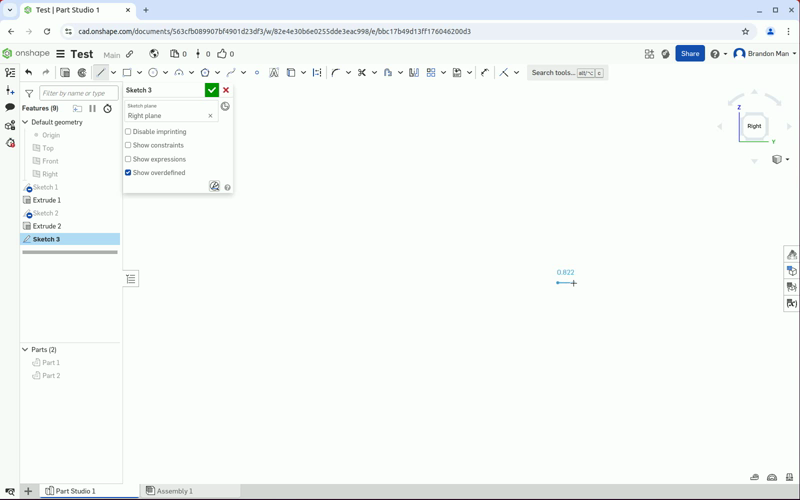
scroll(6)
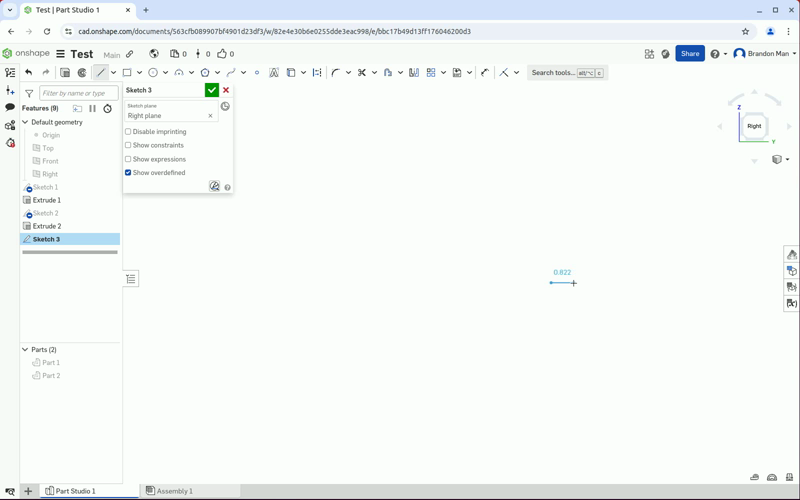
scroll(6)
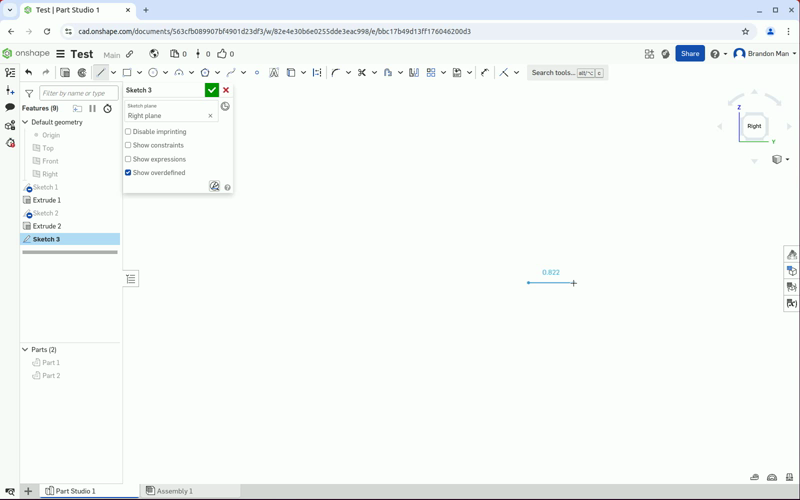
click(573, 282)
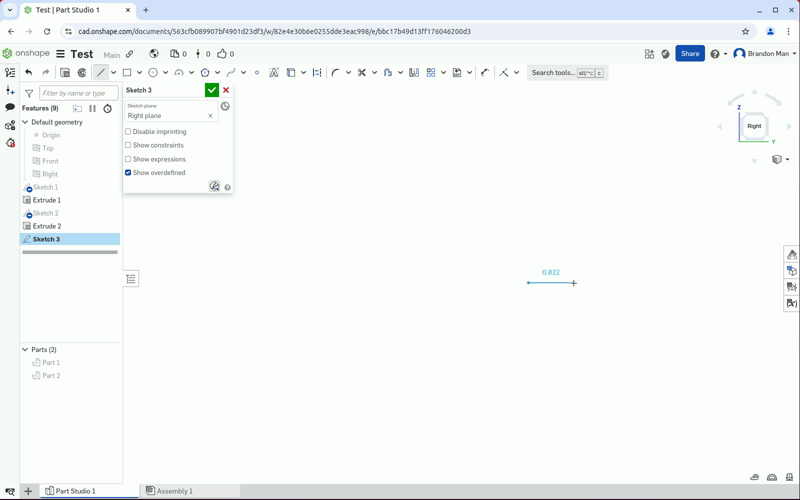
scroll(-6)
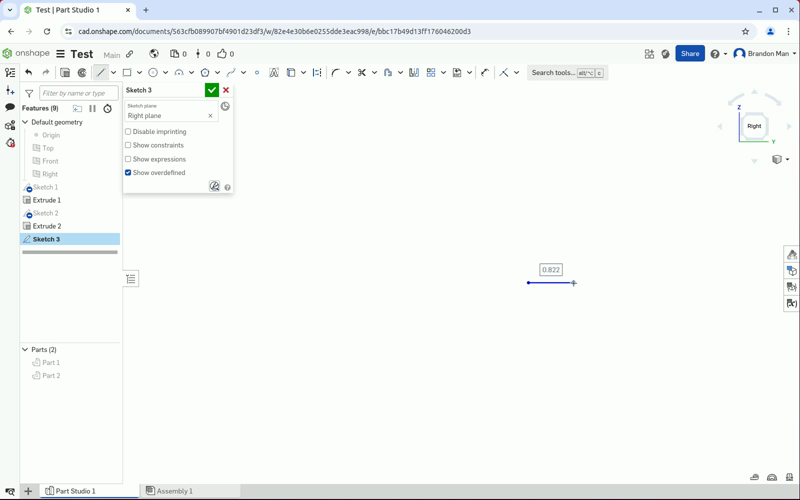
scroll(-6)
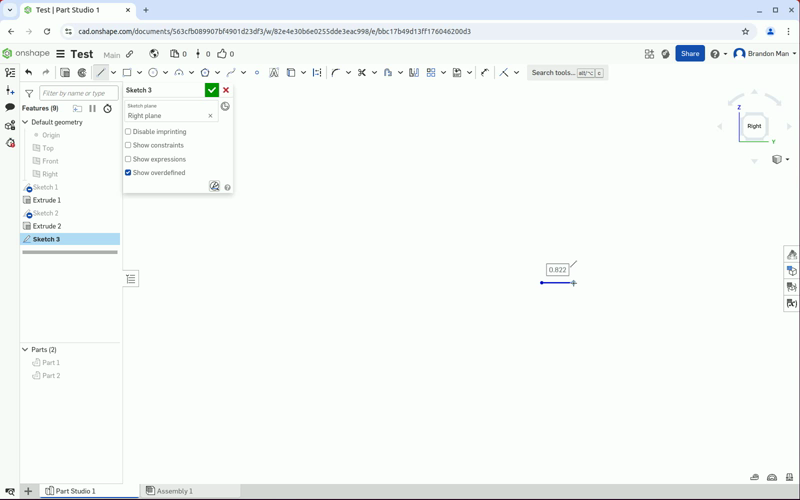
scroll(-6)
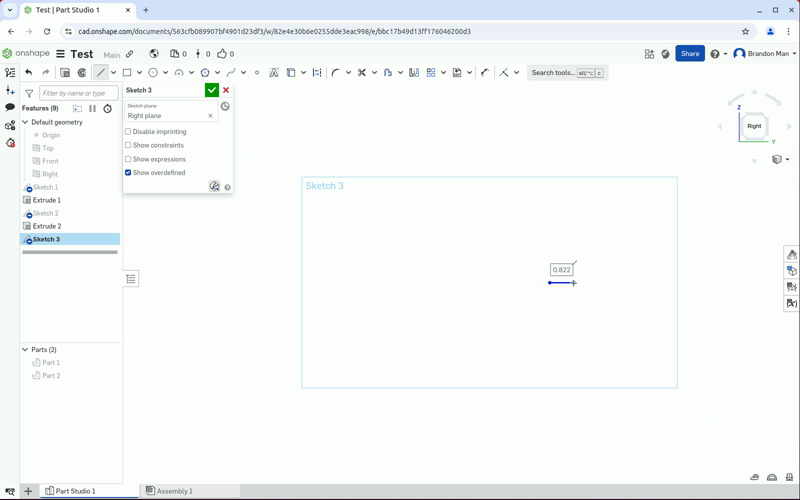
scroll(-6)
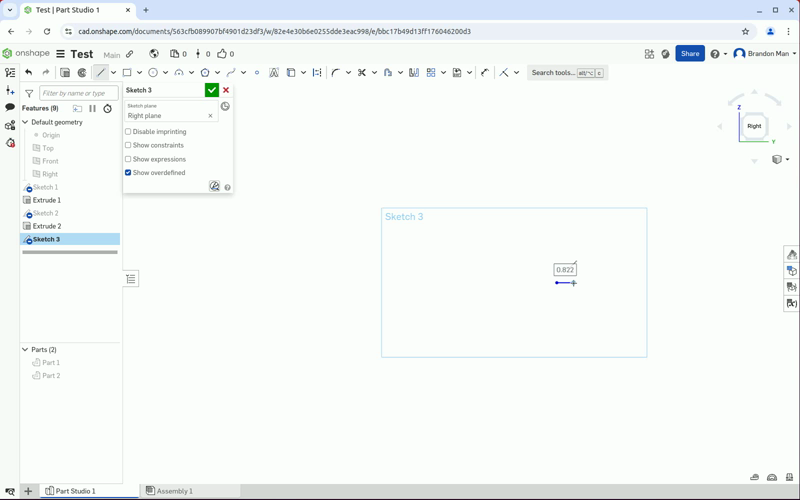
scroll(-6)
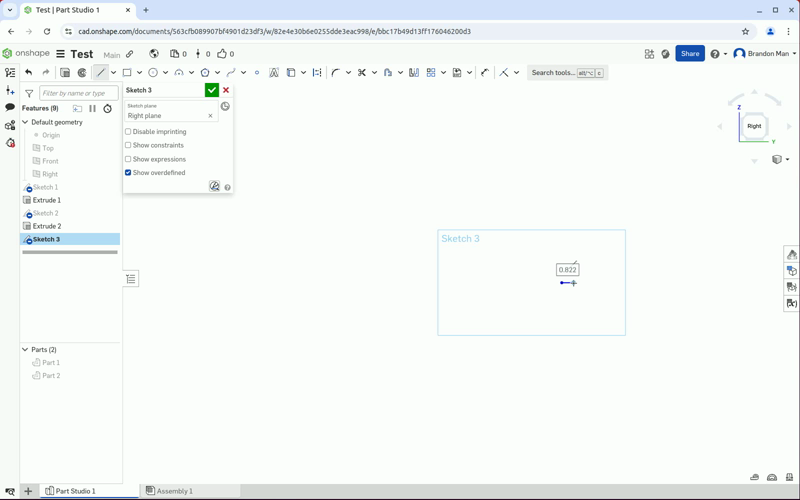
scroll(-6)
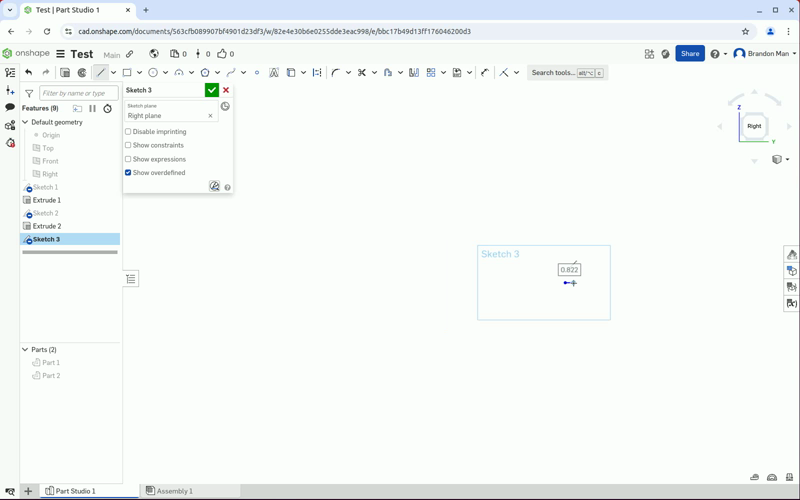
scroll(-6)
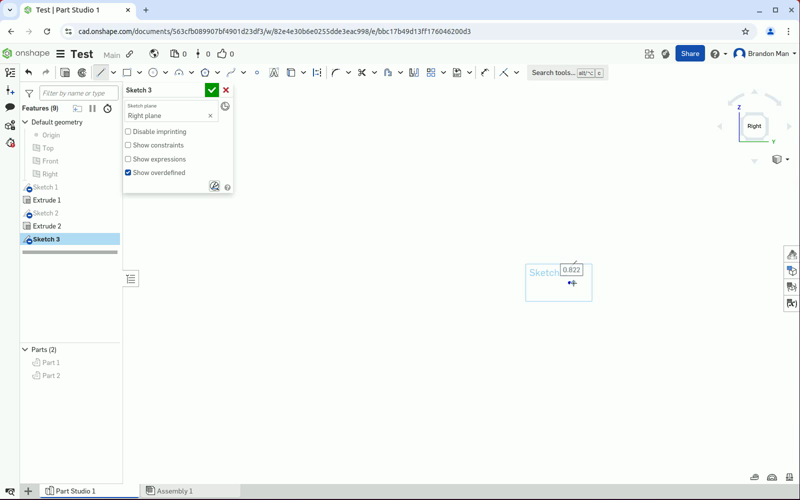
key_up(shift)
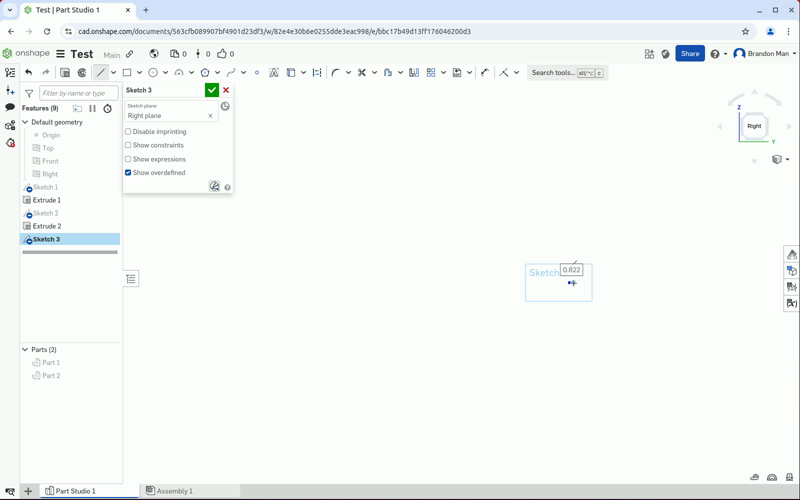
key_down(shift)
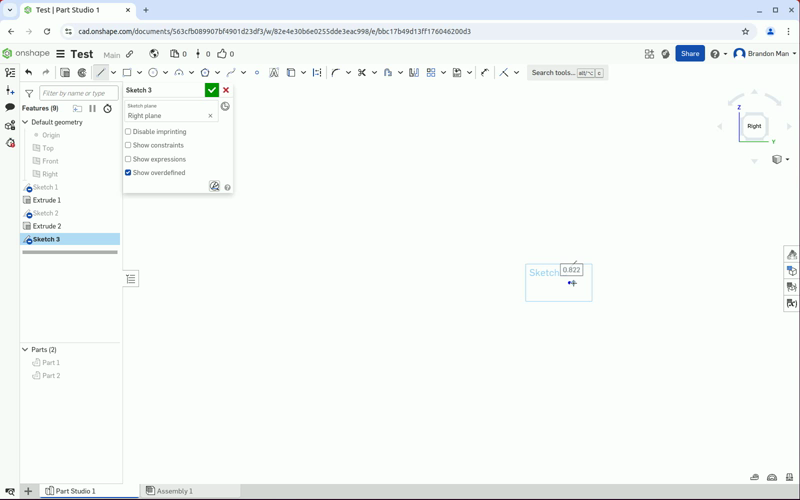
mouse_move(589, 282)
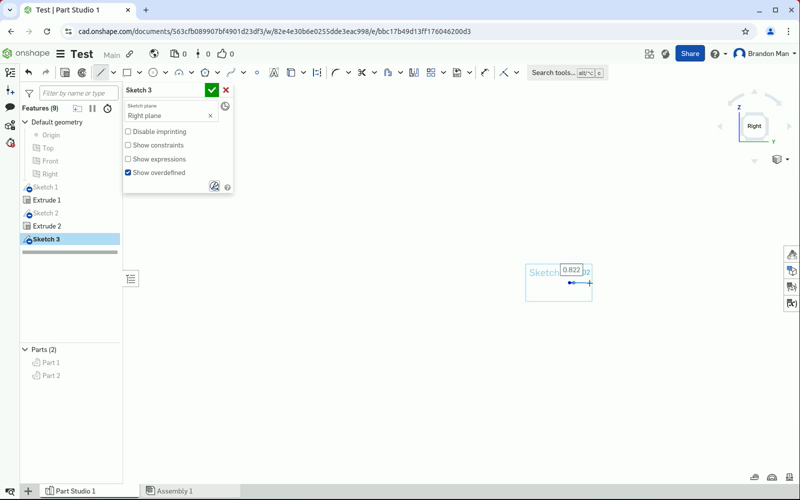
mouse_move(573, 276)
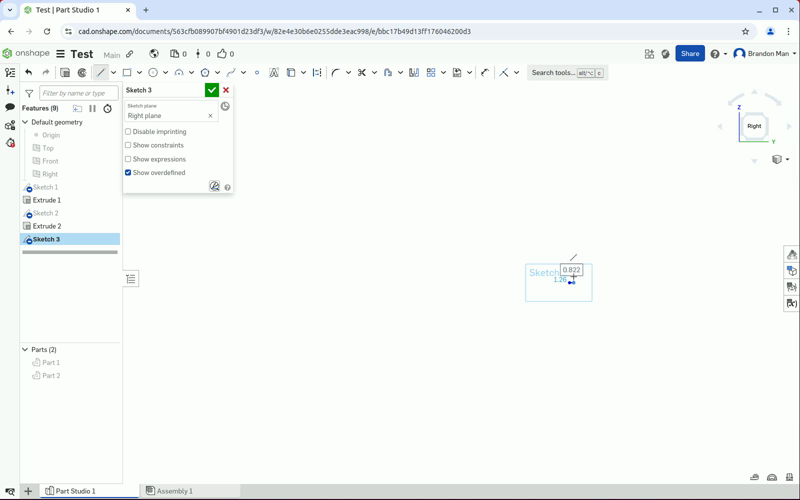
scroll(6)
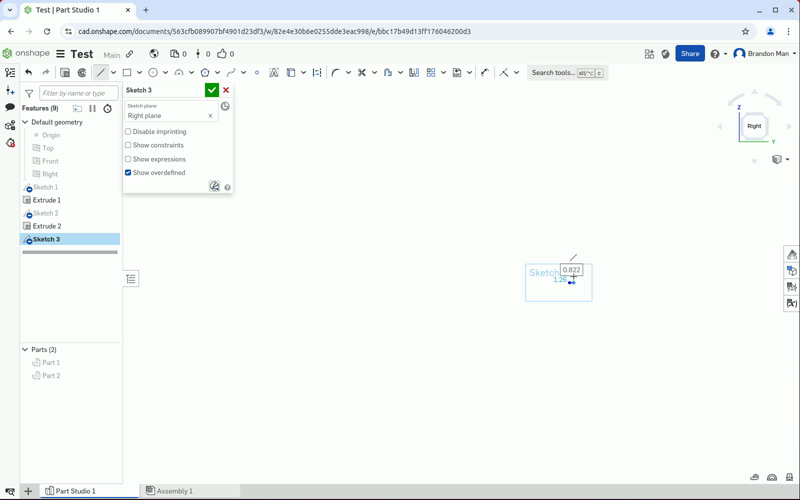
scroll(6)
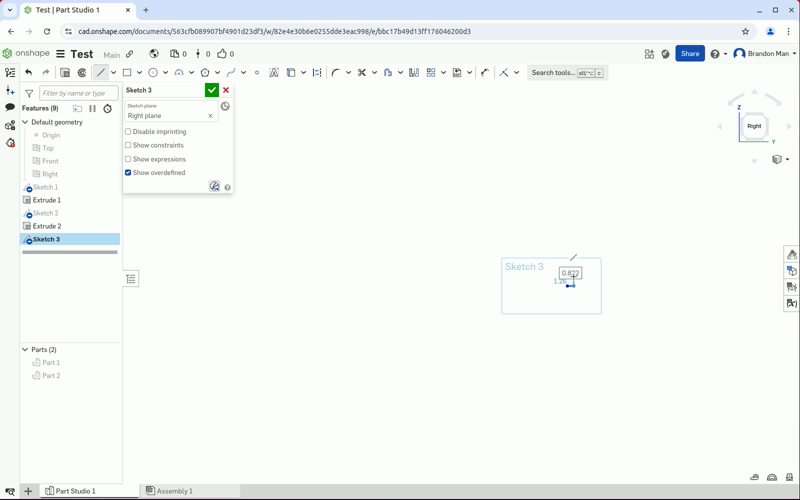
scroll(6)
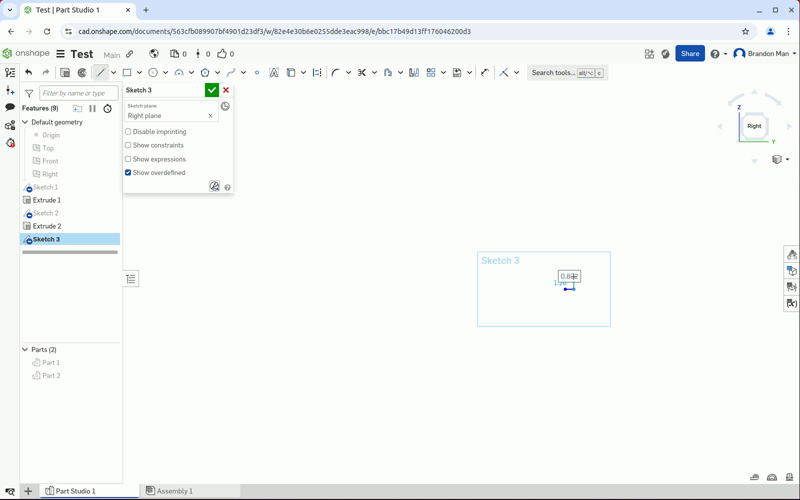
scroll(6)
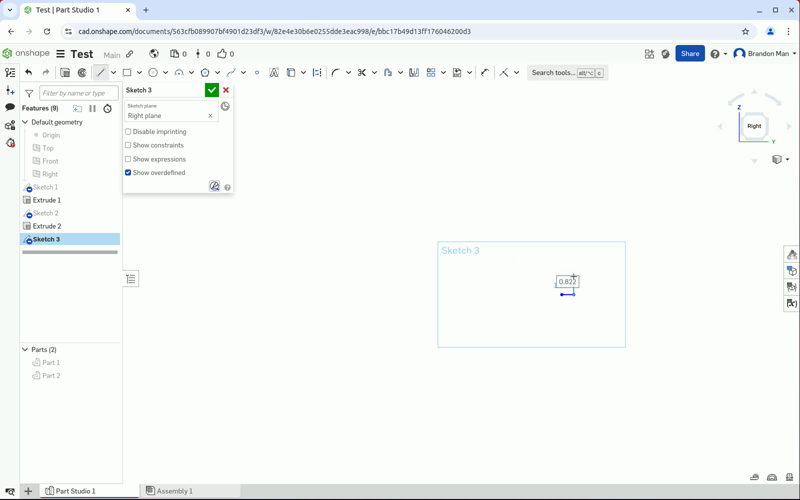
scroll(6)
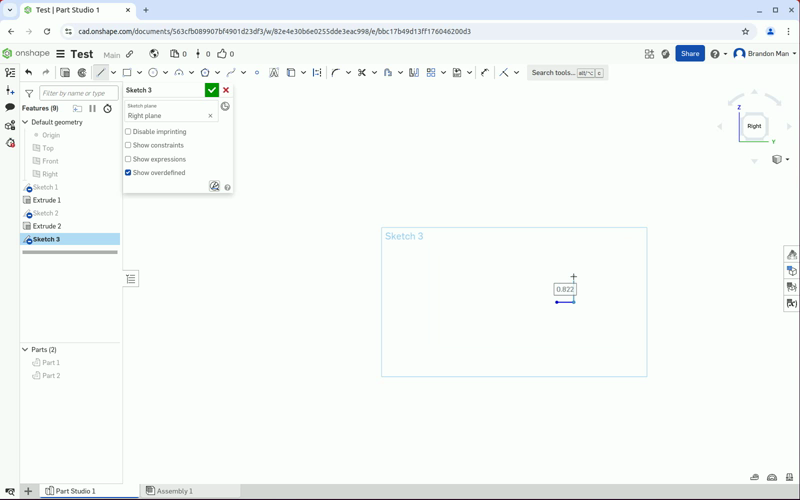
scroll(6)
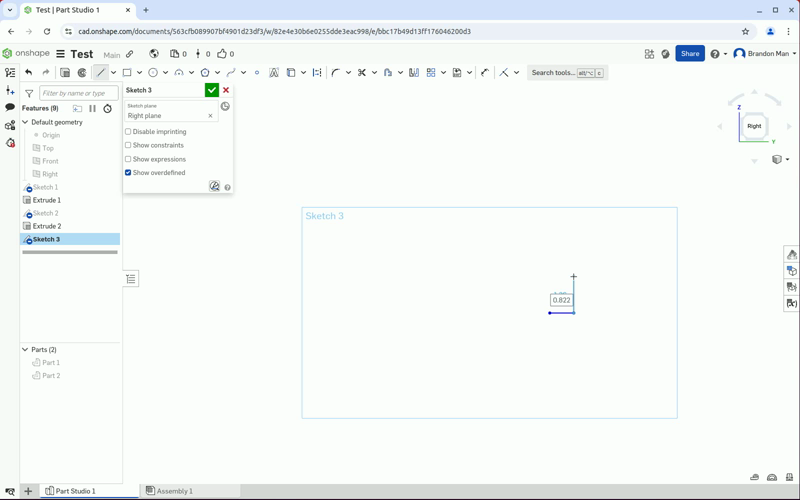
scroll(6)
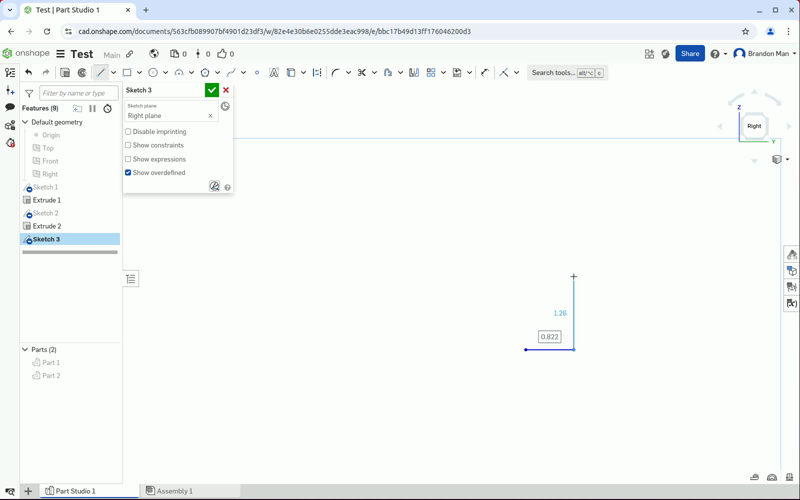
click(573, 276)
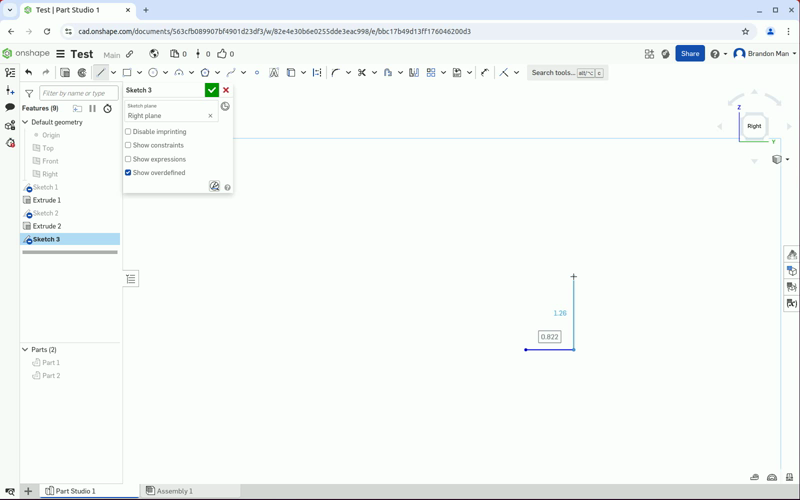
scroll(-6)
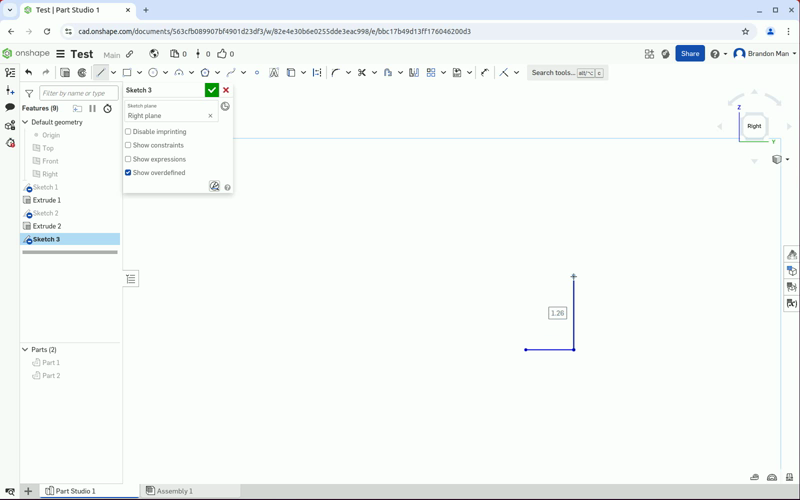
scroll(-6)
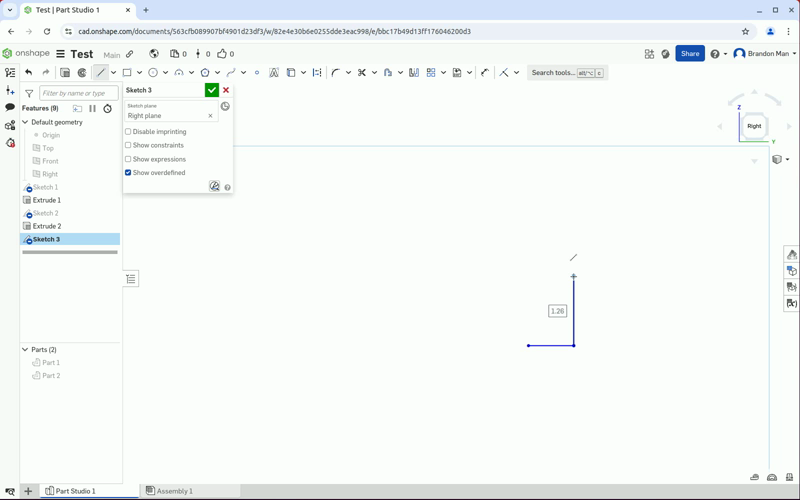
scroll(-6)
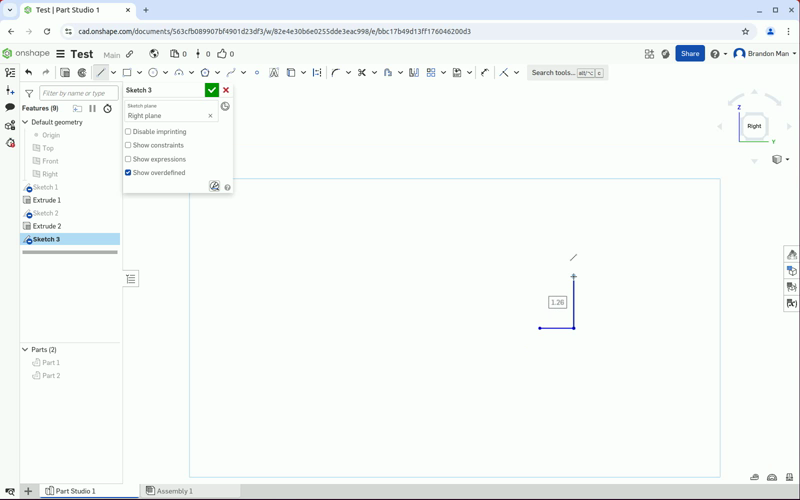
scroll(-6)
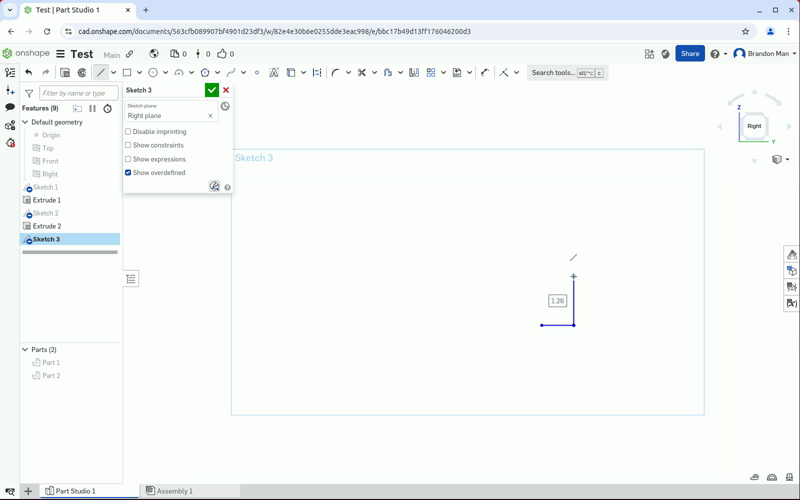
scroll(-6)
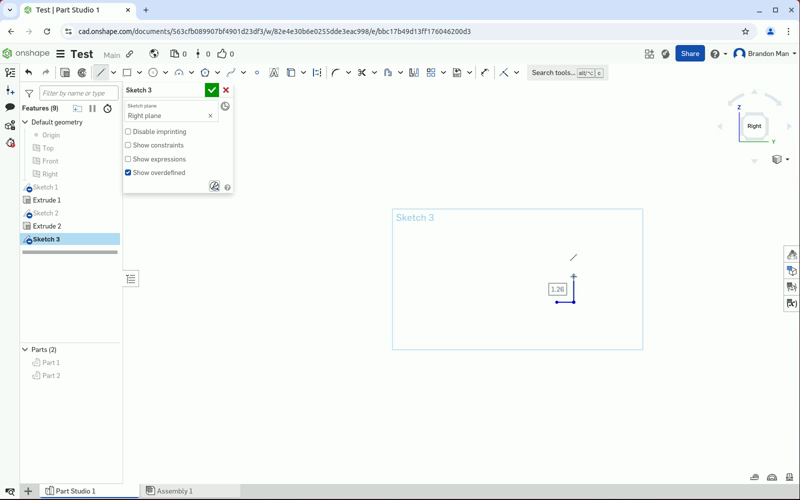
scroll(-6)
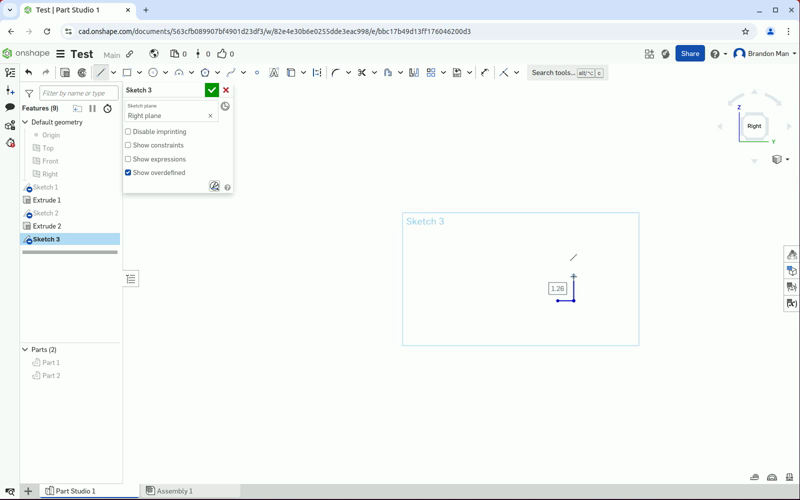
scroll(-6)
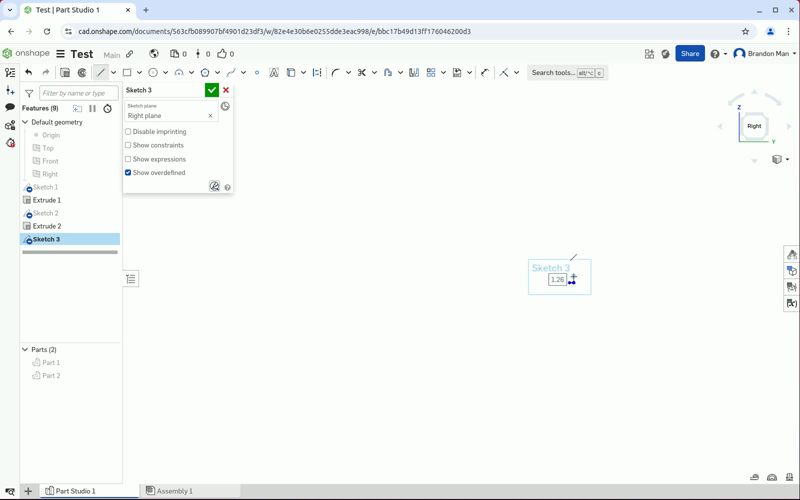
key_up(shift)
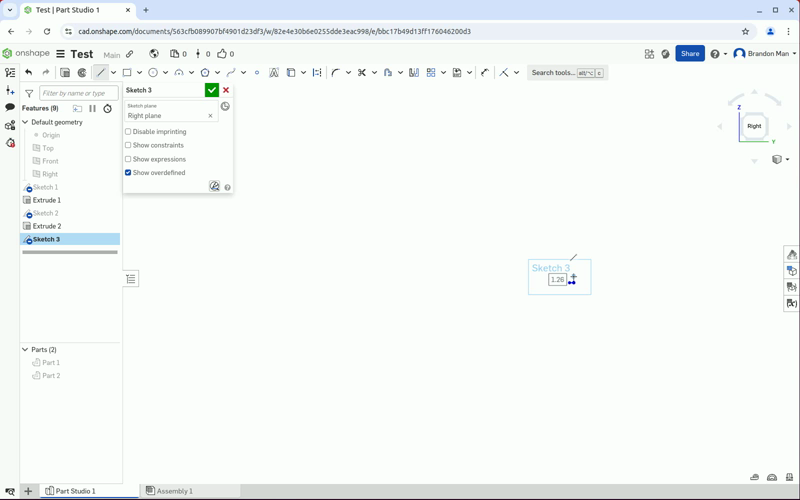
key_down(shift)
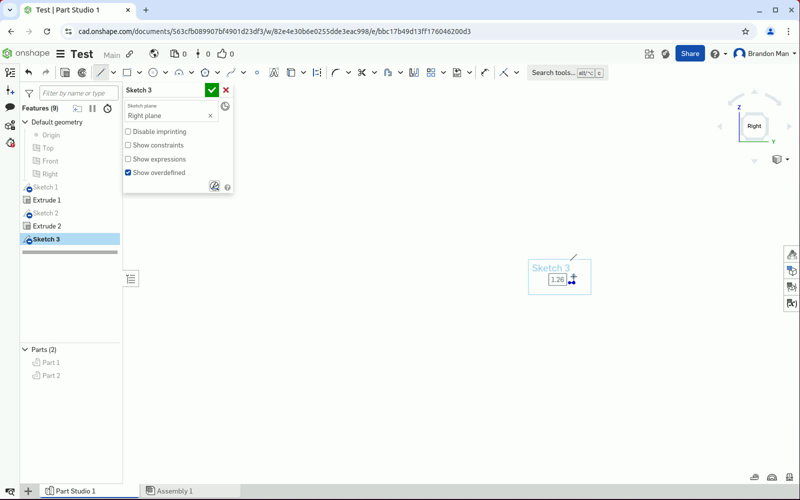
mouse_move(589, 276)
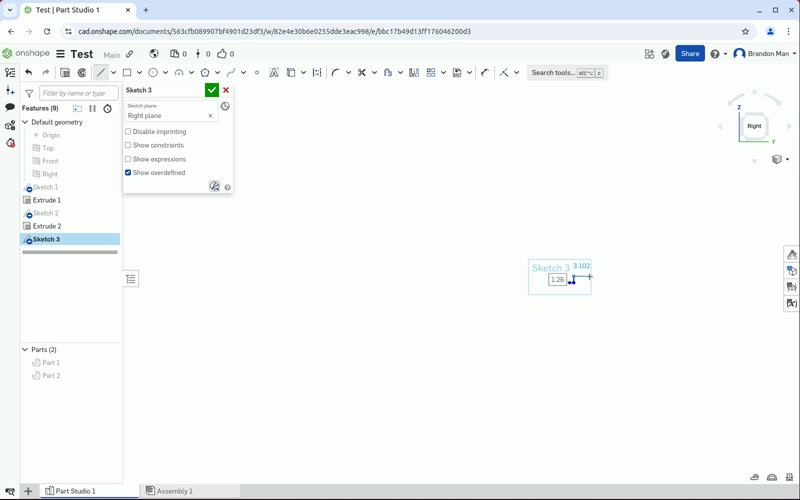
mouse_move(569, 276)
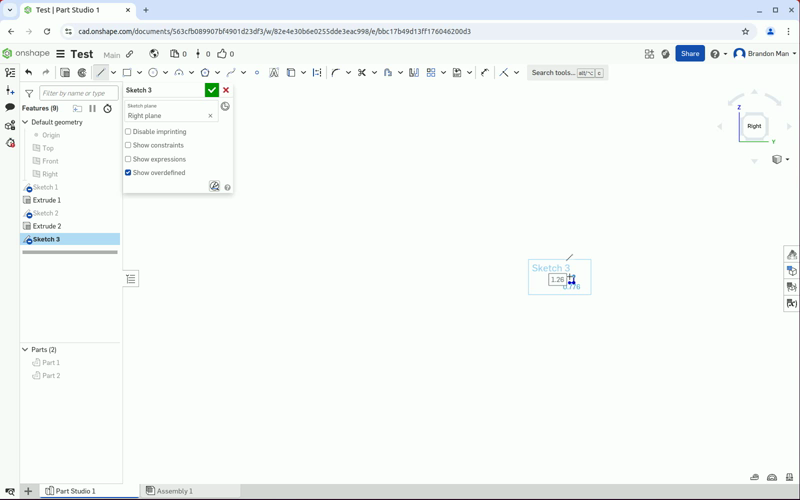
scroll(6)
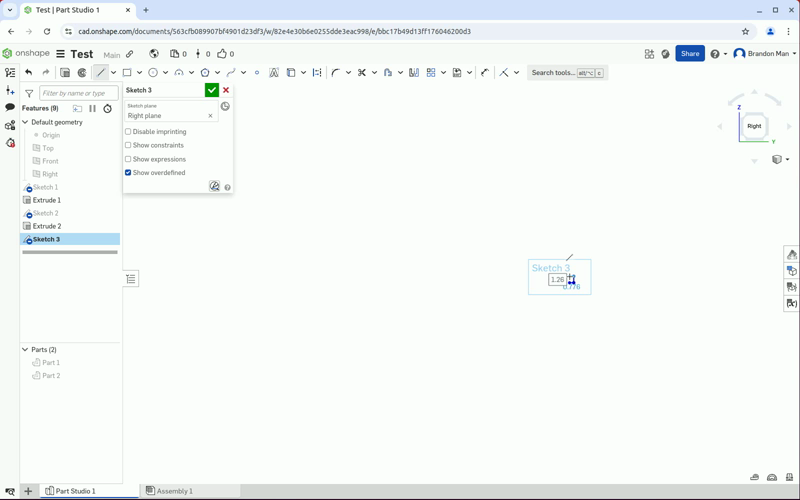
scroll(6)
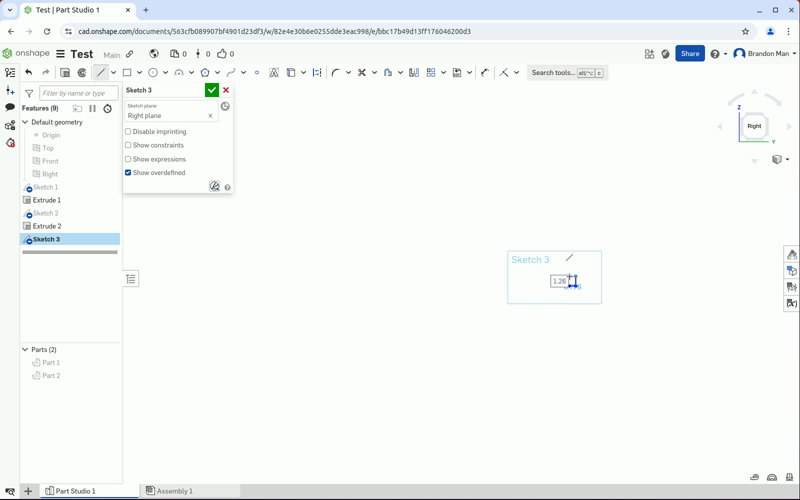
scroll(6)
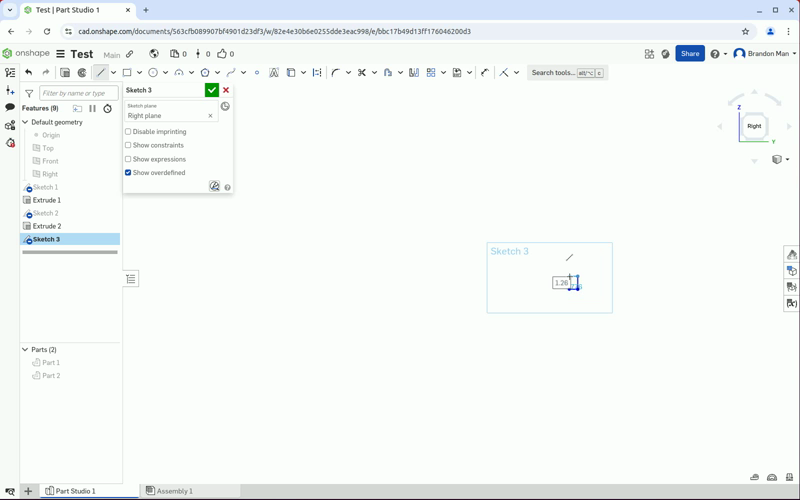
scroll(6)
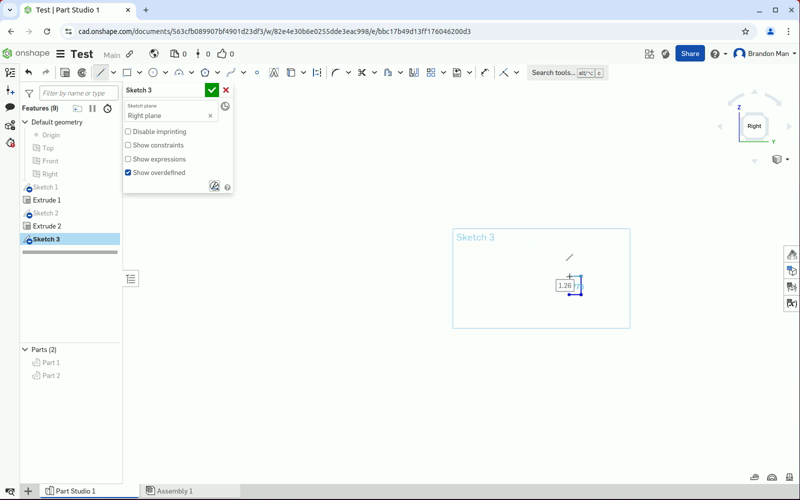
scroll(6)
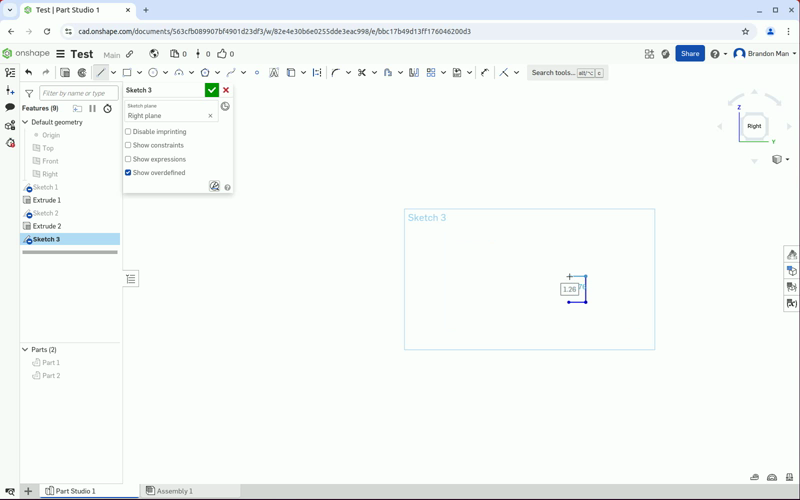
scroll(6)
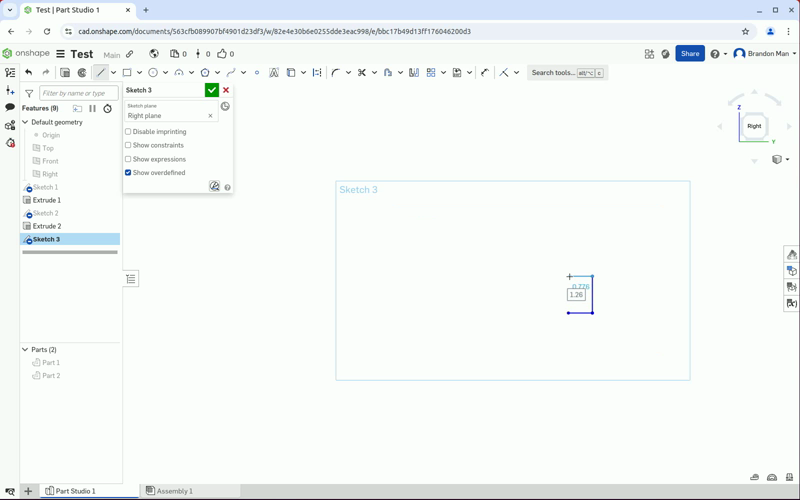
scroll(6)
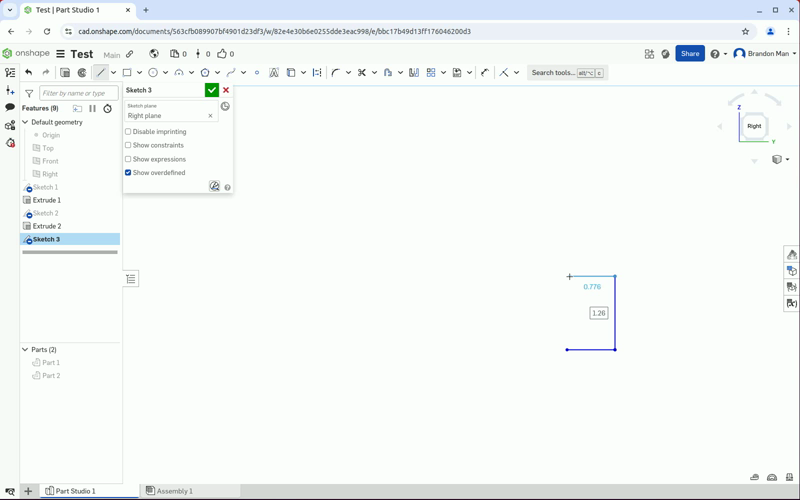
click(569, 276)
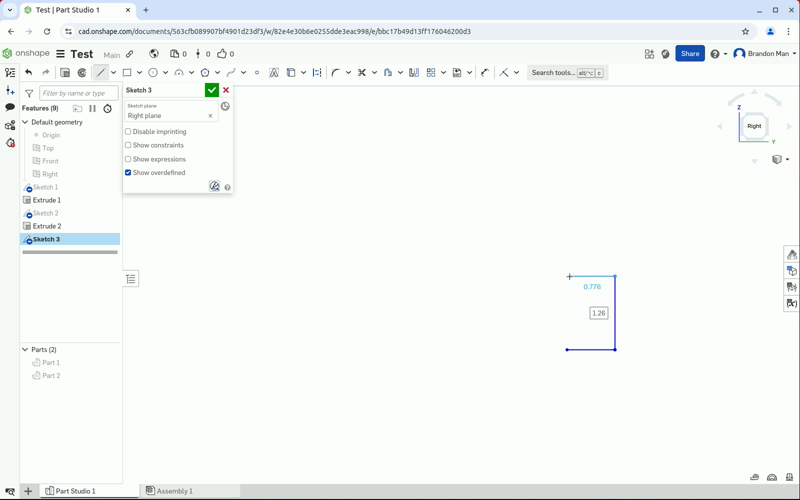
scroll(-6)
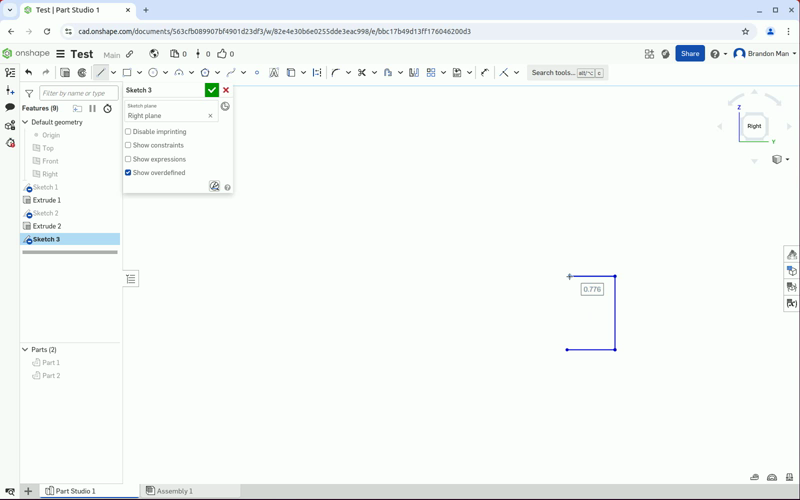
scroll(-6)
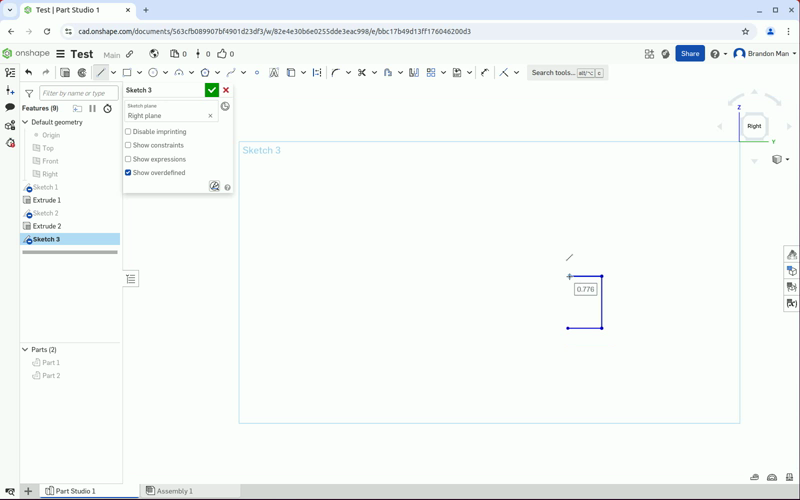
scroll(-6)
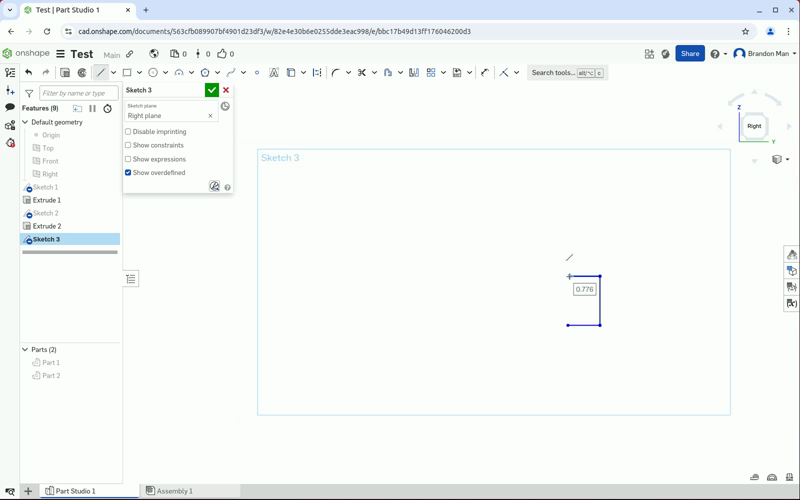
scroll(-6)
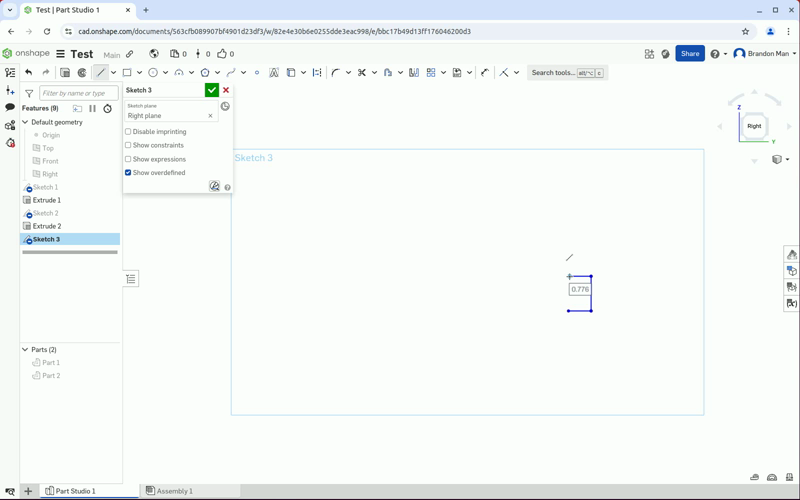
scroll(-6)
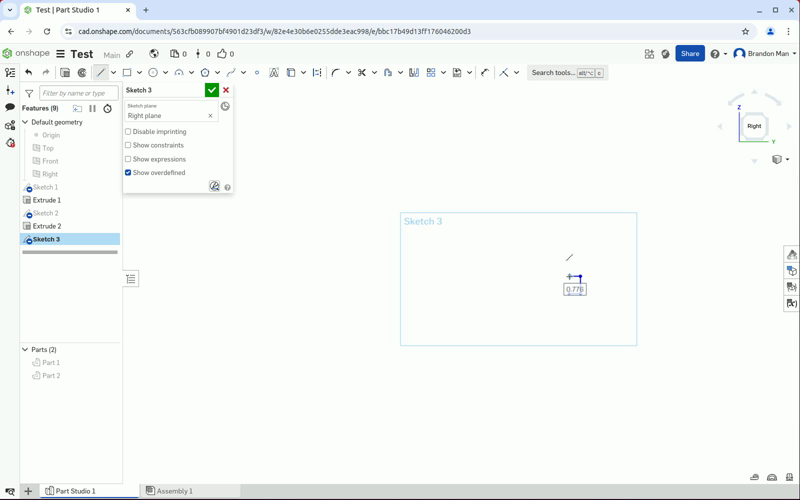
scroll(-6)
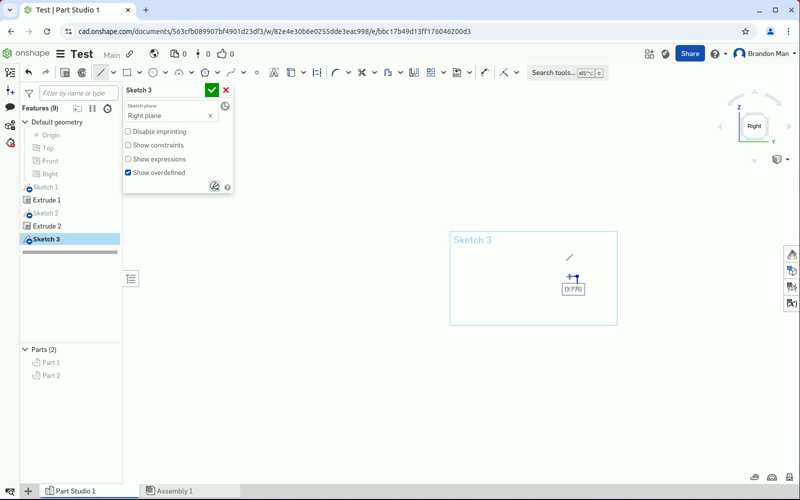
scroll(-6)
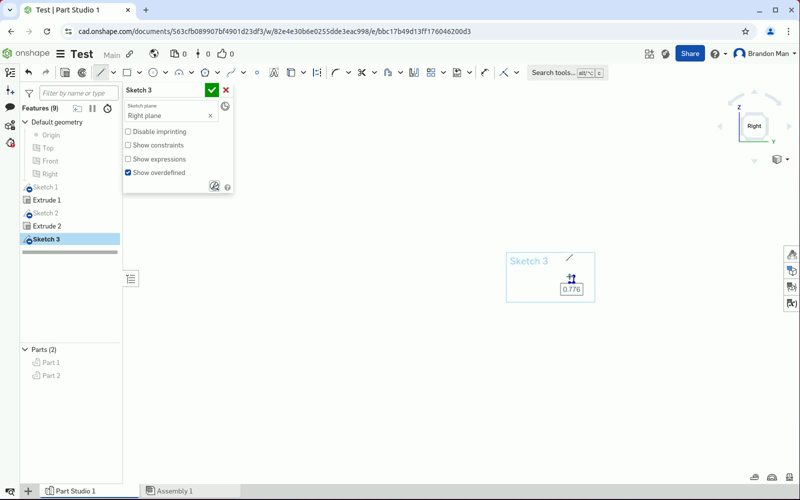
key_up(shift)
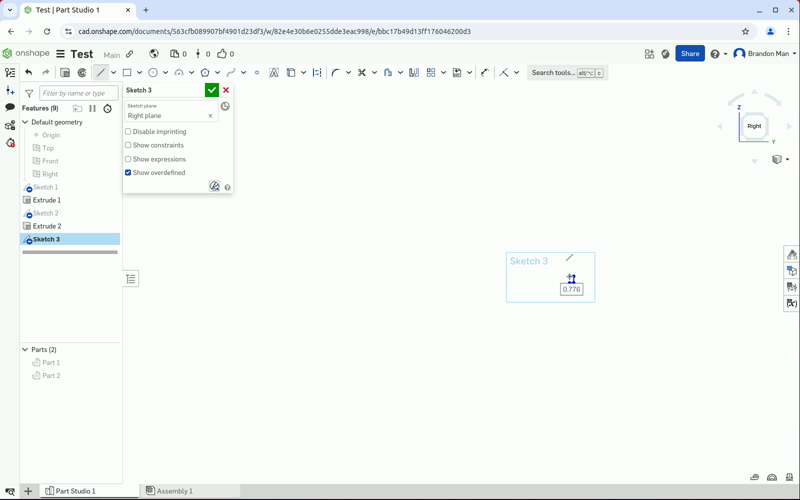
mouse_move(589, 276)
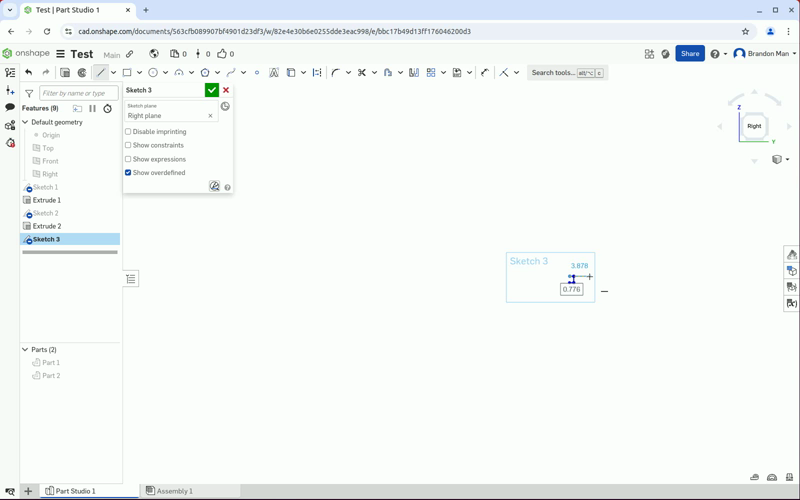
key_down(shift)
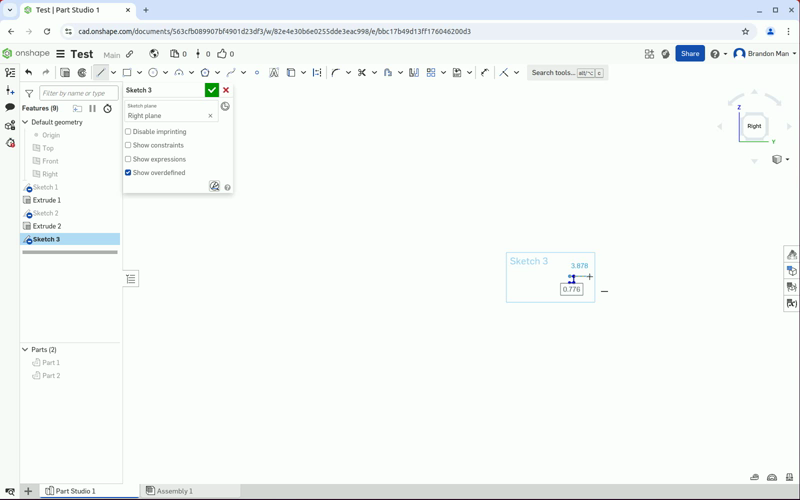
mouse_move(569, 282)
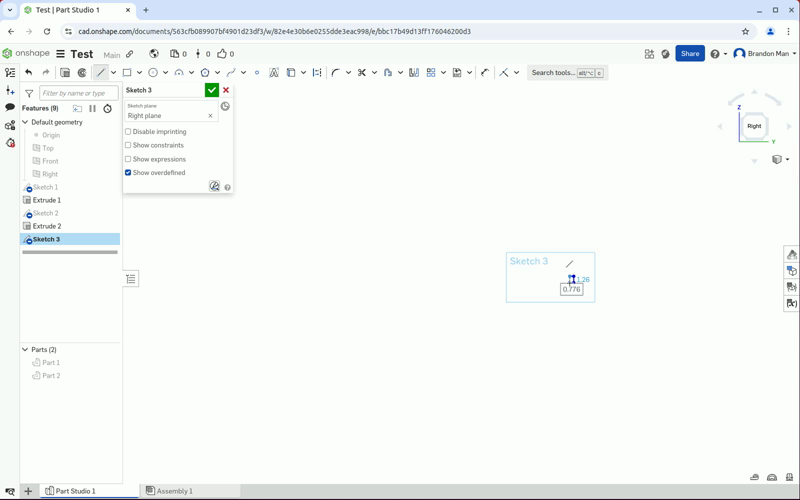
scroll(6)
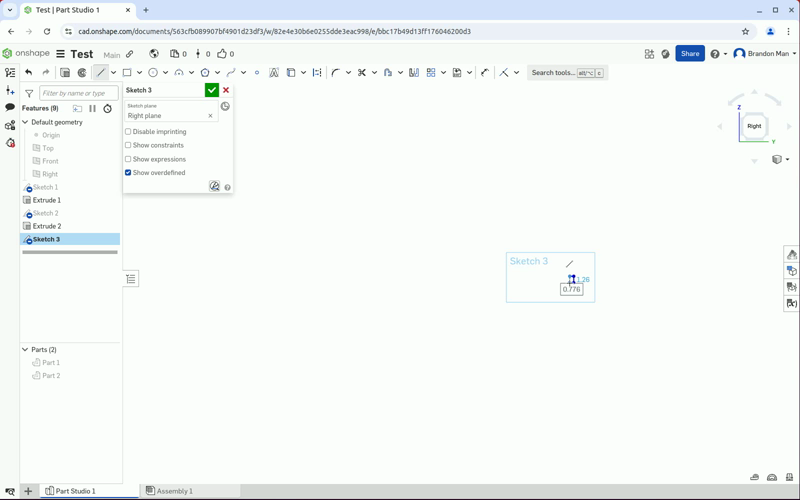
scroll(6)
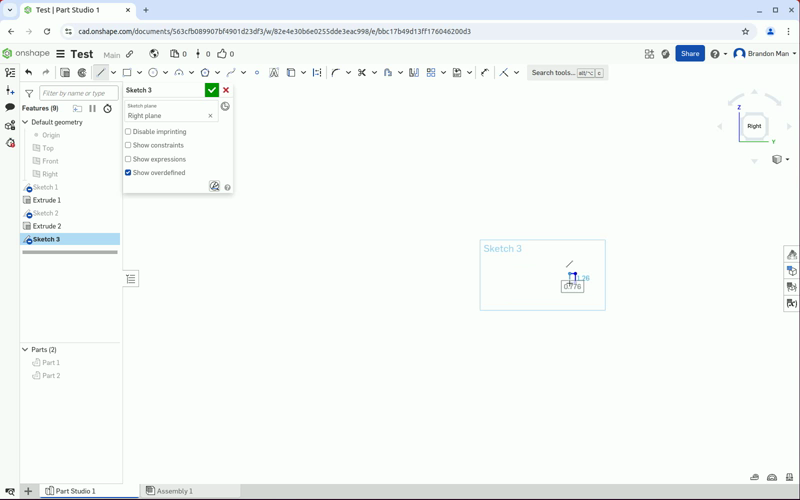
scroll(6)
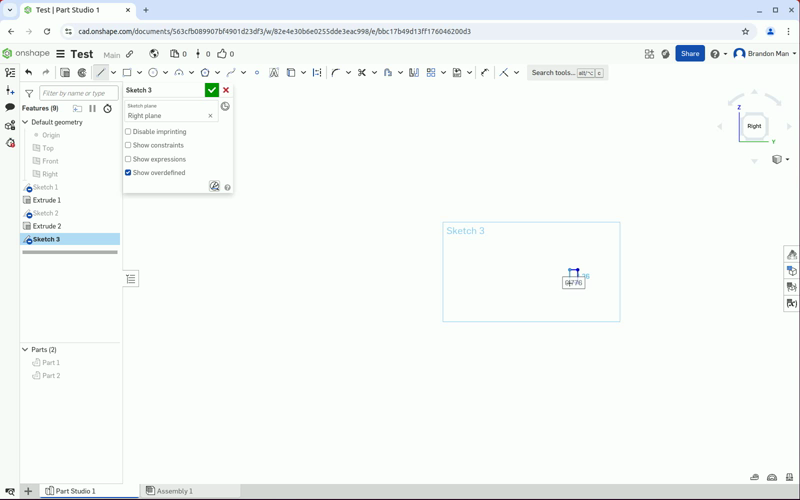
scroll(6)
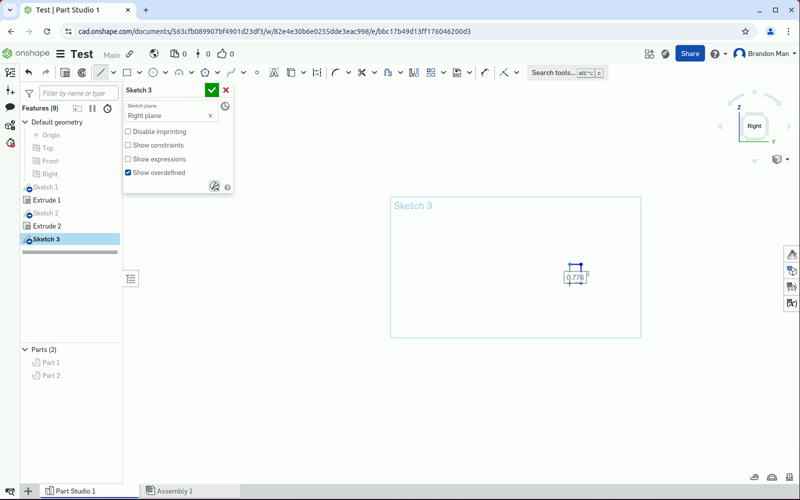
scroll(6)
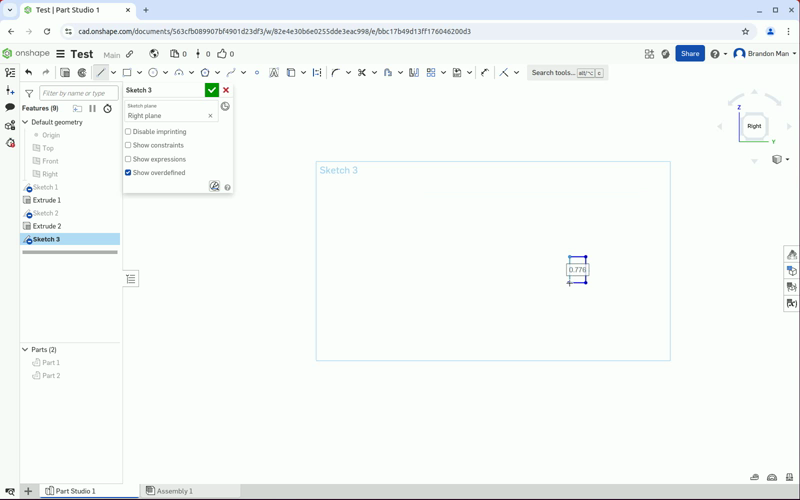
scroll(6)
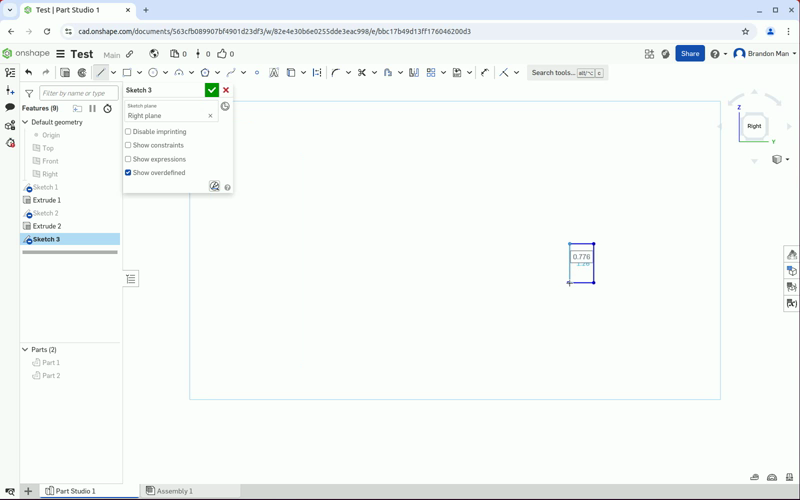
scroll(6)
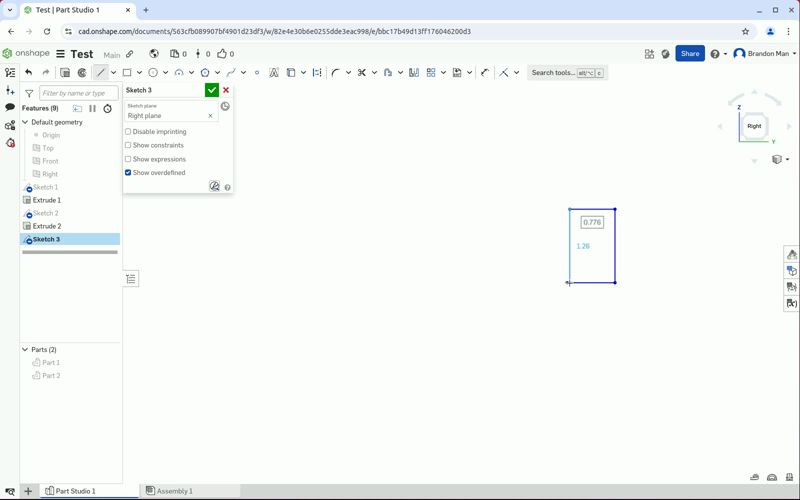
key_up(shift)
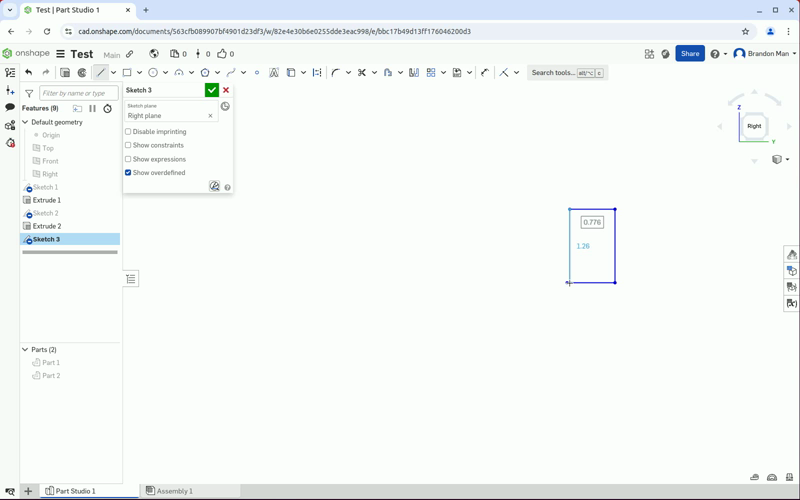
click(569, 282)
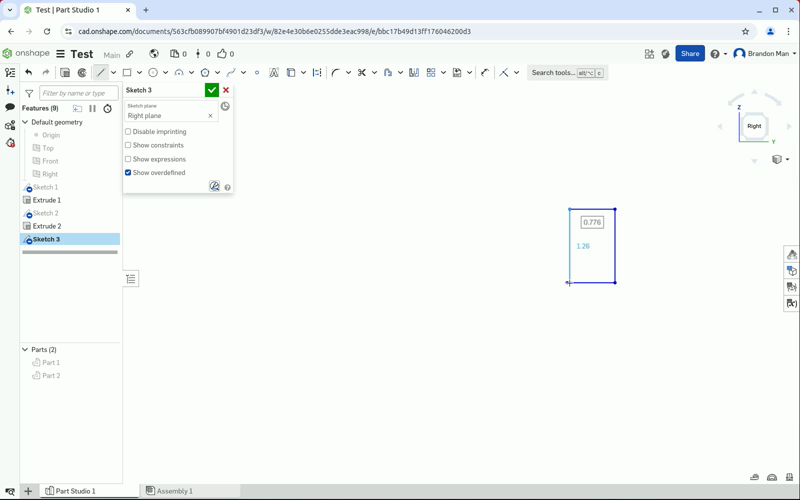
scroll(-6)
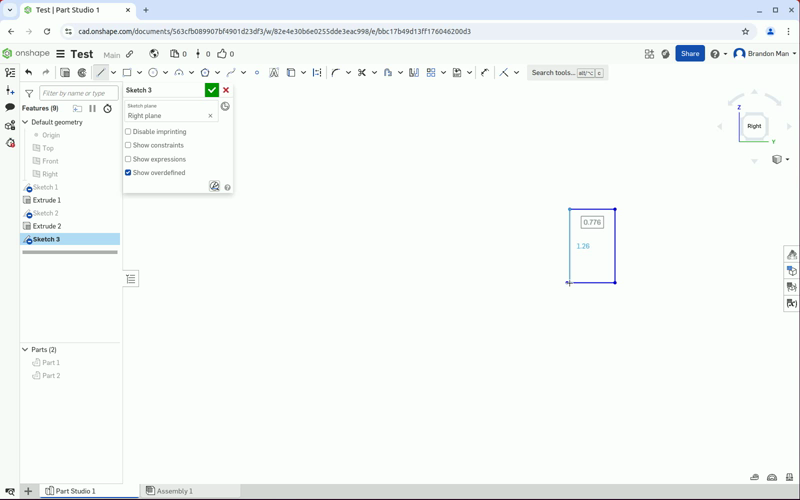
scroll(-6)
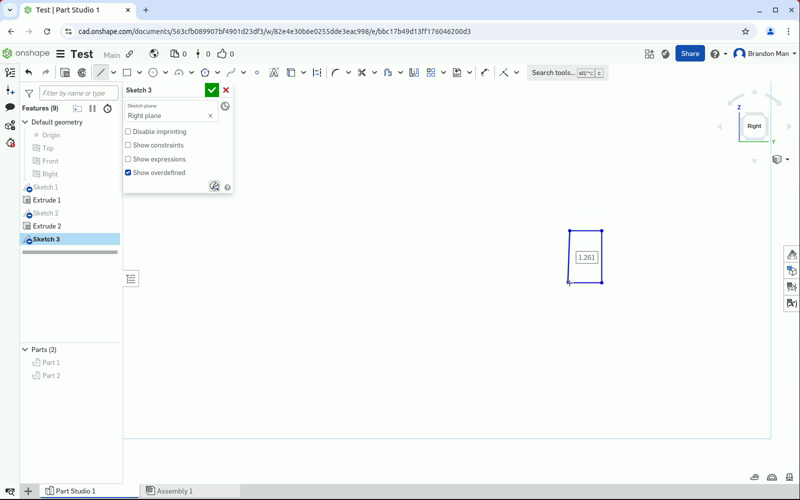
scroll(-6)
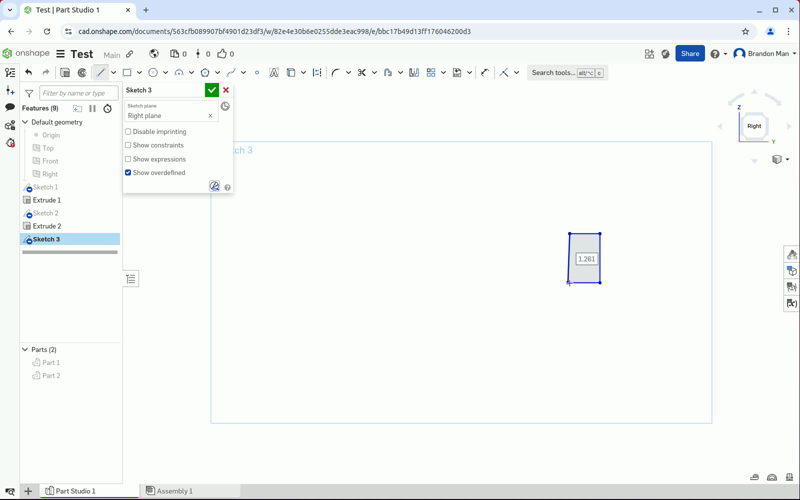
scroll(-6)
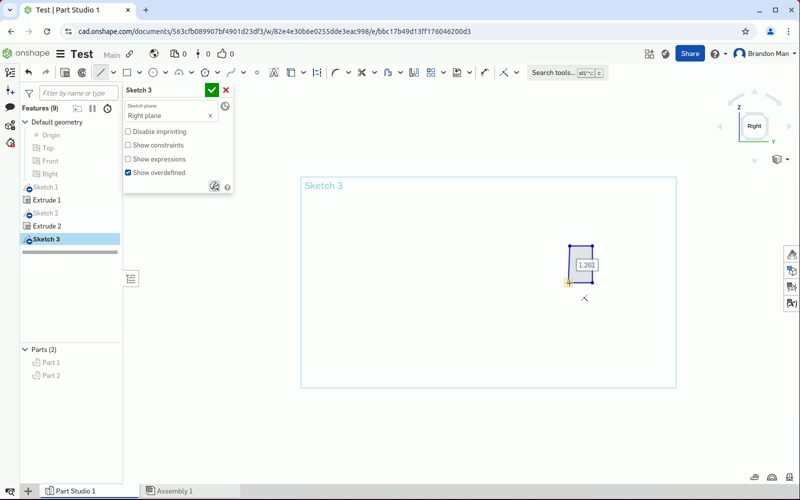
scroll(-6)
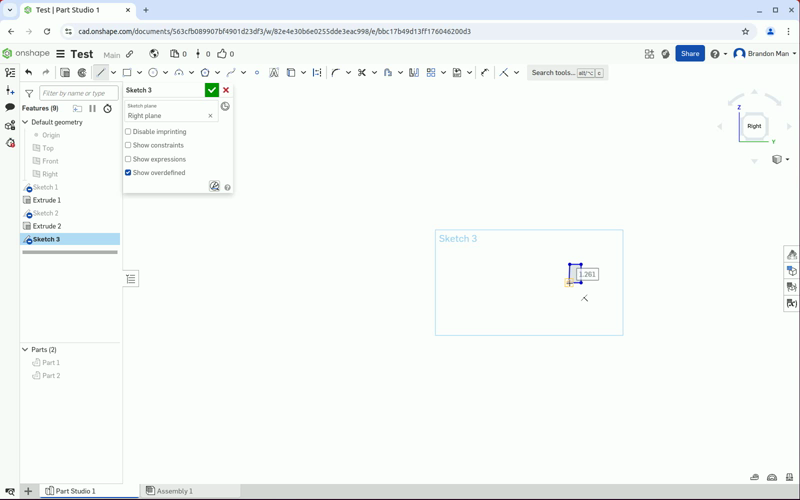
scroll(-6)
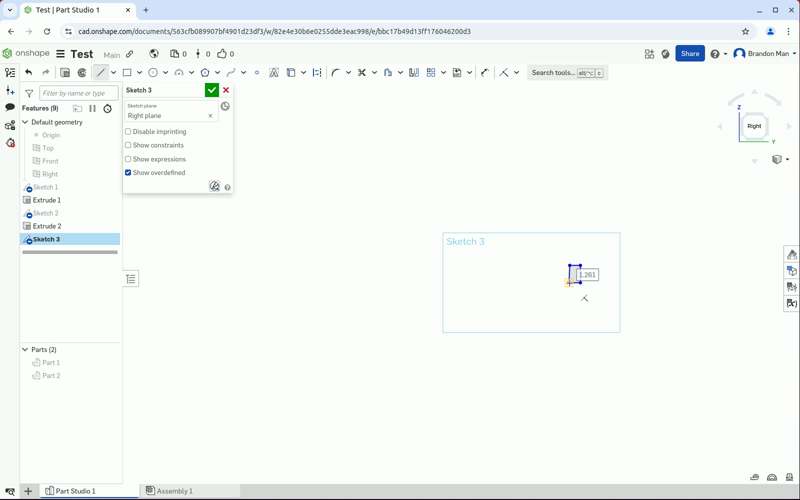
scroll(-6)
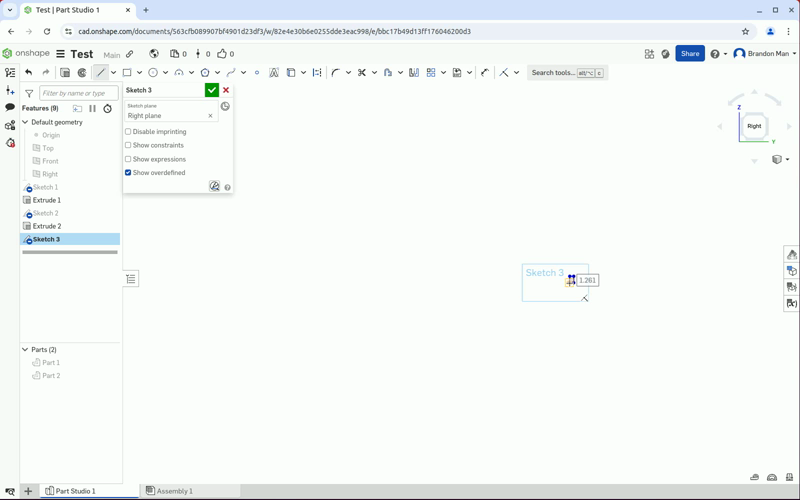
key(esc)
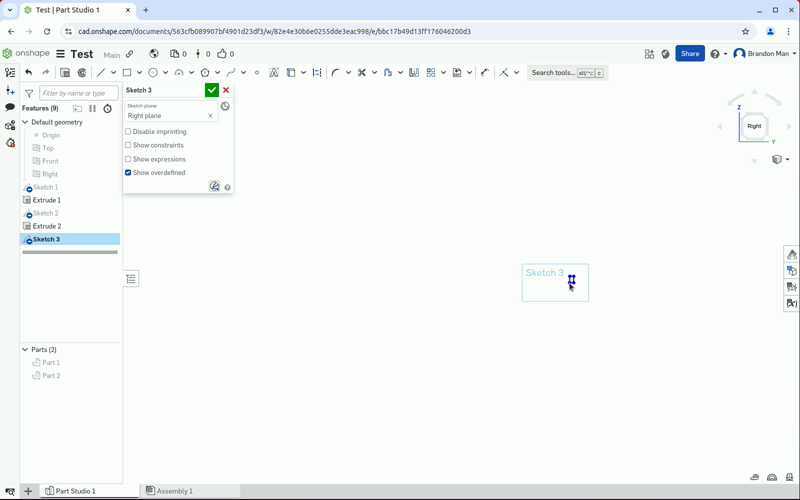
mouse_move(571, 277)
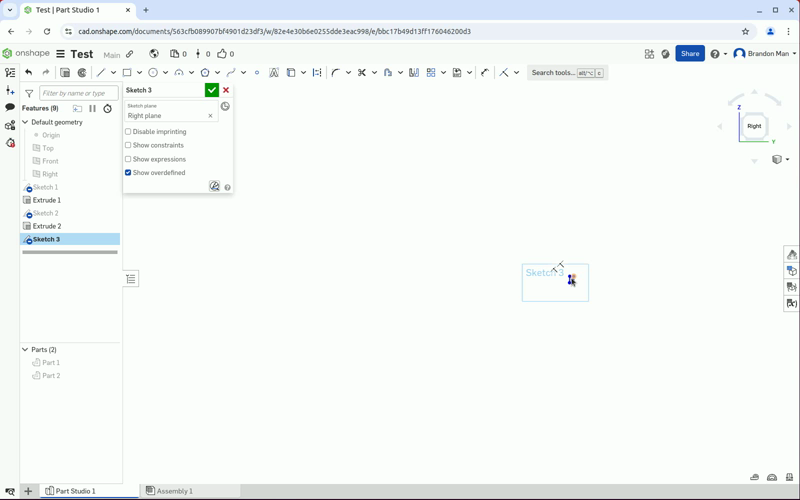
scroll(6)
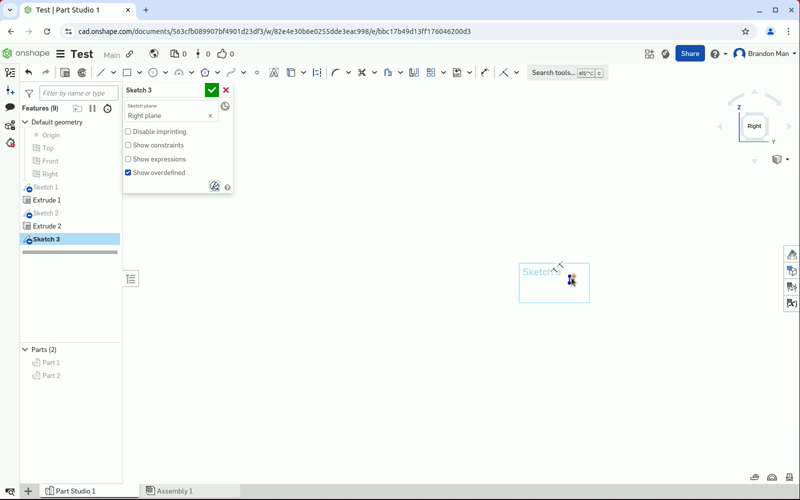
scroll(6)
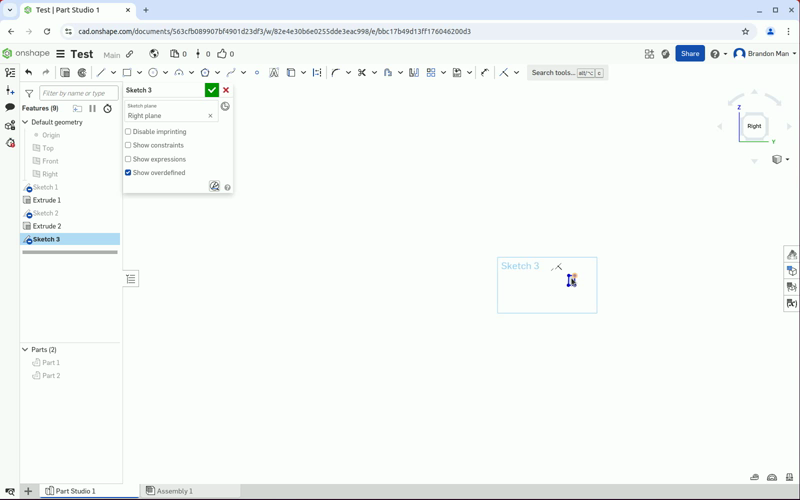
scroll(6)
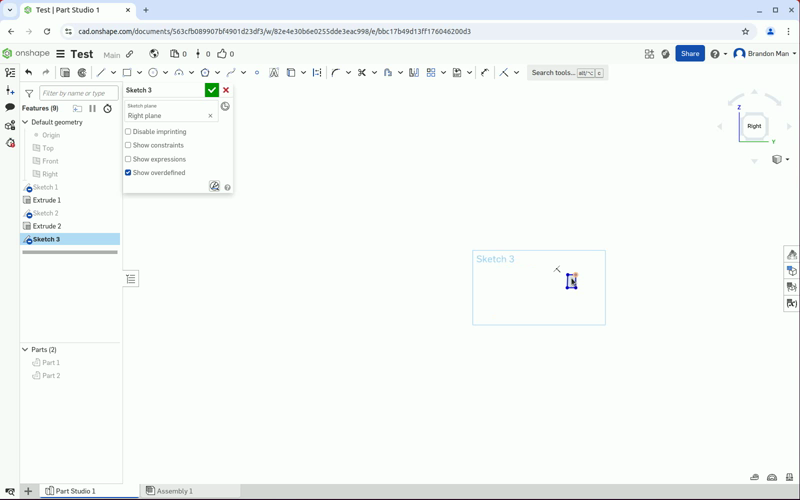
scroll(6)
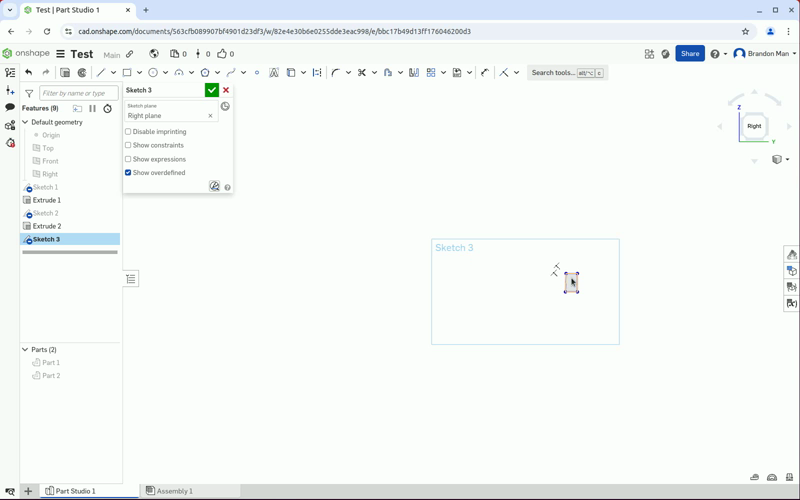
scroll(6)
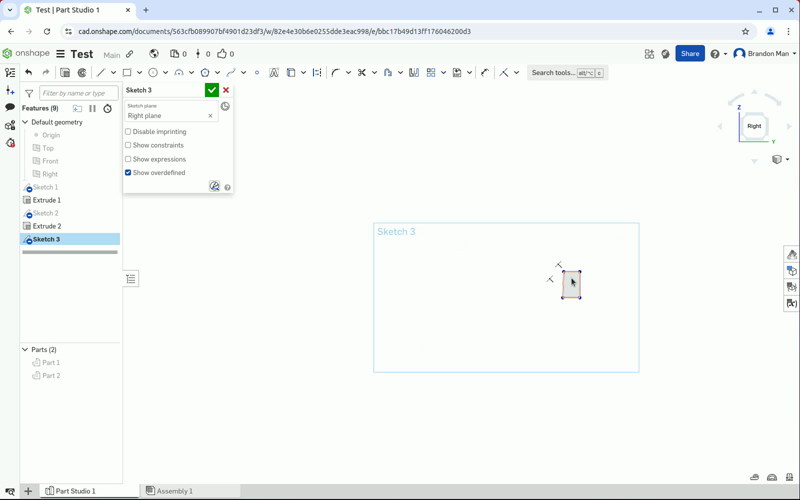
scroll(6)
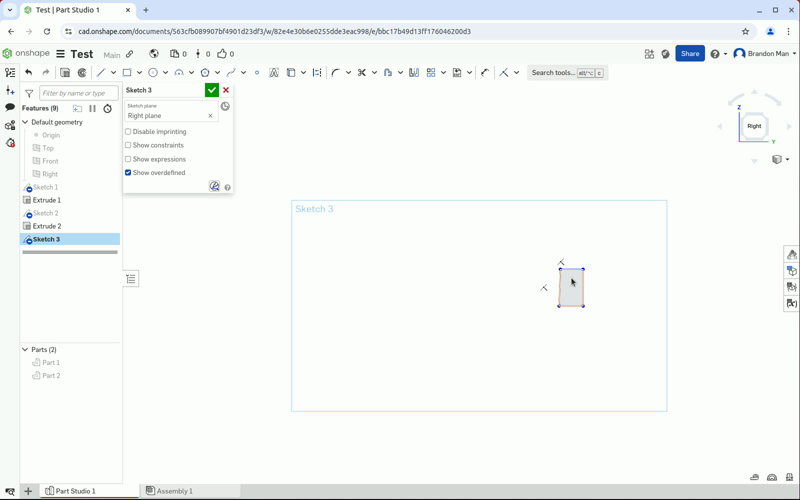
scroll(6)
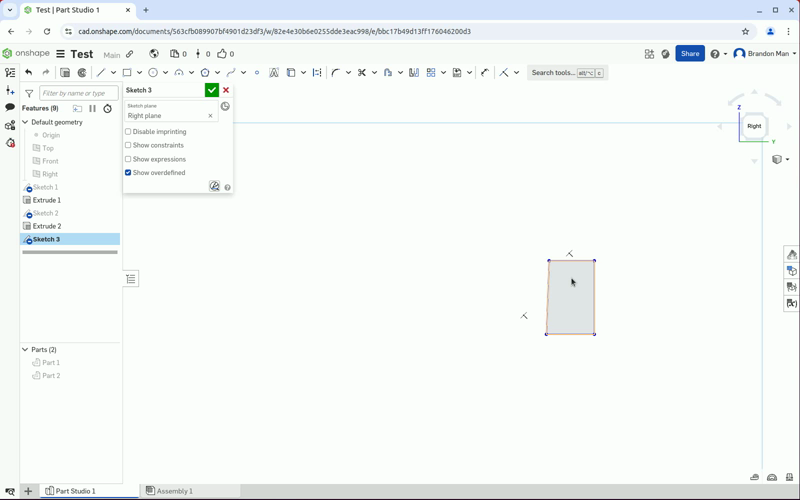
click(571, 277)
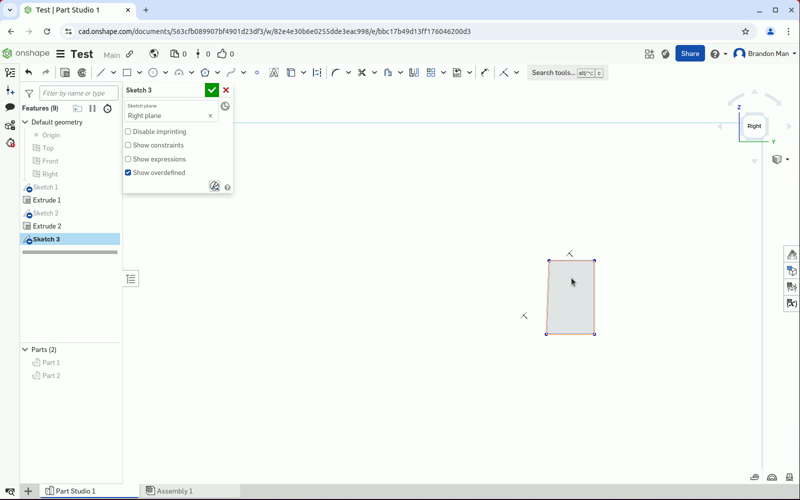
scroll(-6)
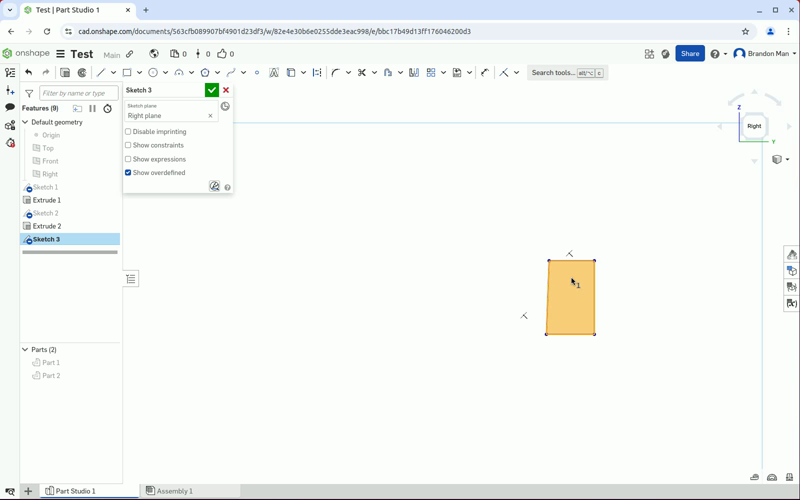
scroll(-6)
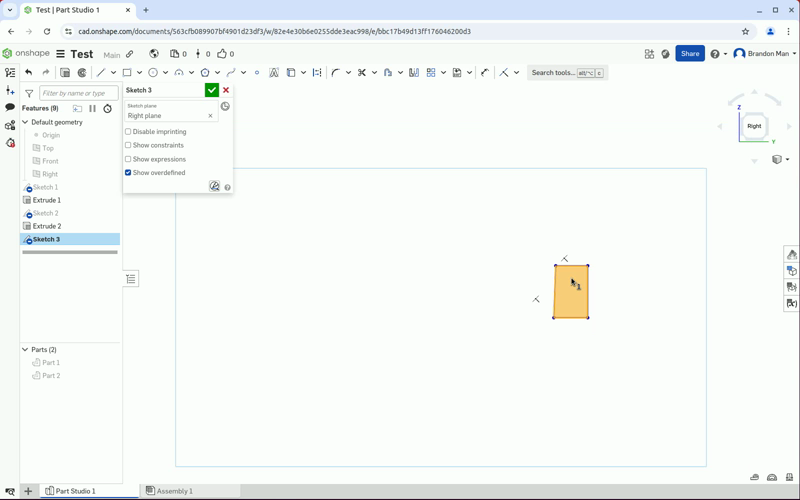
scroll(-6)
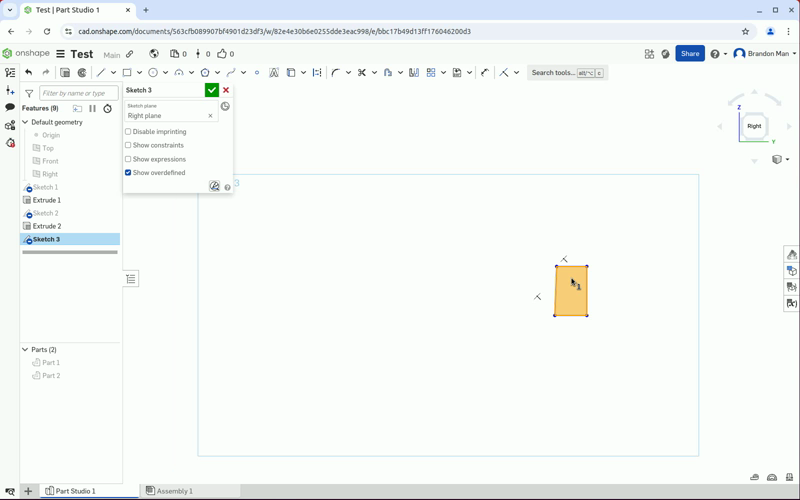
scroll(-6)
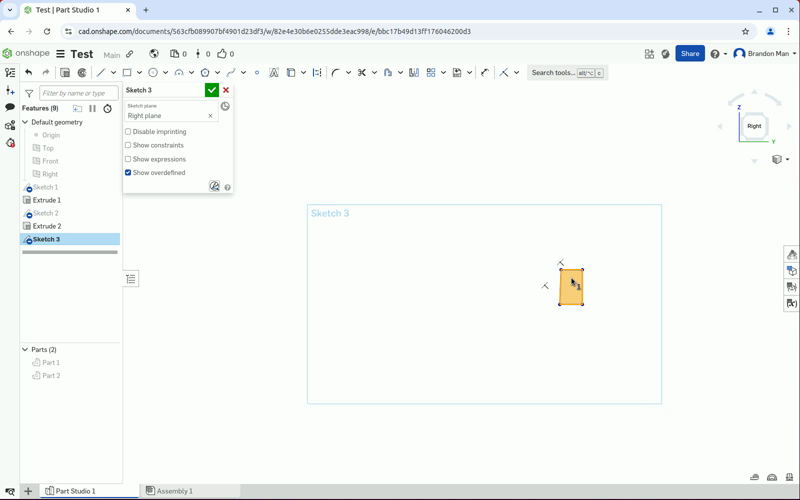
scroll(-6)
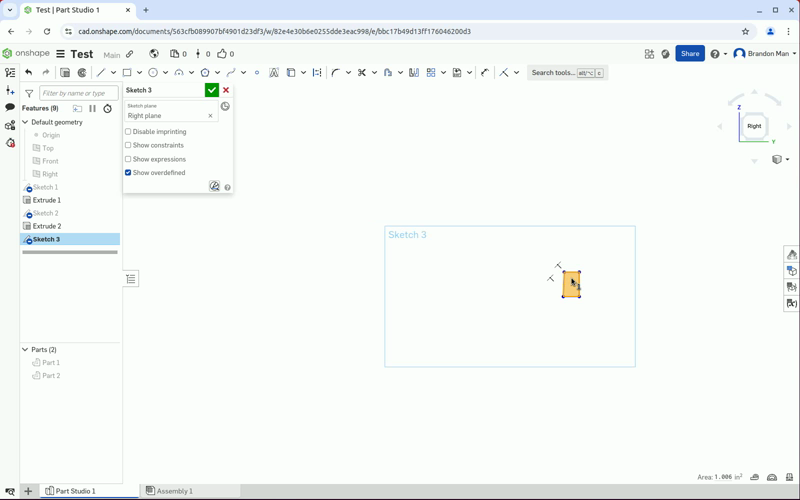
scroll(-6)
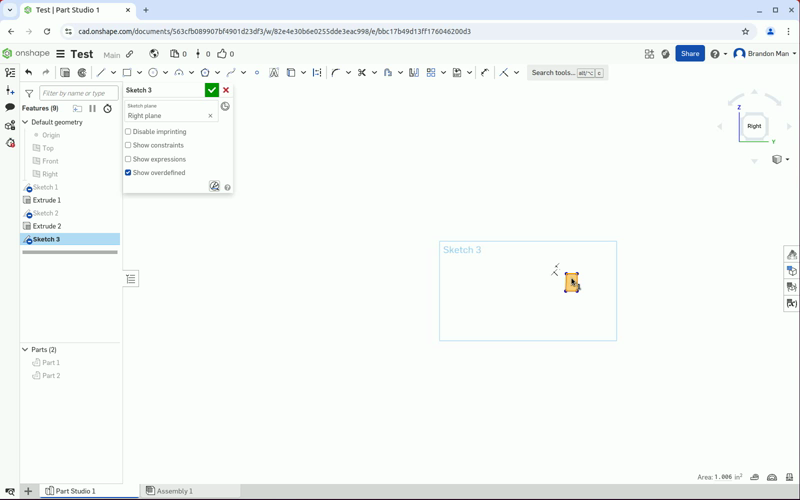
scroll(-6)
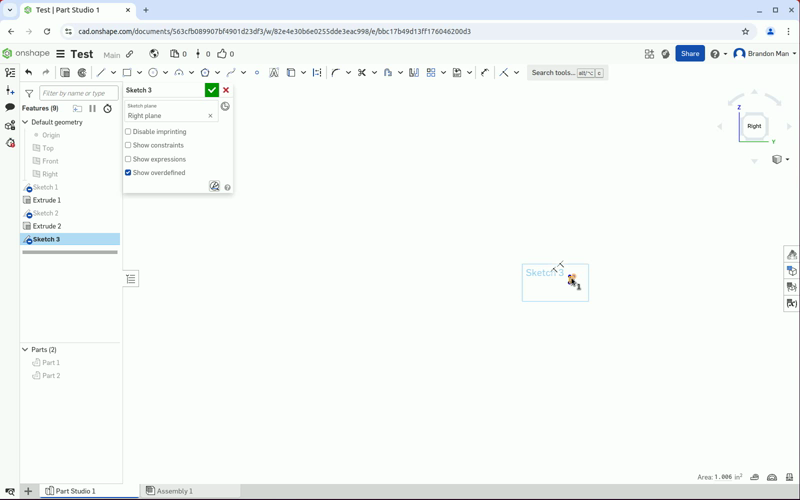
mouse_move(73, 352)
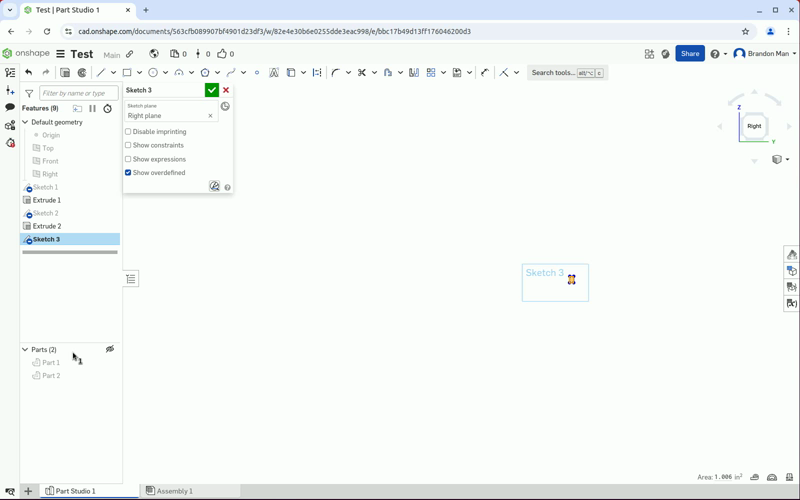
key(shift+y)
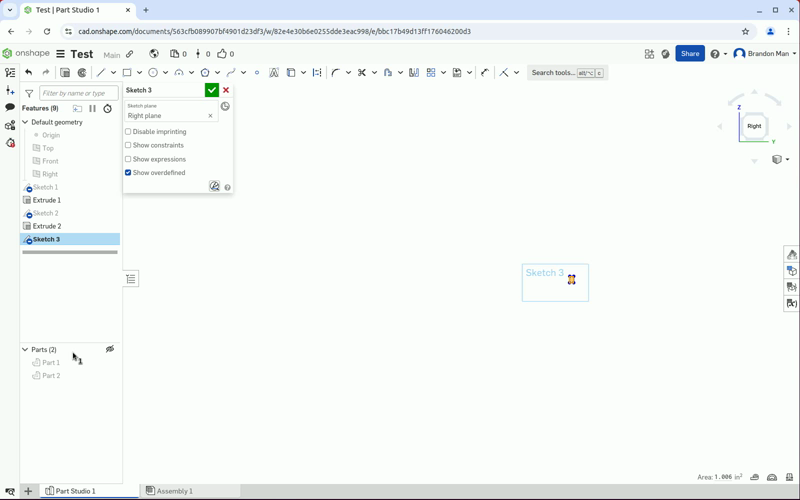
key(shift+e)
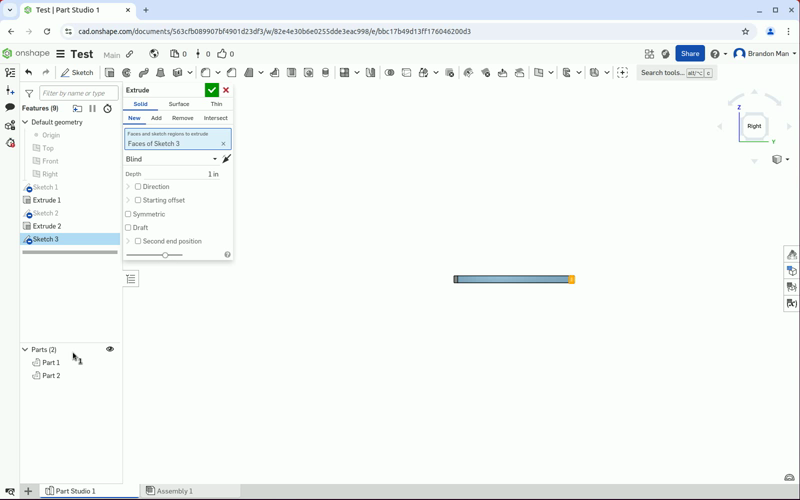
mouse_move(143, 106)
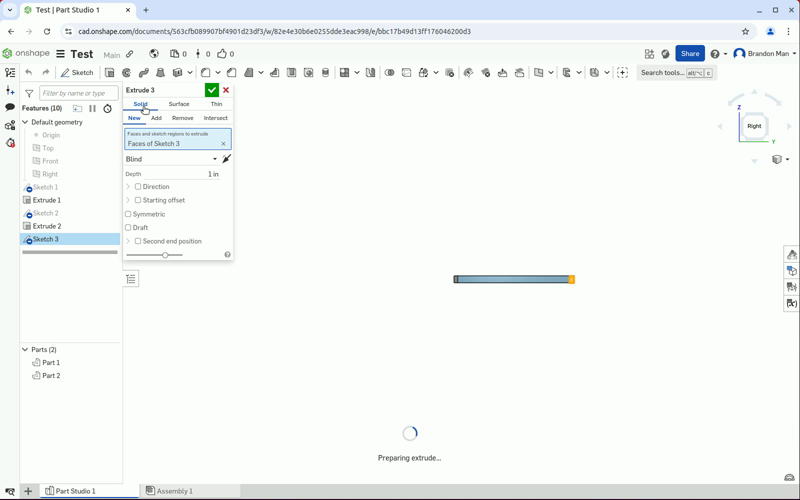
click(143, 106)
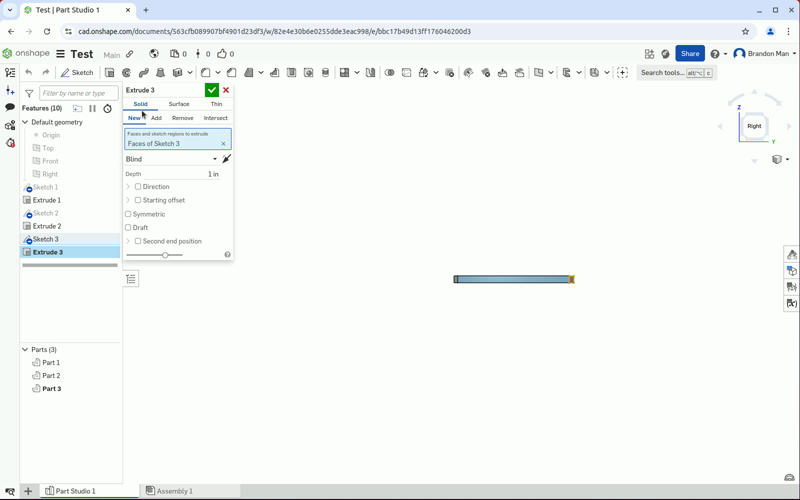
mouse_move(137, 120)
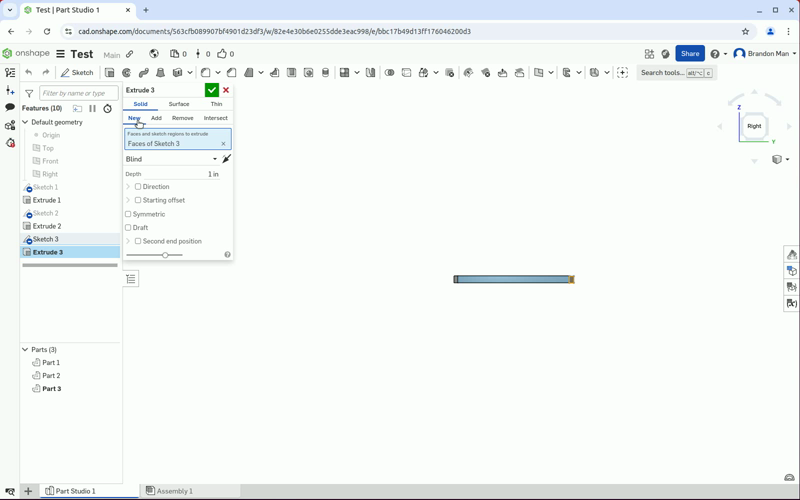
click(137, 120)
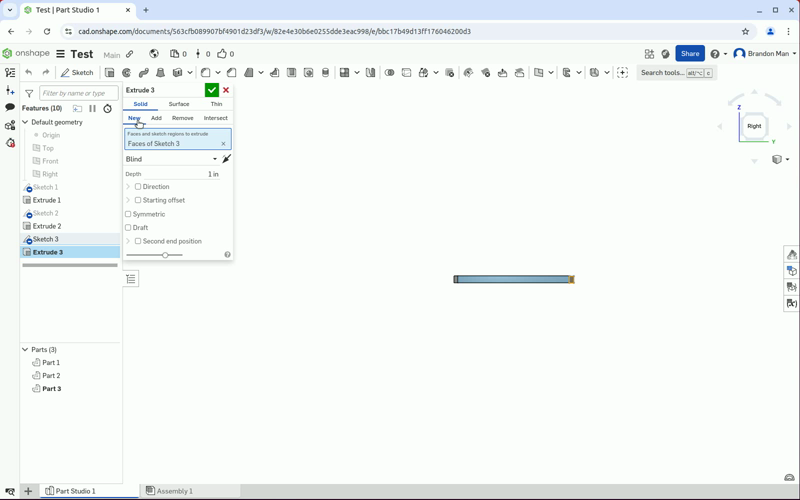
key(tab, 4)
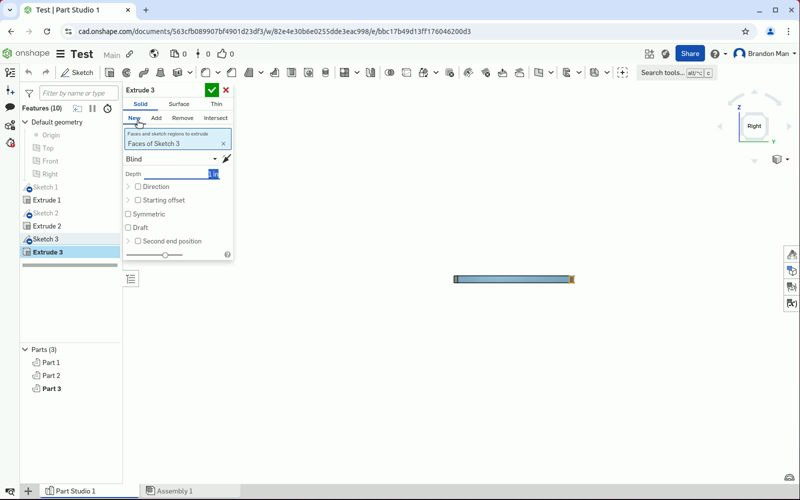
text(0.481)
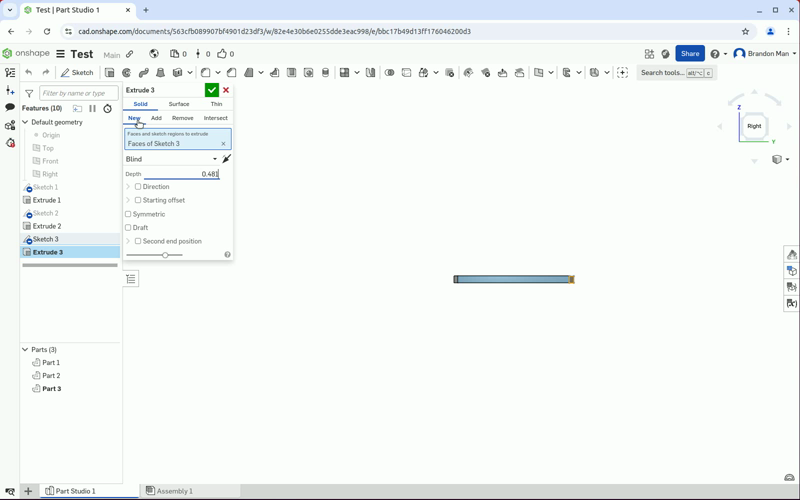
key(enter)
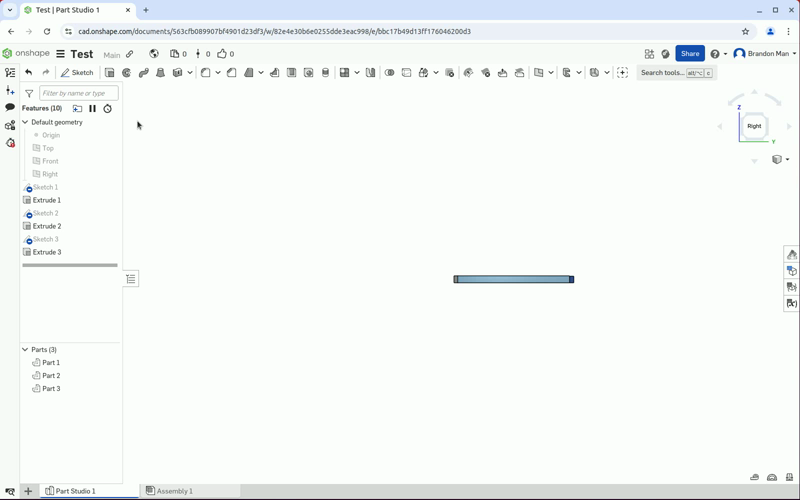
key(shift+h)
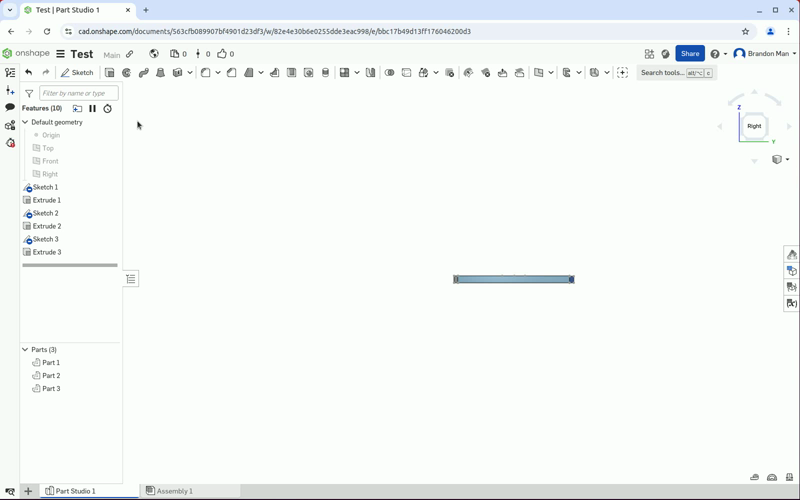
key(shift+h)
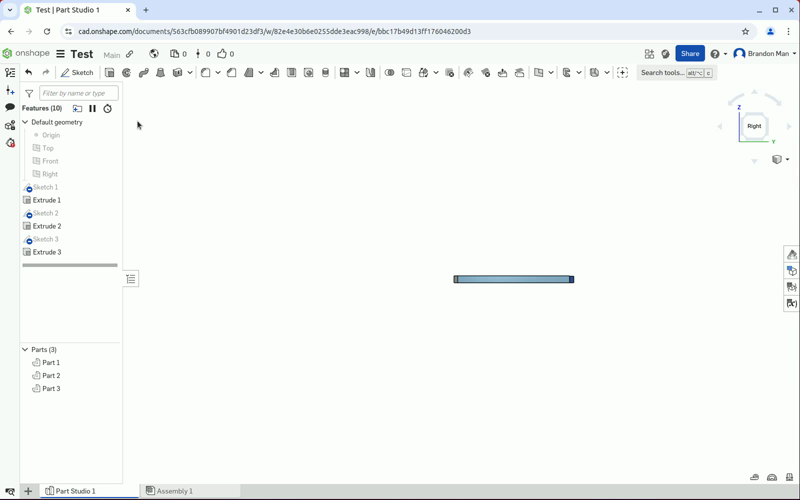
mouse_move(73, 189)
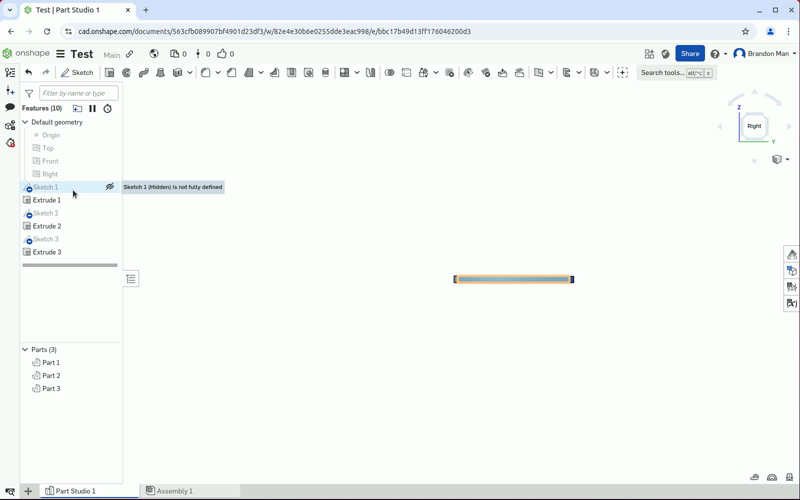
click(73, 189)
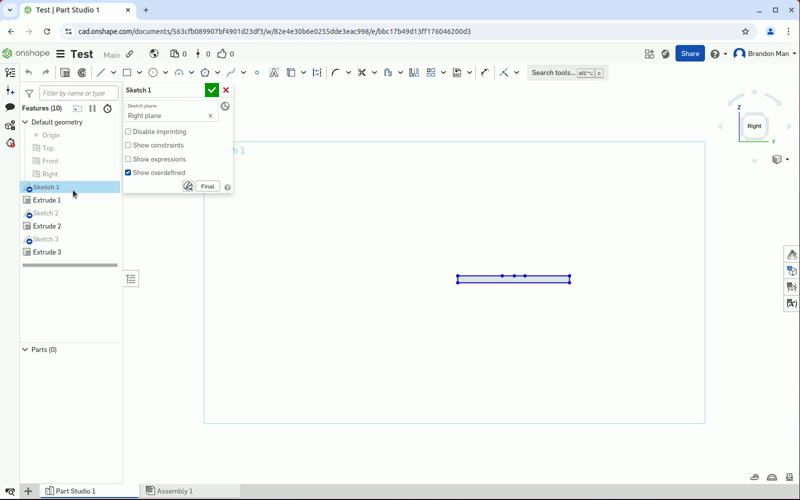
mouse_move(229, 92)
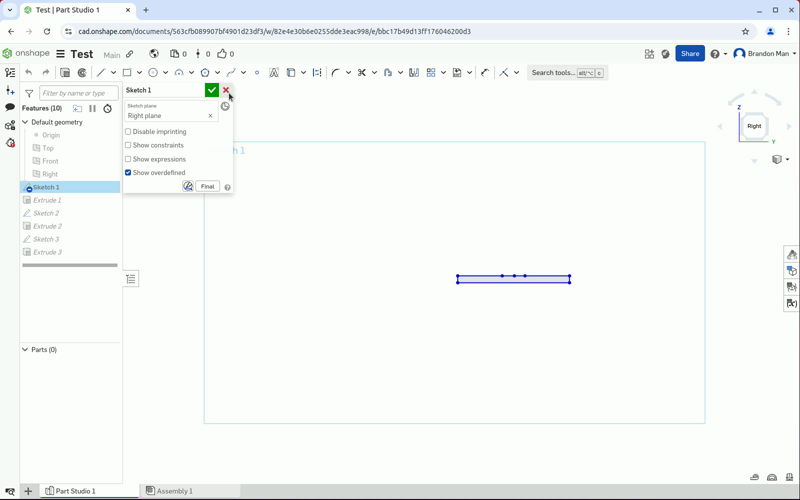
click(229, 92)
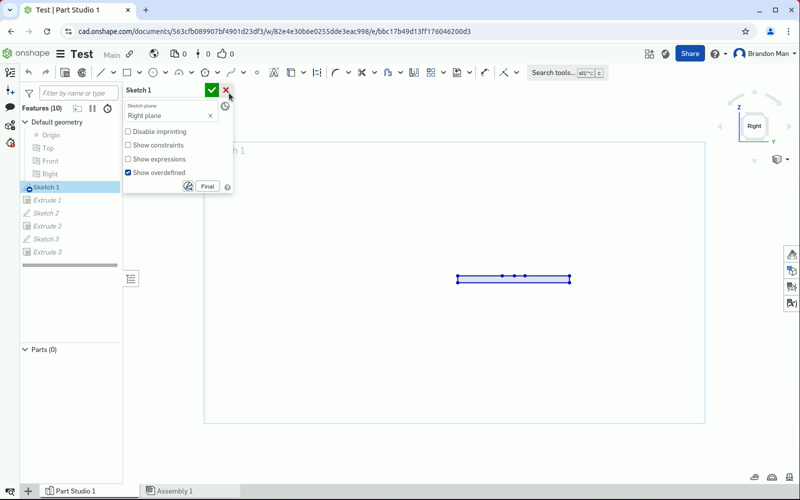
key(shift+s)
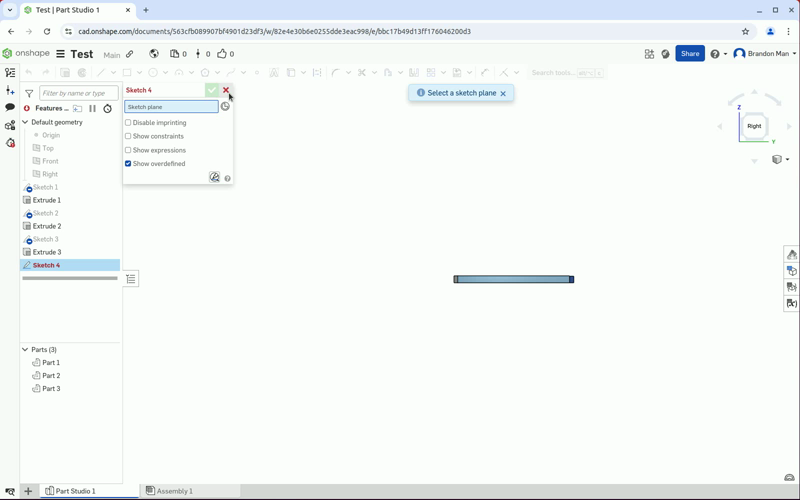
mouse_move(73, 176)
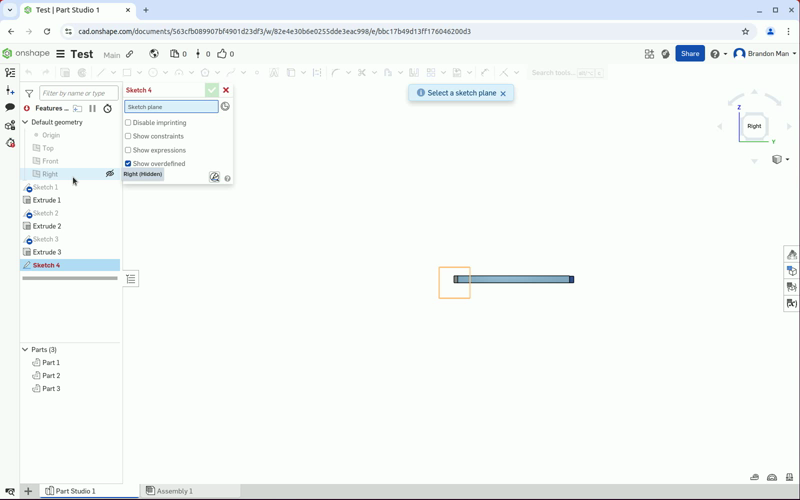
click(73, 176)
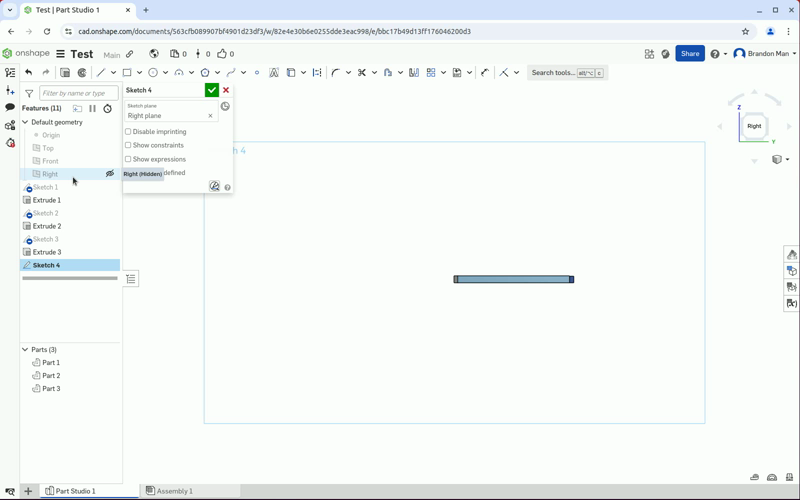
mouse_move(73, 352)
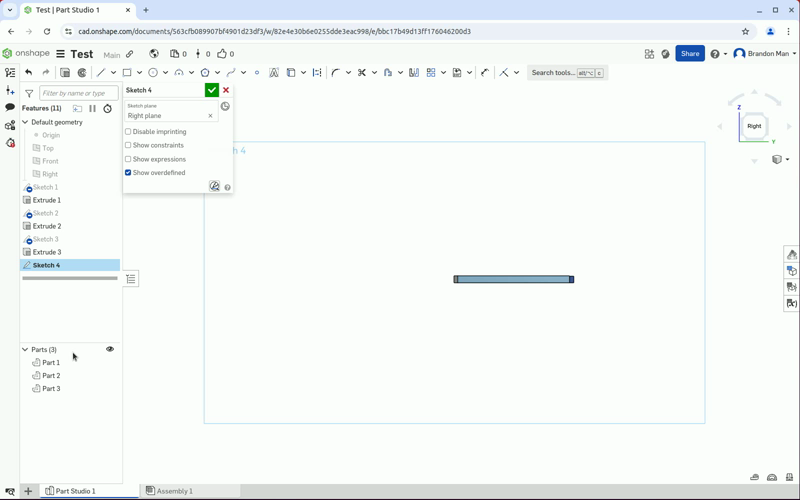
key(y)
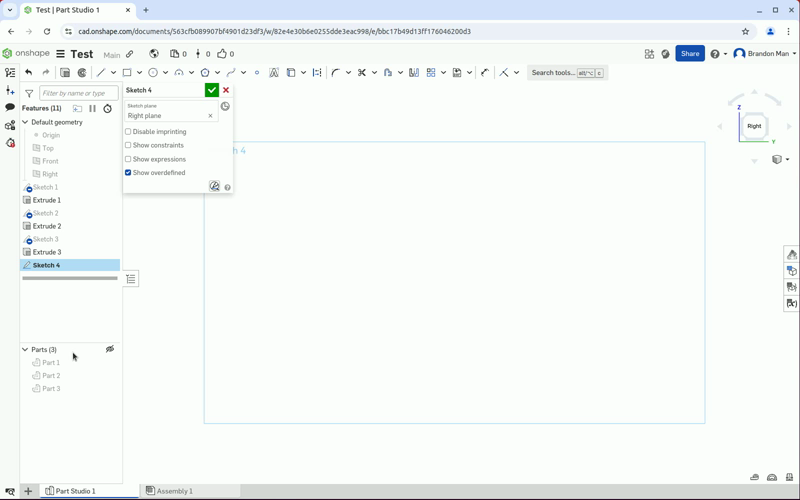
key(l)
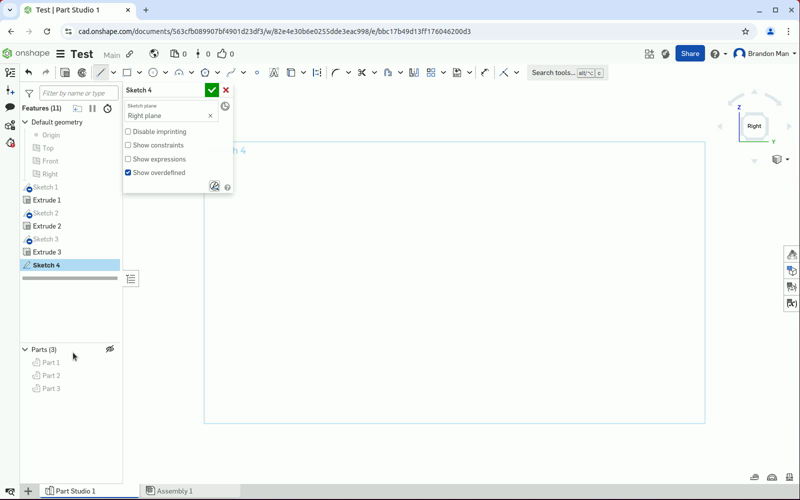
key_down(shift)
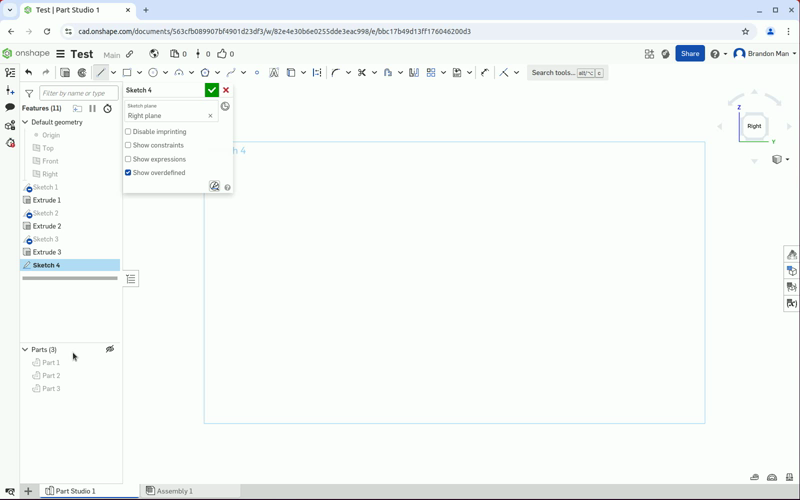
mouse_move(460, 276)
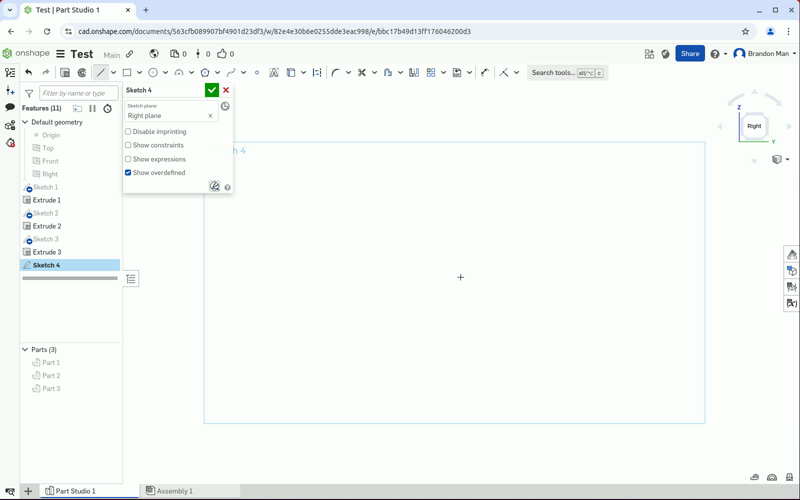
click(460, 276)
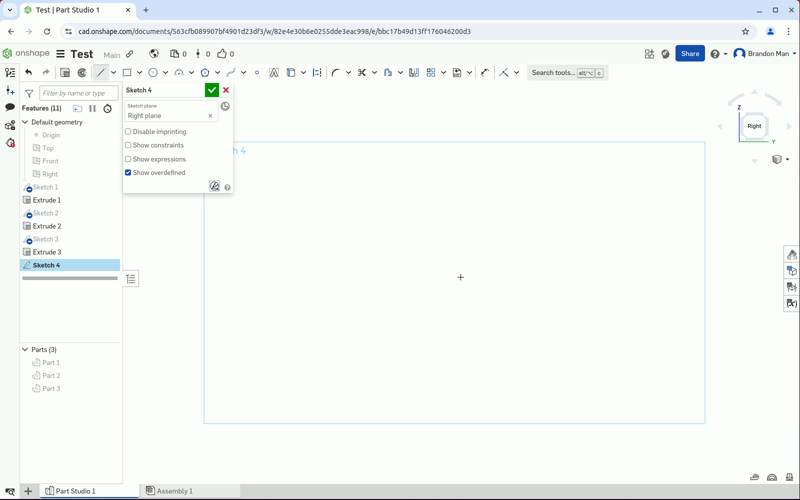
key_up(shift)
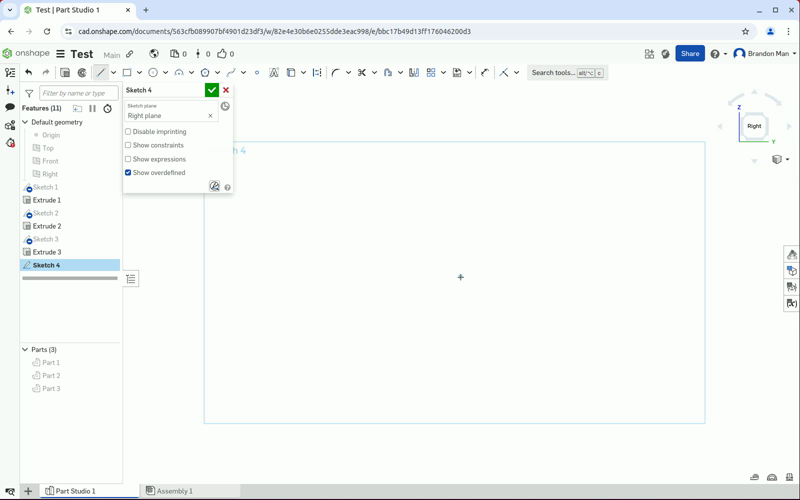
key_down(shift)
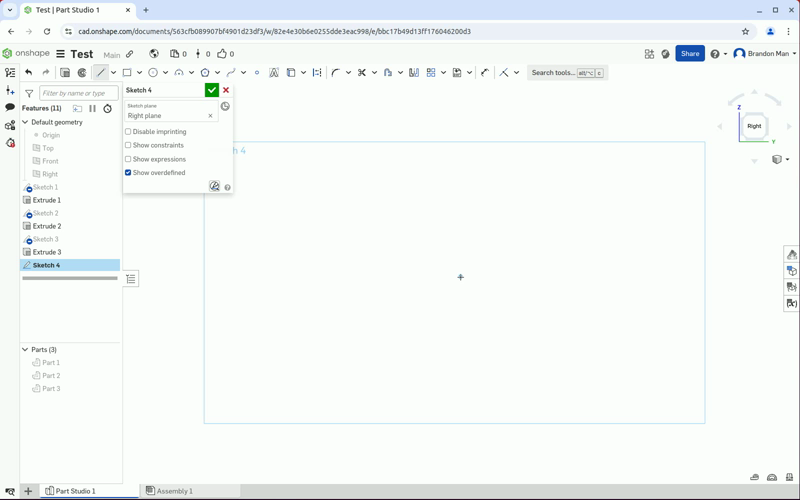
mouse_move(490, 276)
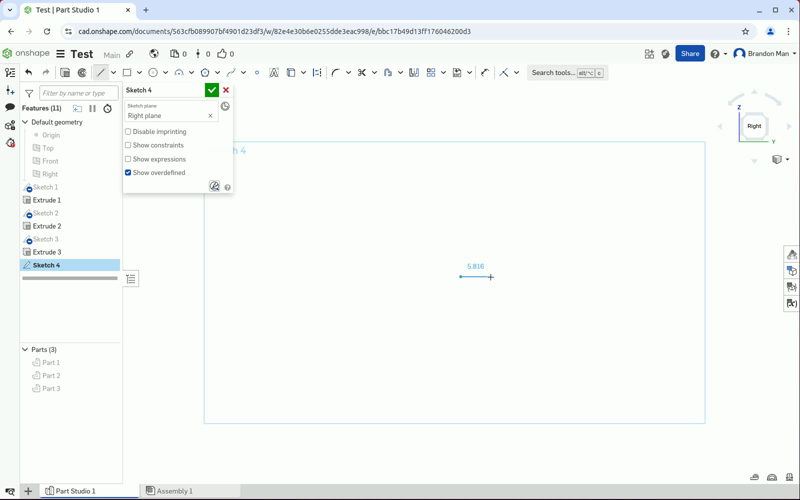
mouse_move(465, 276)
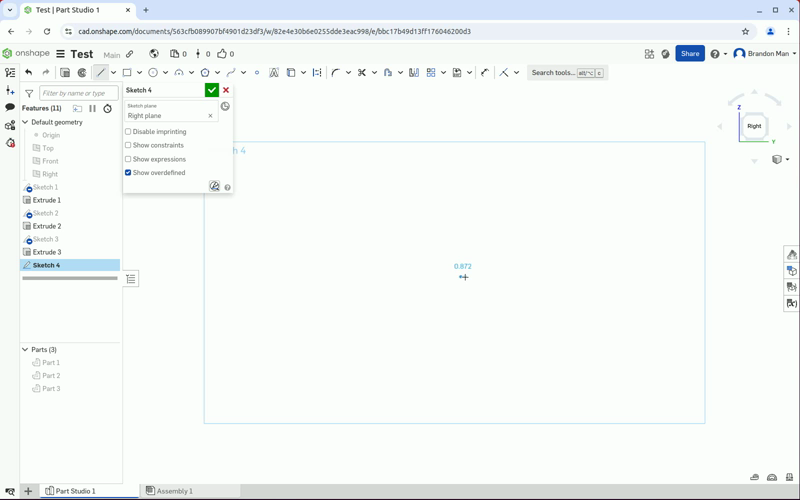
scroll(6)
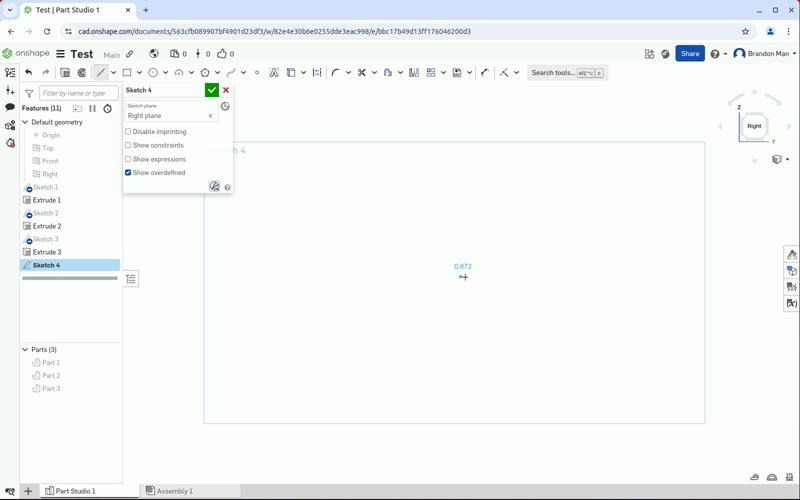
scroll(6)
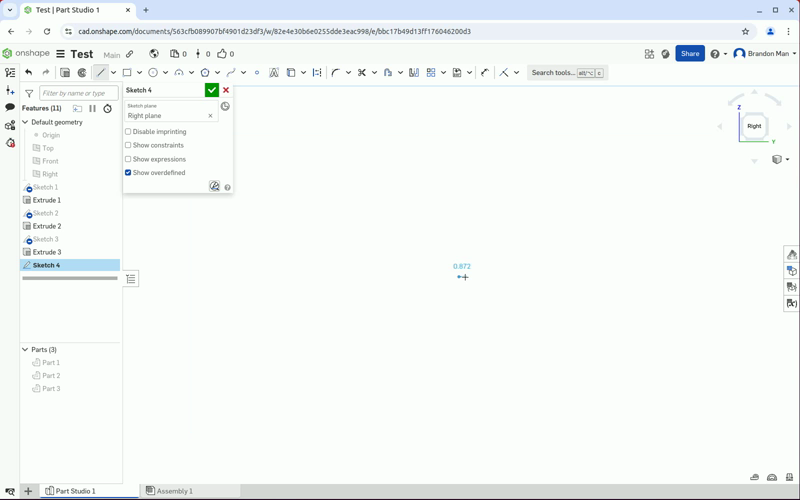
scroll(6)
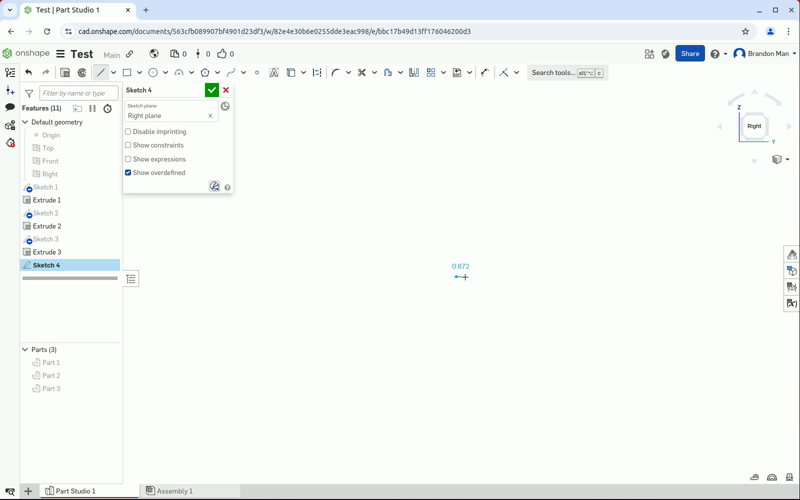
scroll(6)
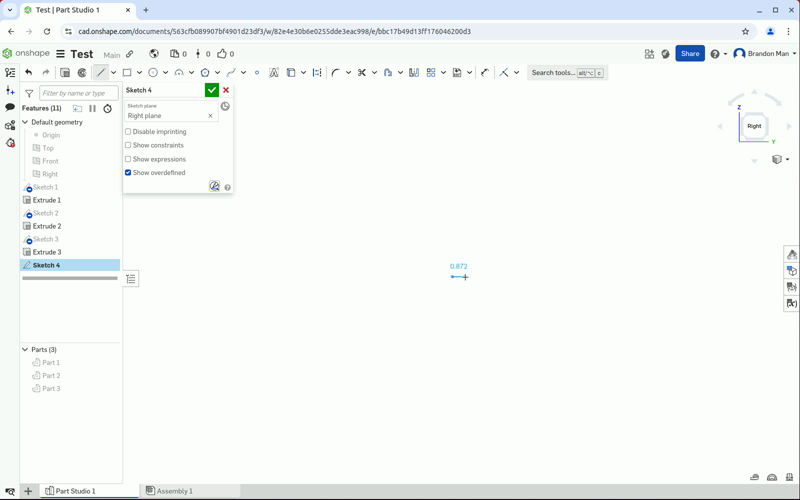
scroll(6)
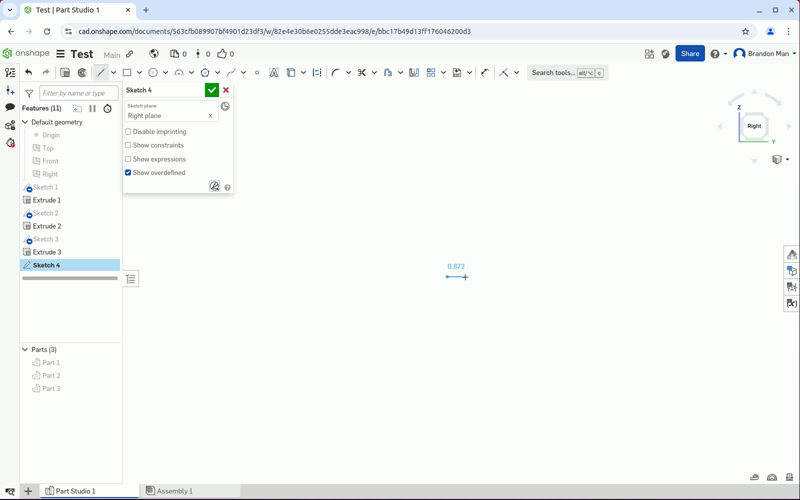
scroll(6)
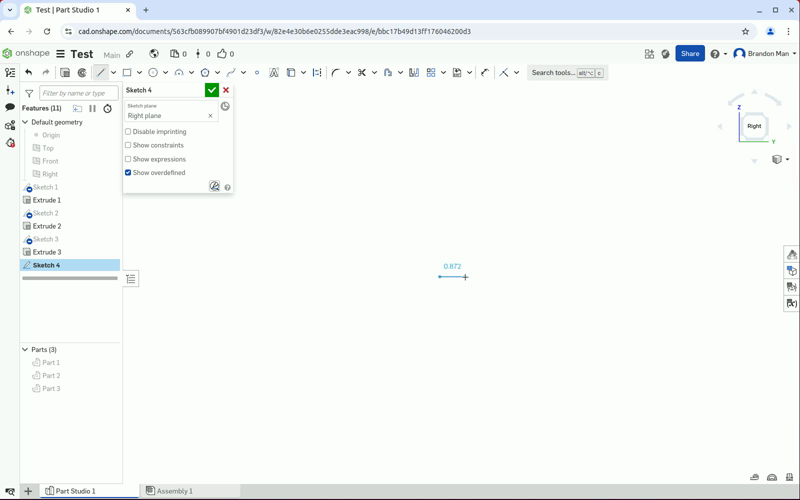
scroll(6)
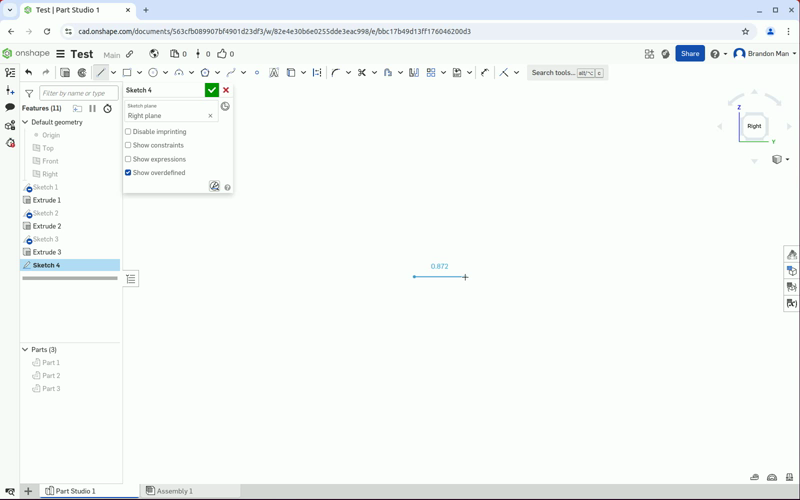
click(465, 276)
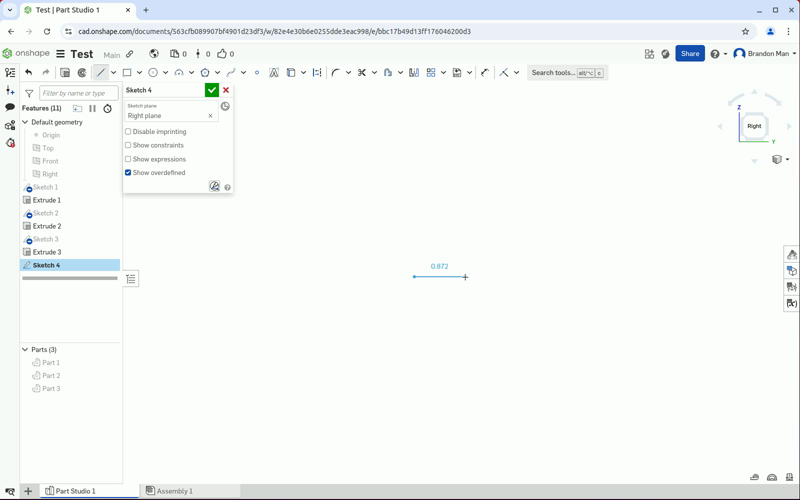
scroll(-6)
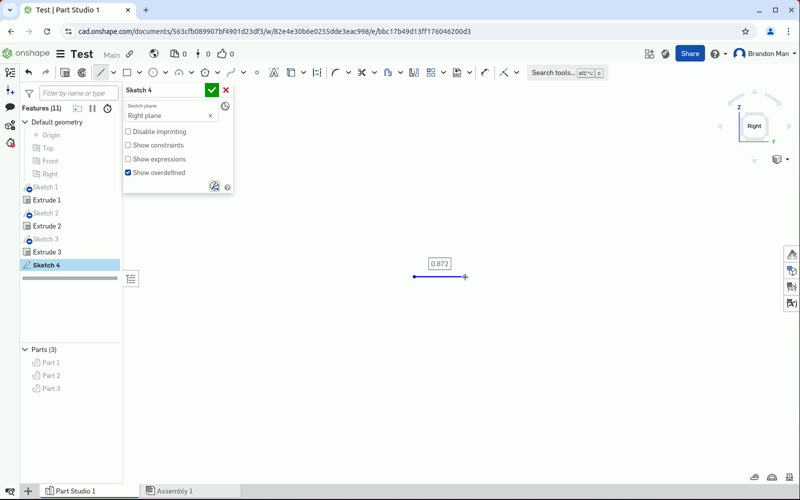
scroll(-6)
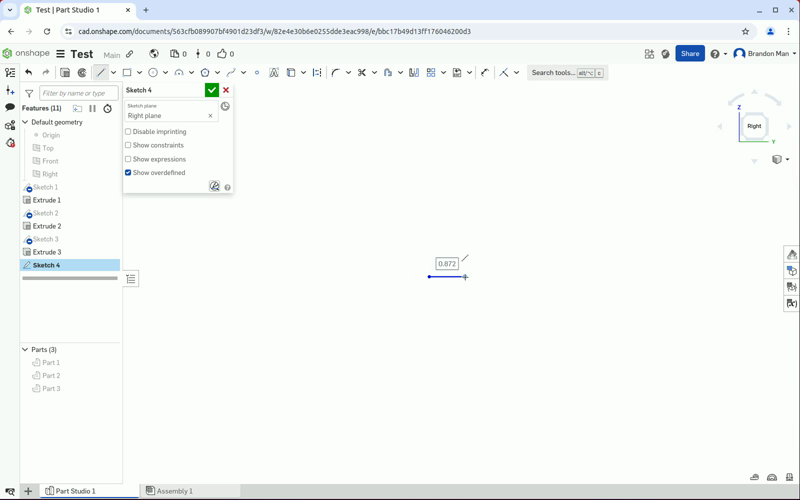
scroll(-6)
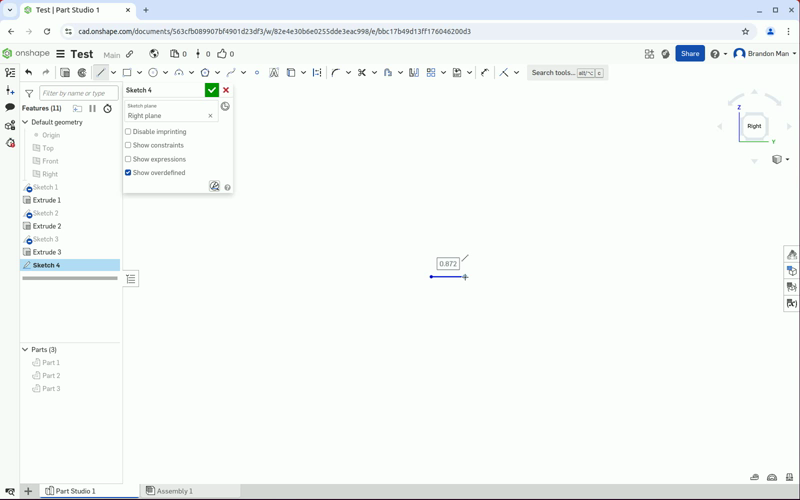
scroll(-6)
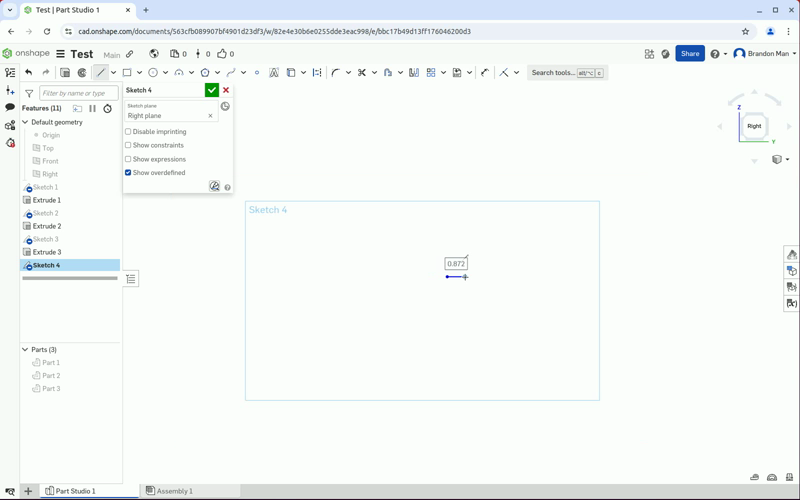
scroll(-6)
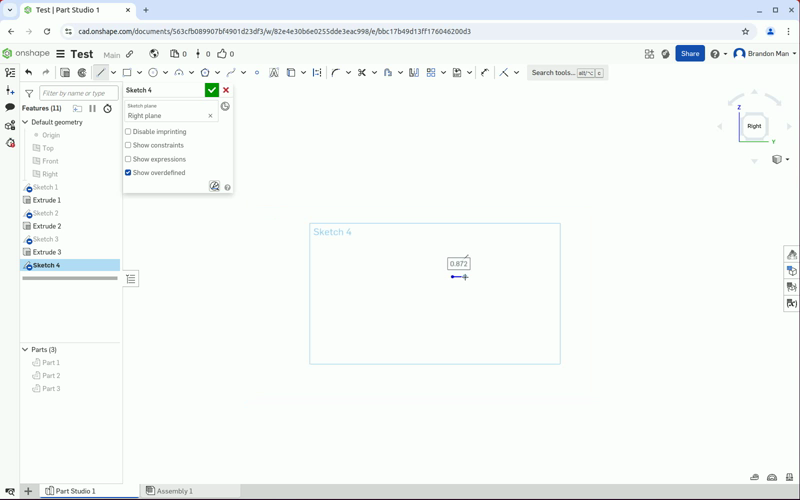
scroll(-6)
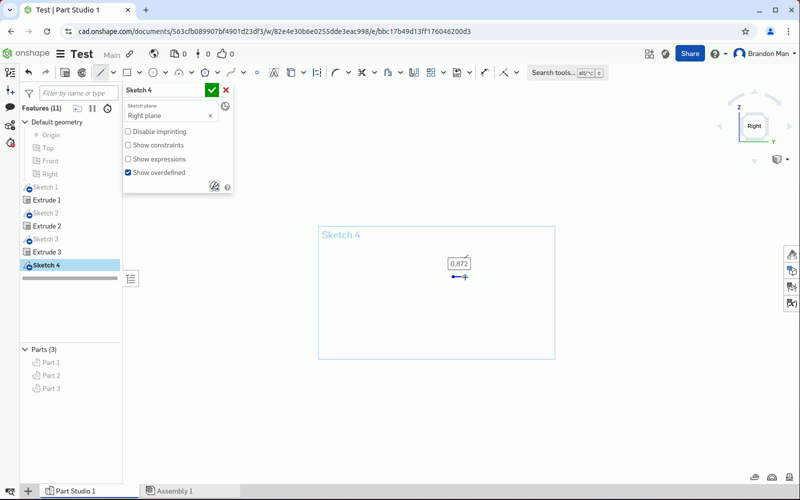
scroll(-6)
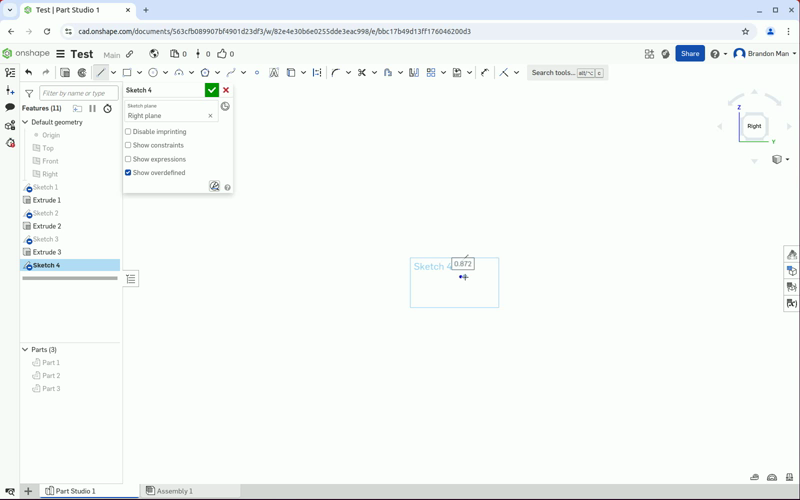
key_up(shift)
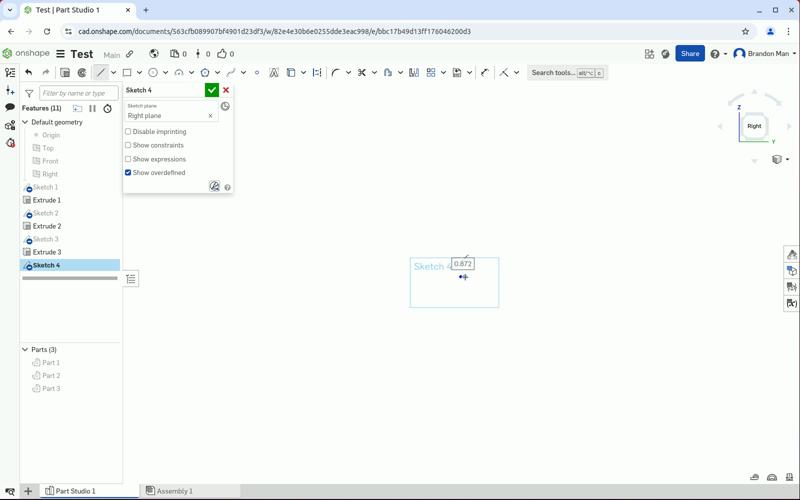
key_down(shift)
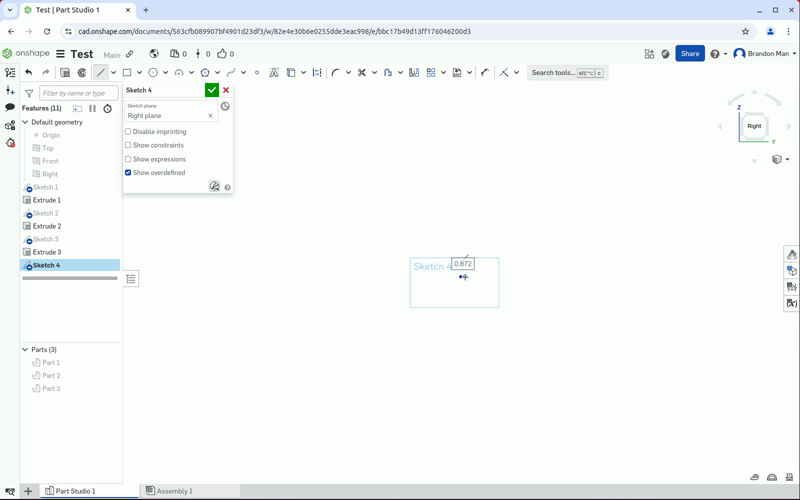
mouse_move(495, 276)
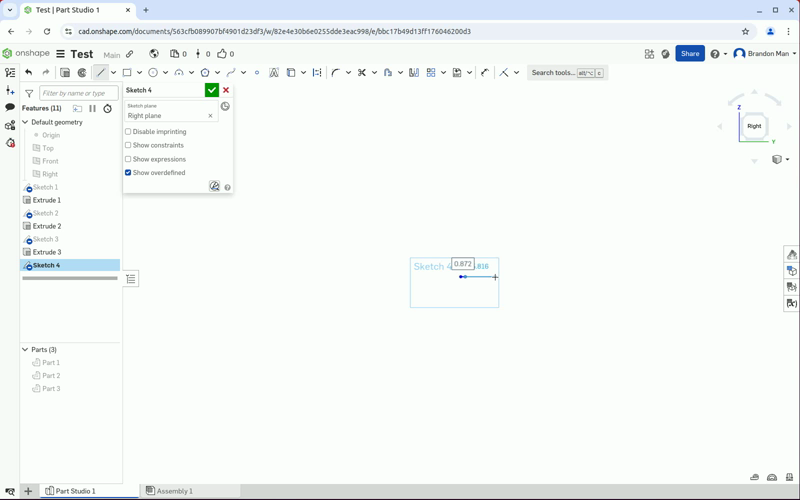
mouse_move(465, 276)
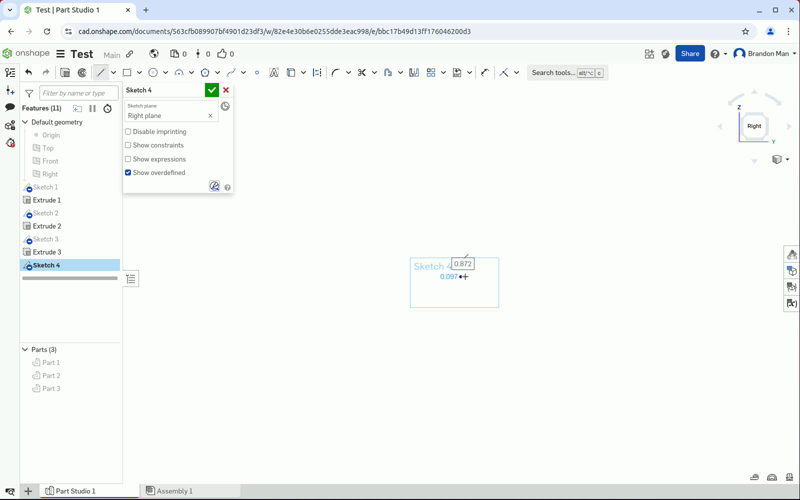
scroll(6)
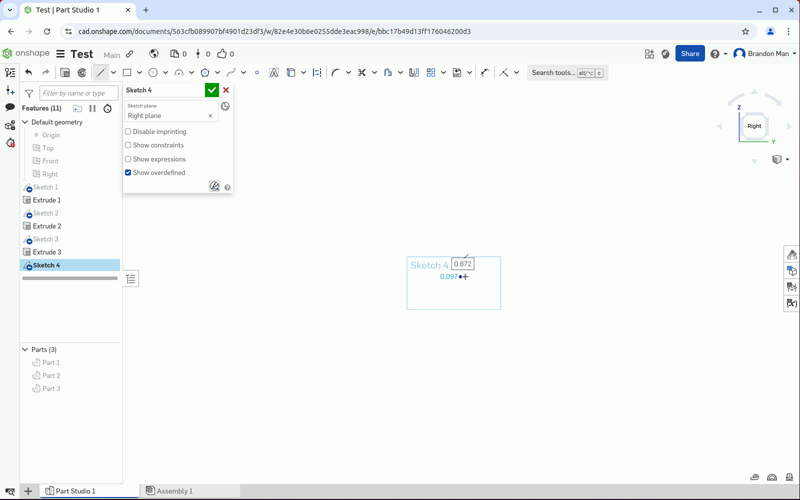
scroll(6)
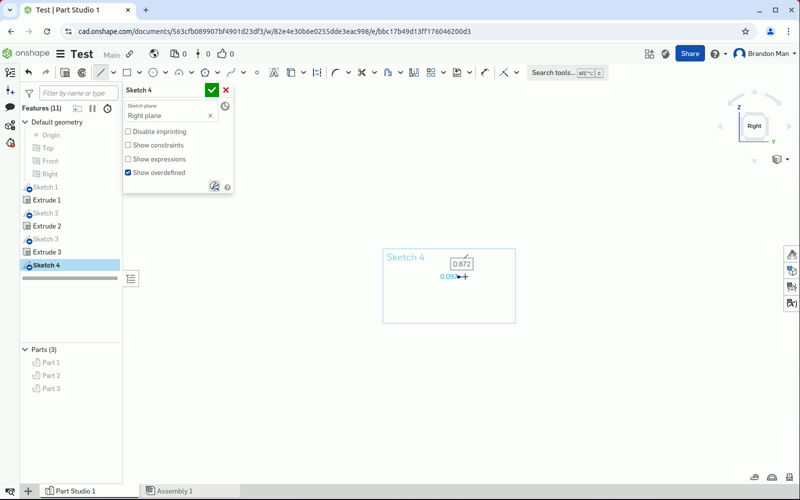
scroll(6)
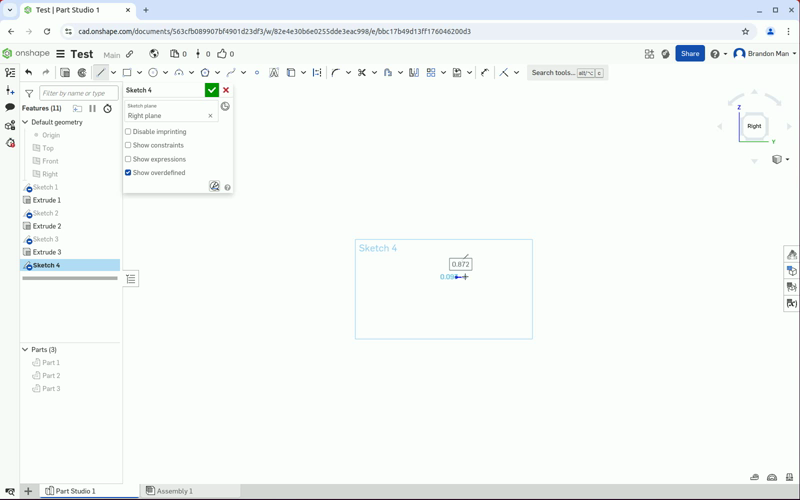
scroll(6)
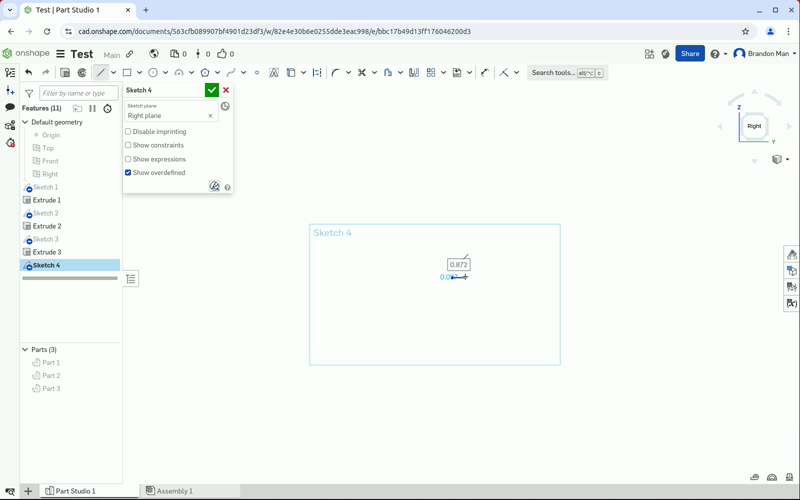
scroll(6)
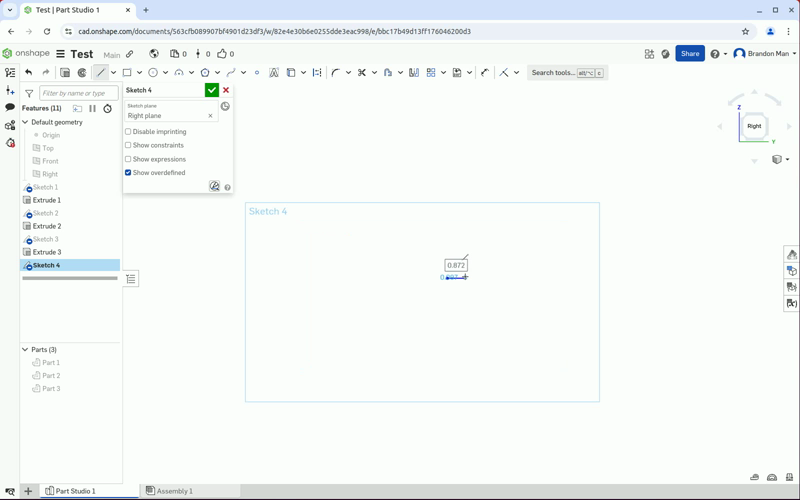
scroll(6)
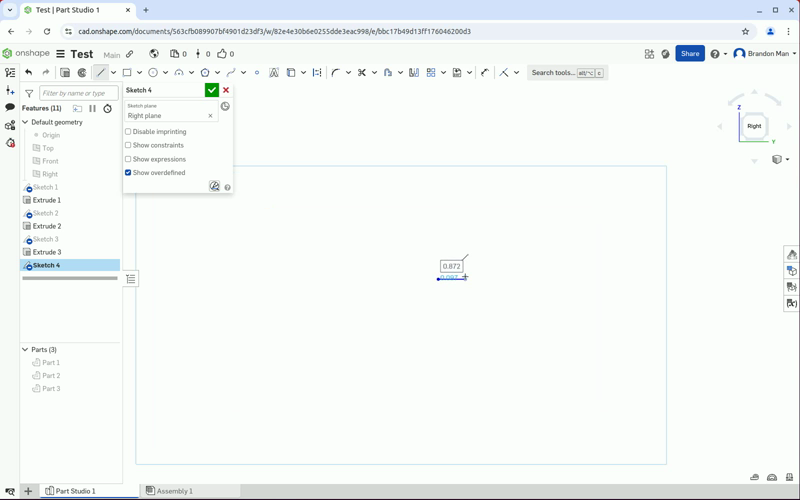
scroll(6)
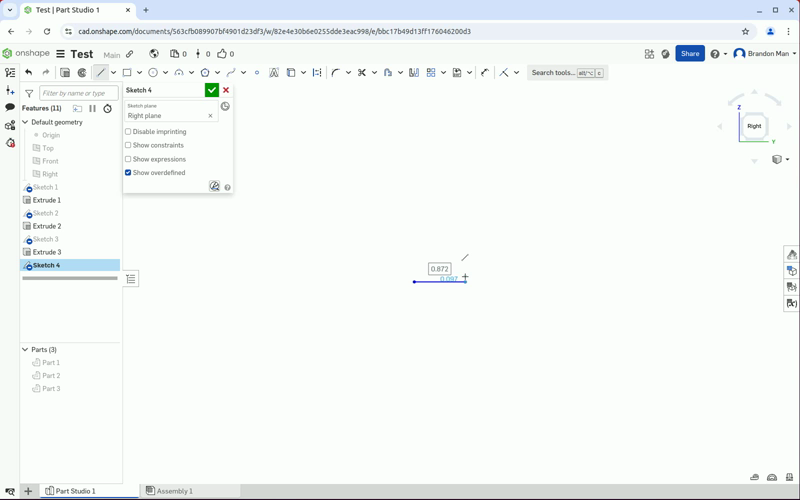
click(465, 276)
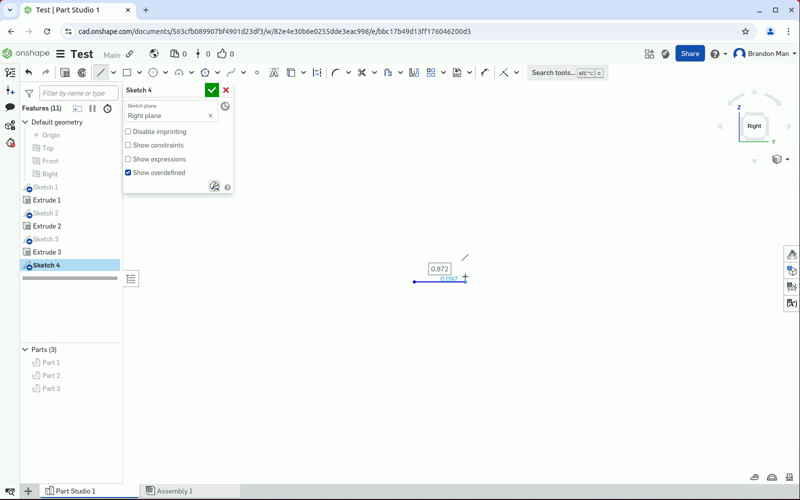
scroll(-6)
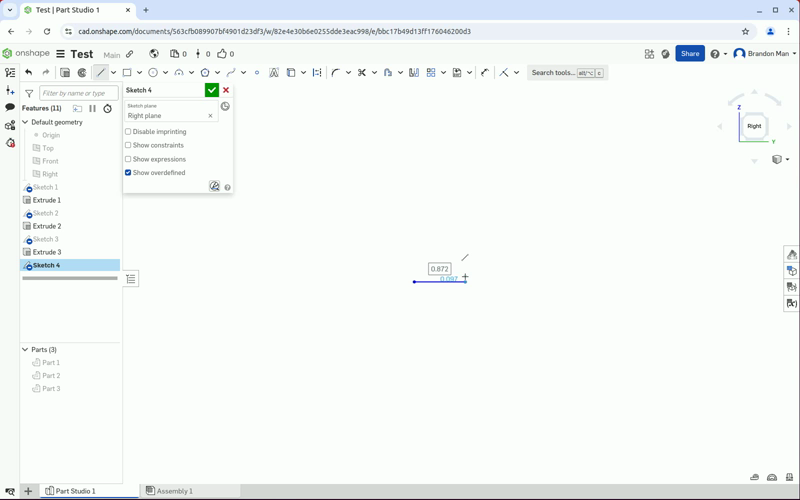
scroll(-6)
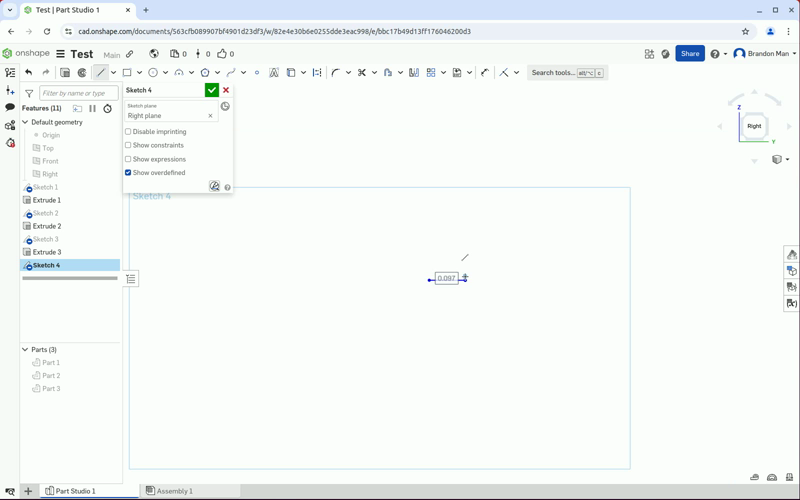
scroll(-6)
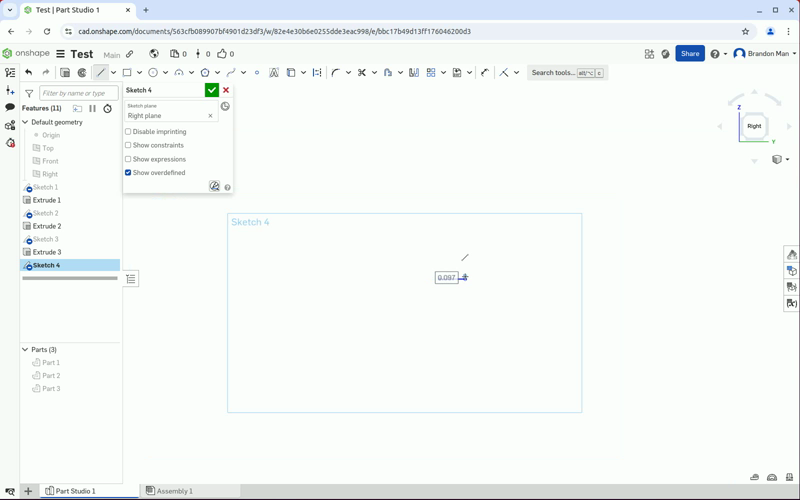
scroll(-6)
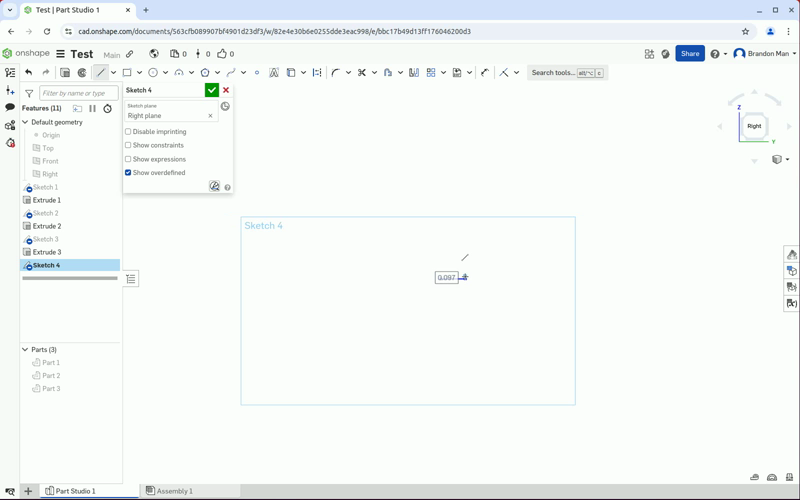
scroll(-6)
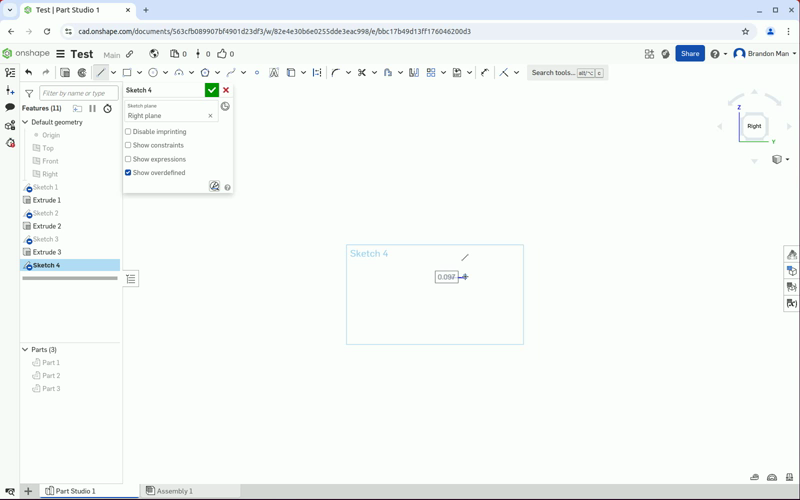
scroll(-6)
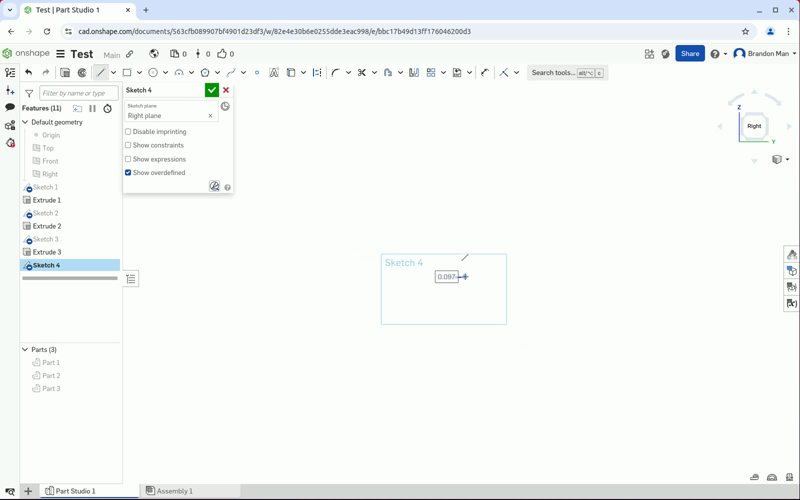
scroll(-6)
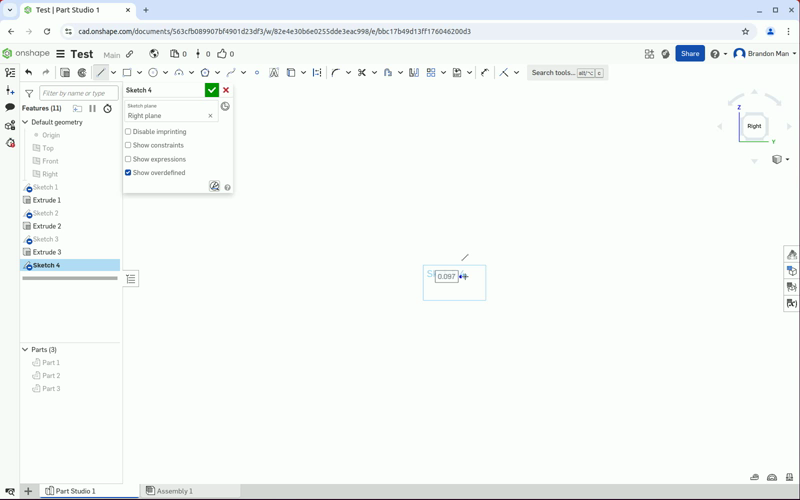
key_up(shift)
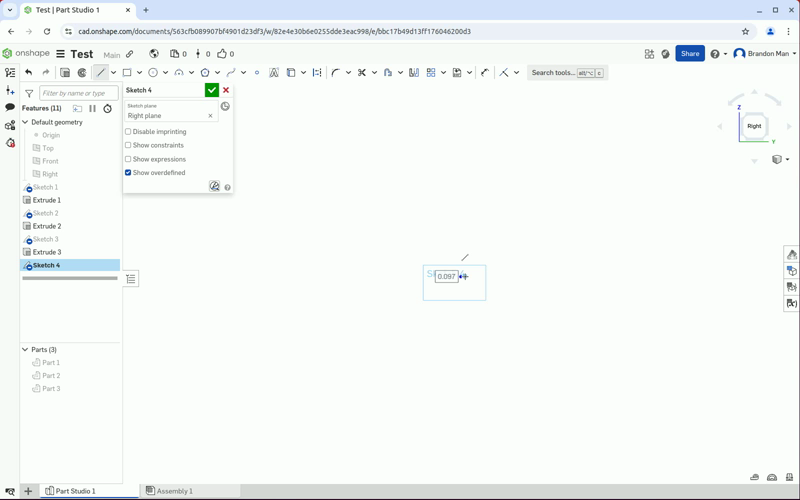
key_down(shift)
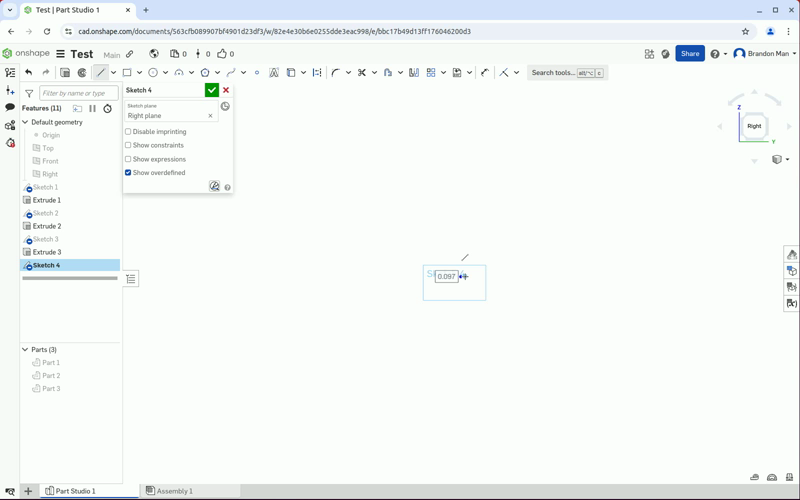
mouse_move(495, 276)
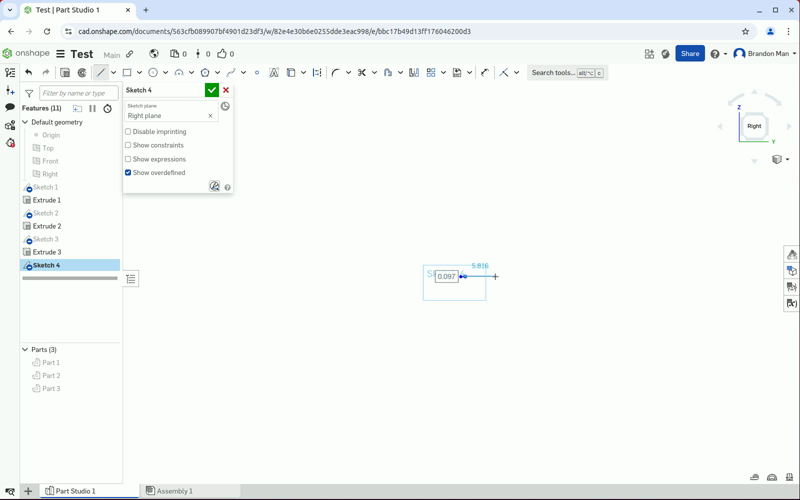
mouse_move(460, 276)
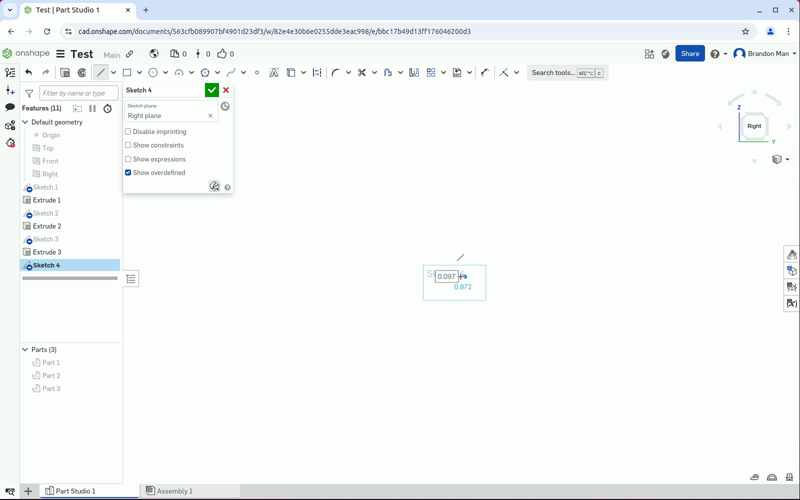
scroll(6)
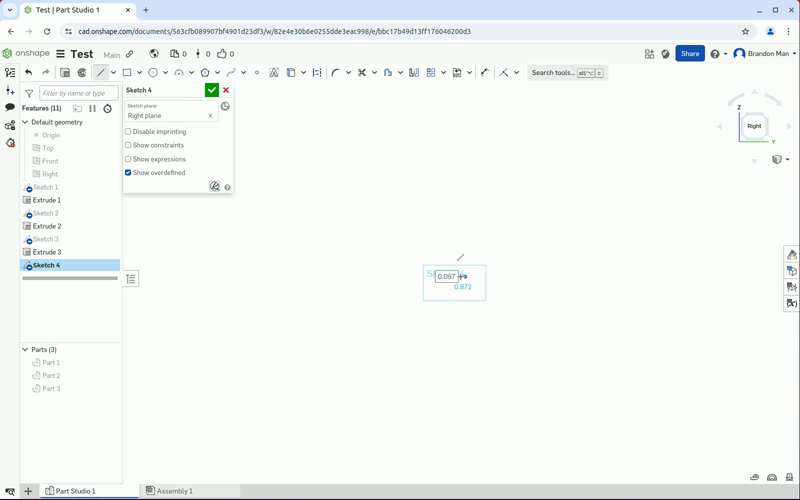
scroll(6)
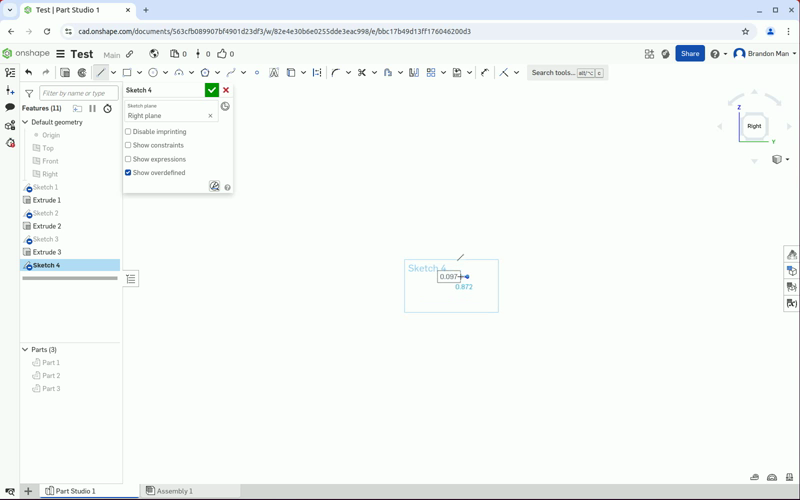
scroll(6)
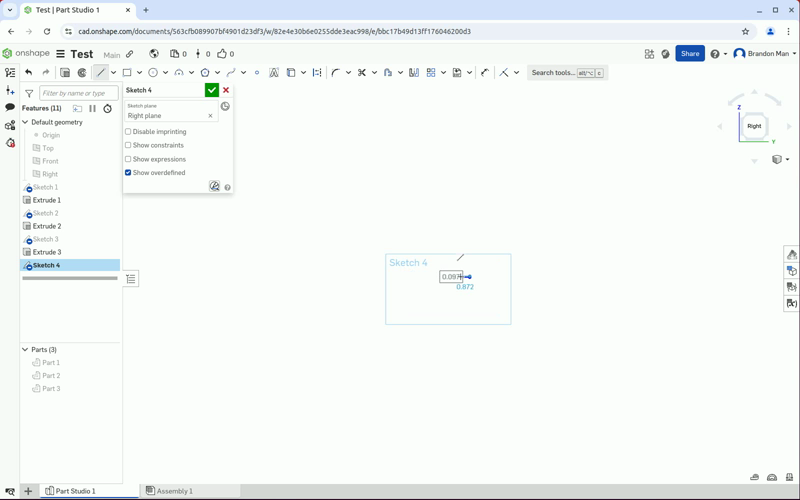
scroll(6)
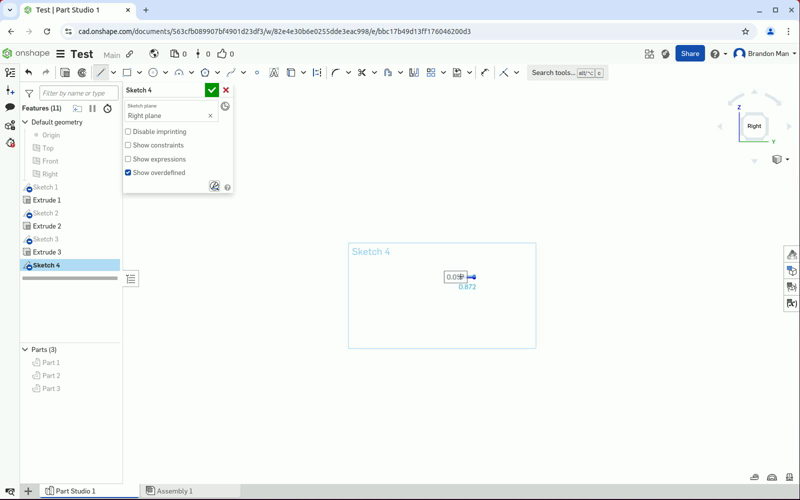
scroll(6)
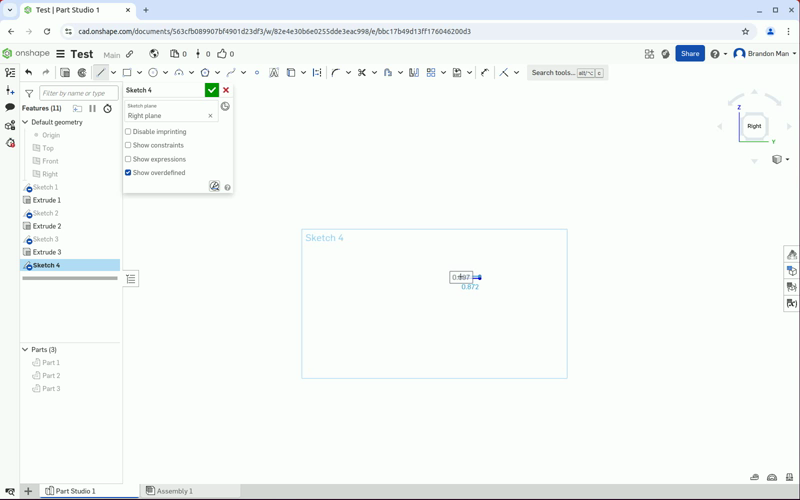
scroll(6)
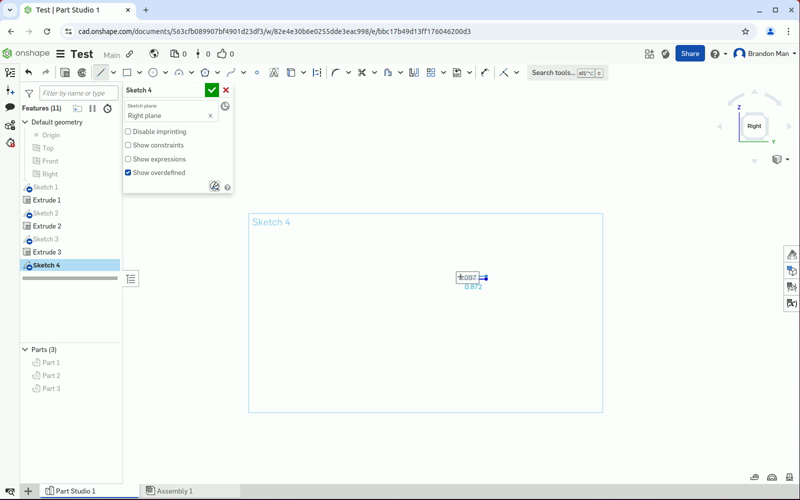
scroll(6)
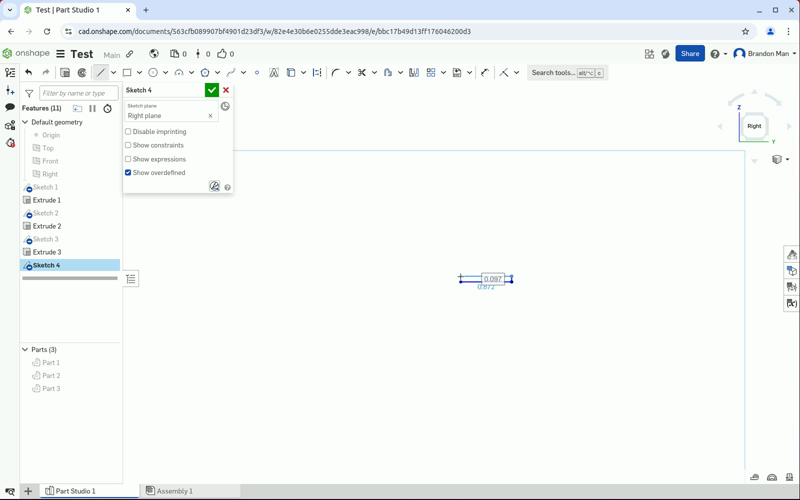
click(460, 276)
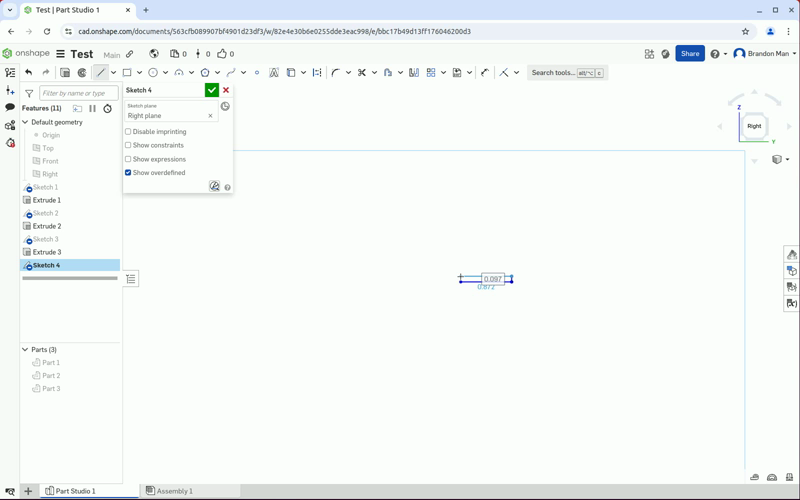
scroll(-6)
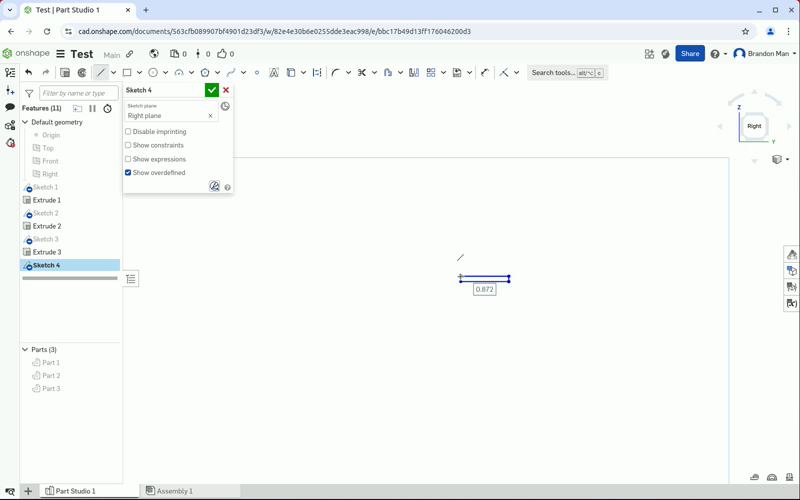
scroll(-6)
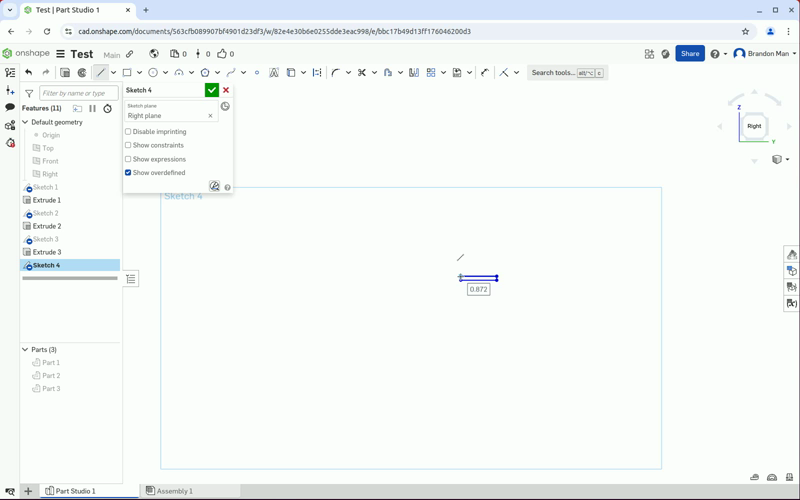
scroll(-6)
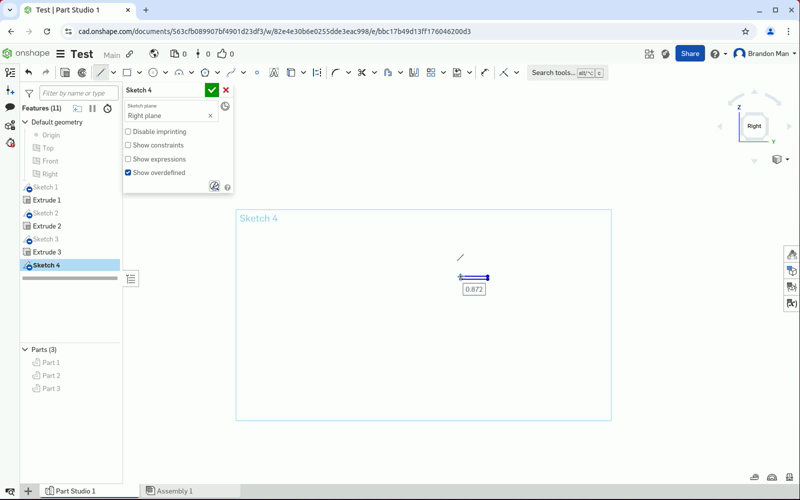
scroll(-6)
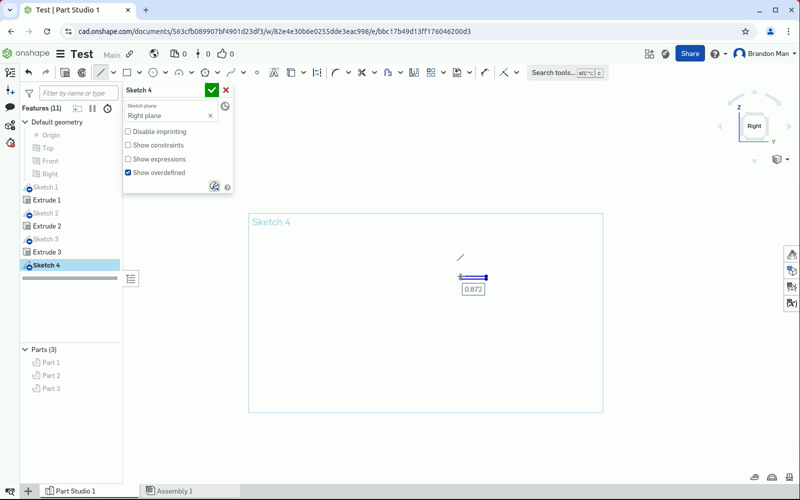
scroll(-6)
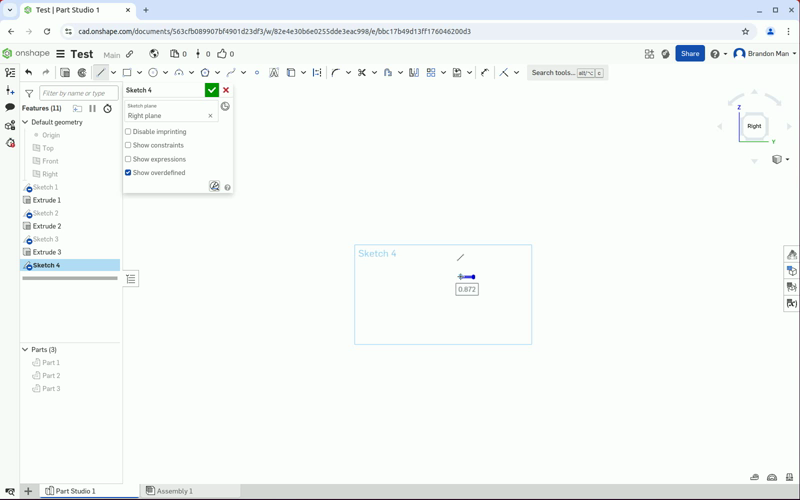
scroll(-6)
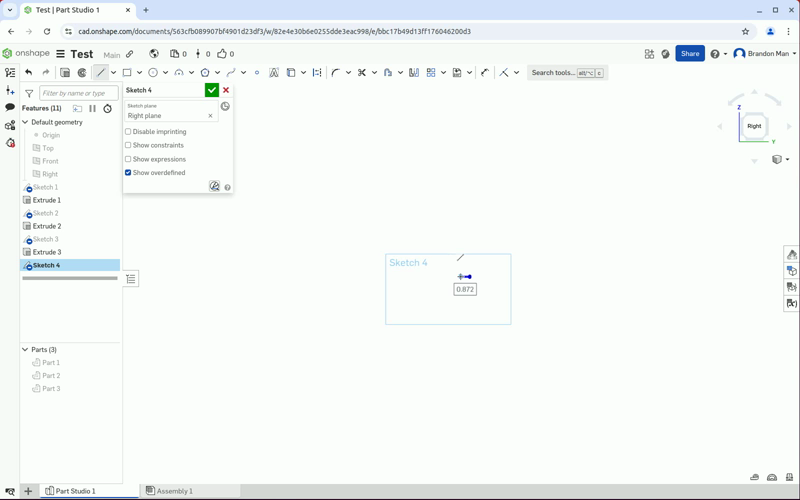
scroll(-6)
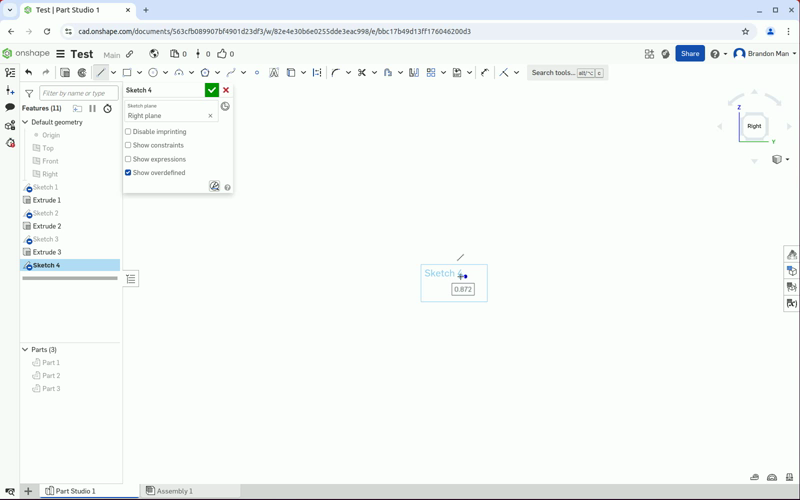
key_up(shift)
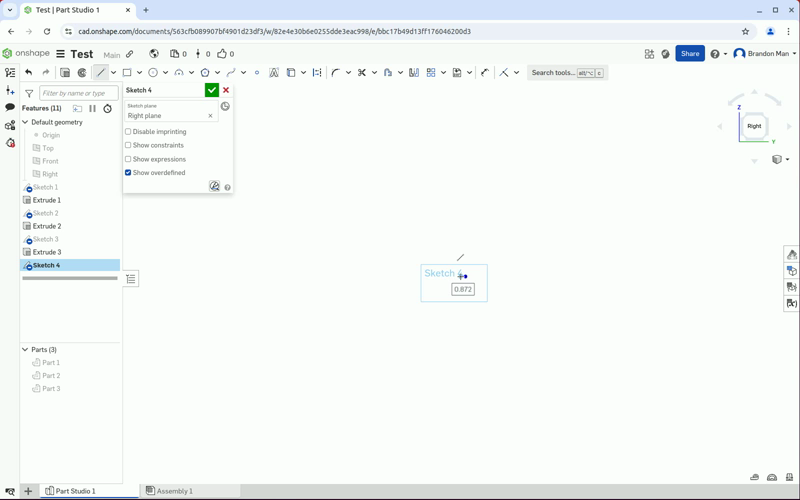
mouse_move(490, 276)
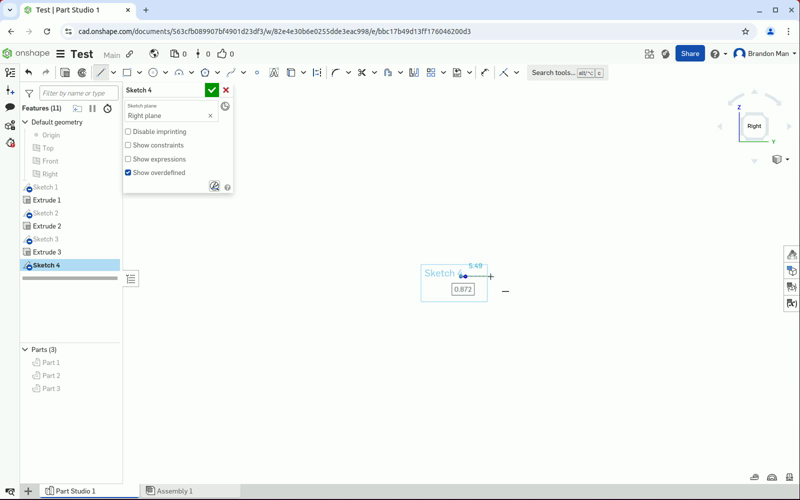
key_down(shift)
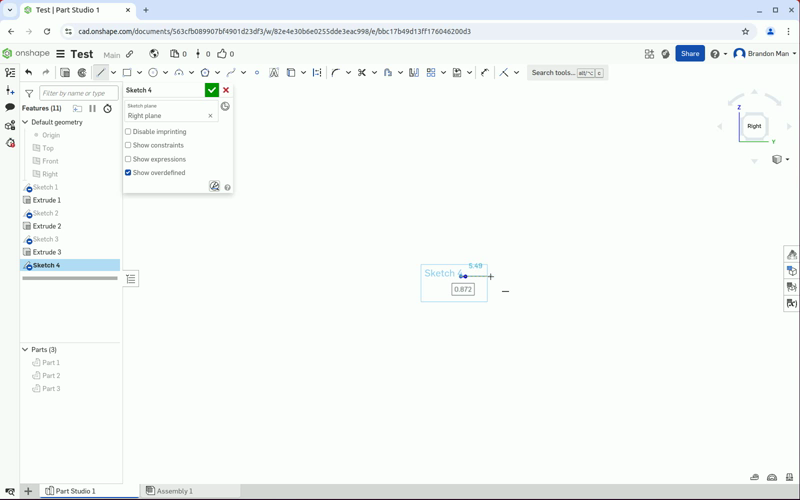
mouse_move(460, 276)
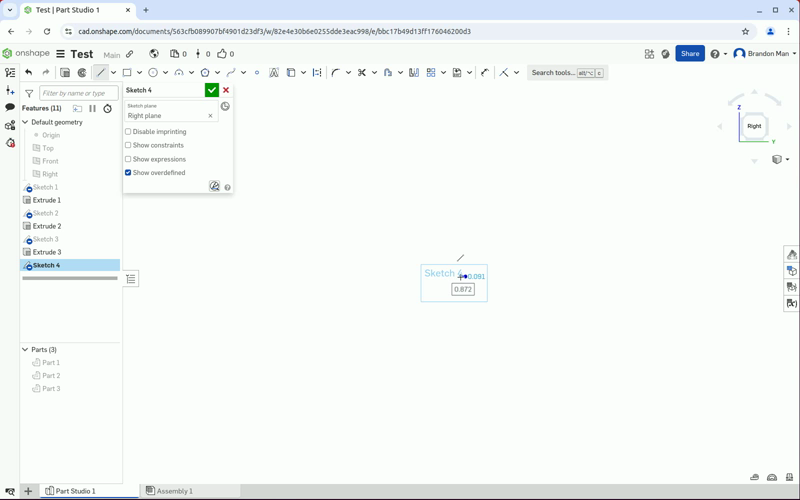
scroll(6)
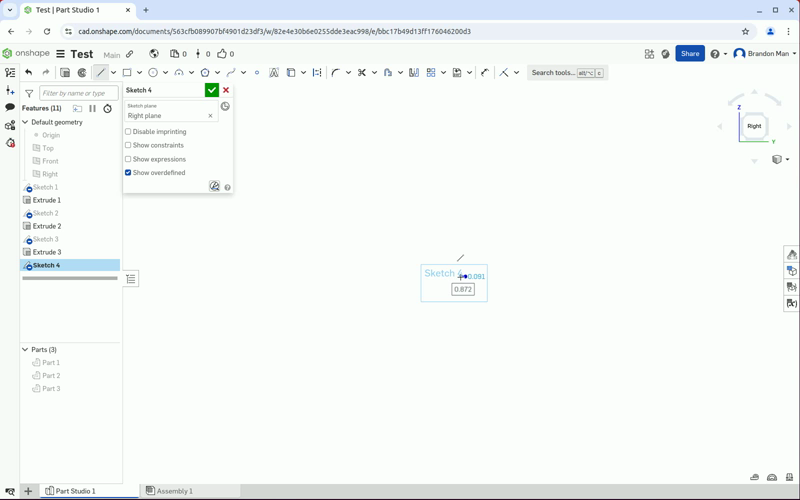
scroll(6)
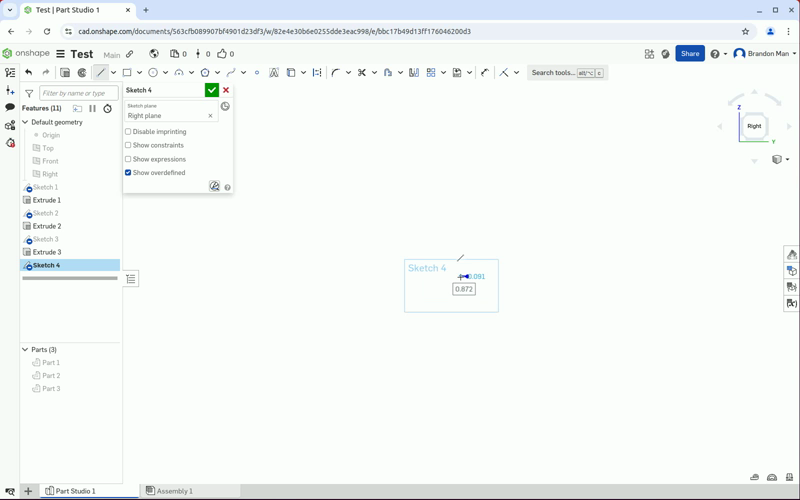
scroll(6)
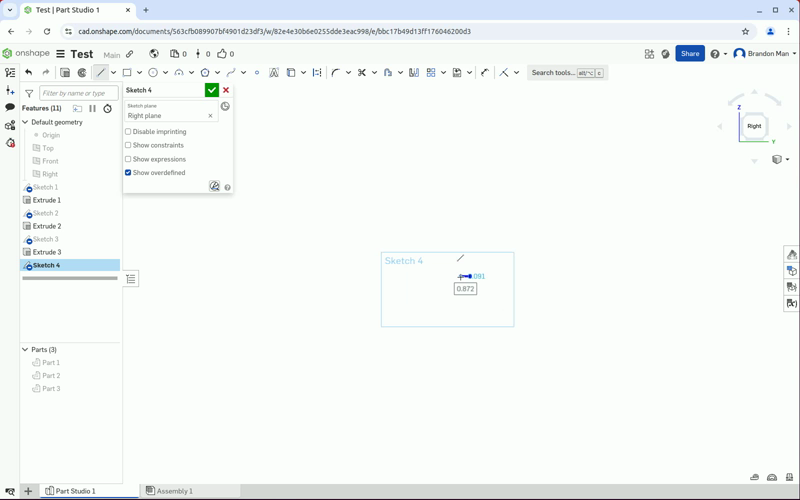
scroll(6)
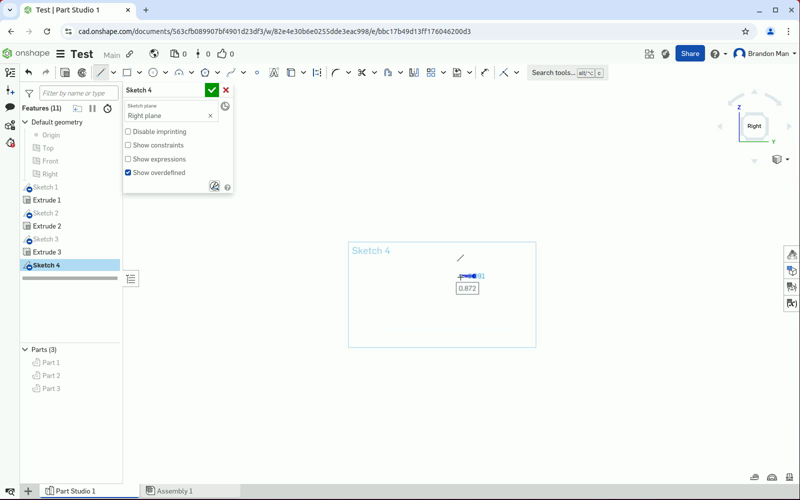
scroll(6)
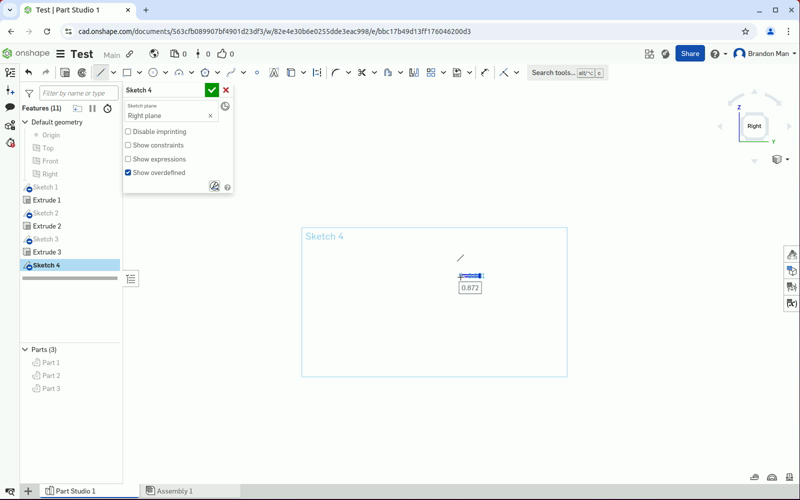
scroll(6)
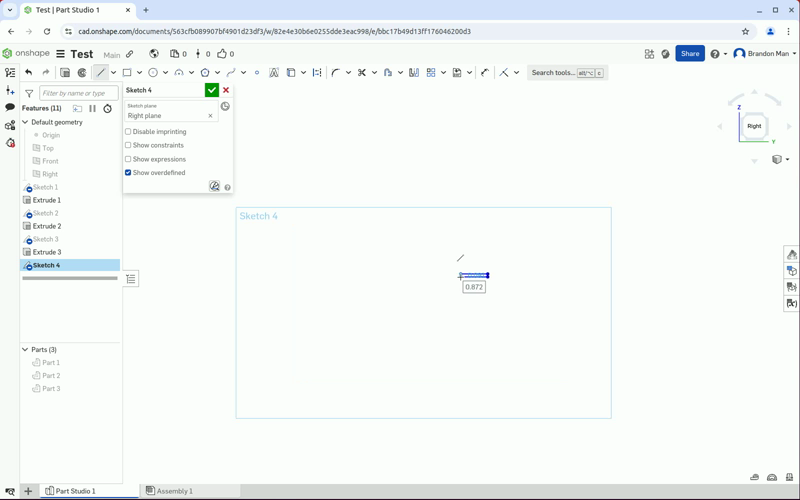
scroll(6)
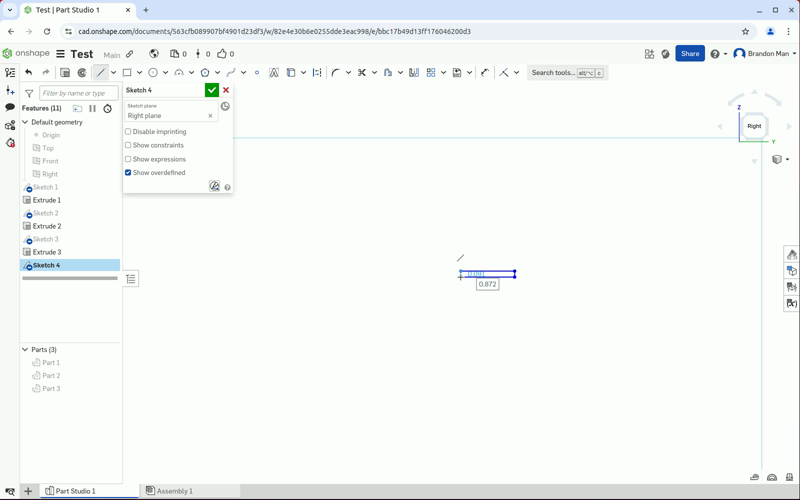
key_up(shift)
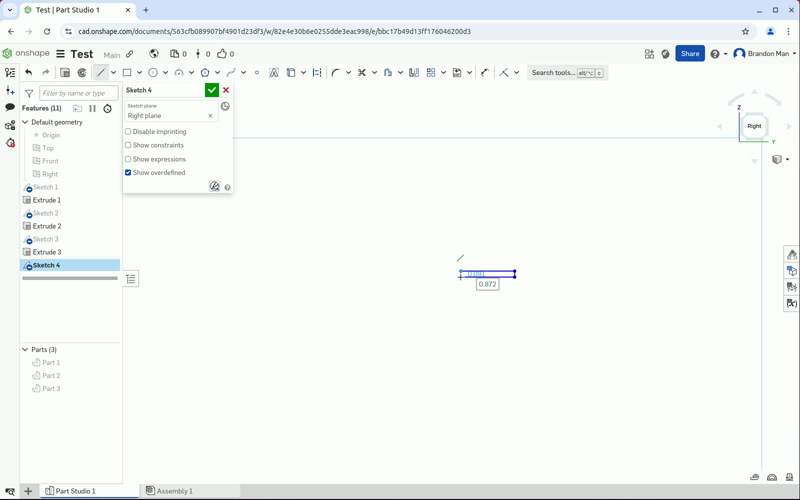
click(460, 276)
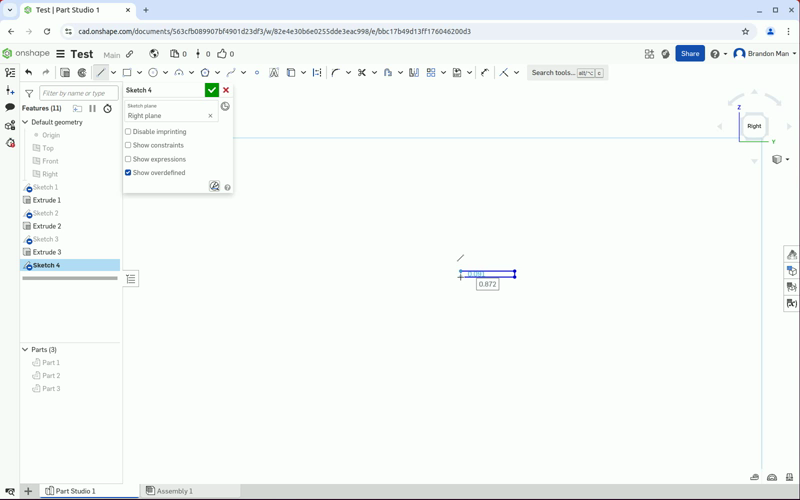
scroll(-6)
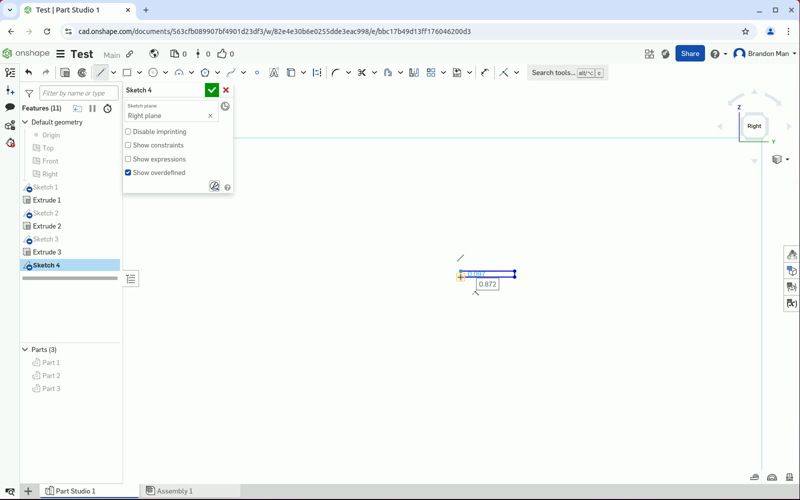
scroll(-6)
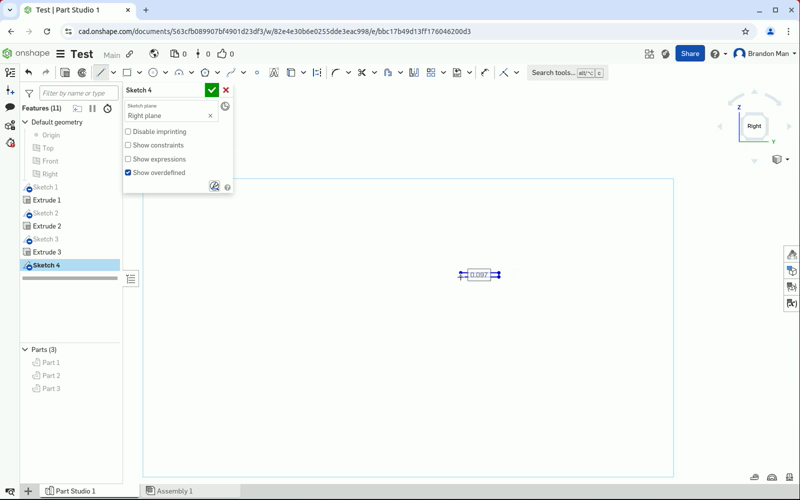
scroll(-6)
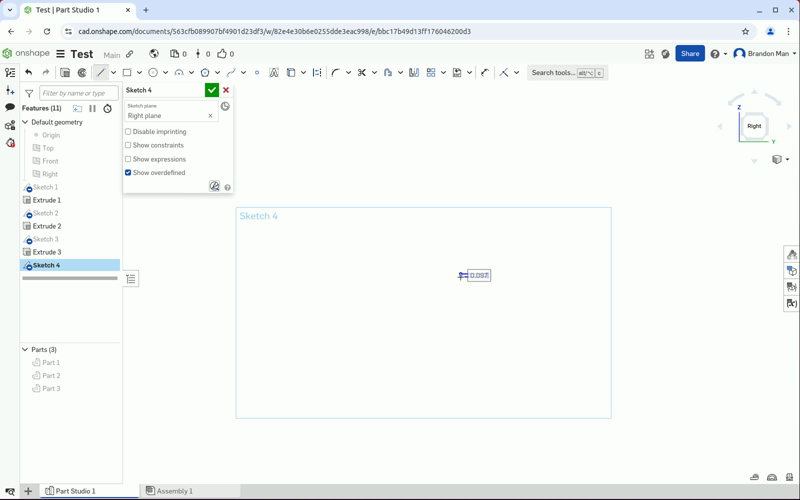
scroll(-6)
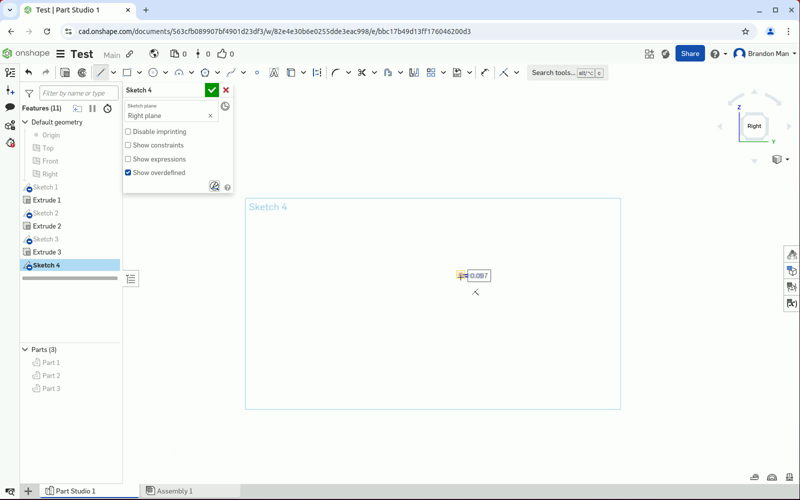
scroll(-6)
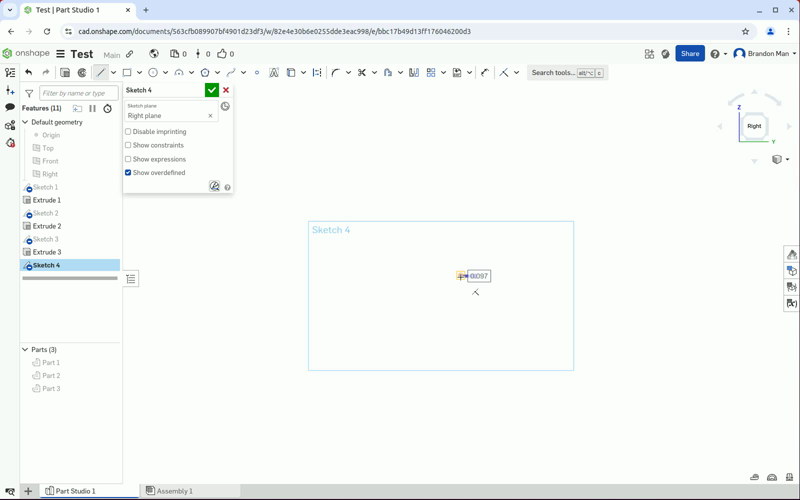
scroll(-6)
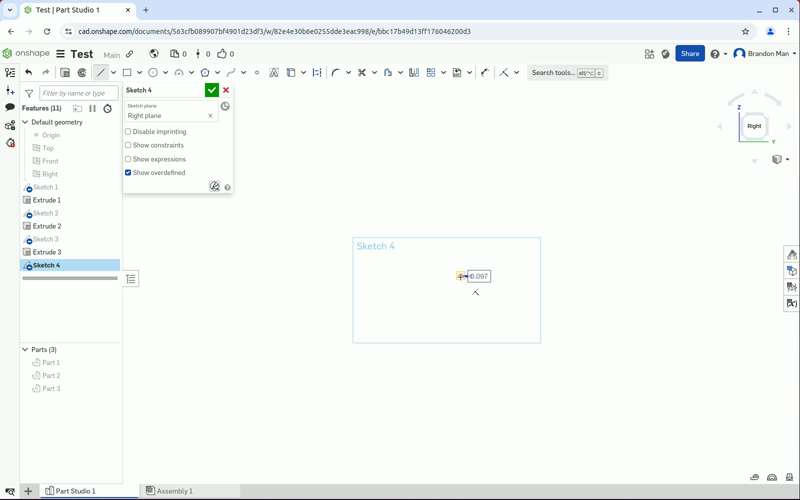
scroll(-6)
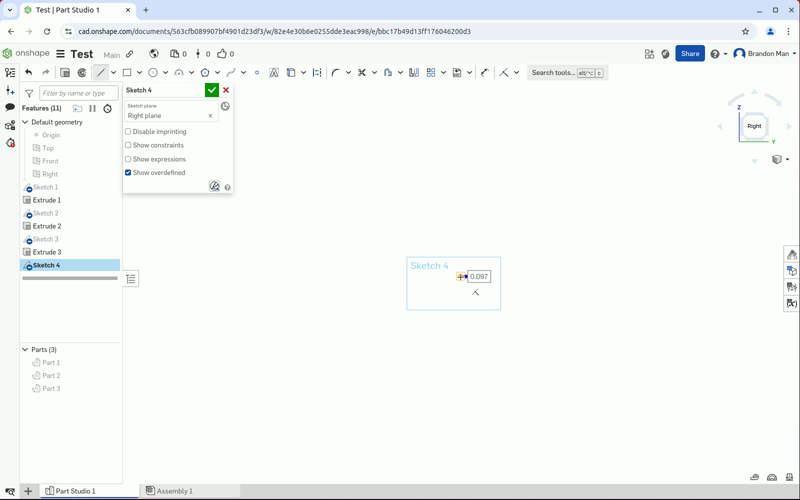
key(esc)
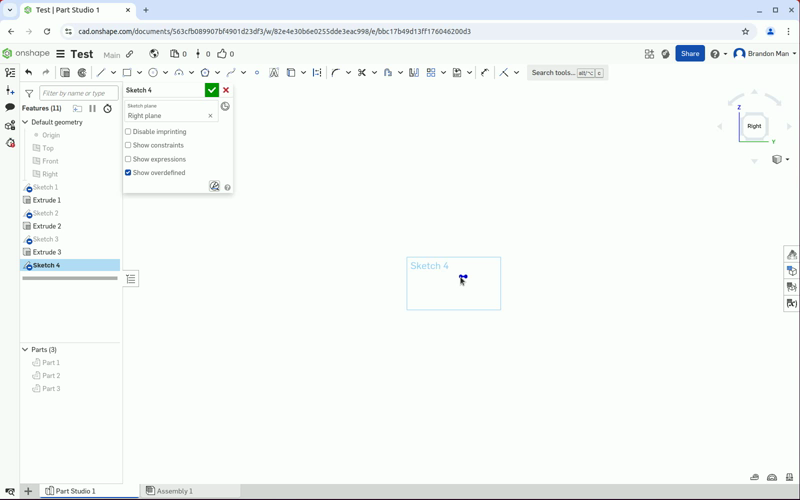
mouse_move(464, 276)
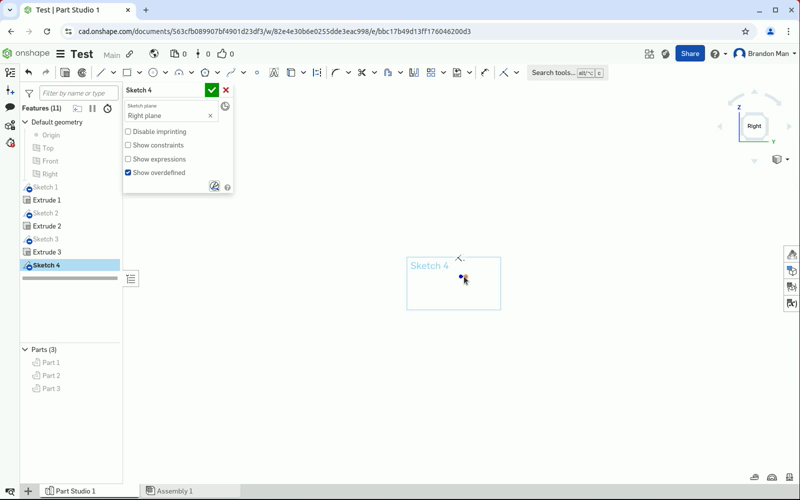
scroll(6)
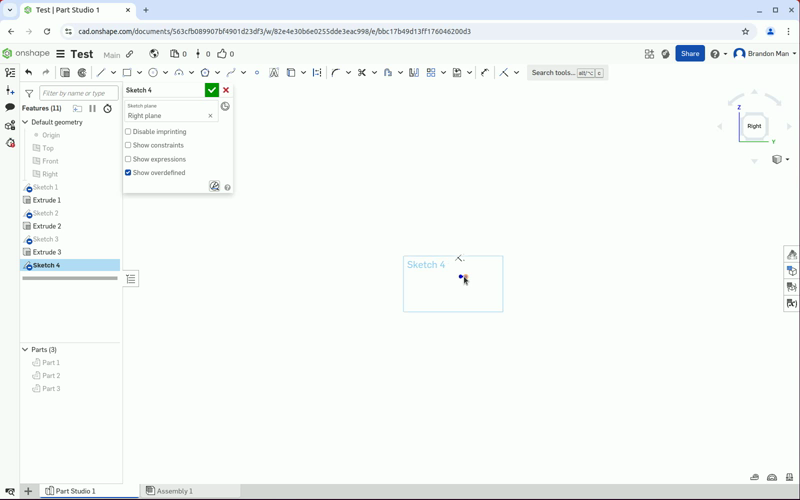
scroll(6)
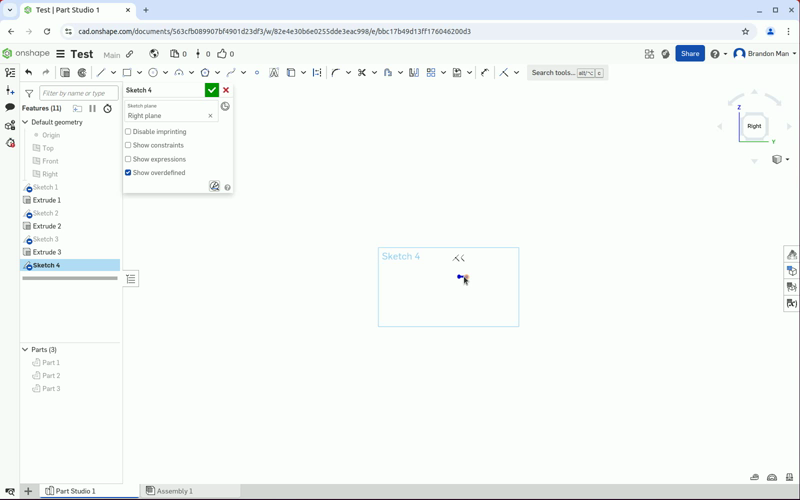
scroll(6)
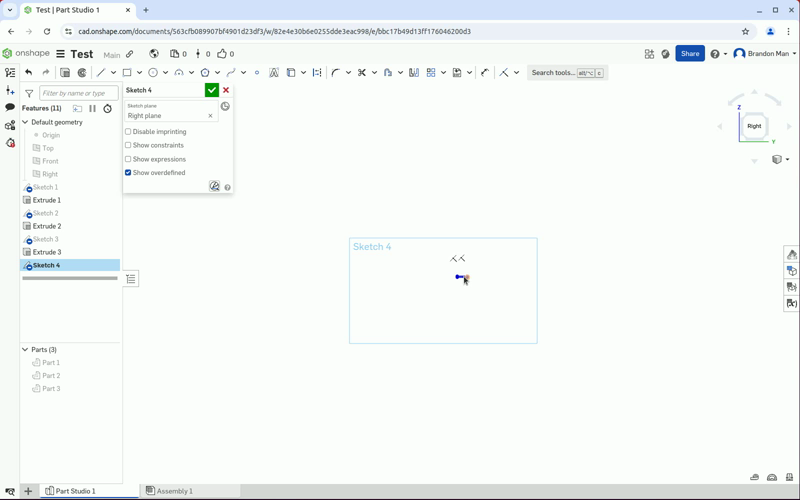
scroll(6)
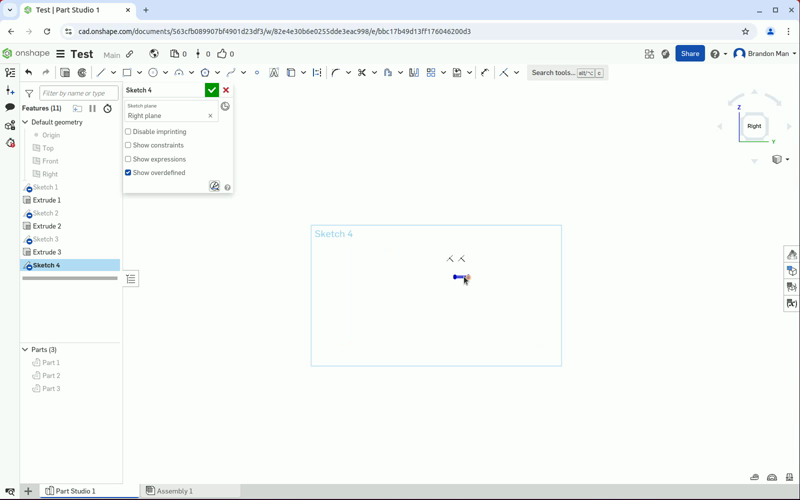
scroll(6)
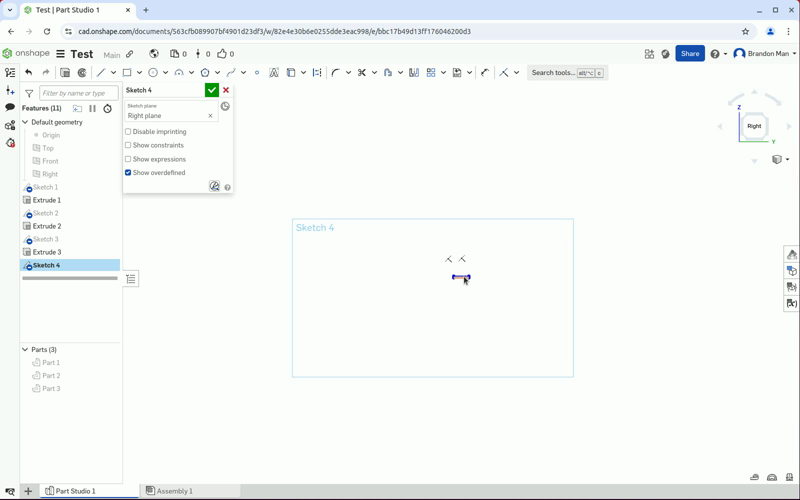
scroll(6)
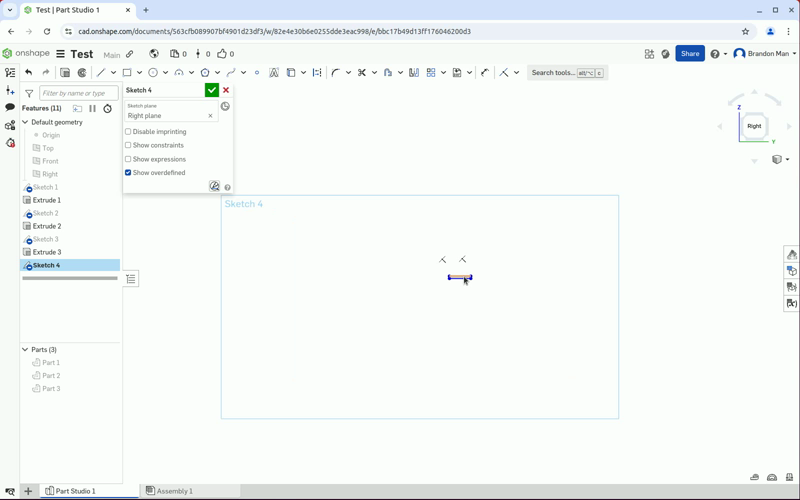
scroll(6)
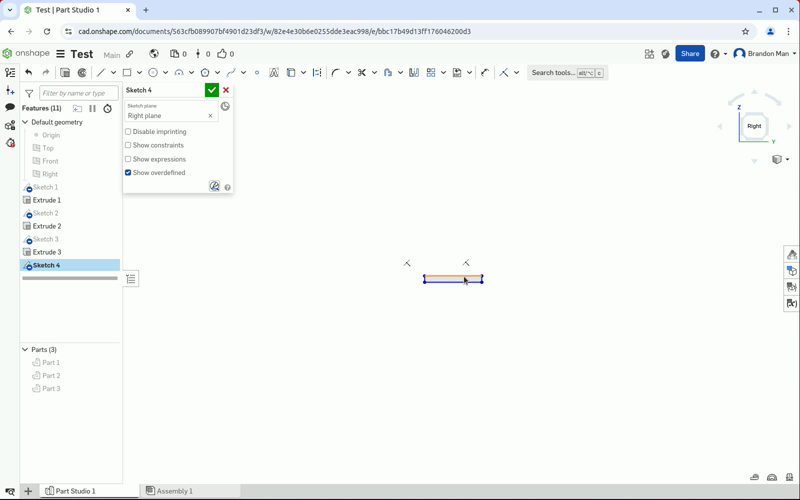
click(464, 276)
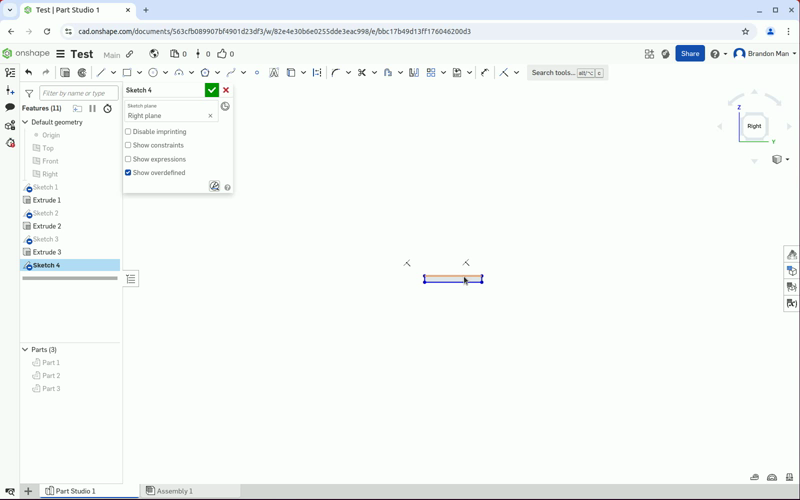
scroll(-6)
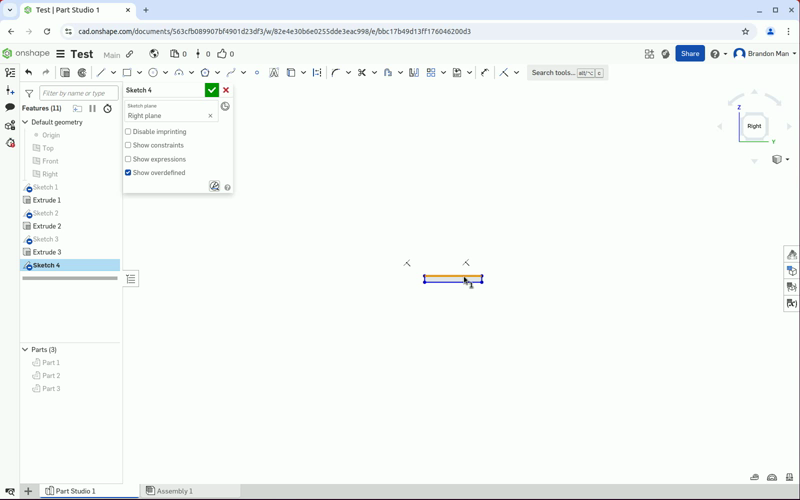
scroll(-6)
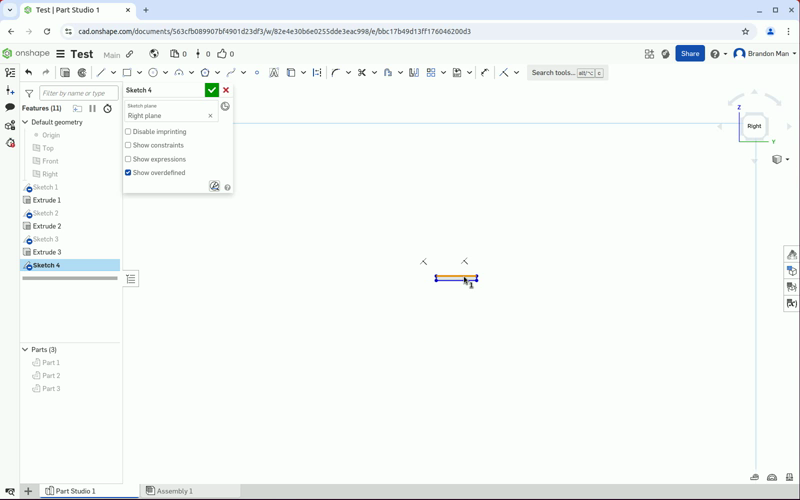
scroll(-6)
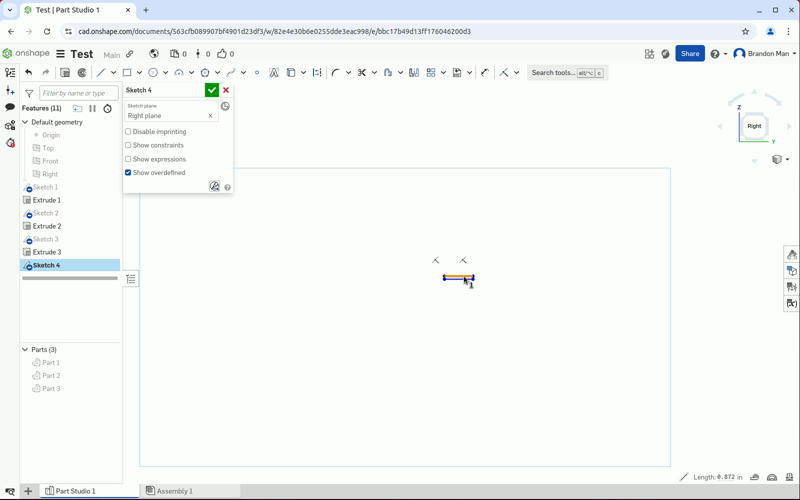
scroll(-6)
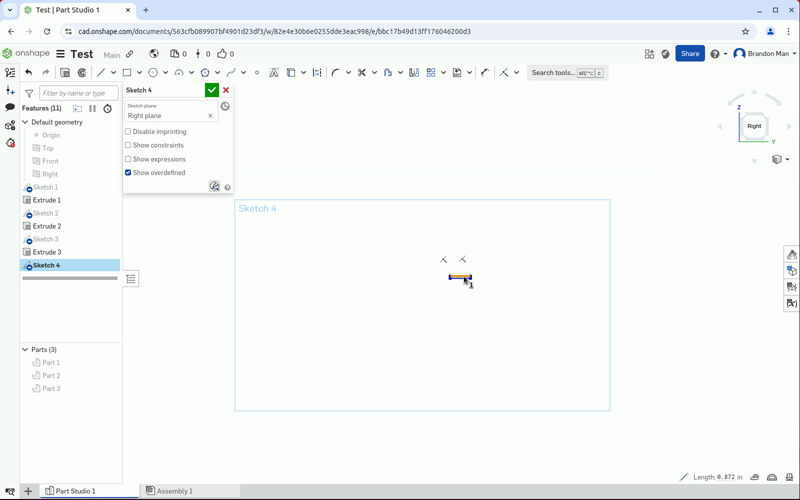
scroll(-6)
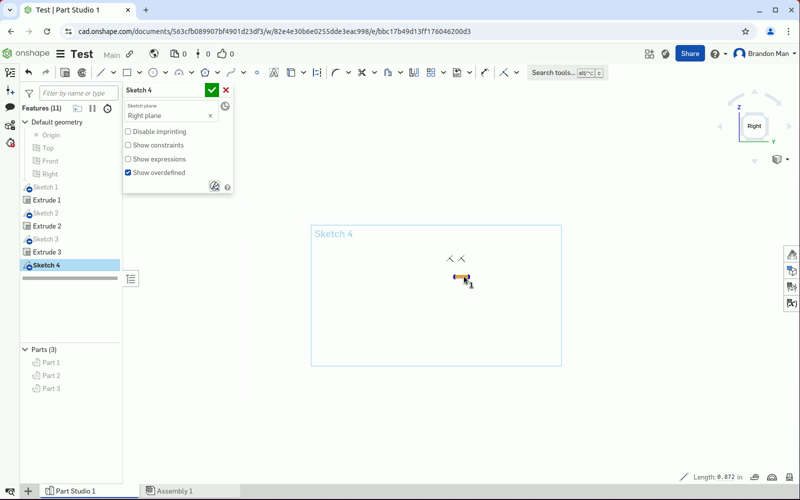
scroll(-6)
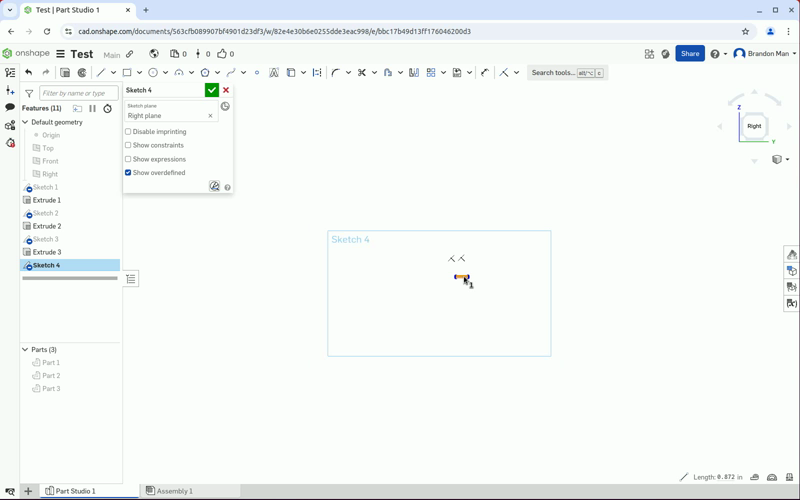
scroll(-6)
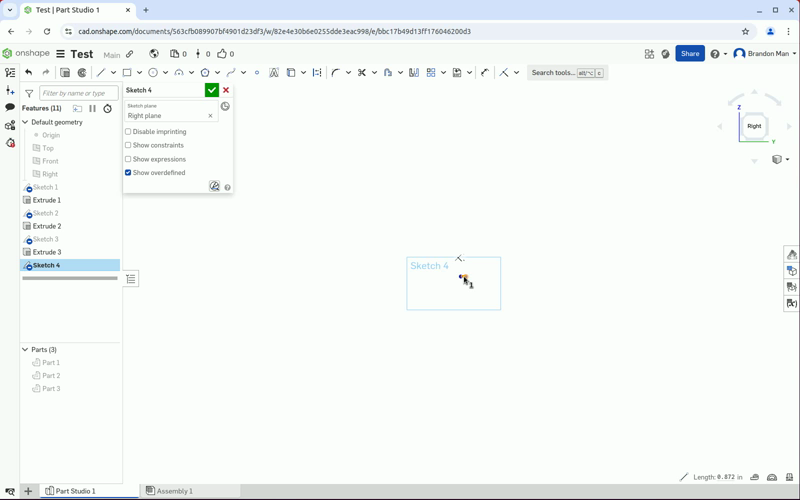
mouse_move(73, 352)
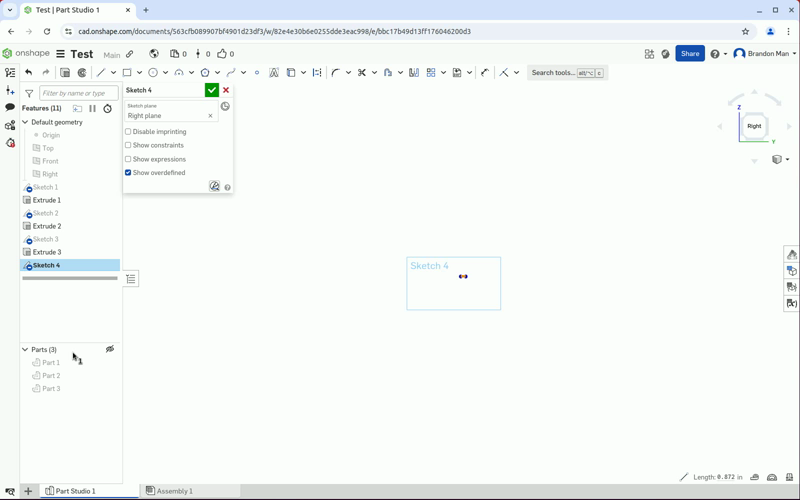
key(shift+y)
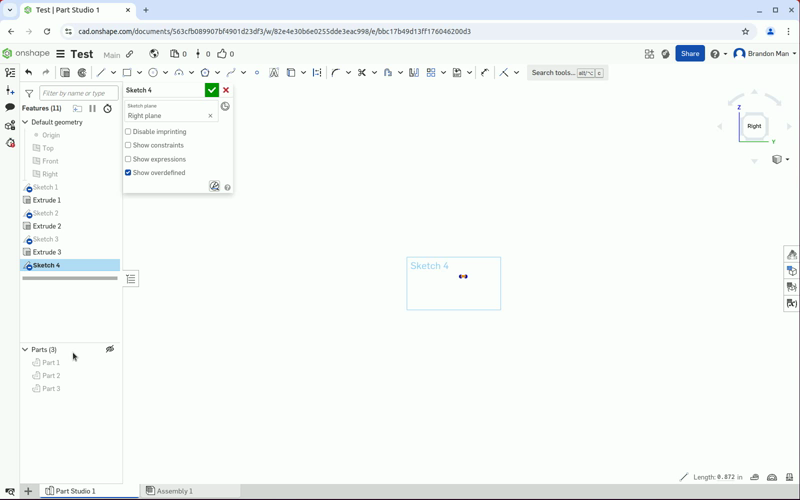
key(shift+e)
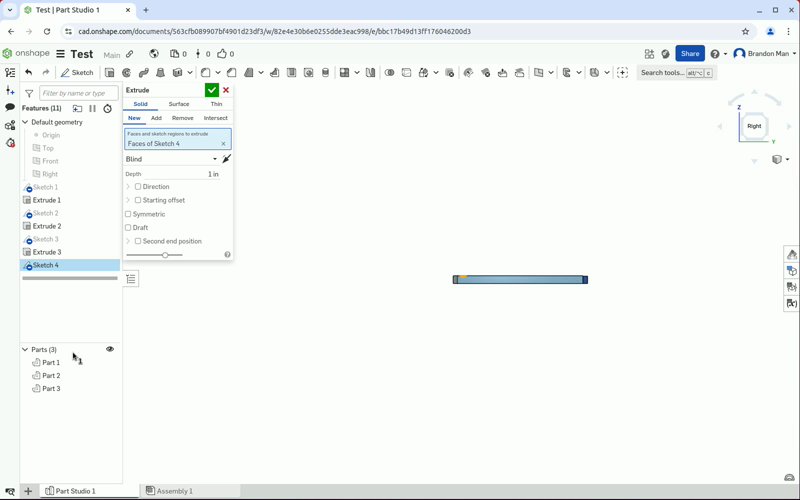
mouse_move(143, 106)
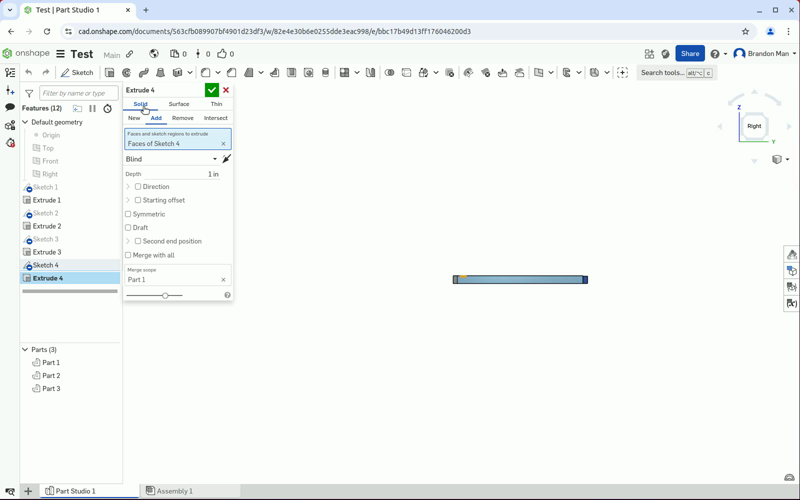
click(143, 106)
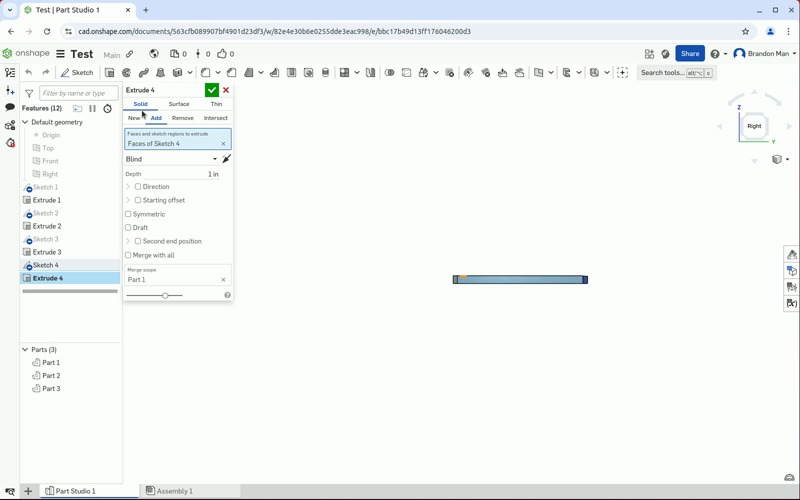
mouse_move(137, 120)
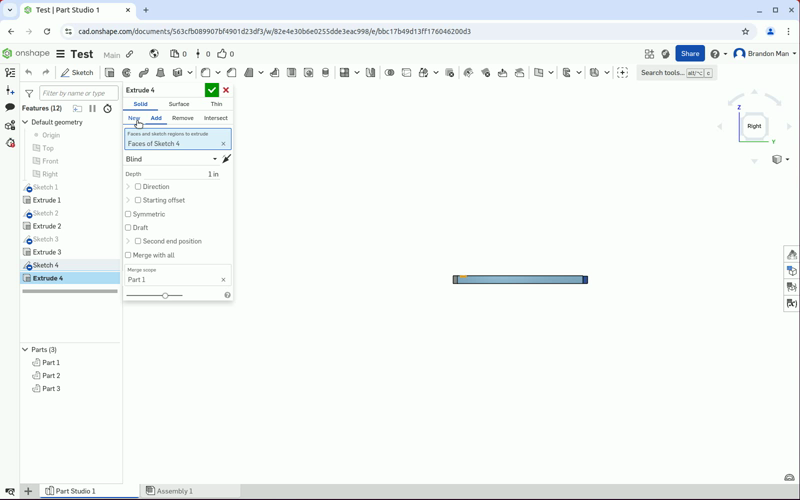
click(137, 120)
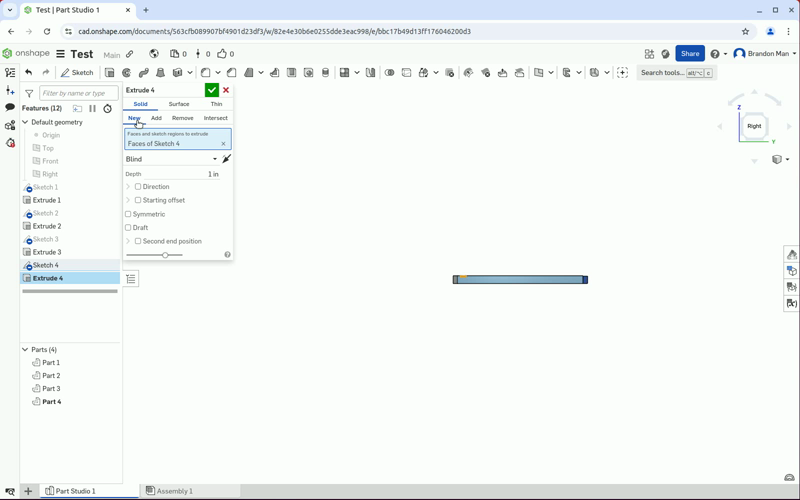
key(tab, 4)
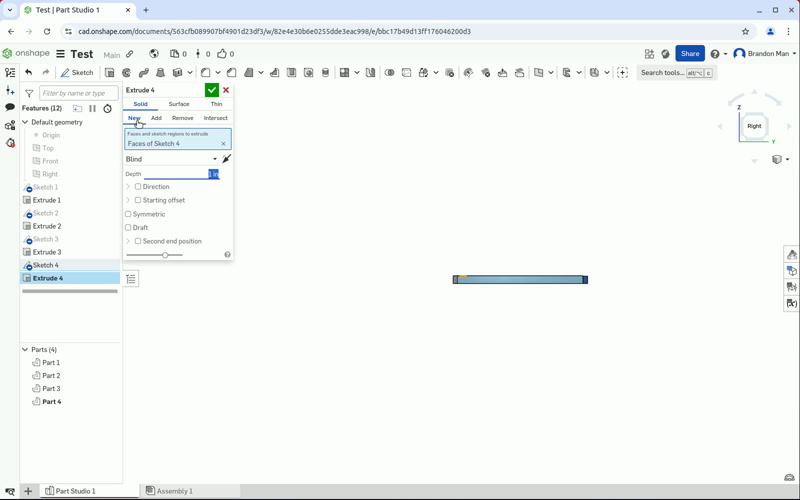
text(0.481)
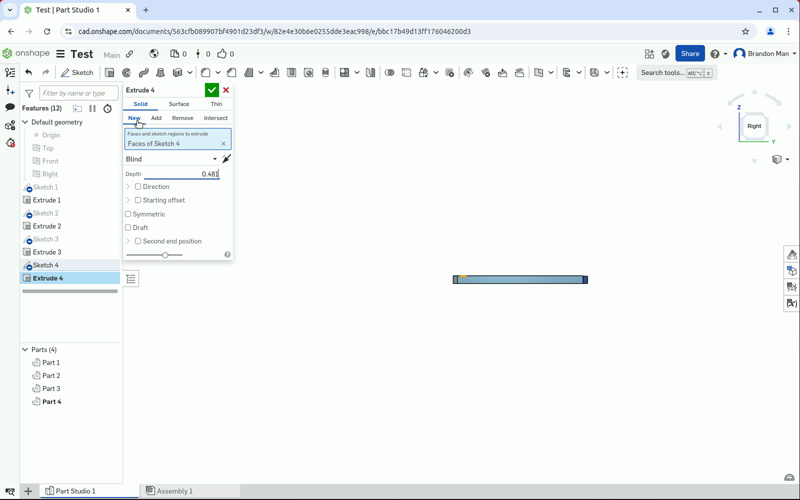
key(enter)
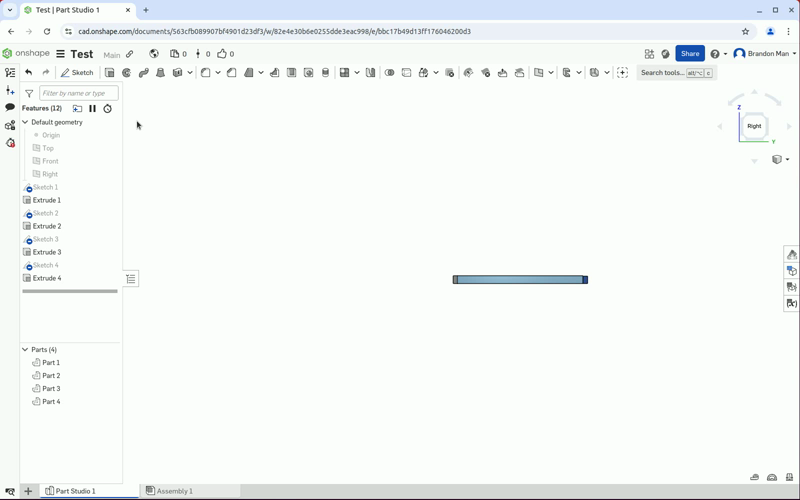
key(shift+h)
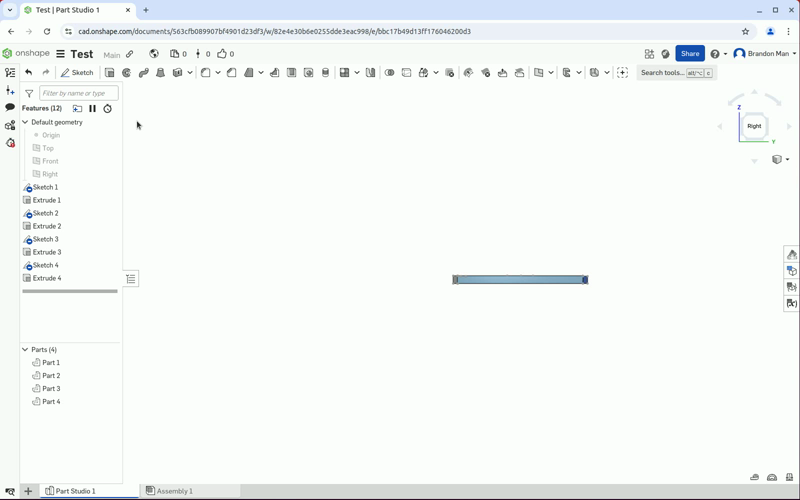
key(shift+h)
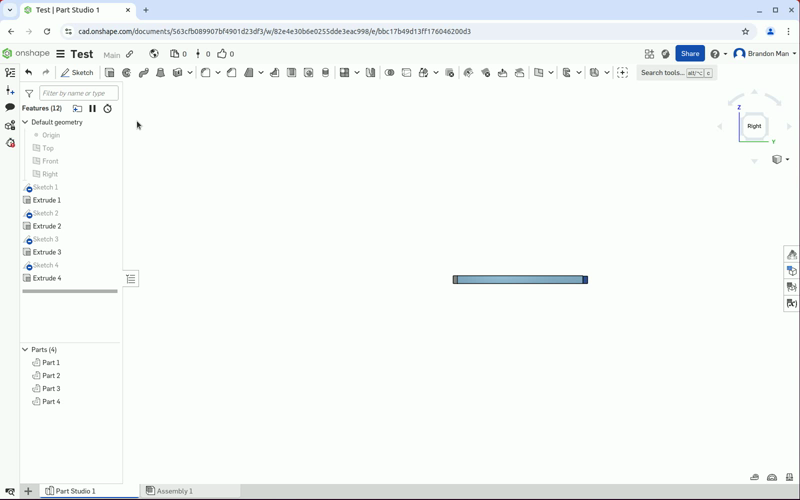
mouse_move(73, 189)
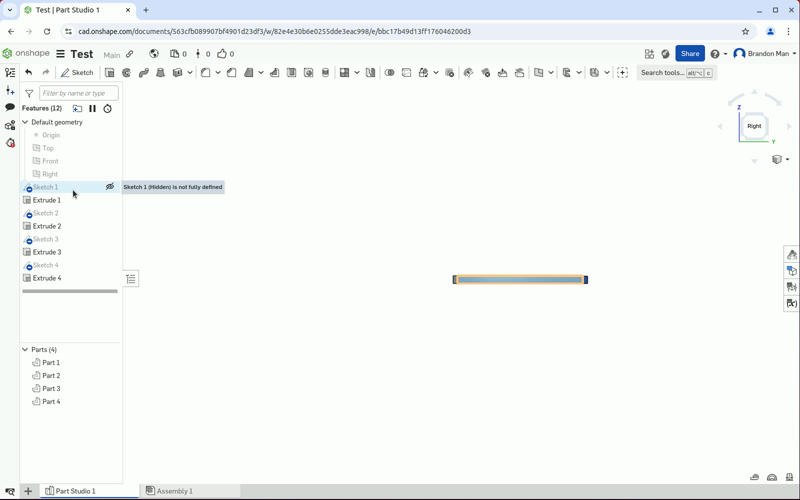
click(73, 189)
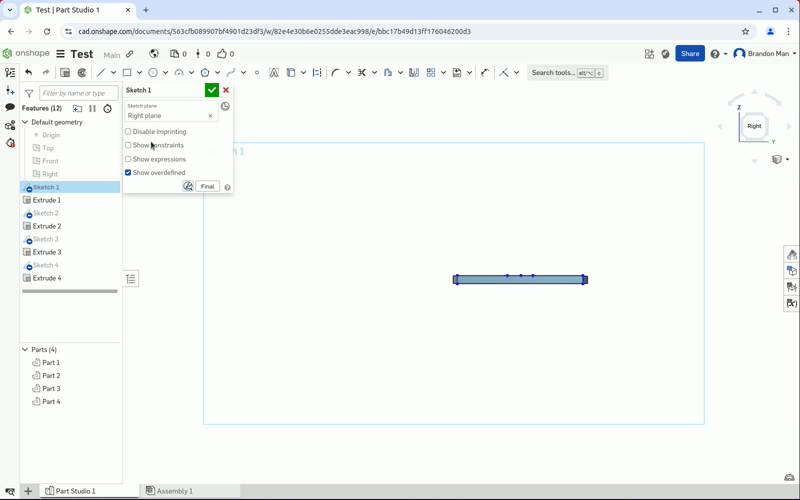
mouse_move(229, 92)
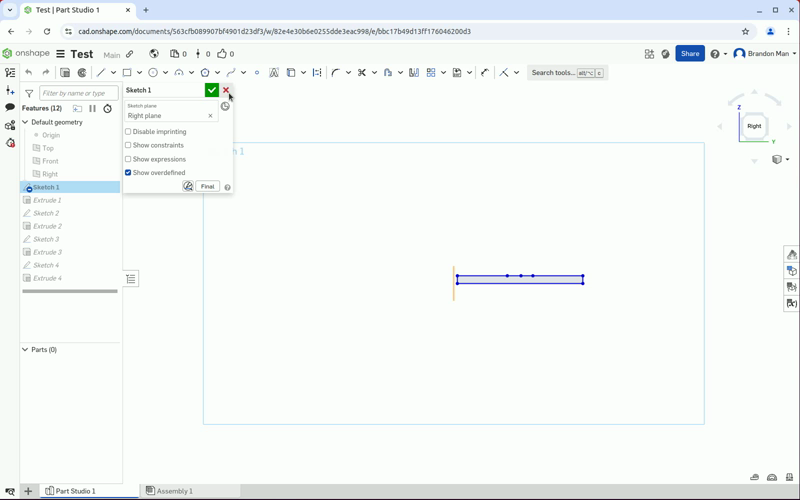
click(229, 92)
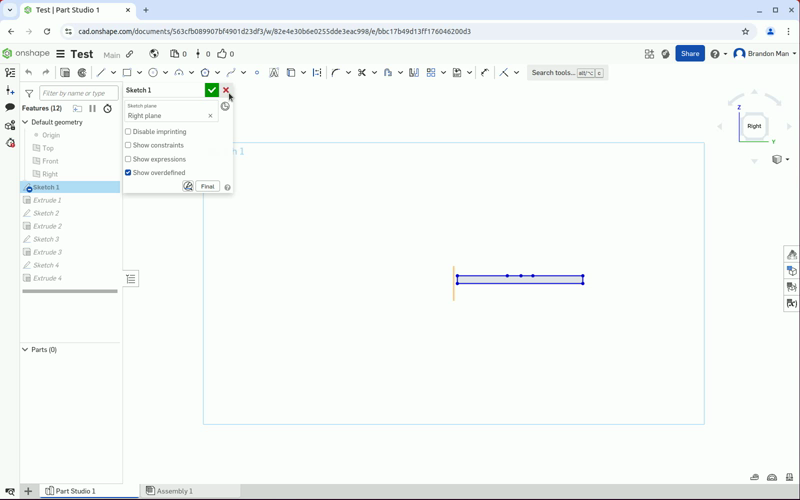
key(shift+s)
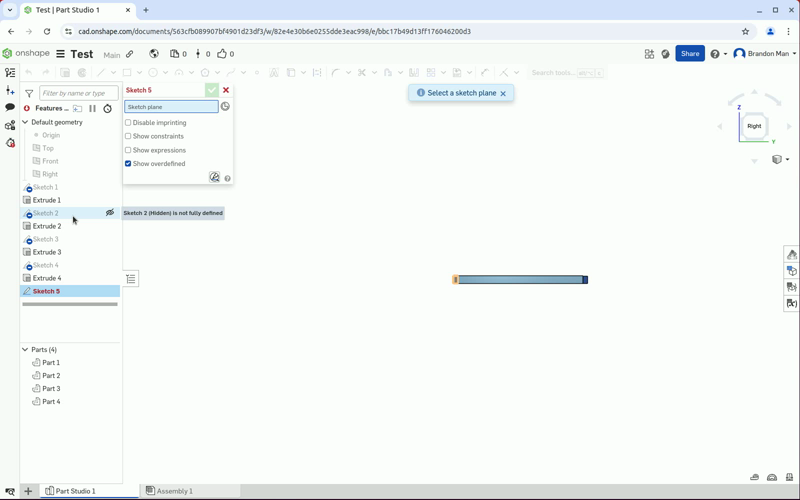
scroll(3)
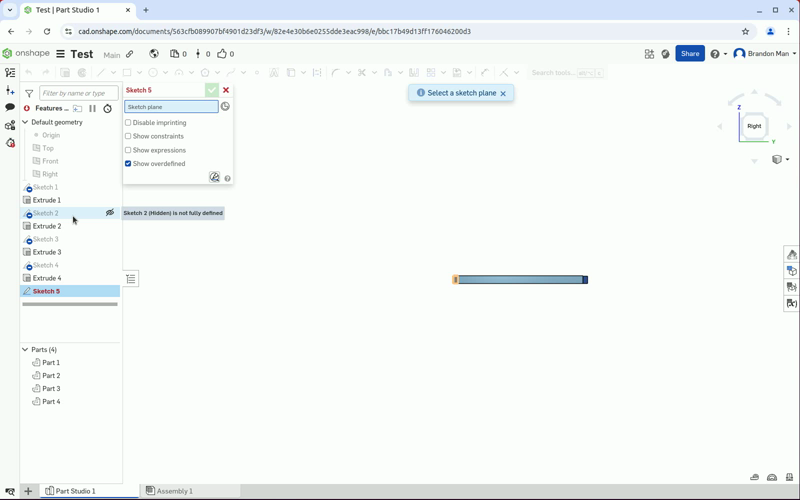
mouse_move(73, 176)
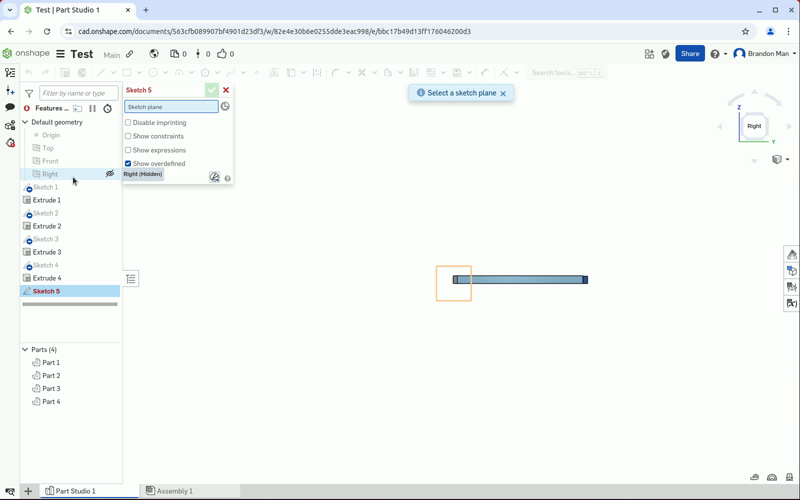
click(73, 176)
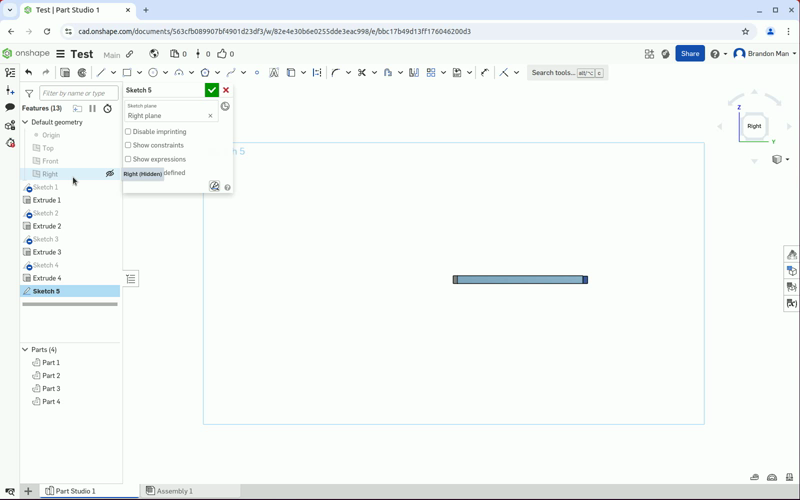
mouse_move(73, 352)
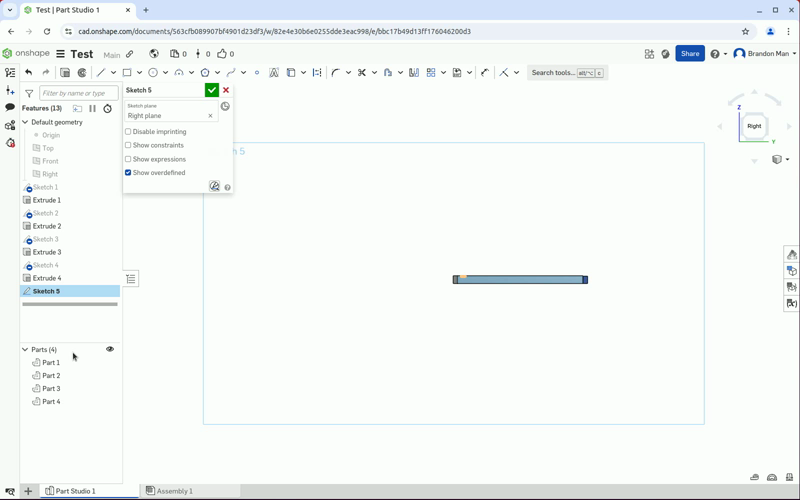
key(y)
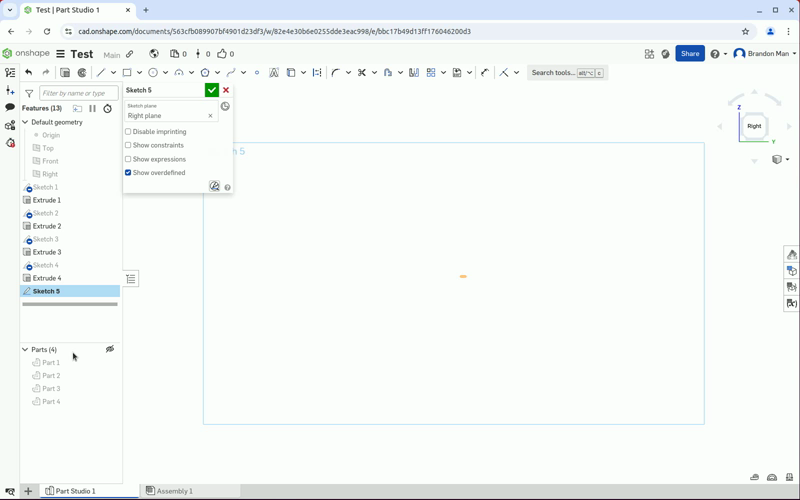
key(l)
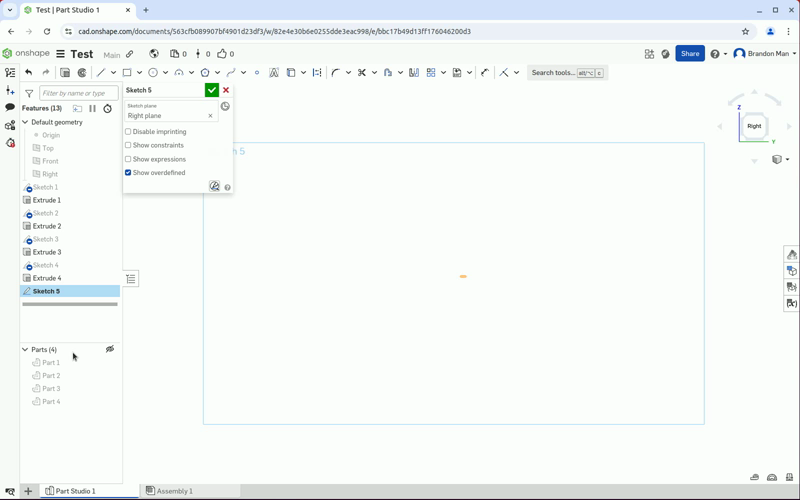
key_down(shift)
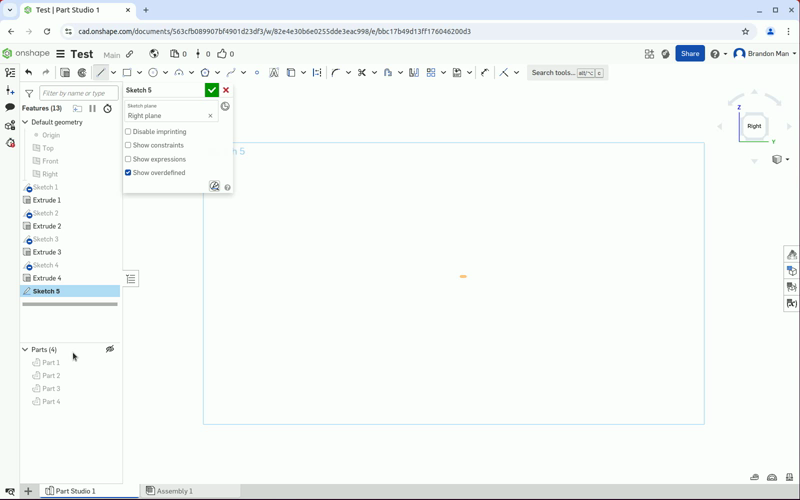
mouse_move(569, 276)
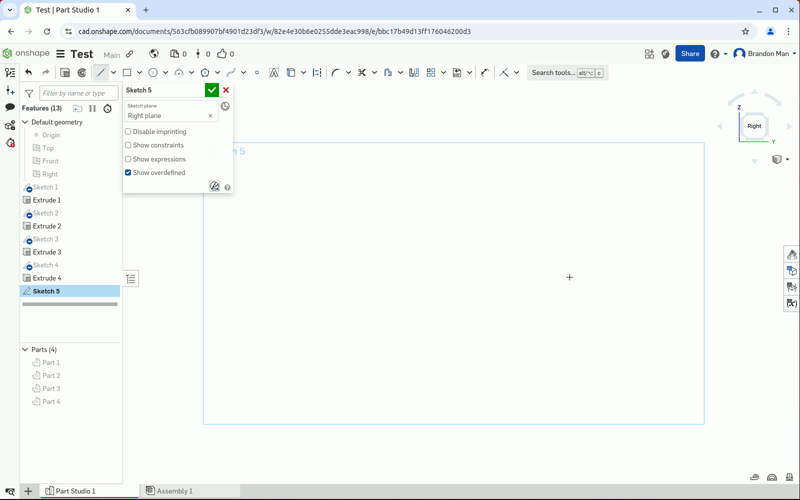
click(569, 276)
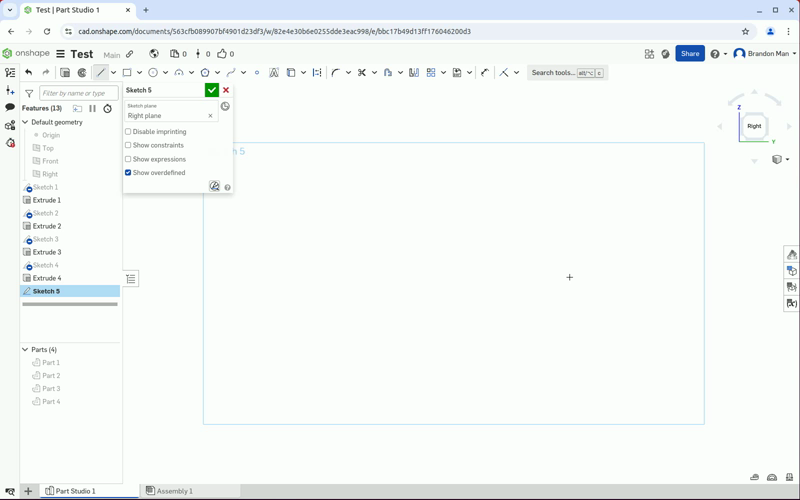
key_up(shift)
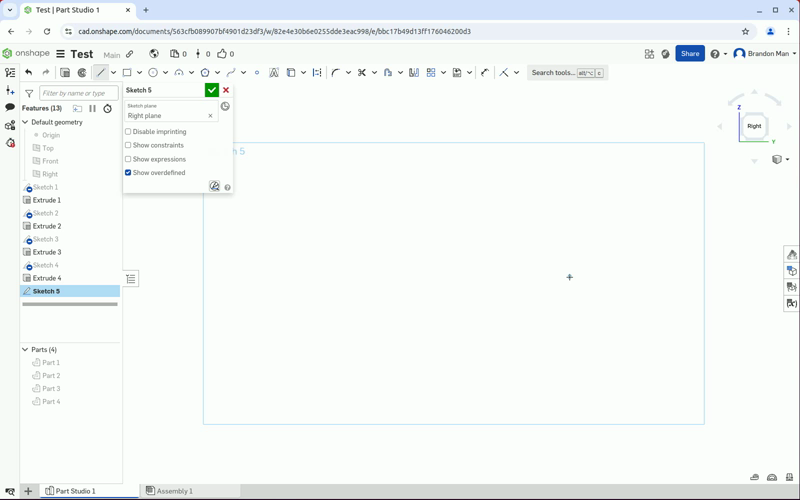
key_down(shift)
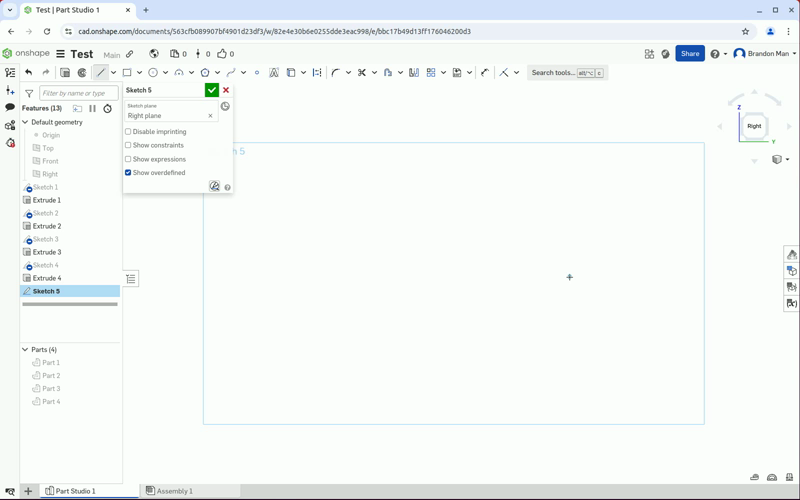
mouse_move(589, 276)
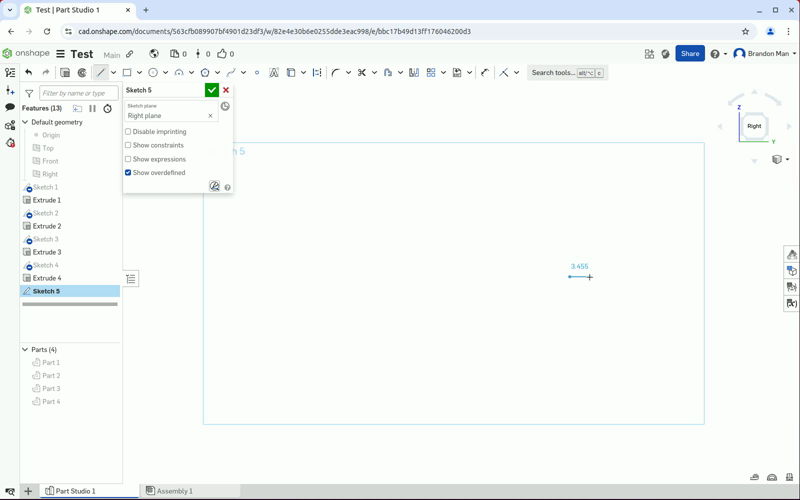
mouse_move(574, 276)
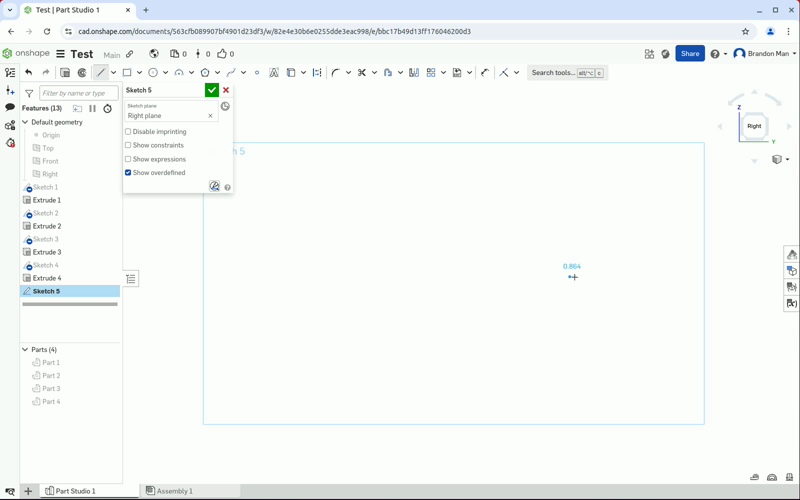
scroll(6)
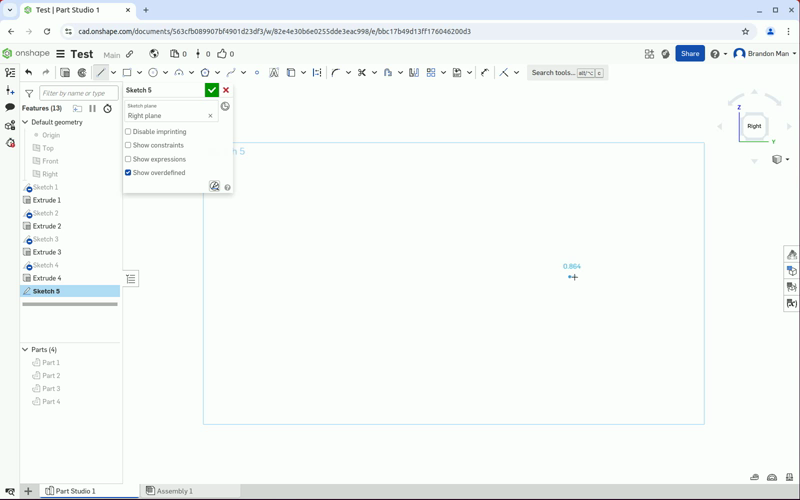
scroll(6)
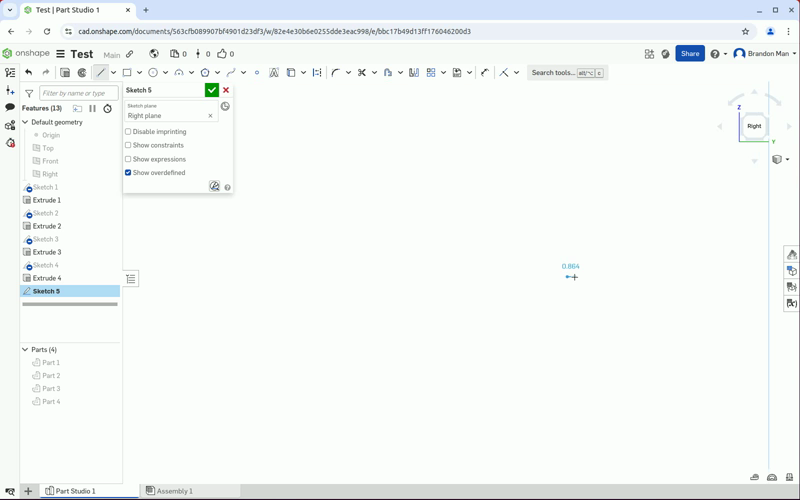
scroll(6)
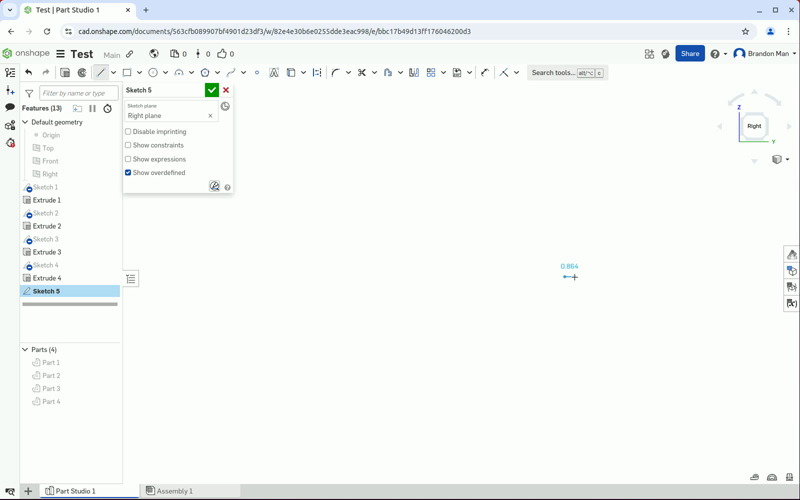
scroll(6)
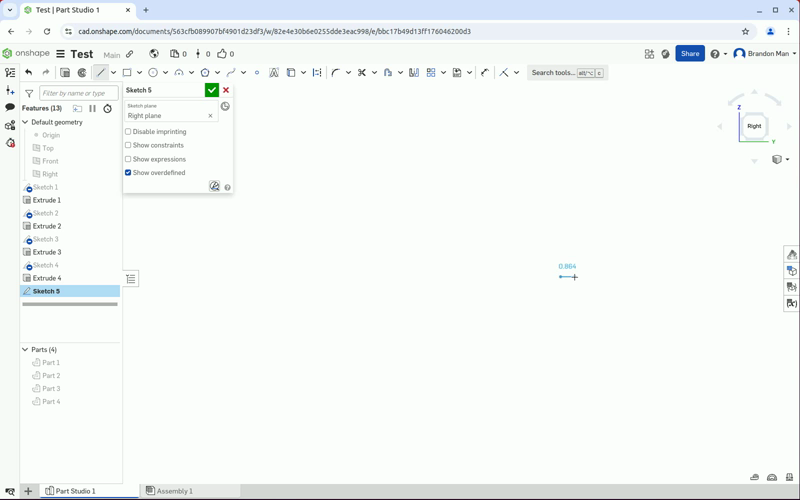
scroll(6)
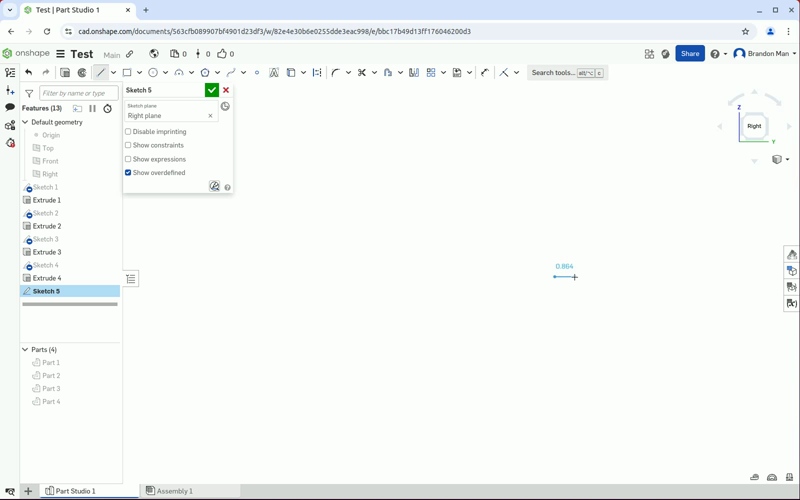
scroll(6)
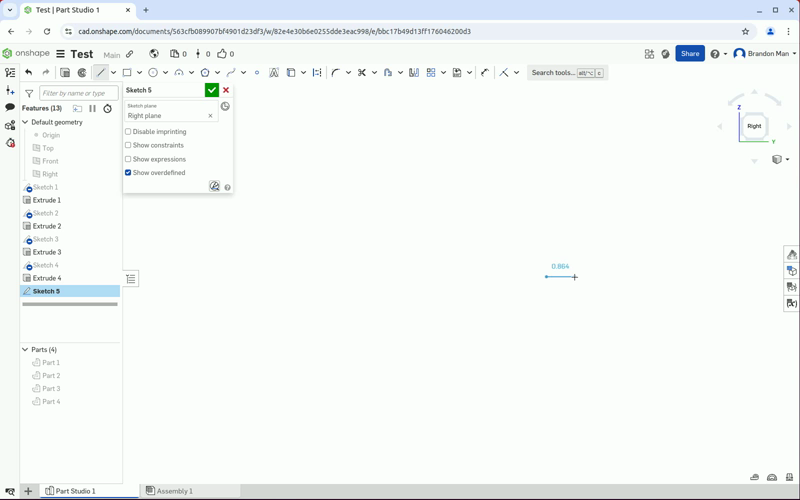
scroll(6)
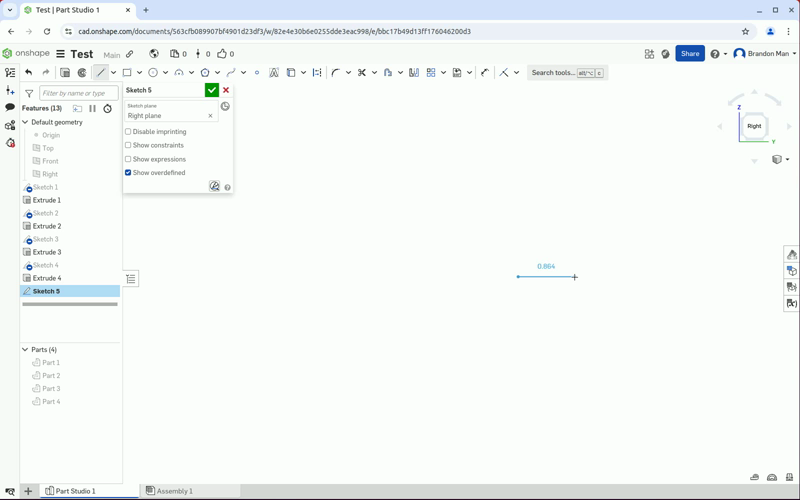
click(574, 276)
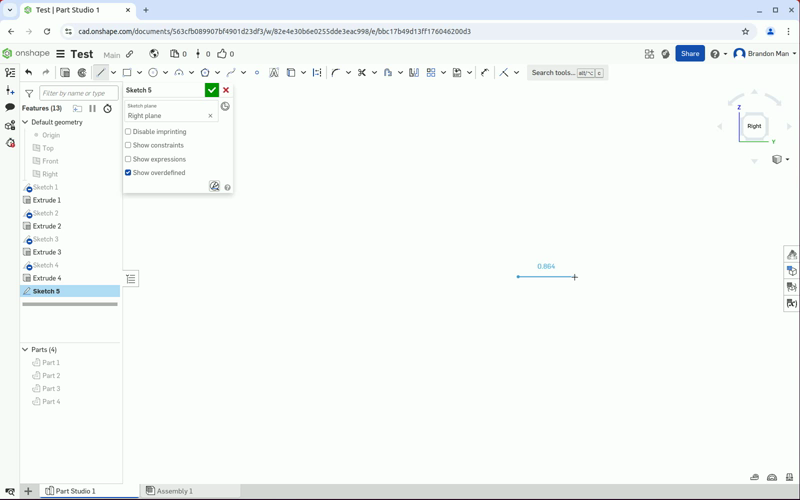
scroll(-6)
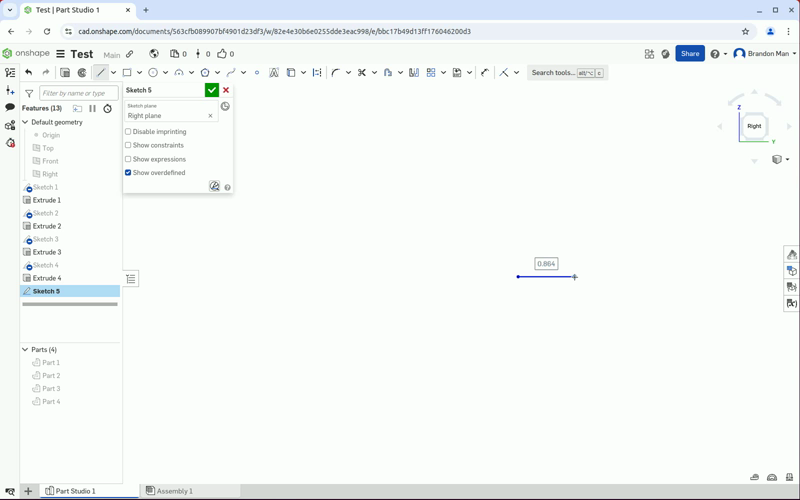
scroll(-6)
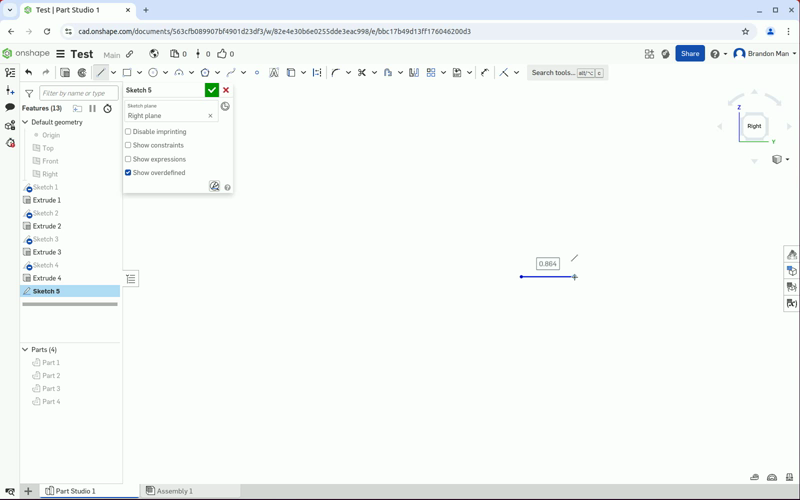
scroll(-6)
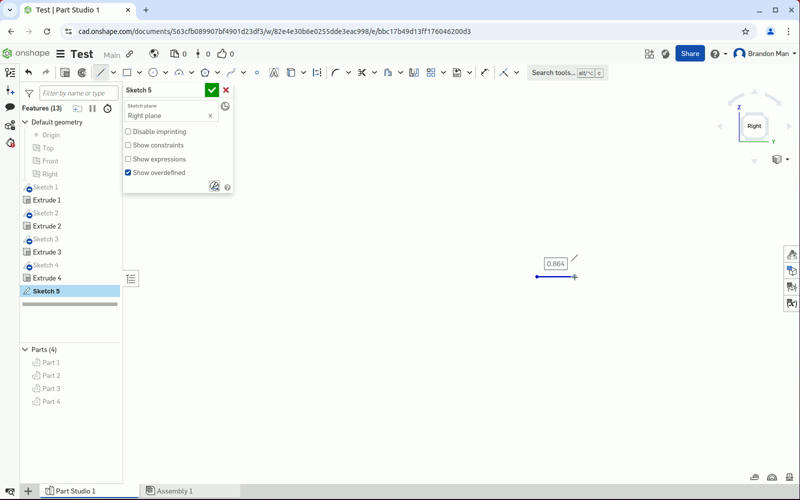
scroll(-6)
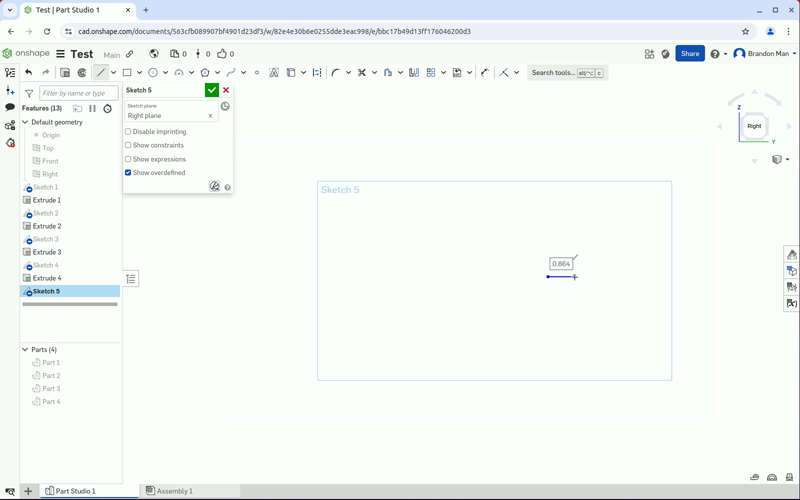
scroll(-6)
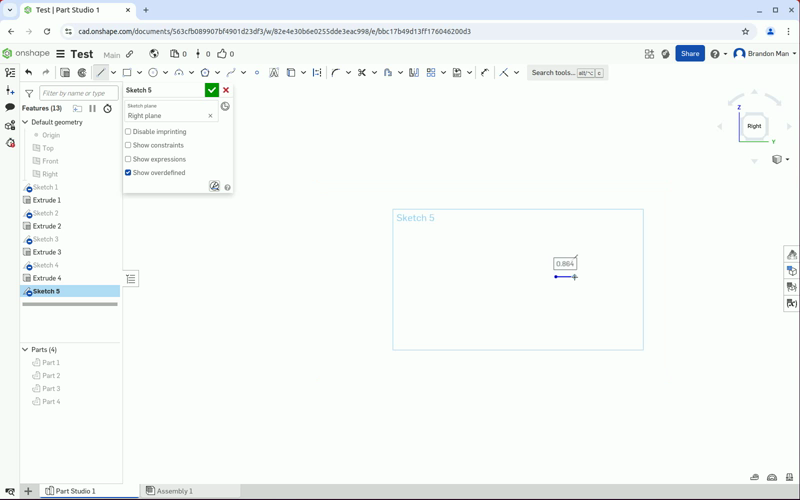
scroll(-6)
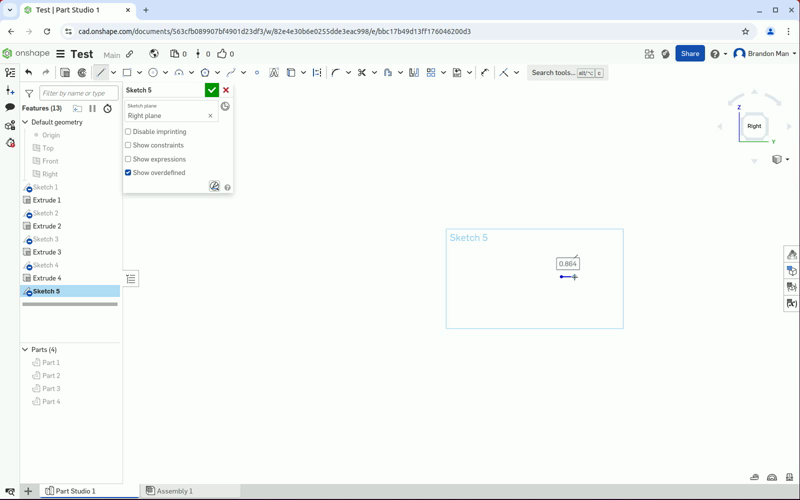
scroll(-6)
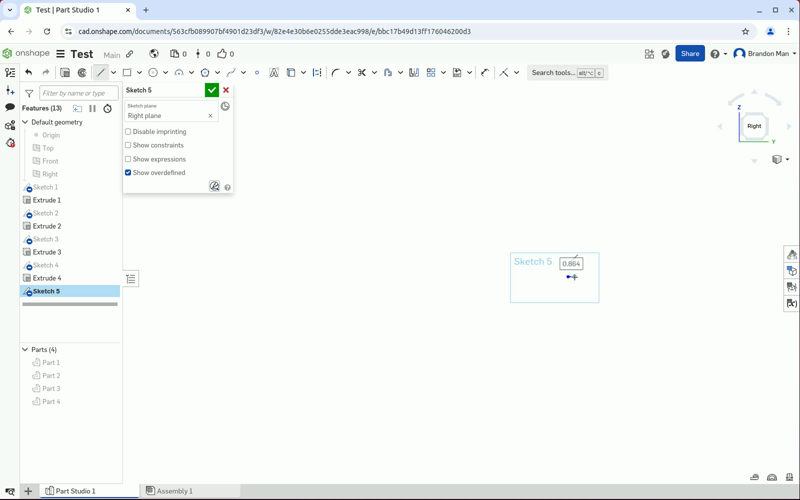
key_up(shift)
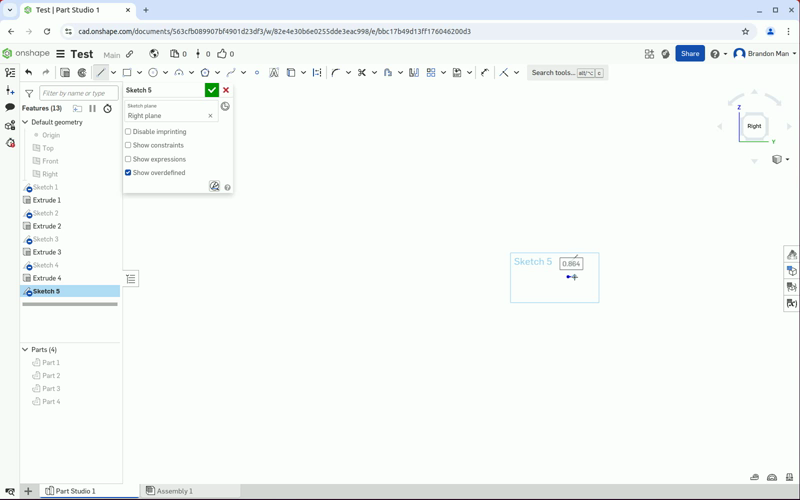
key_down(shift)
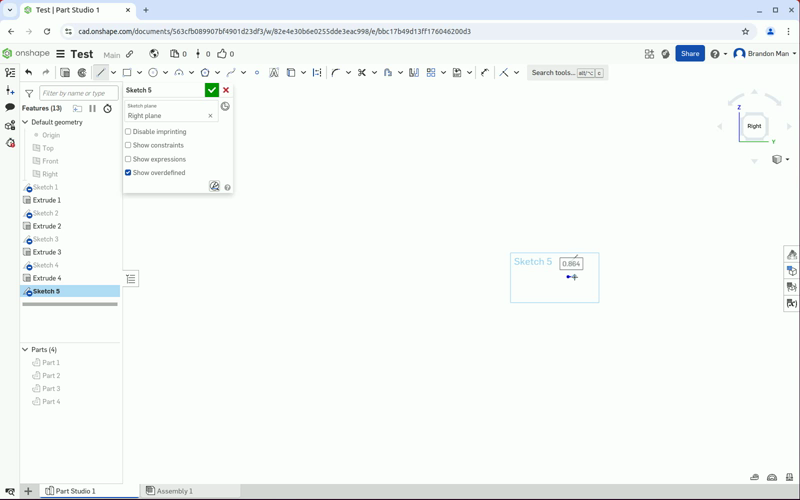
mouse_move(589, 276)
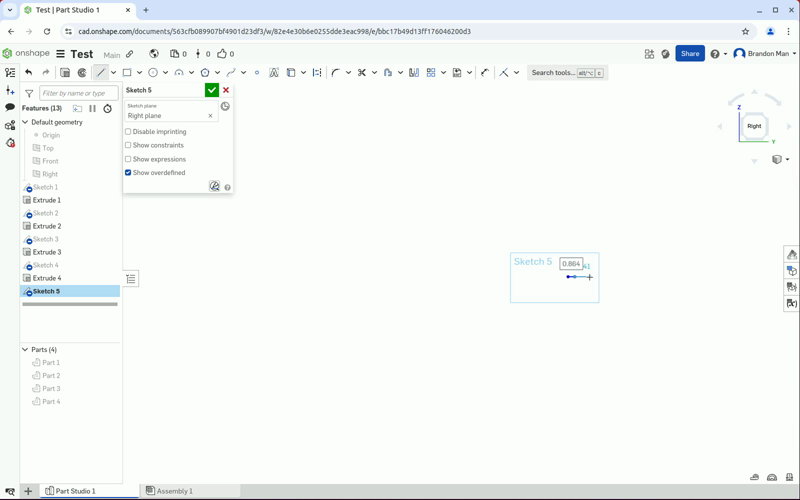
mouse_move(574, 276)
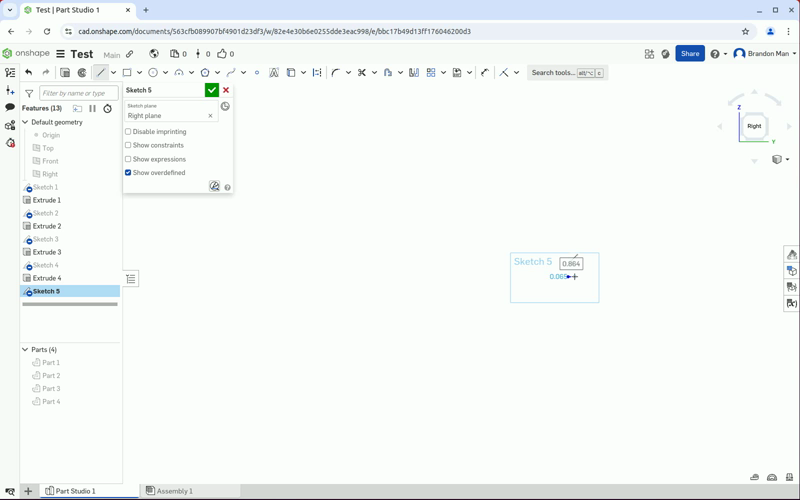
scroll(6)
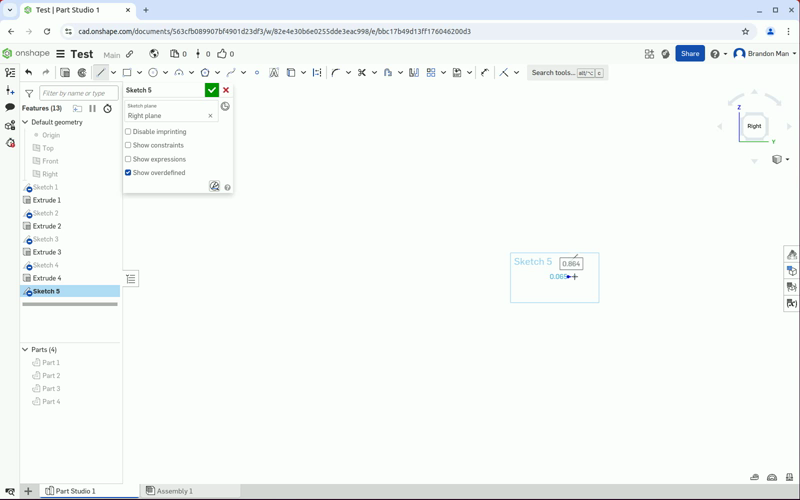
scroll(6)
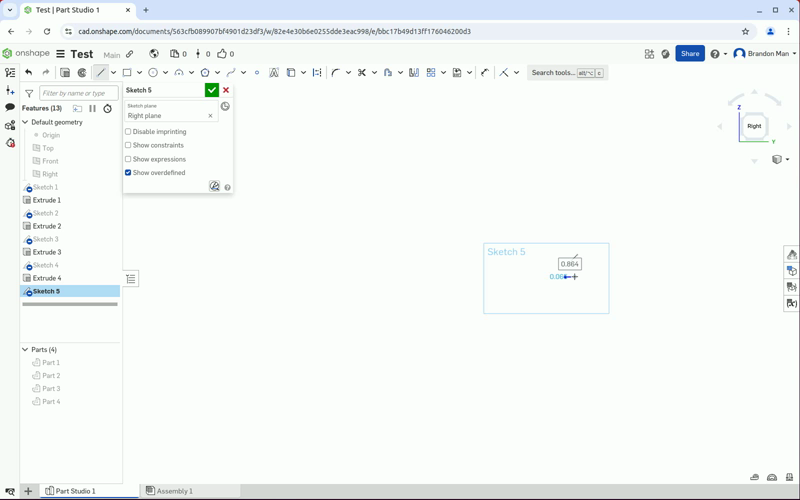
scroll(6)
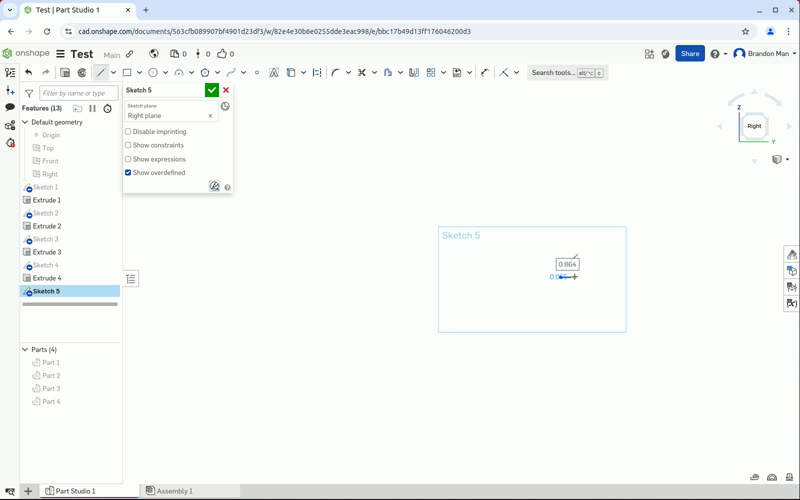
scroll(6)
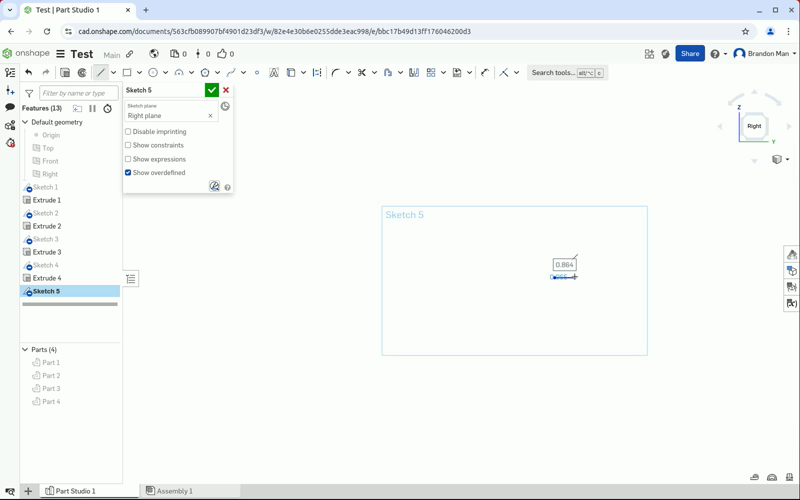
scroll(6)
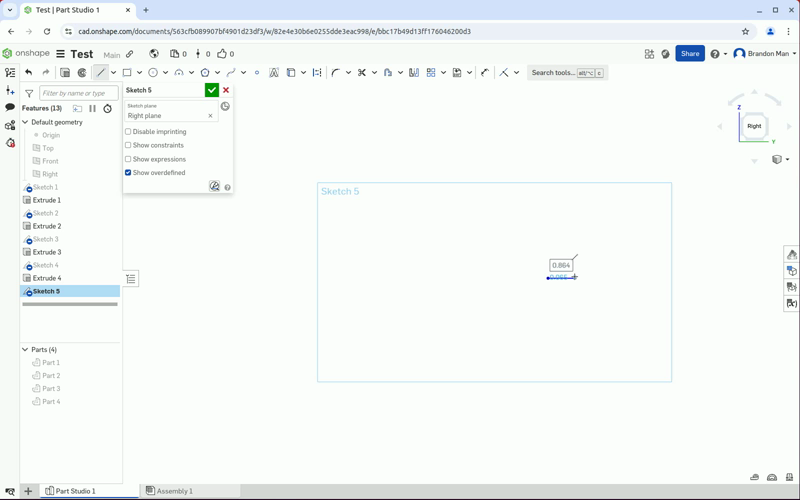
scroll(6)
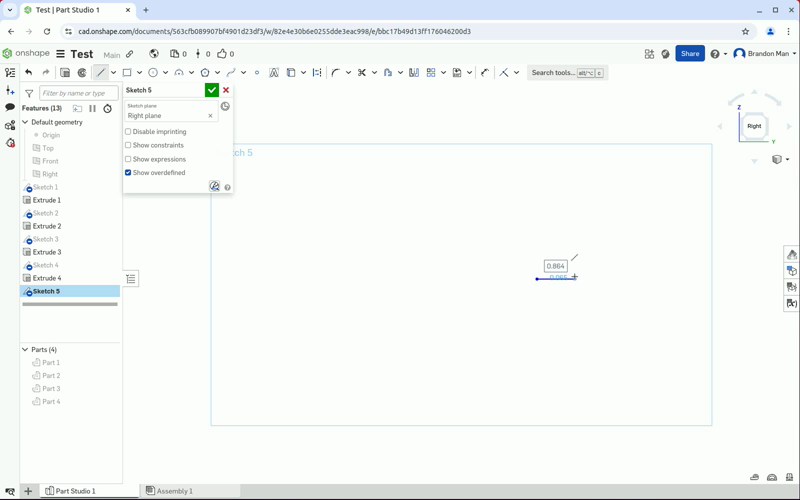
scroll(6)
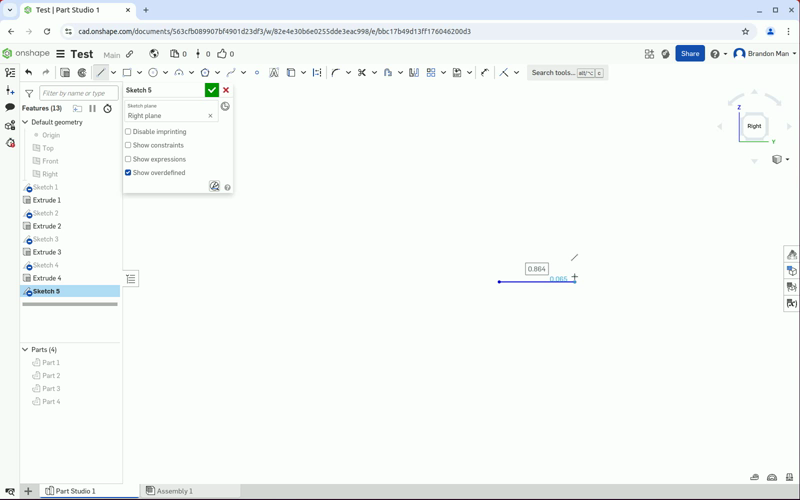
click(574, 276)
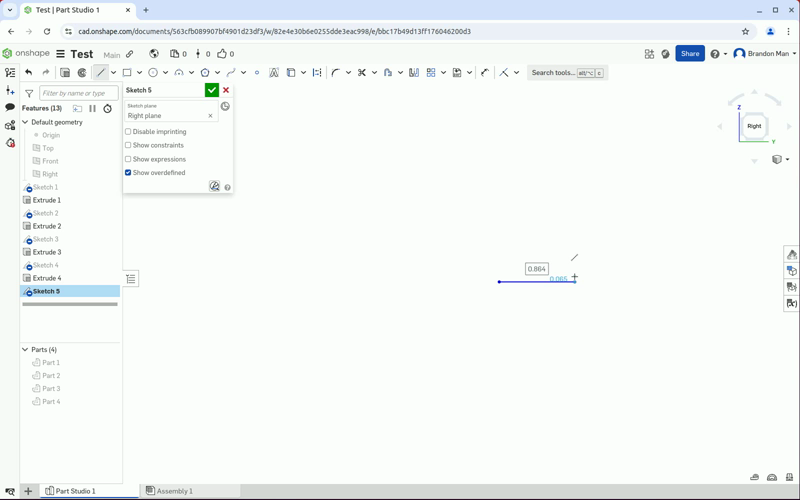
scroll(-6)
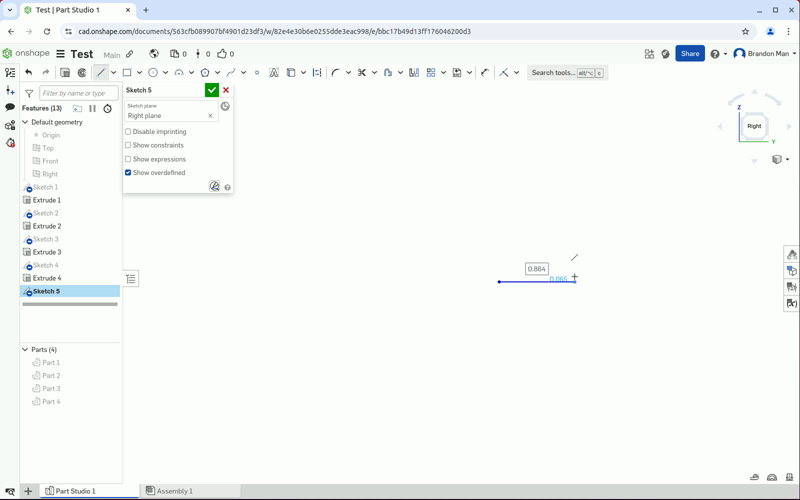
scroll(-6)
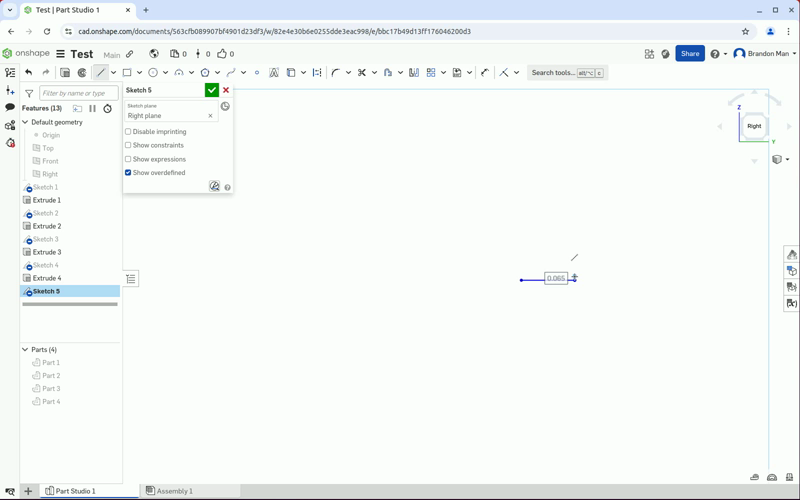
scroll(-6)
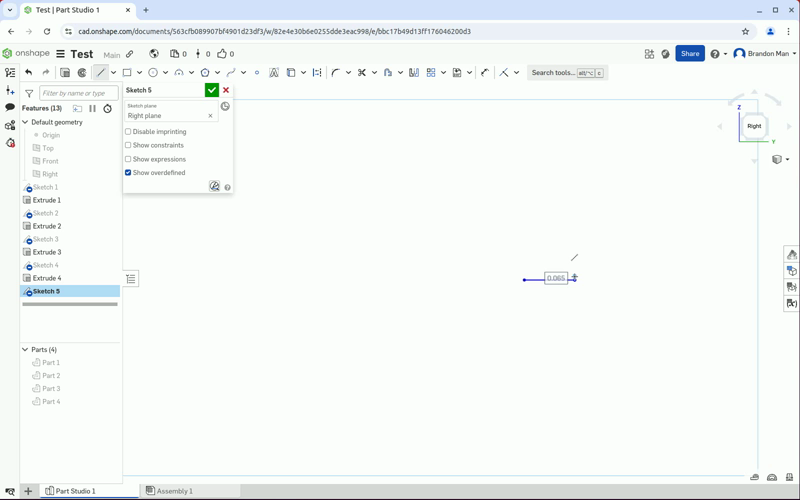
scroll(-6)
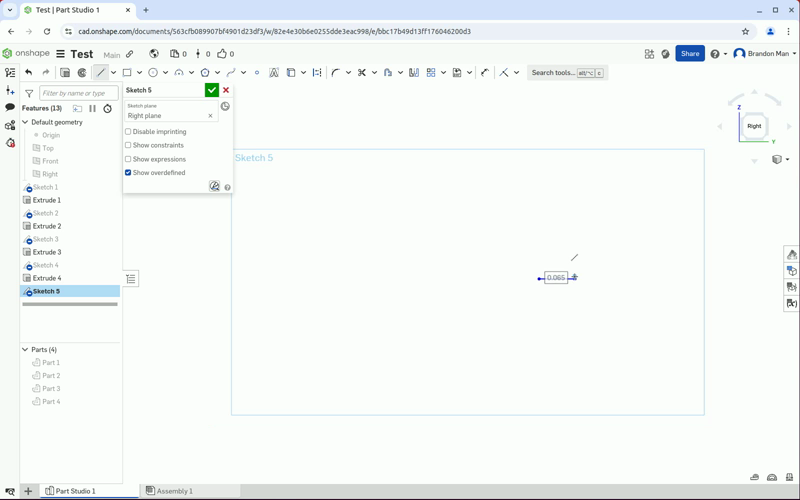
scroll(-6)
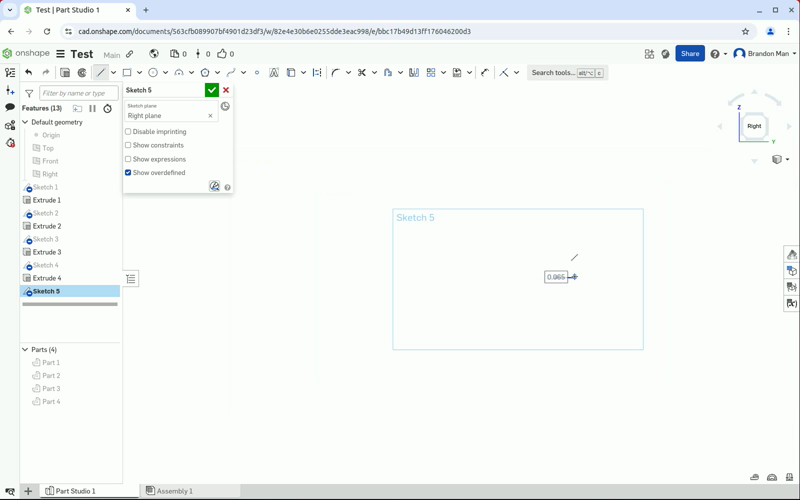
scroll(-6)
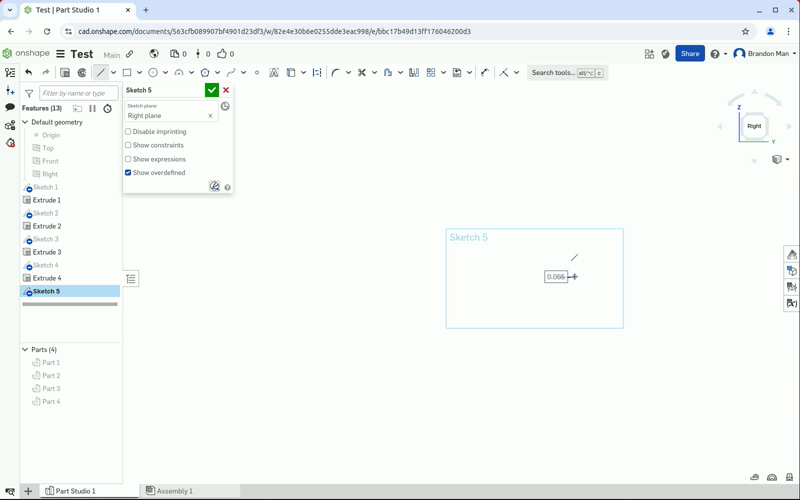
scroll(-6)
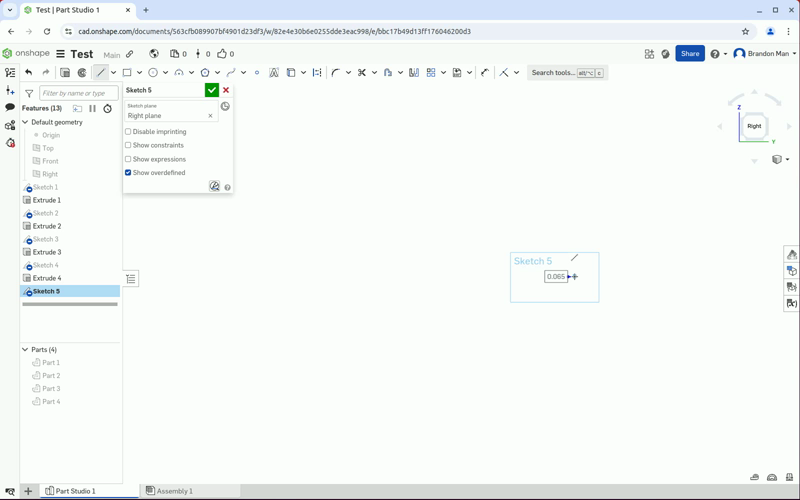
key_up(shift)
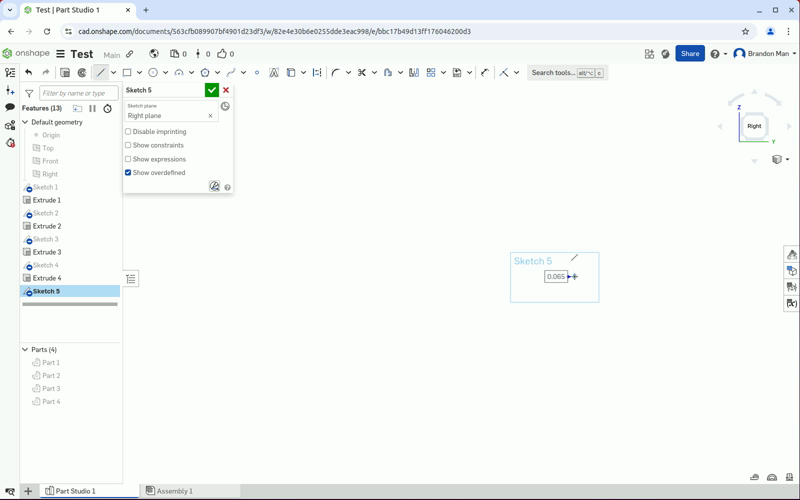
key_down(shift)
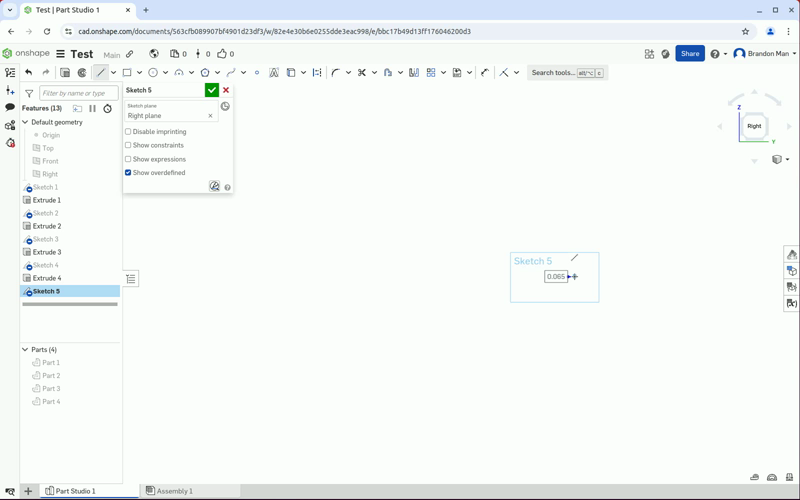
mouse_move(589, 276)
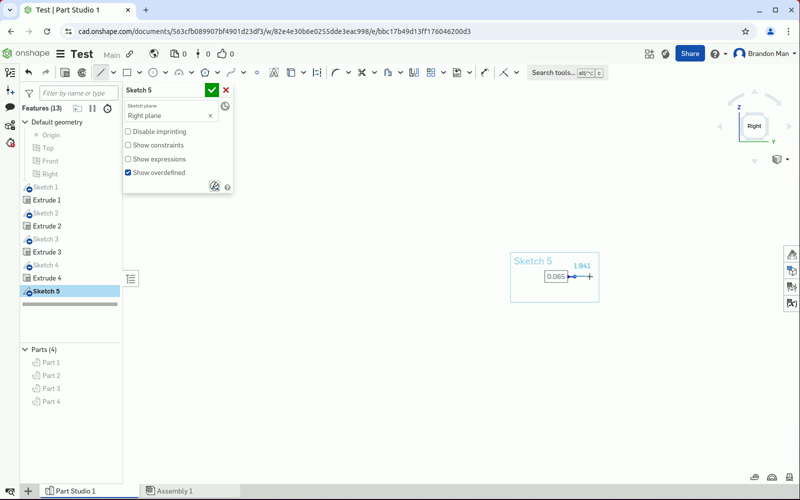
mouse_move(569, 276)
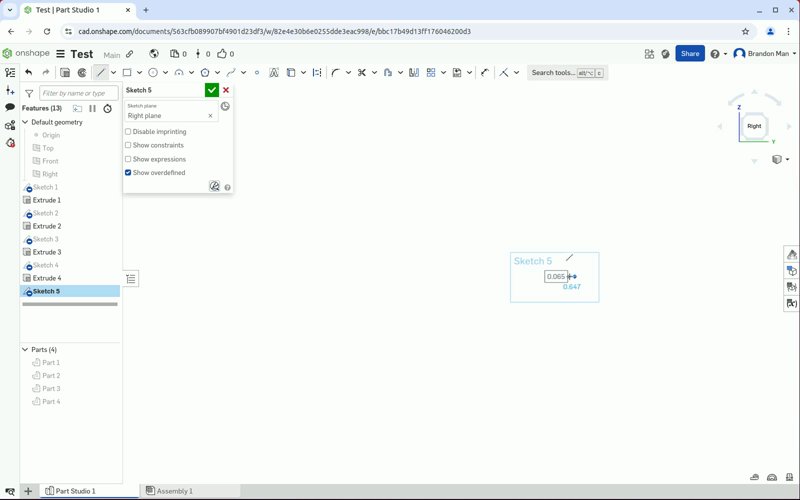
scroll(6)
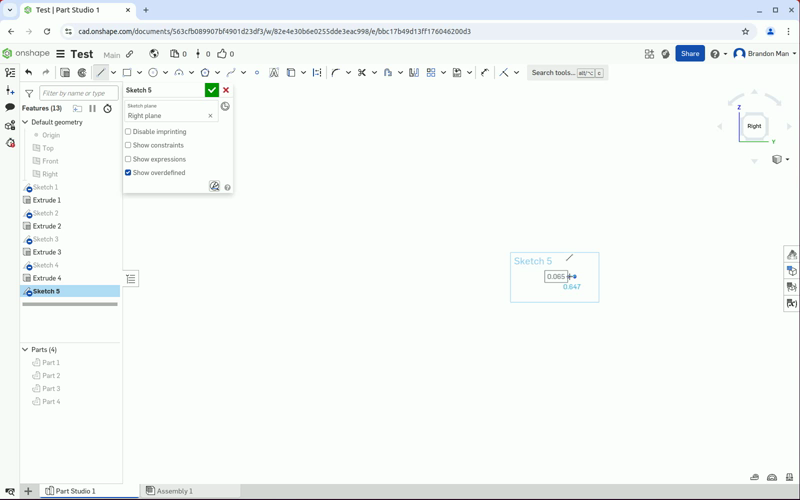
scroll(6)
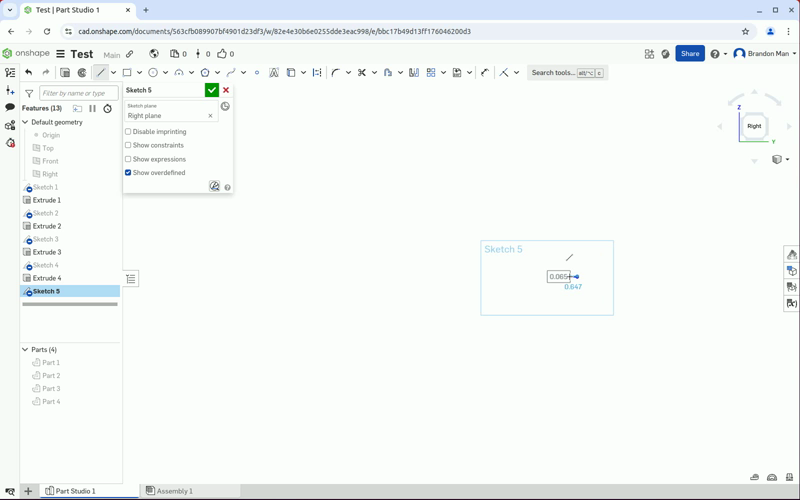
scroll(6)
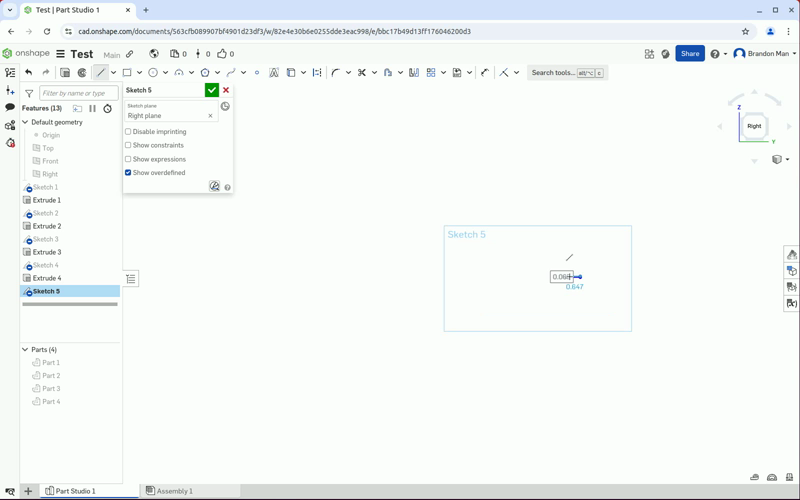
scroll(6)
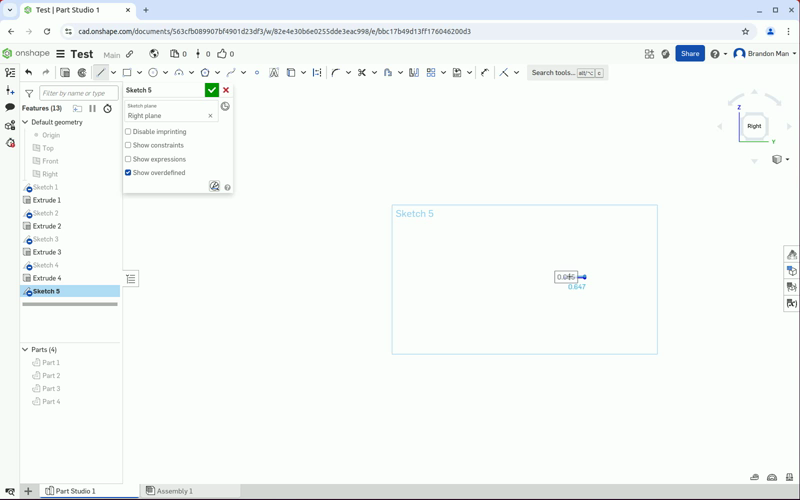
scroll(6)
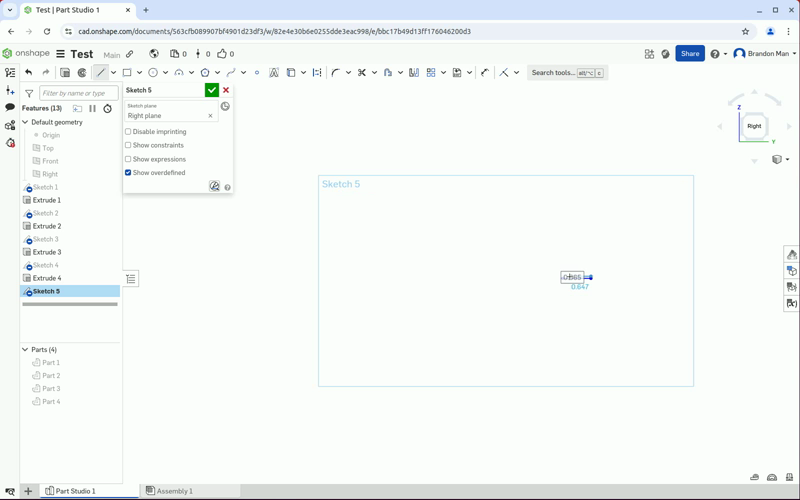
scroll(6)
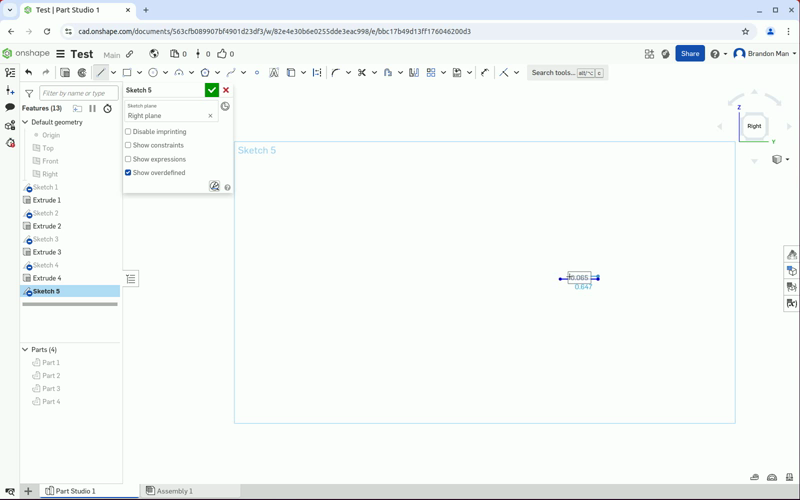
scroll(6)
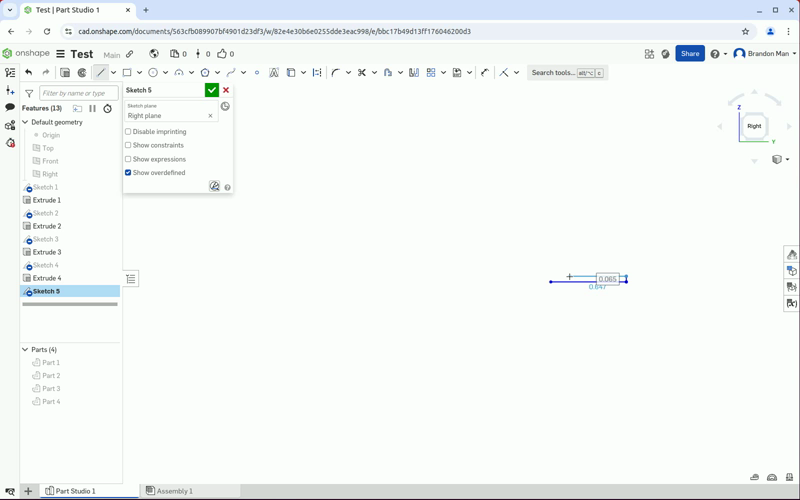
click(569, 276)
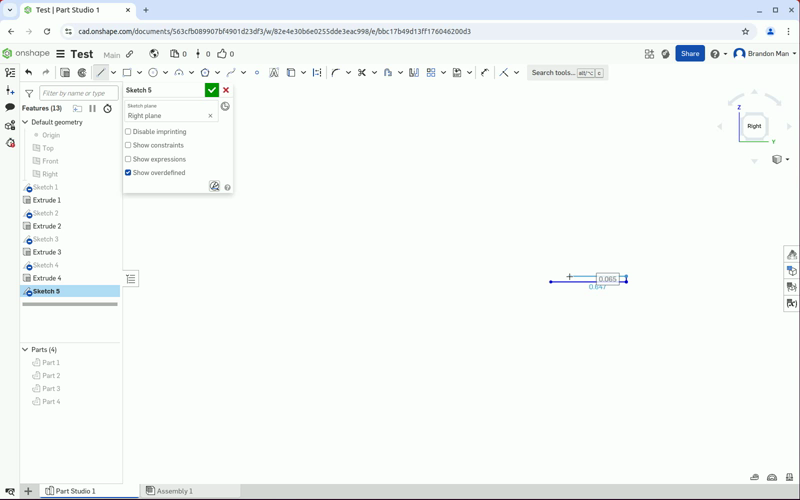
scroll(-6)
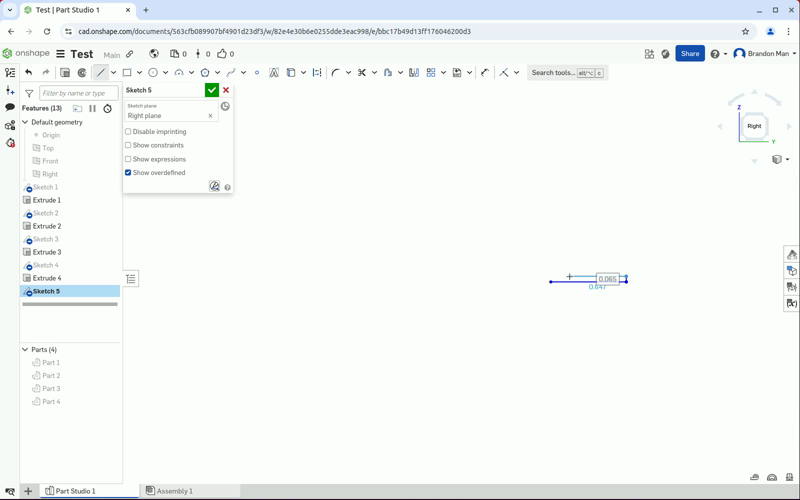
scroll(-6)
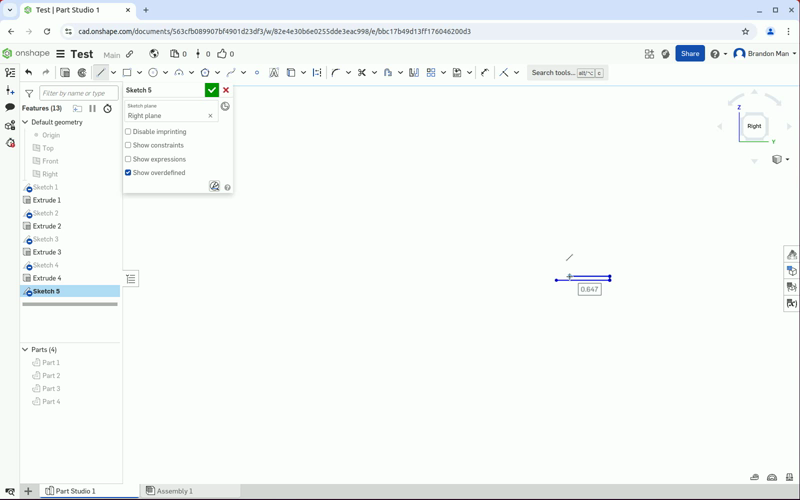
scroll(-6)
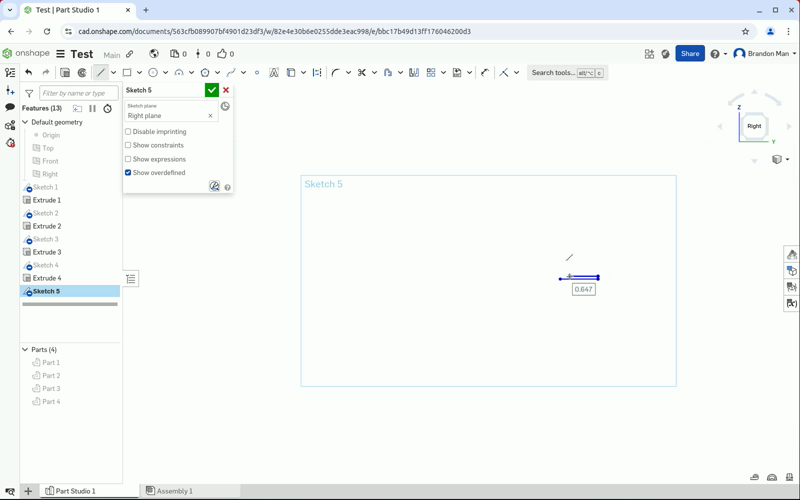
scroll(-6)
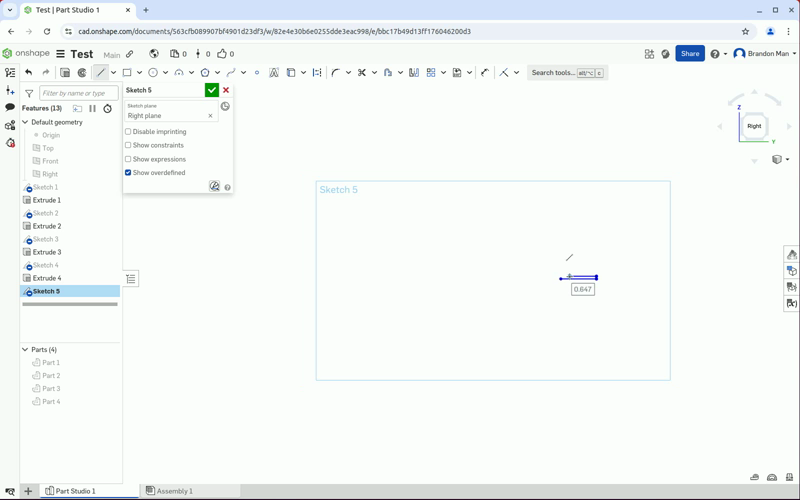
scroll(-6)
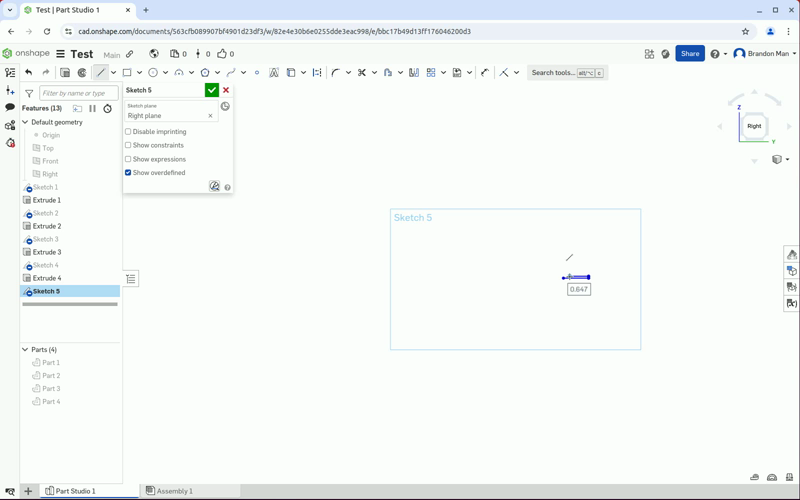
scroll(-6)
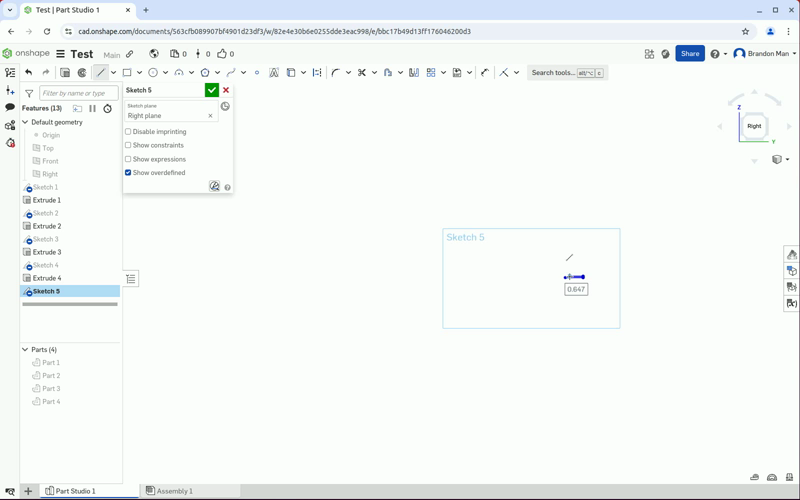
scroll(-6)
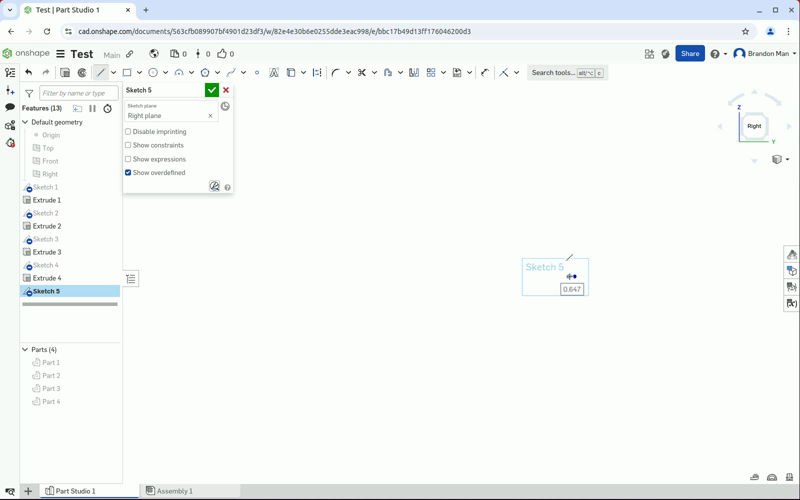
key_up(shift)
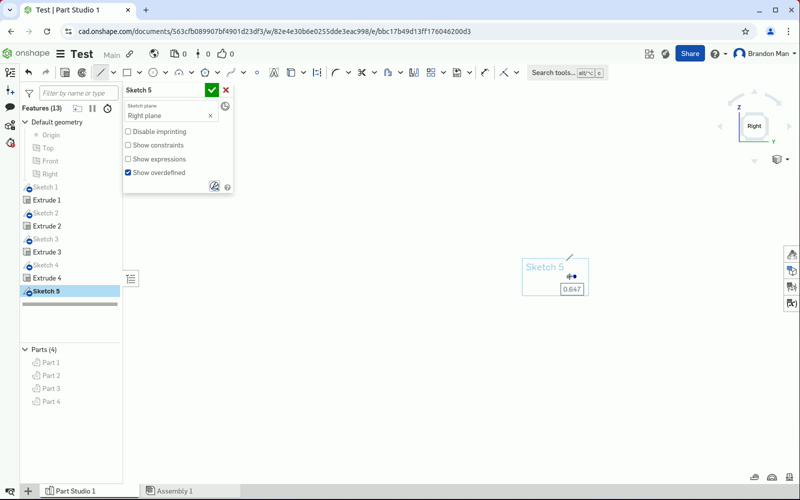
mouse_move(589, 276)
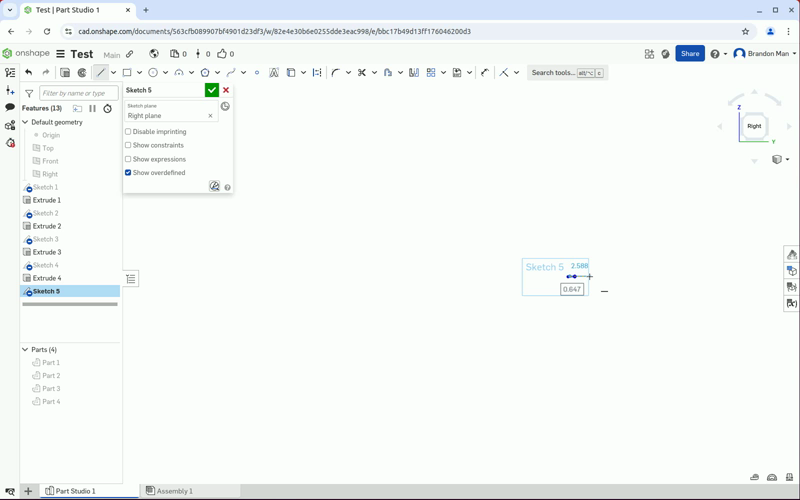
key_down(shift)
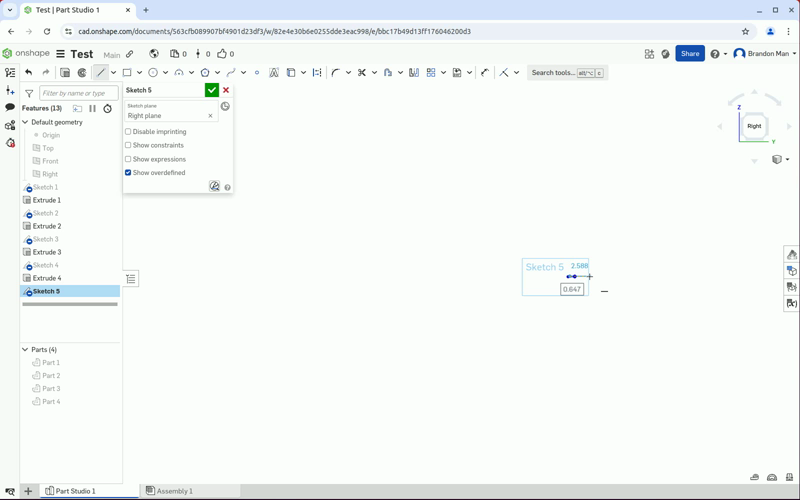
mouse_move(569, 276)
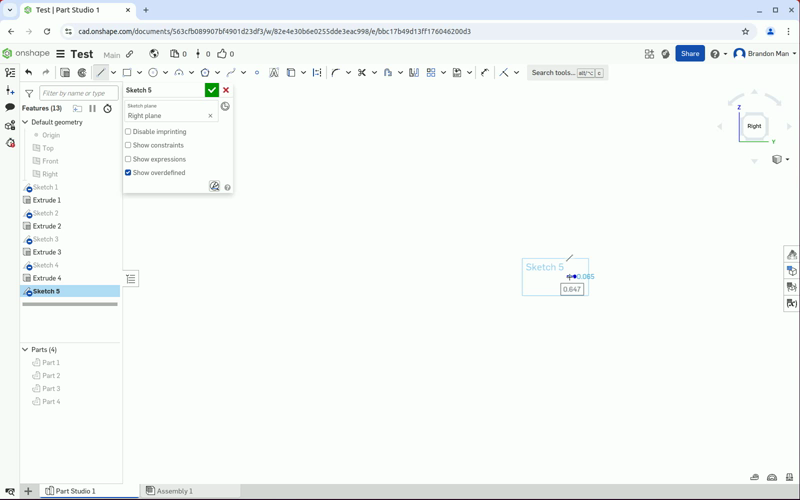
scroll(6)
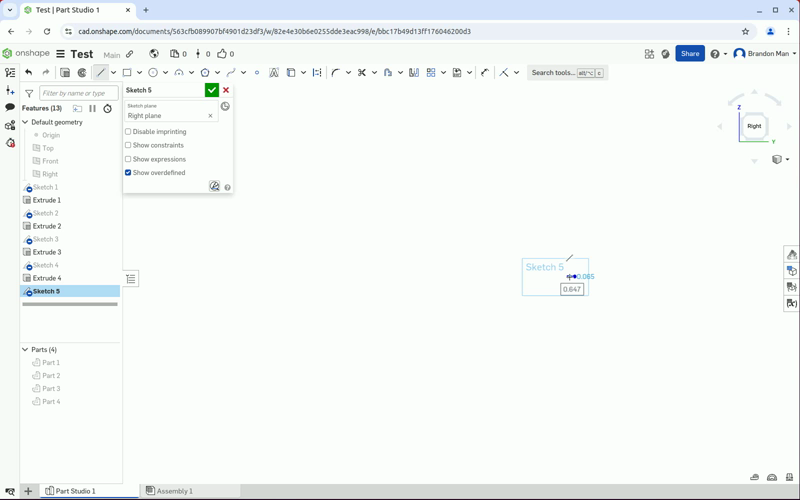
scroll(6)
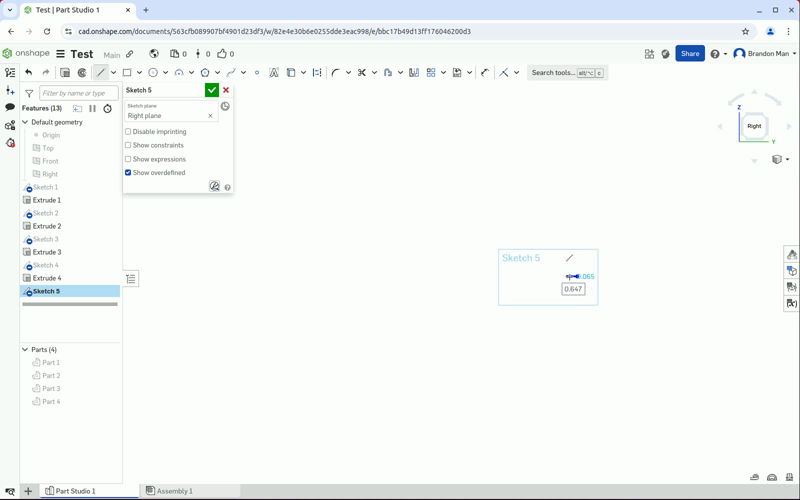
scroll(6)
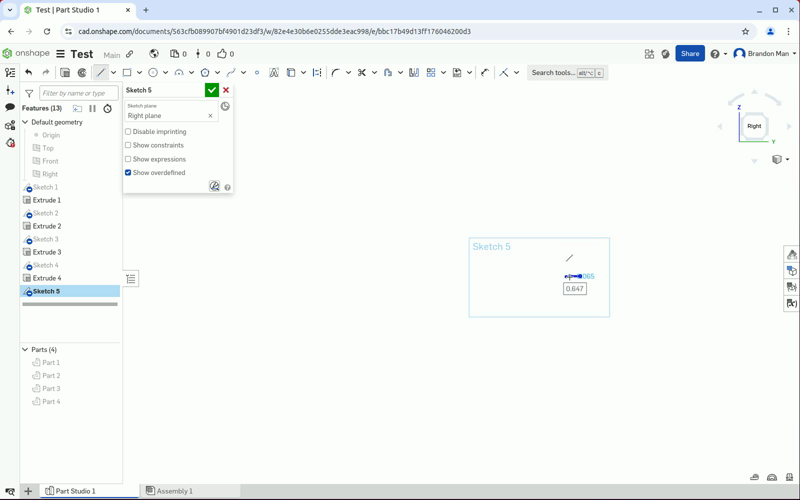
scroll(6)
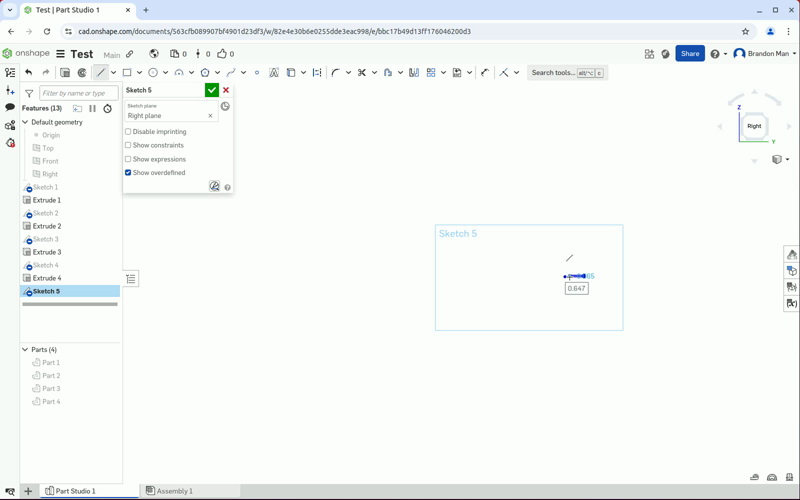
scroll(6)
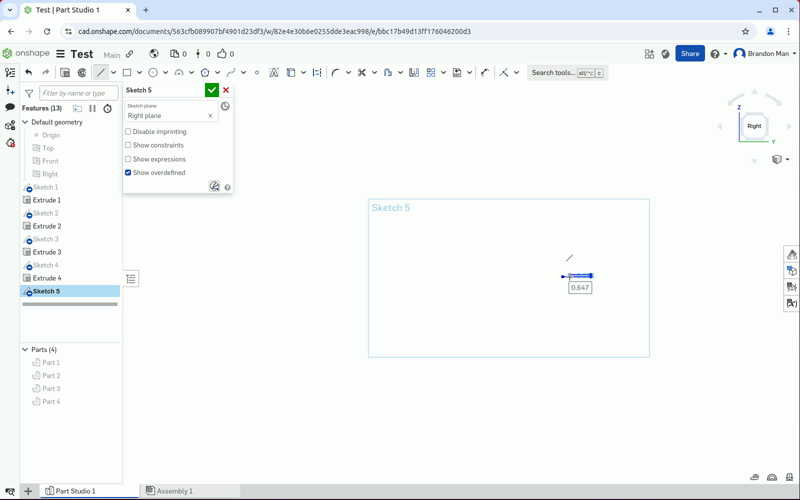
scroll(6)
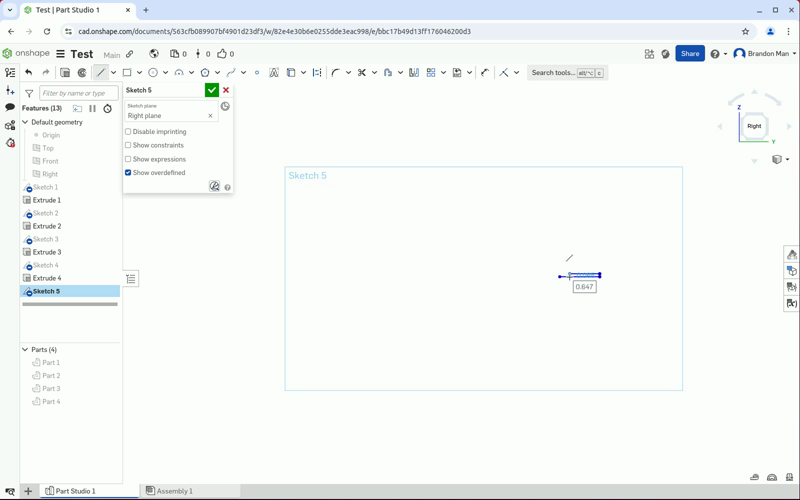
scroll(6)
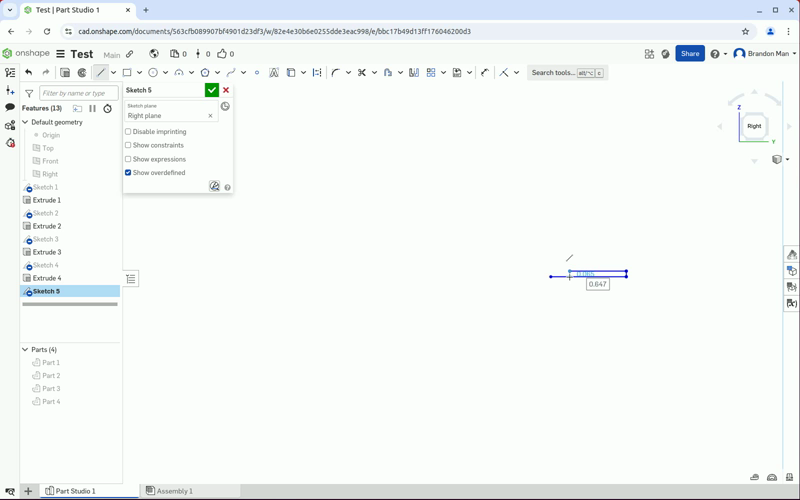
key_up(shift)
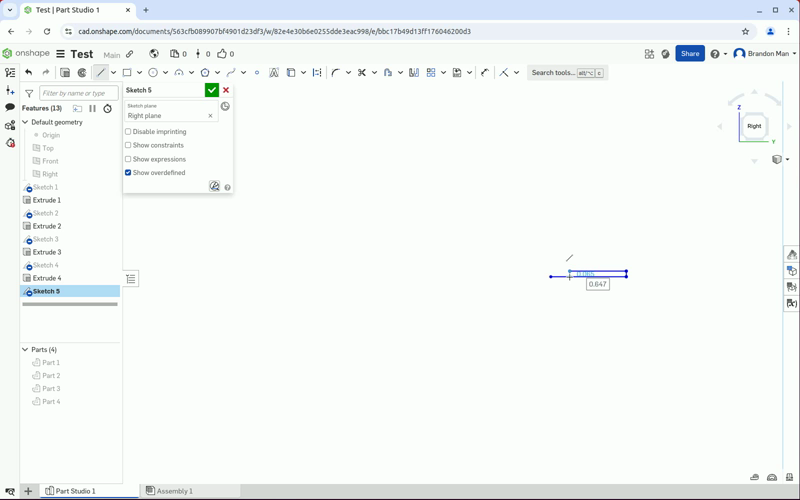
click(569, 276)
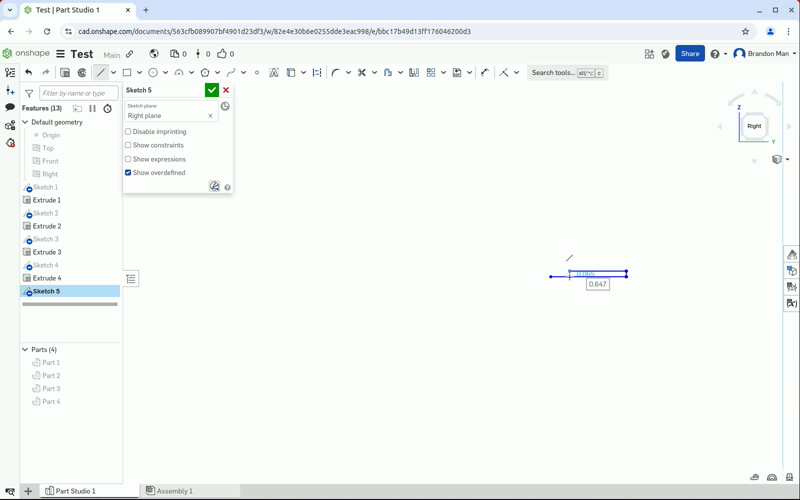
scroll(-6)
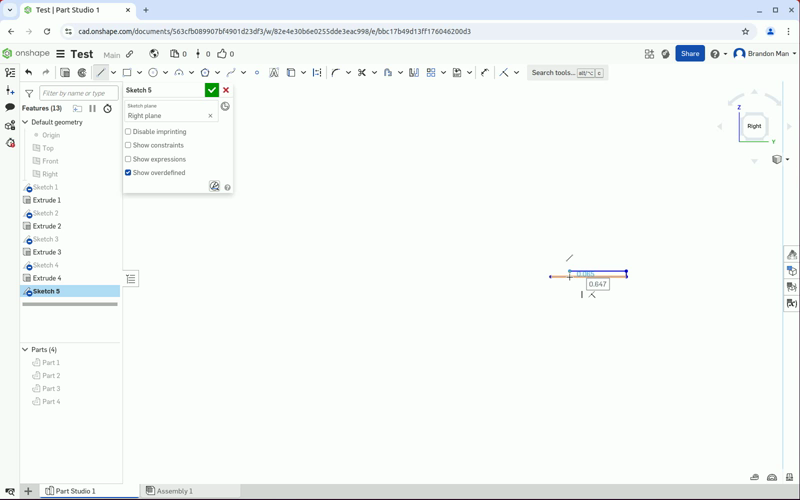
scroll(-6)
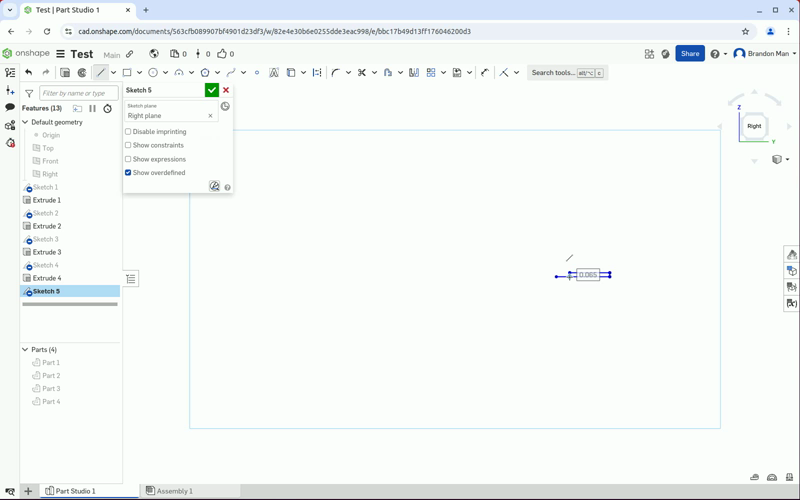
scroll(-6)
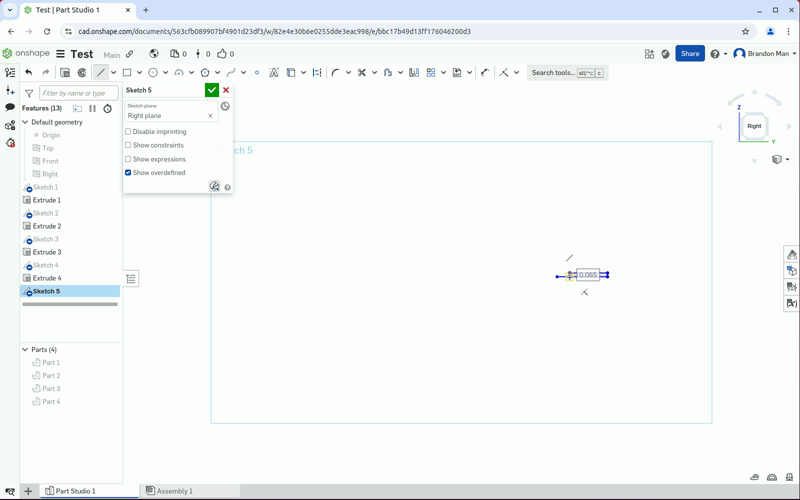
scroll(-6)
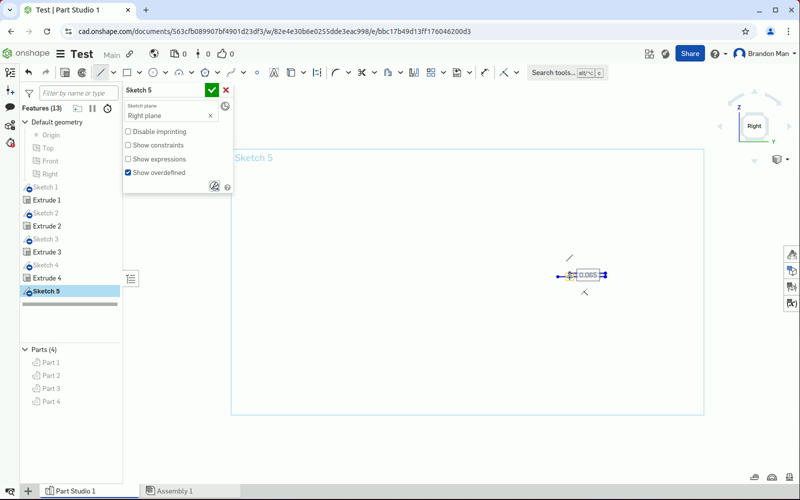
scroll(-6)
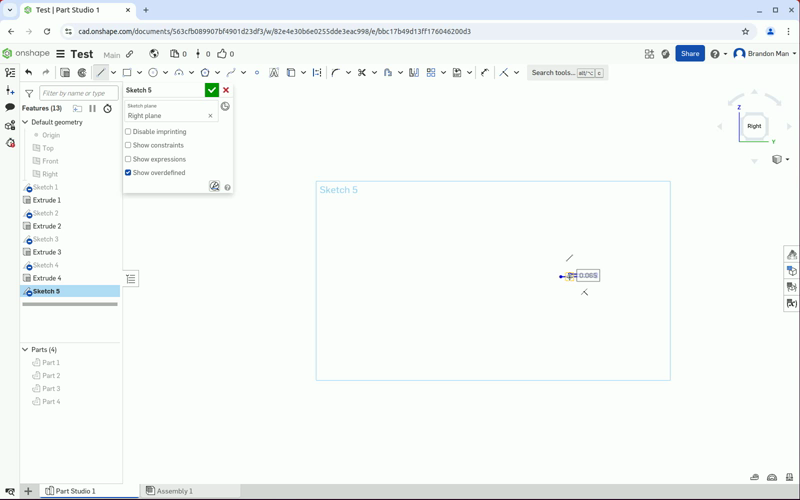
scroll(-6)
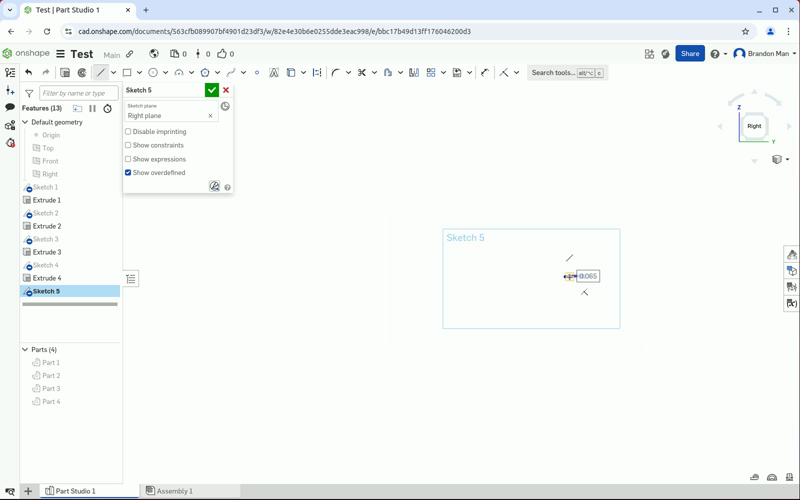
scroll(-6)
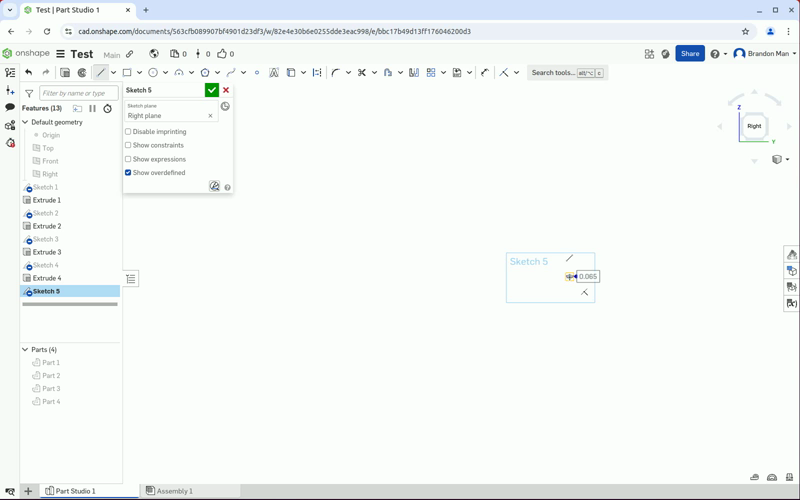
key(esc)
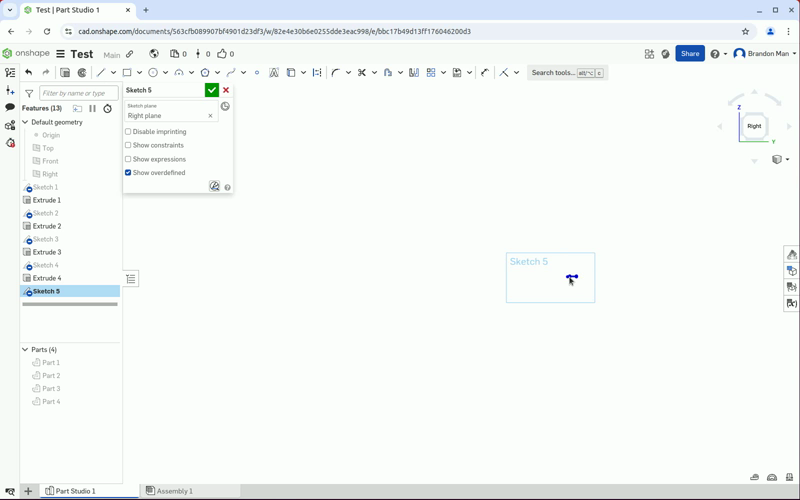
mouse_move(573, 276)
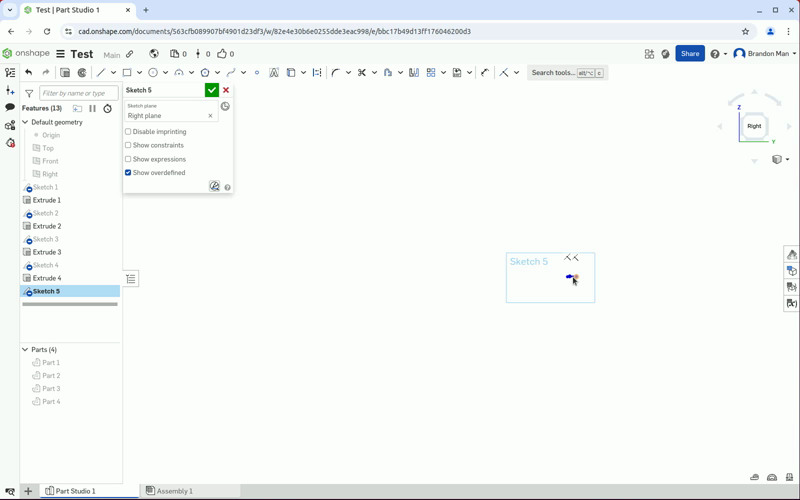
scroll(6)
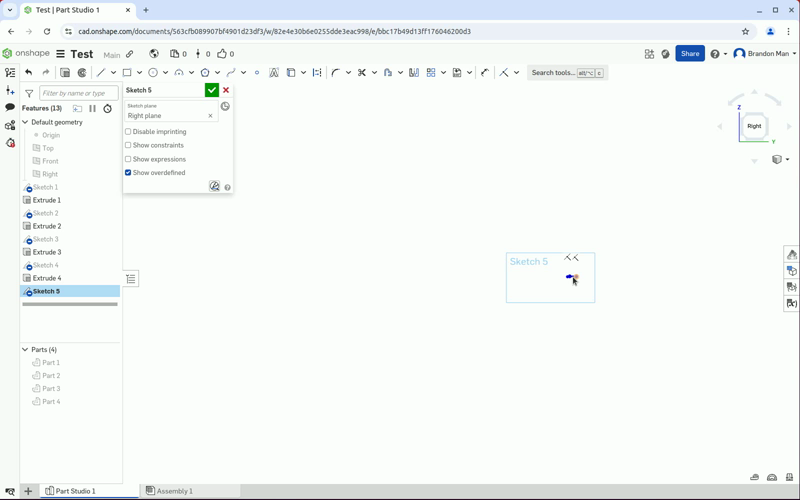
scroll(6)
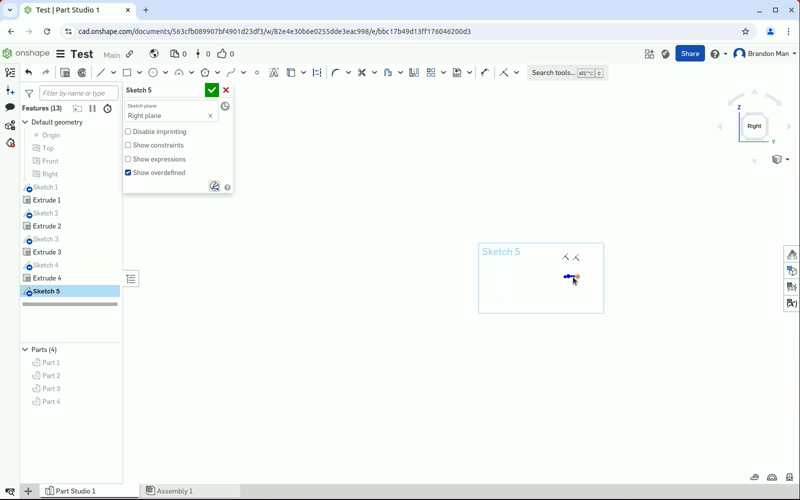
scroll(6)
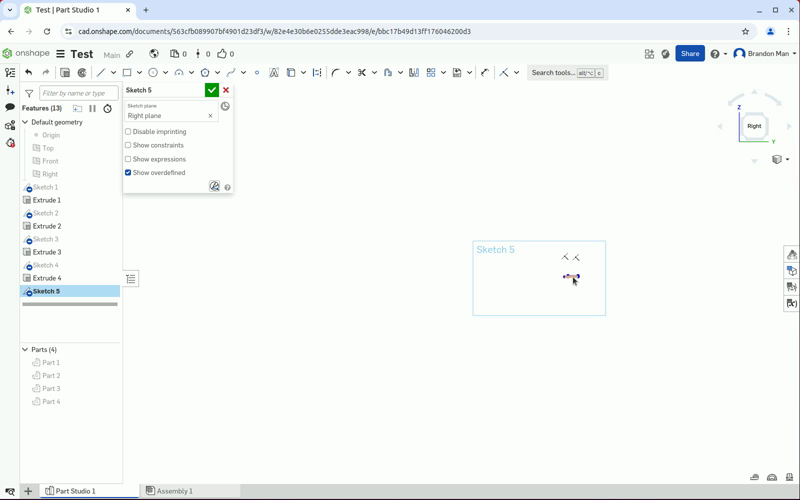
scroll(6)
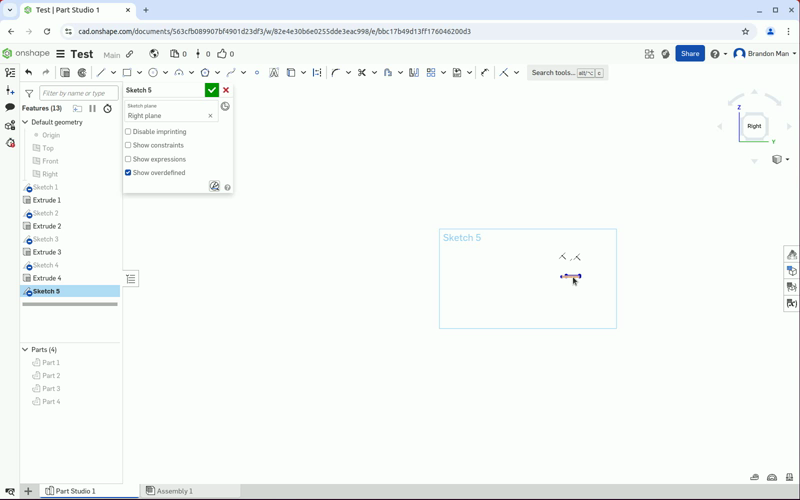
scroll(6)
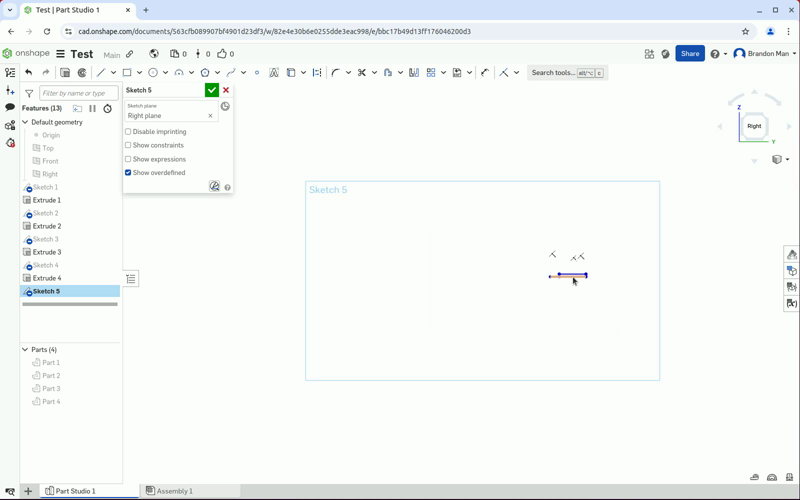
scroll(6)
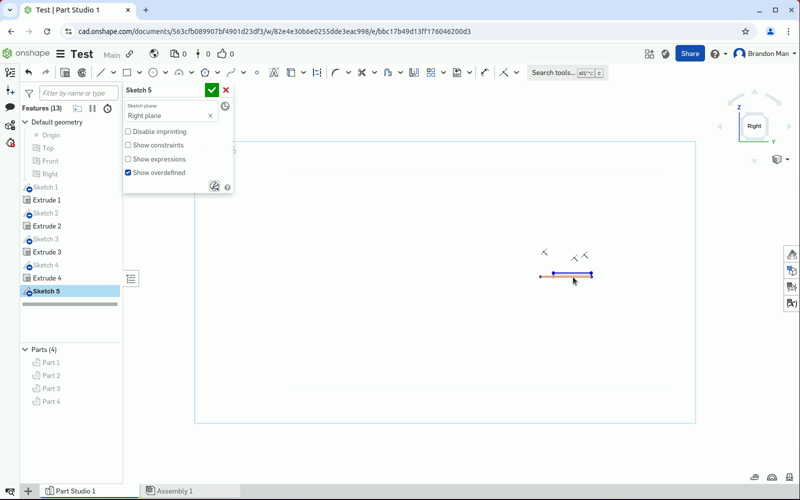
scroll(6)
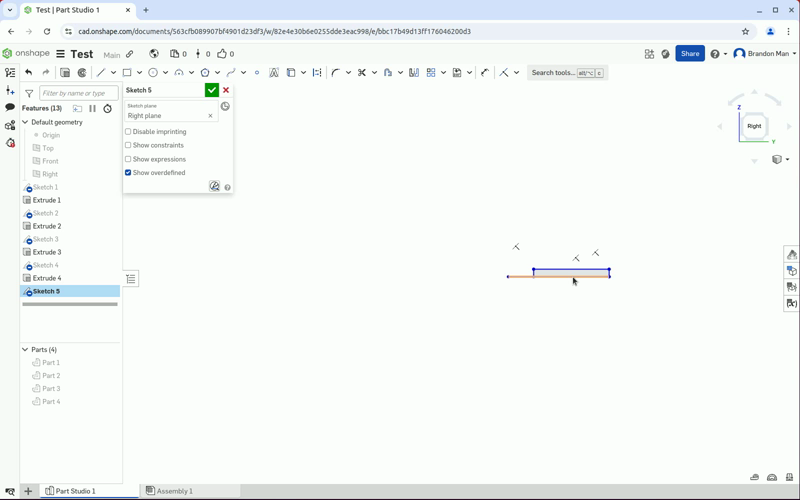
click(573, 276)
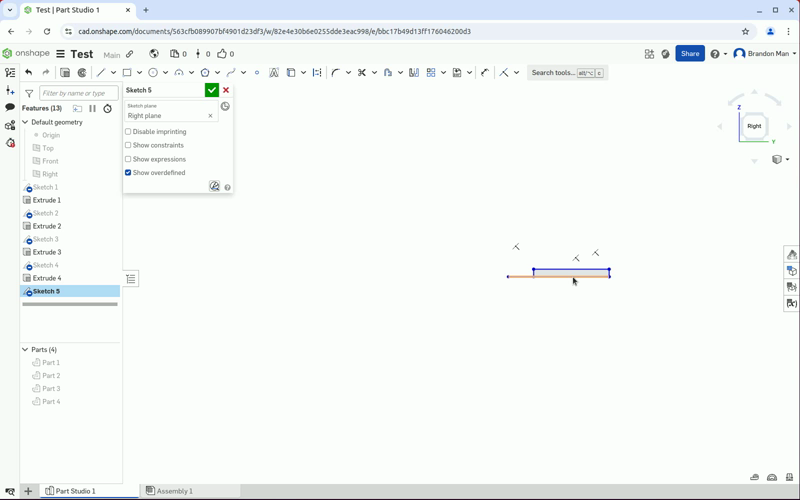
scroll(-6)
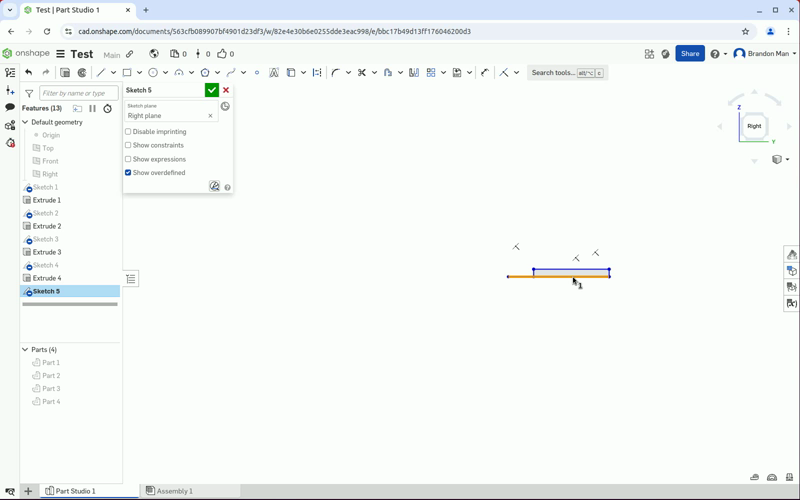
scroll(-6)
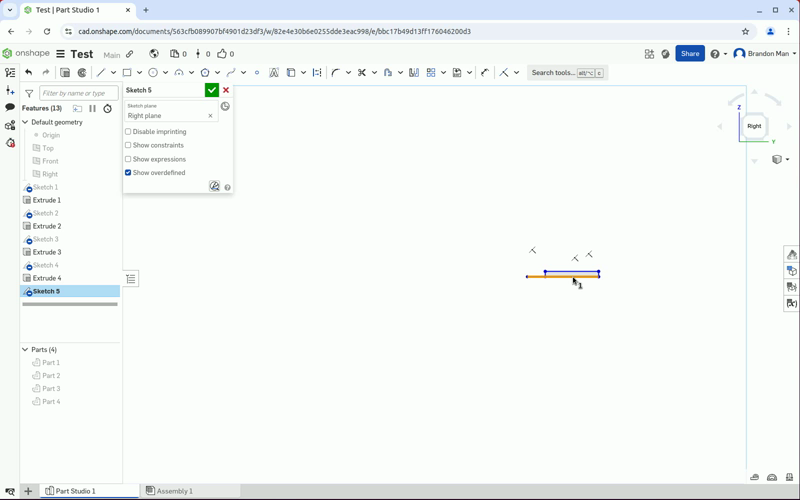
scroll(-6)
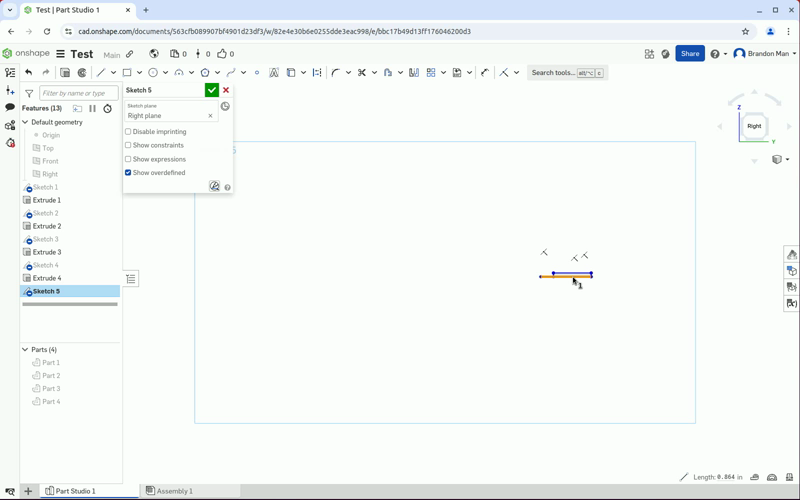
scroll(-6)
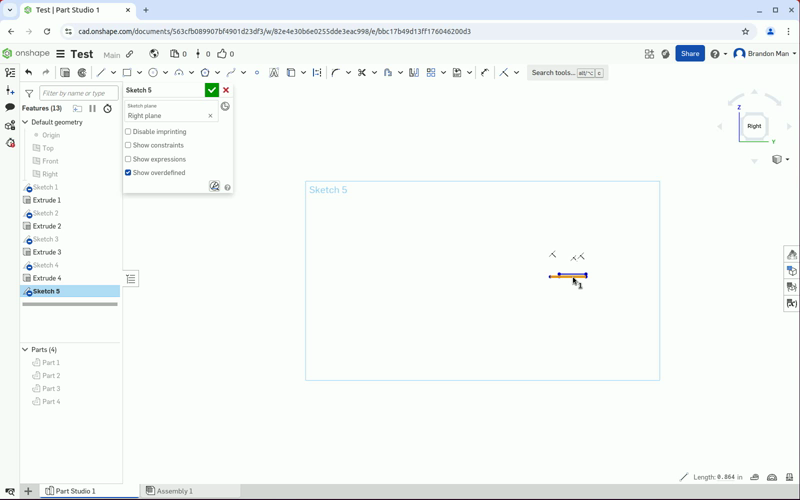
scroll(-6)
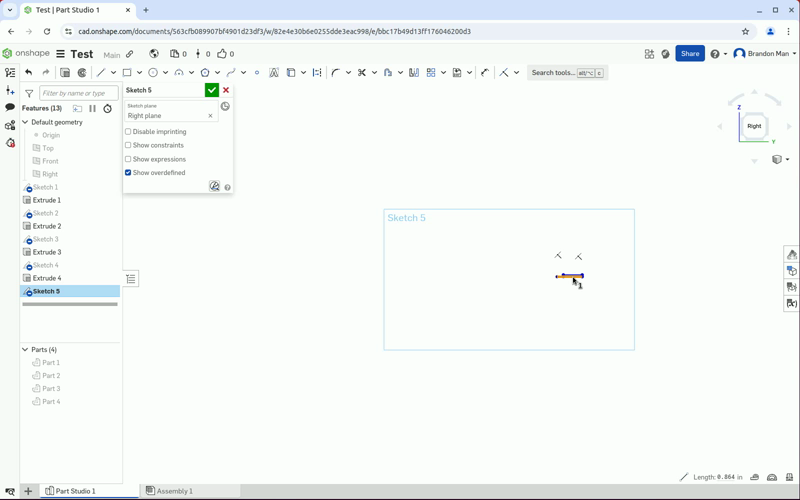
scroll(-6)
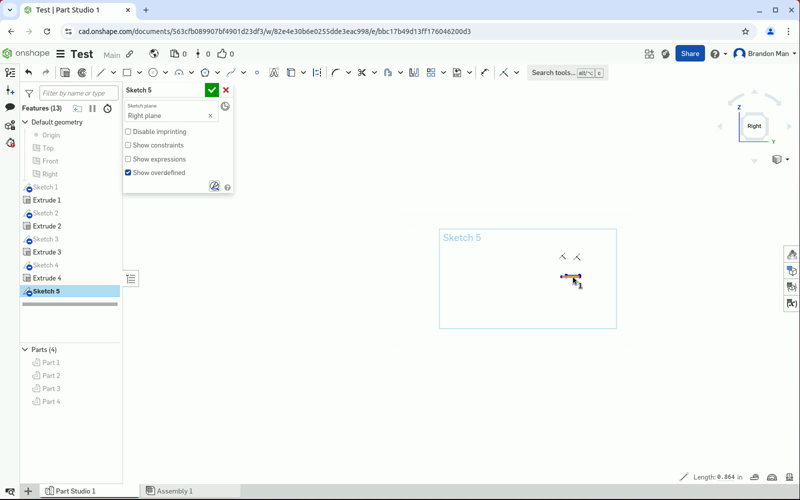
scroll(-6)
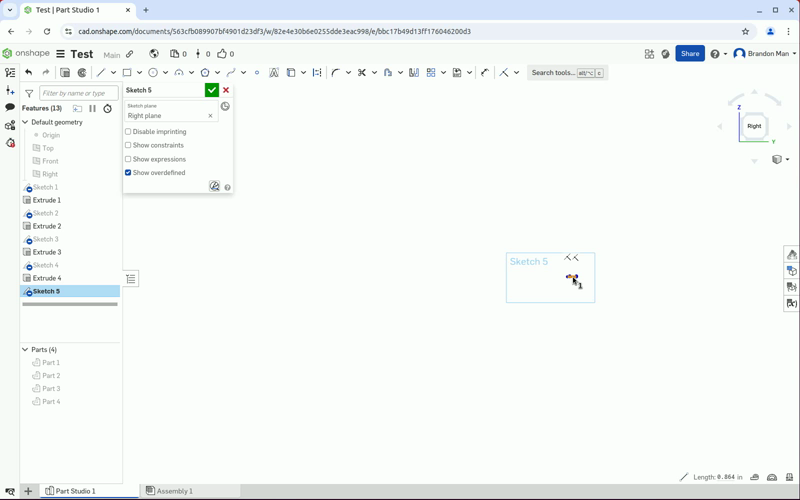
mouse_move(73, 352)
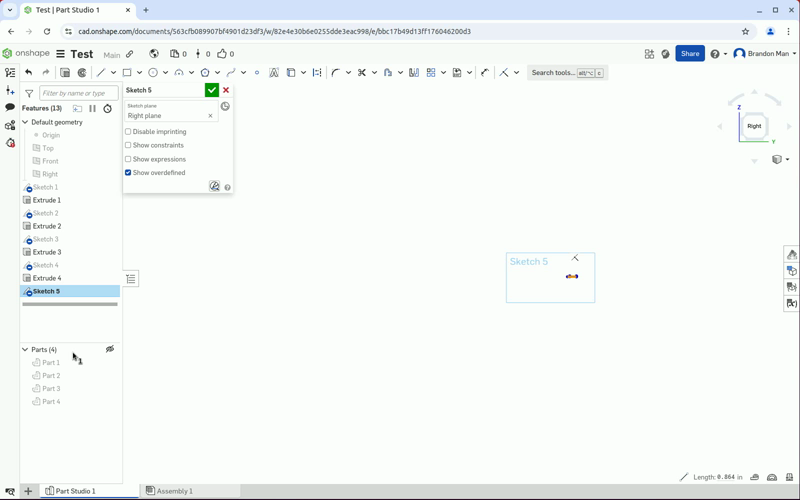
key(shift+y)
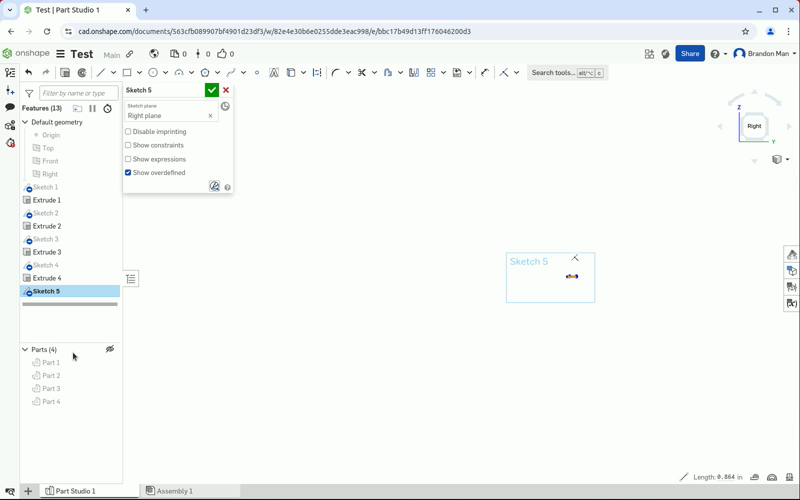
key(shift+e)
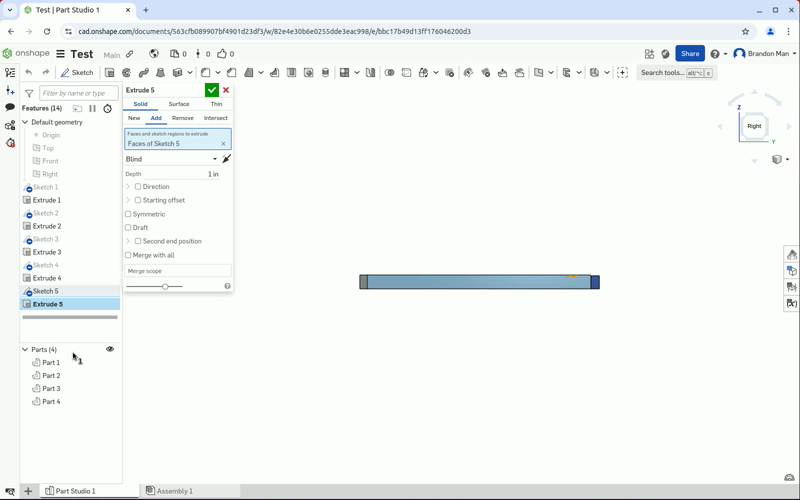
mouse_move(143, 106)
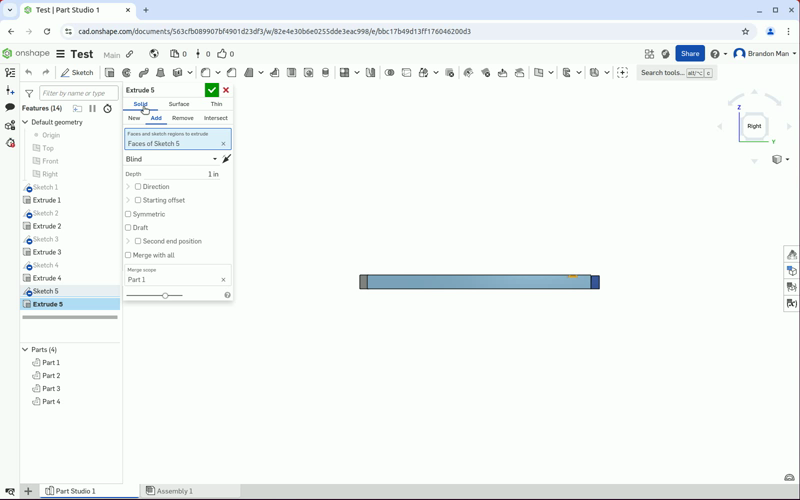
click(143, 106)
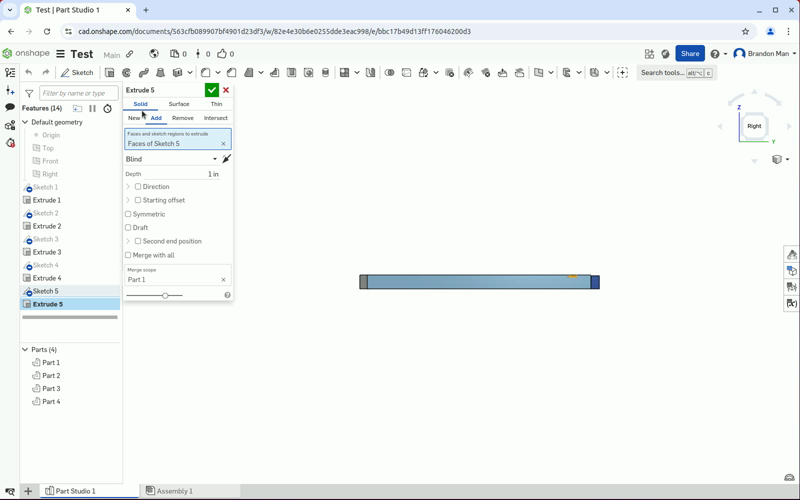
mouse_move(137, 120)
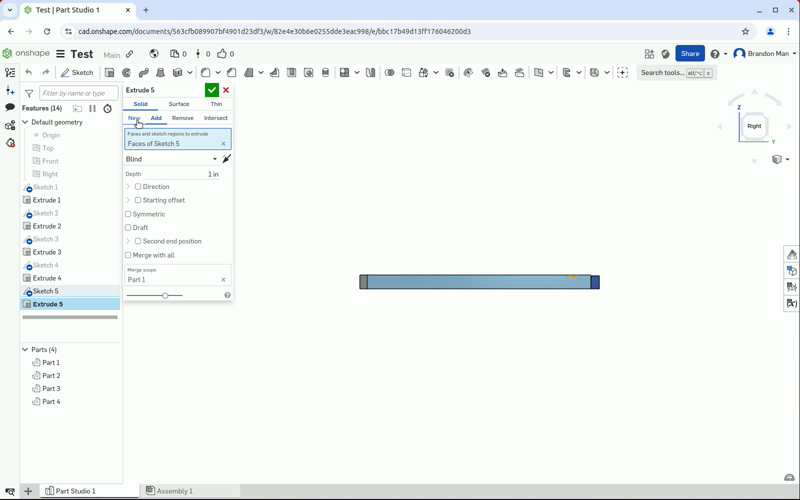
click(137, 120)
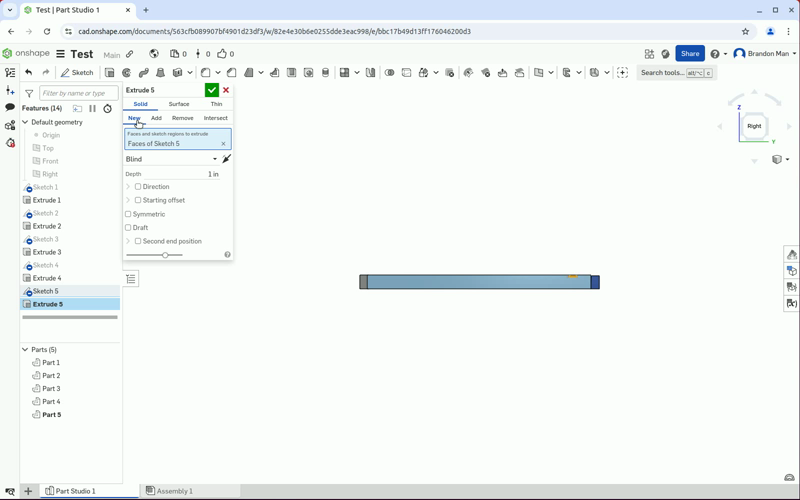
key(tab, 4)
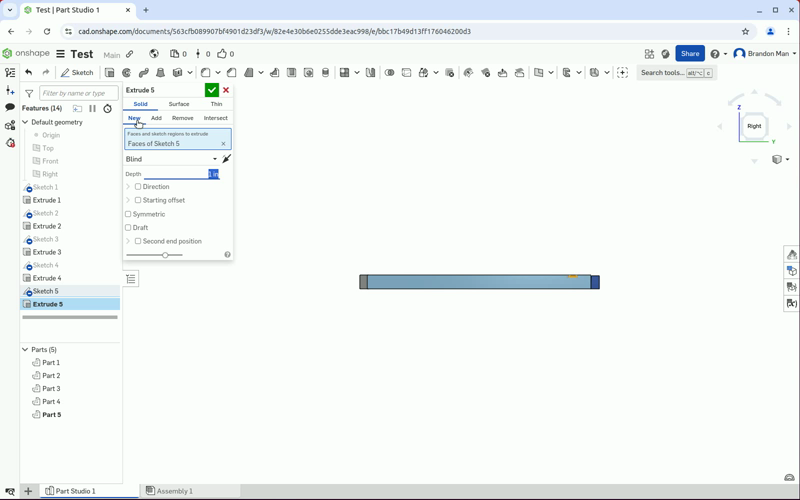
text(0.481)
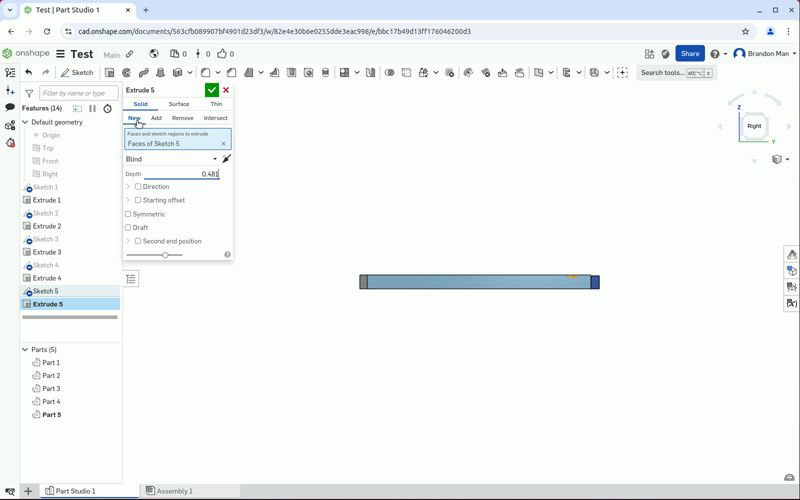
key(enter)
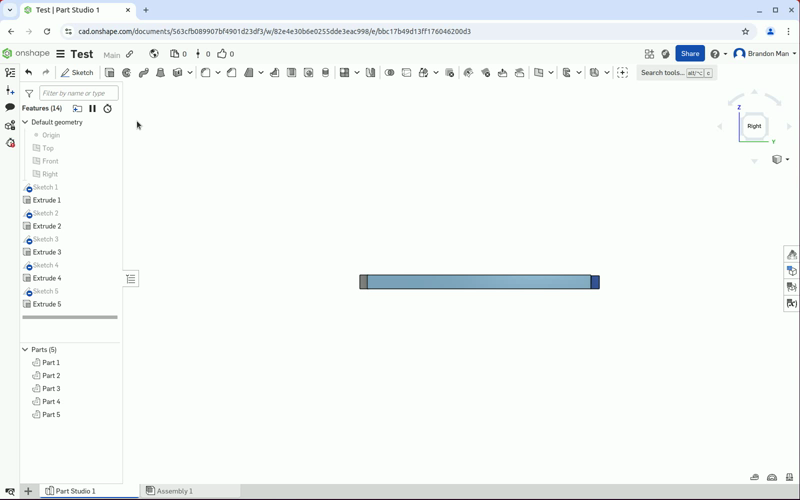
key(shift+h)
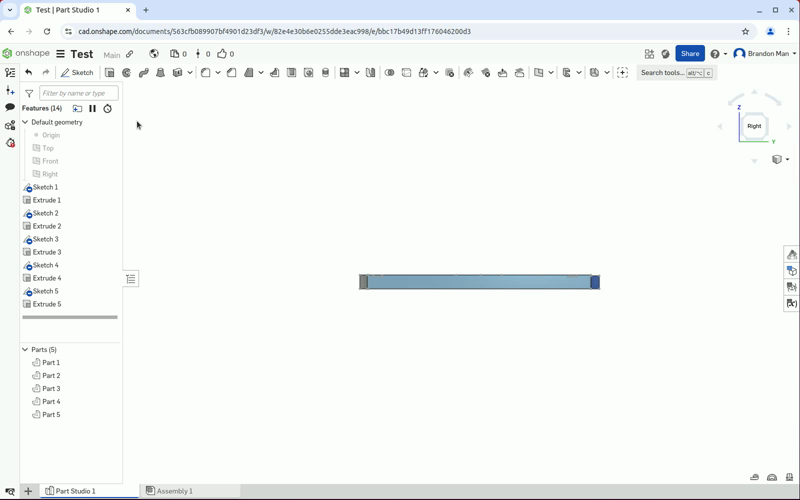
key(shift+h)
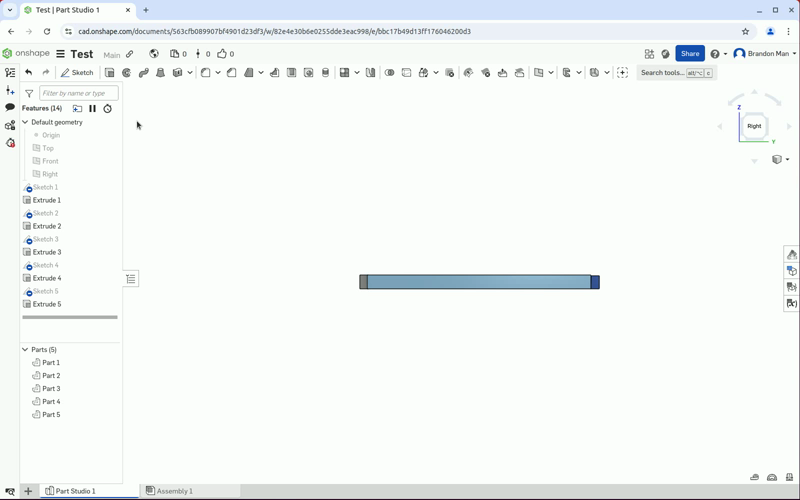
mouse_move(73, 189)
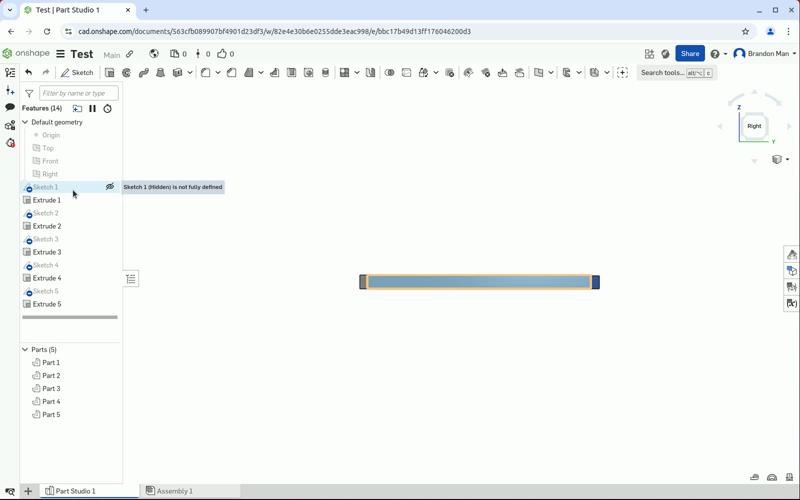
click(73, 189)
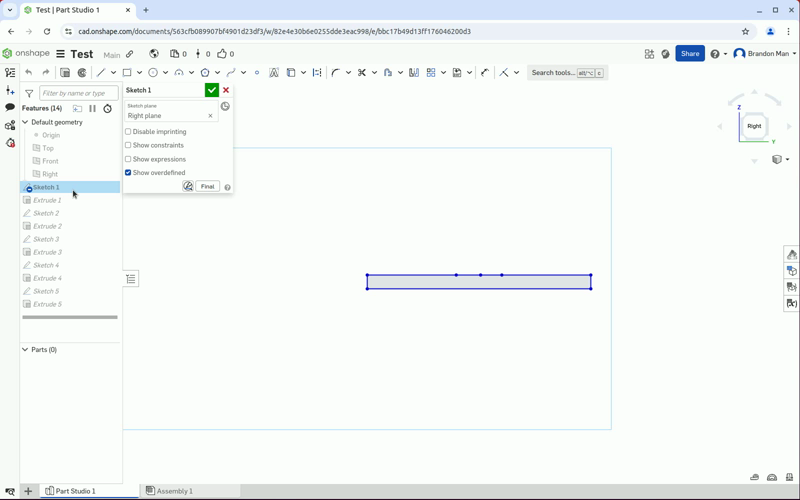
mouse_move(229, 92)
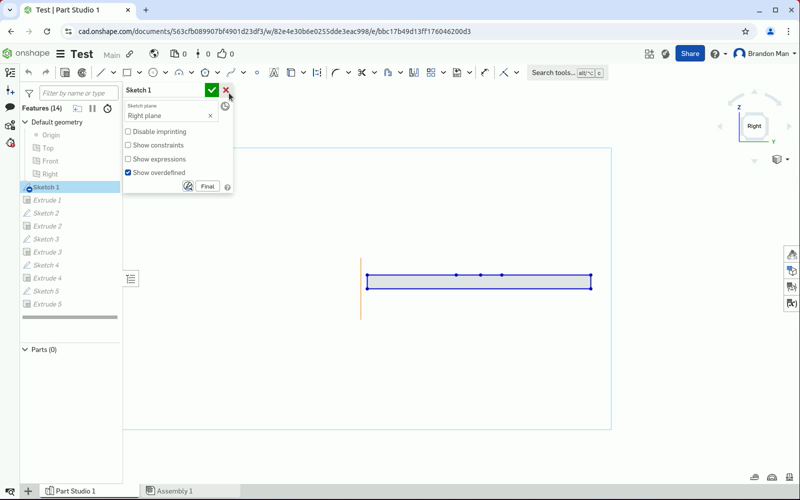
click(229, 92)
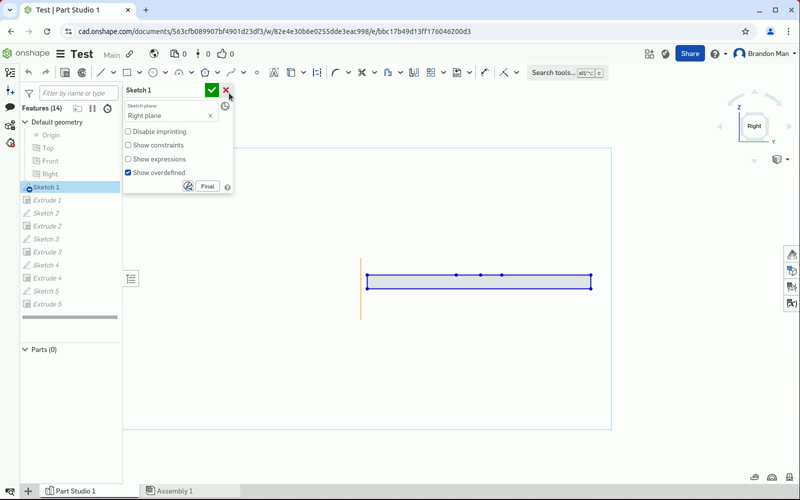
key(shift+s)
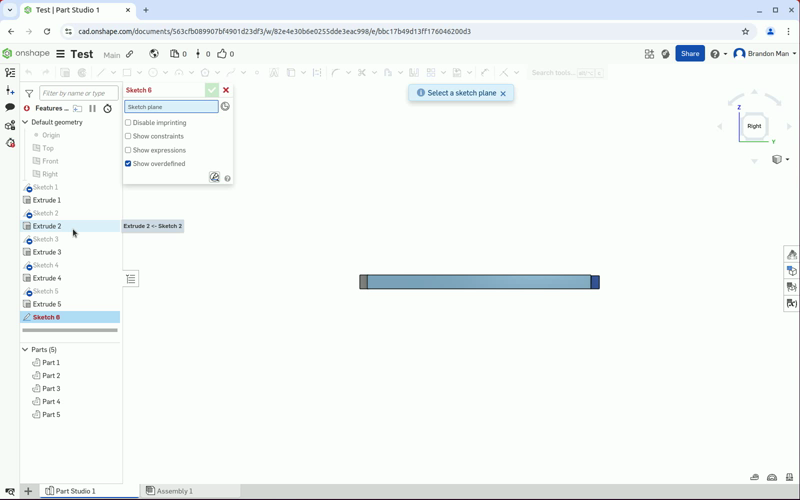
scroll(3)
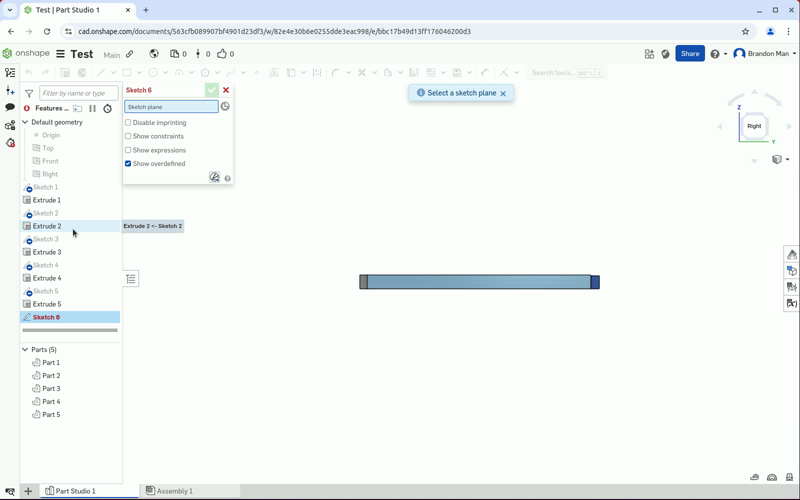
mouse_move(73, 176)
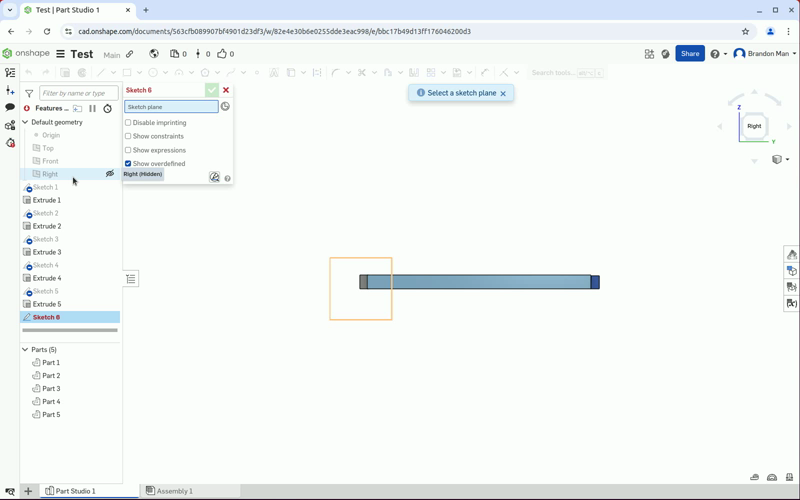
click(73, 176)
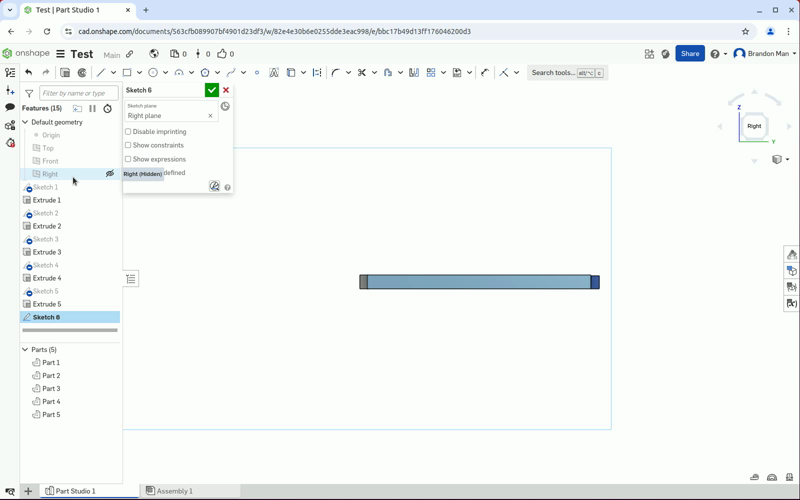
mouse_move(73, 352)
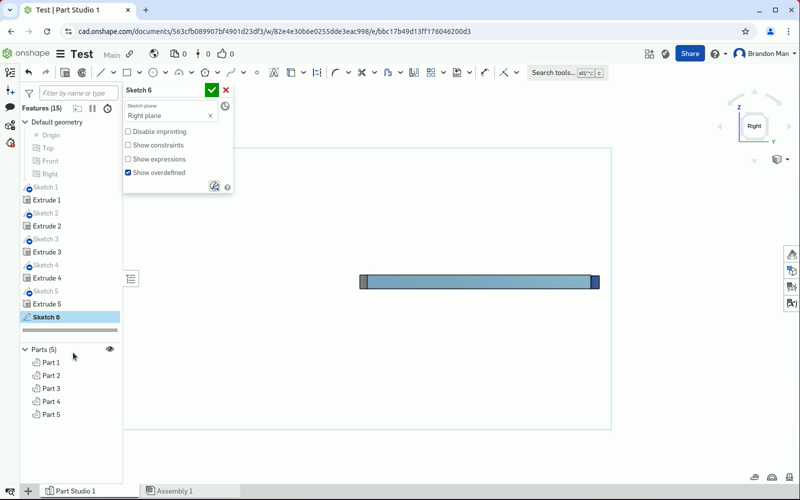
key(y)
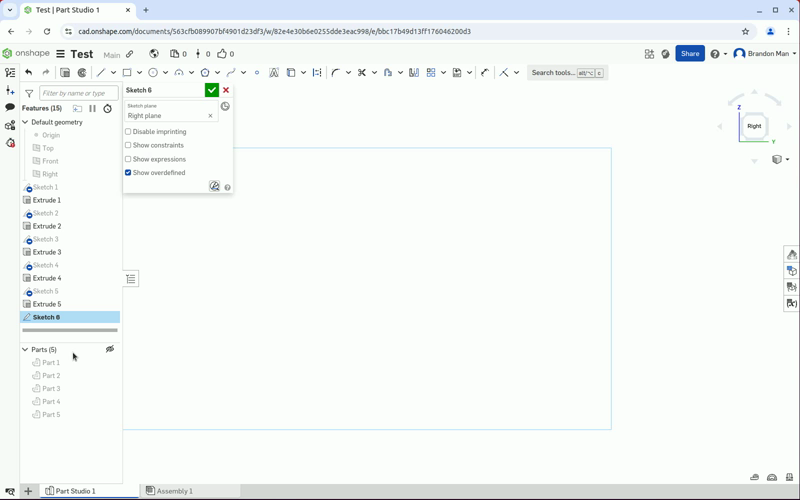
key(l)
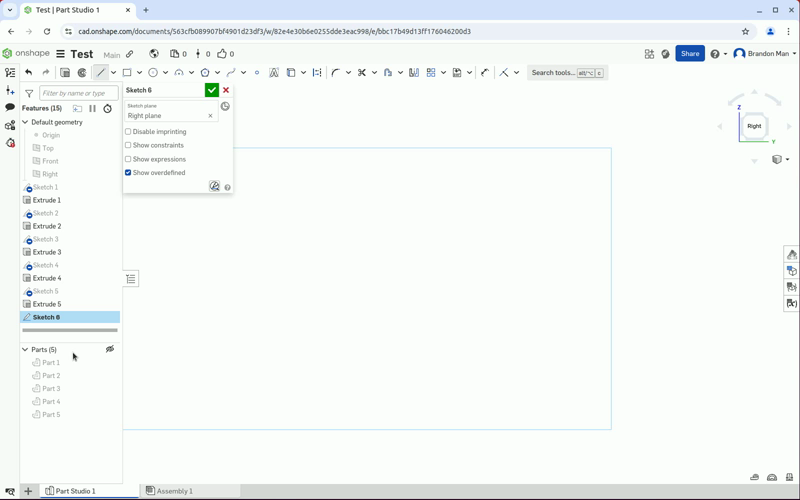
key_down(shift)
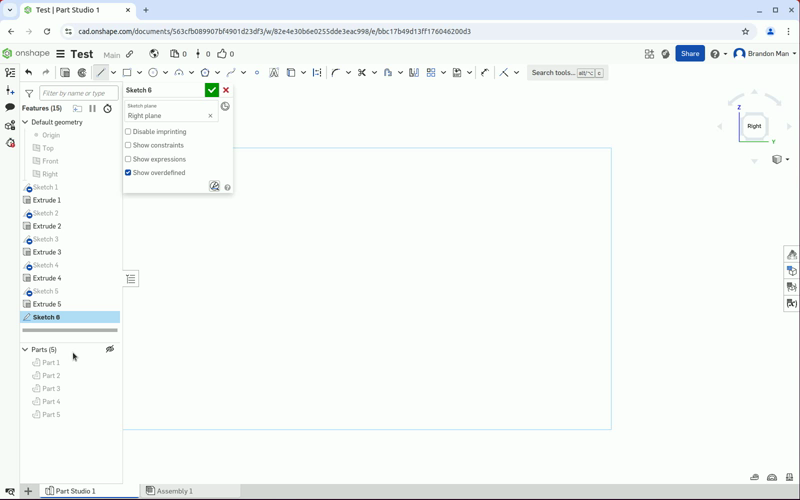
mouse_move(464, 276)
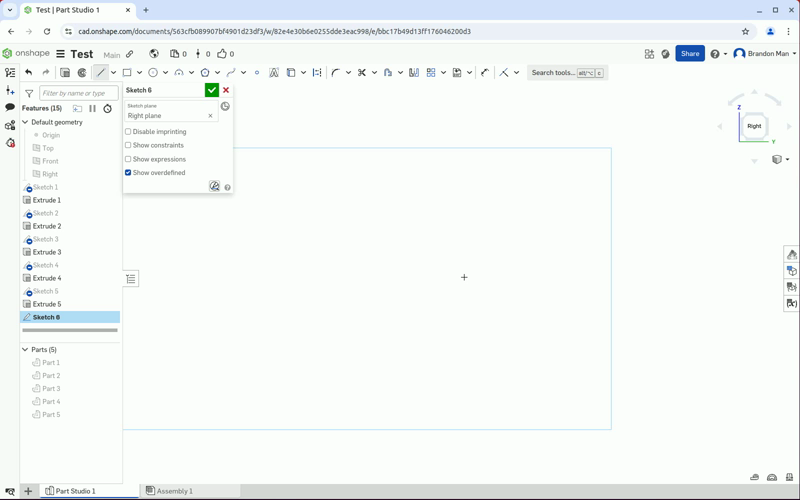
click(464, 276)
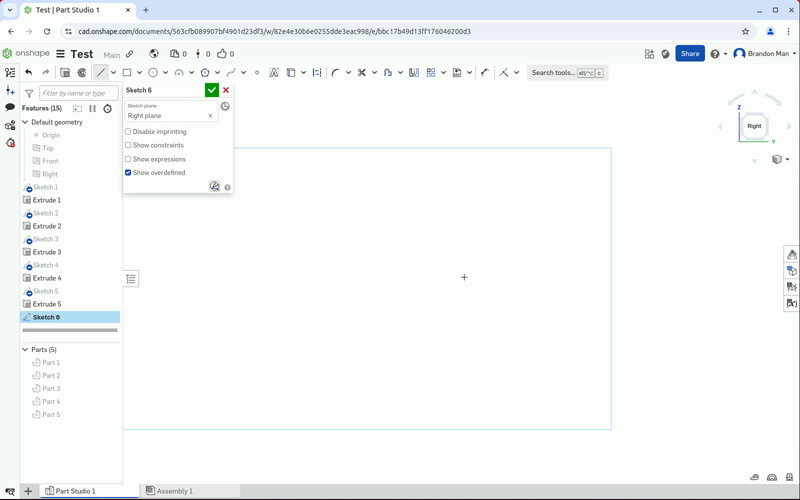
key_up(shift)
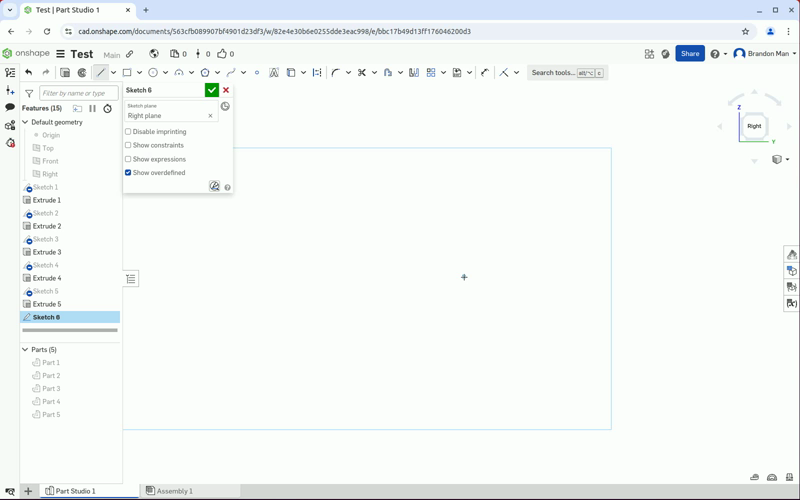
key_down(shift)
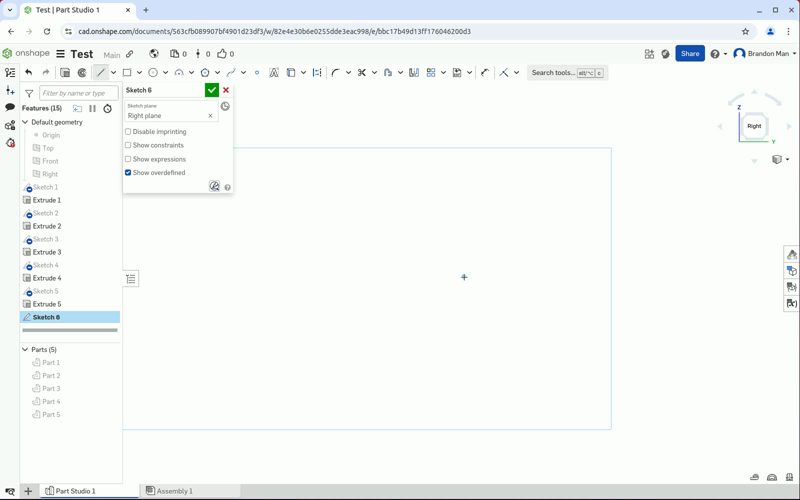
mouse_move(494, 276)
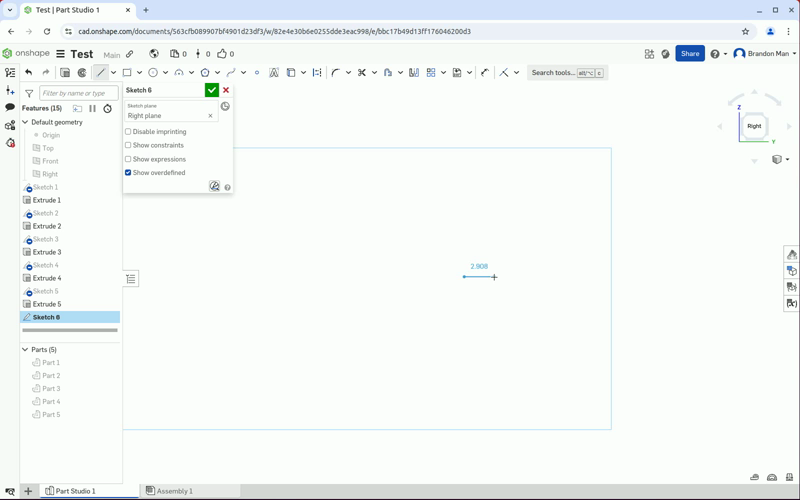
mouse_move(507, 276)
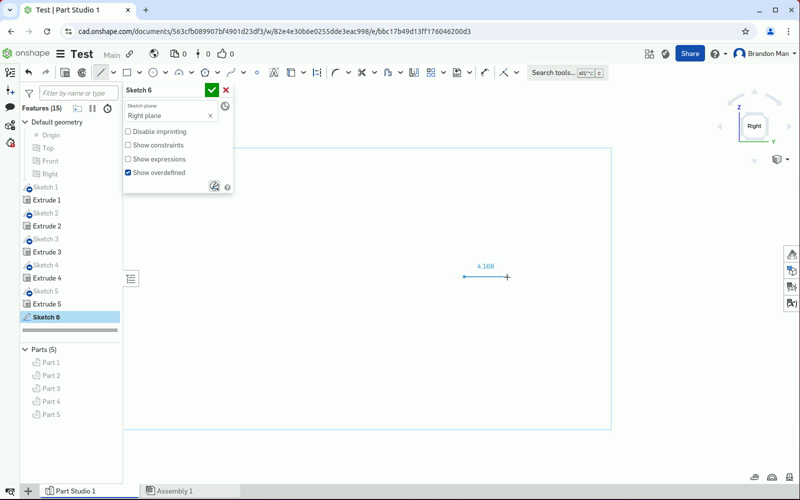
click(507, 276)
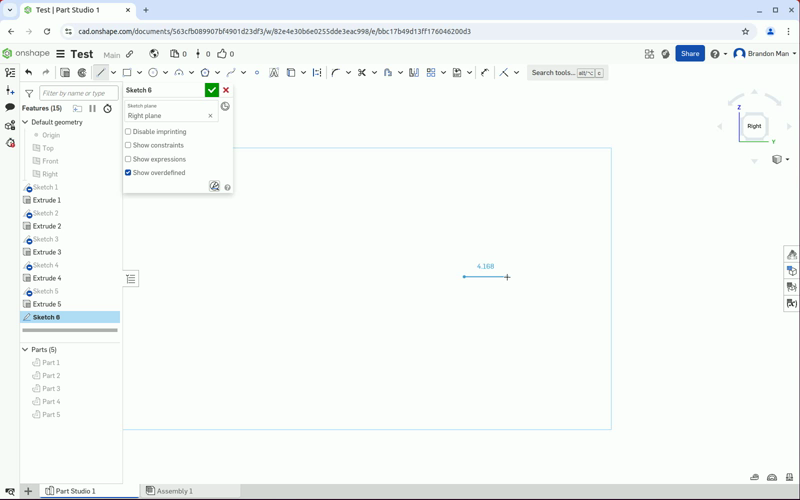
key_up(shift)
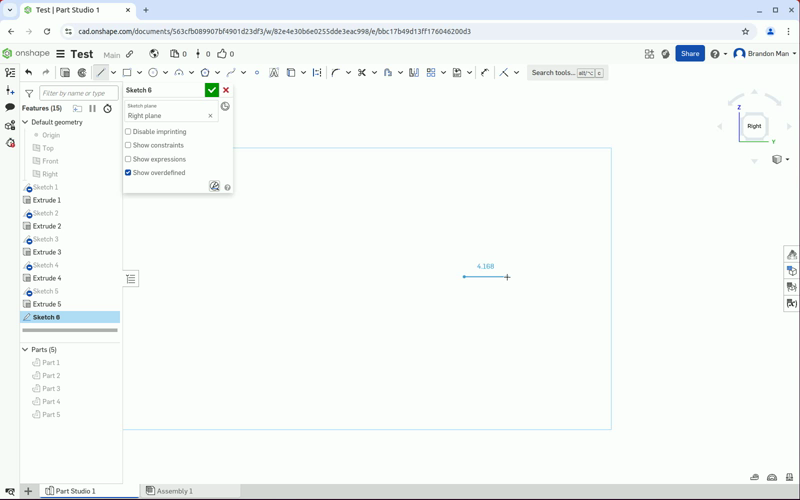
key_down(shift)
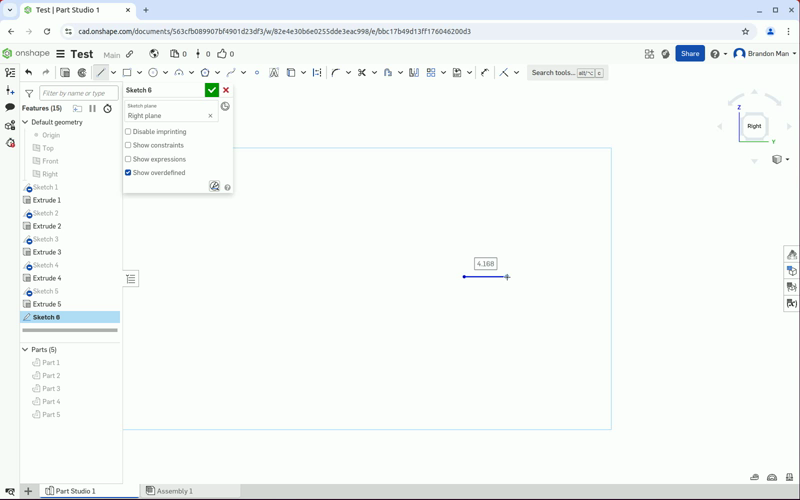
mouse_move(537, 276)
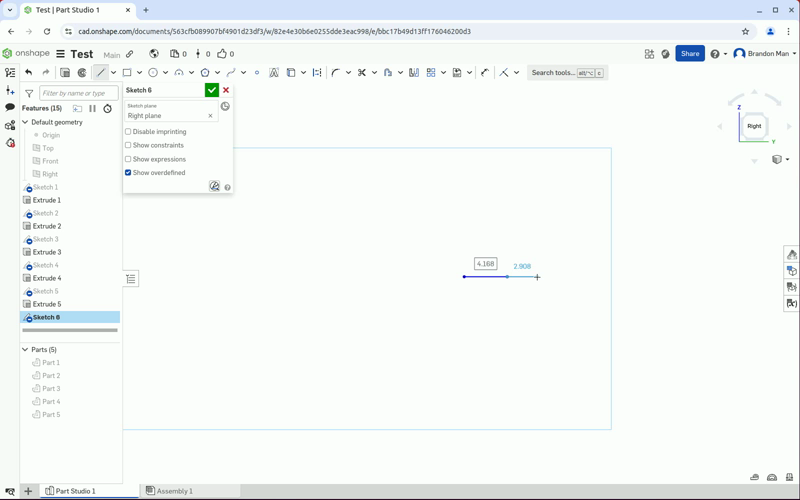
mouse_move(507, 276)
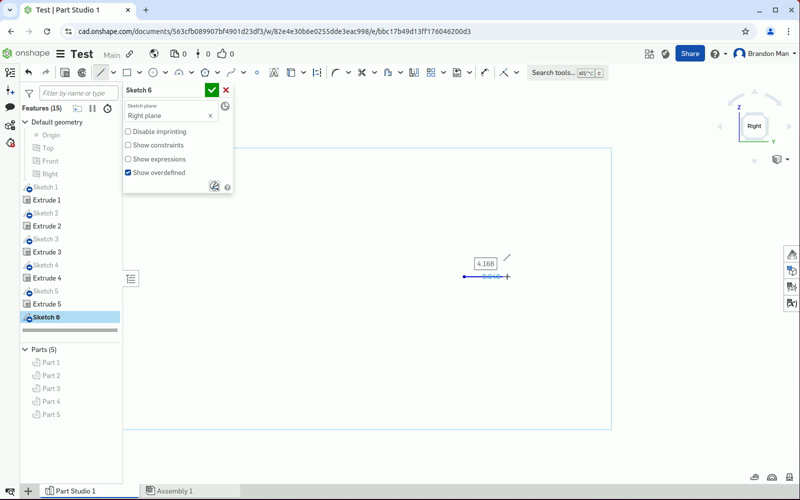
scroll(6)
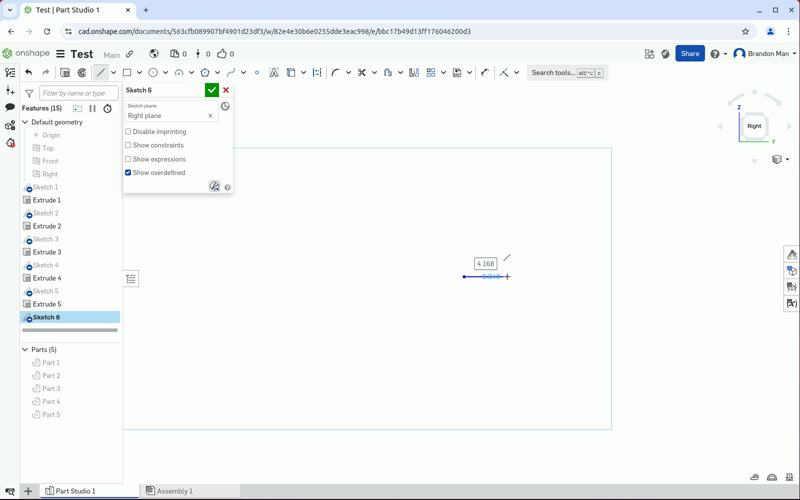
scroll(6)
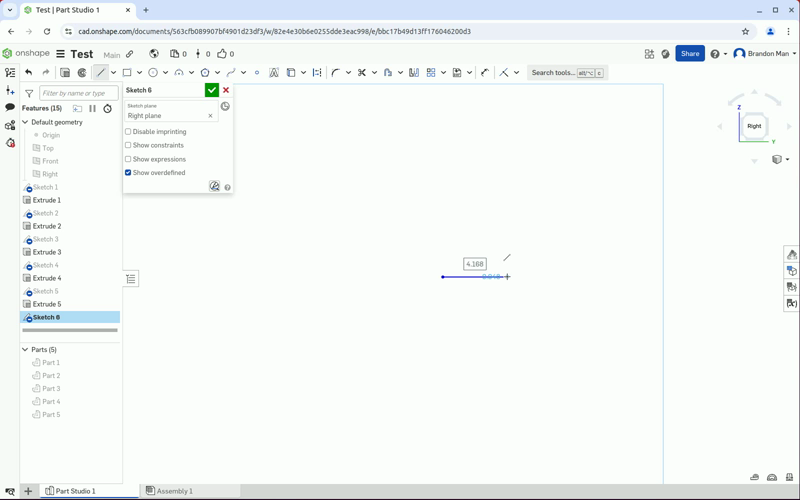
scroll(6)
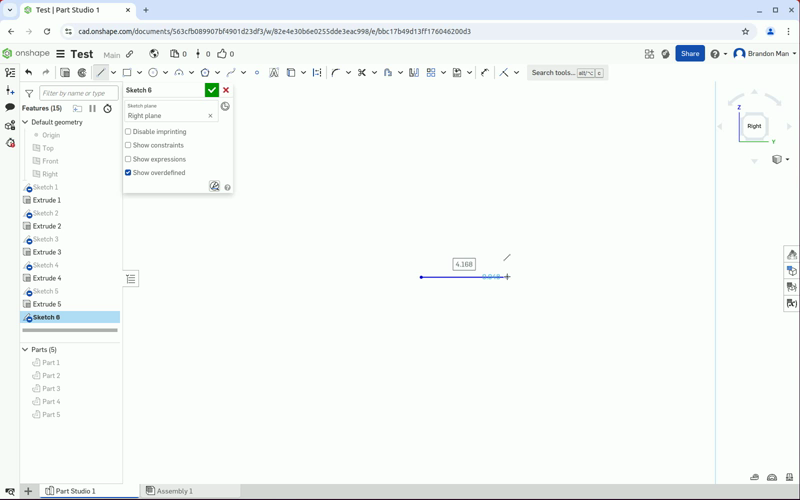
scroll(6)
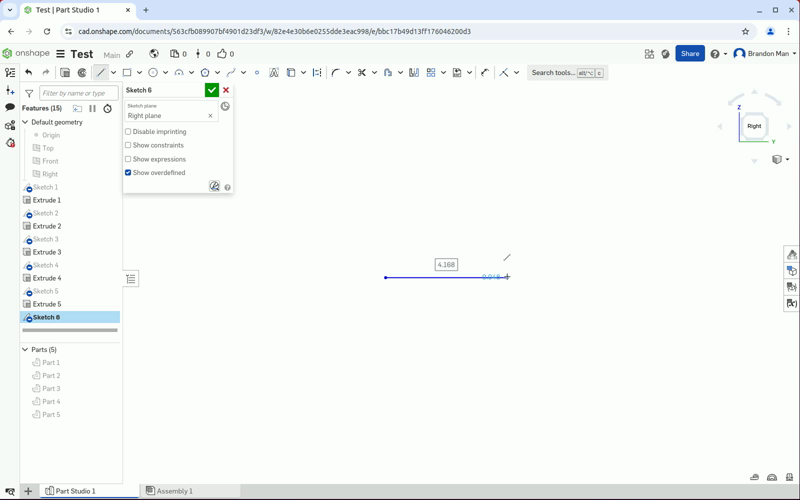
scroll(6)
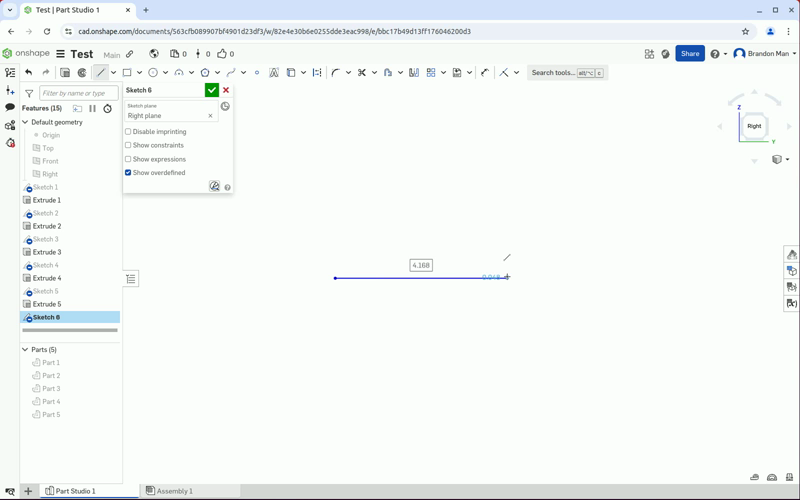
scroll(6)
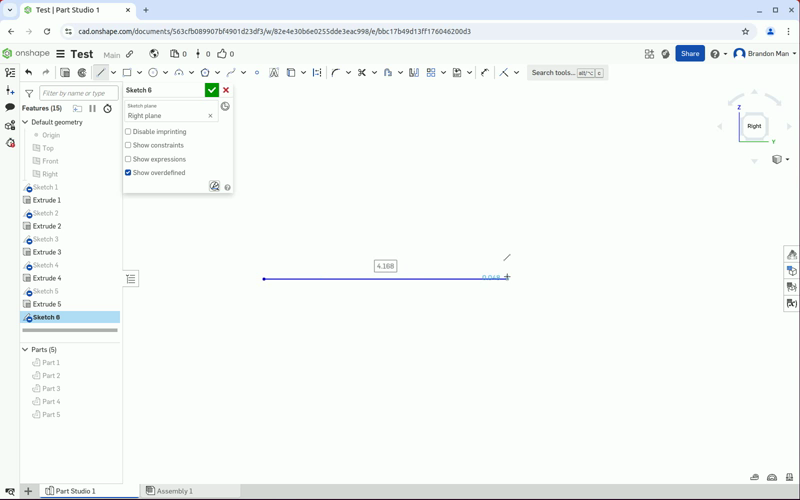
scroll(6)
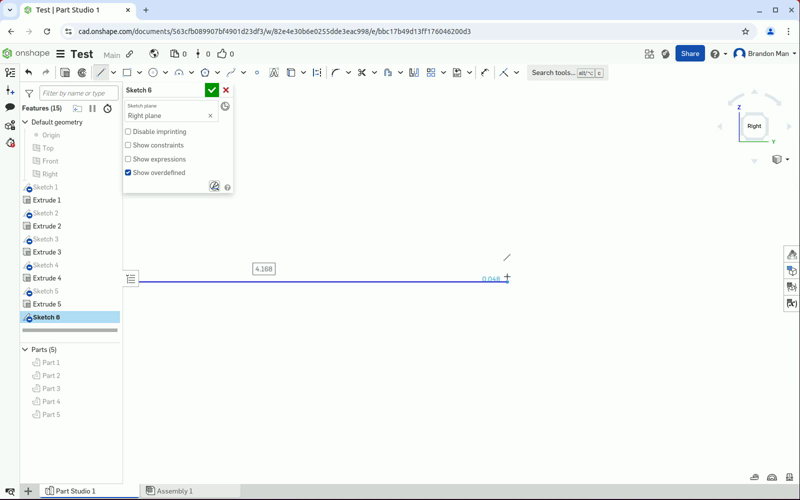
click(507, 276)
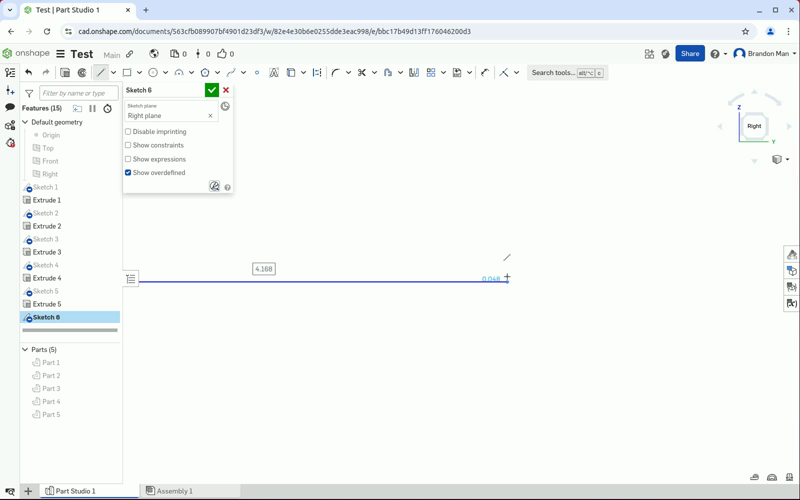
scroll(-6)
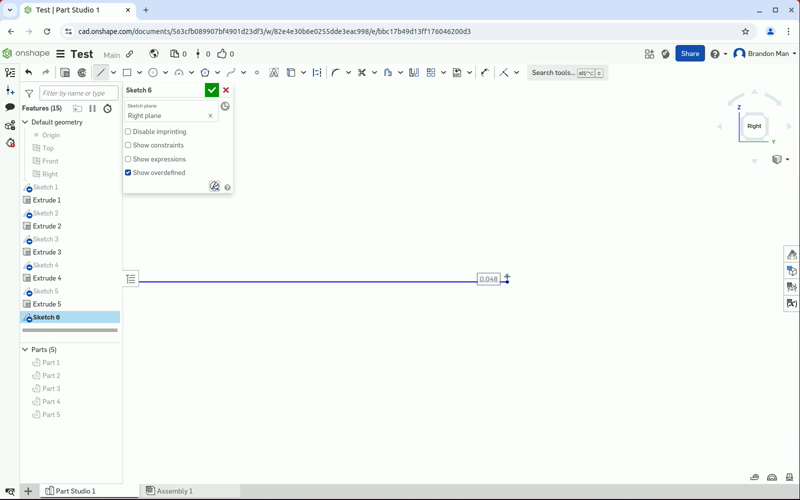
scroll(-6)
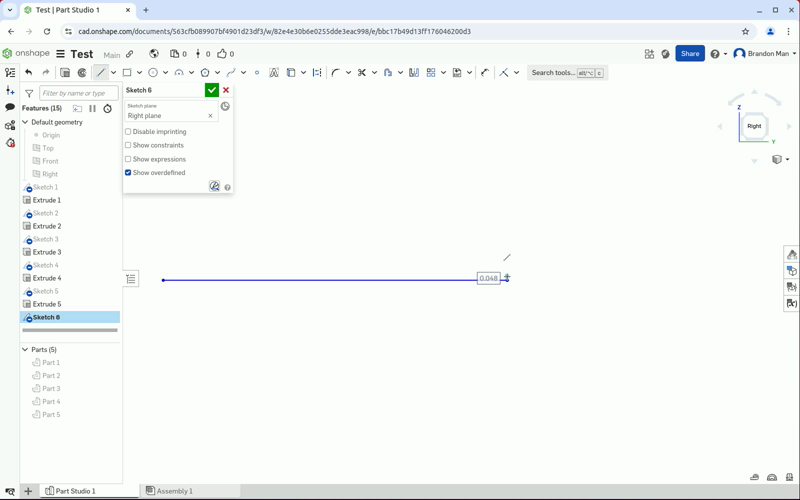
scroll(-6)
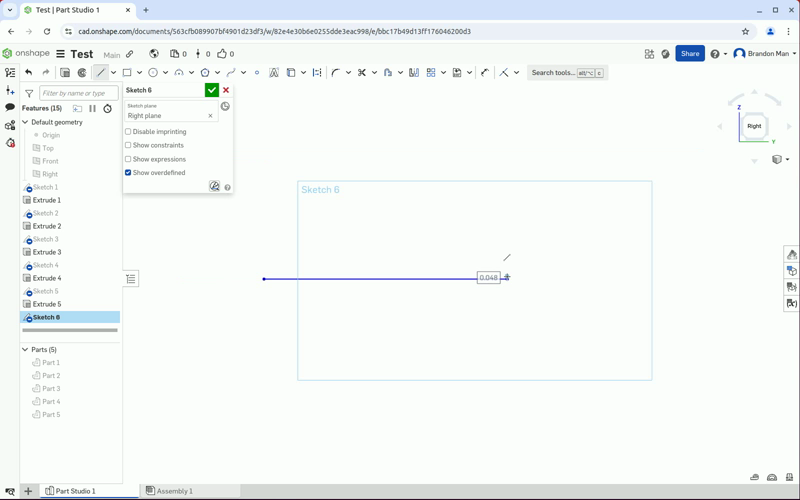
scroll(-6)
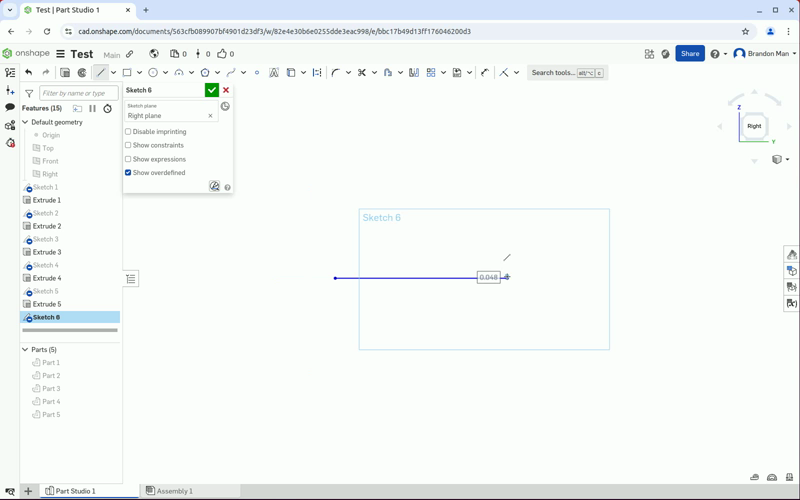
scroll(-6)
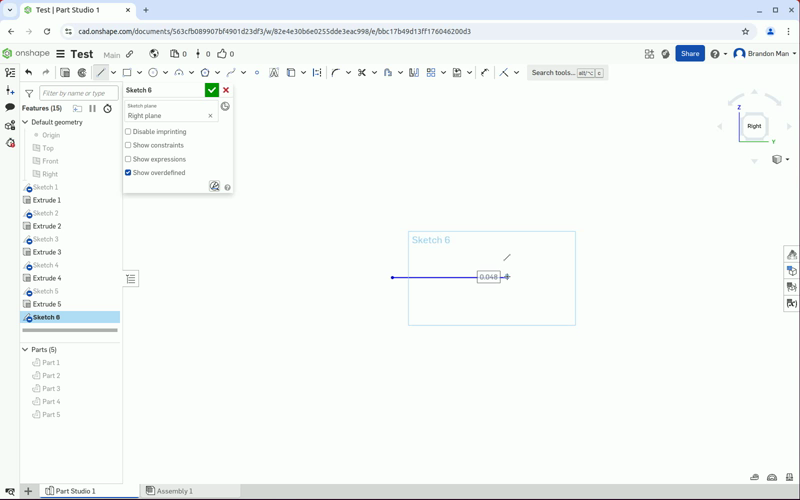
scroll(-6)
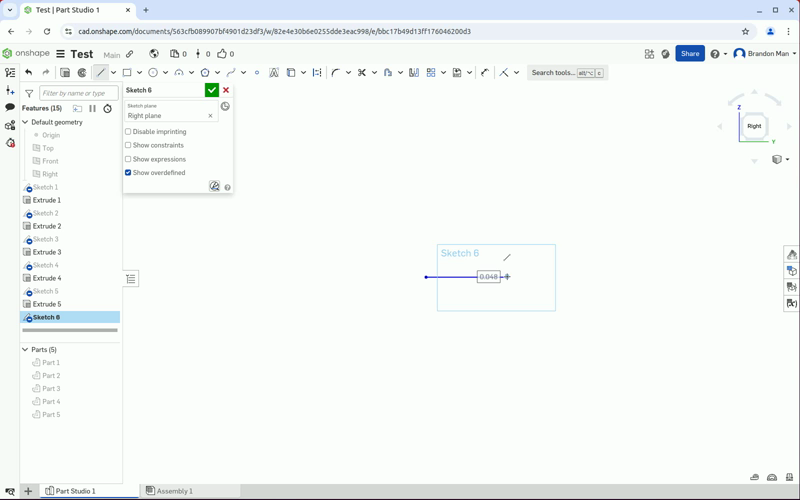
scroll(-6)
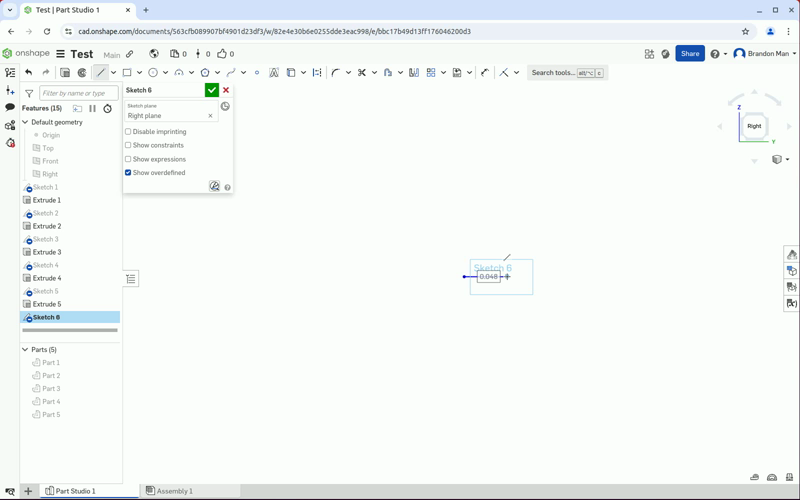
key_up(shift)
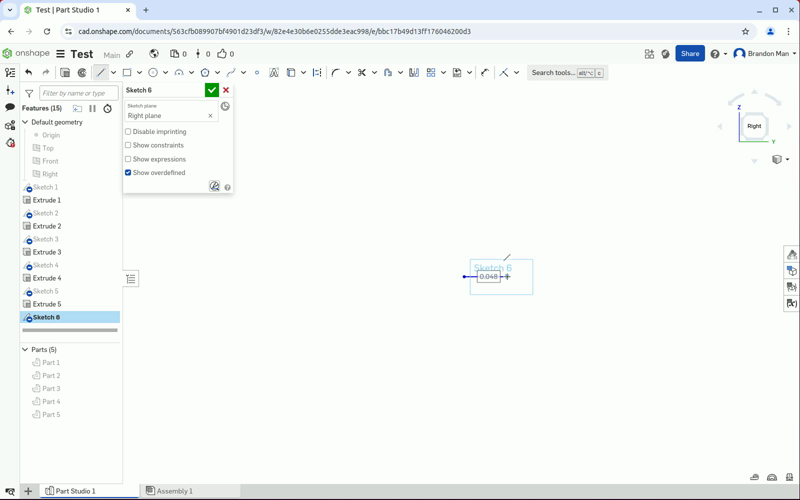
key_down(shift)
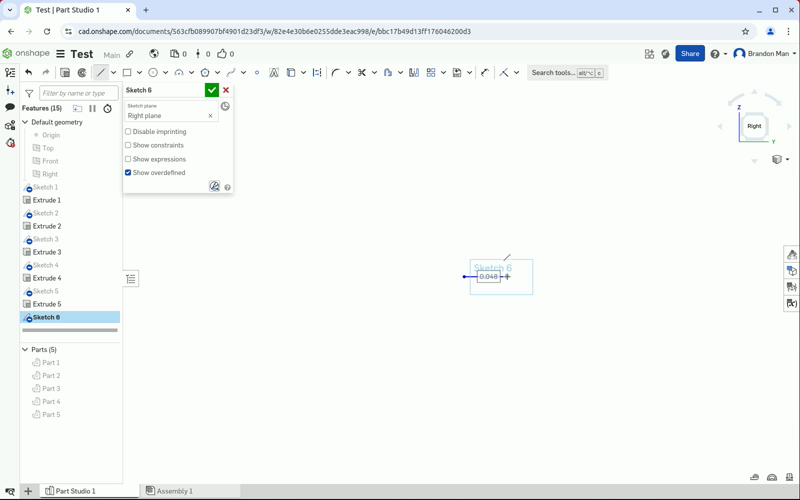
mouse_move(537, 276)
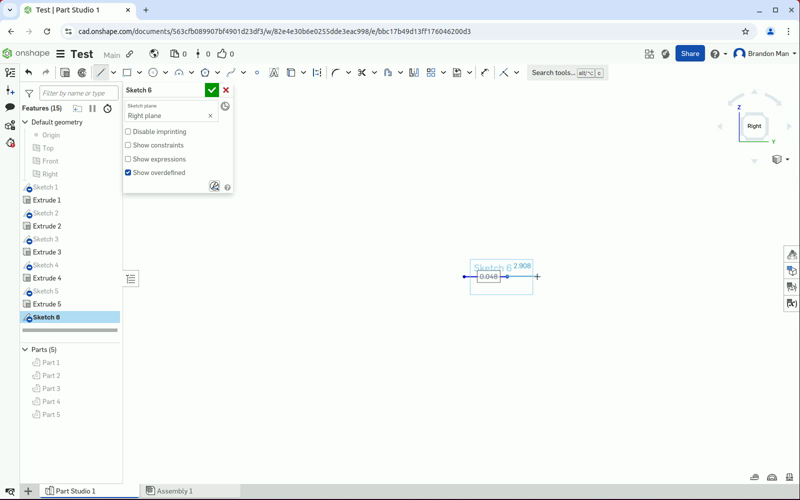
mouse_move(464, 276)
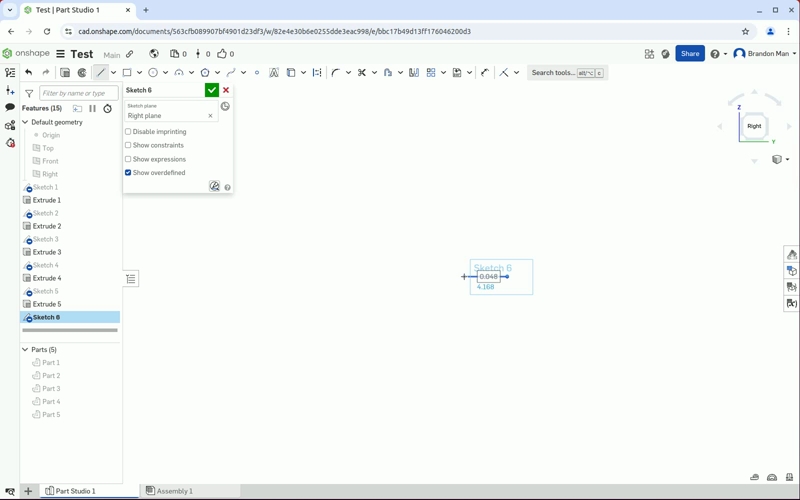
scroll(6)
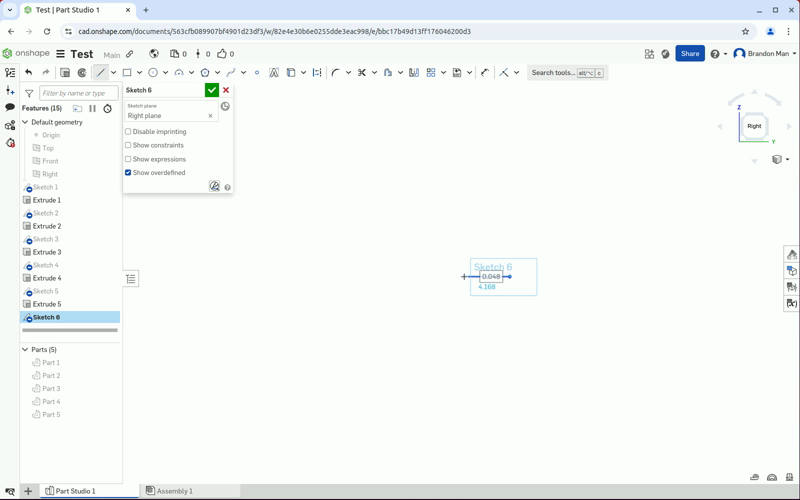
scroll(6)
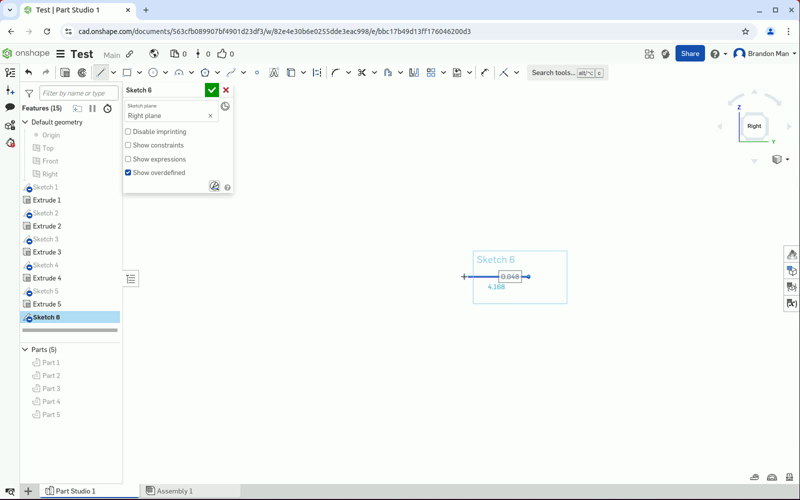
scroll(6)
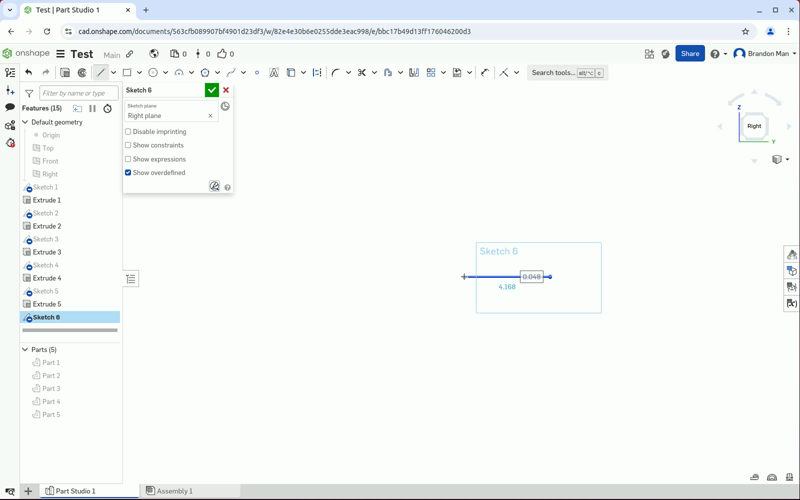
scroll(6)
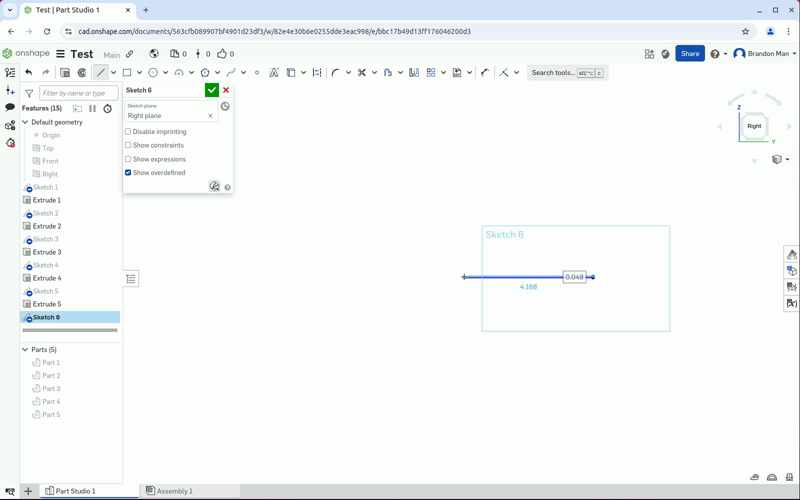
scroll(6)
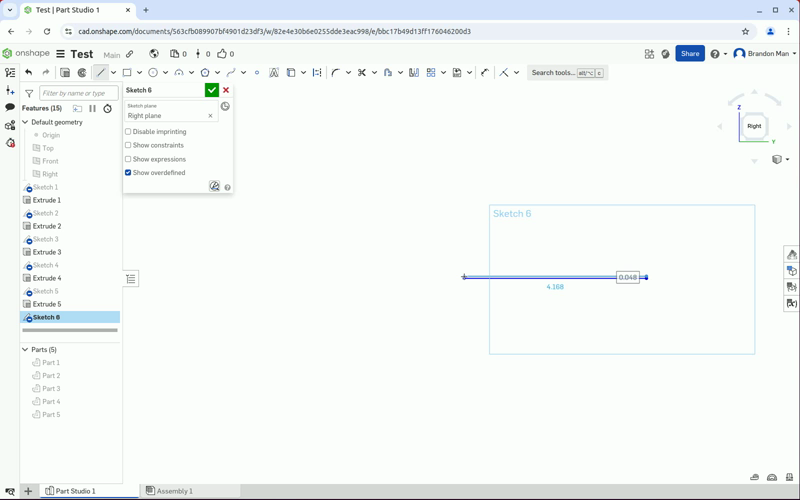
scroll(6)
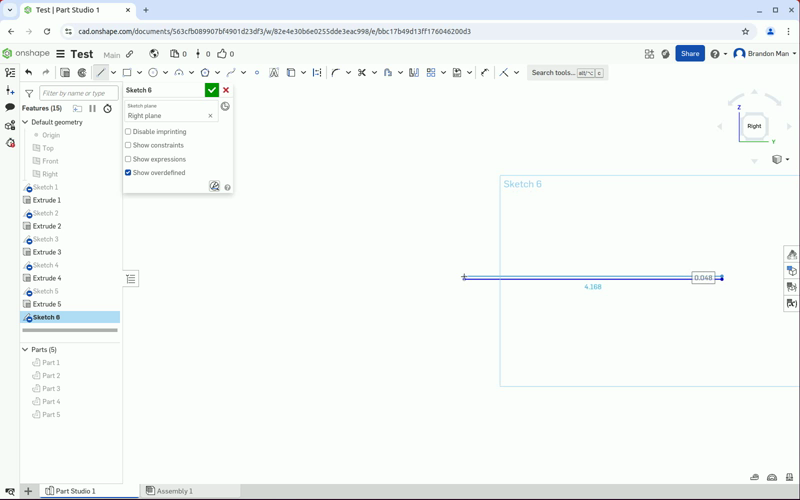
scroll(6)
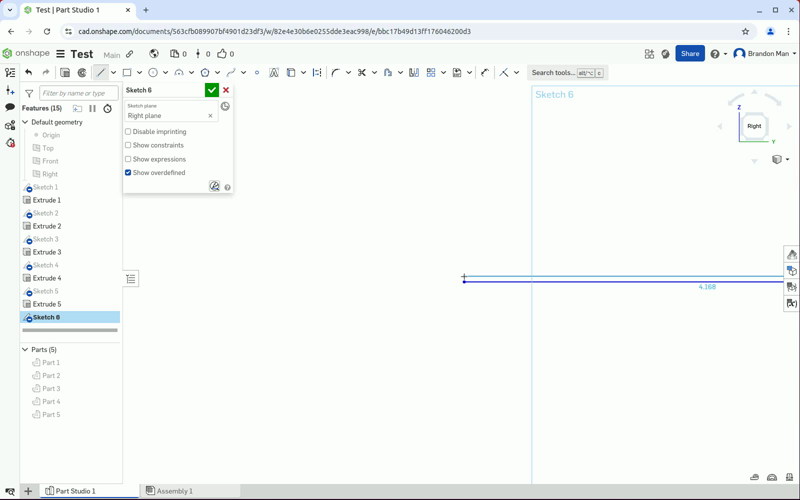
click(464, 276)
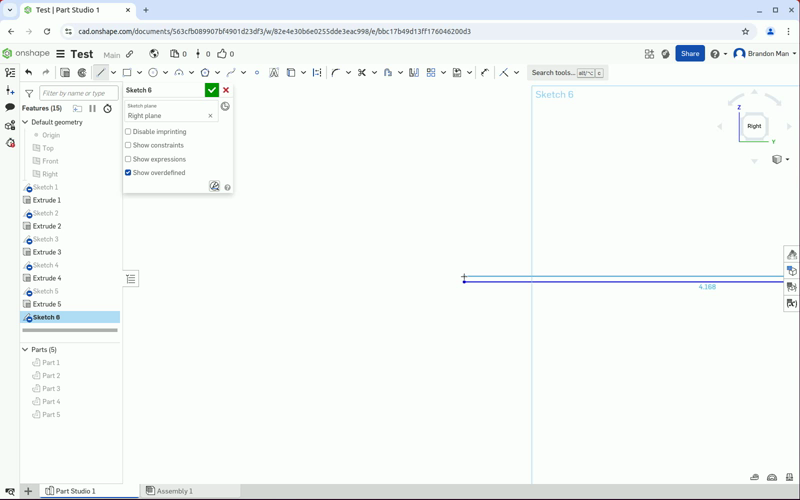
scroll(-6)
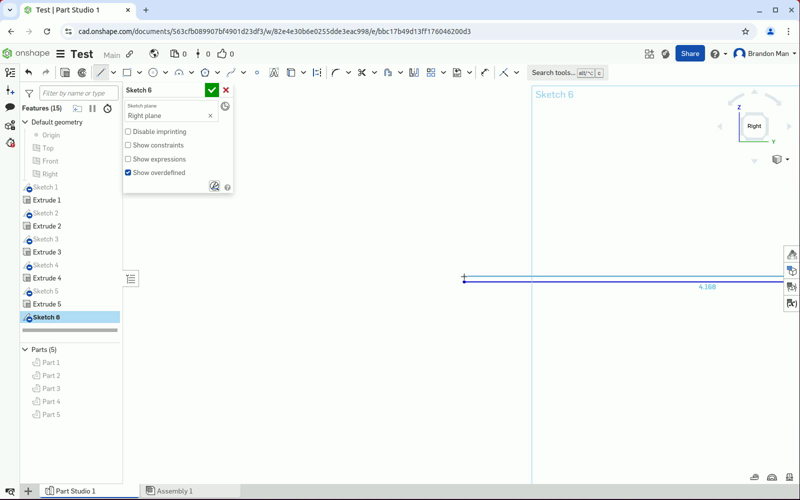
scroll(-6)
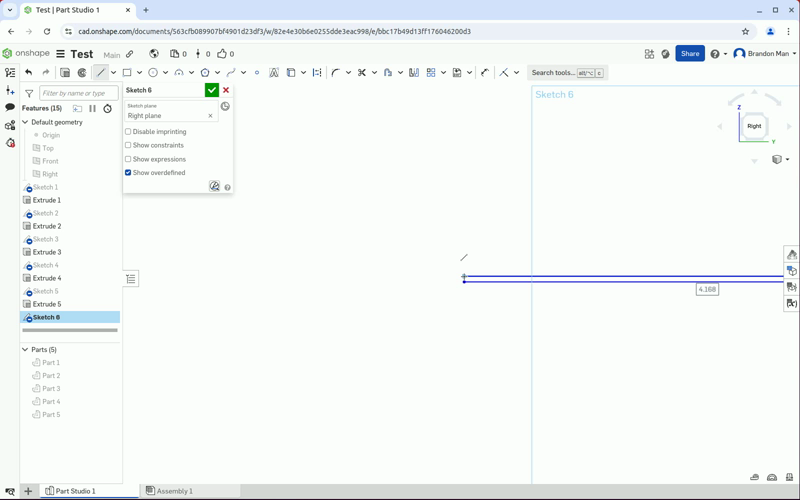
scroll(-6)
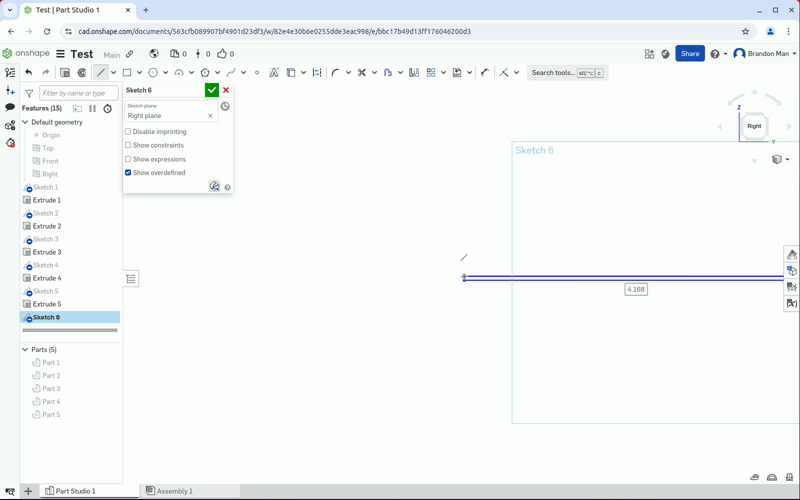
scroll(-6)
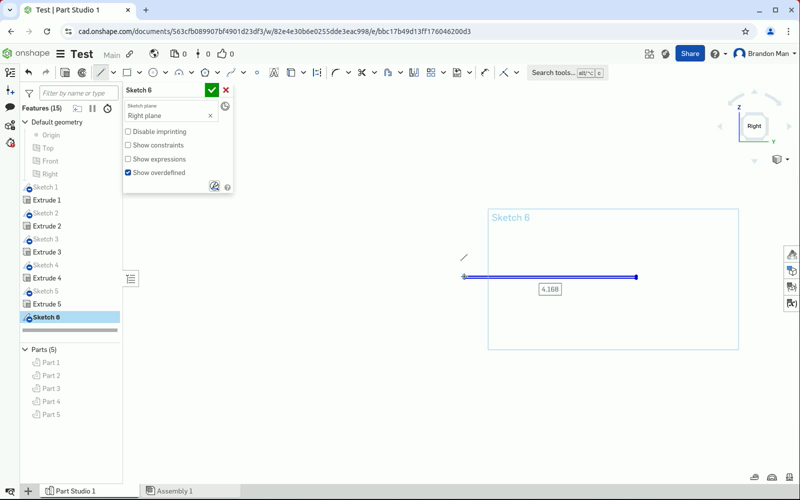
scroll(-6)
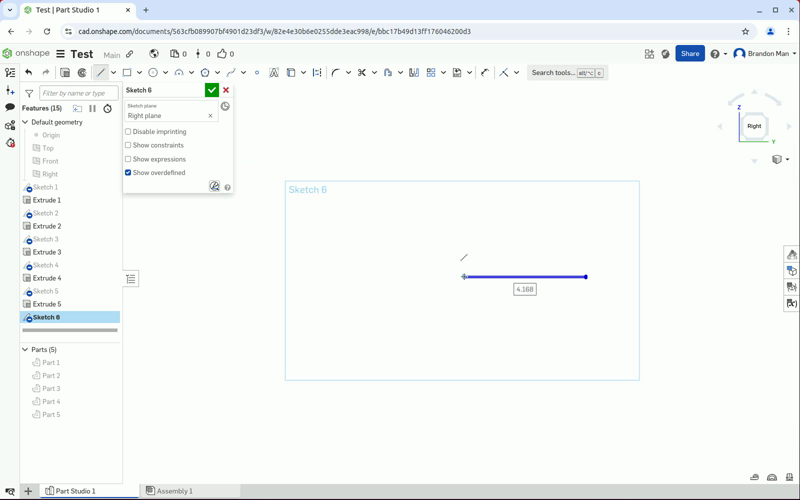
scroll(-6)
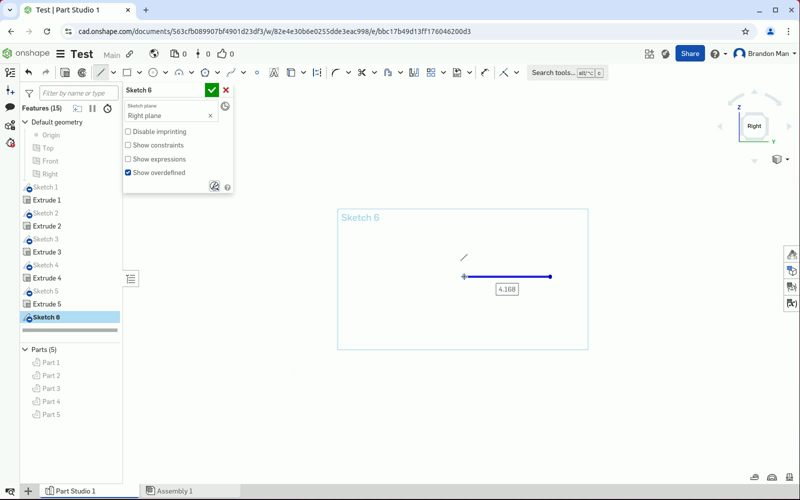
scroll(-6)
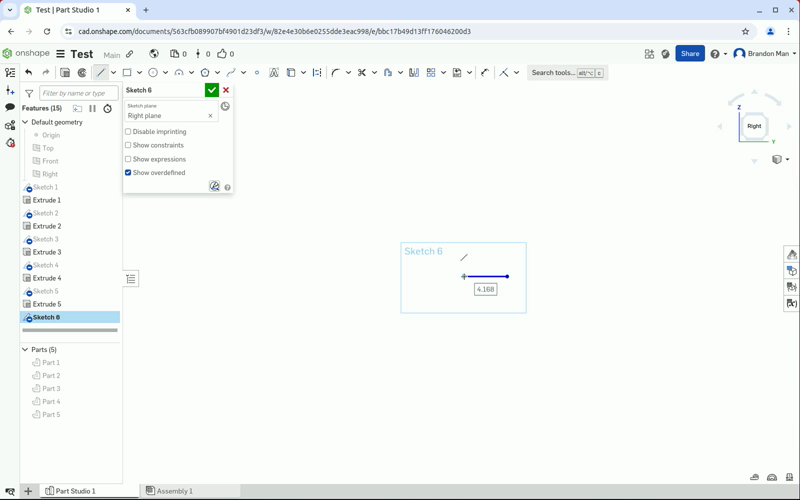
key_up(shift)
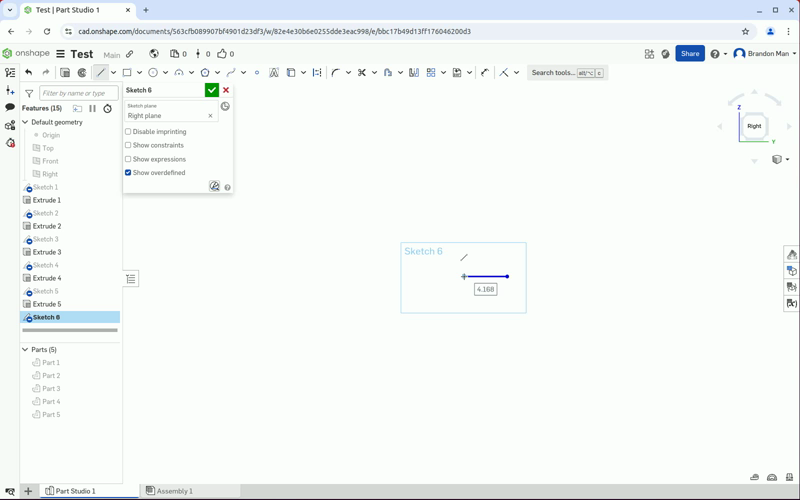
mouse_move(494, 276)
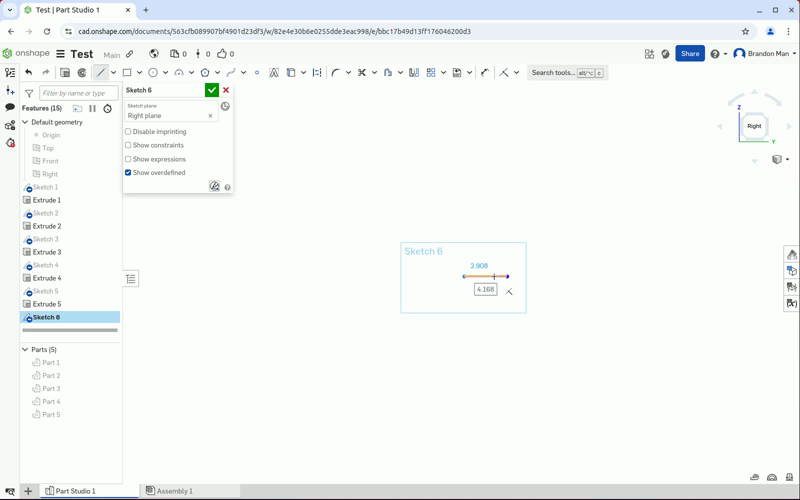
key_down(shift)
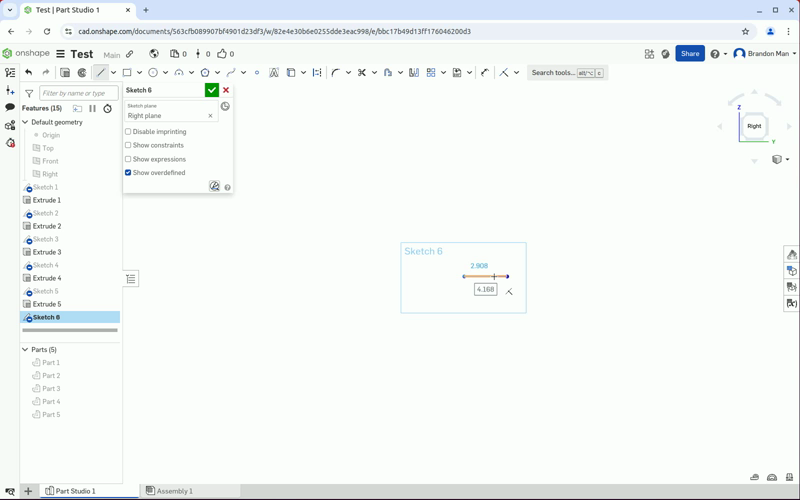
mouse_move(464, 276)
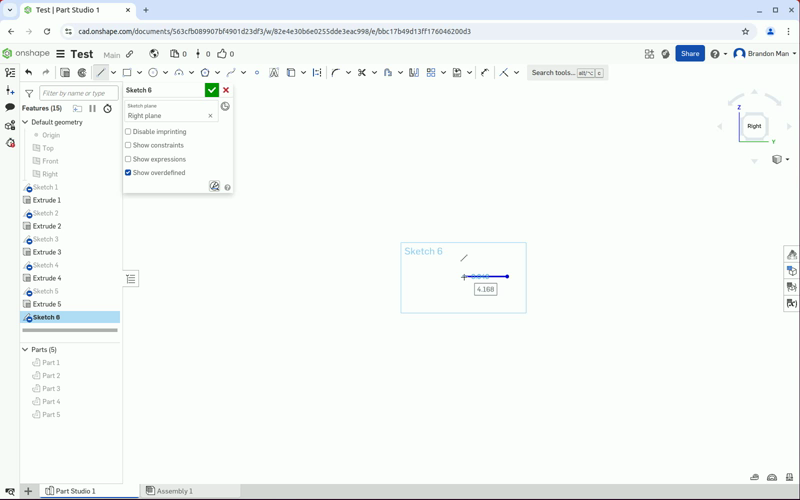
scroll(6)
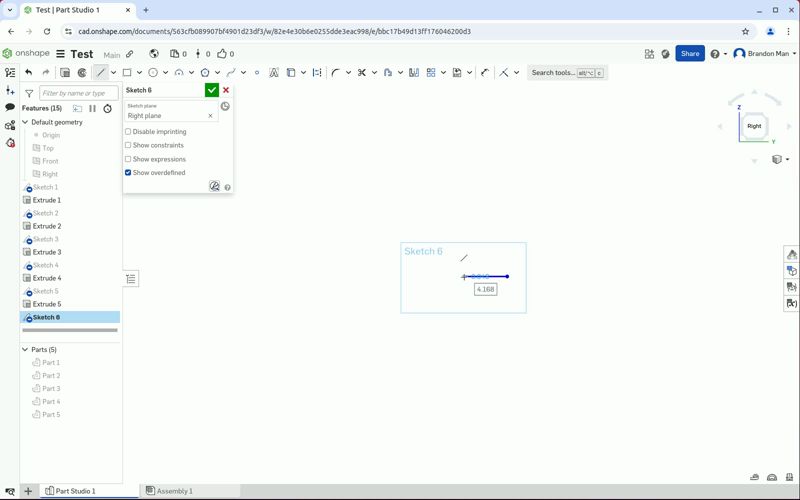
scroll(6)
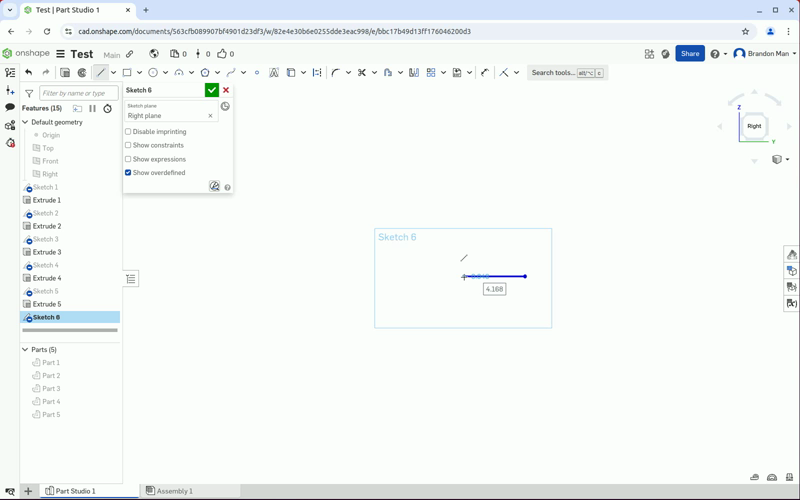
scroll(6)
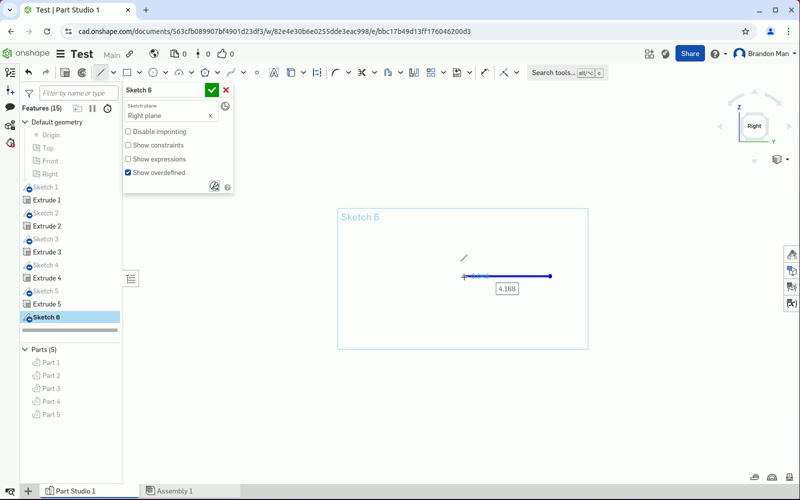
scroll(6)
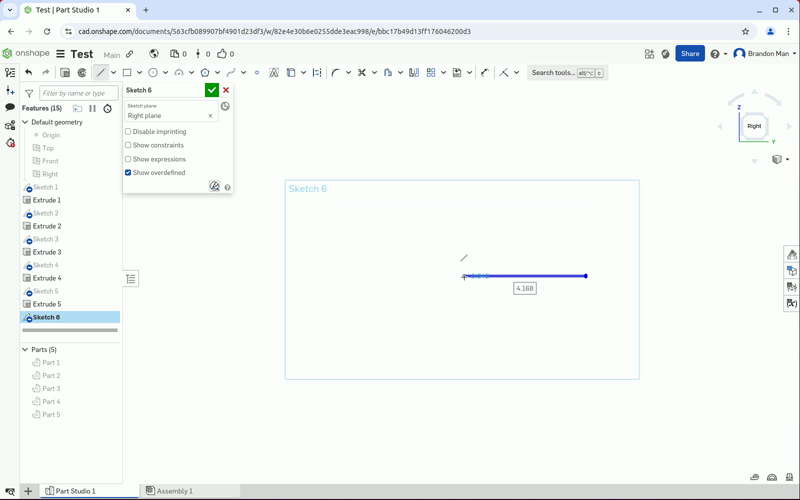
scroll(6)
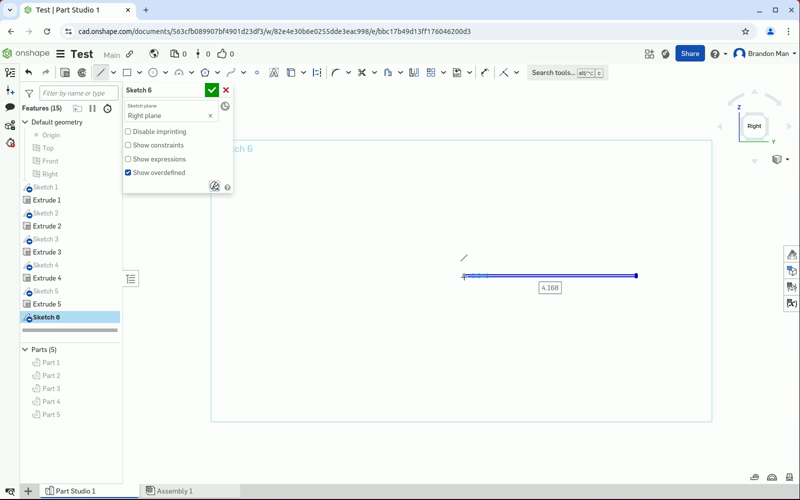
scroll(6)
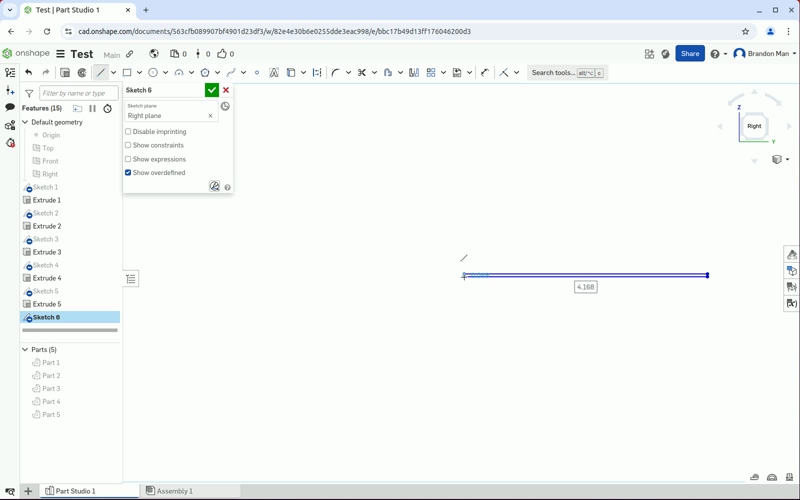
scroll(6)
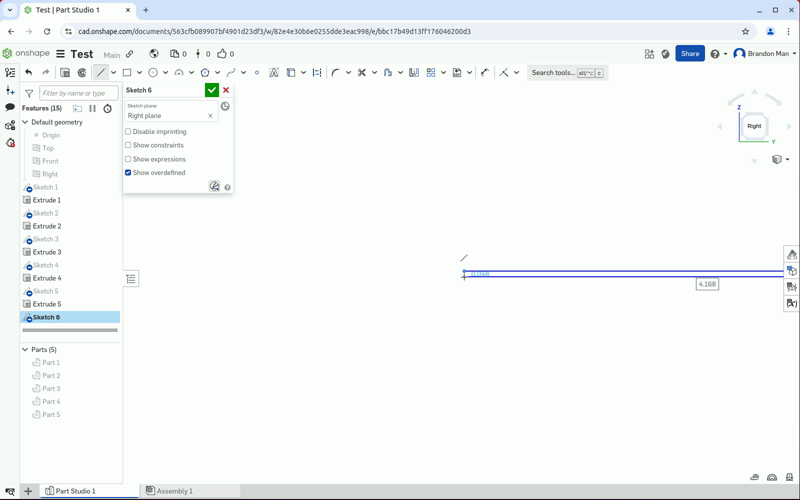
key_up(shift)
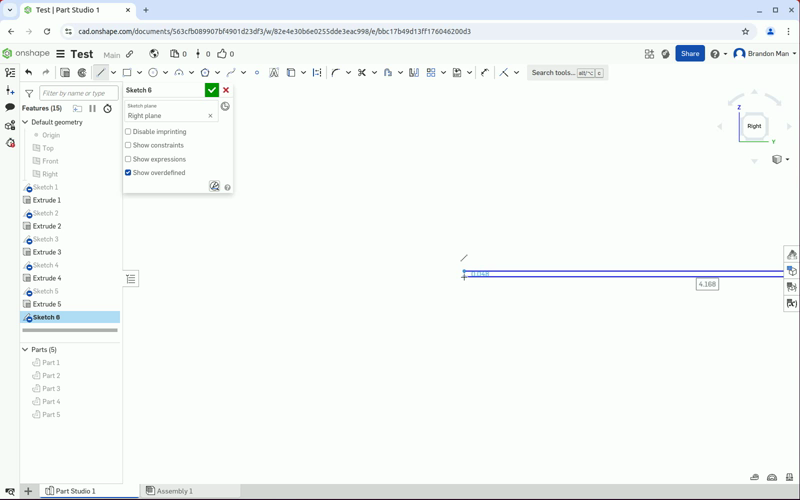
click(464, 276)
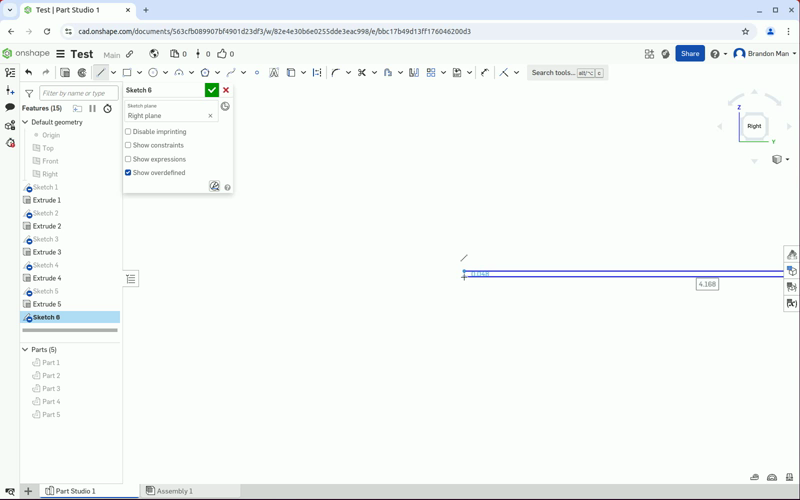
scroll(-6)
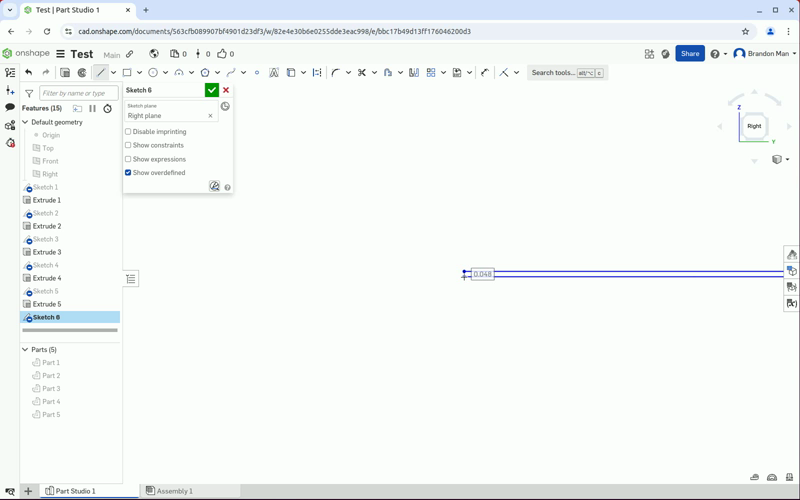
scroll(-6)
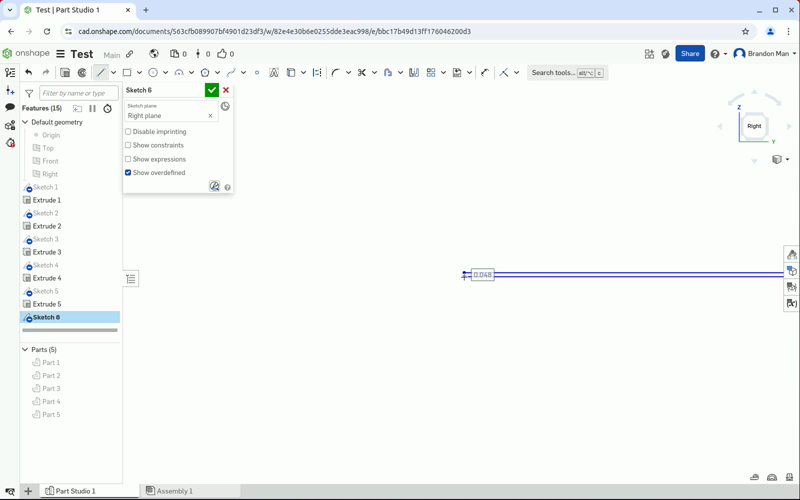
scroll(-6)
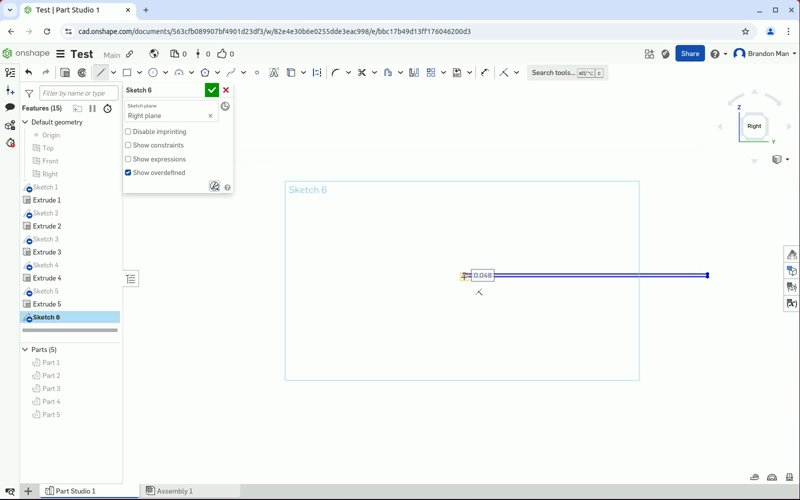
scroll(-6)
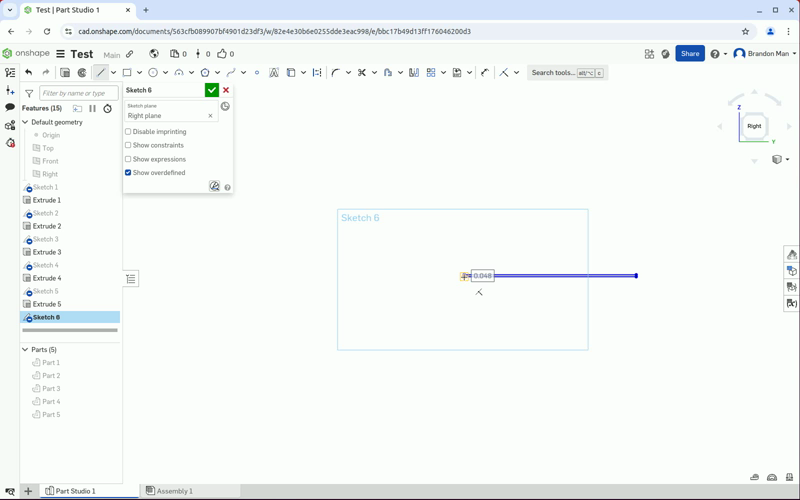
scroll(-6)
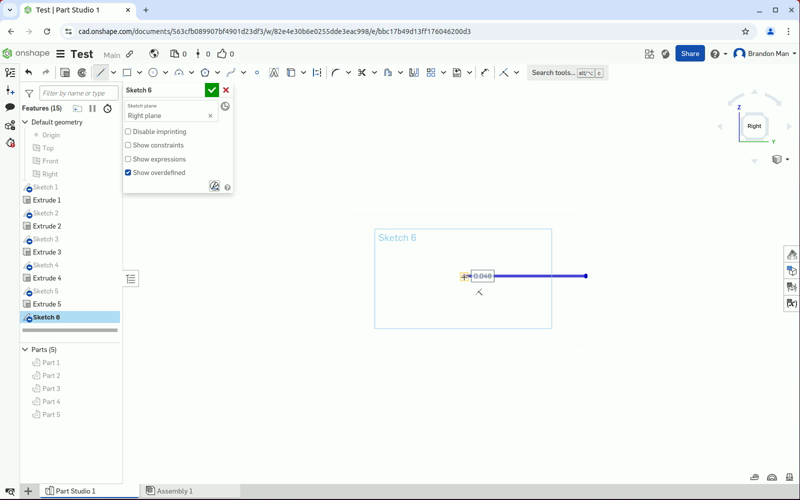
scroll(-6)
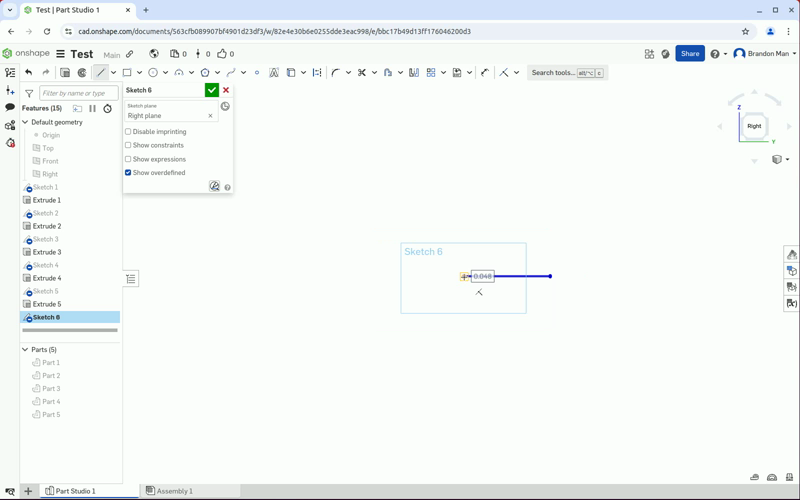
scroll(-6)
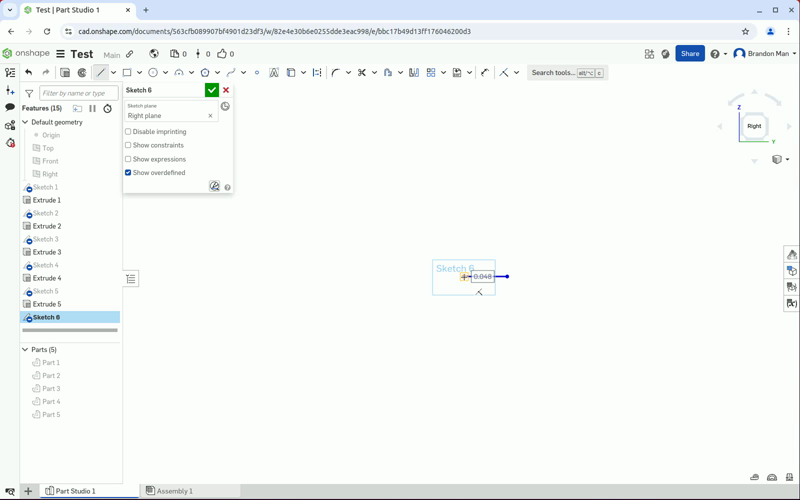
key(esc)
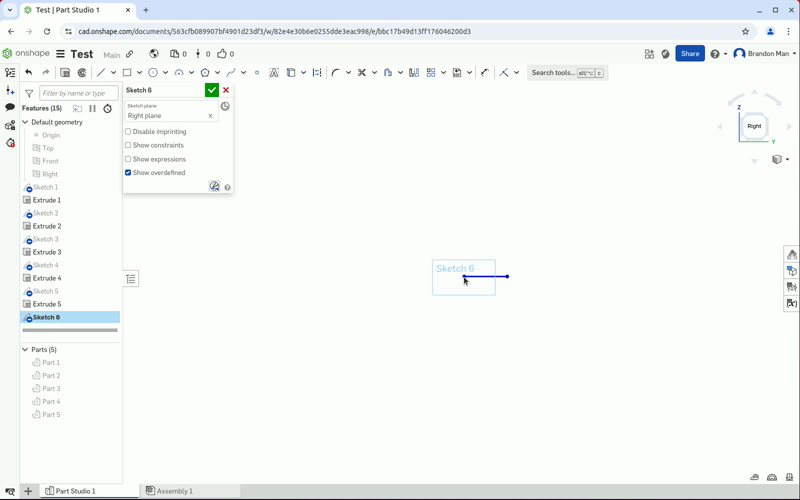
mouse_move(467, 276)
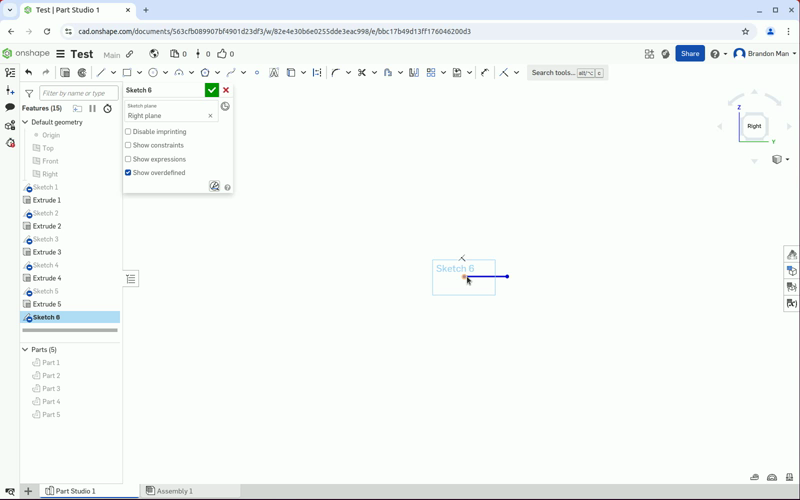
scroll(6)
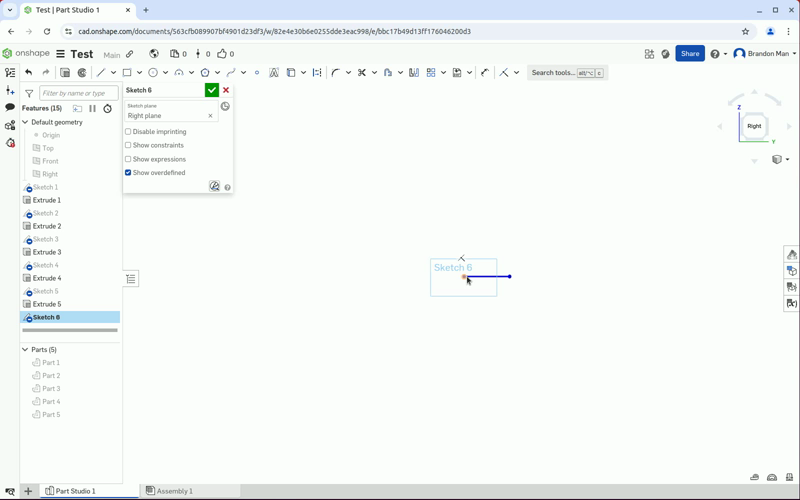
scroll(6)
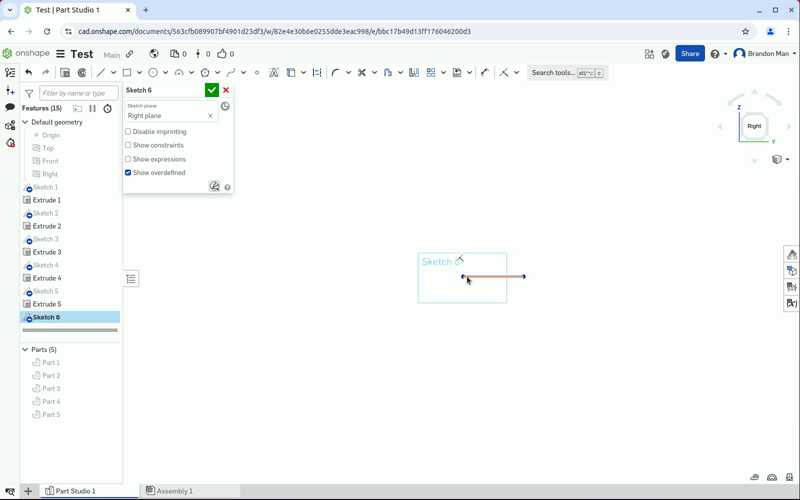
scroll(6)
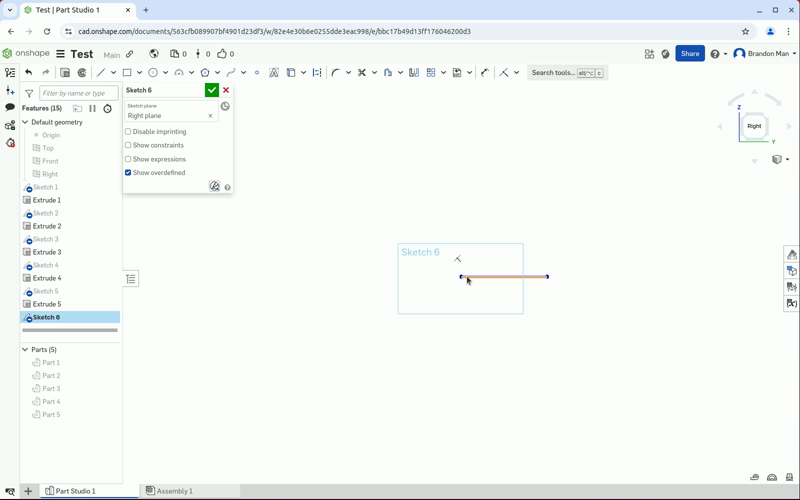
scroll(6)
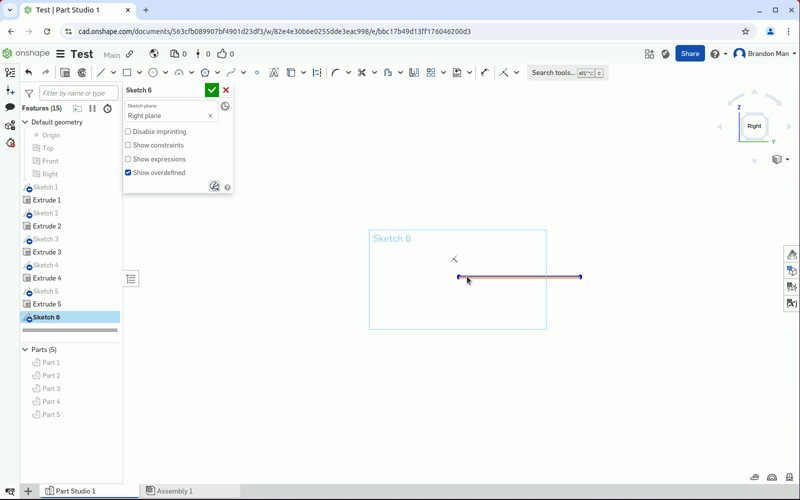
scroll(6)
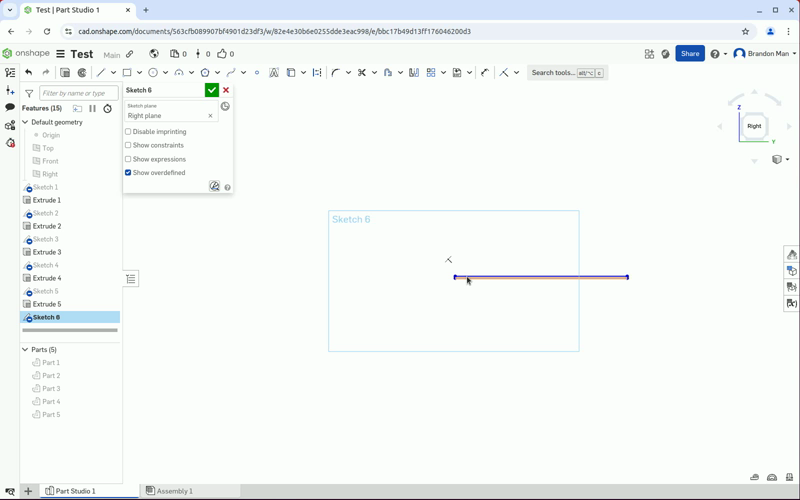
scroll(6)
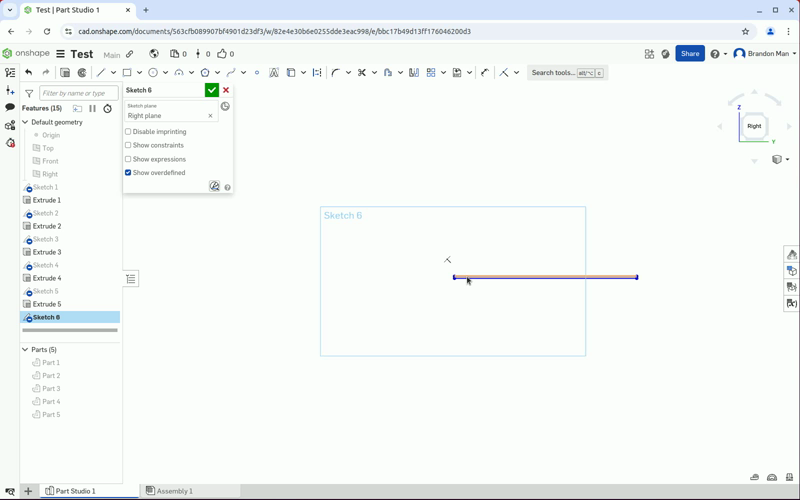
scroll(6)
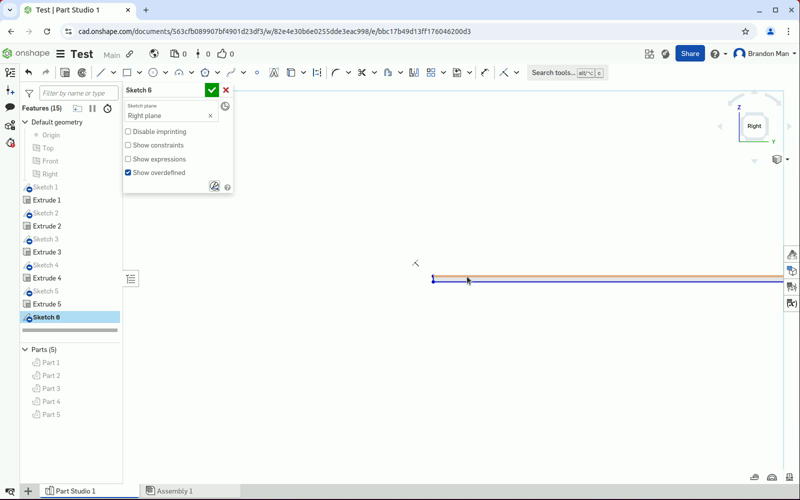
click(467, 276)
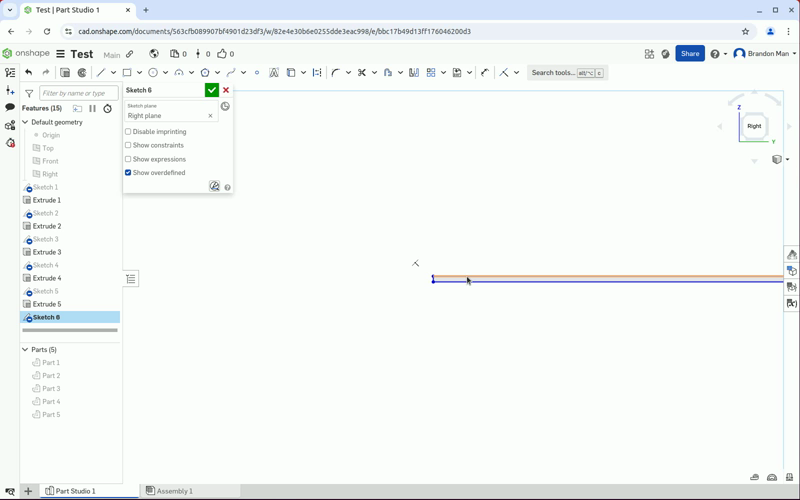
scroll(-6)
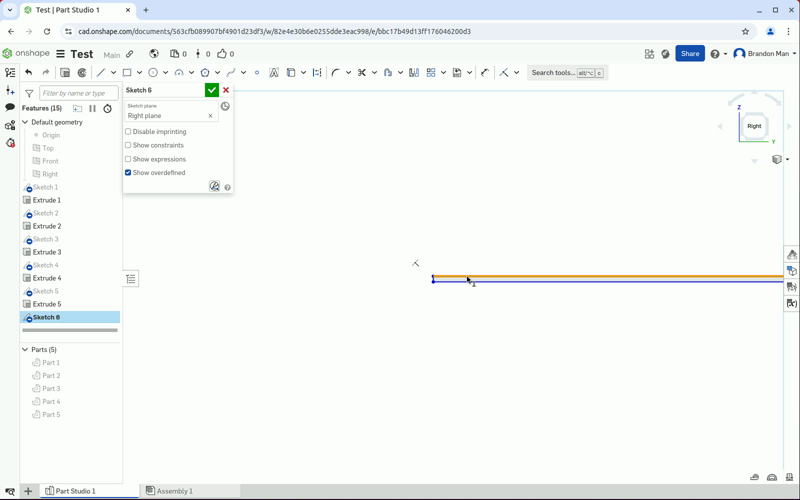
scroll(-6)
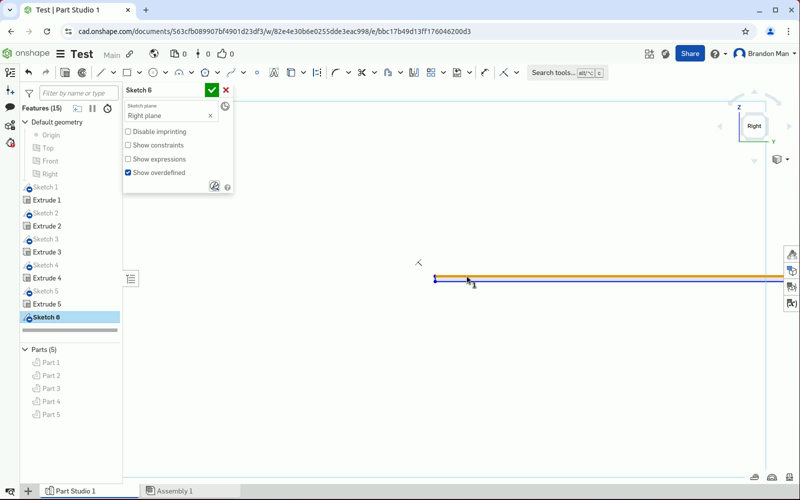
scroll(-6)
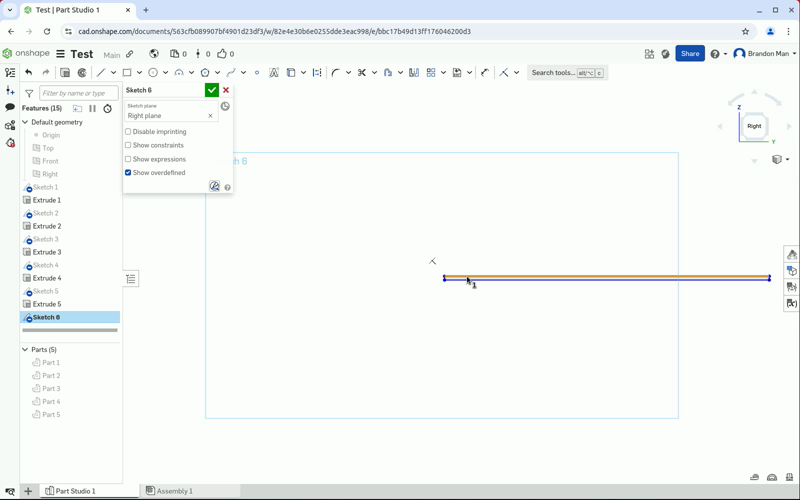
scroll(-6)
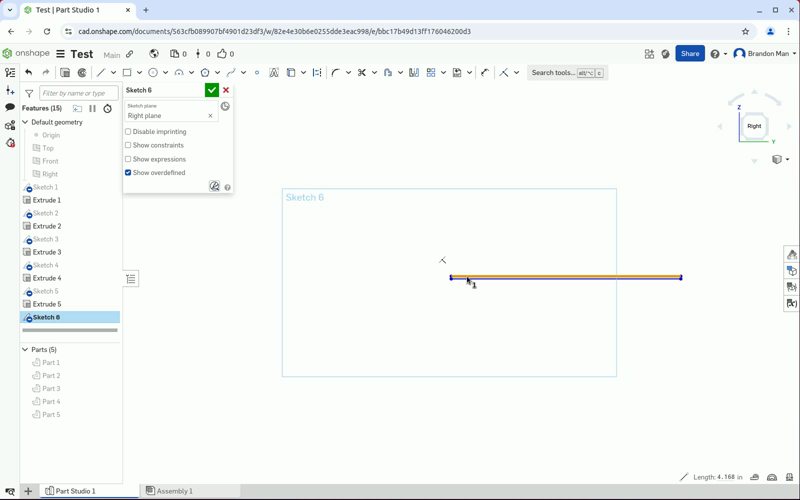
scroll(-6)
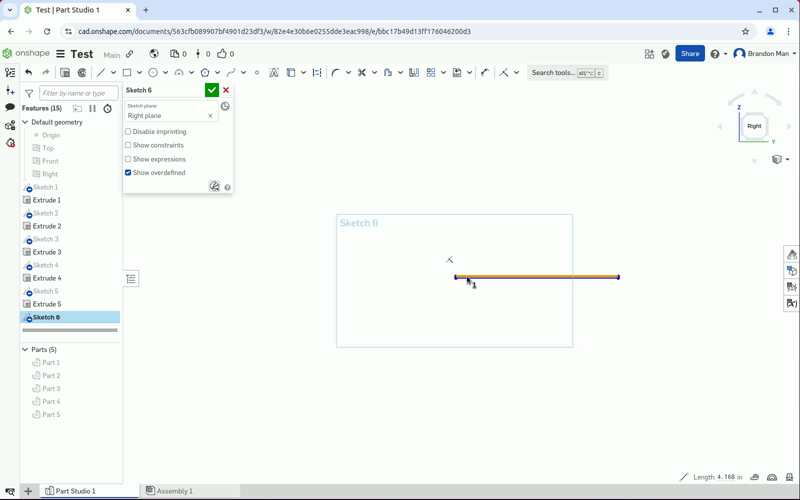
scroll(-6)
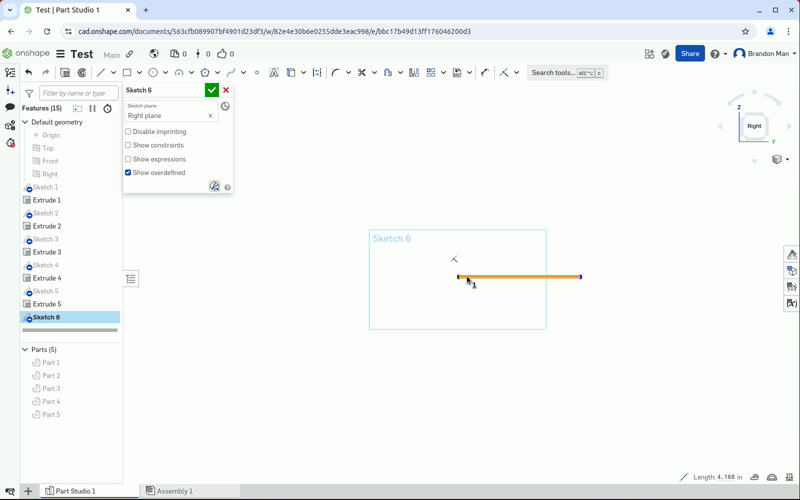
scroll(-6)
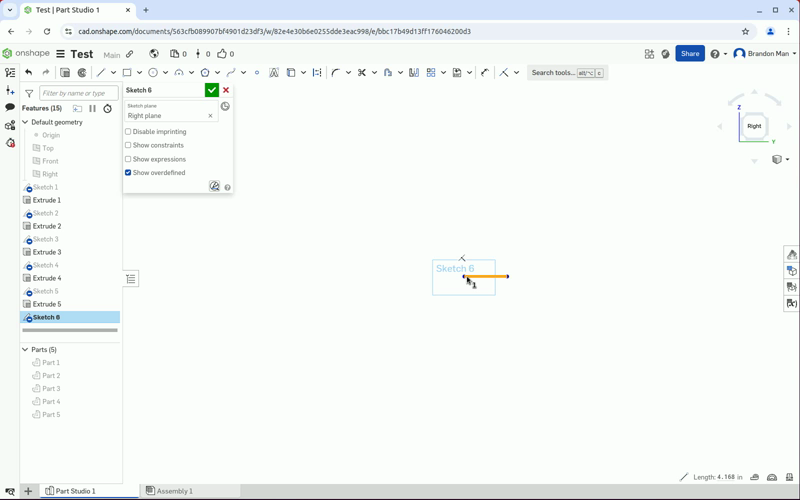
mouse_move(73, 352)
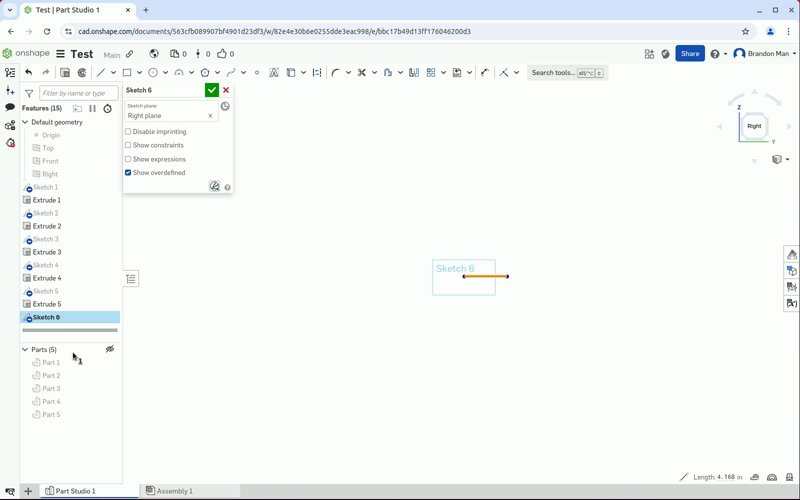
key(shift+y)
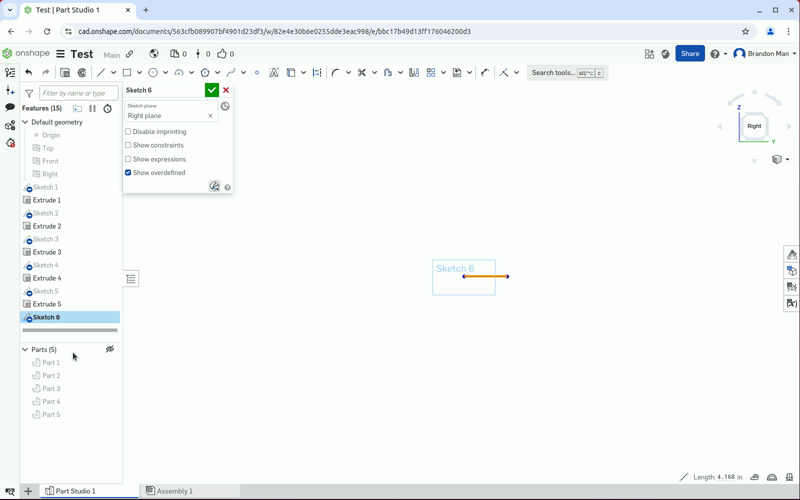
key(shift+e)
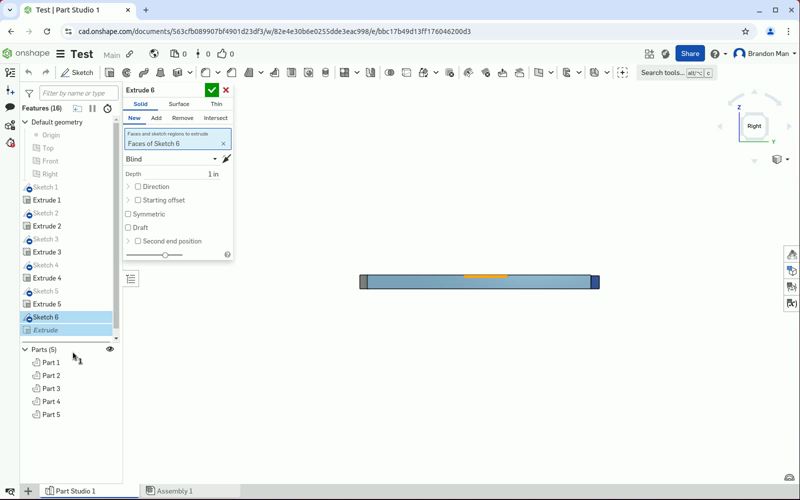
mouse_move(143, 106)
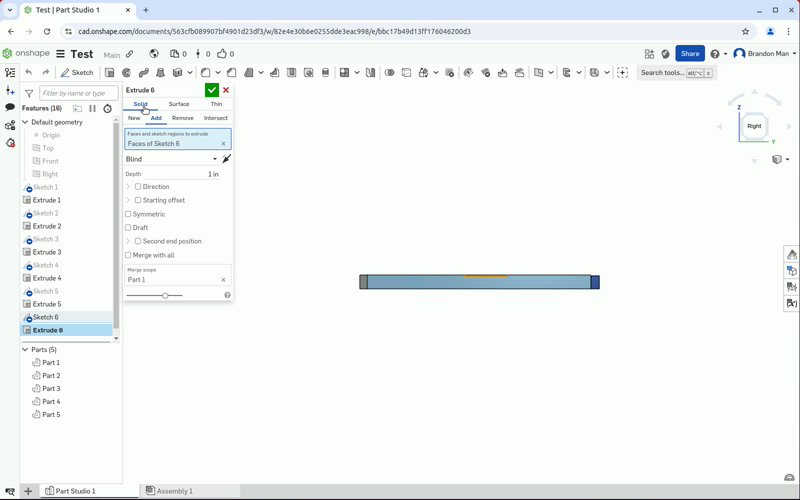
click(143, 106)
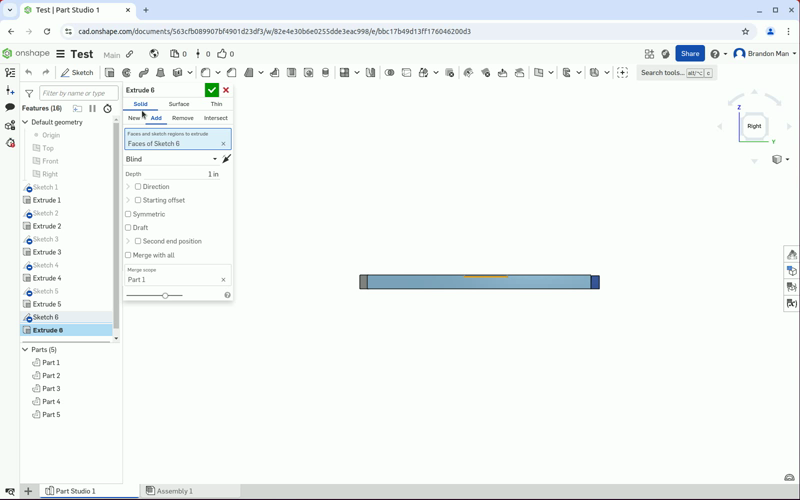
mouse_move(137, 120)
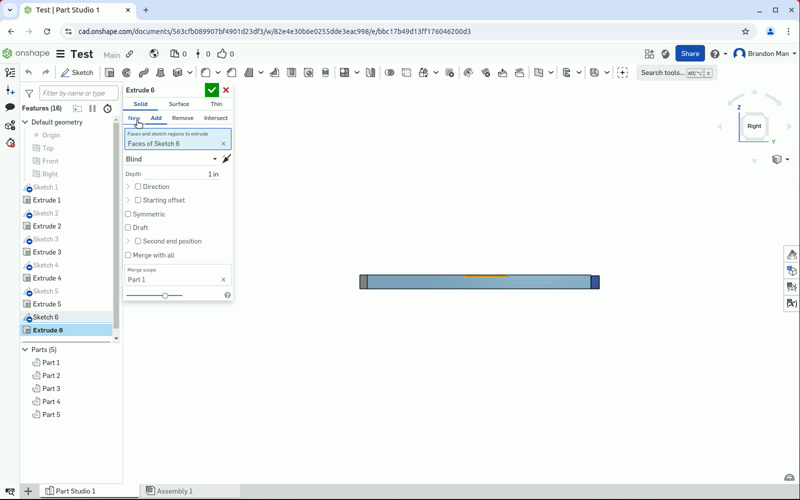
click(137, 120)
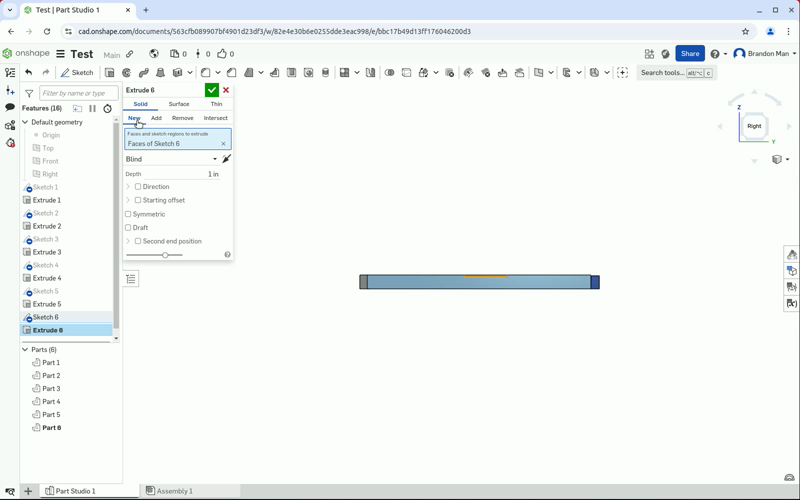
key(tab, 4)
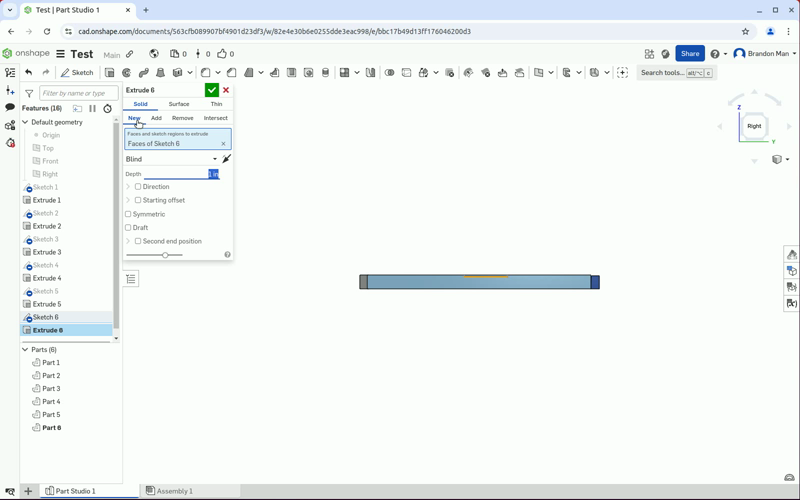
text(0.481)
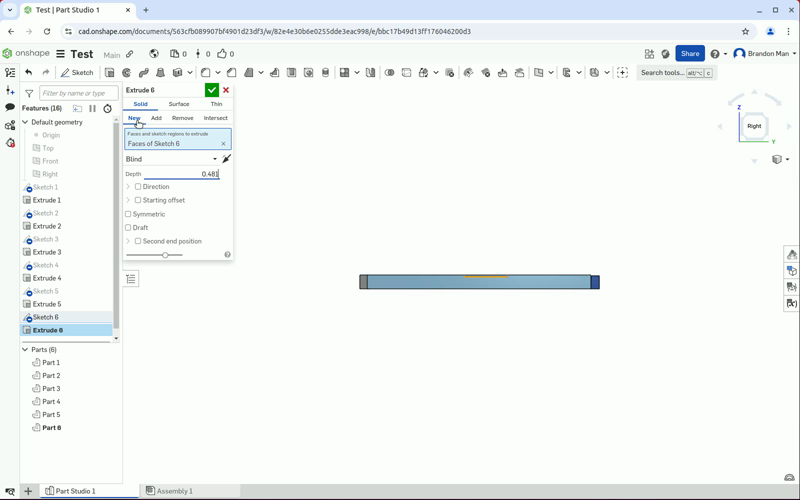
key(enter)
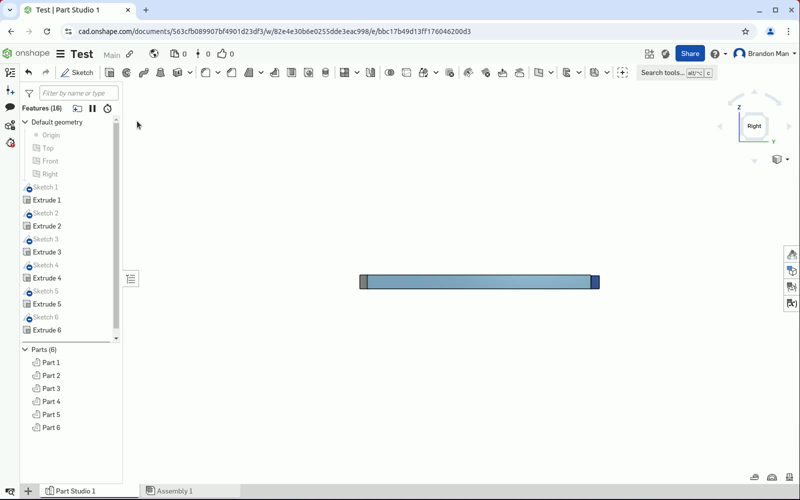
key(shift+h)
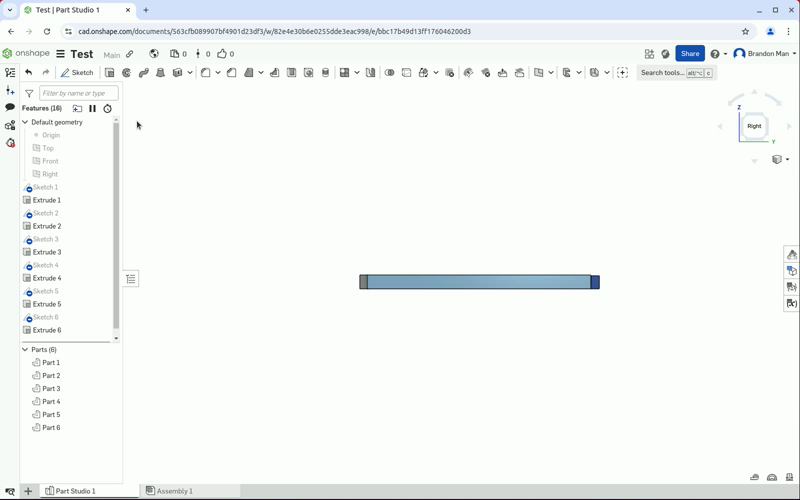
key(shift+h)
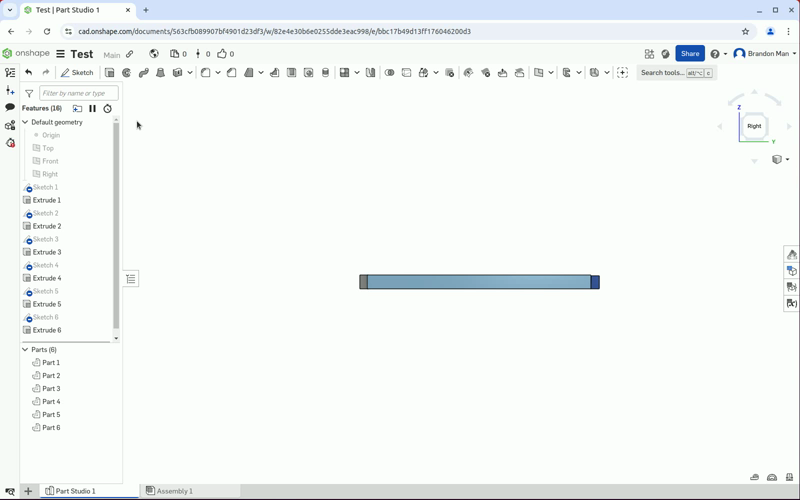
mouse_move(69, 189)
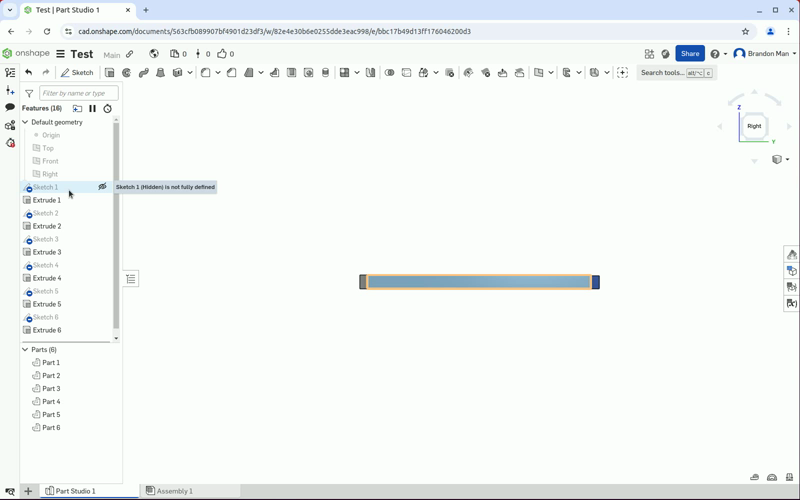
click(69, 189)
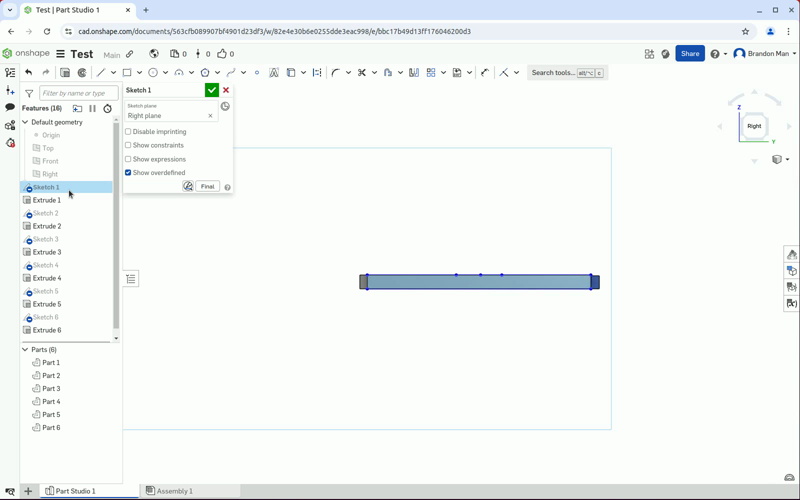
mouse_move(229, 92)
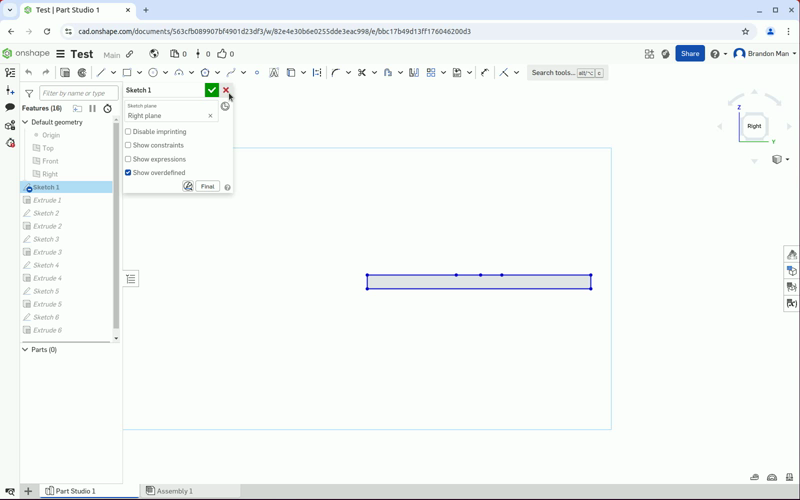
click(229, 92)
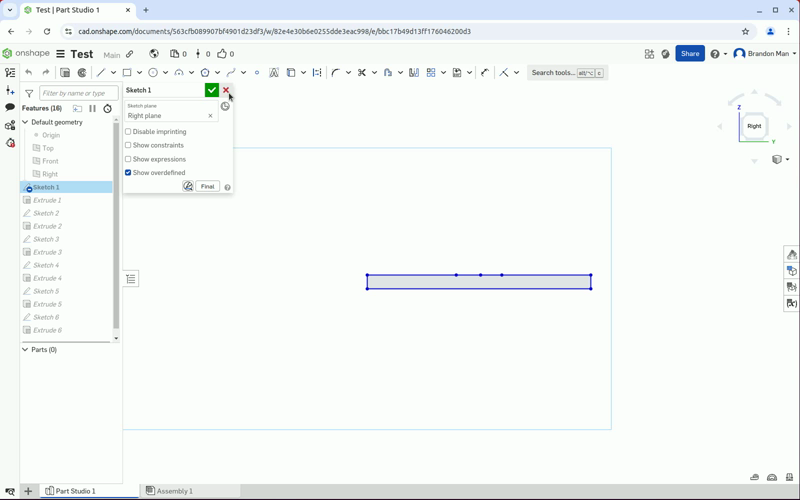
key(shift+s)
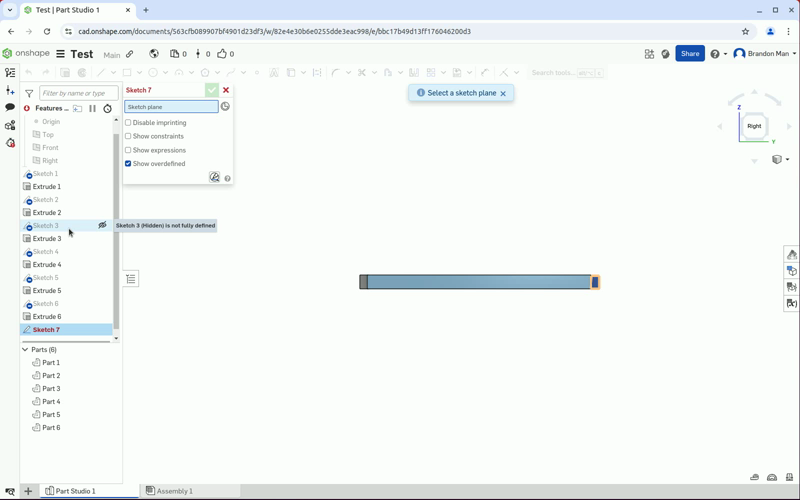
scroll(3)
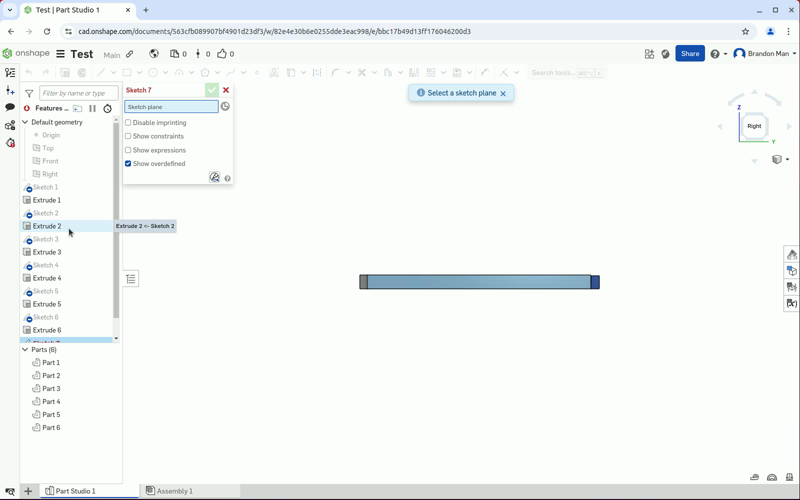
mouse_move(69, 176)
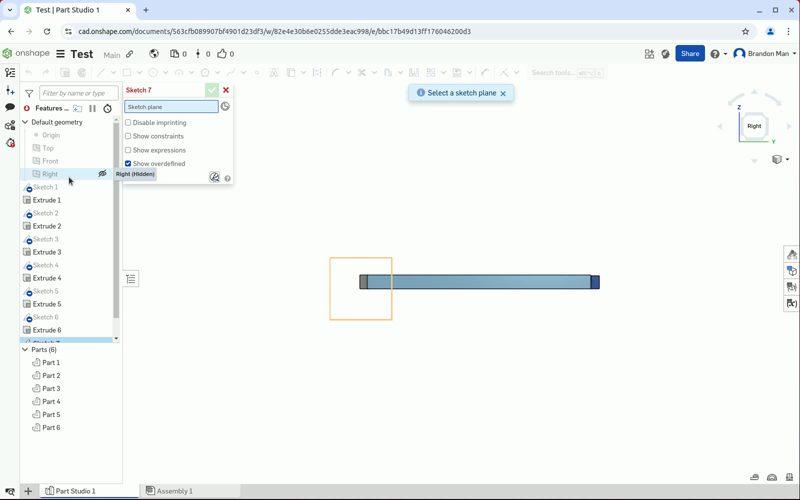
click(69, 176)
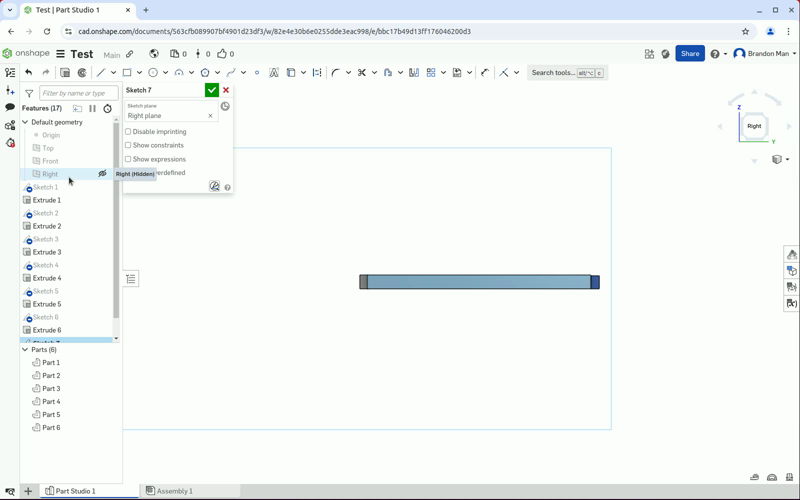
mouse_move(73, 352)
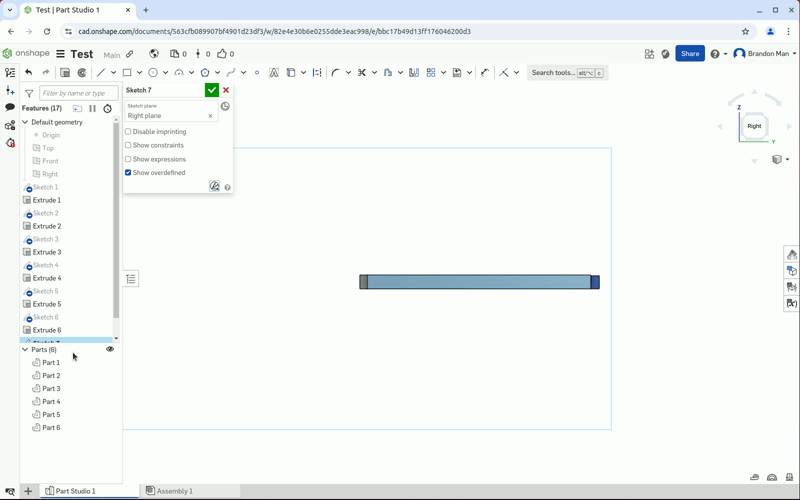
key(y)
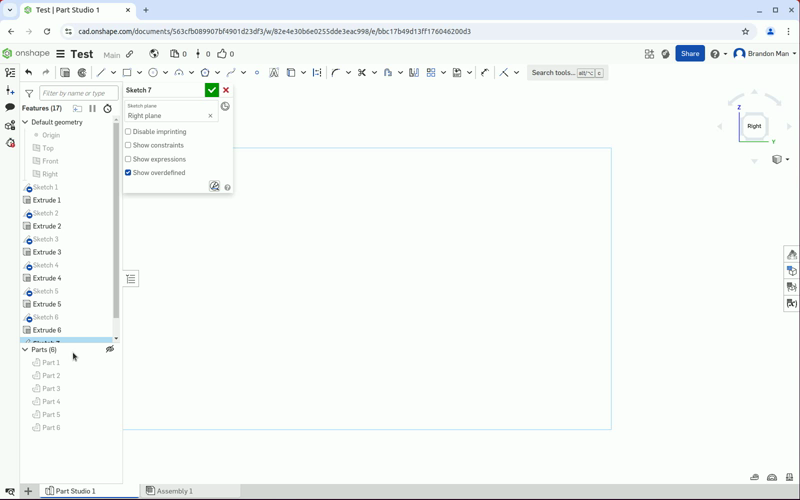
key(l)
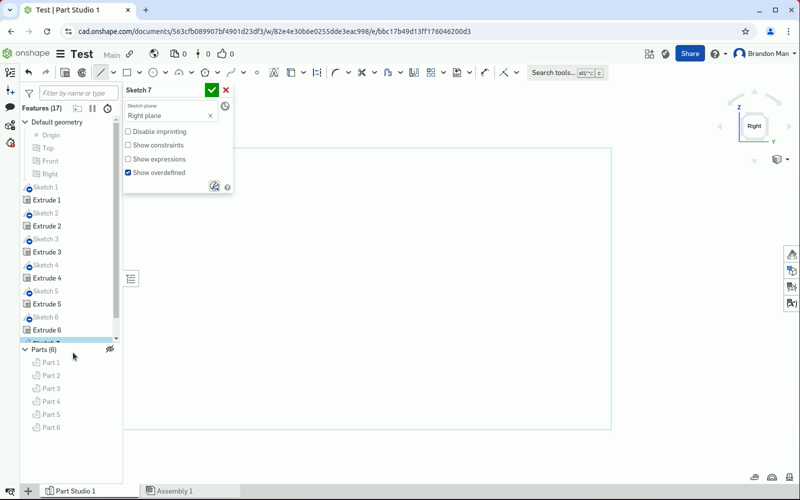
key_down(shift)
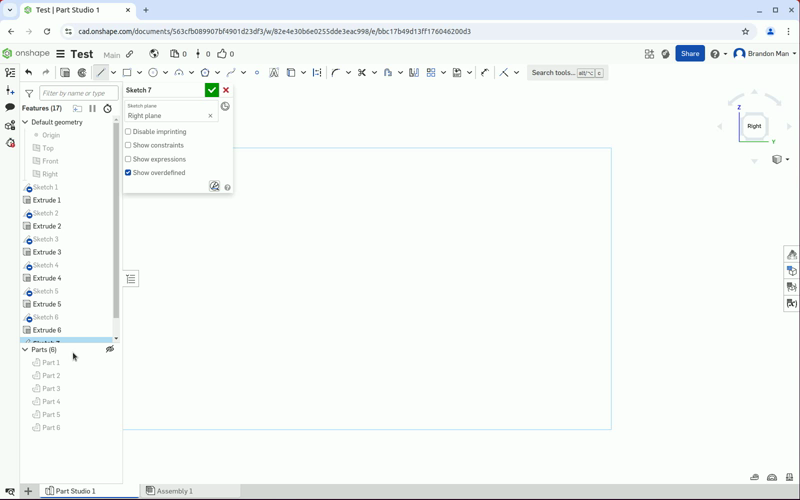
mouse_move(527, 276)
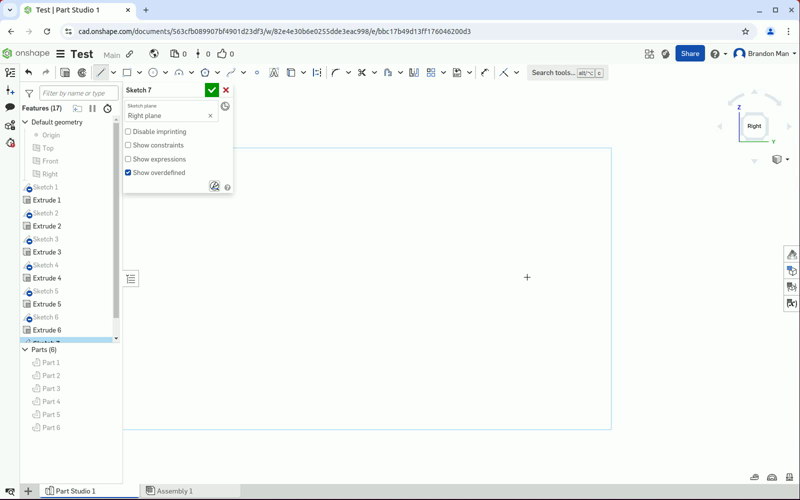
click(527, 276)
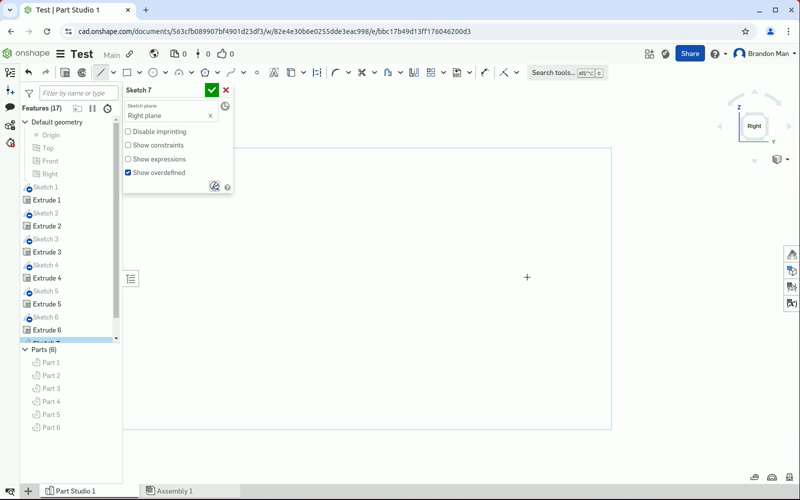
key_up(shift)
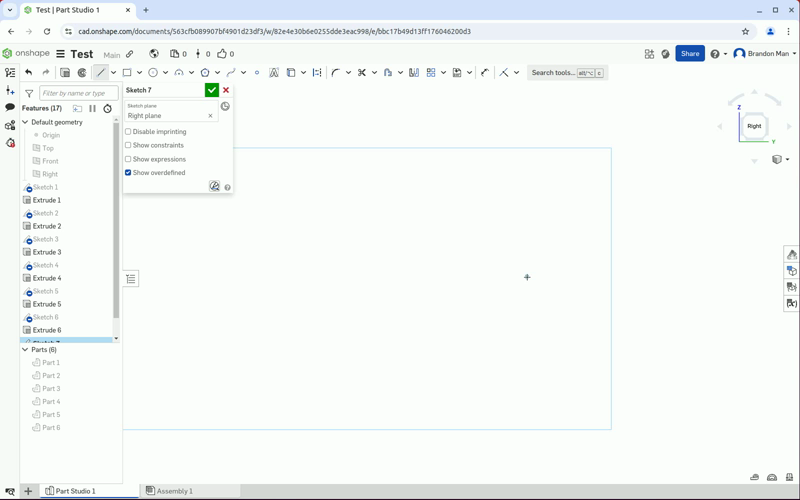
key_down(shift)
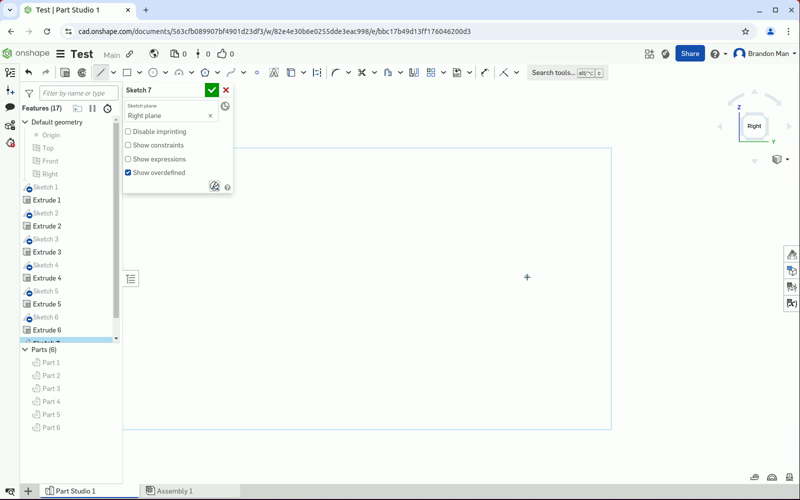
mouse_move(557, 276)
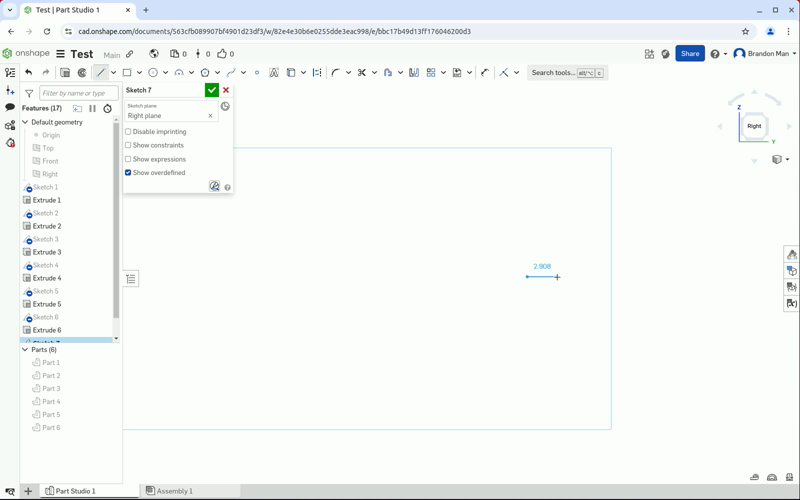
mouse_move(570, 276)
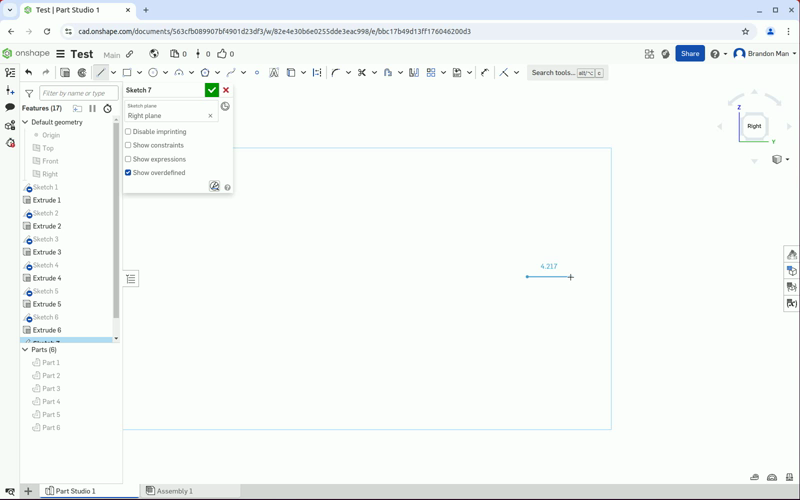
click(570, 276)
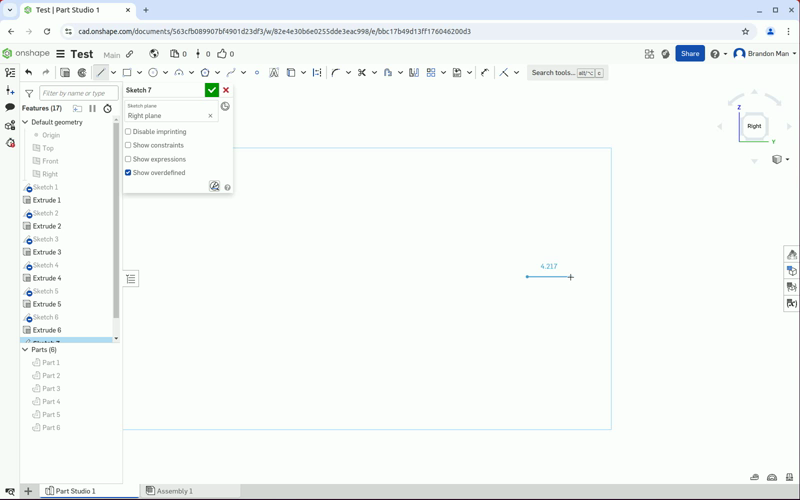
key_up(shift)
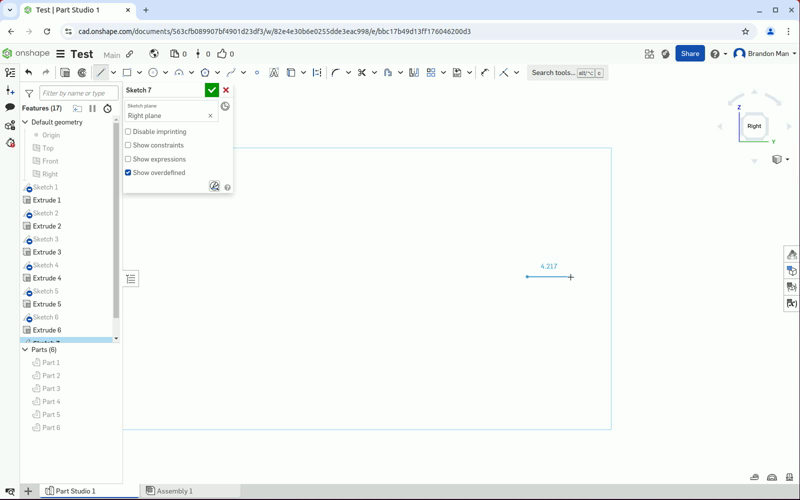
key_down(shift)
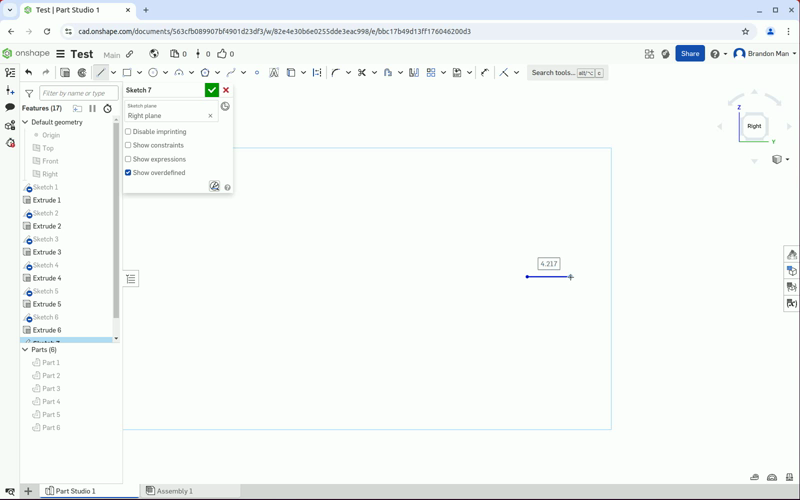
mouse_move(589, 276)
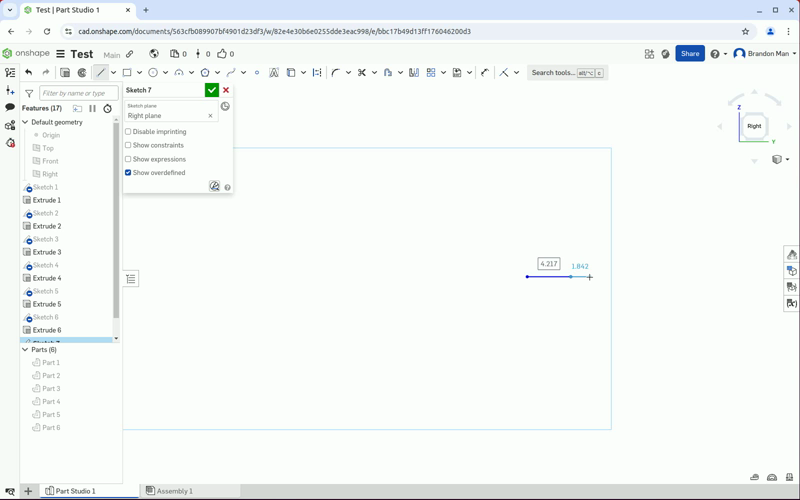
mouse_move(570, 276)
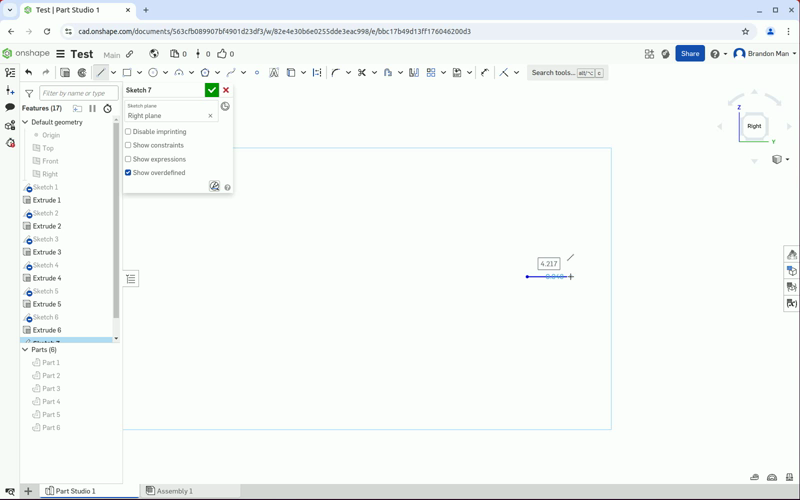
scroll(6)
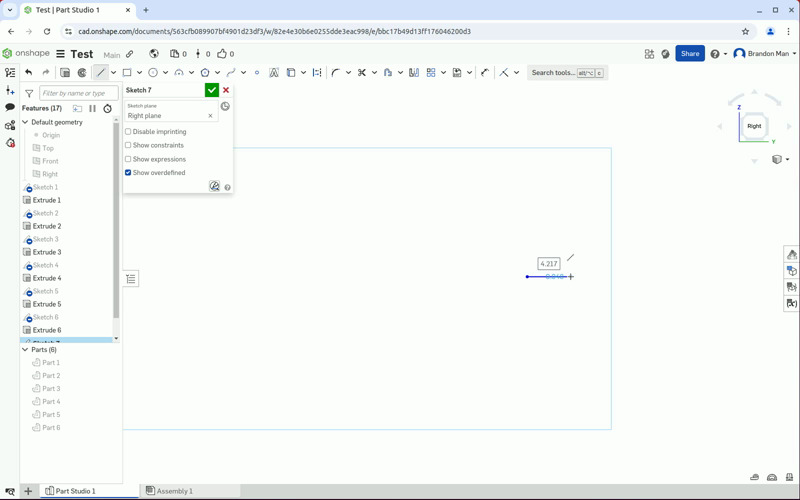
scroll(6)
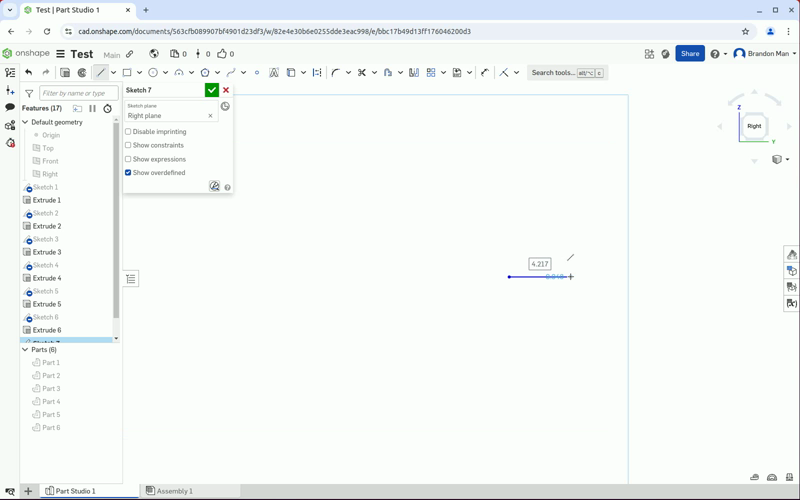
scroll(6)
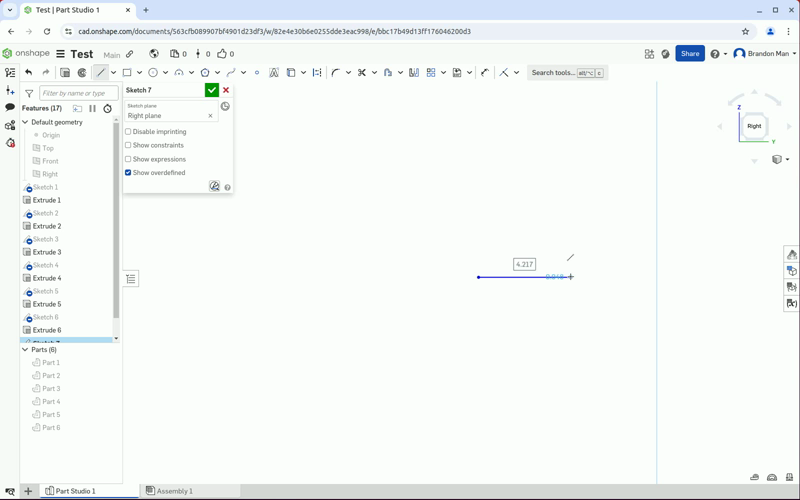
scroll(6)
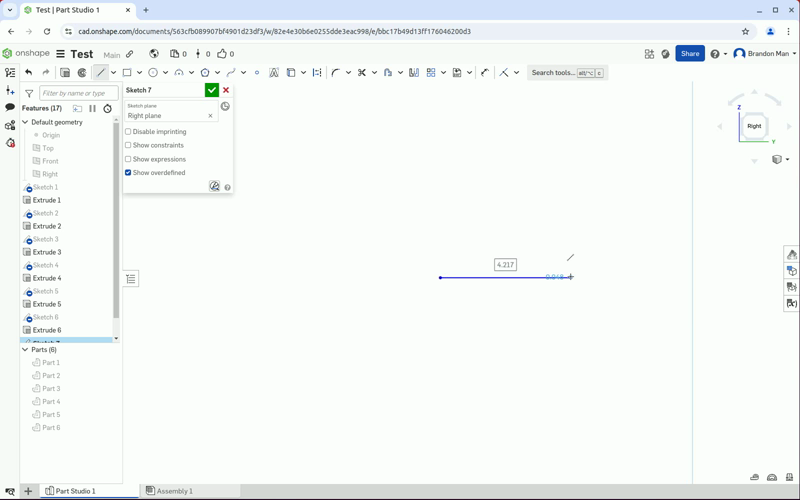
scroll(6)
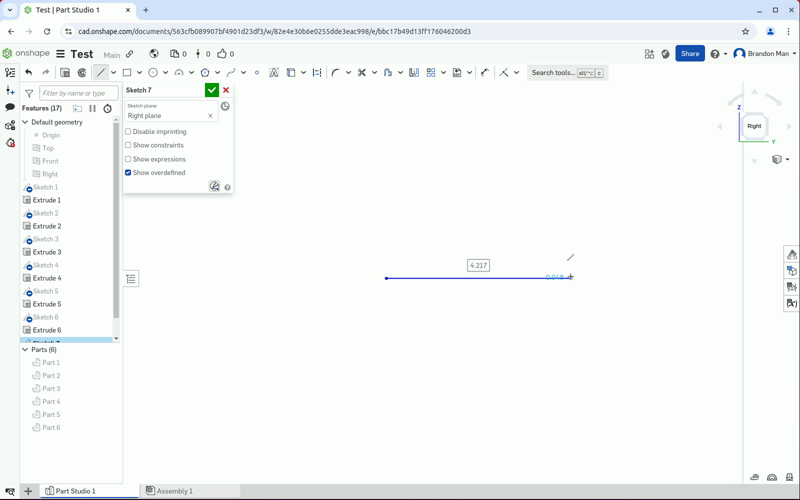
scroll(6)
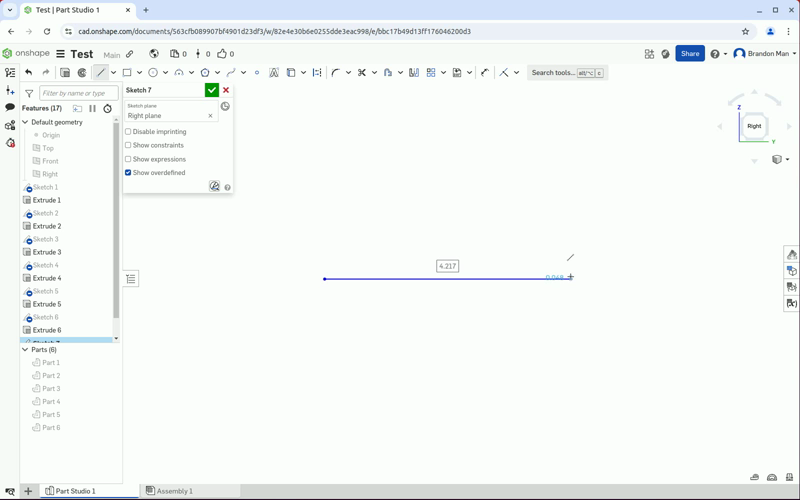
scroll(6)
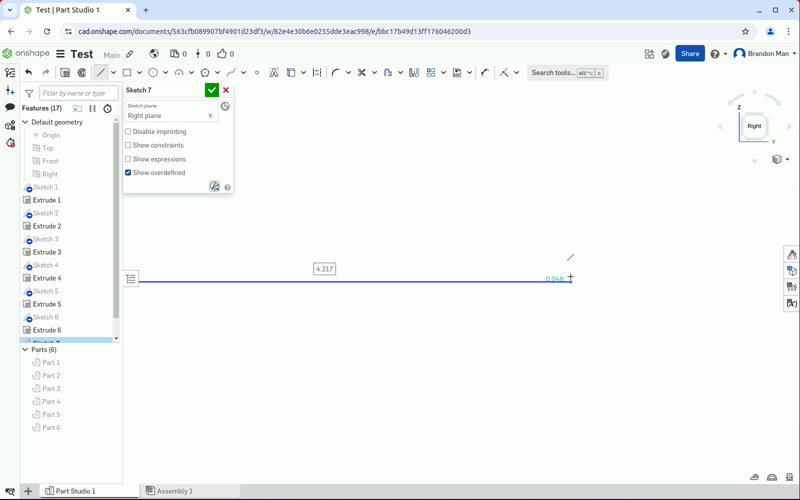
click(570, 276)
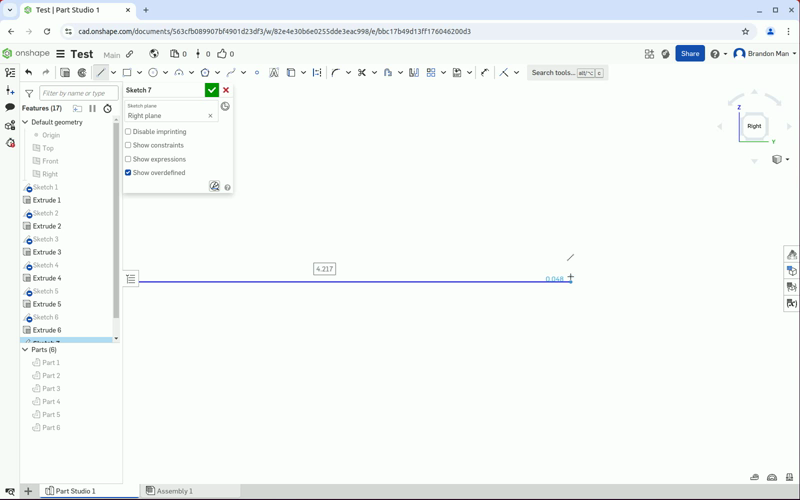
scroll(-6)
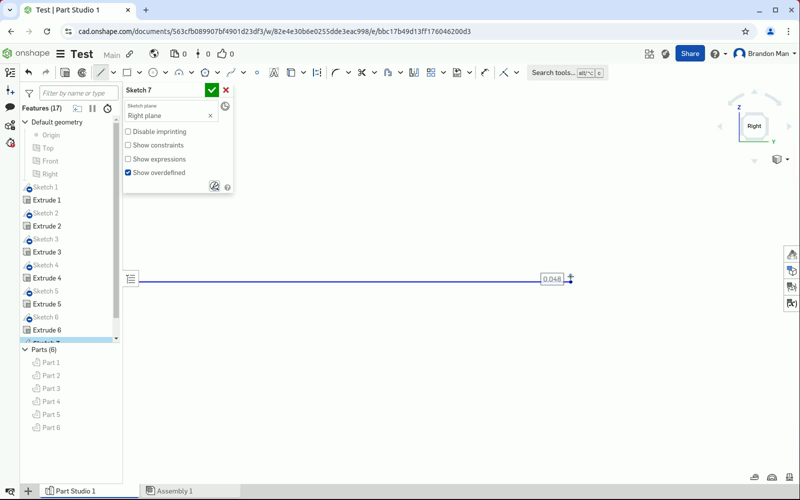
scroll(-6)
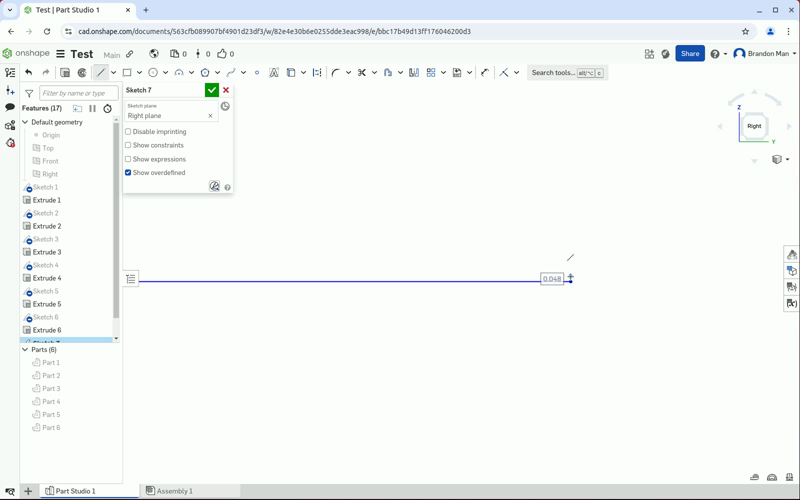
scroll(-6)
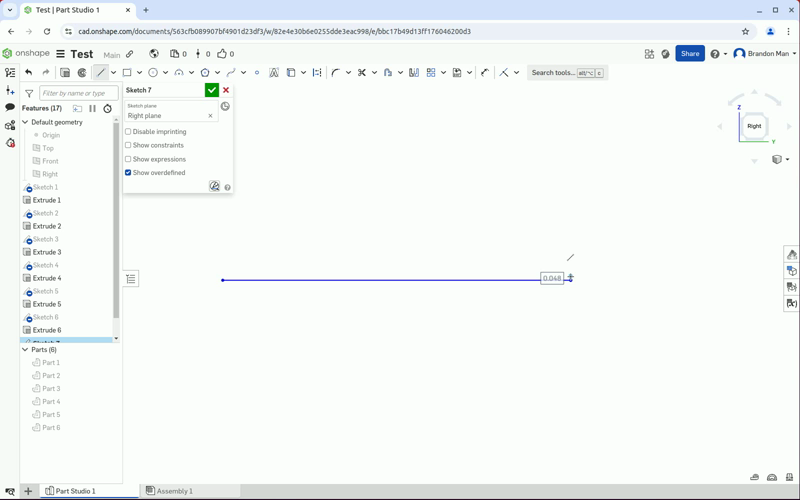
scroll(-6)
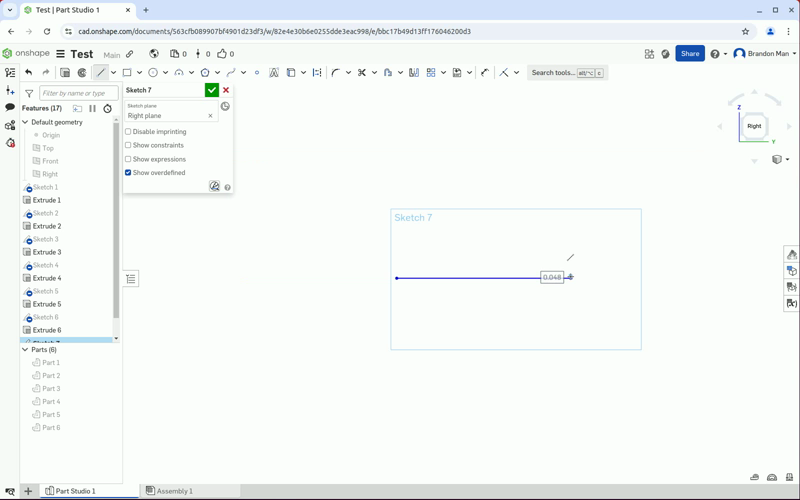
scroll(-6)
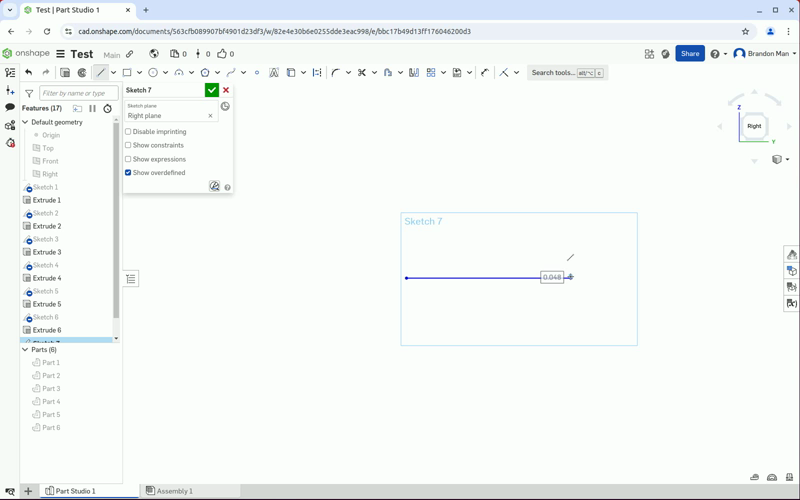
scroll(-6)
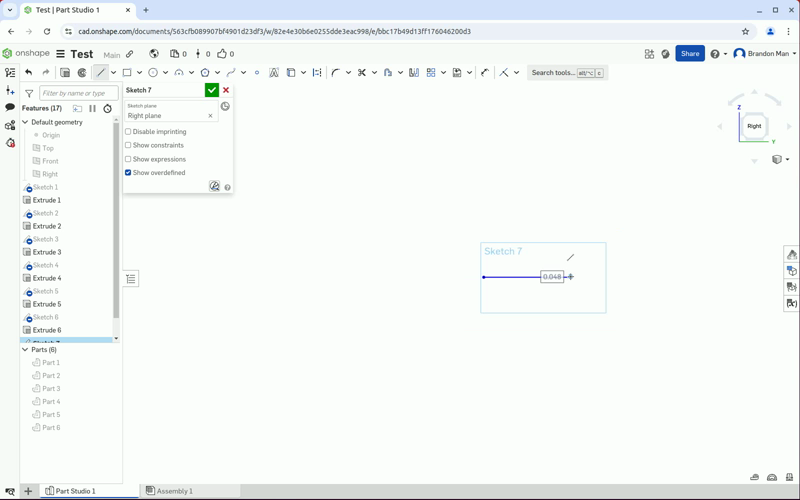
scroll(-6)
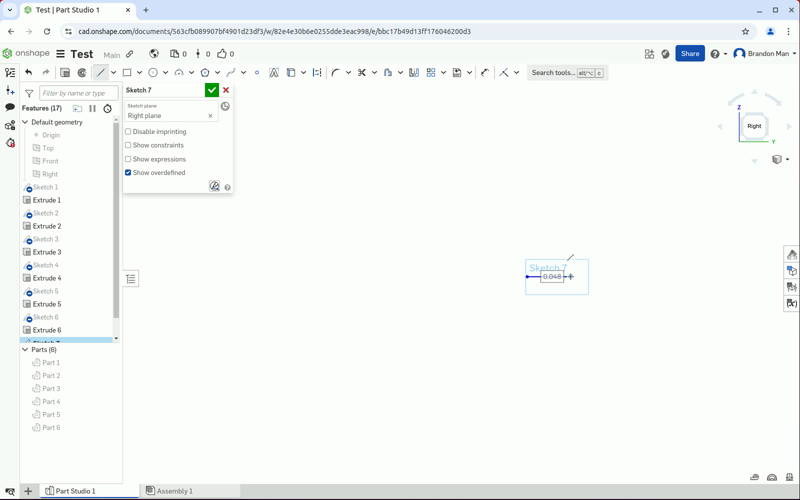
key_up(shift)
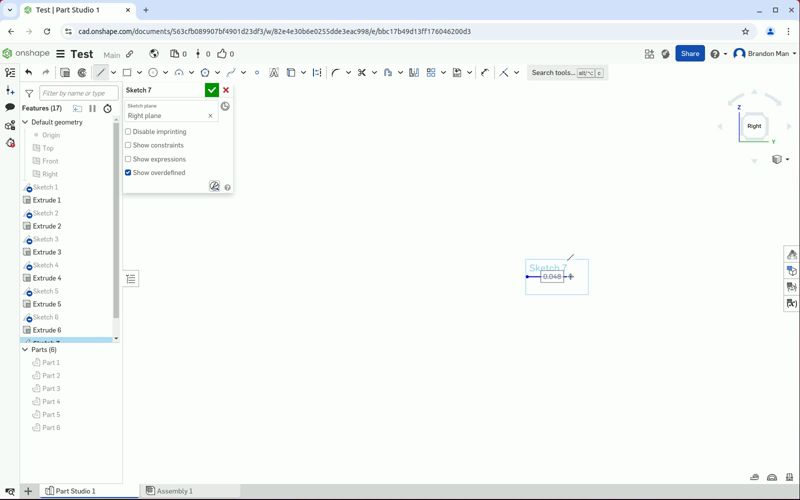
key_down(shift)
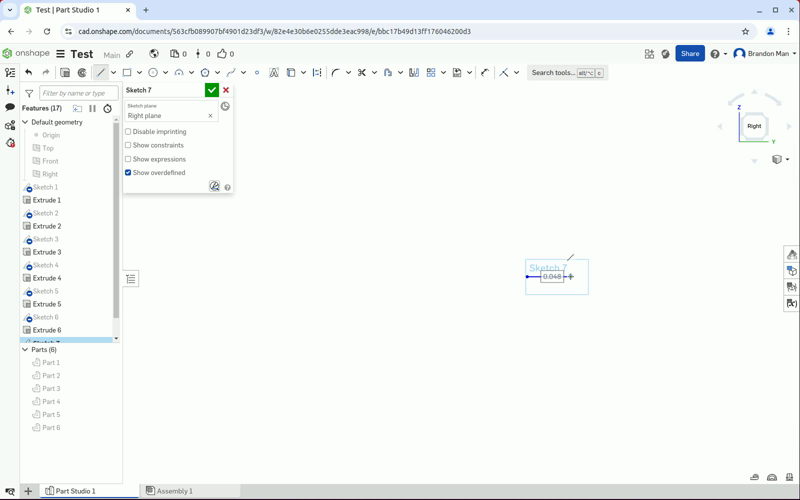
mouse_move(589, 276)
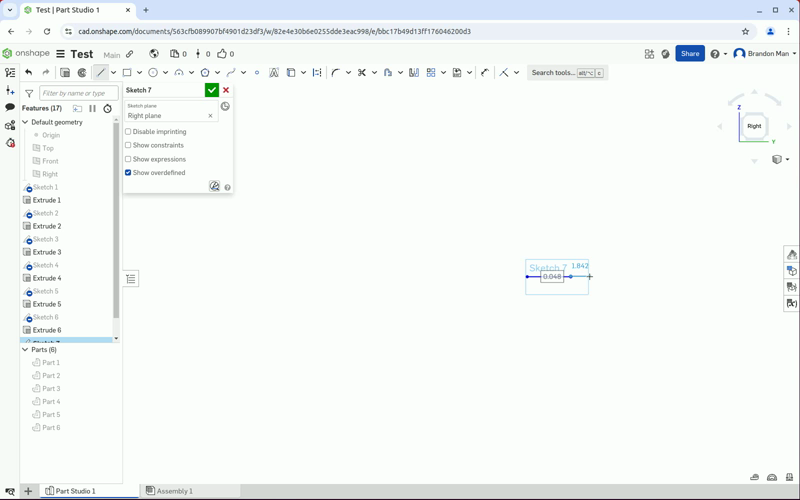
mouse_move(527, 276)
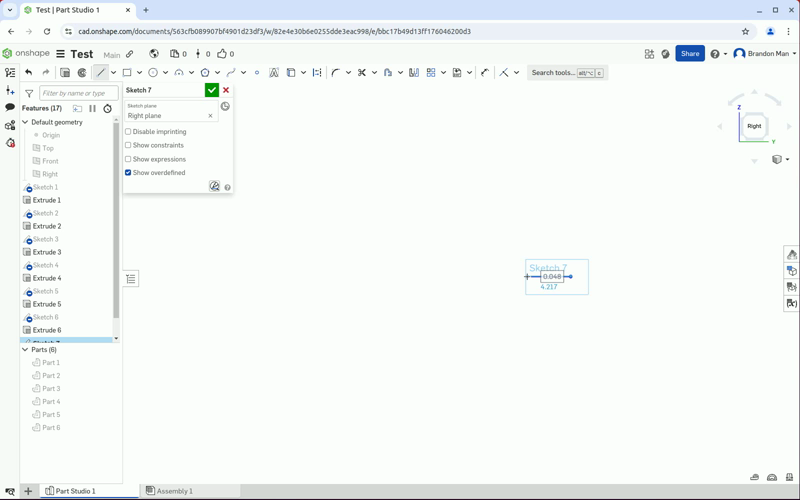
scroll(6)
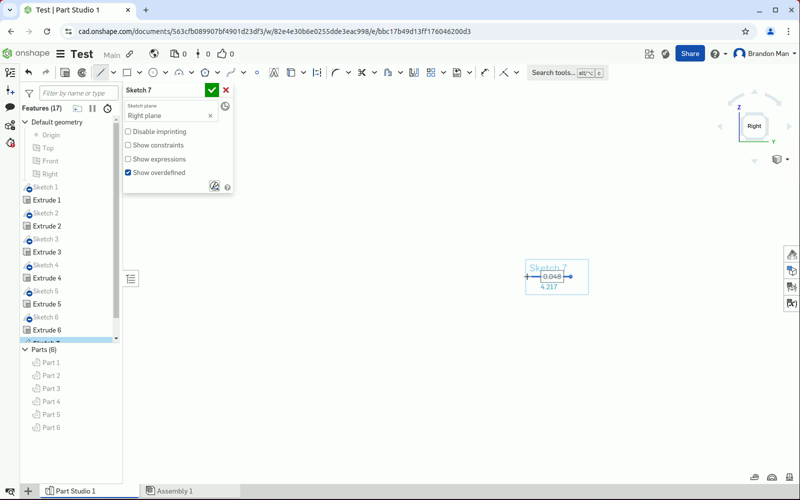
scroll(6)
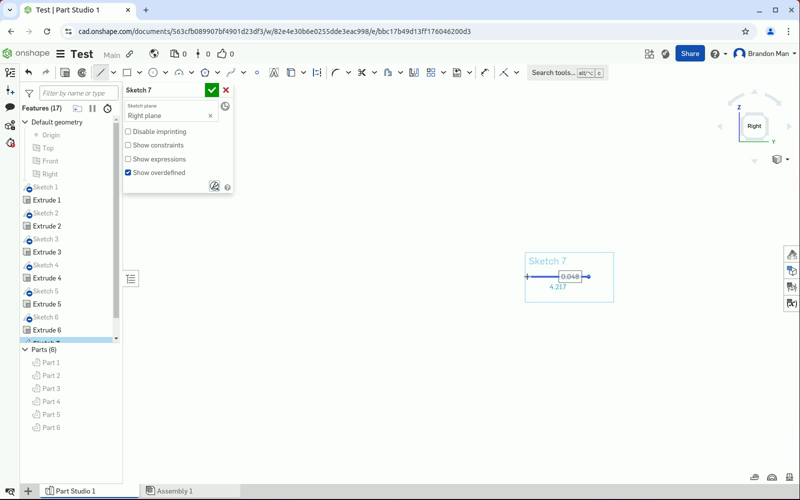
scroll(6)
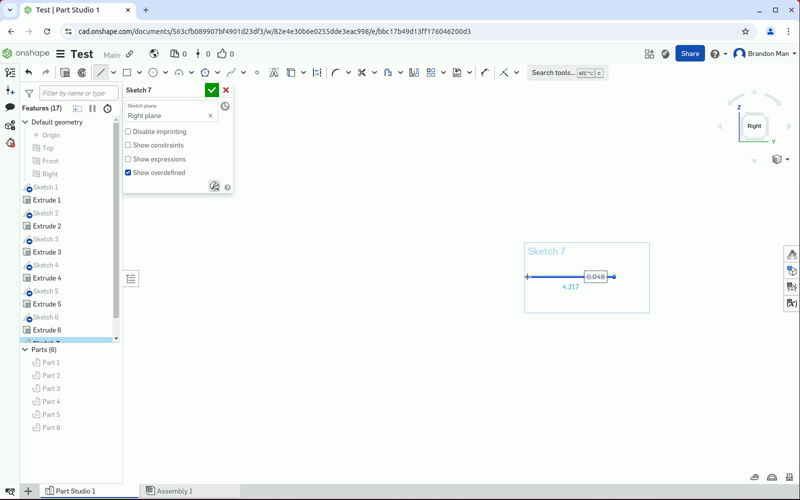
scroll(6)
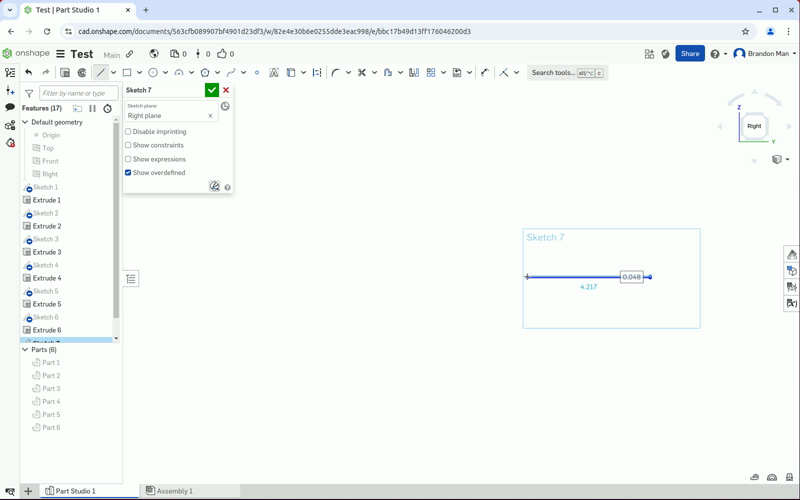
scroll(6)
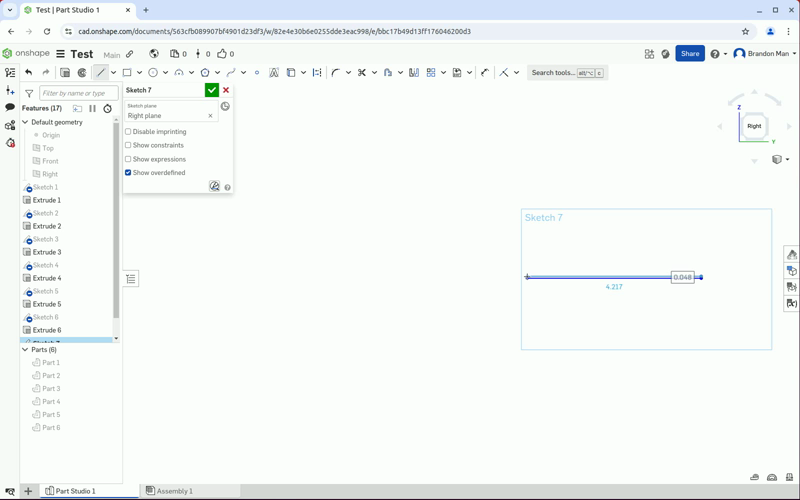
scroll(6)
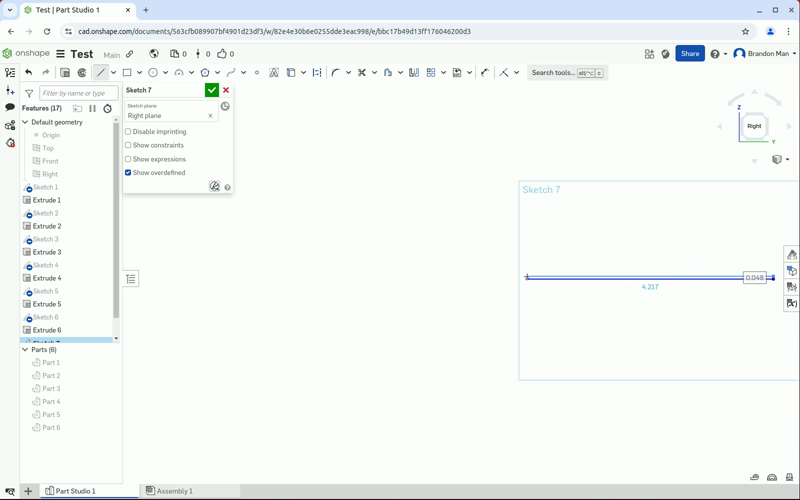
scroll(6)
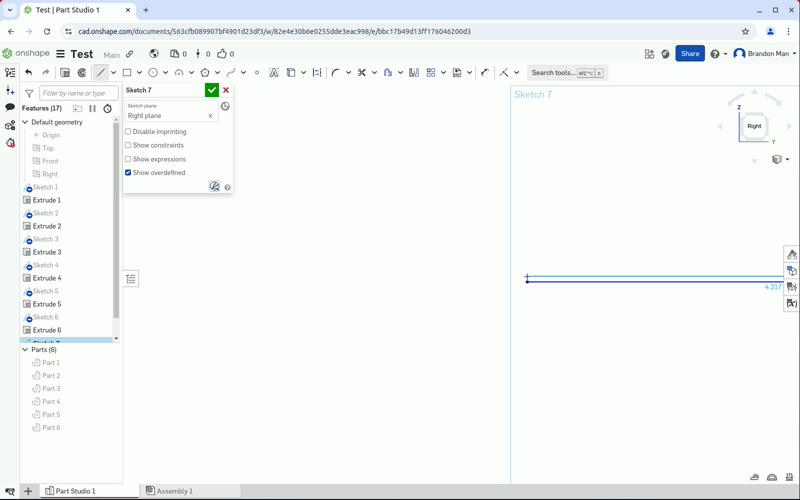
click(527, 276)
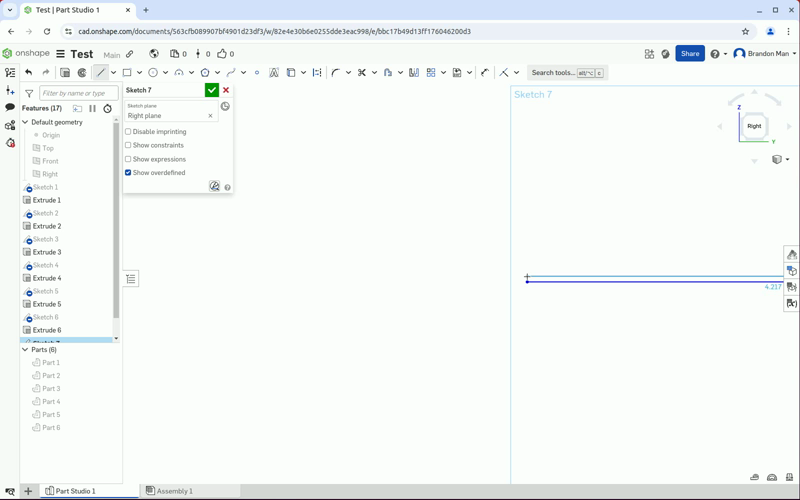
scroll(-6)
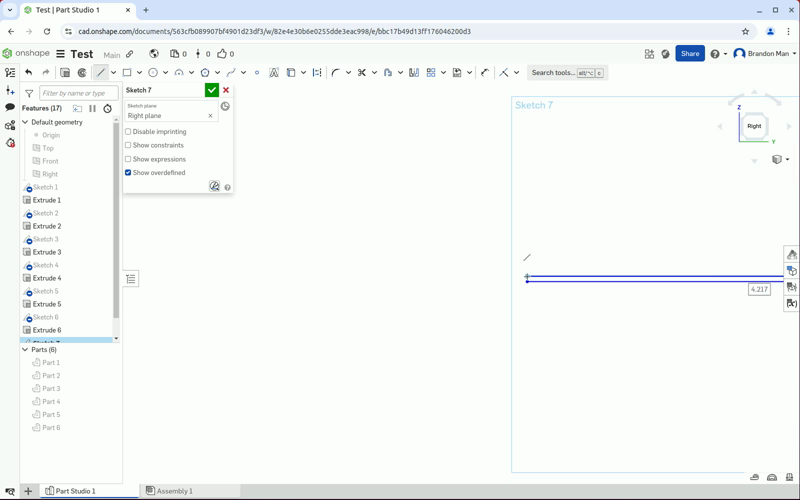
scroll(-6)
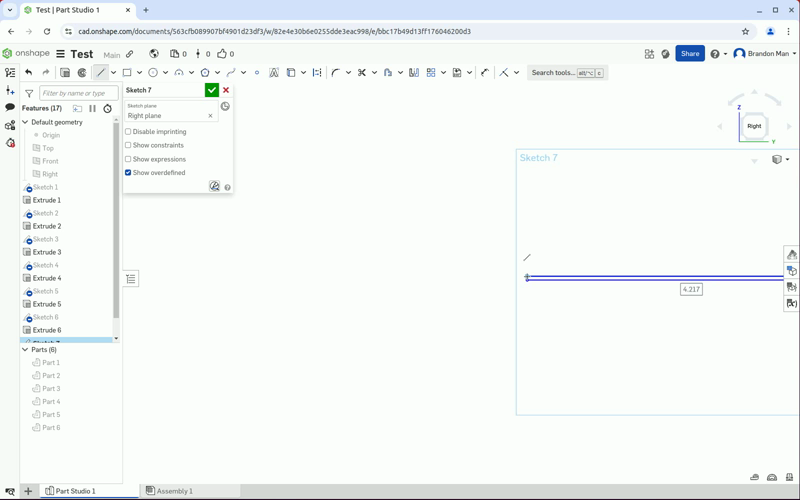
scroll(-6)
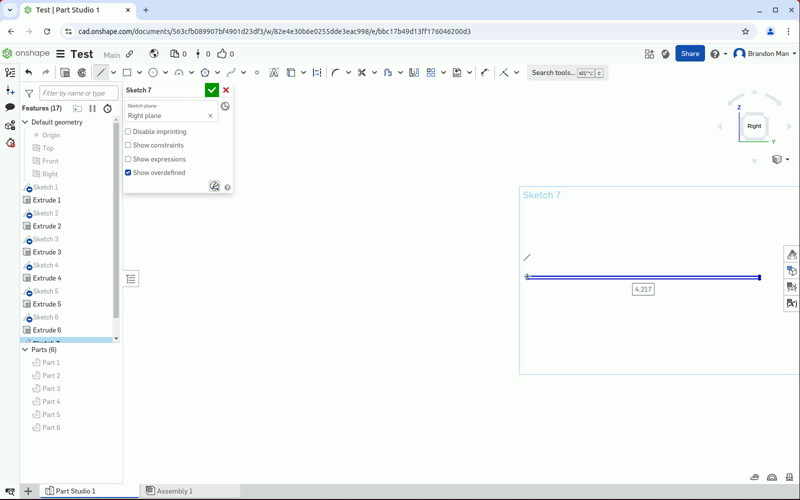
scroll(-6)
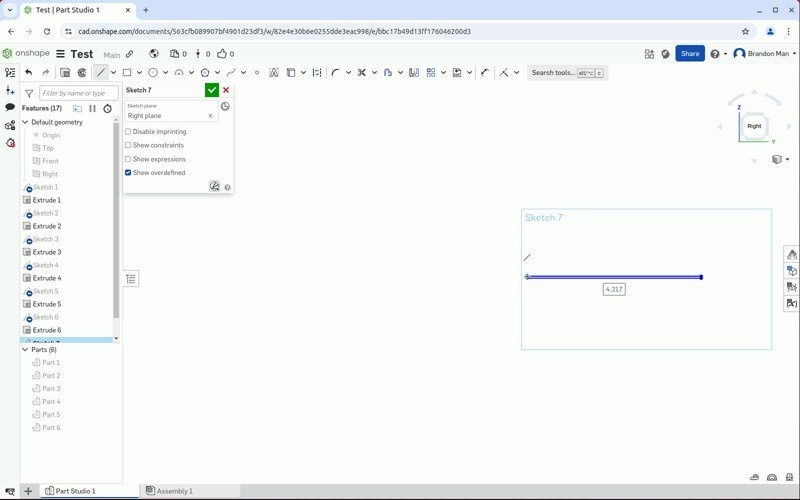
scroll(-6)
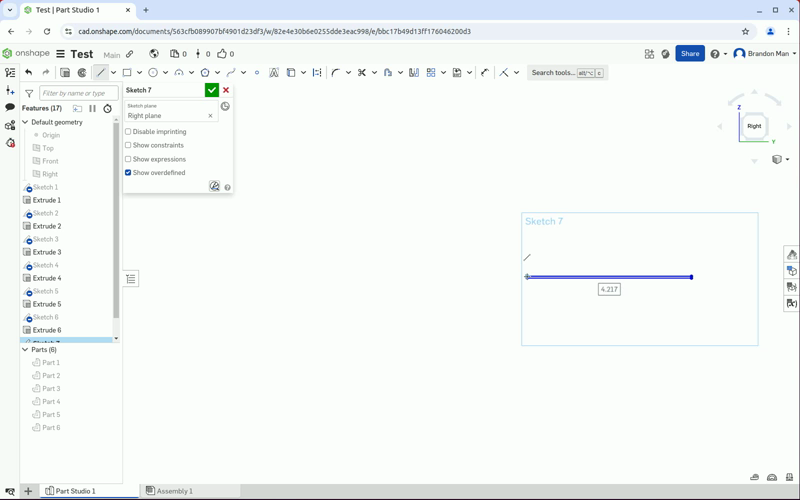
scroll(-6)
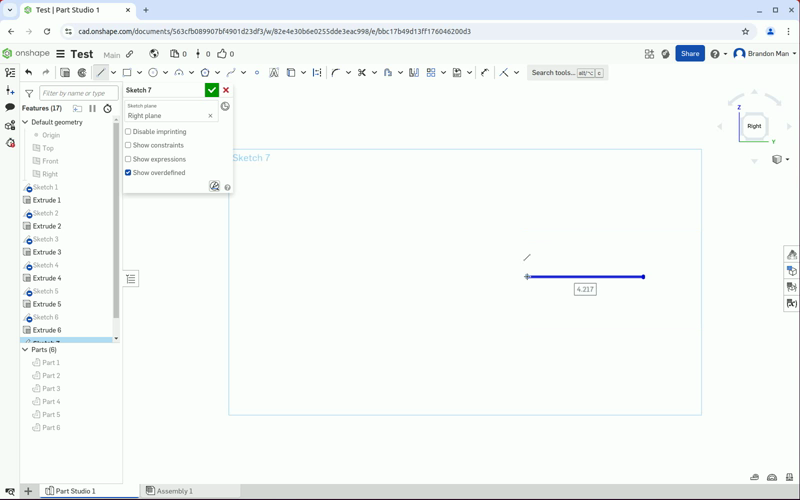
scroll(-6)
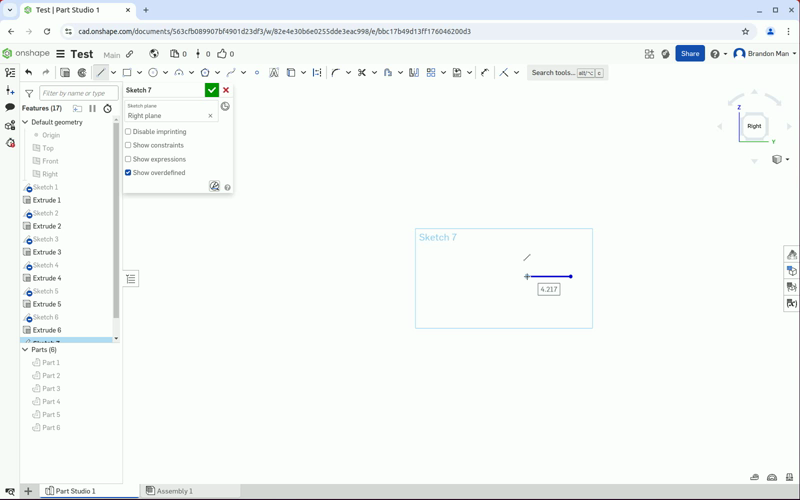
key_up(shift)
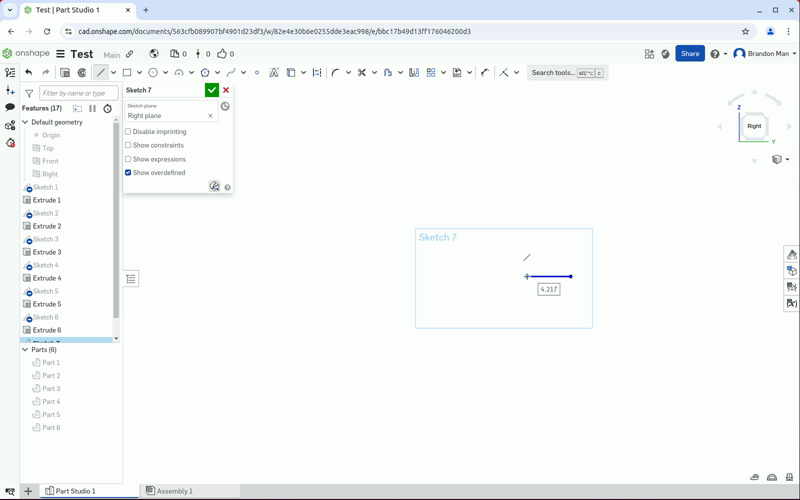
mouse_move(557, 276)
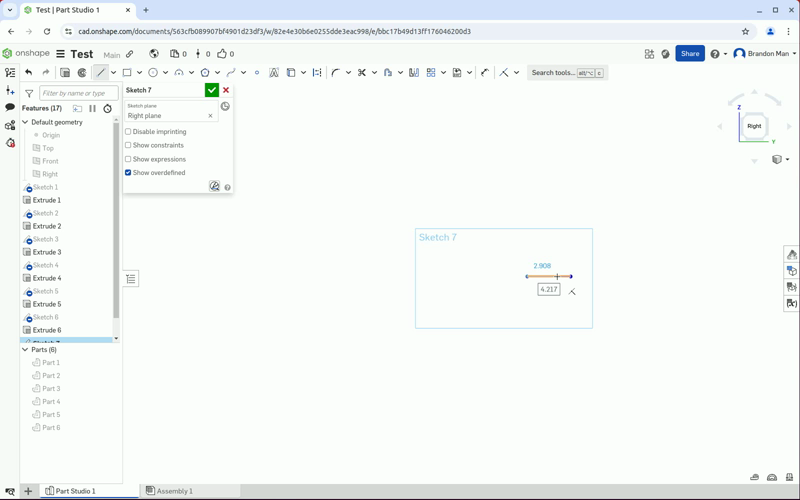
key_down(shift)
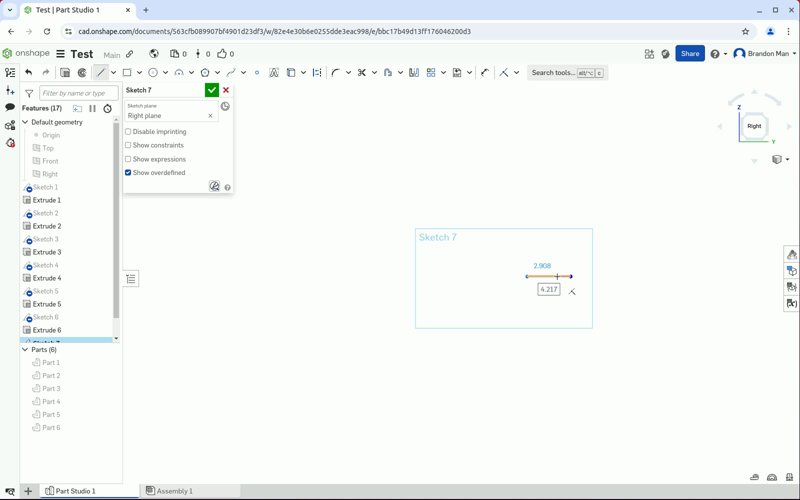
mouse_move(527, 276)
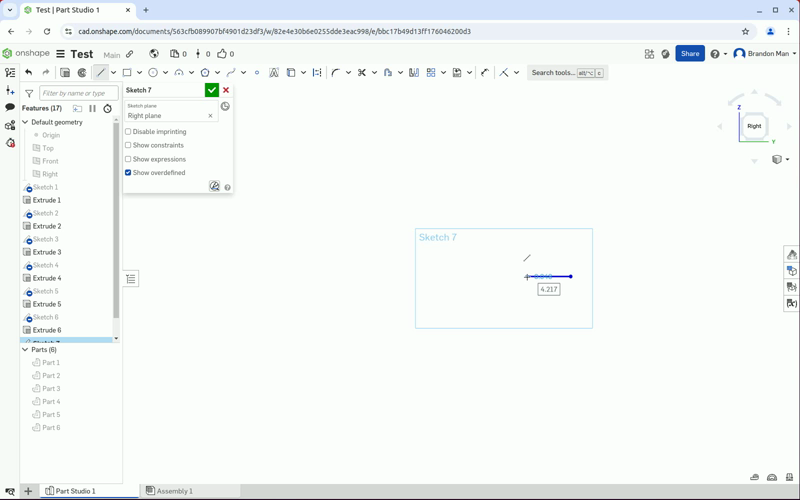
scroll(6)
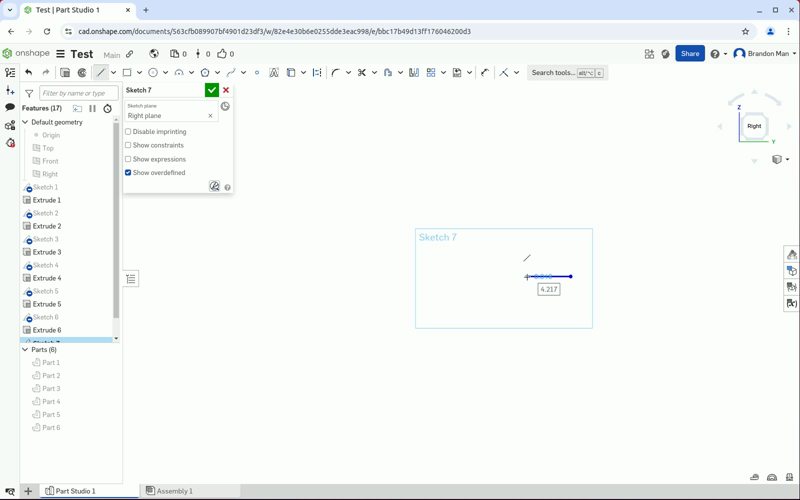
scroll(6)
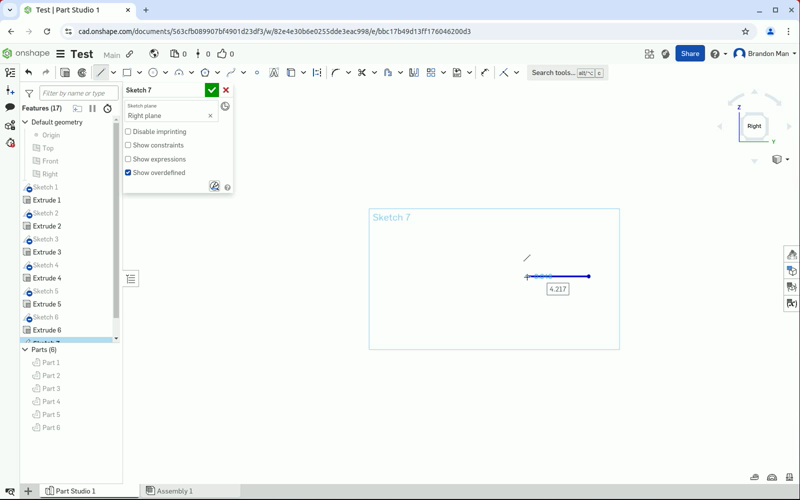
scroll(6)
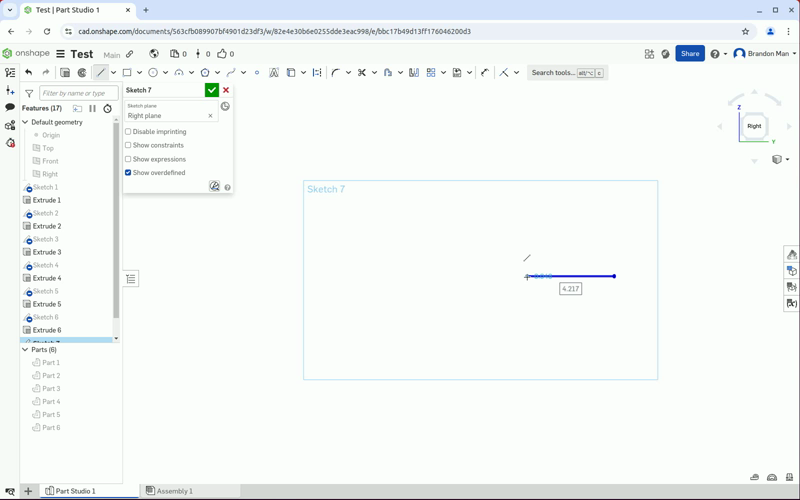
scroll(6)
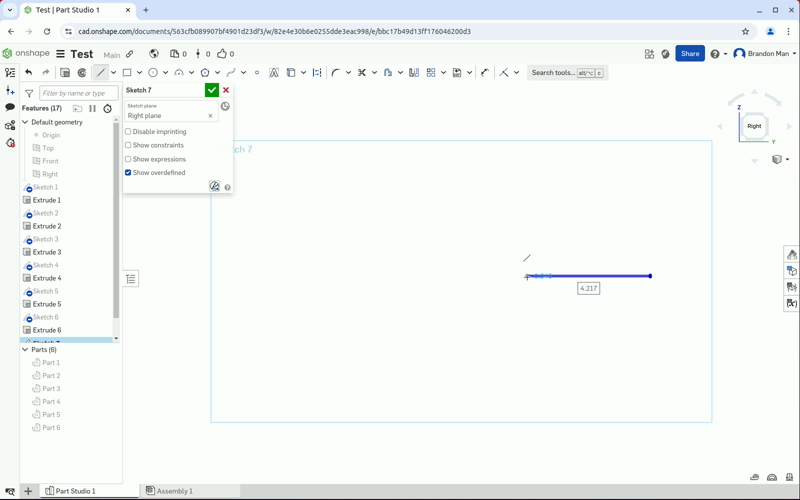
scroll(6)
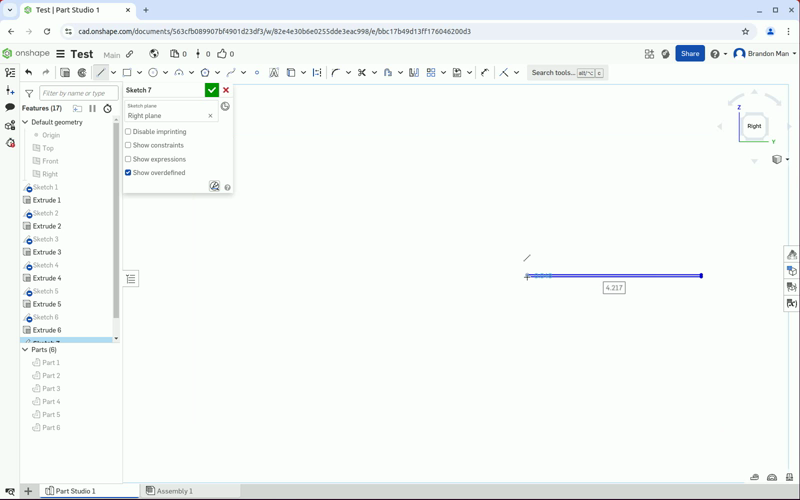
scroll(6)
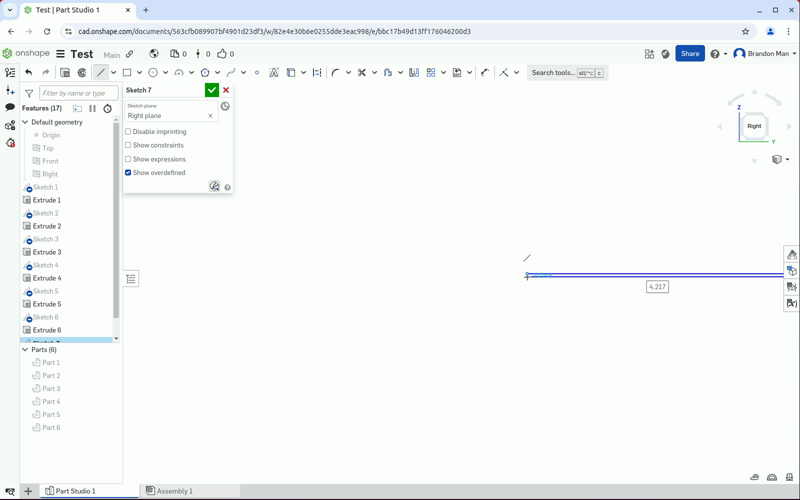
scroll(6)
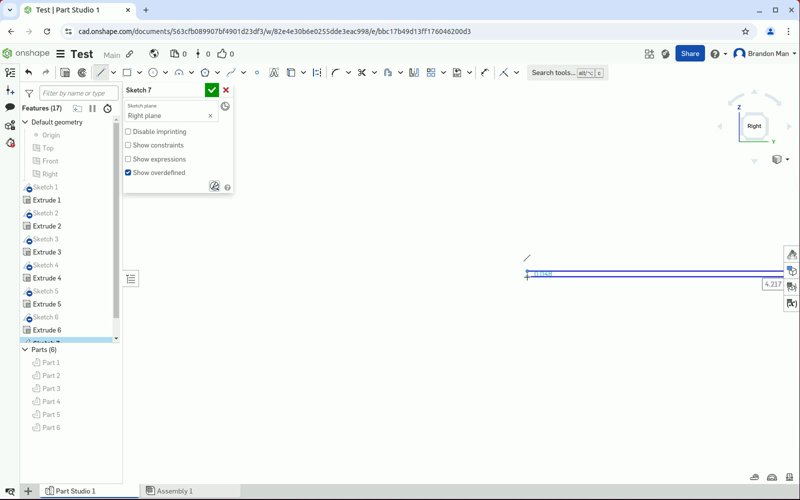
key_up(shift)
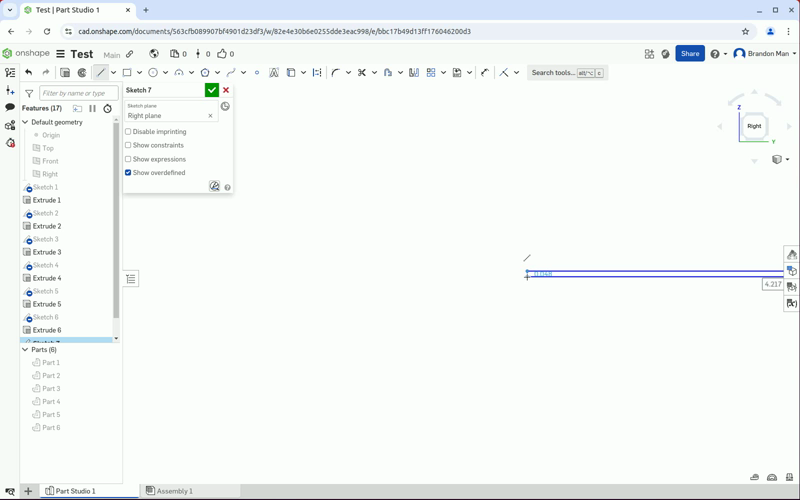
click(527, 276)
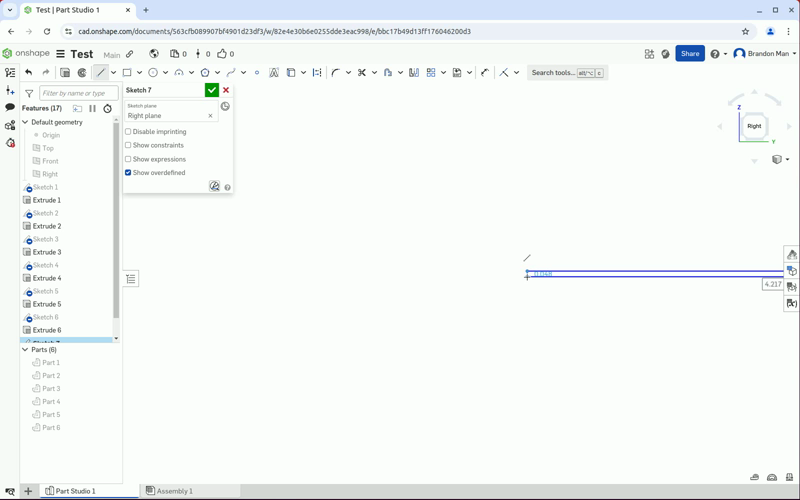
scroll(-6)
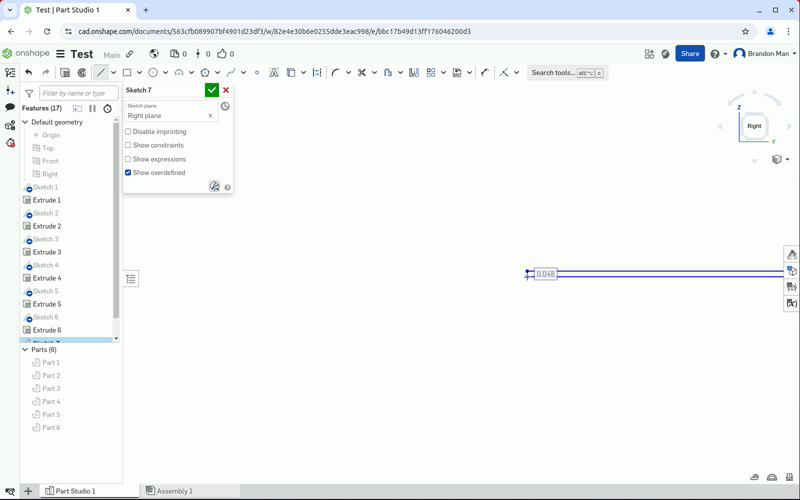
scroll(-6)
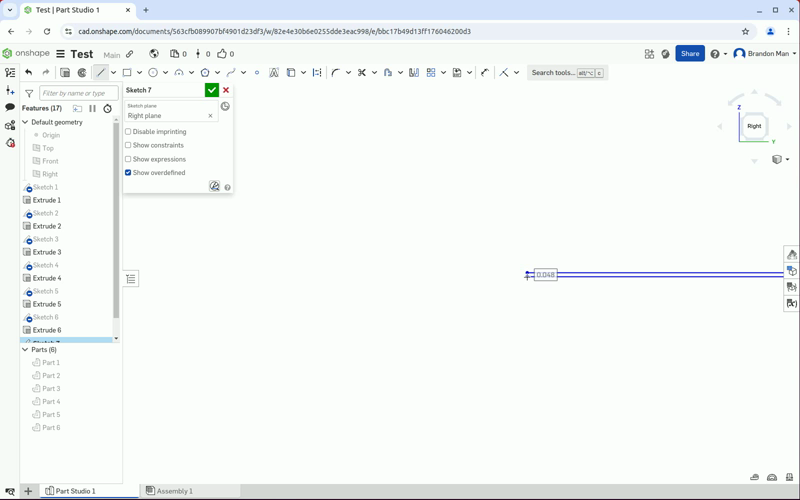
scroll(-6)
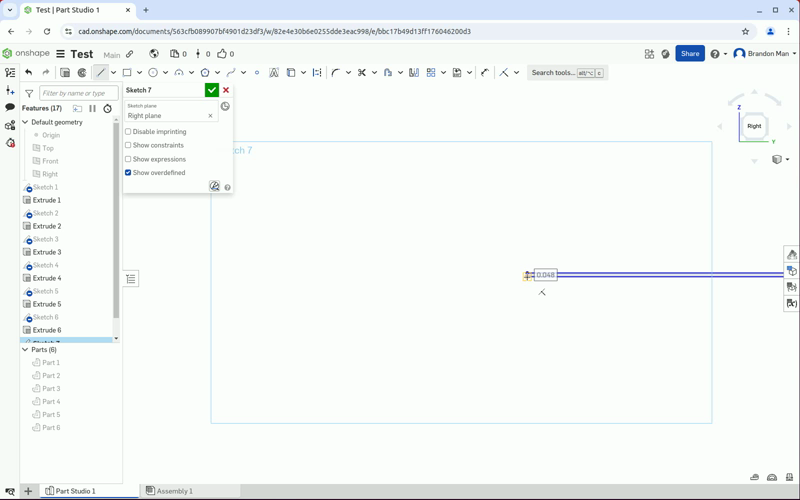
scroll(-6)
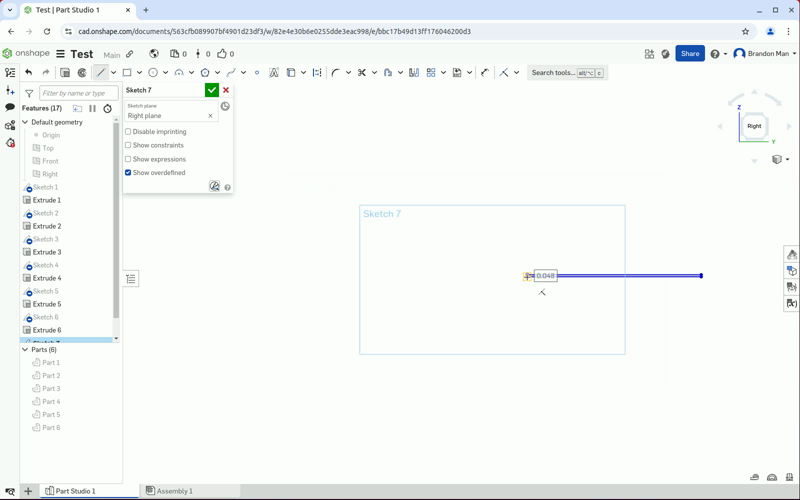
scroll(-6)
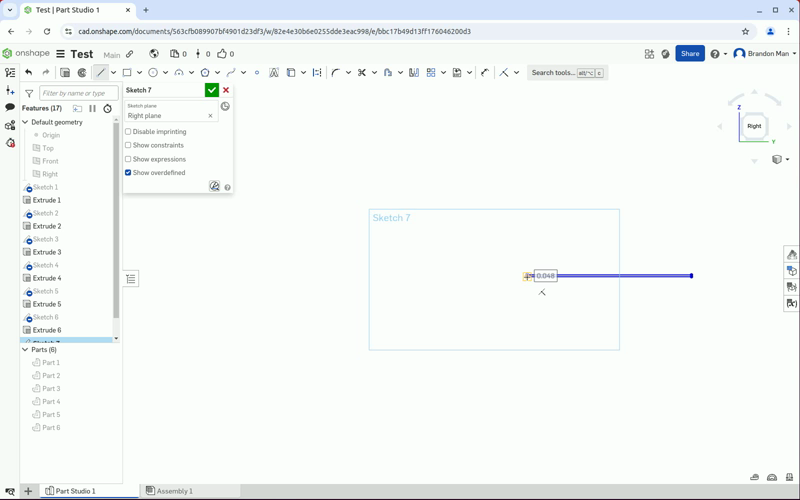
scroll(-6)
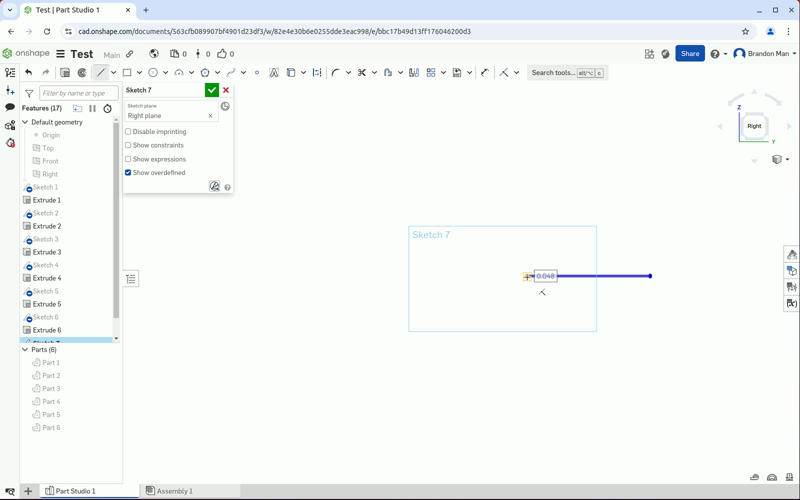
scroll(-6)
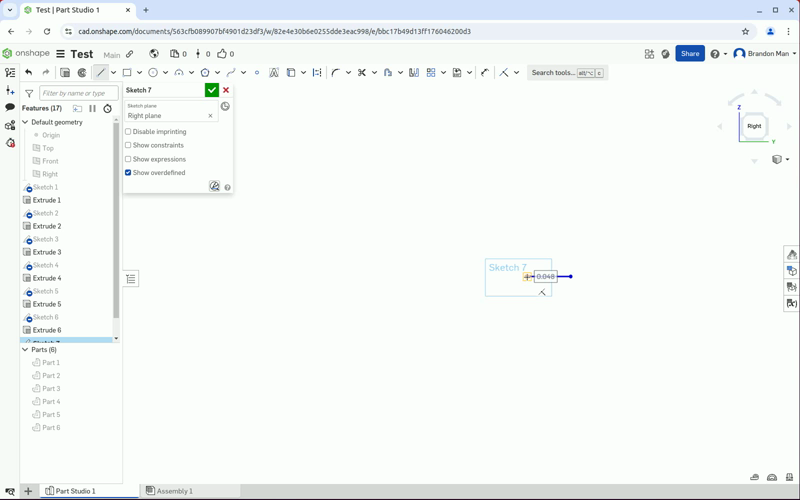
key(esc)
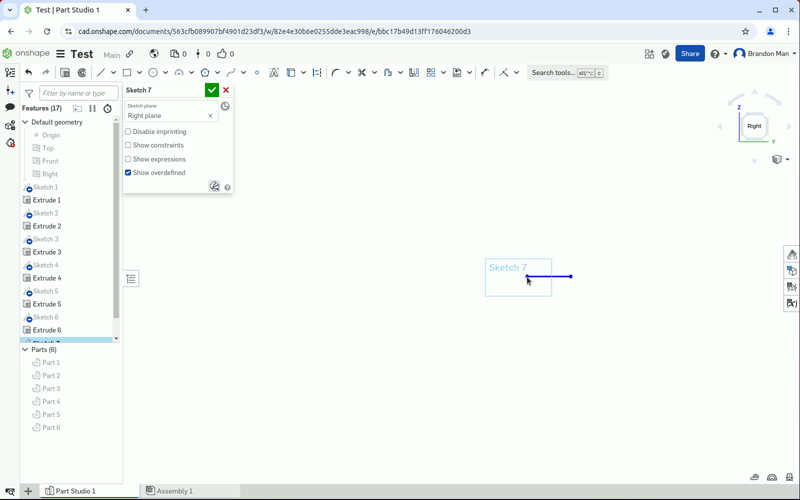
mouse_move(550, 276)
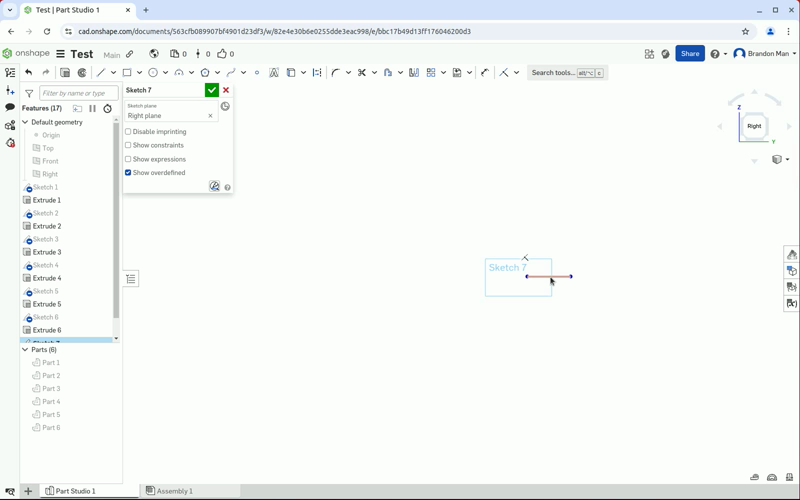
scroll(6)
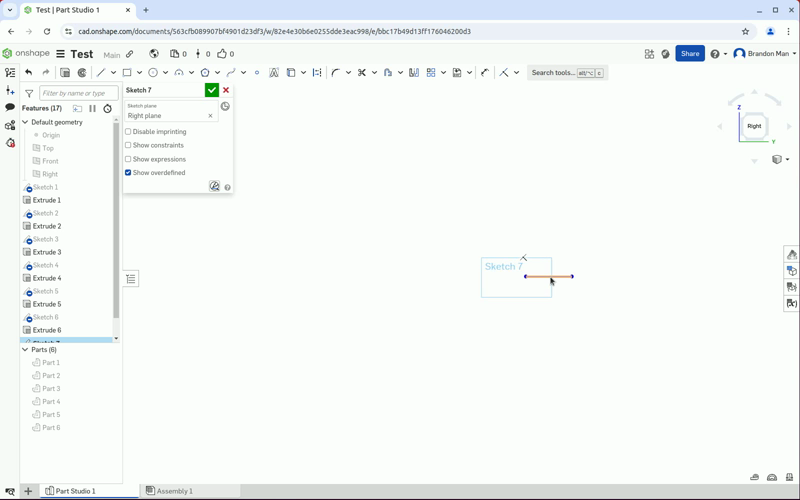
scroll(6)
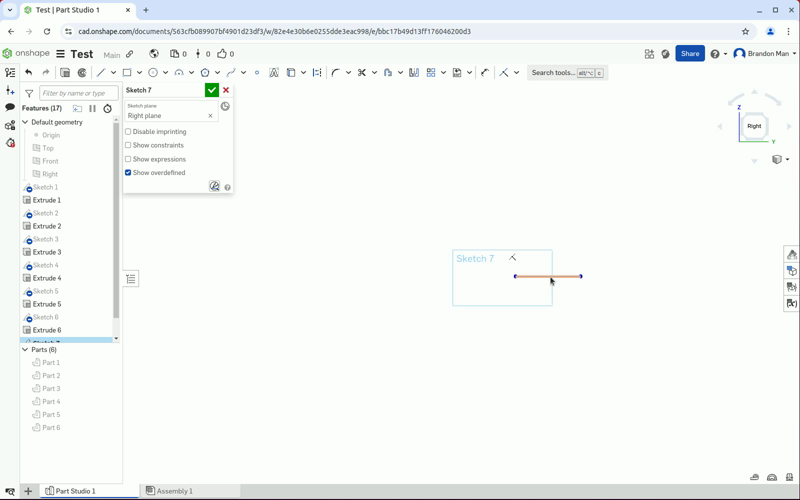
scroll(6)
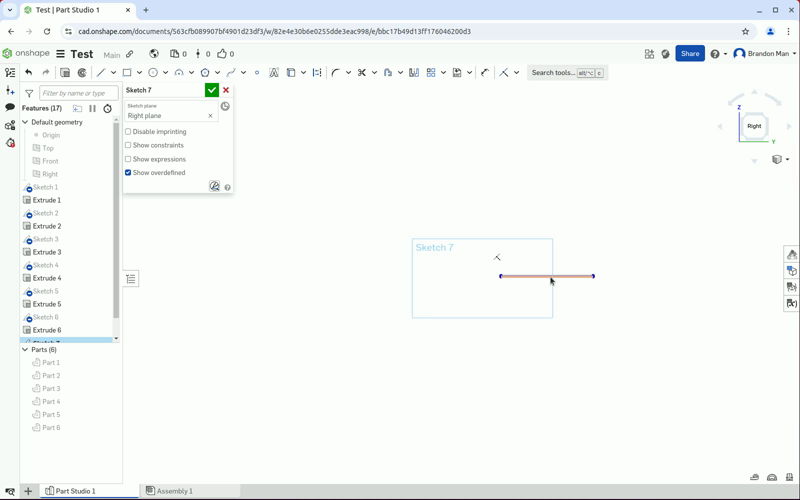
scroll(6)
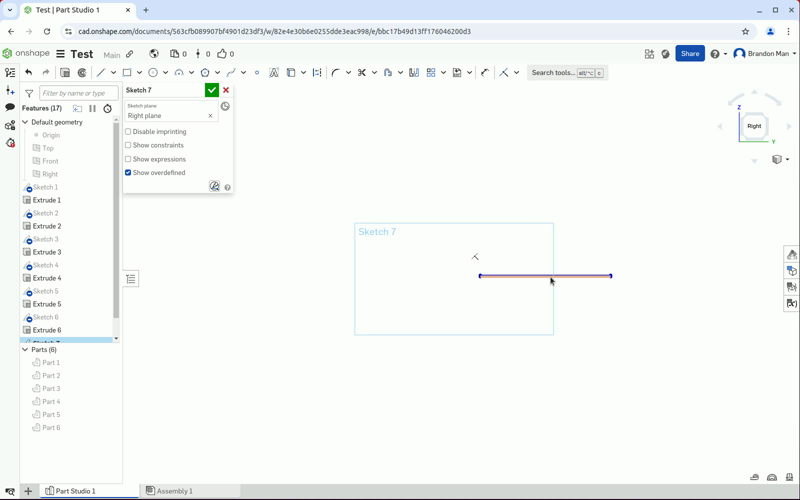
scroll(6)
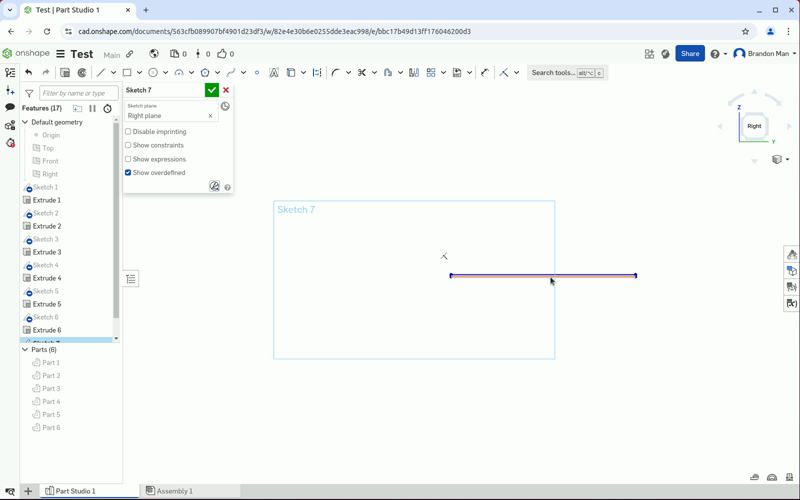
scroll(6)
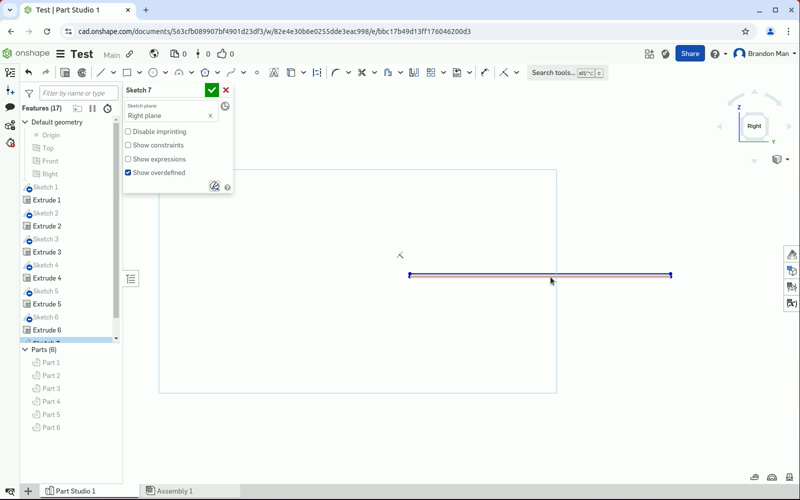
scroll(6)
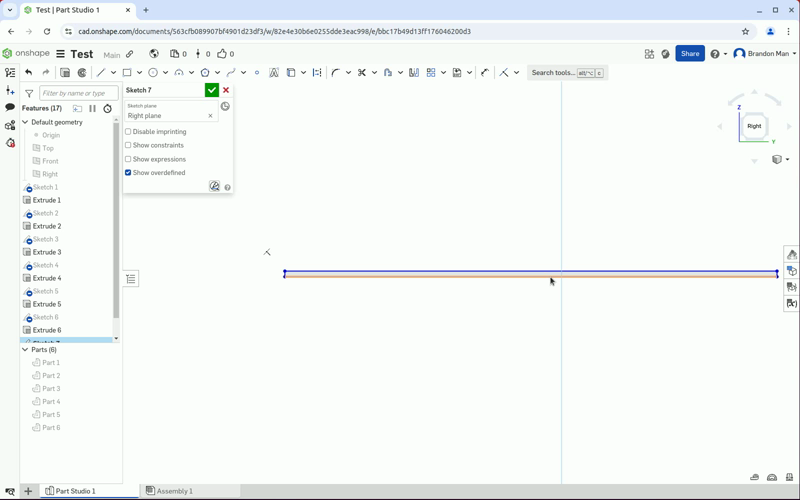
click(550, 276)
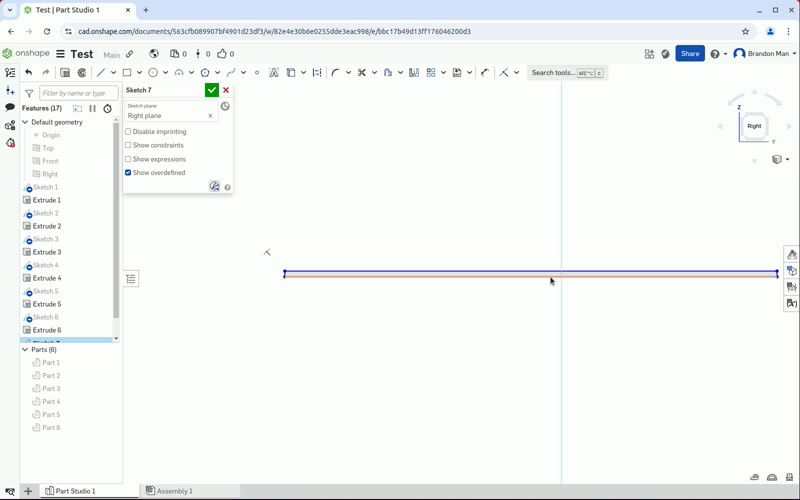
scroll(-6)
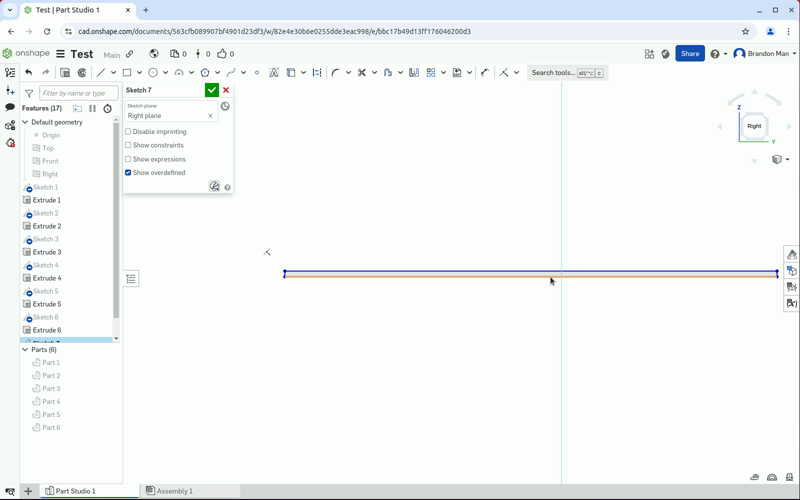
scroll(-6)
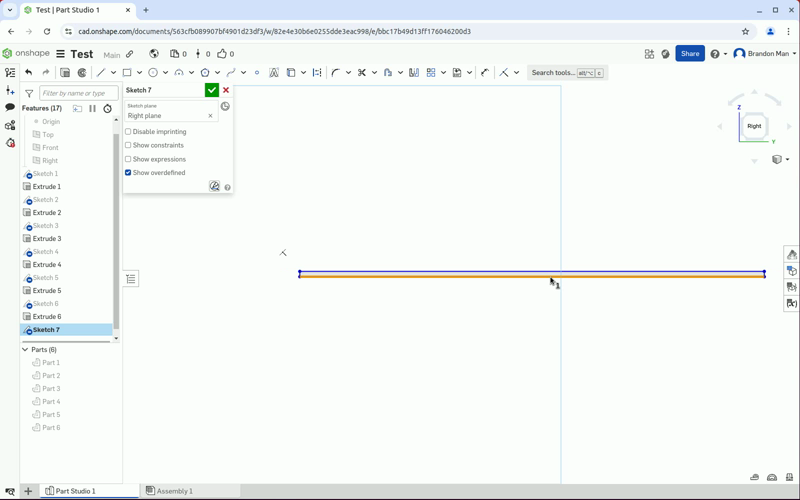
scroll(-6)
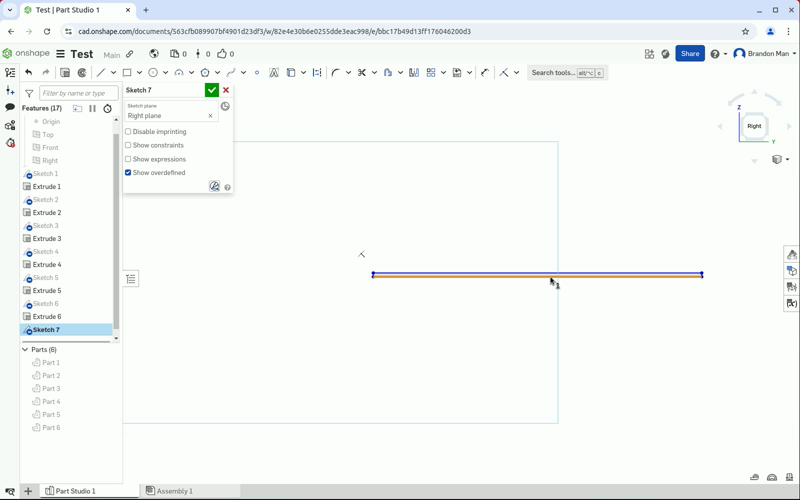
scroll(-6)
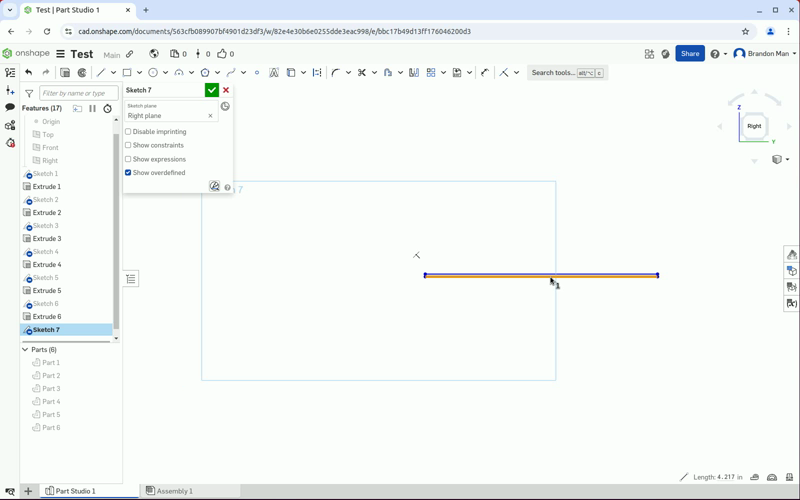
scroll(-6)
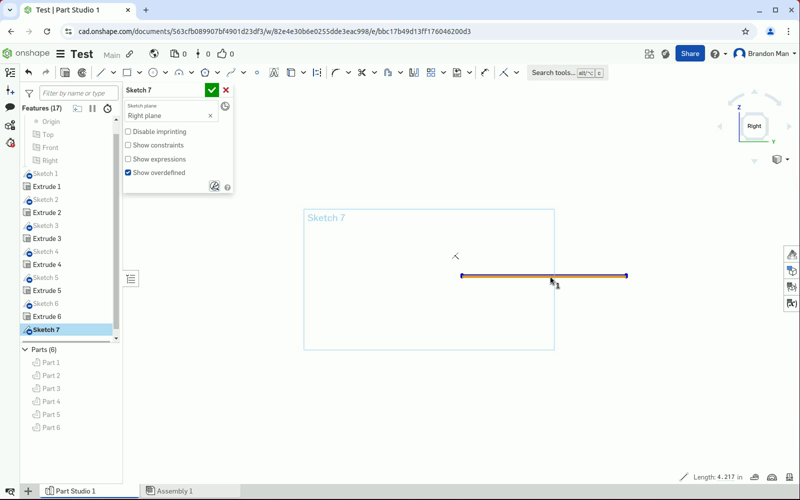
scroll(-6)
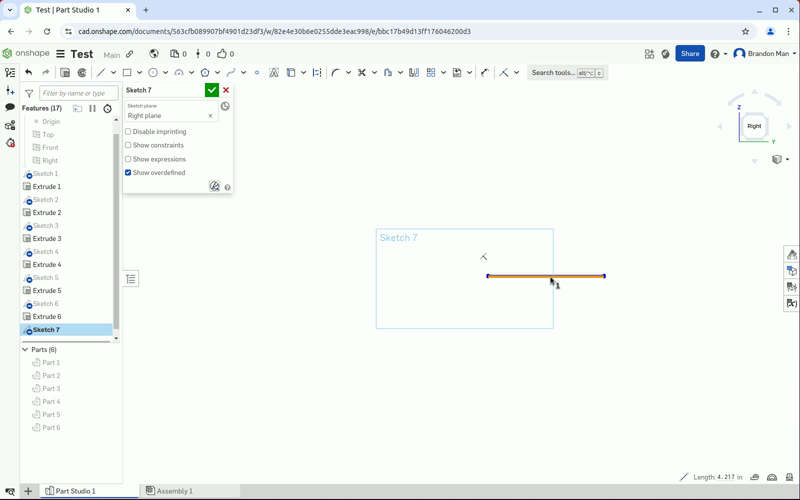
scroll(-6)
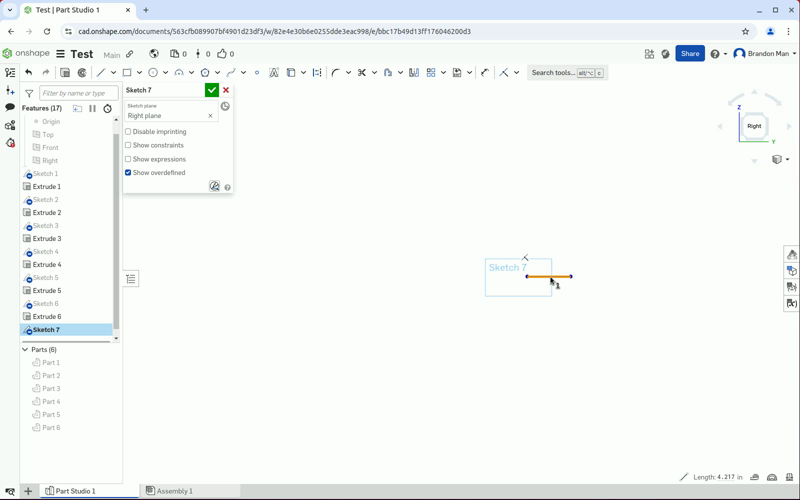
mouse_move(73, 352)
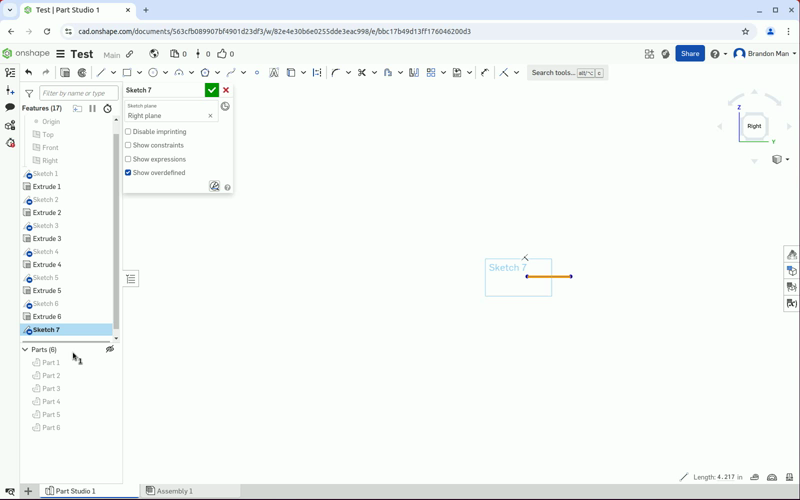
key(shift+y)
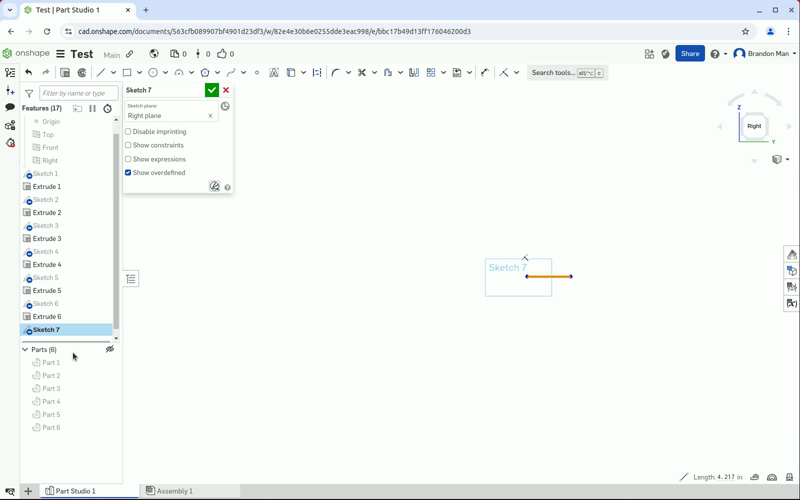
key(shift+e)
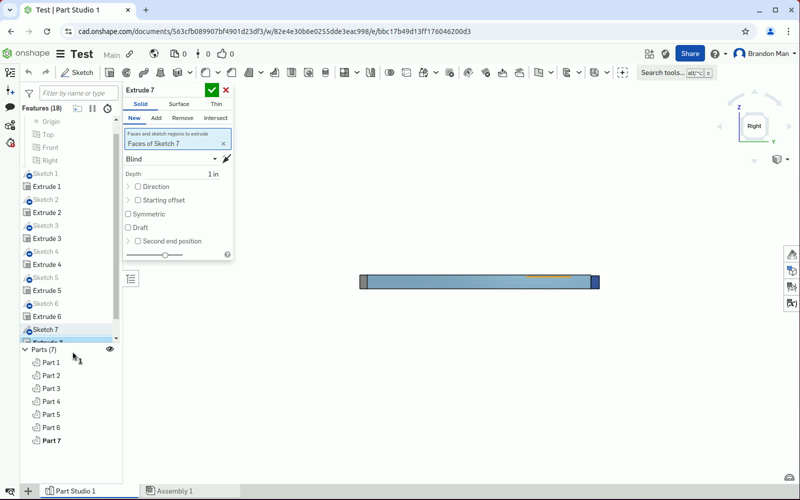
mouse_move(143, 106)
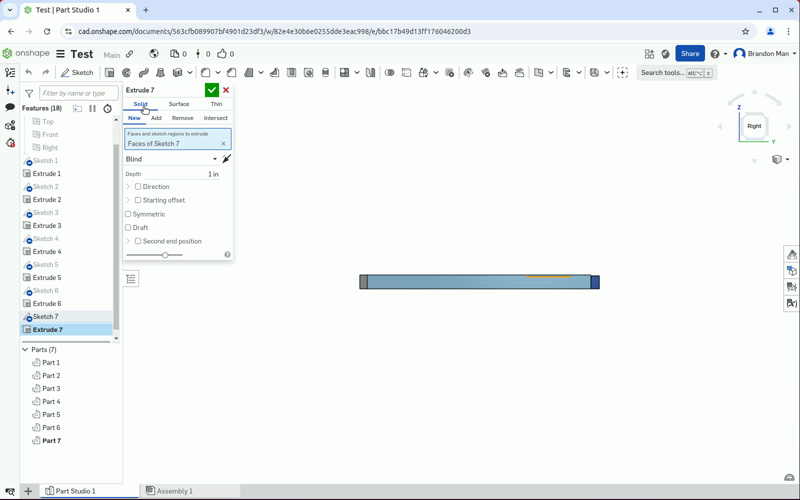
click(143, 106)
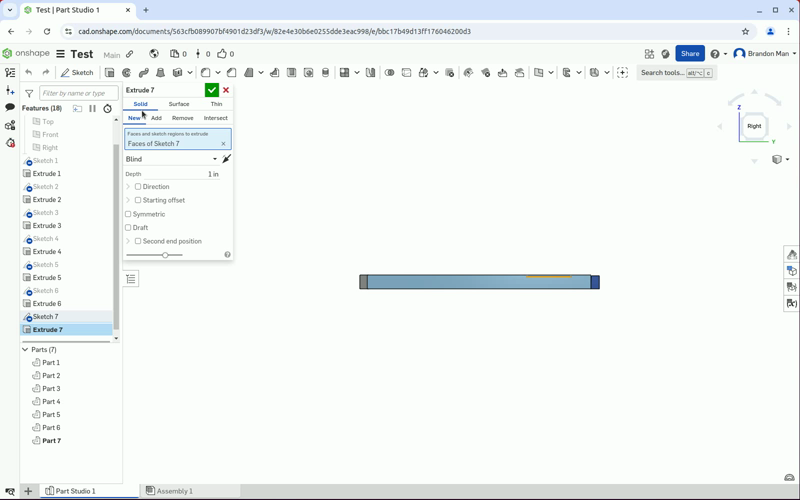
mouse_move(137, 120)
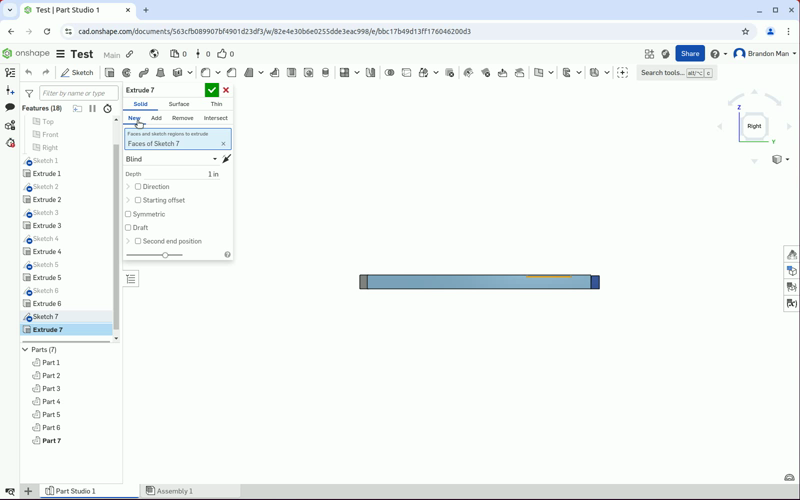
click(137, 120)
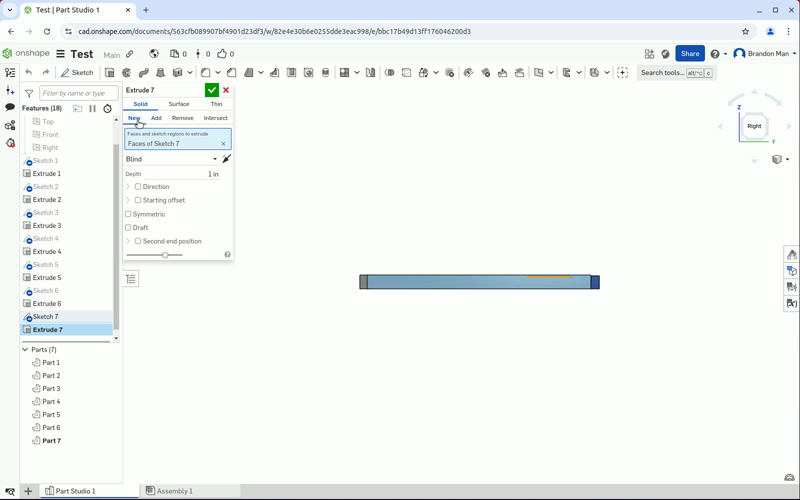
key(tab, 4)
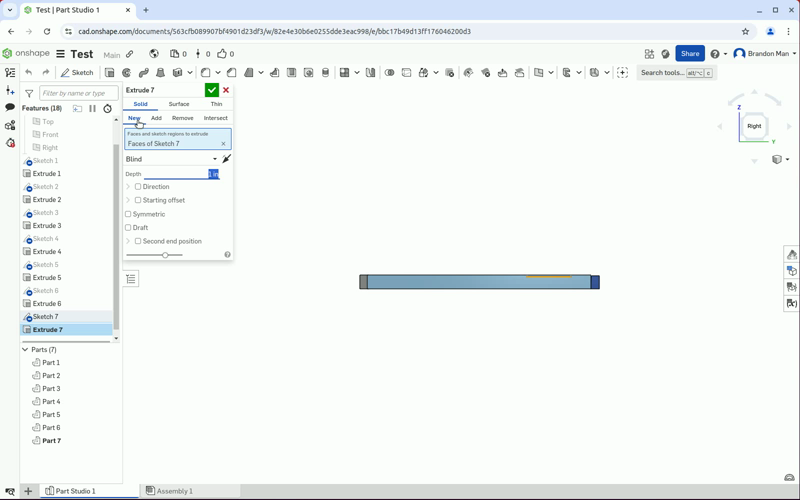
text(0.481)
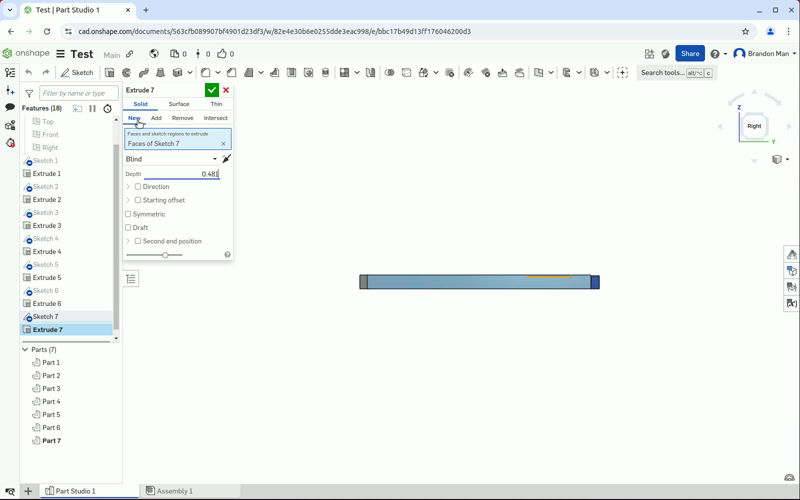
key(enter)
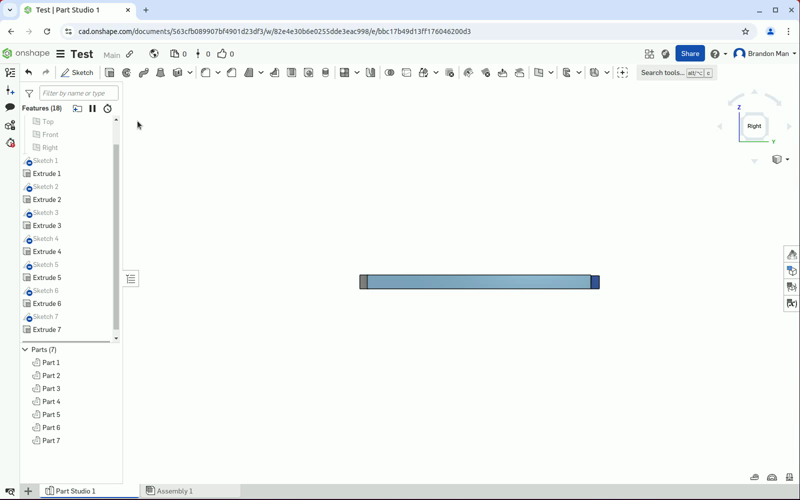
key(shift+h)
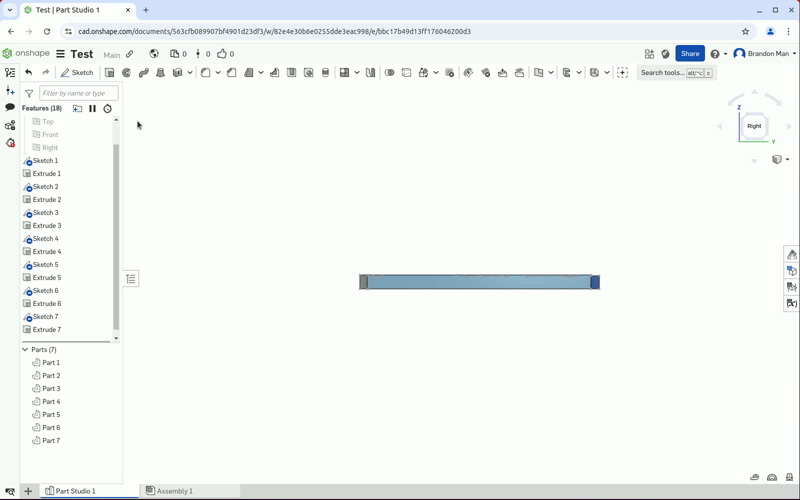
key(shift+h)
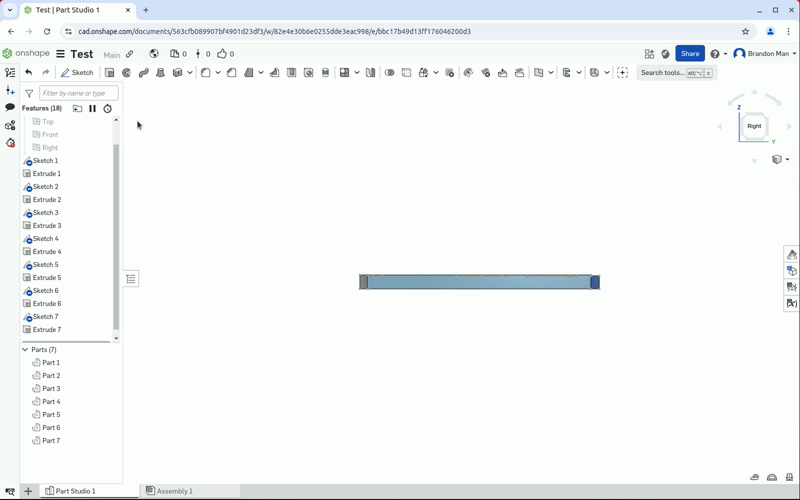
key(shift+7)
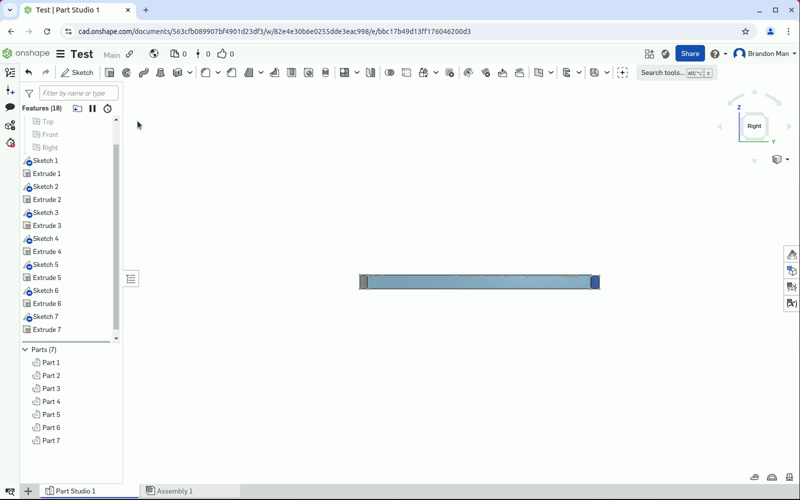
key(right, 2)
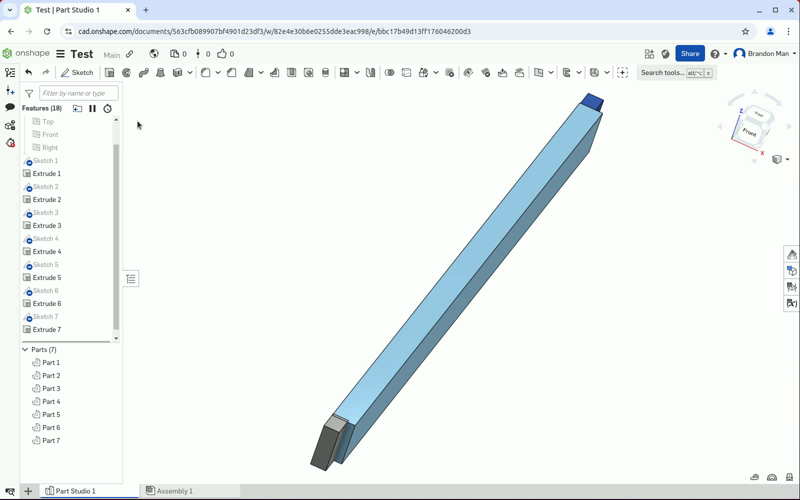
key(down, 2)
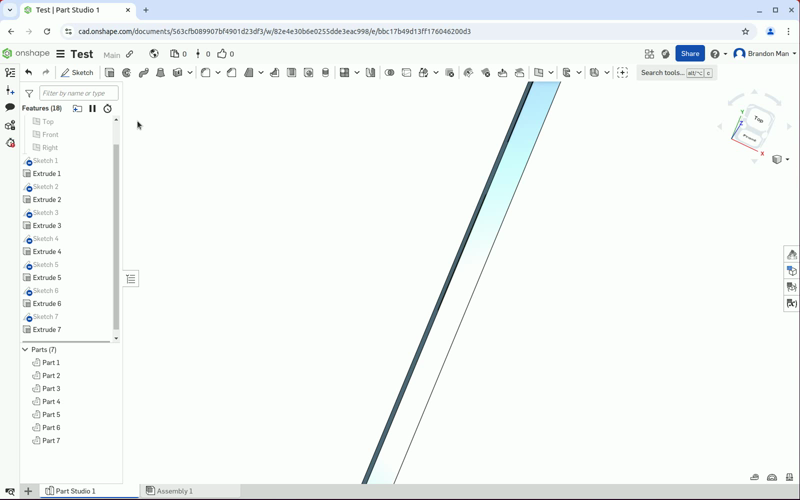
key(up, 2)
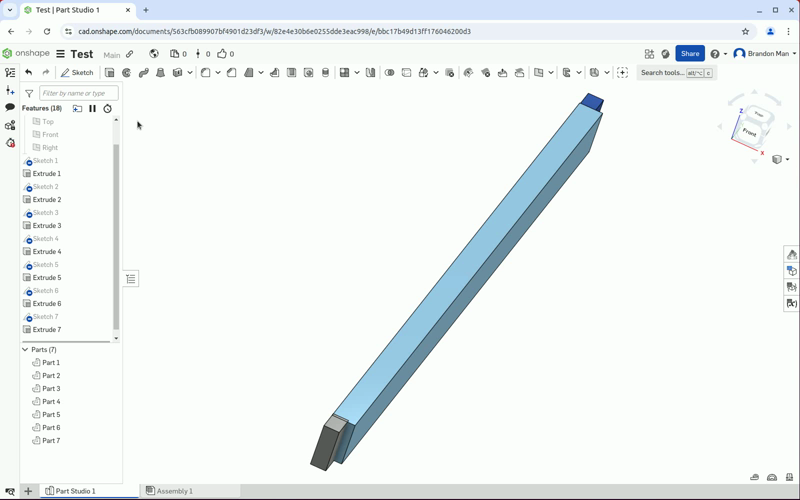
key(left, 2)
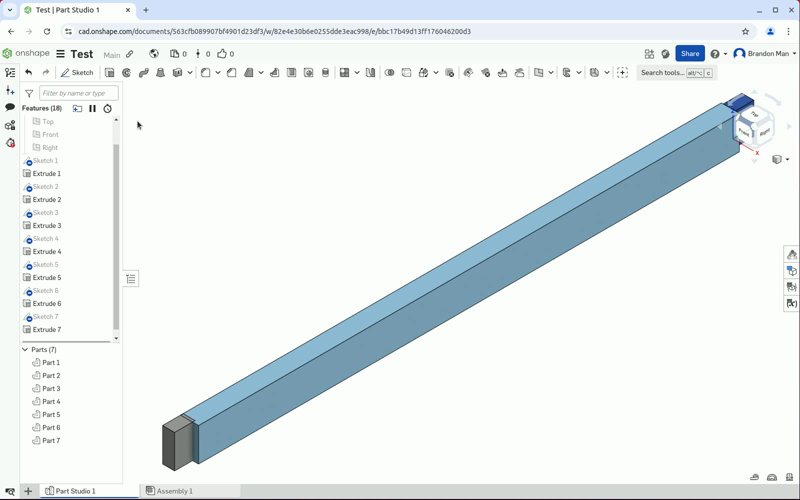
mouse_move(69, 163)
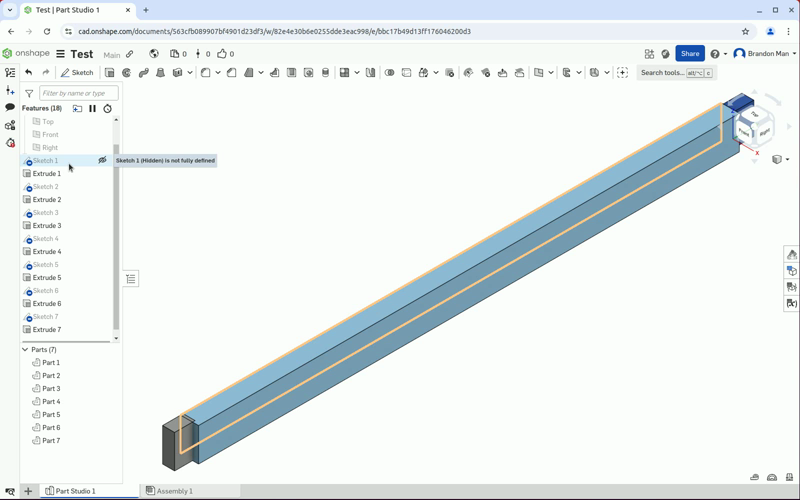
click(69, 163)